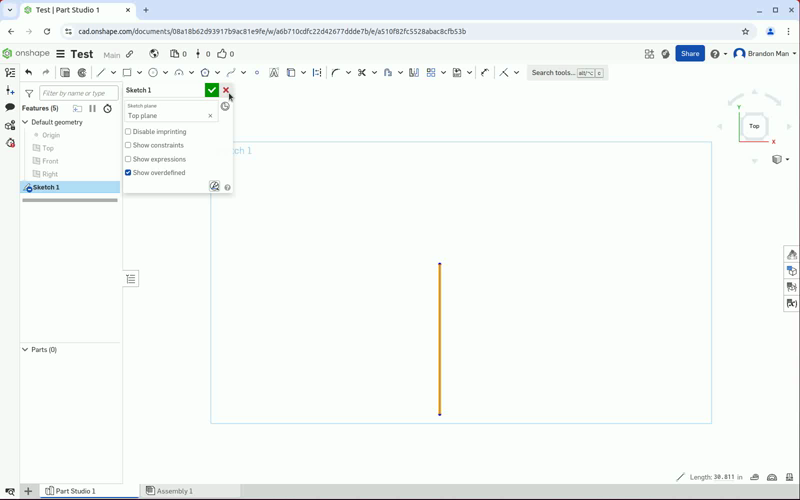
key(shift+h)
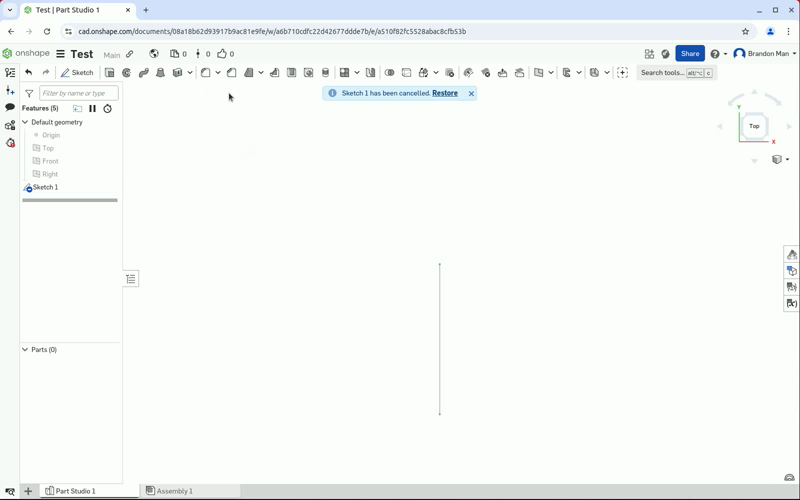
key(shift+s)
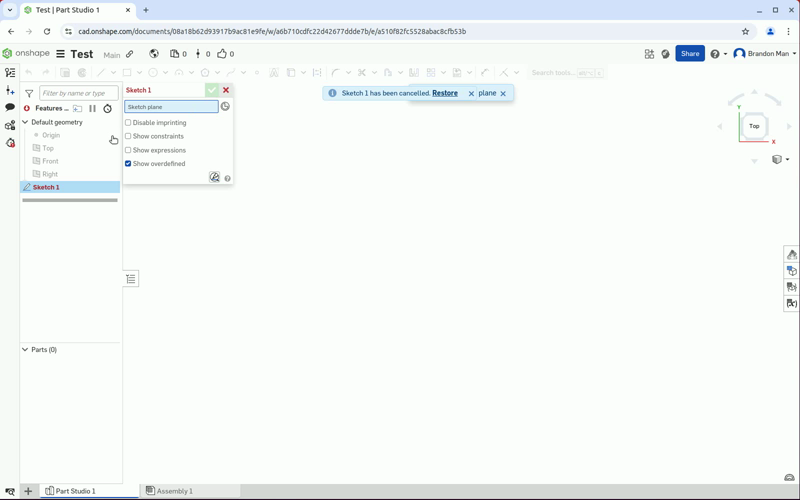
mouse_move(73, 150)
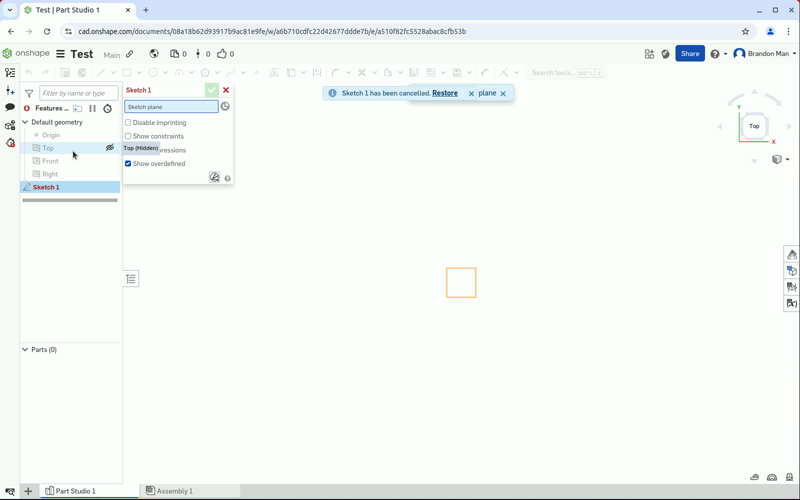
click(73, 150)
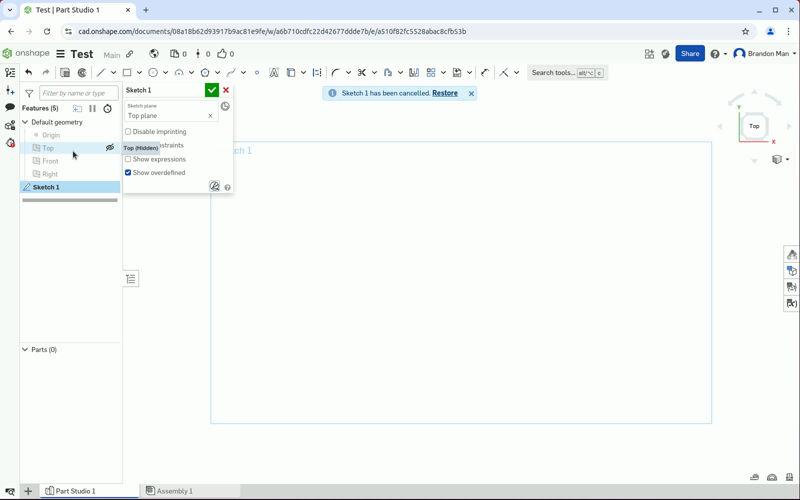
mouse_move(73, 352)
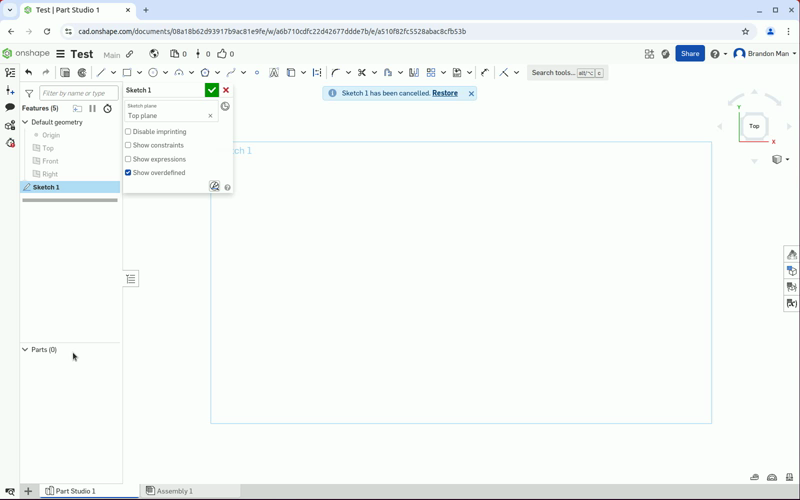
key(y)
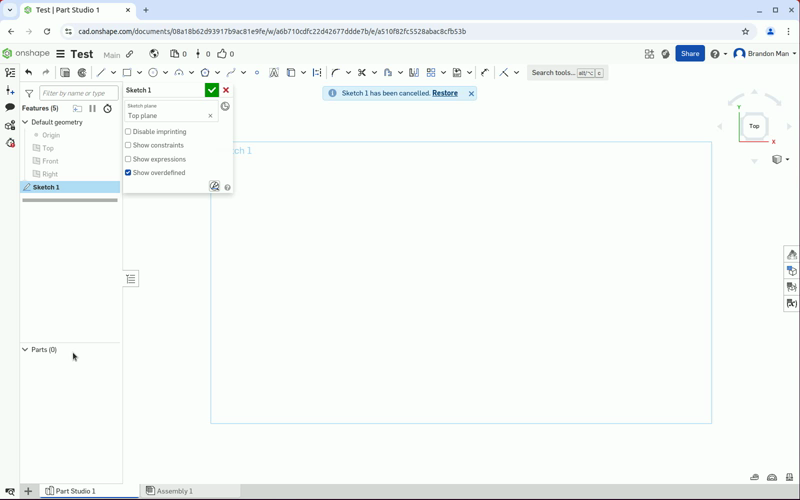
key(l)
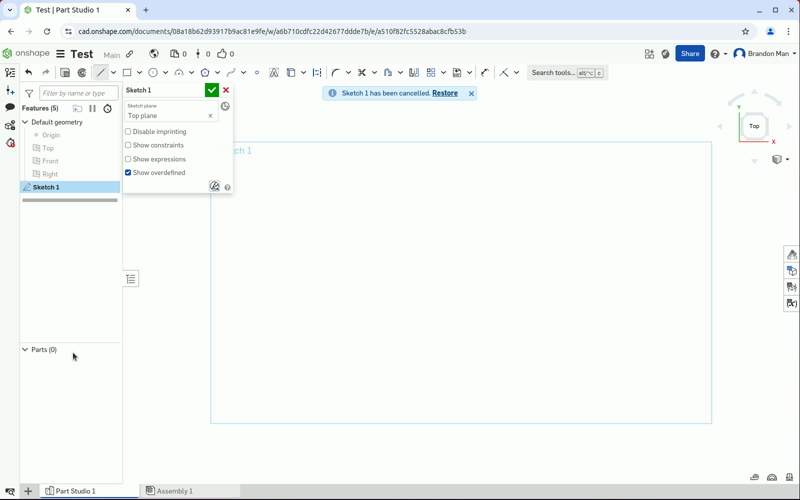
key_down(shift)
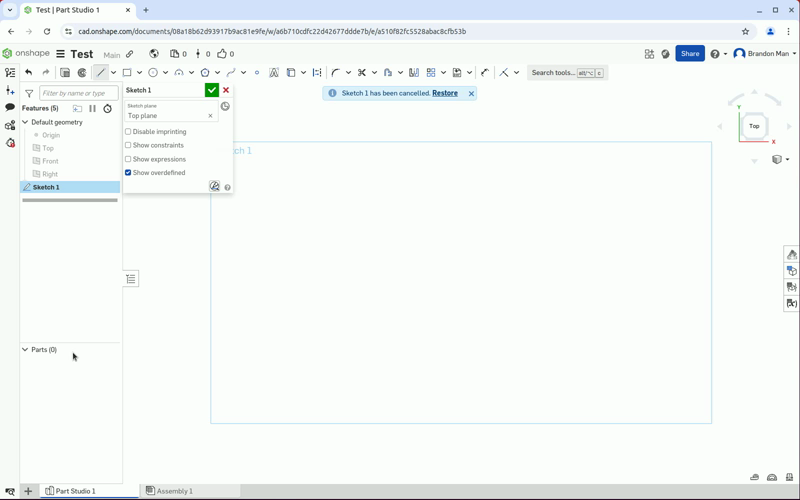
mouse_move(450, 293)
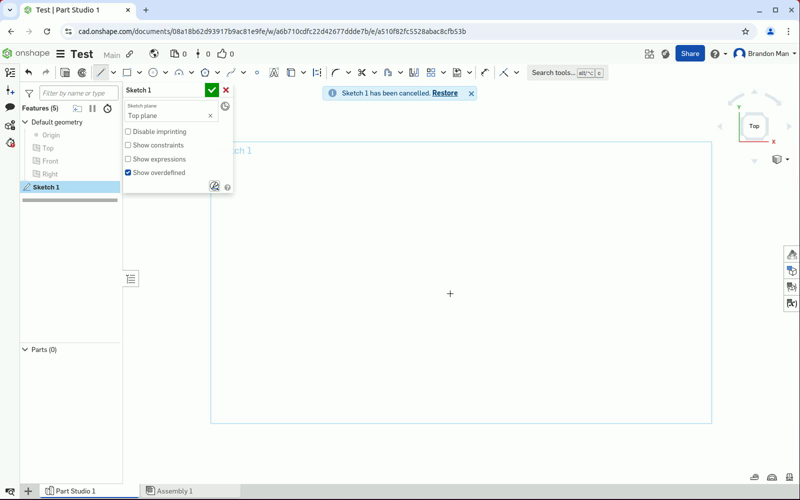
click(450, 293)
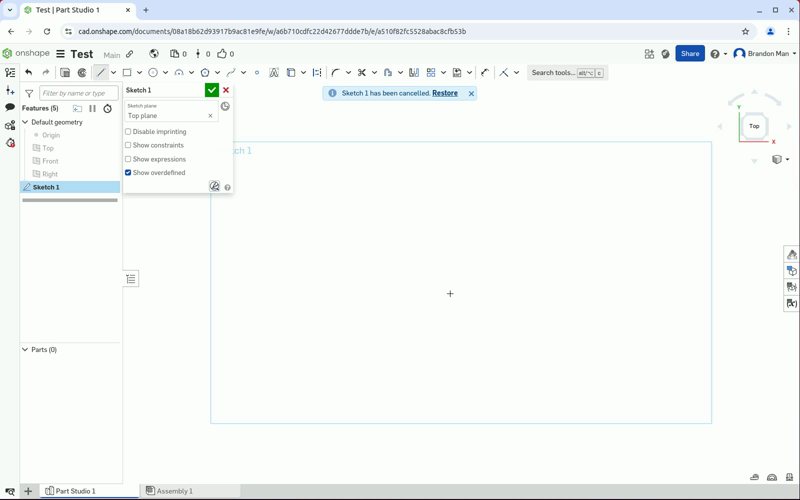
key_up(shift)
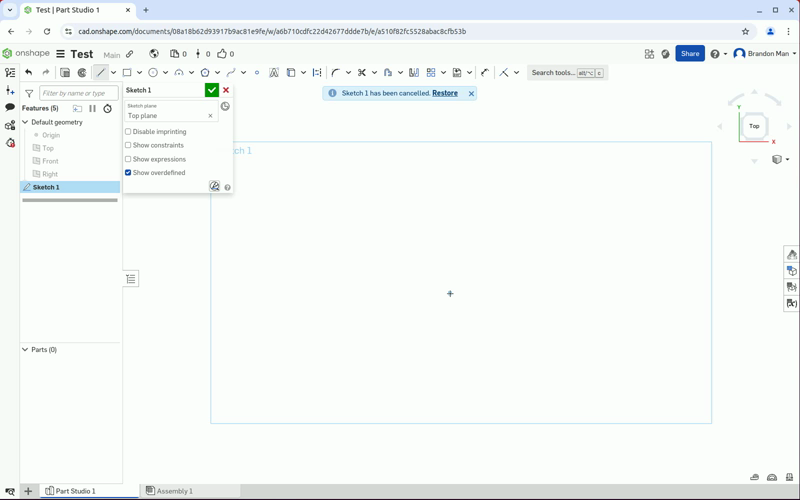
key_down(shift)
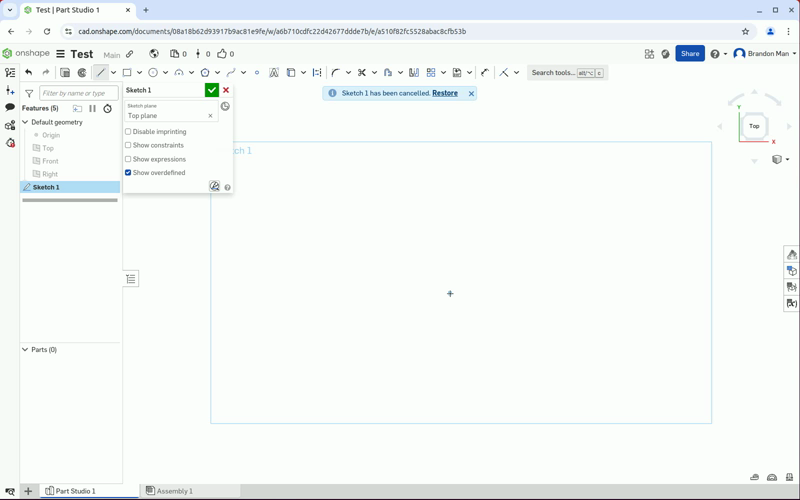
mouse_move(480, 293)
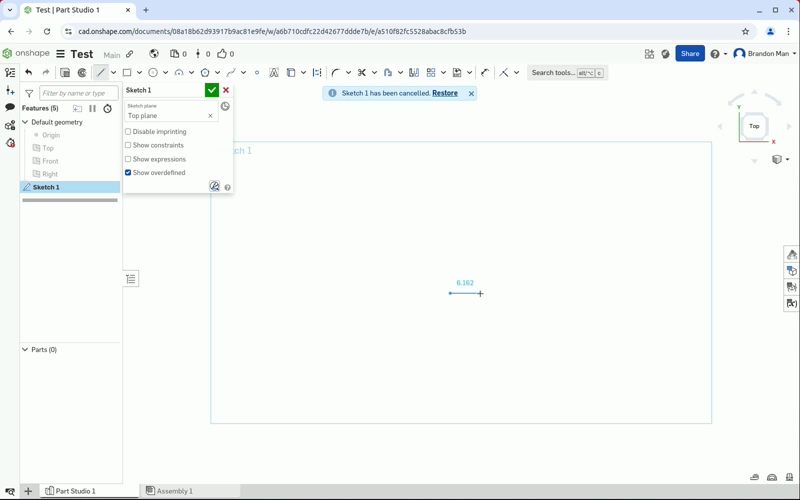
mouse_move(468, 293)
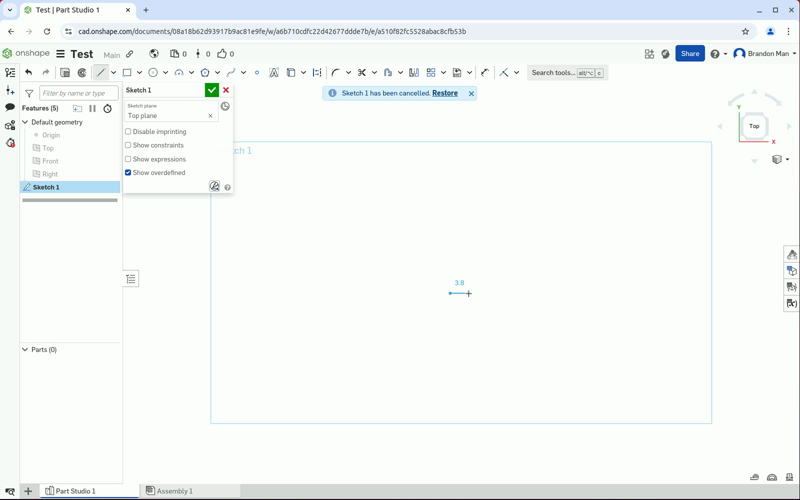
click(468, 293)
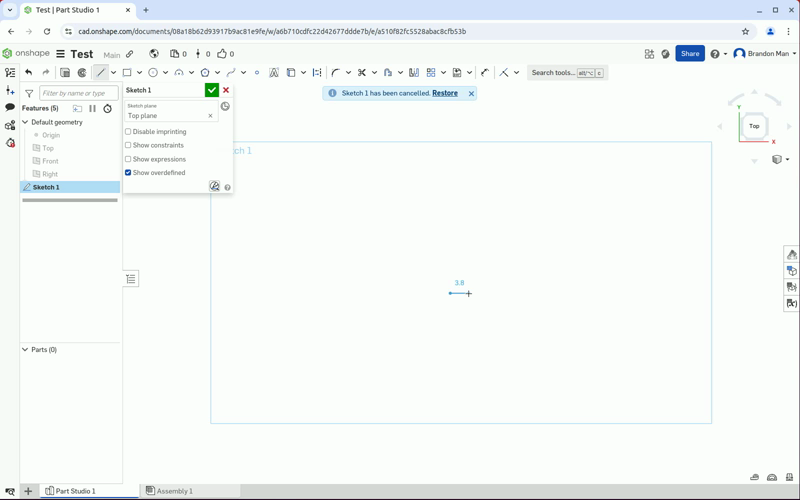
key_up(shift)
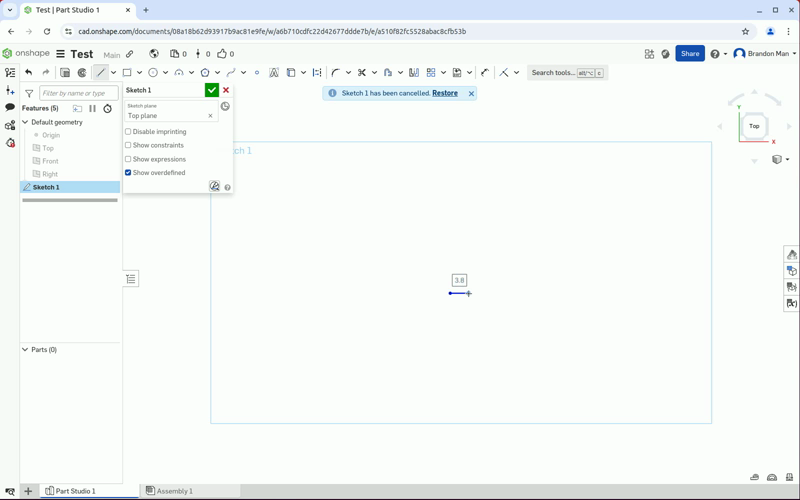
key_down(shift)
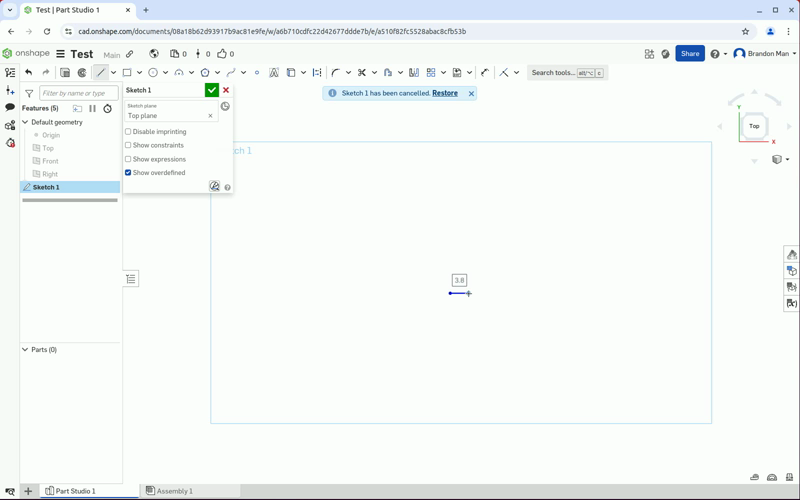
mouse_move(498, 293)
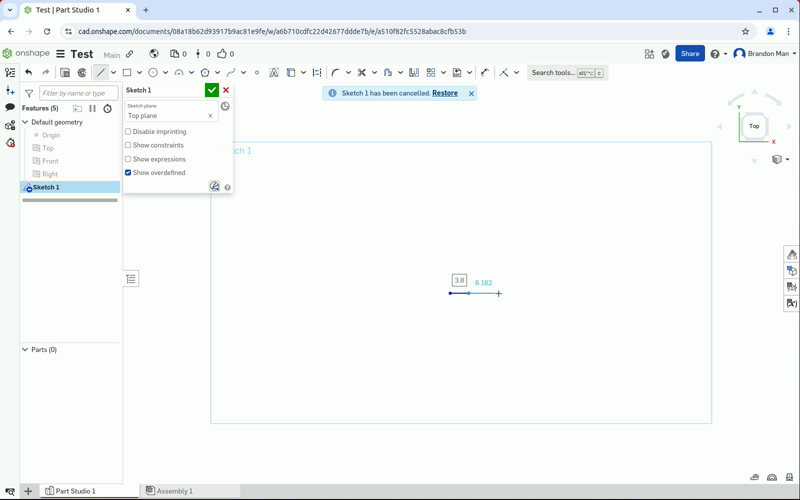
mouse_move(468, 274)
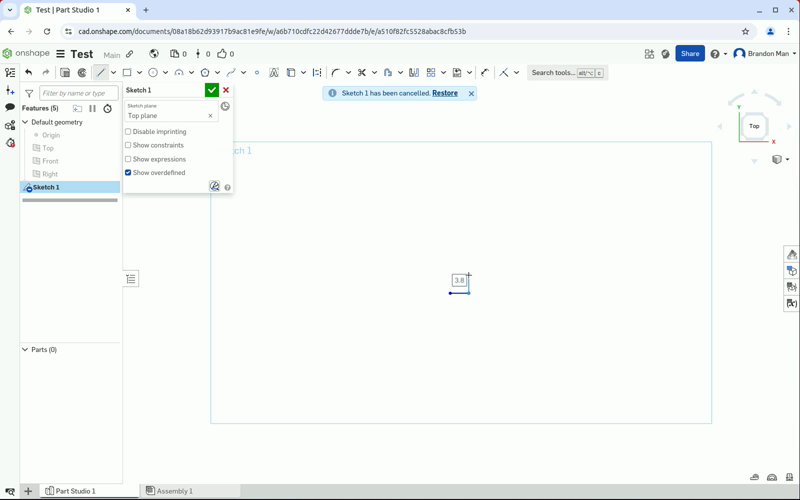
click(468, 274)
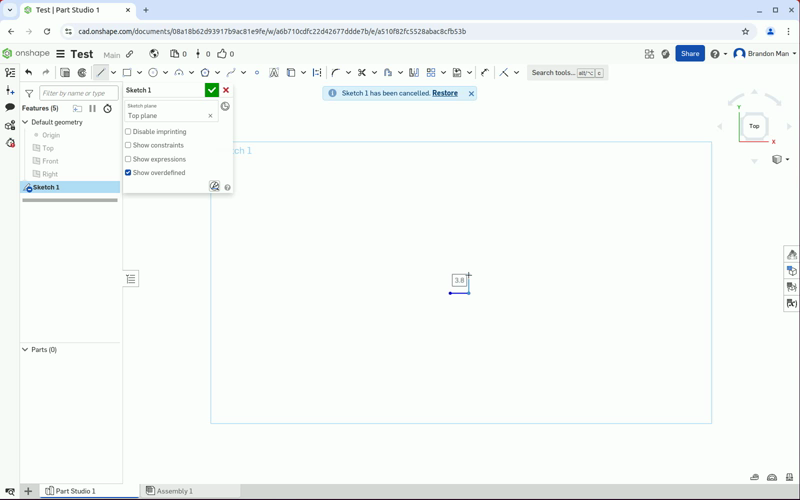
key_up(shift)
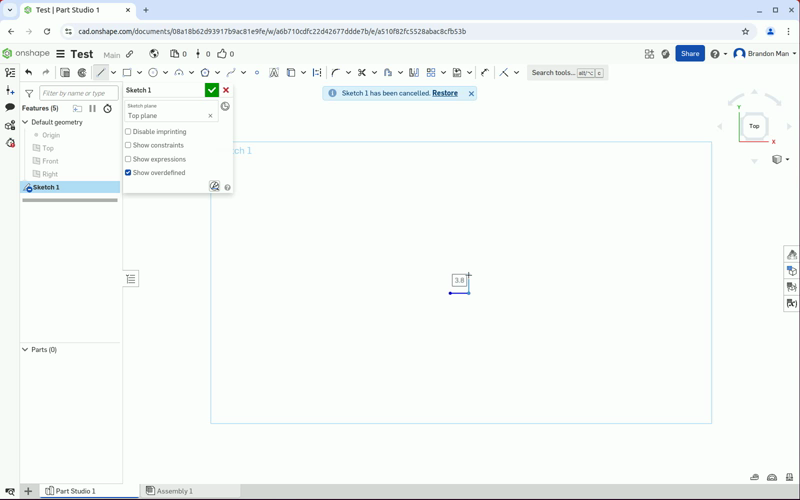
key_down(shift)
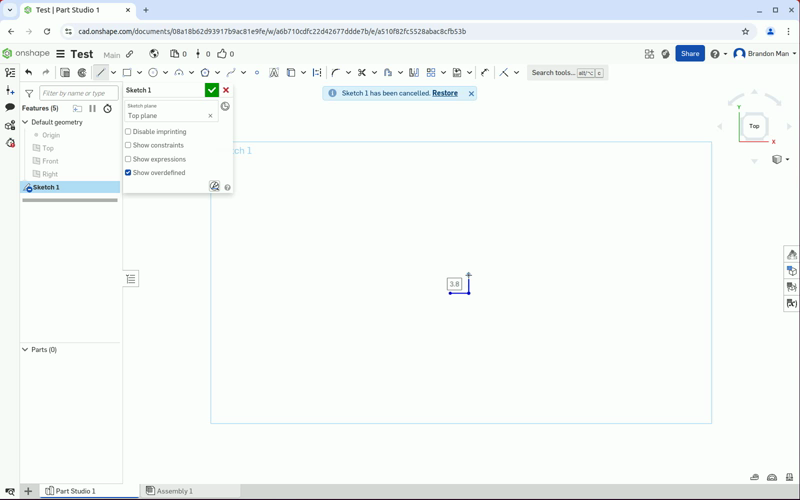
mouse_move(498, 274)
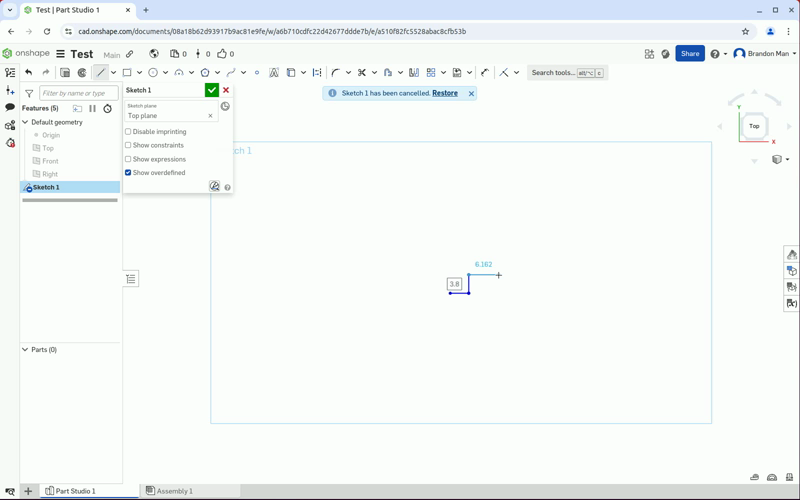
mouse_move(450, 274)
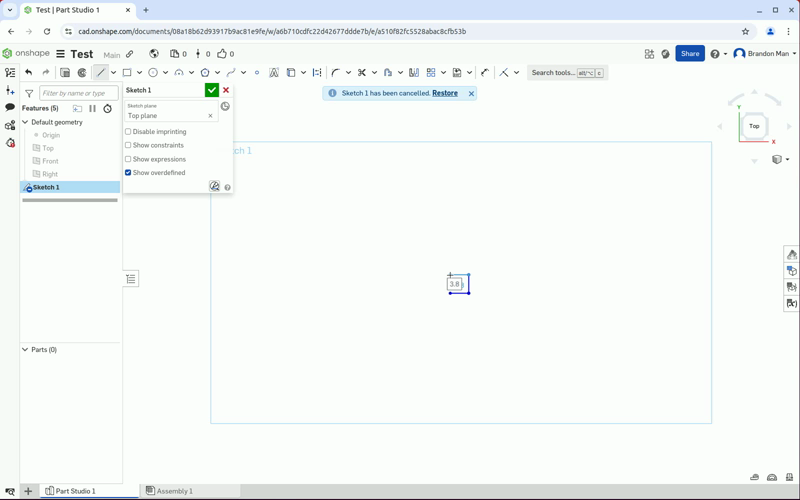
click(450, 274)
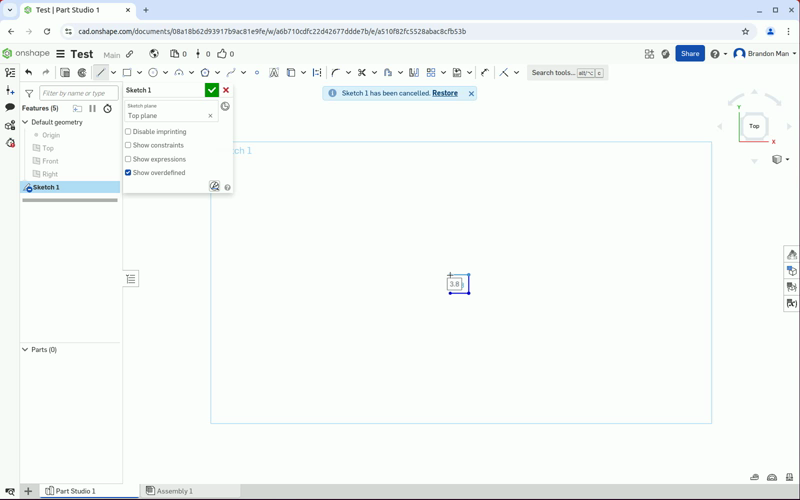
key_up(shift)
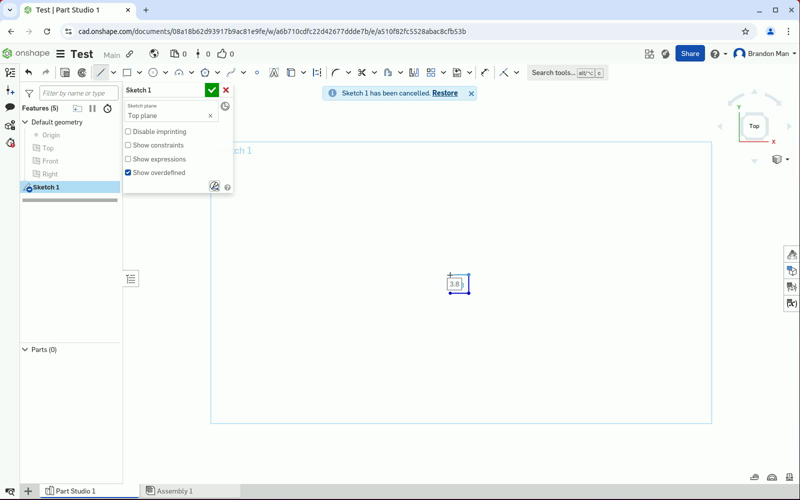
mouse_move(480, 274)
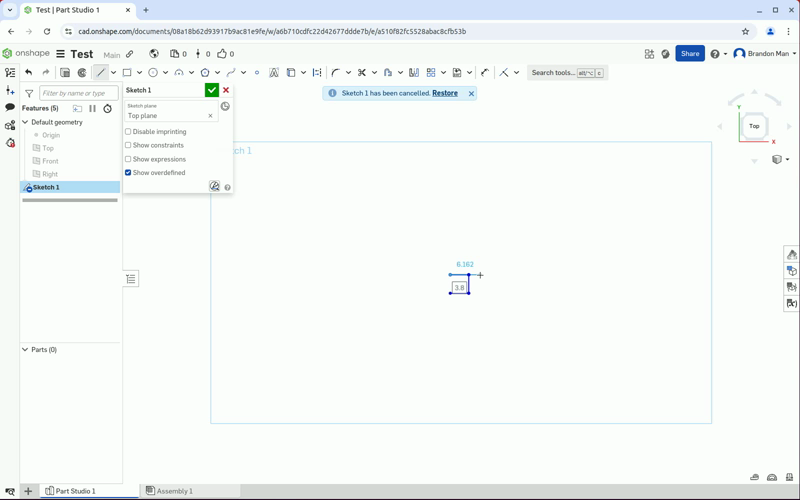
key_down(shift)
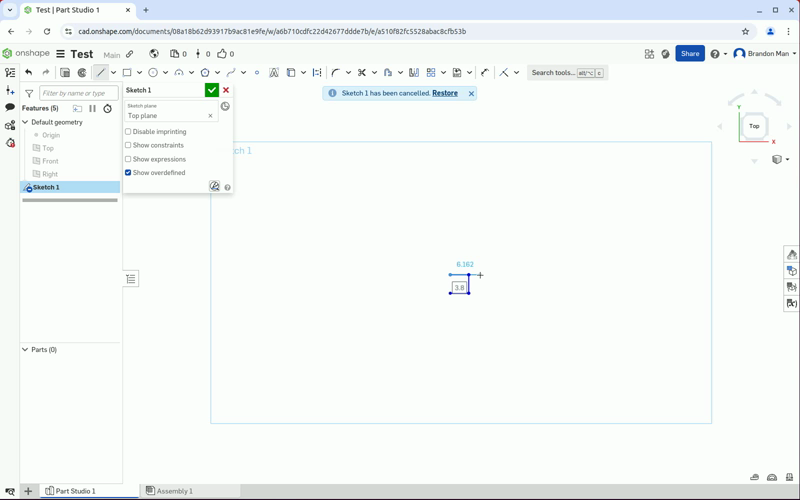
mouse_move(450, 293)
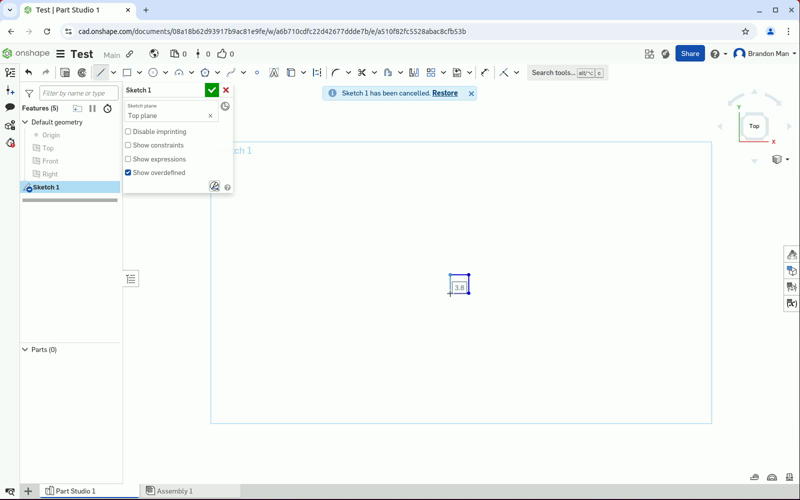
key_up(shift)
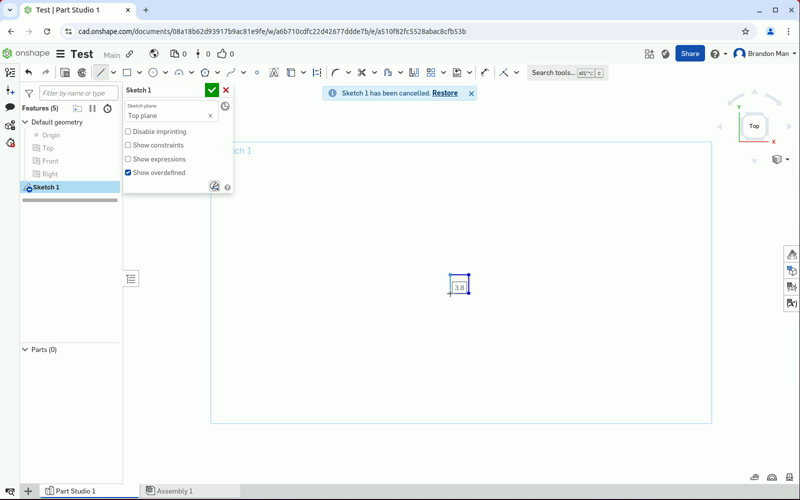
click(450, 293)
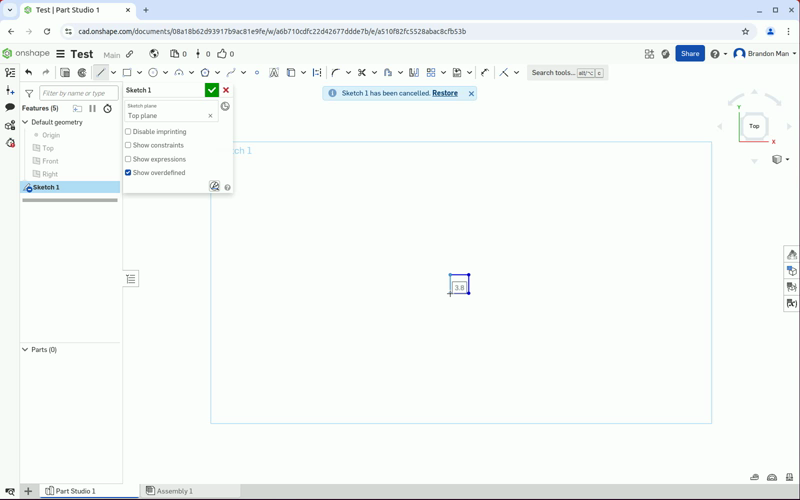
key(esc)
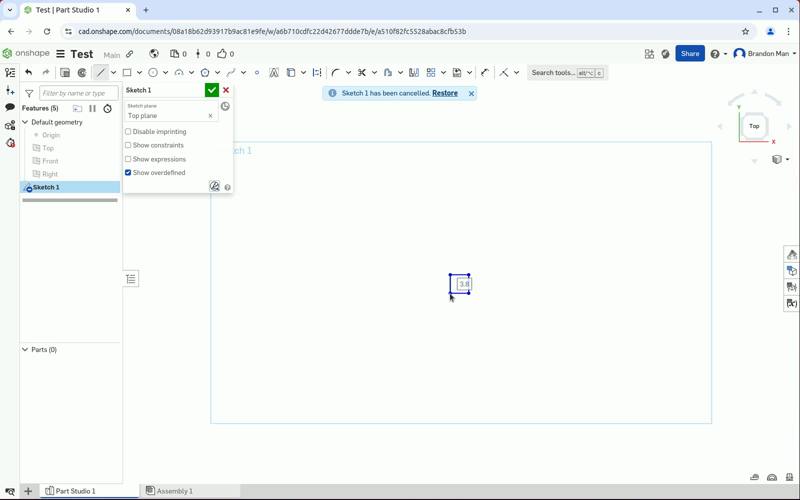
key(l)
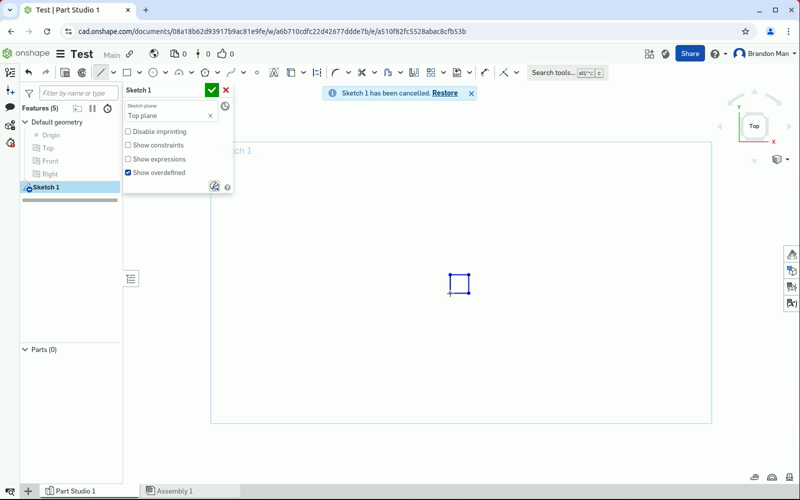
key_down(shift)
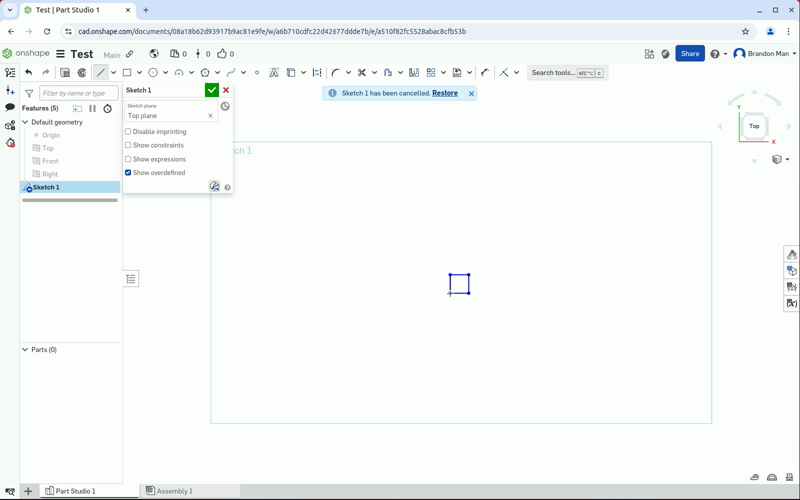
mouse_move(452, 291)
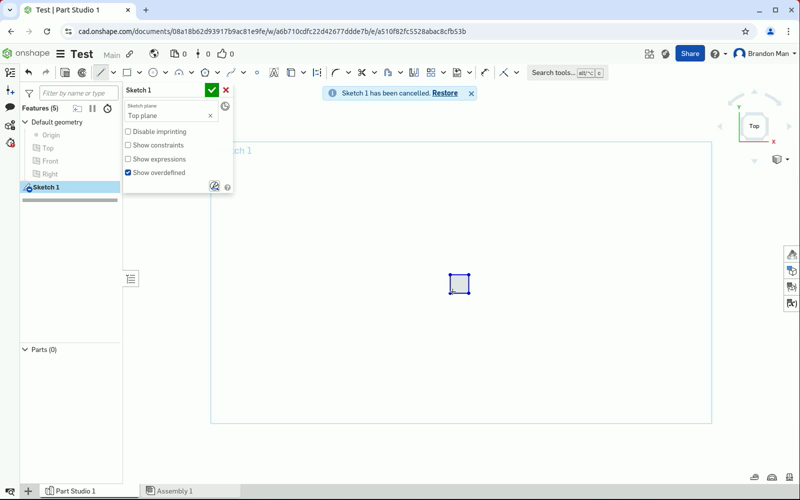
scroll(6)
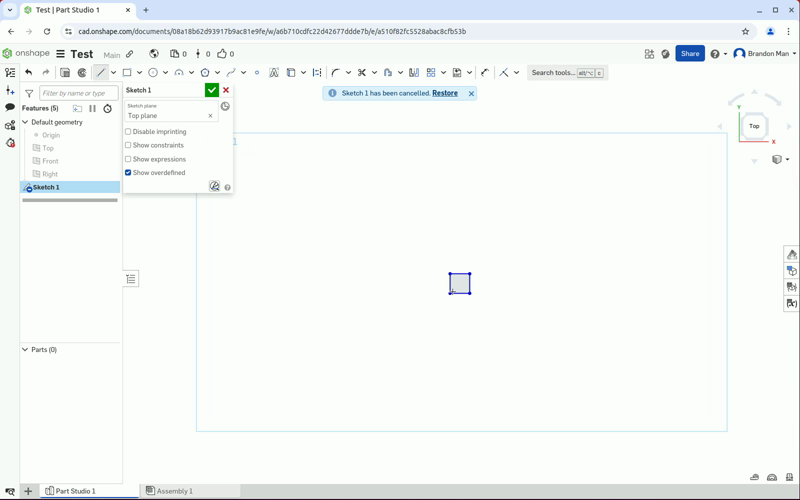
scroll(6)
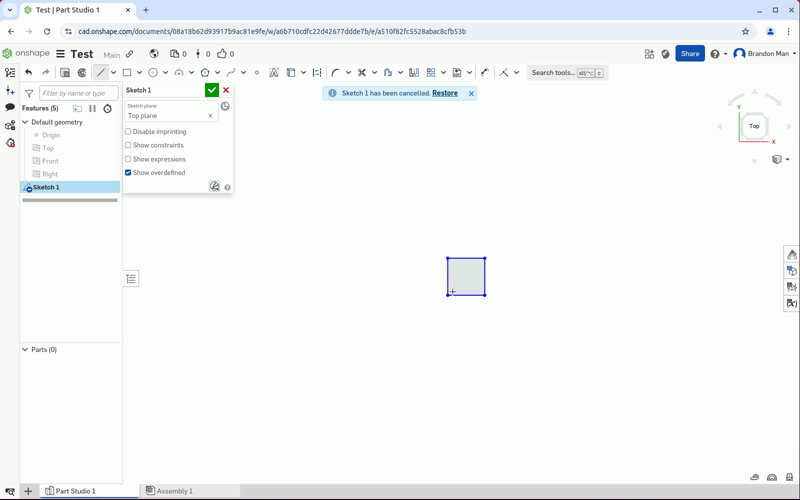
scroll(6)
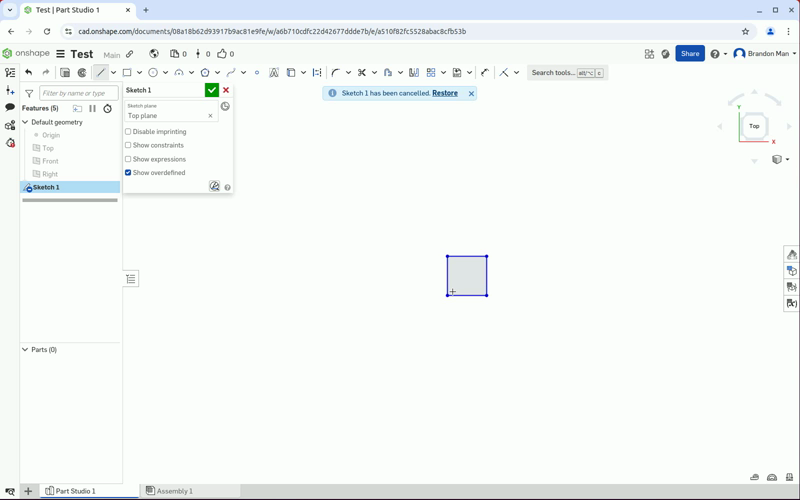
scroll(6)
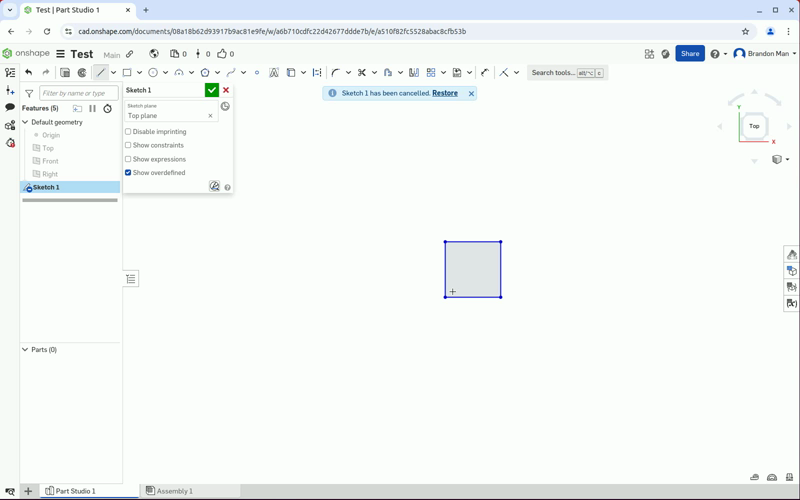
scroll(6)
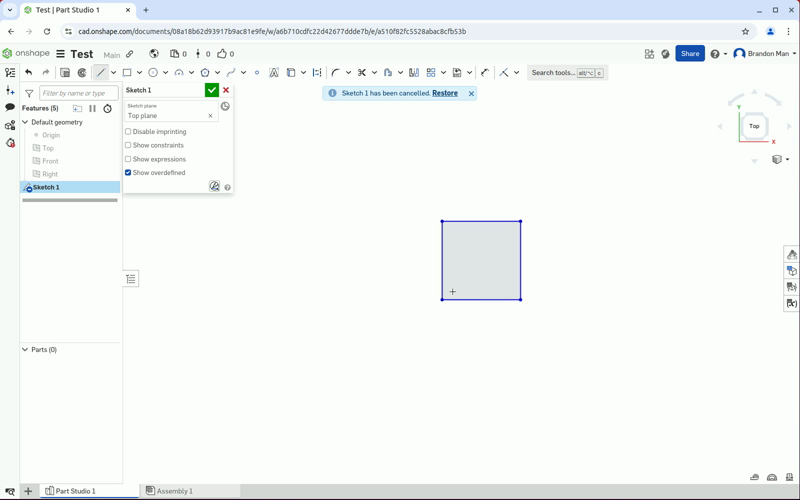
scroll(6)
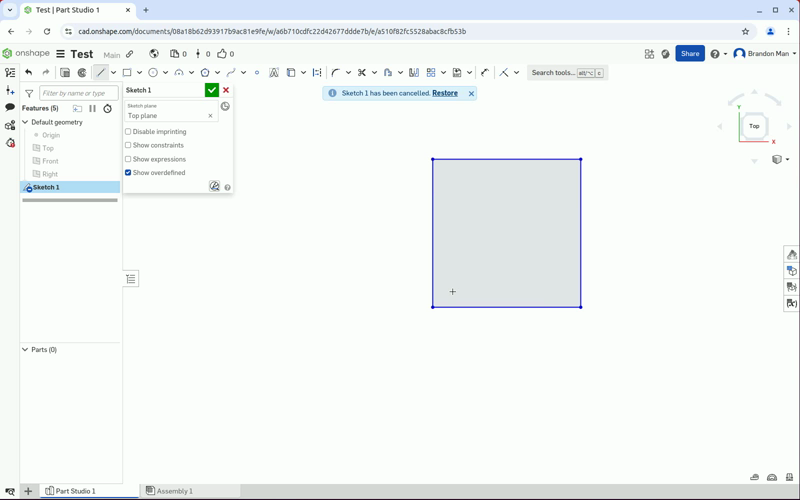
scroll(6)
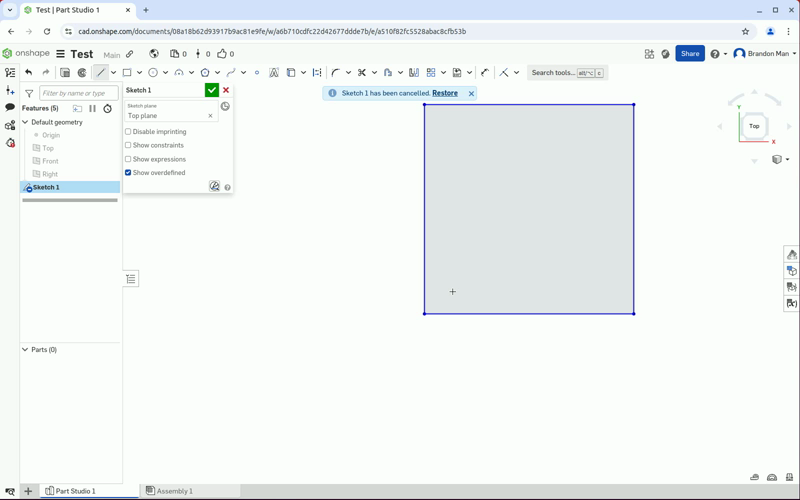
click(452, 291)
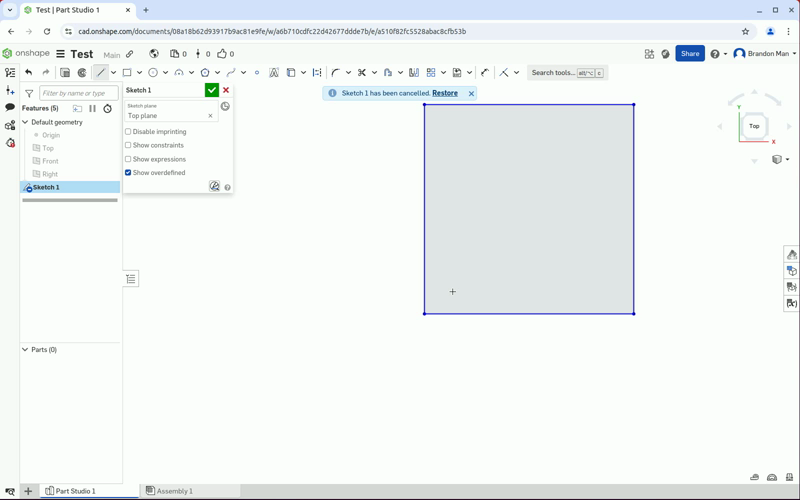
scroll(-6)
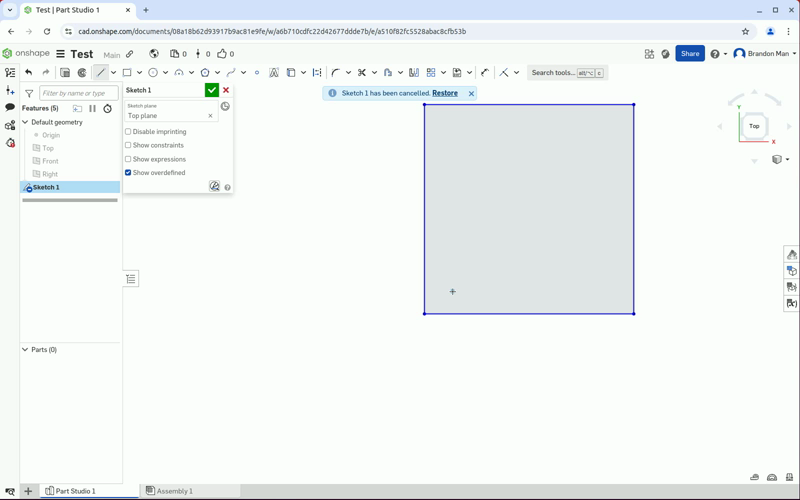
scroll(-6)
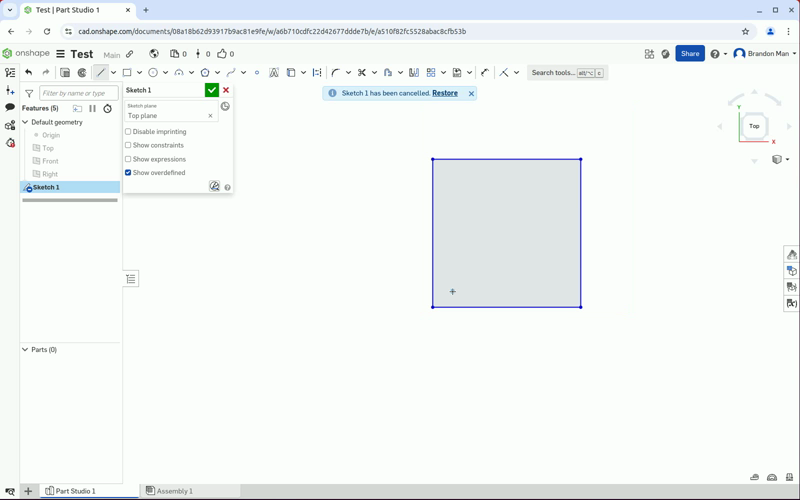
scroll(-6)
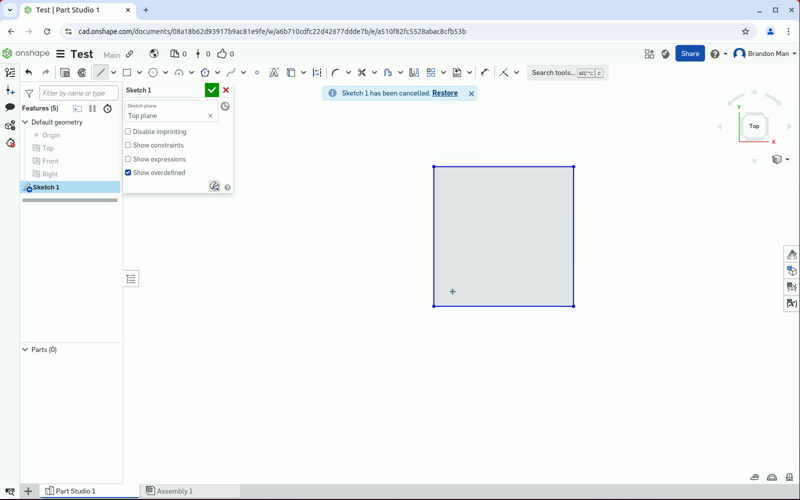
scroll(-6)
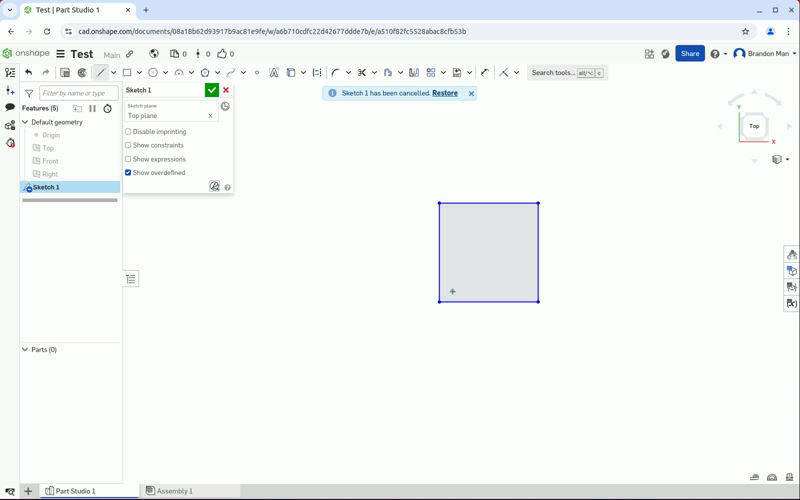
scroll(-6)
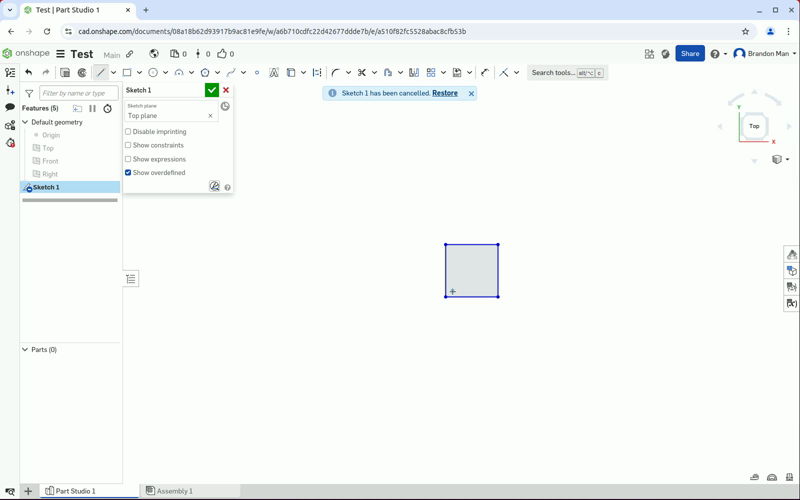
scroll(-6)
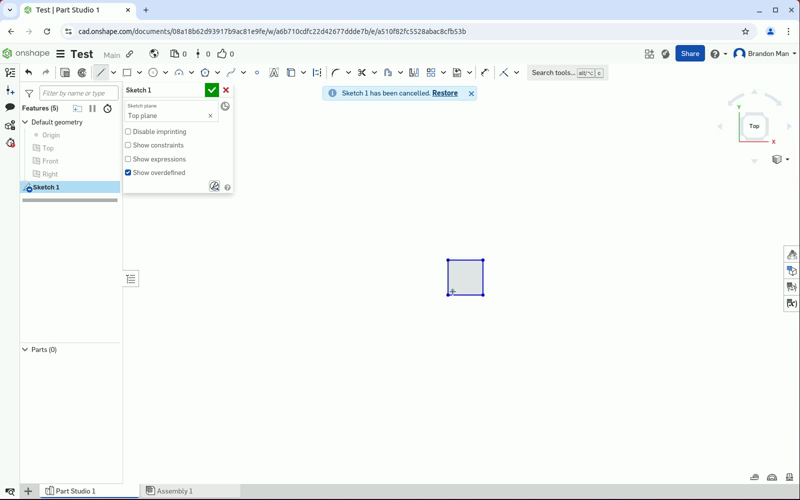
scroll(-6)
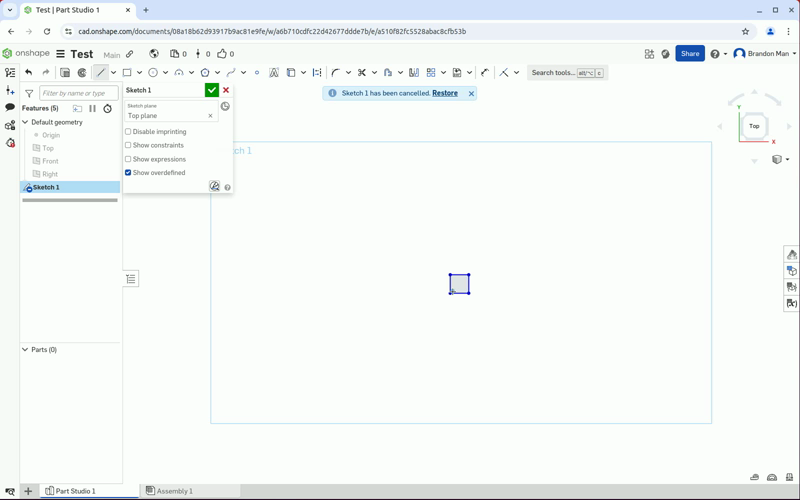
key_up(shift)
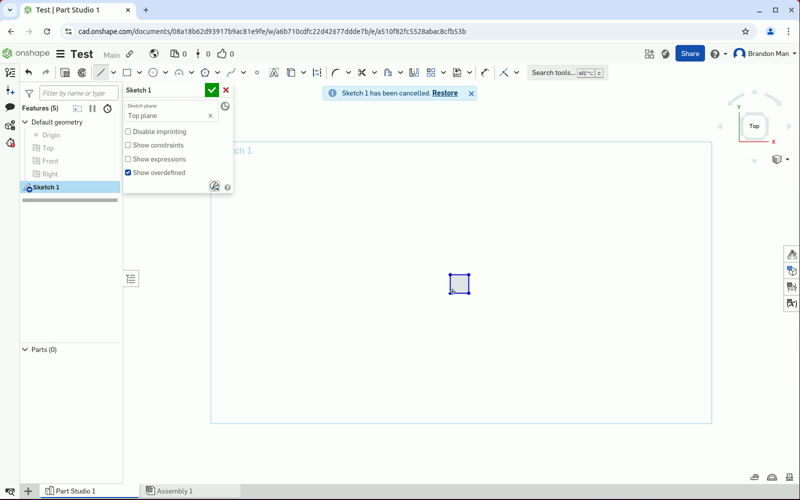
key_down(shift)
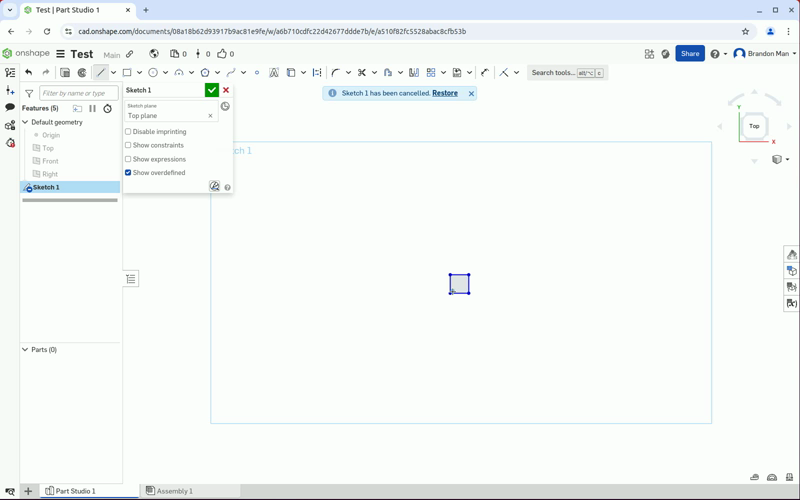
mouse_move(482, 291)
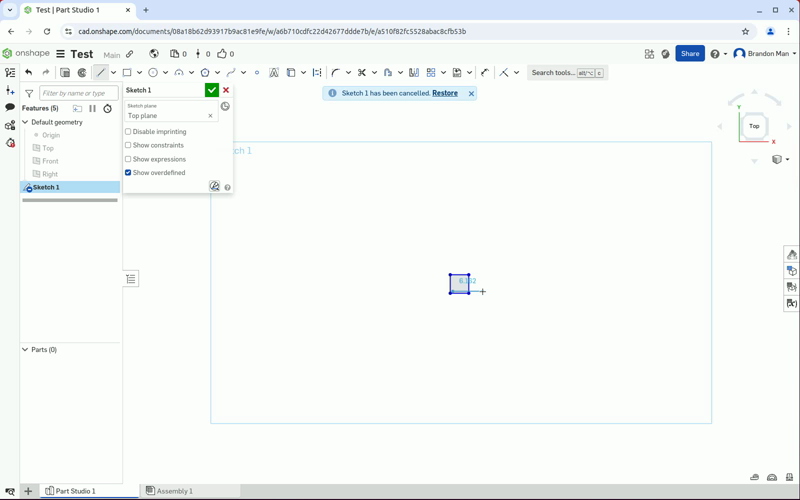
mouse_move(466, 291)
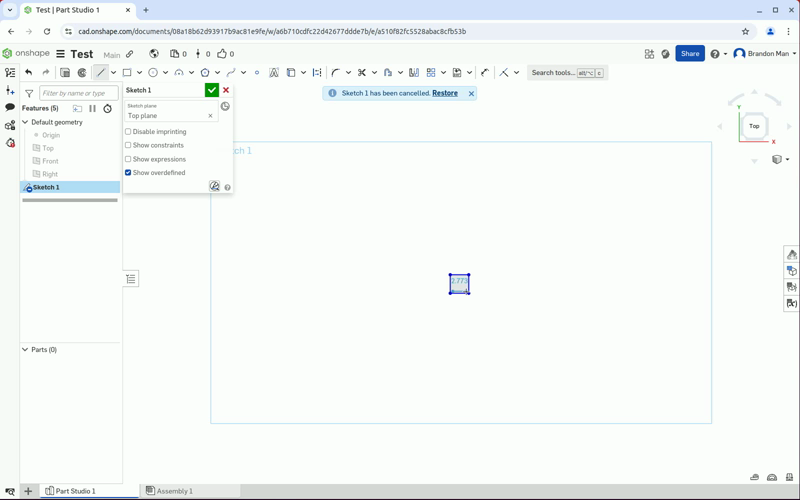
scroll(6)
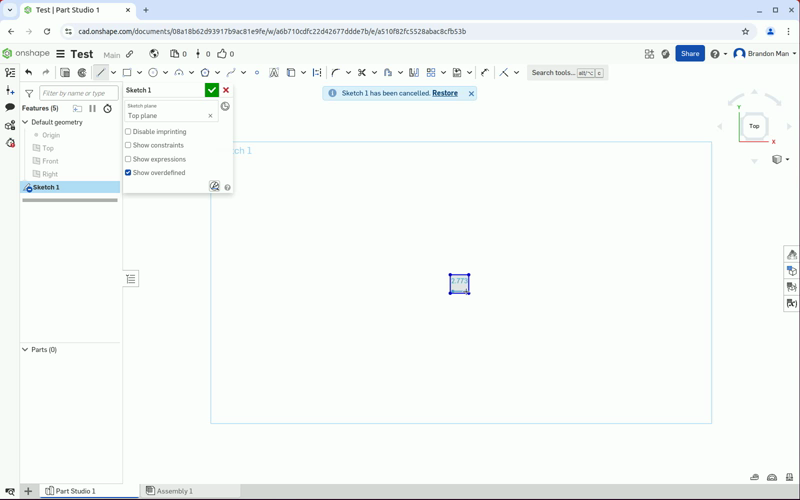
scroll(6)
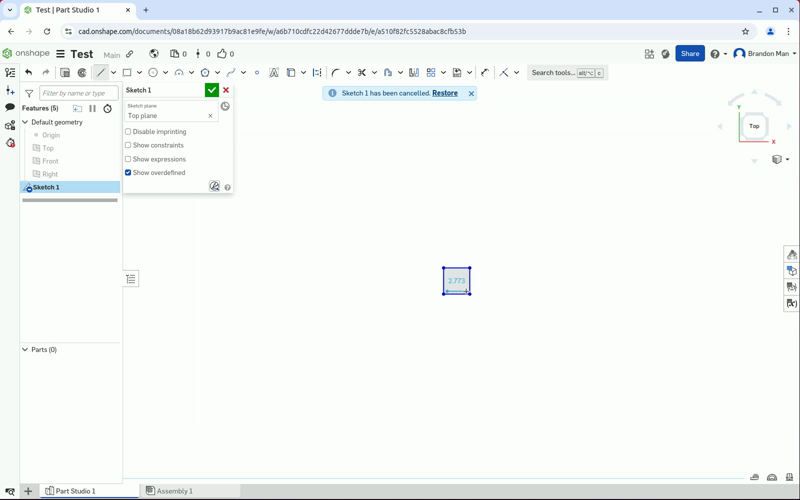
scroll(6)
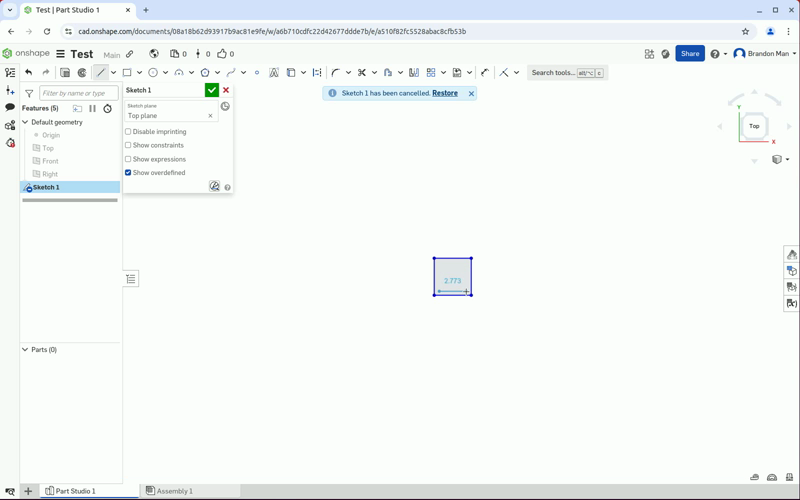
scroll(6)
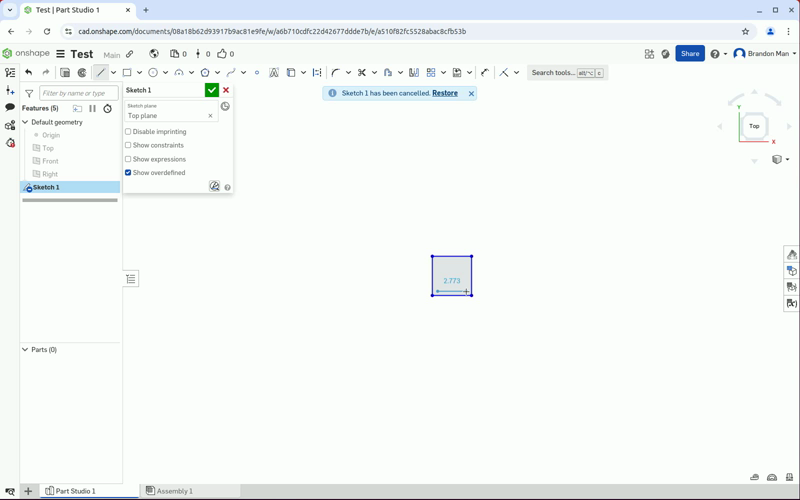
scroll(6)
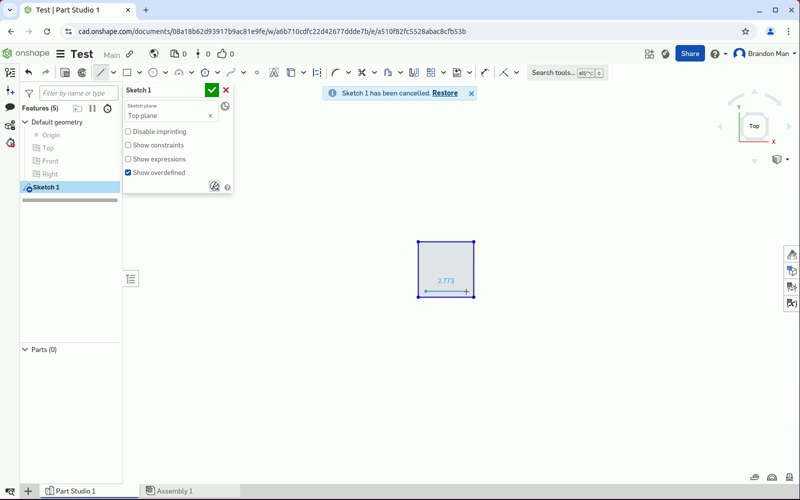
scroll(6)
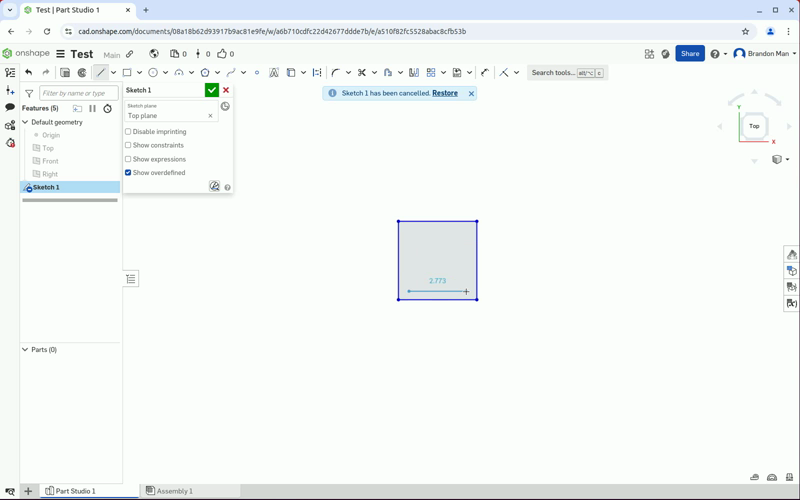
scroll(6)
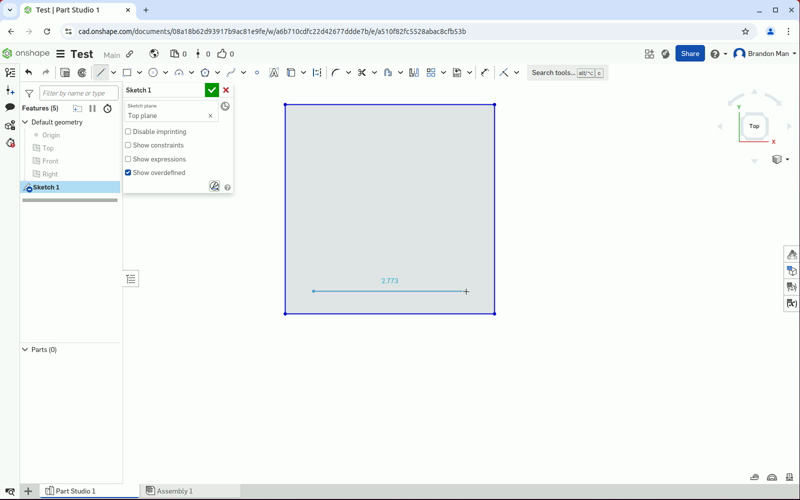
click(466, 291)
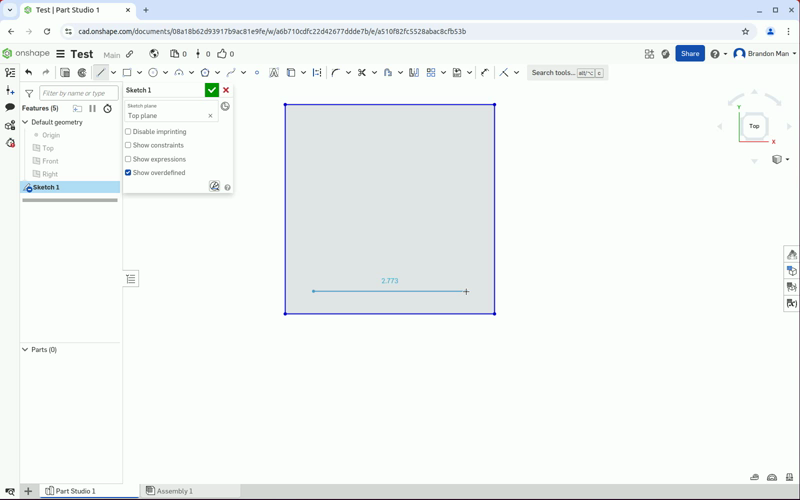
scroll(-6)
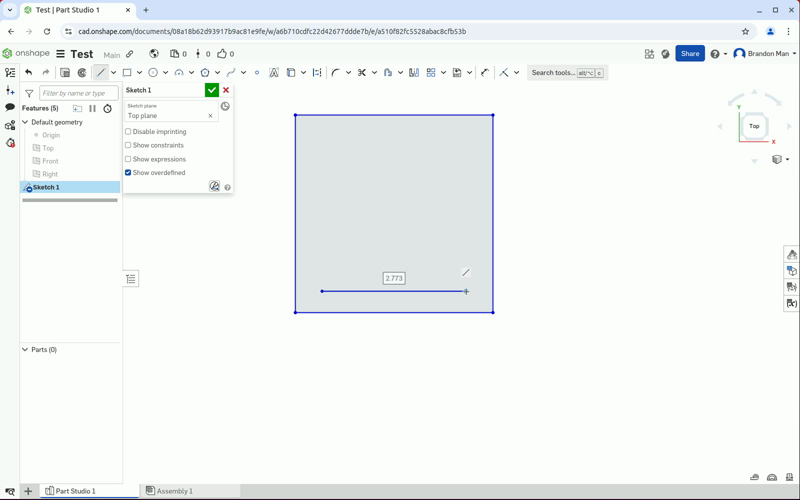
scroll(-6)
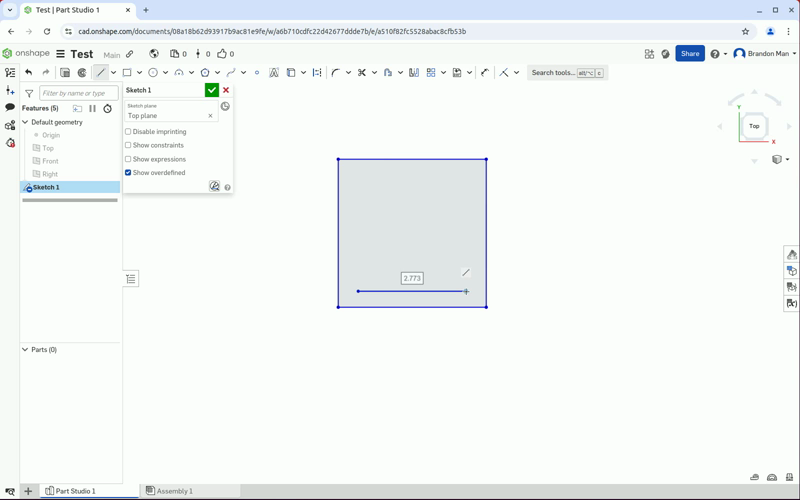
scroll(-6)
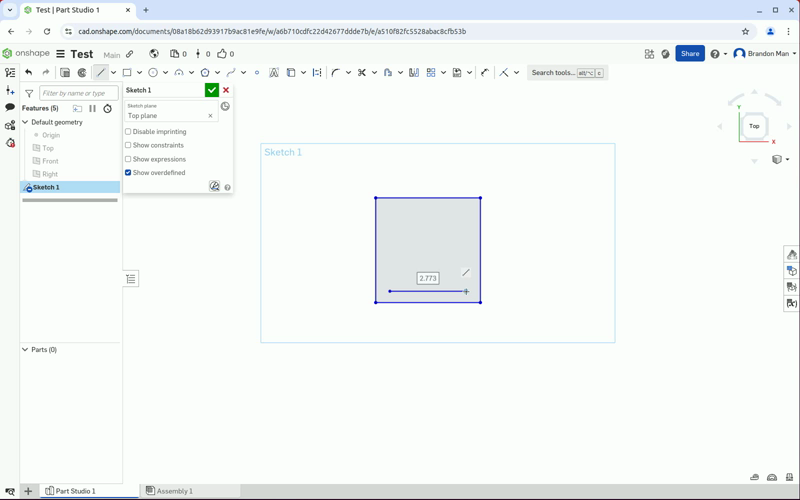
scroll(-6)
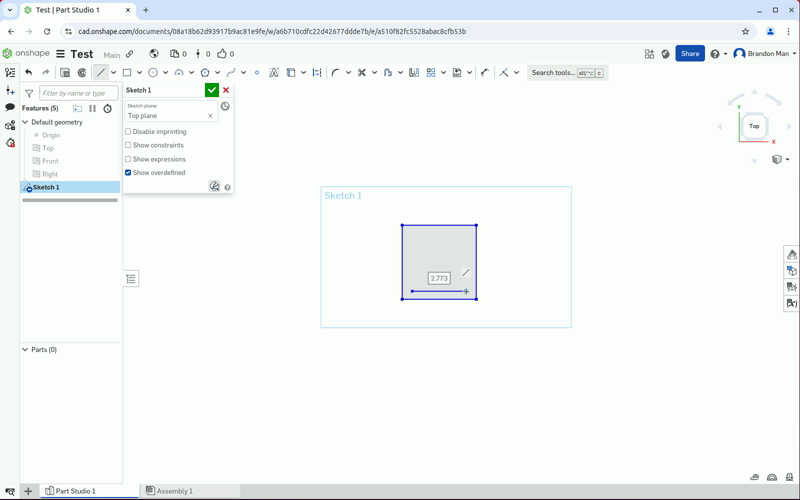
scroll(-6)
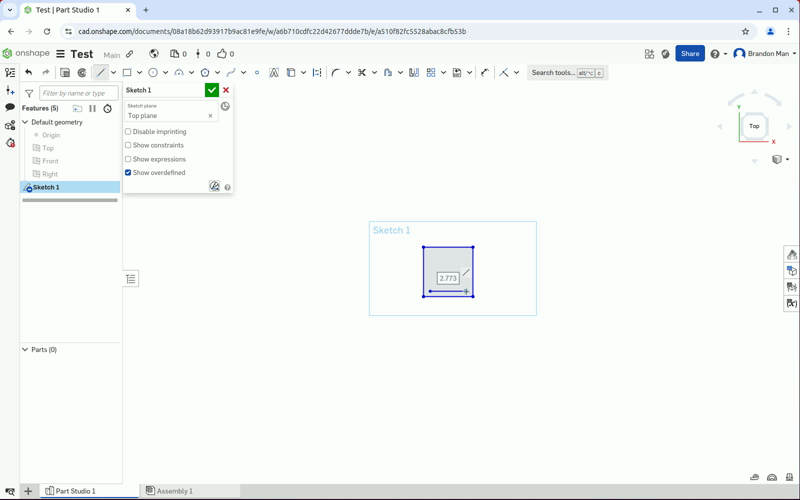
scroll(-6)
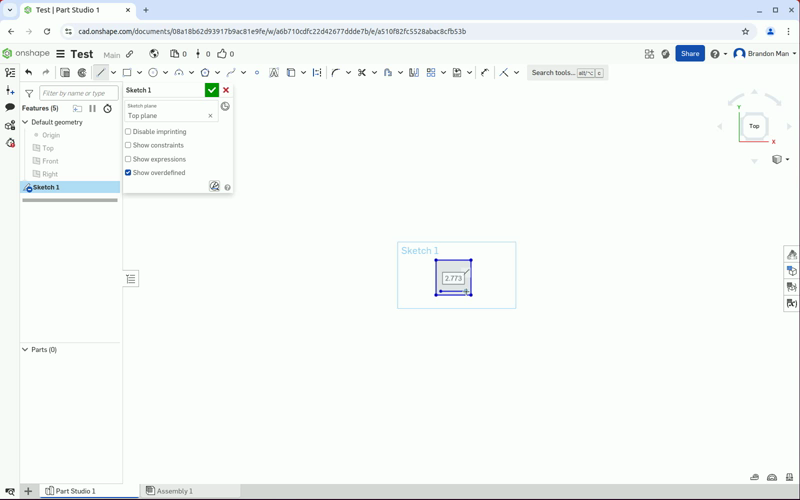
scroll(-6)
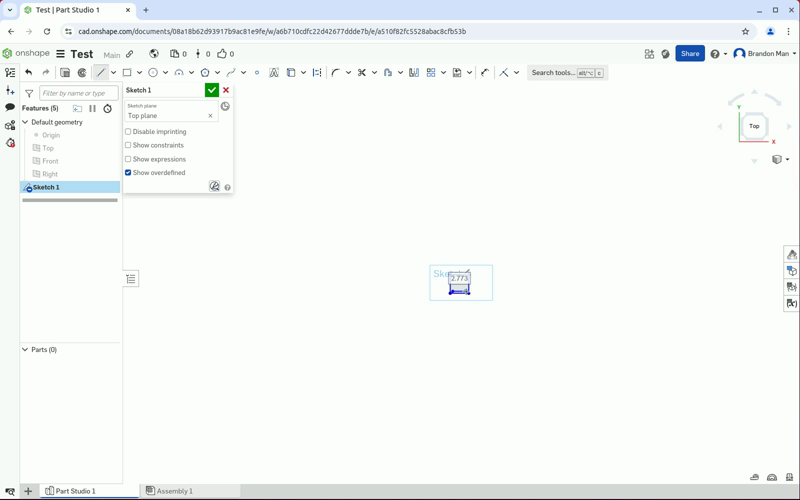
key_up(shift)
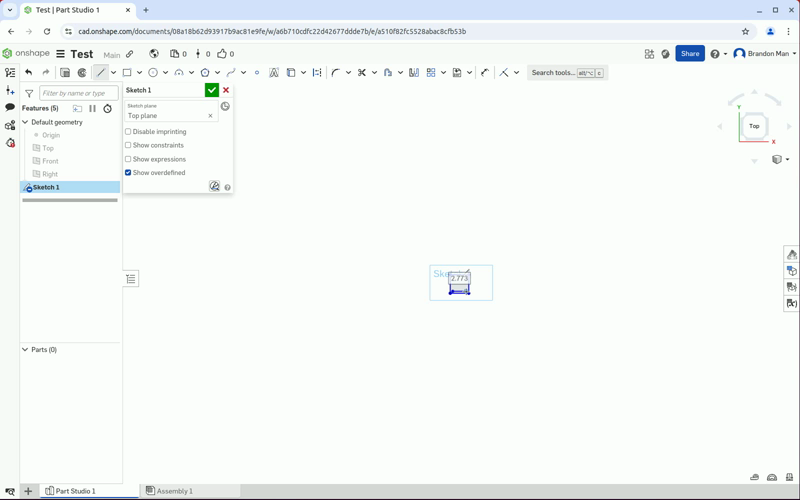
key_down(shift)
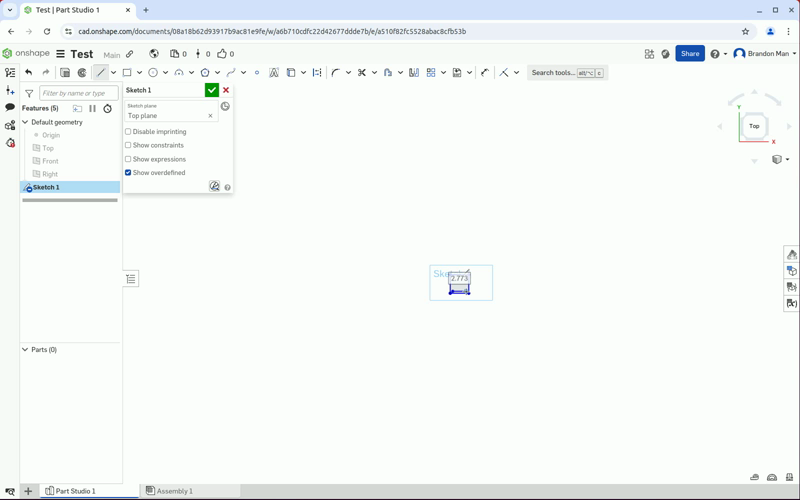
mouse_move(496, 291)
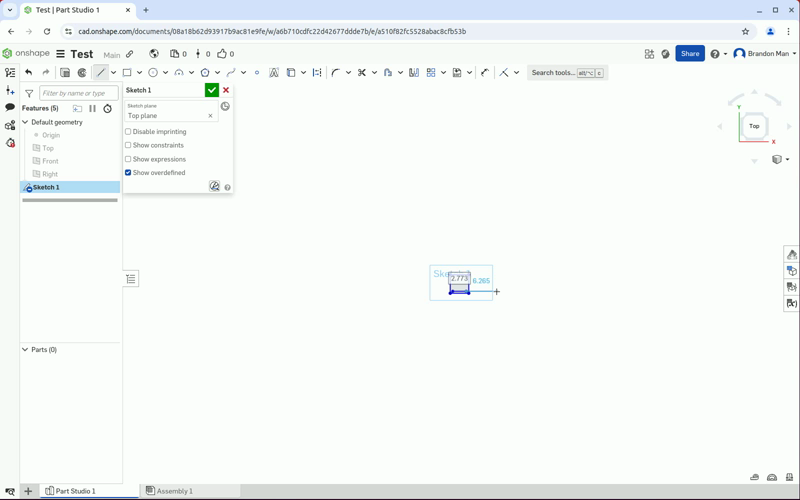
mouse_move(466, 277)
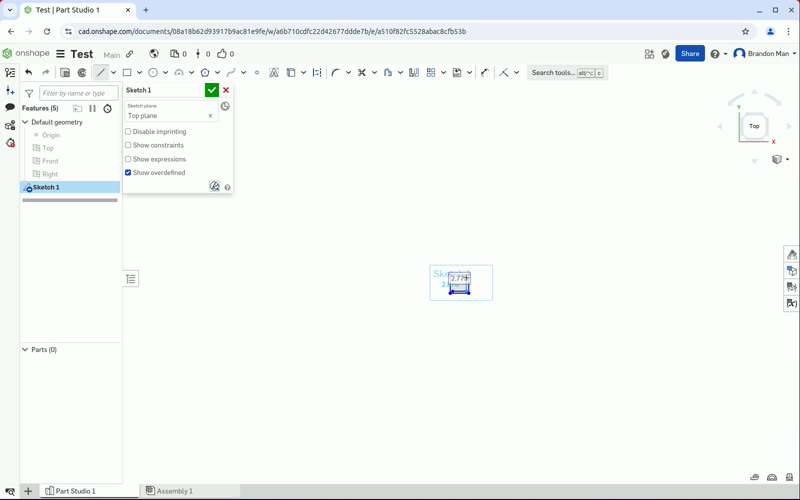
scroll(6)
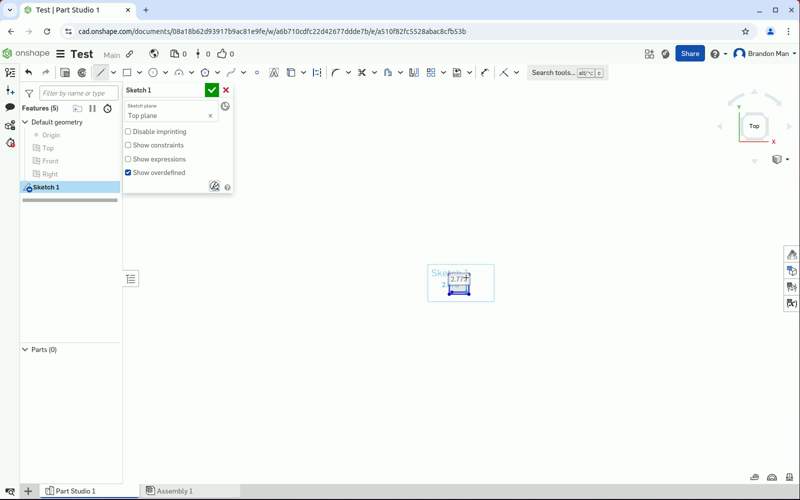
scroll(6)
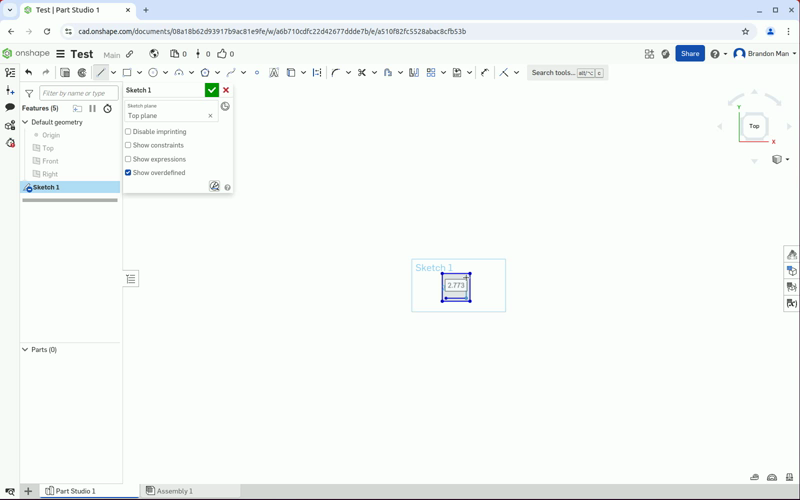
scroll(6)
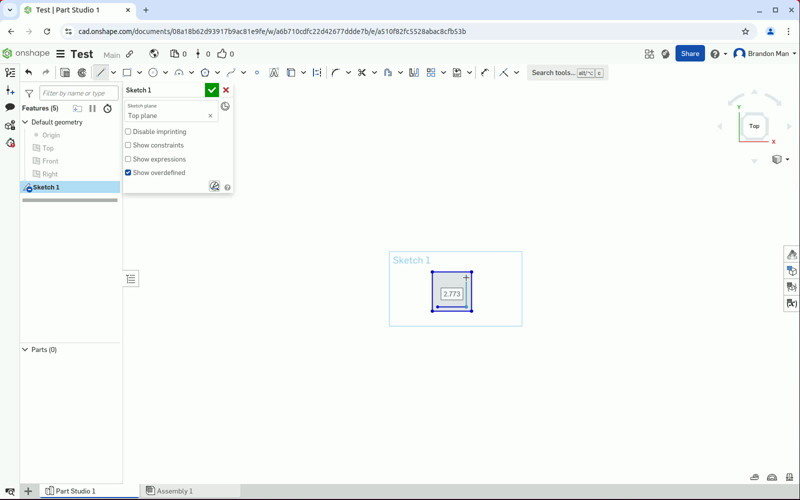
scroll(6)
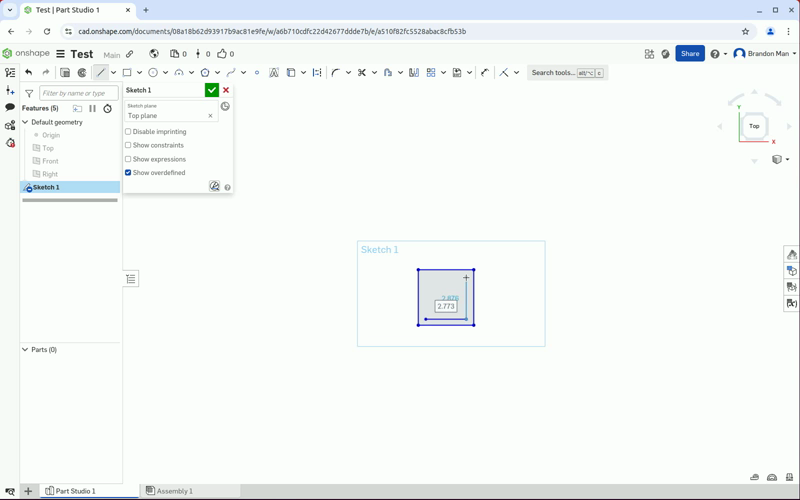
scroll(6)
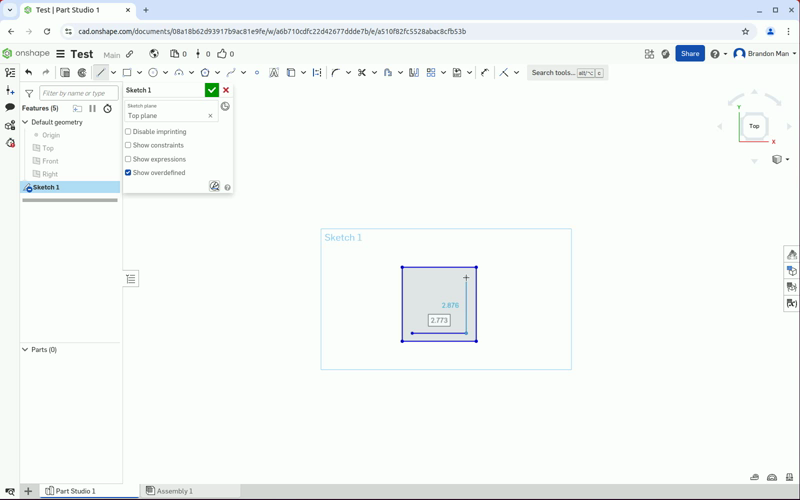
scroll(6)
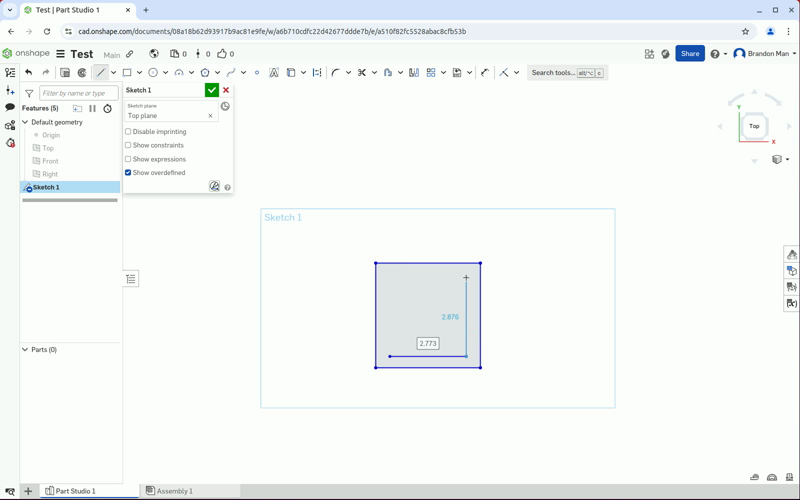
scroll(6)
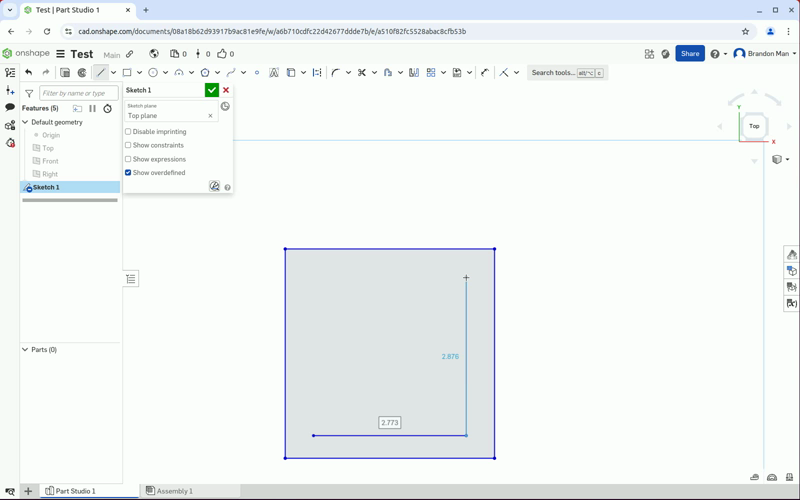
click(466, 277)
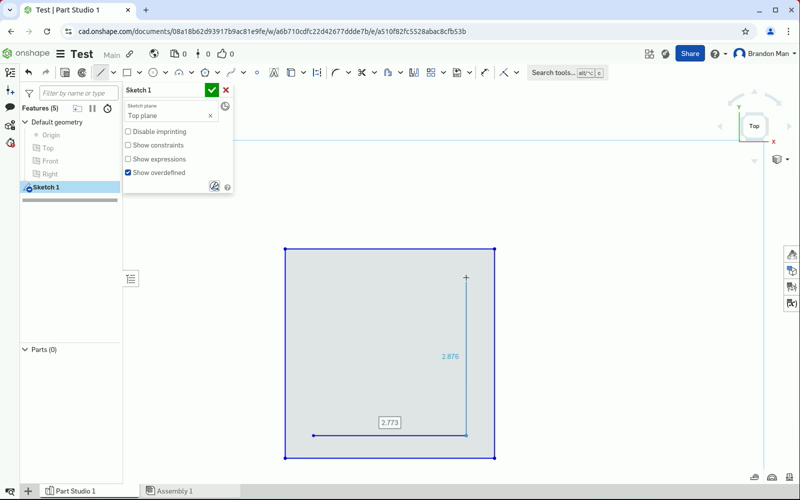
scroll(-6)
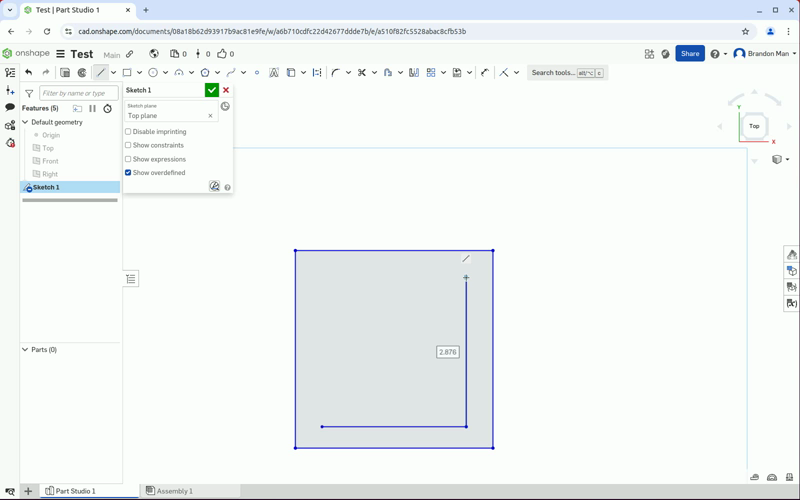
scroll(-6)
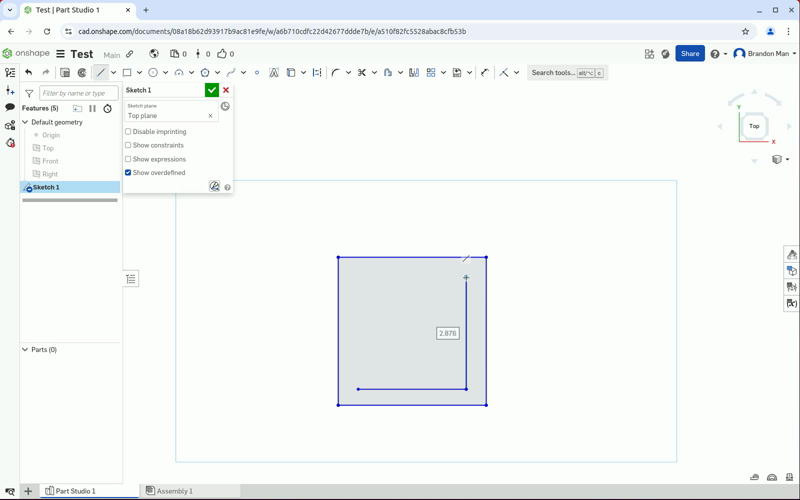
scroll(-6)
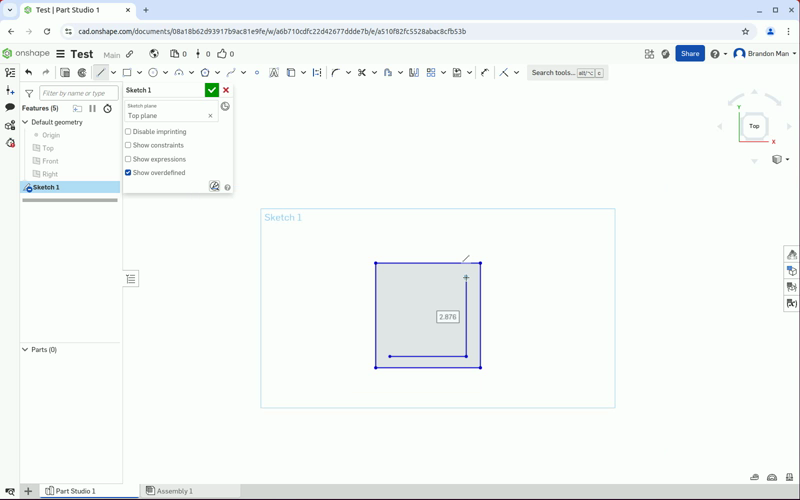
scroll(-6)
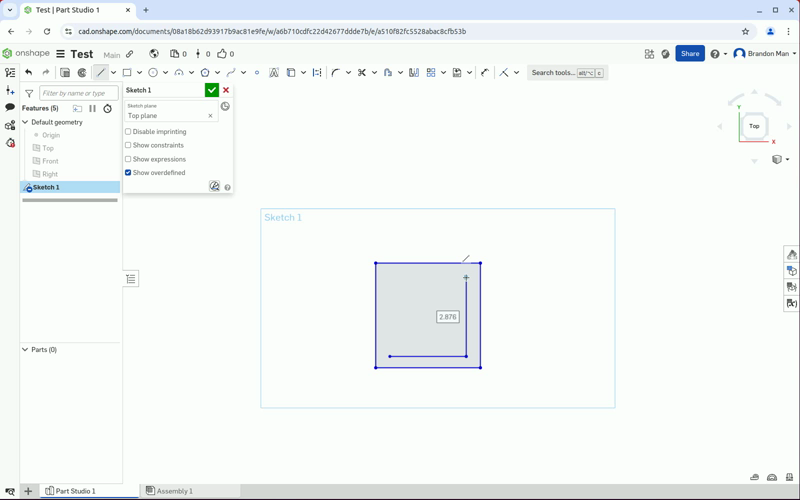
scroll(-6)
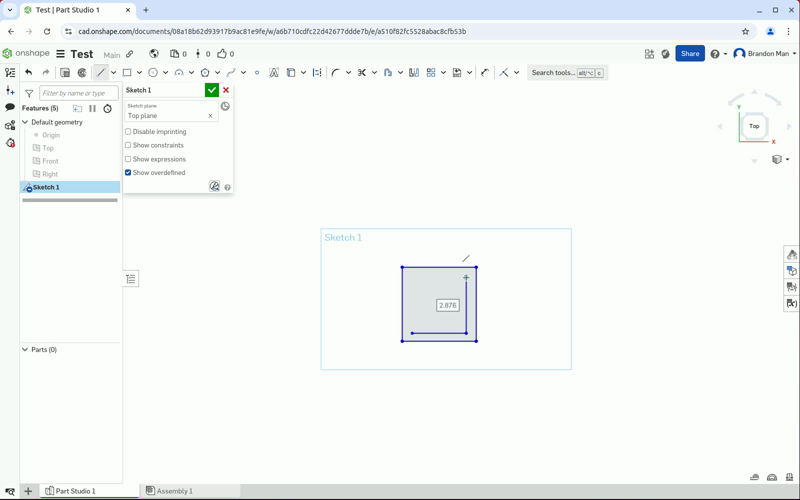
scroll(-6)
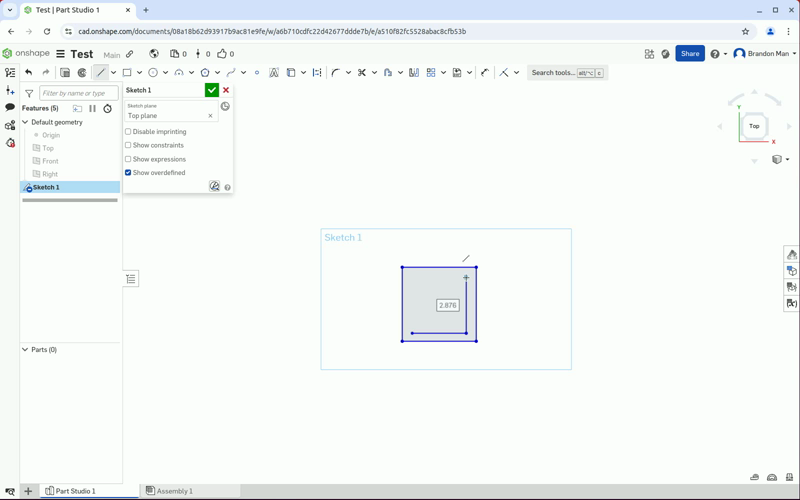
scroll(-6)
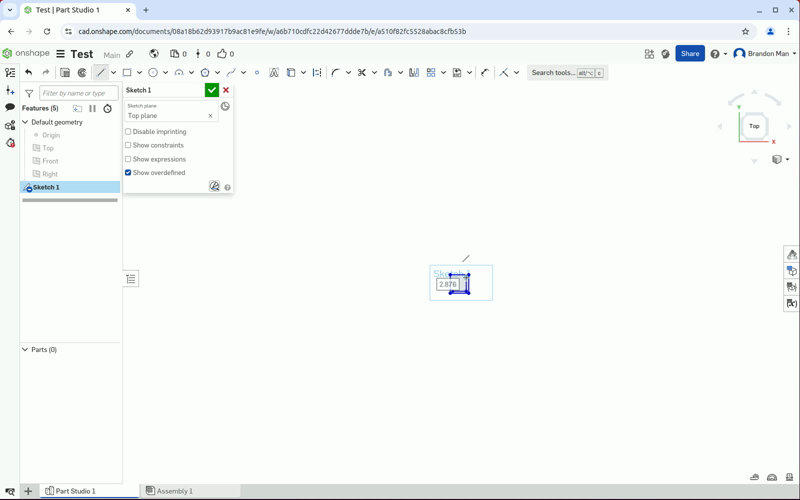
key_up(shift)
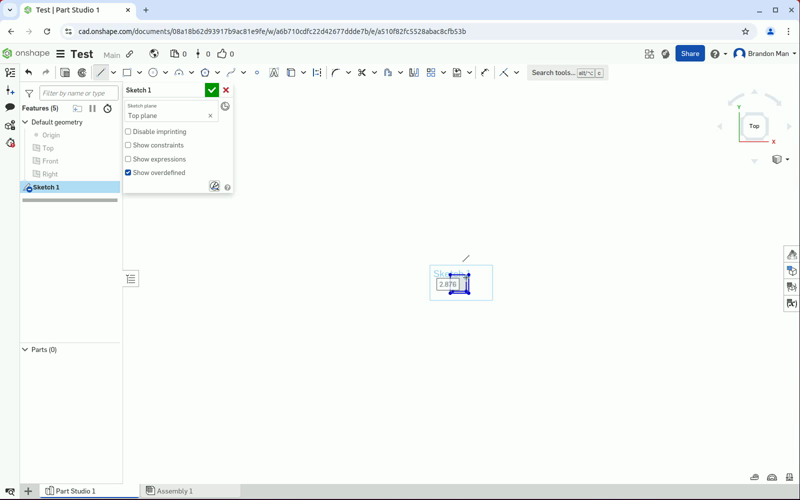
key_down(shift)
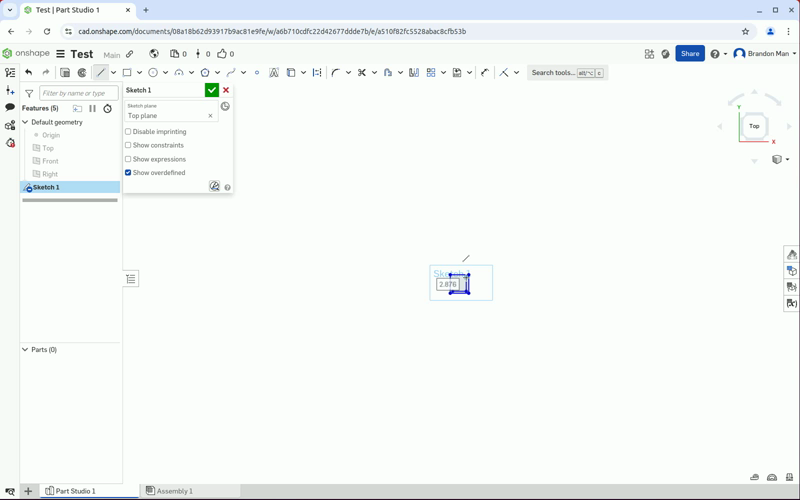
mouse_move(496, 277)
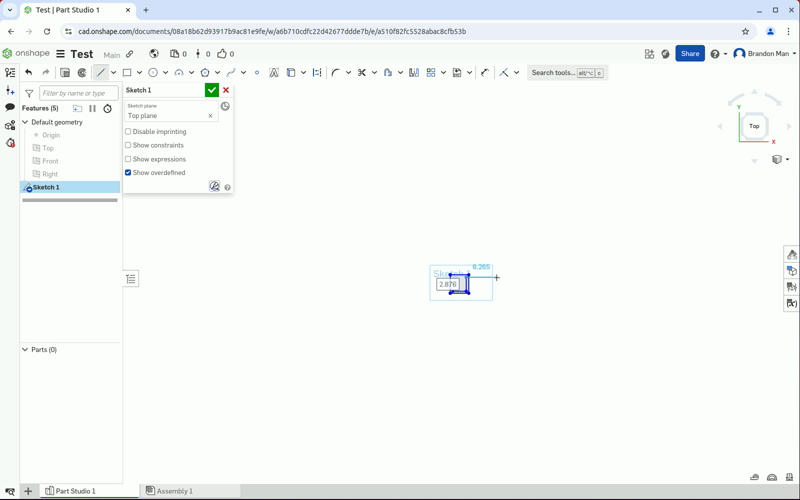
mouse_move(452, 277)
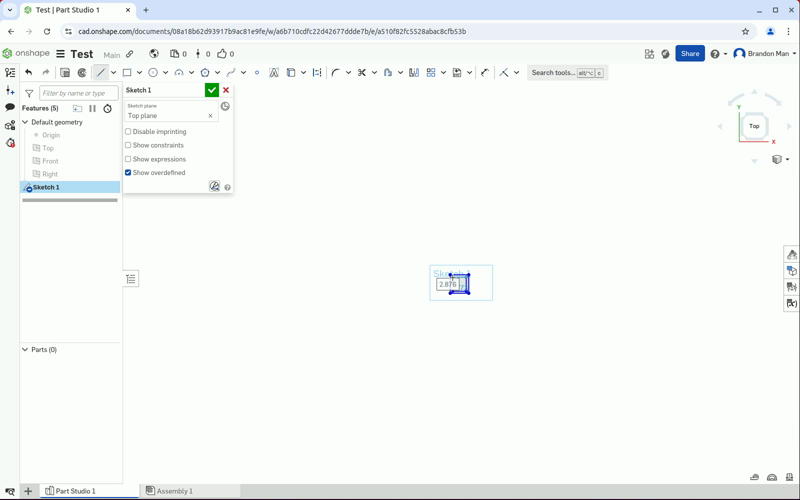
scroll(6)
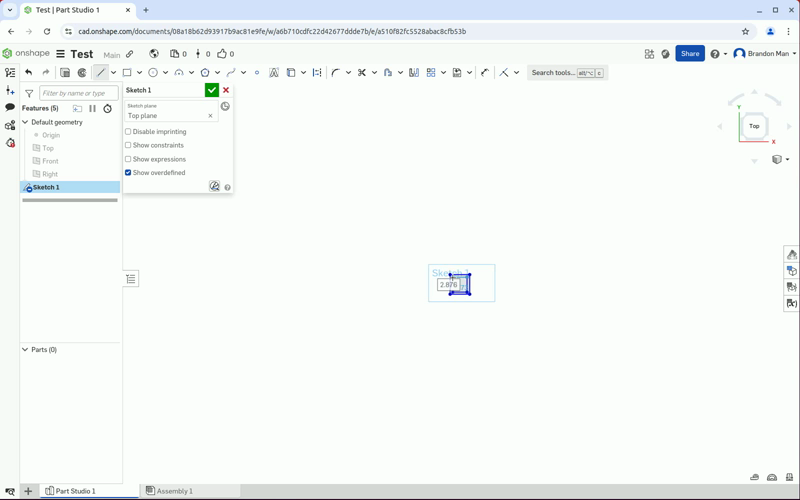
scroll(6)
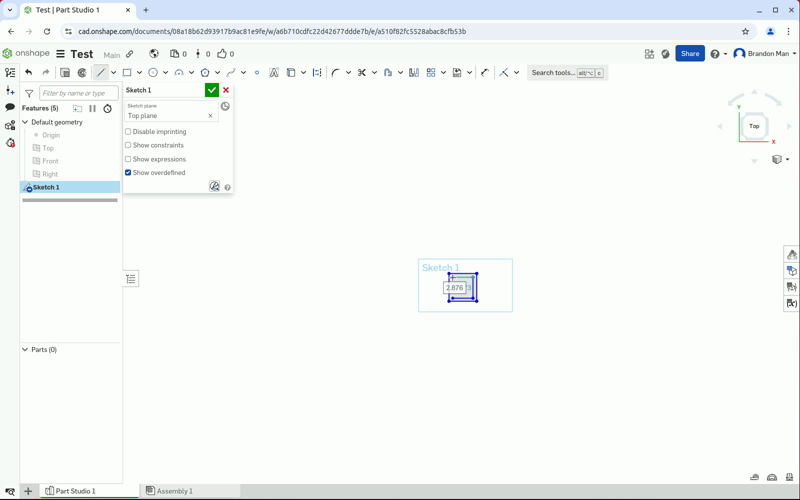
scroll(6)
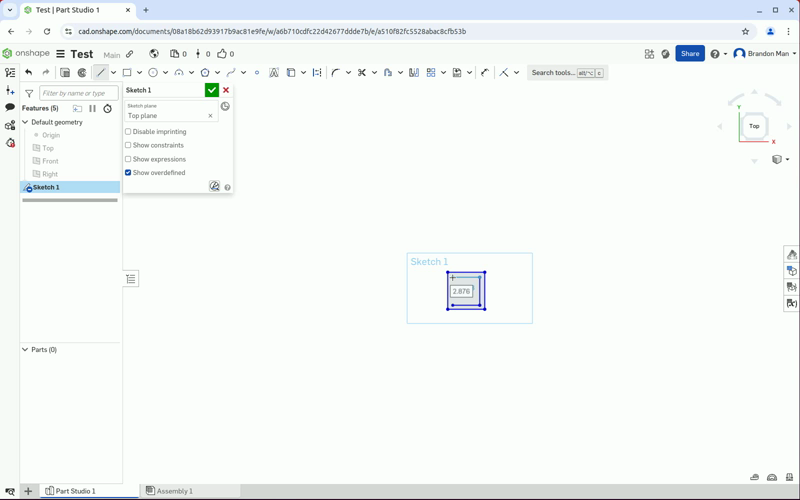
scroll(6)
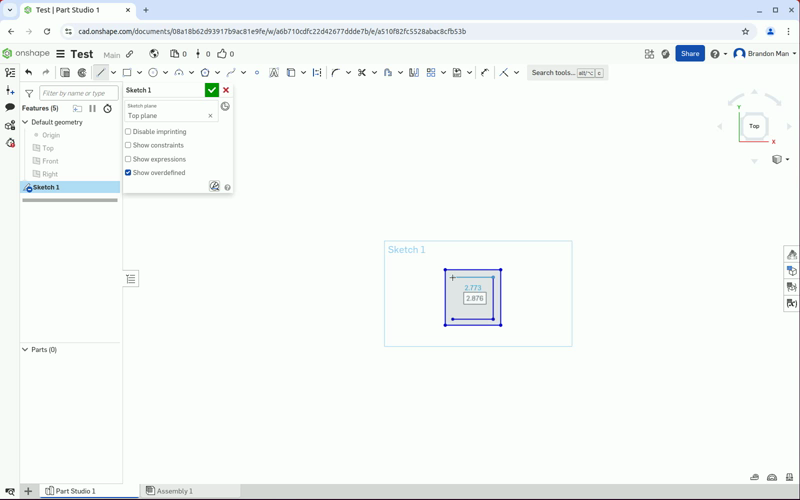
scroll(6)
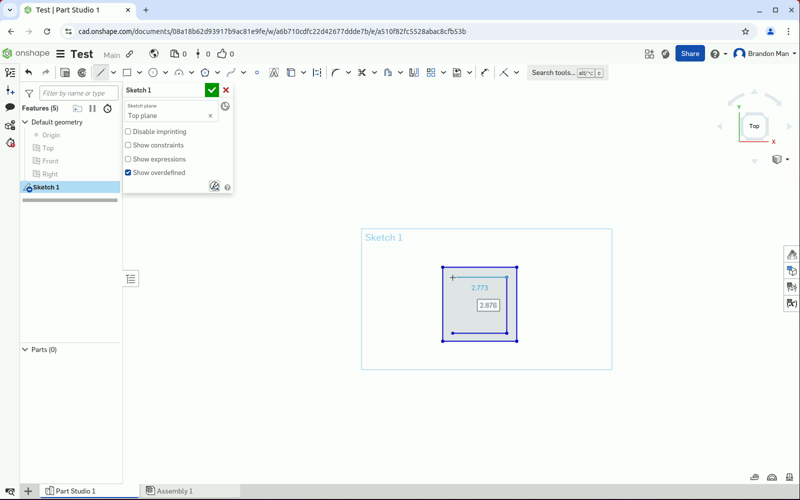
scroll(6)
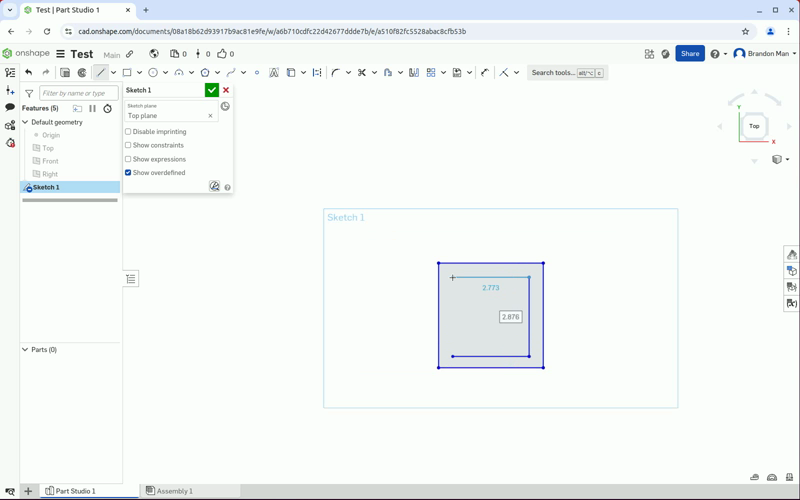
scroll(6)
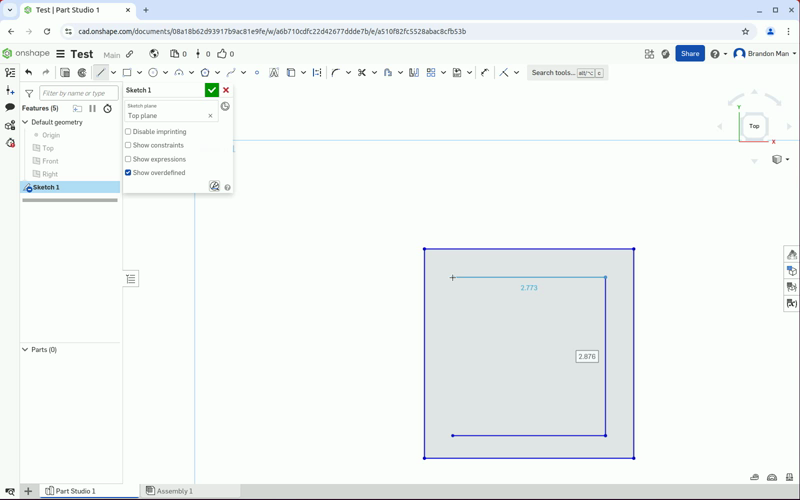
click(452, 277)
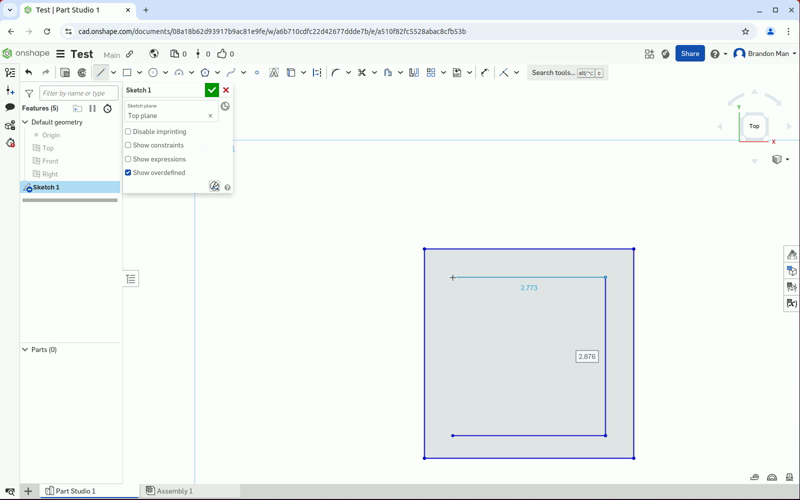
scroll(-6)
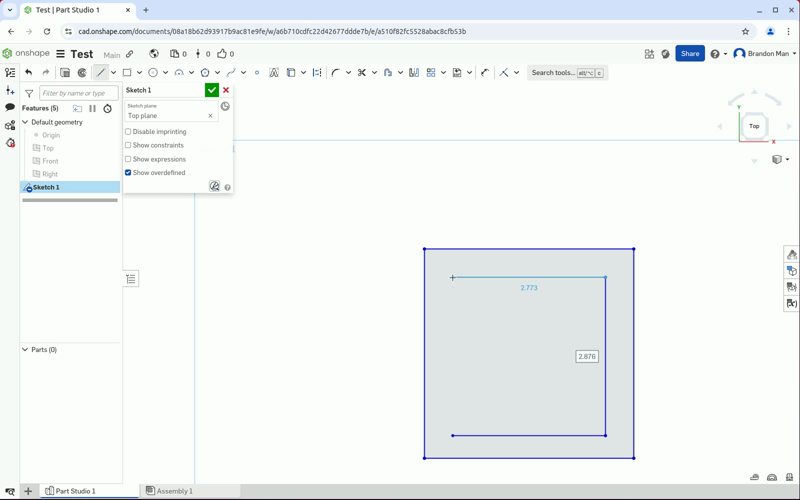
scroll(-6)
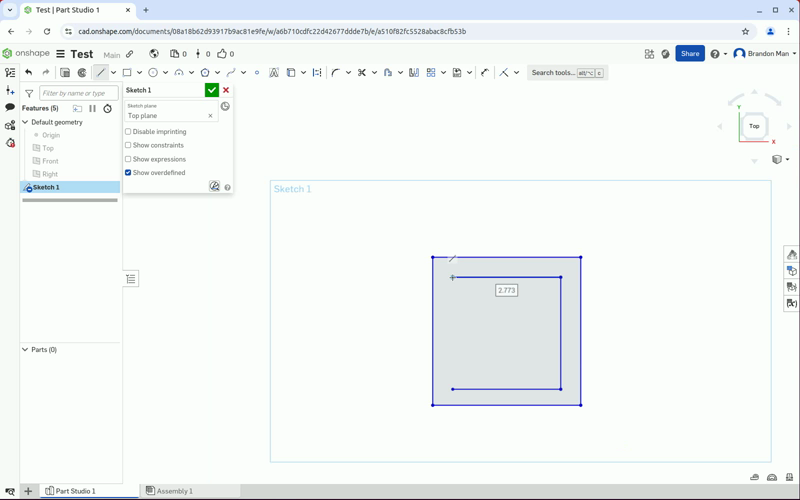
scroll(-6)
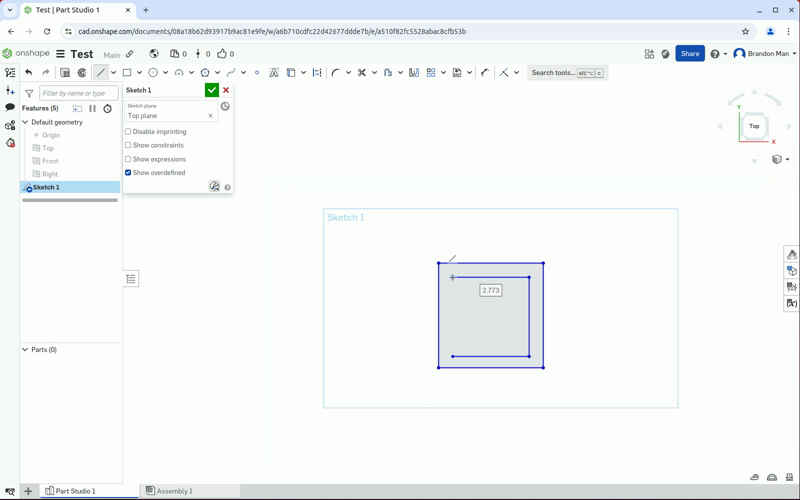
scroll(-6)
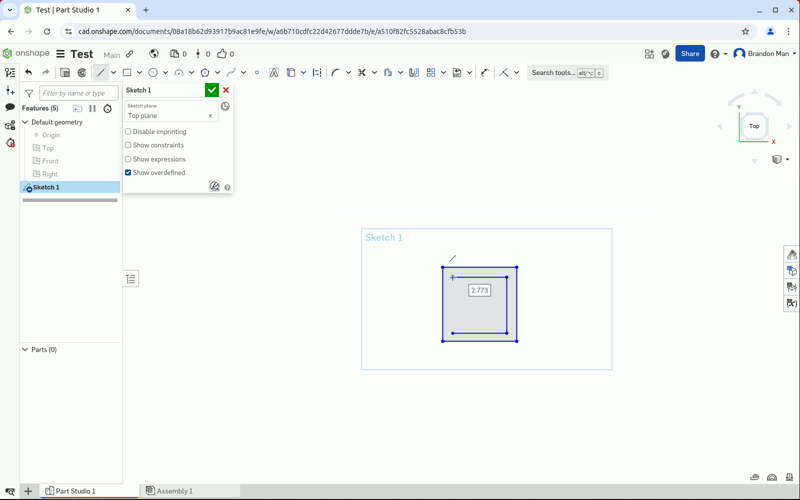
scroll(-6)
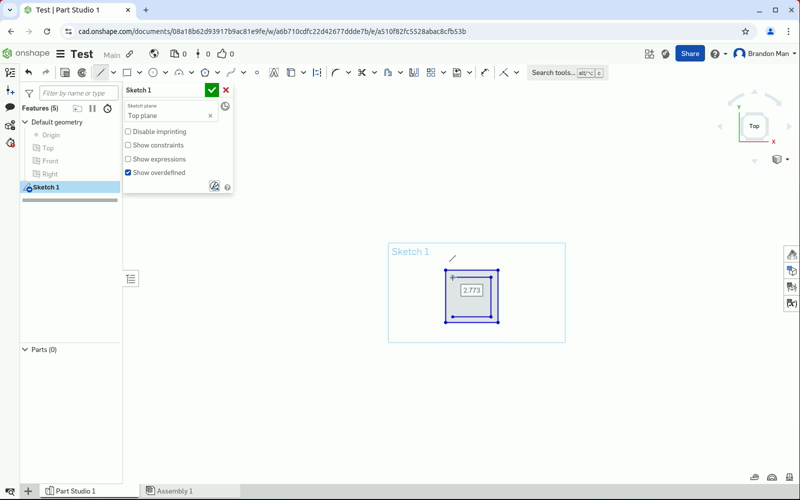
scroll(-6)
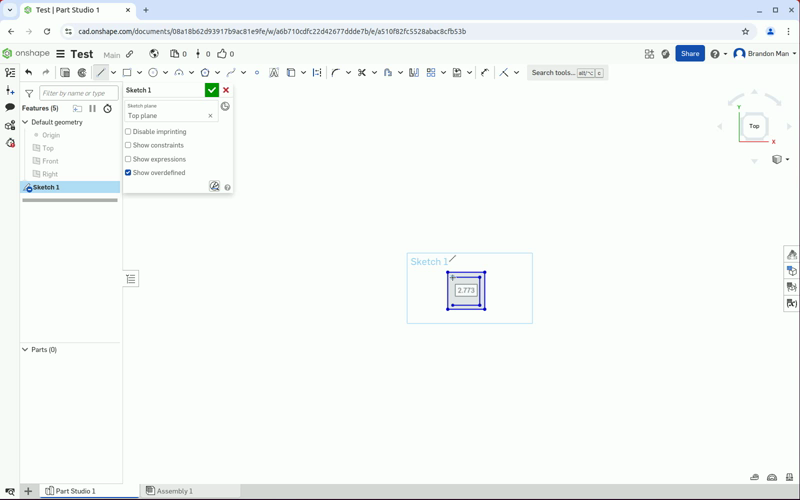
scroll(-6)
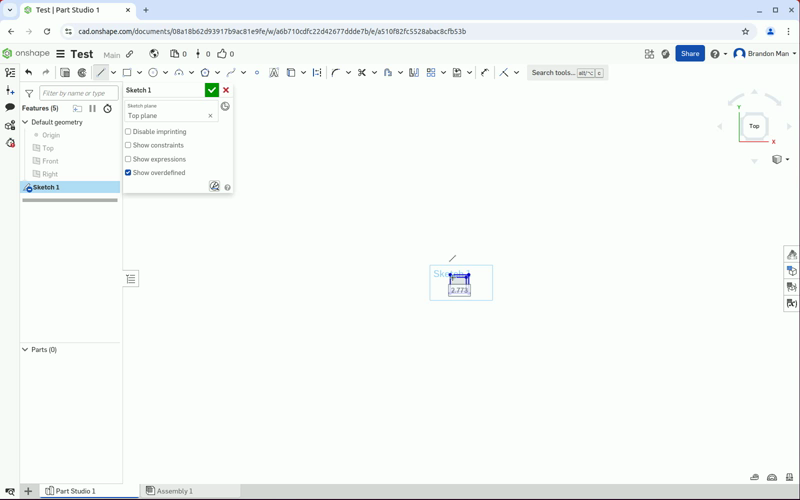
key_up(shift)
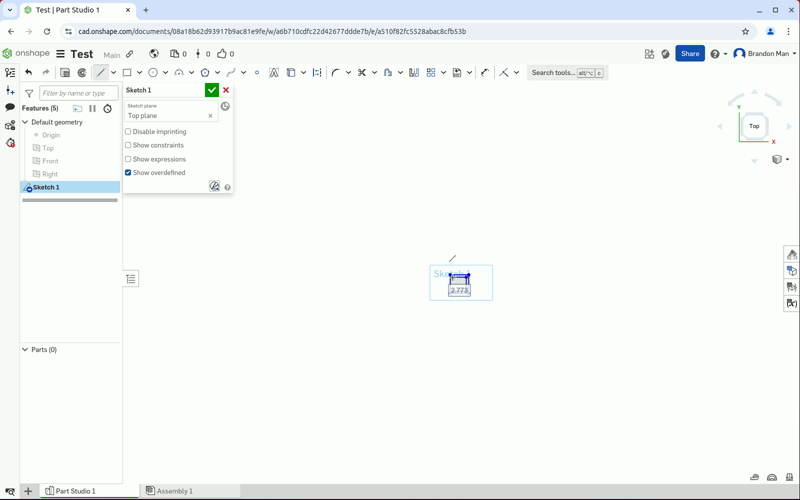
mouse_move(482, 277)
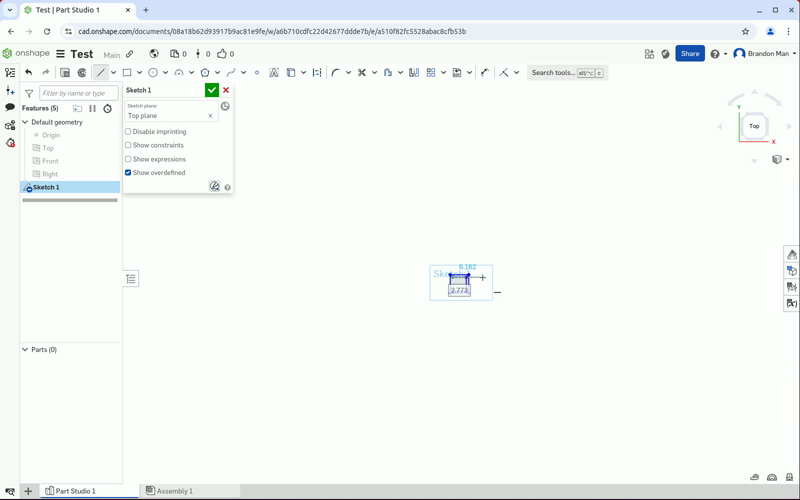
key_down(shift)
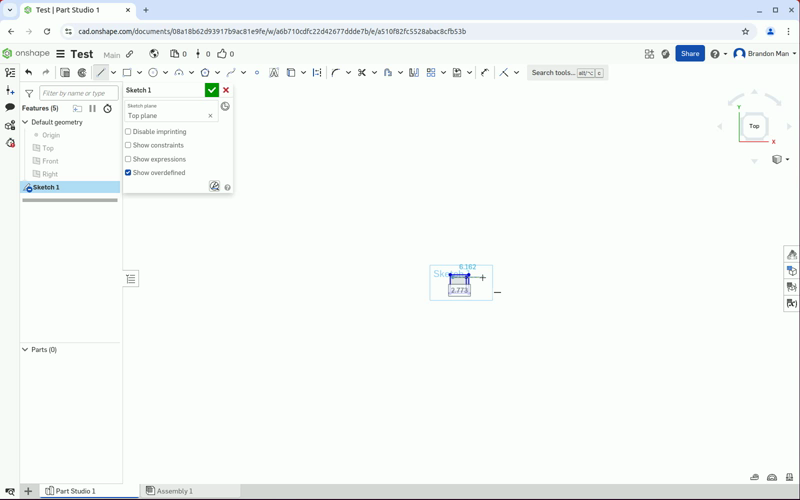
mouse_move(452, 291)
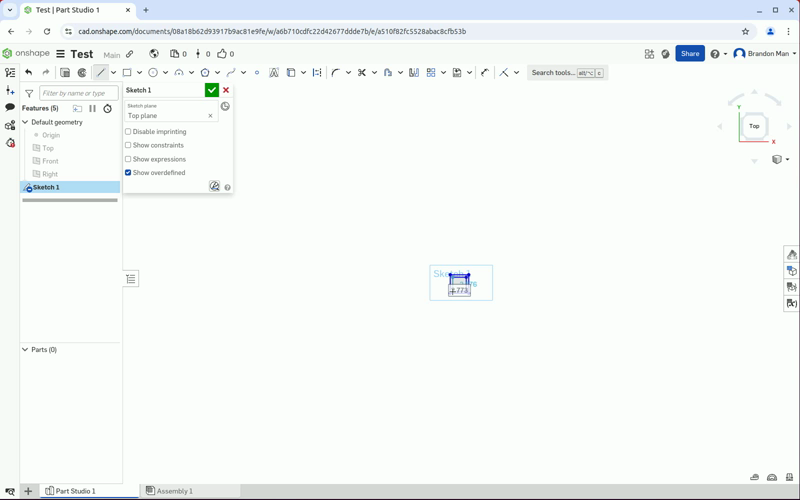
scroll(6)
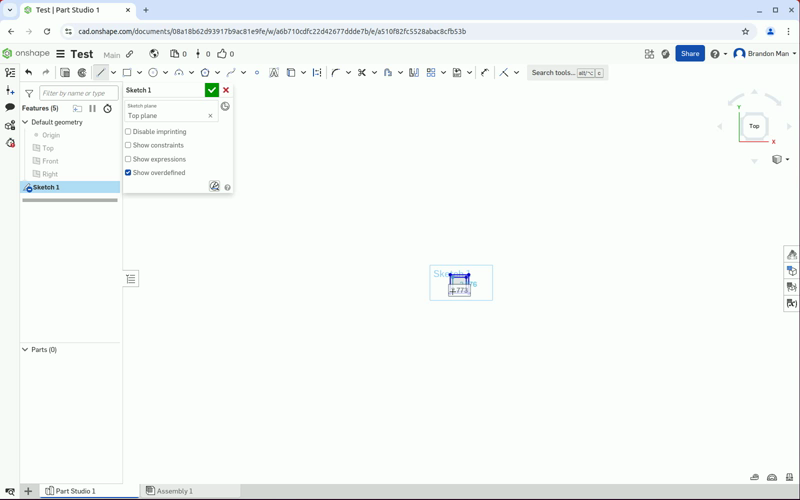
scroll(6)
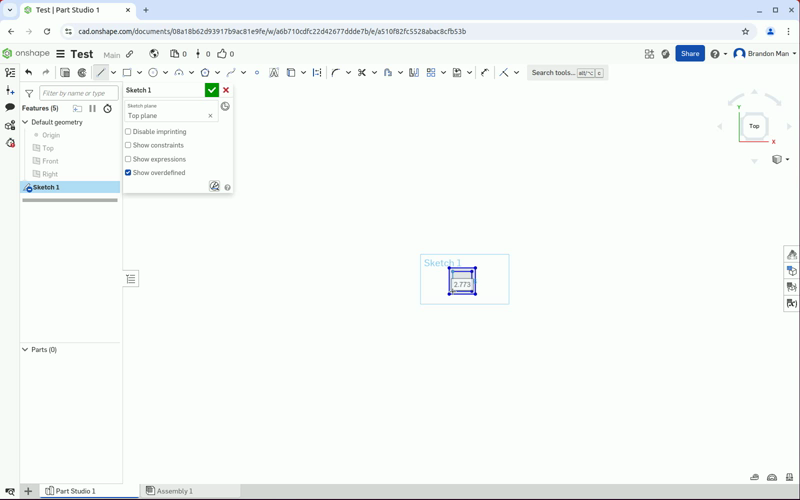
scroll(6)
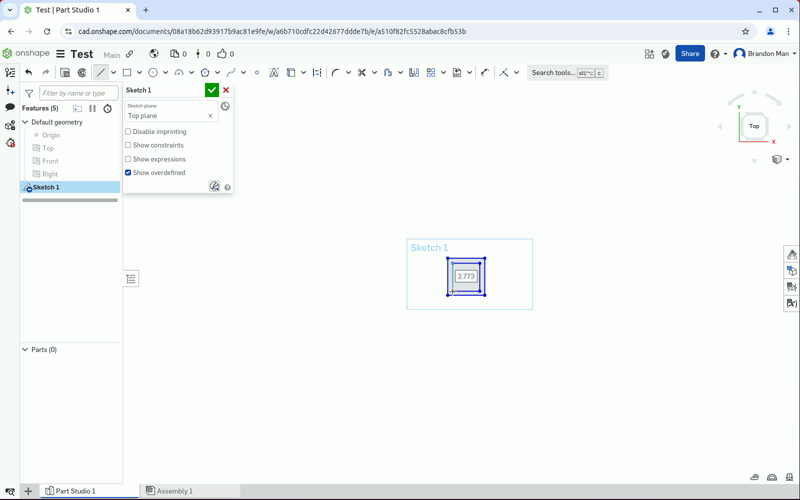
scroll(6)
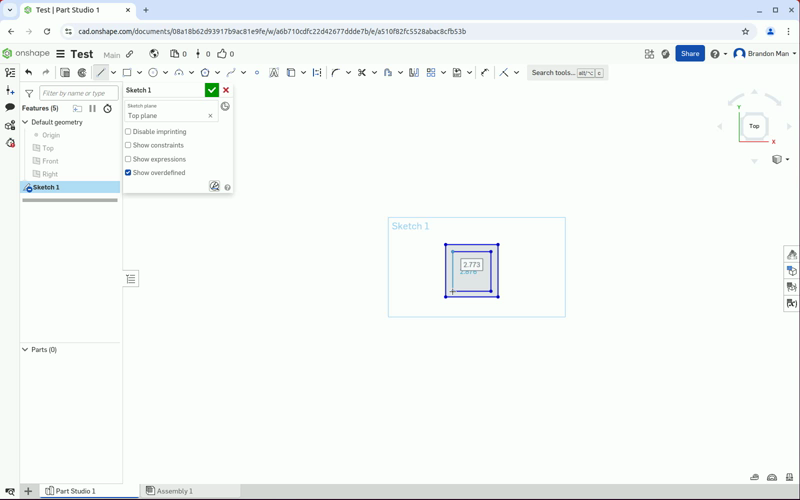
scroll(6)
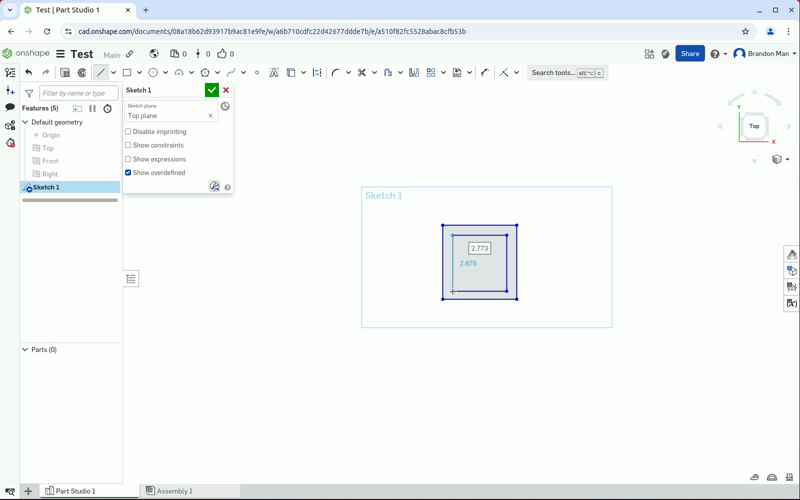
scroll(6)
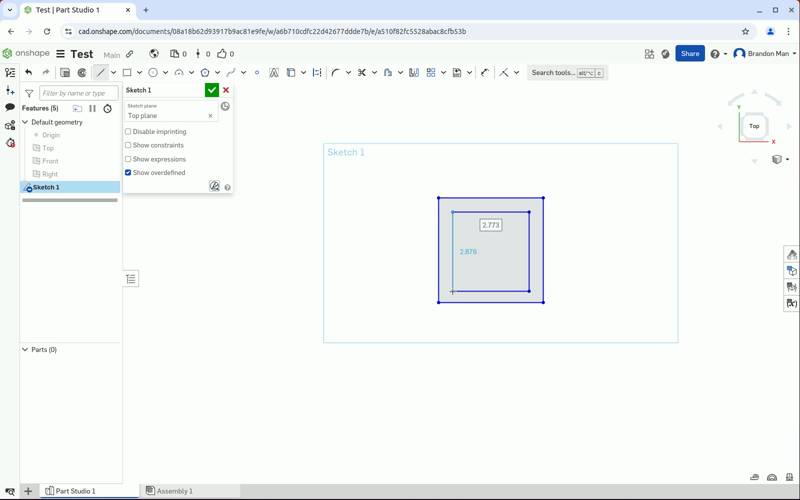
scroll(6)
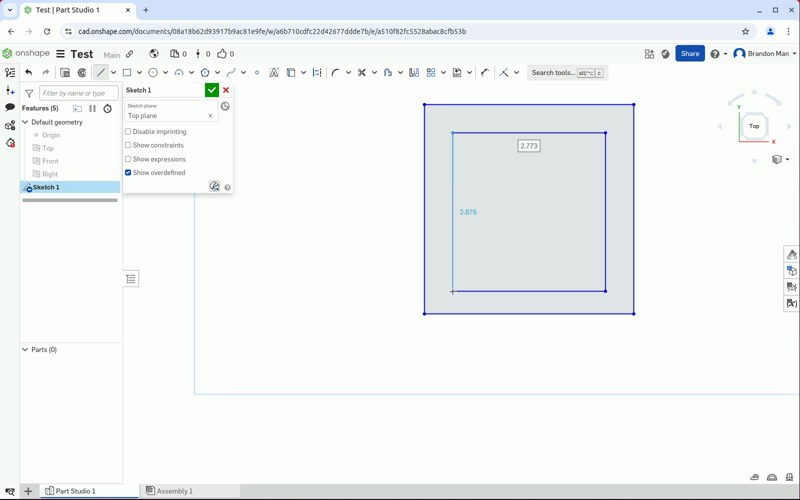
key_up(shift)
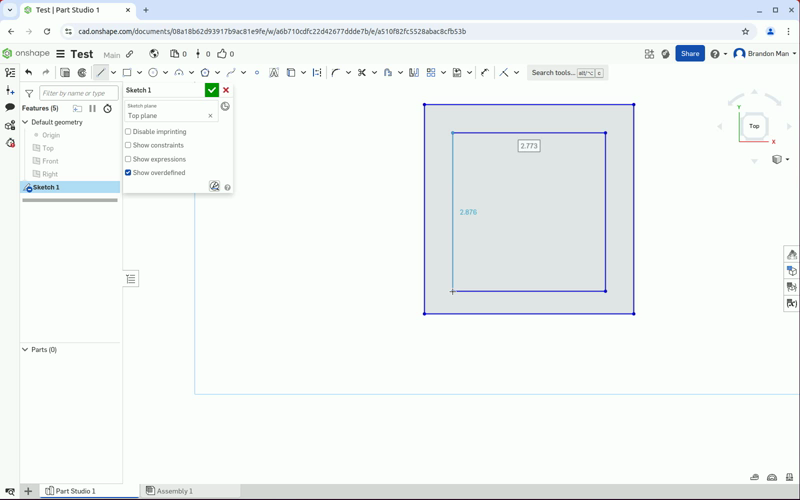
click(452, 291)
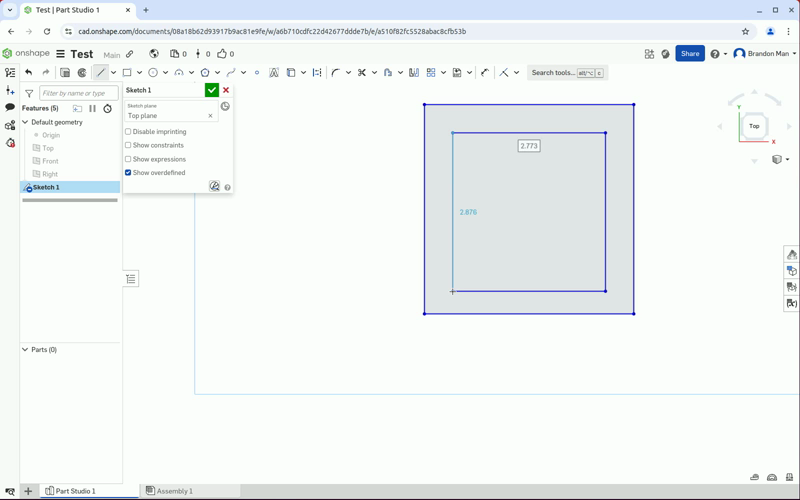
scroll(-6)
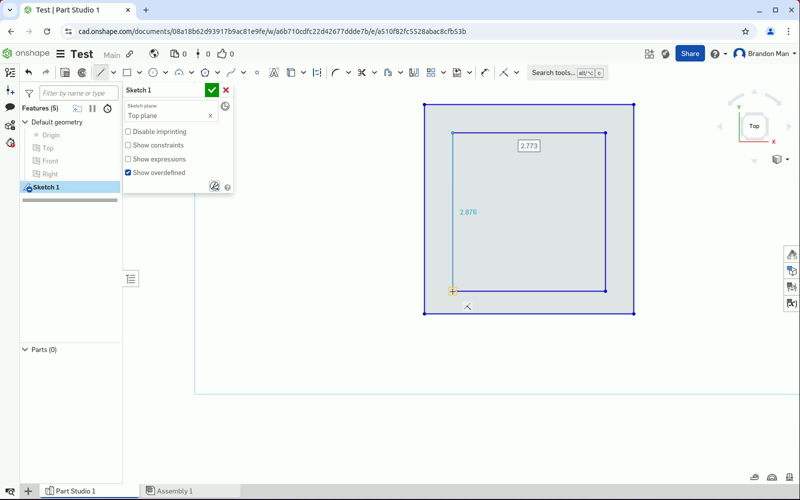
scroll(-6)
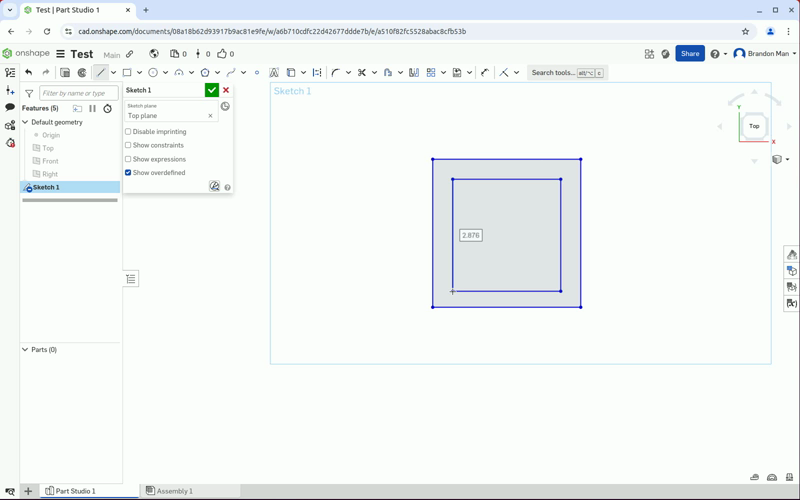
scroll(-6)
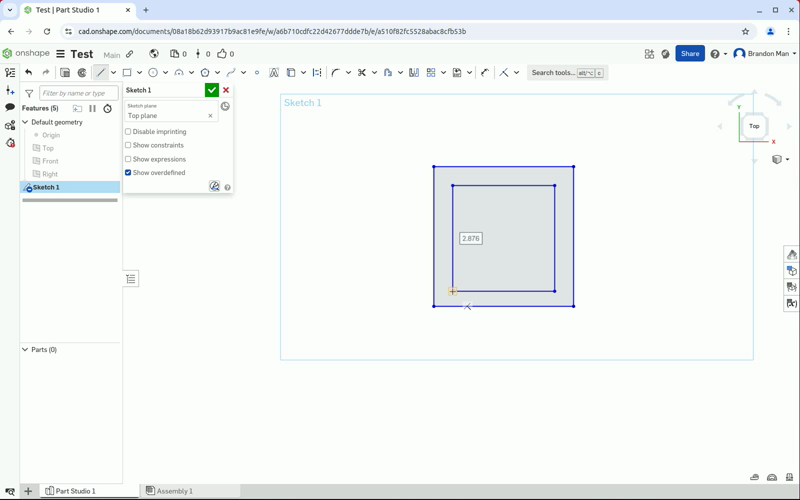
scroll(-6)
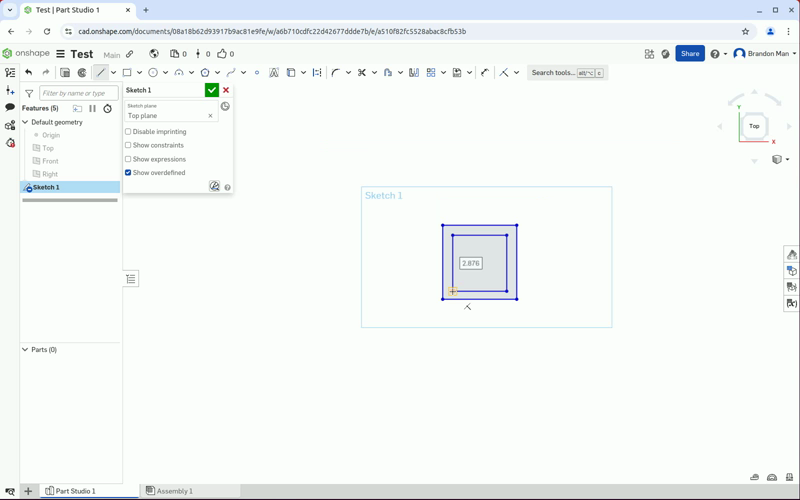
scroll(-6)
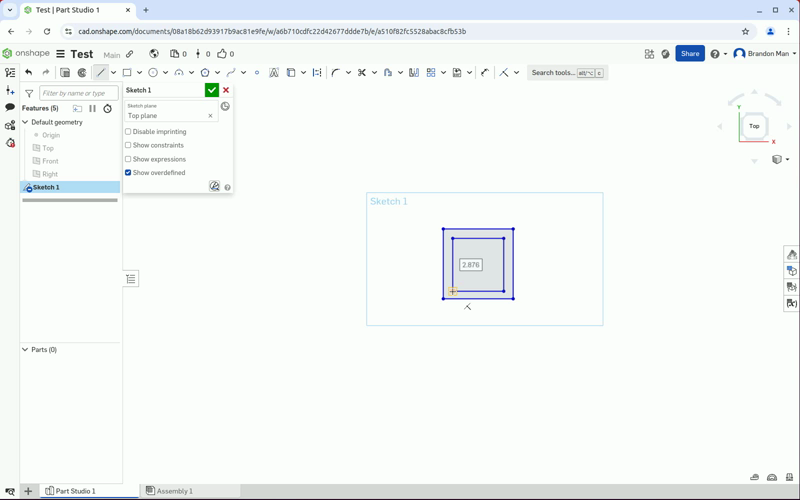
scroll(-6)
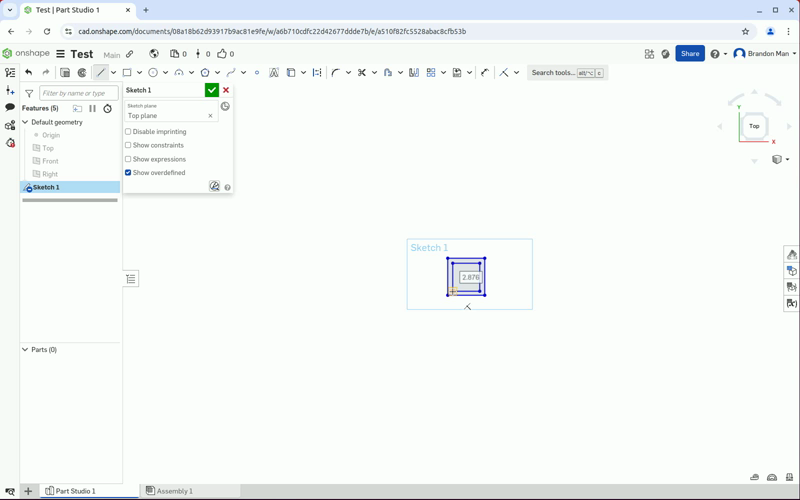
scroll(-6)
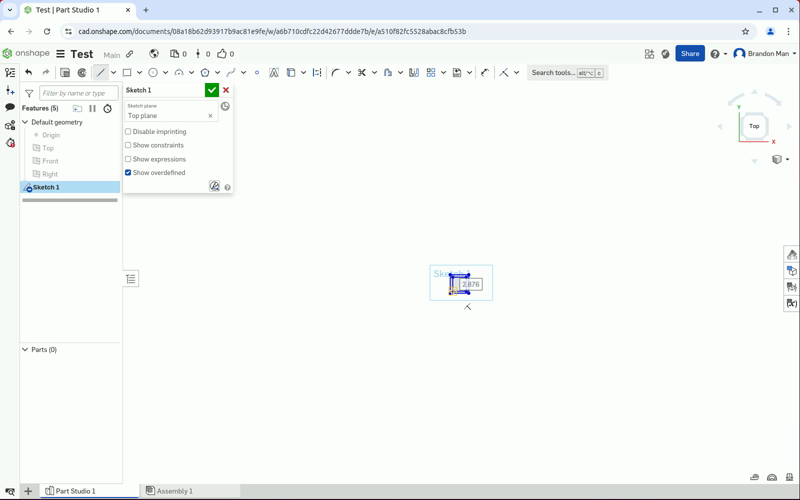
key(esc)
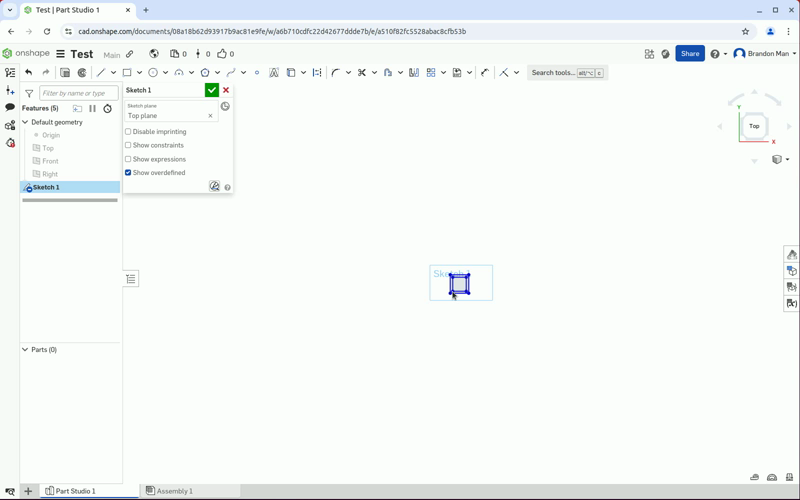
mouse_move(463, 291)
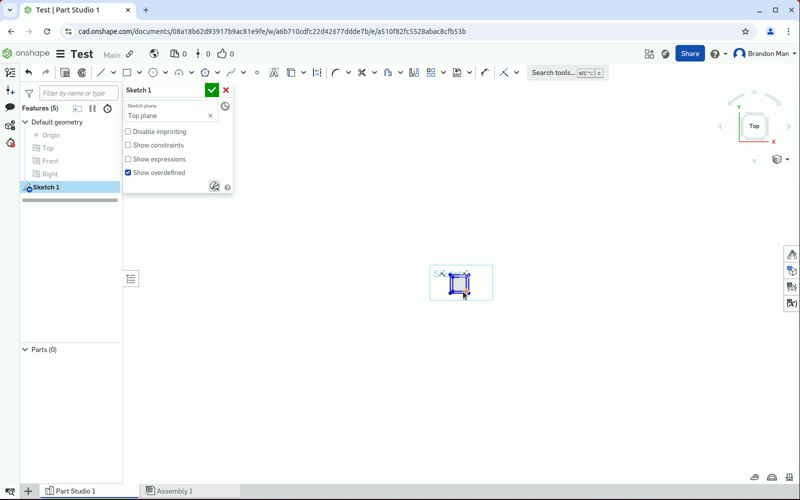
scroll(6)
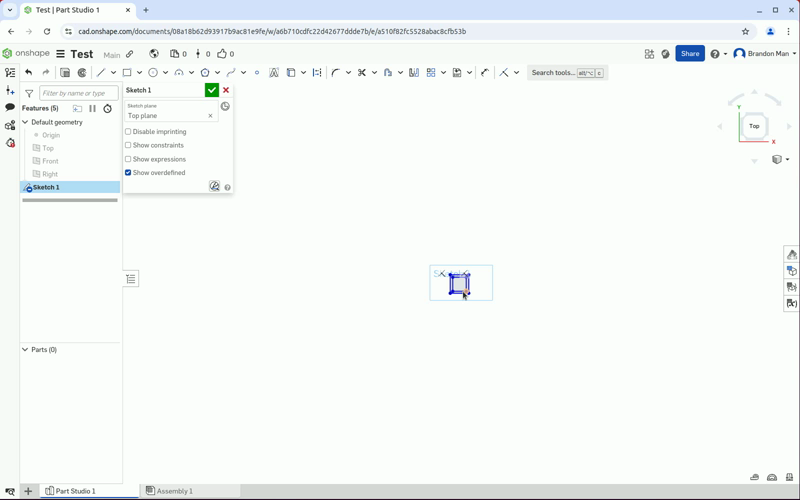
scroll(6)
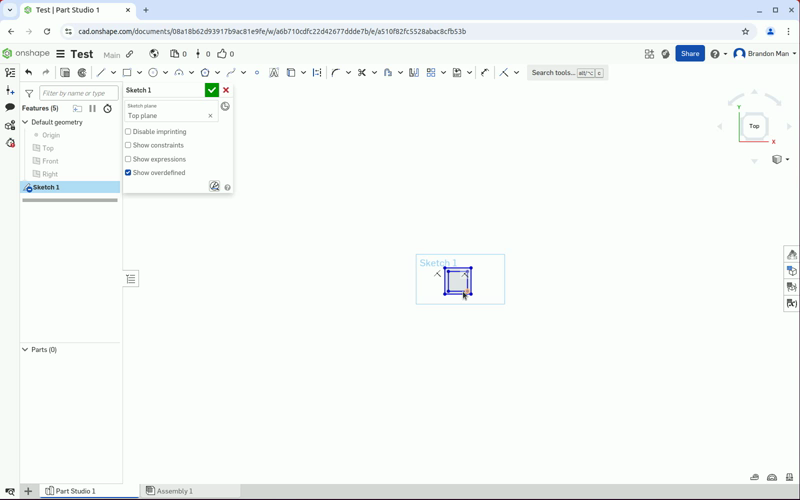
scroll(6)
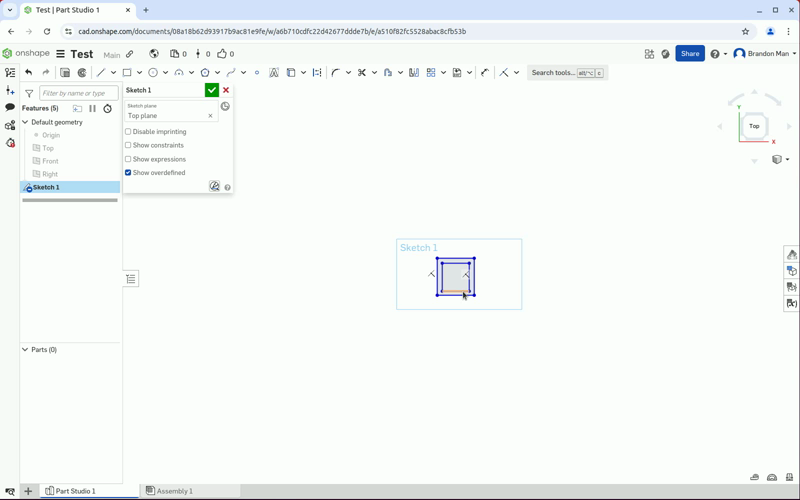
scroll(6)
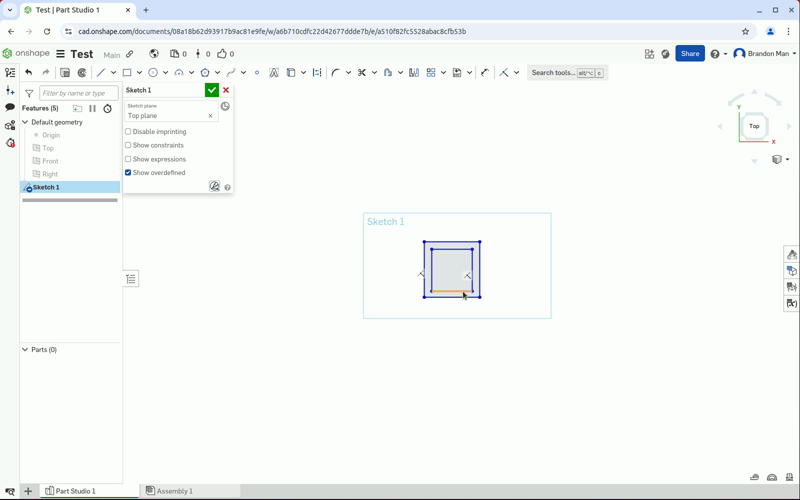
scroll(6)
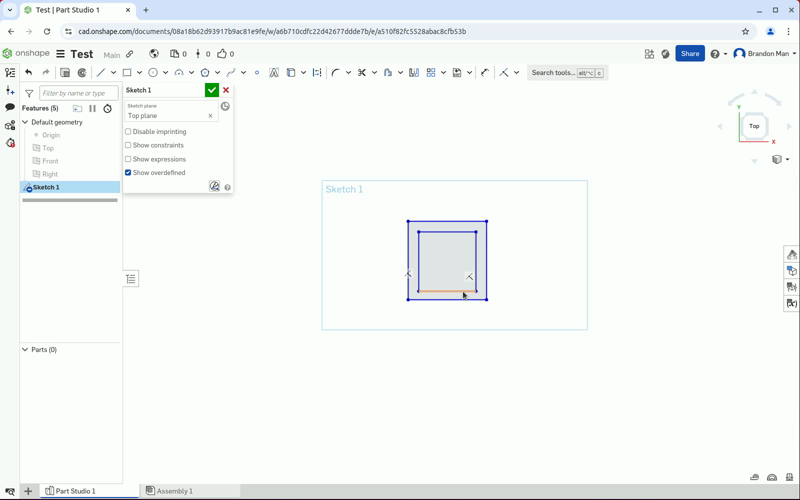
scroll(6)
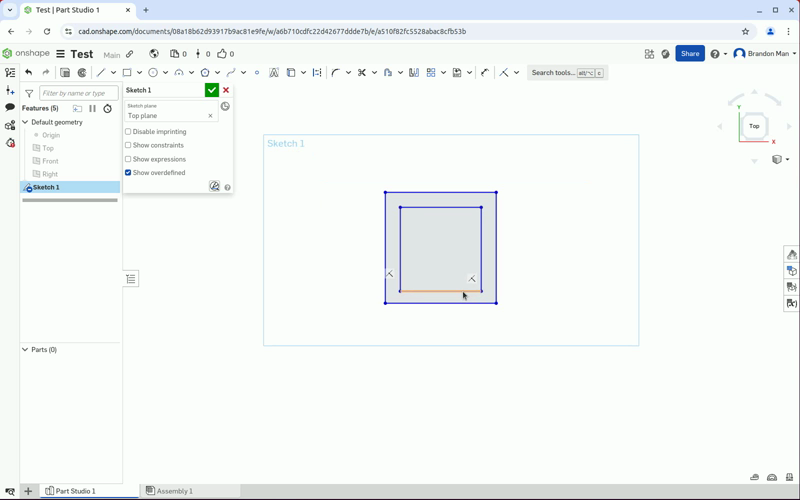
scroll(6)
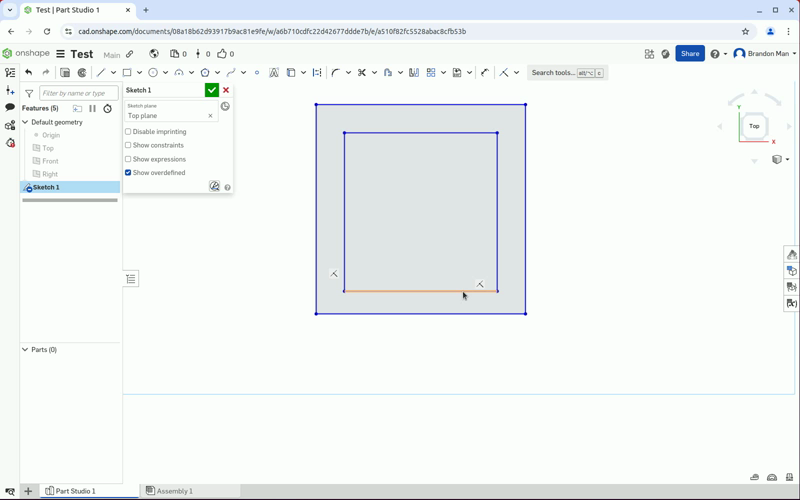
click(463, 291)
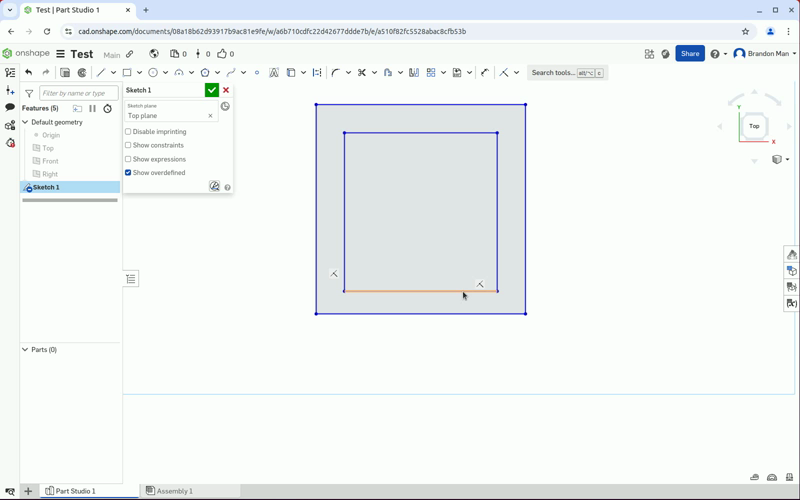
scroll(-6)
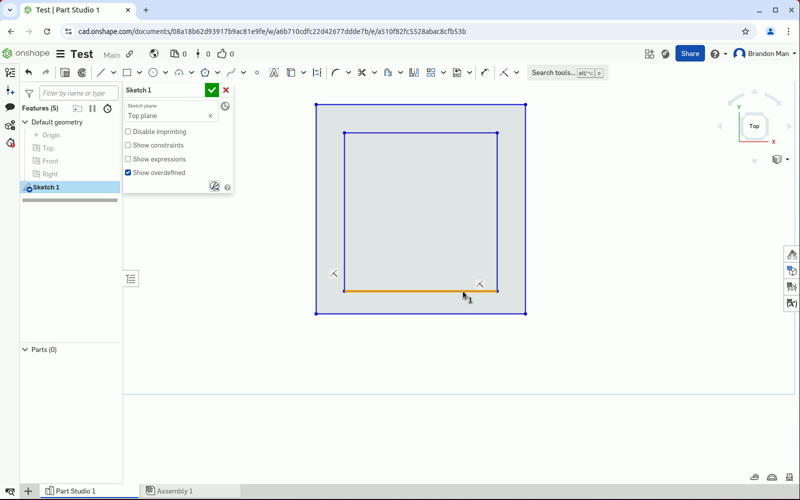
scroll(-6)
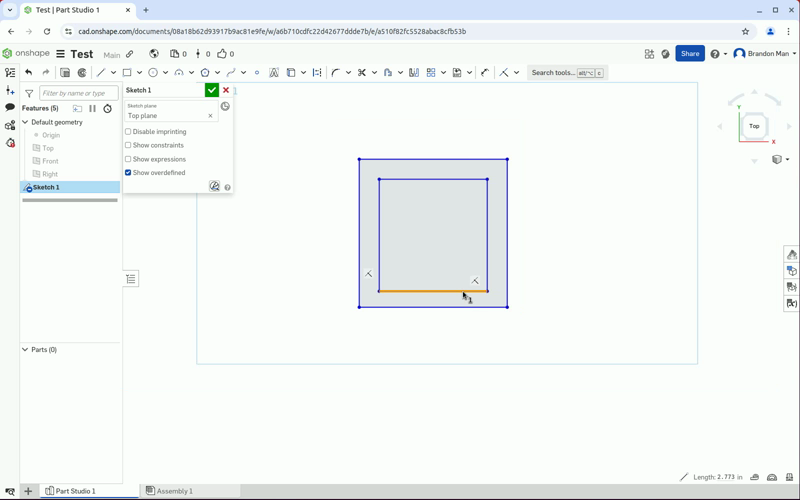
scroll(-6)
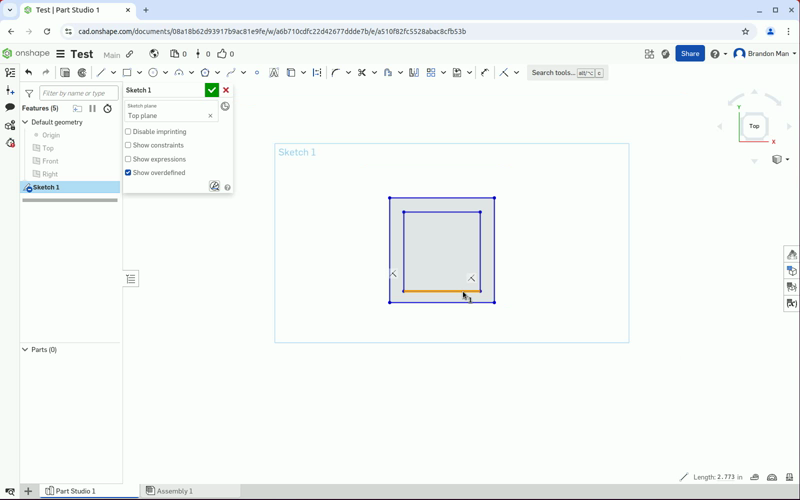
scroll(-6)
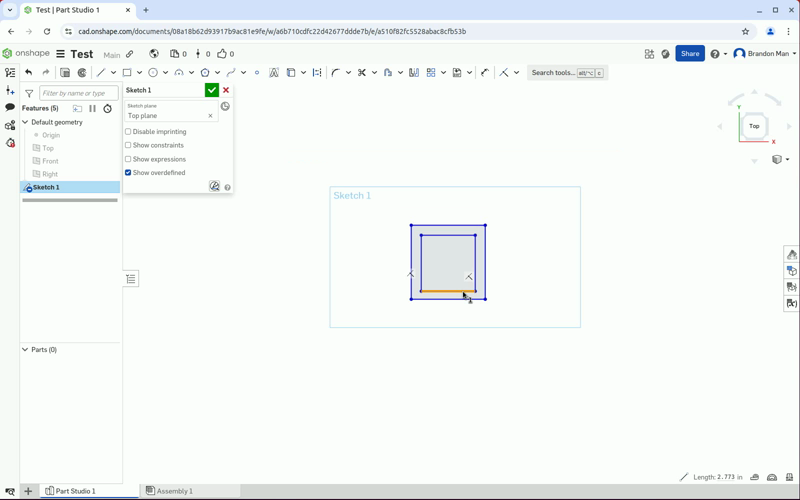
scroll(-6)
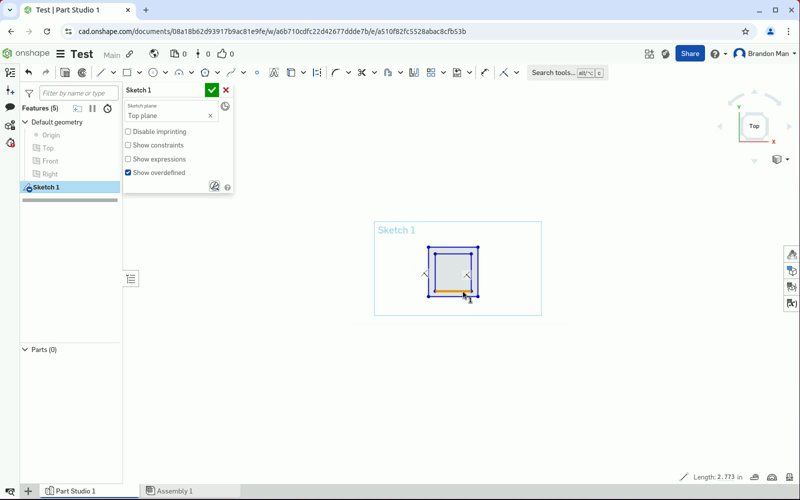
scroll(-6)
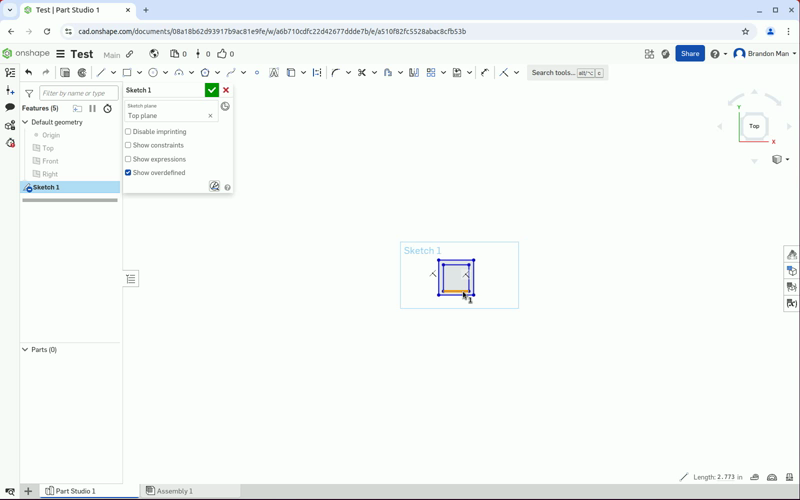
scroll(-6)
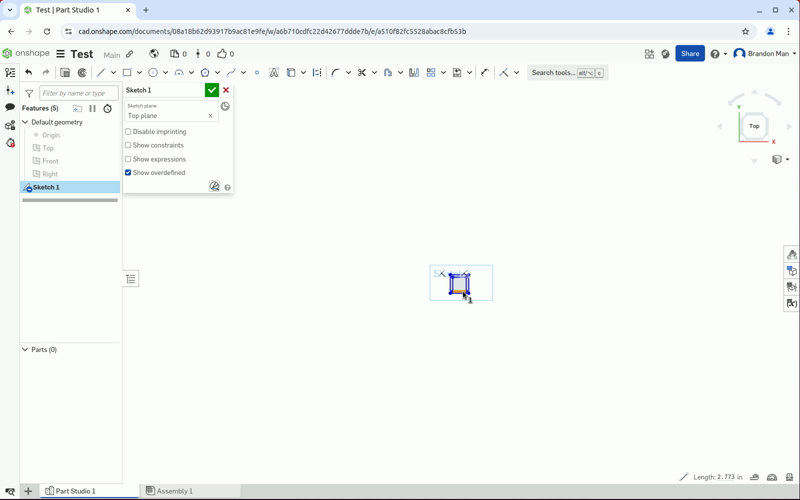
mouse_move(73, 352)
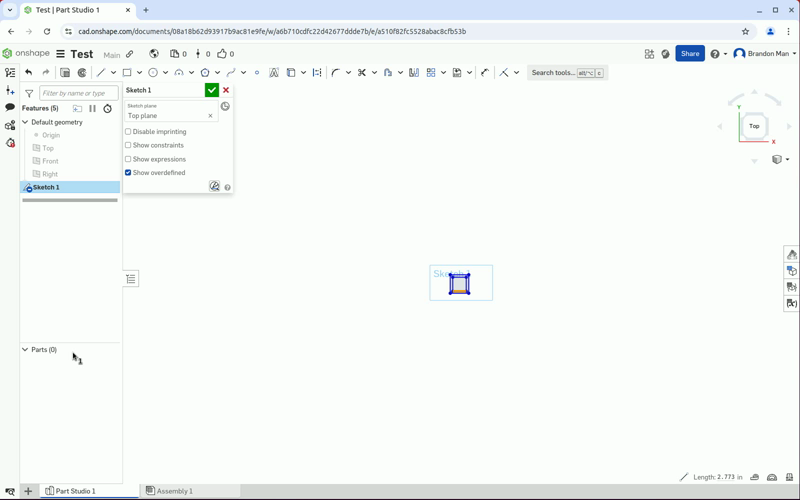
key(shift+y)
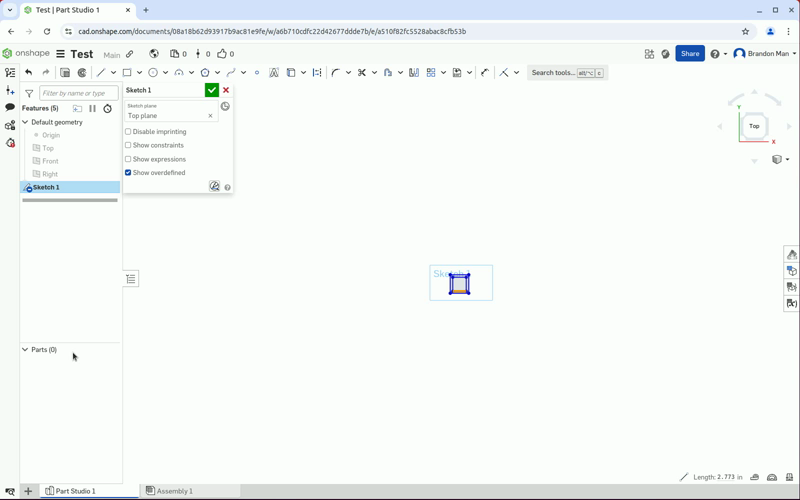
key(shift+e)
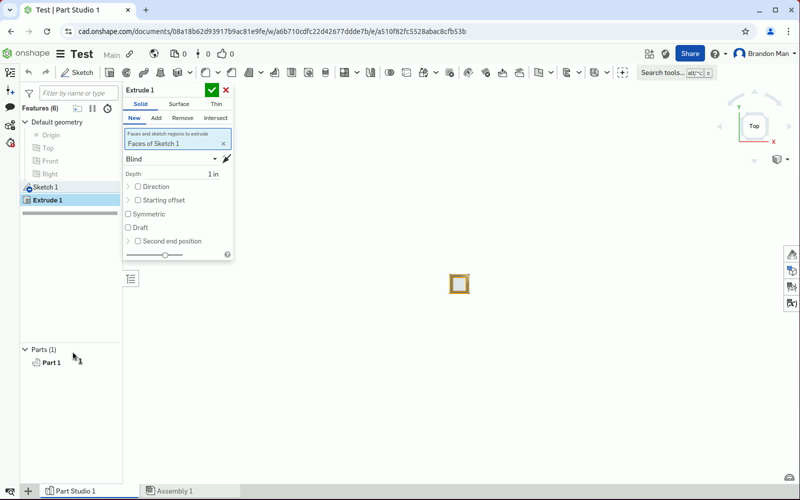
mouse_move(143, 106)
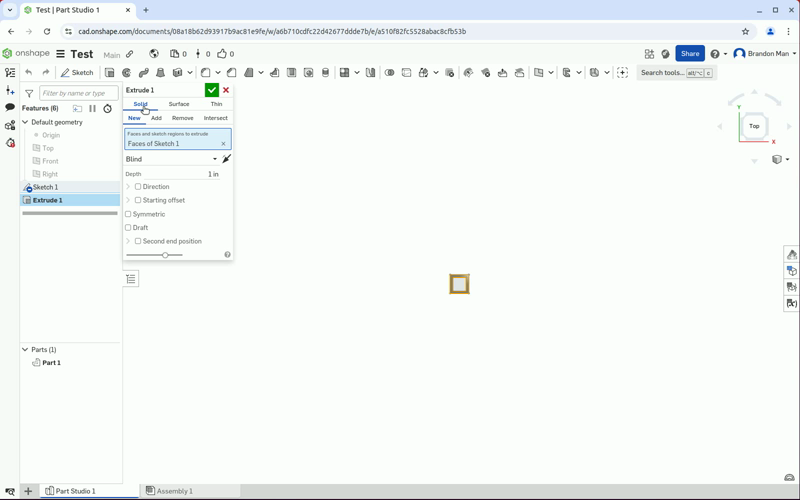
click(143, 106)
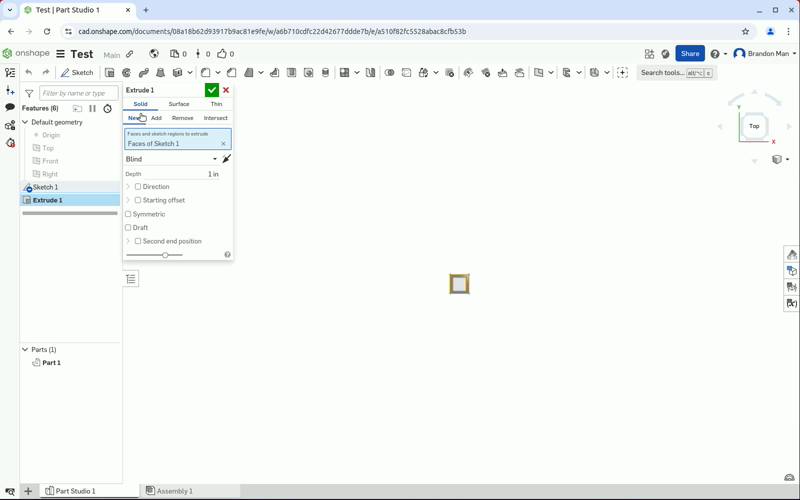
mouse_move(137, 120)
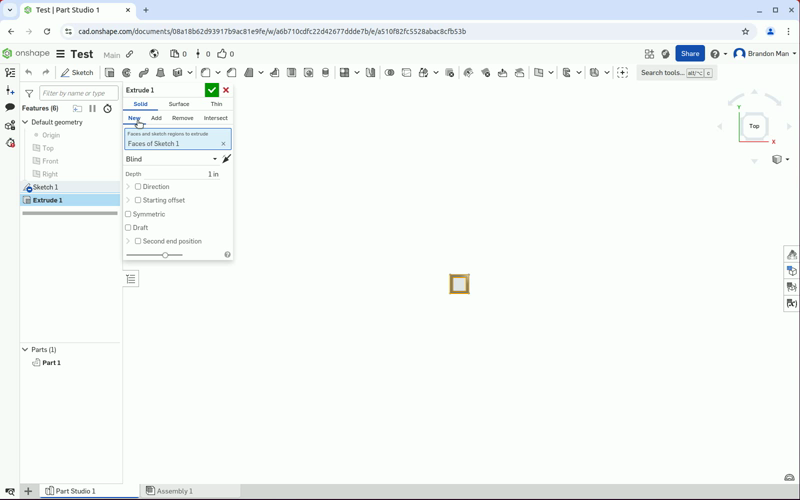
click(137, 120)
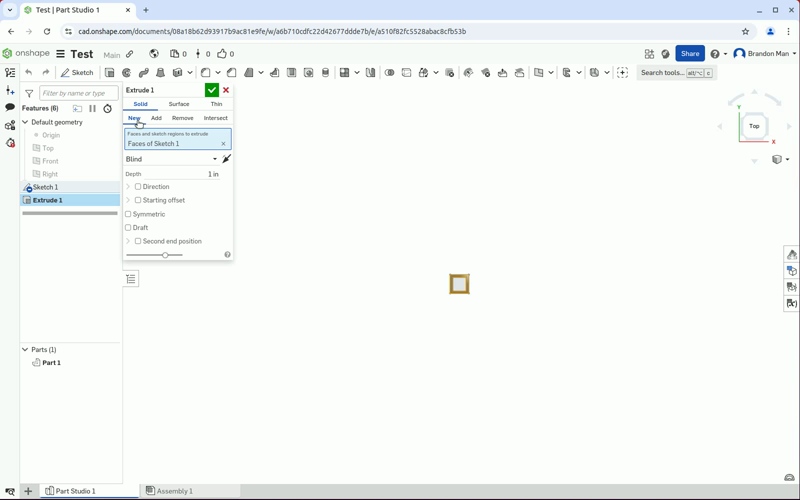
key(tab, 4)
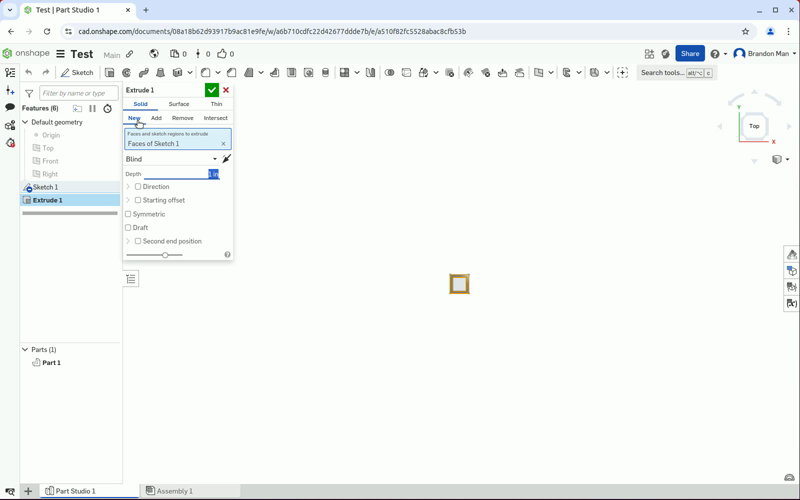
text(23.59)
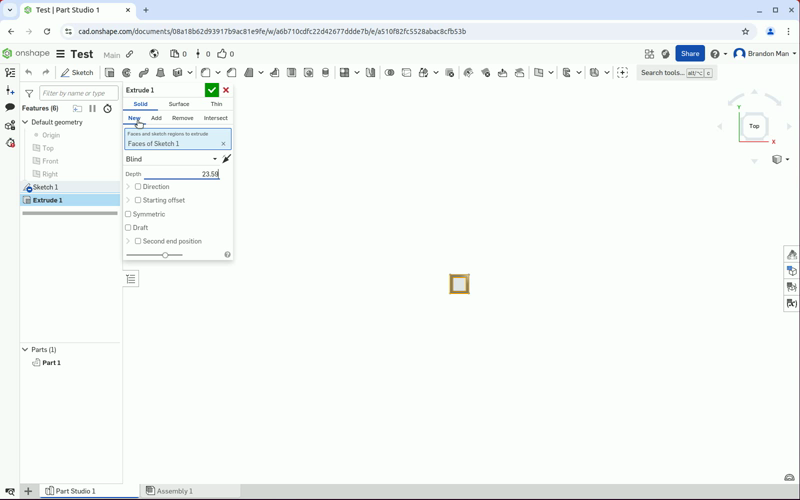
key(enter)
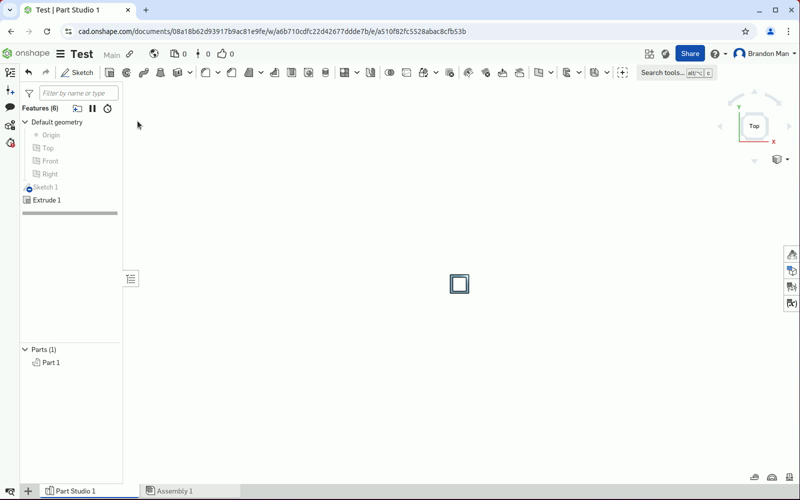
key(shift+h)
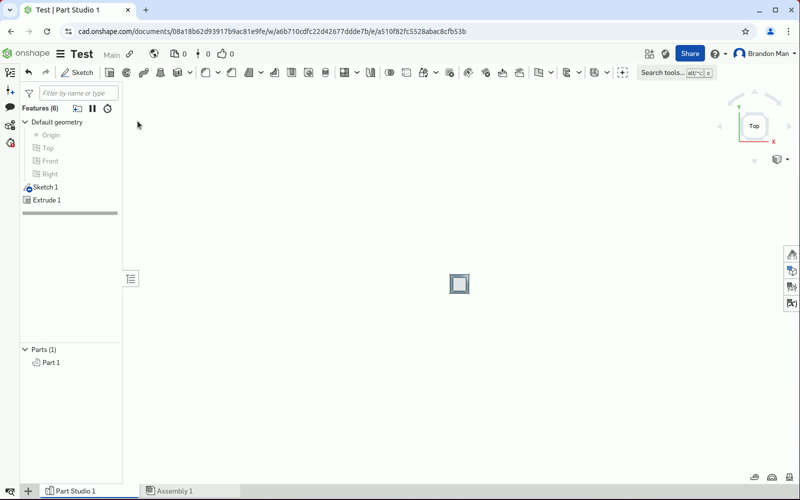
key(shift+h)
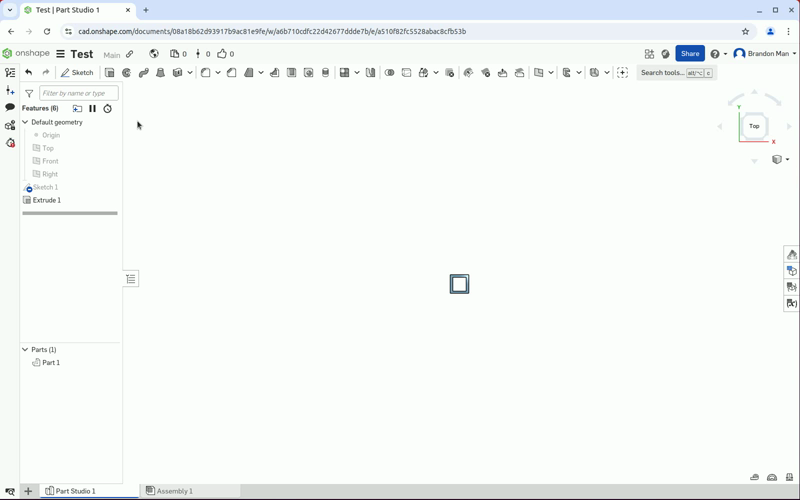
mouse_move(73, 189)
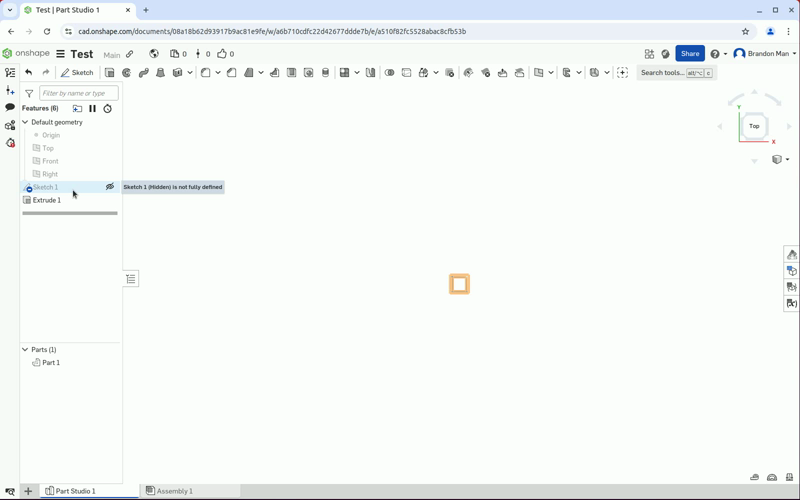
click(73, 189)
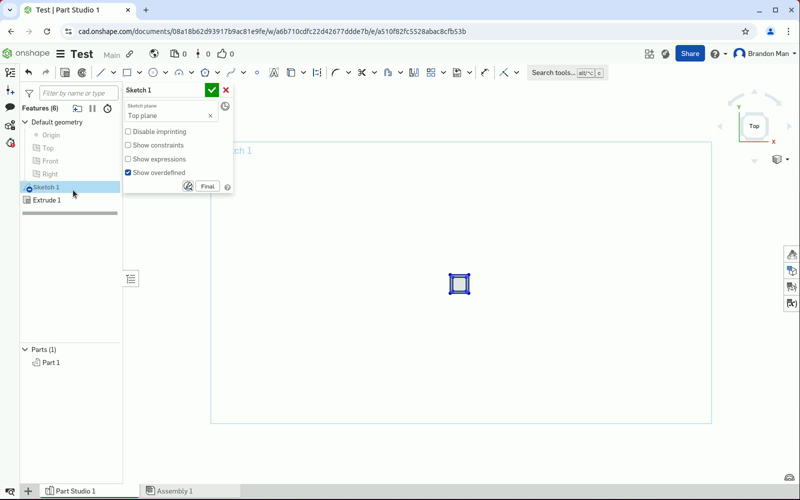
mouse_move(229, 92)
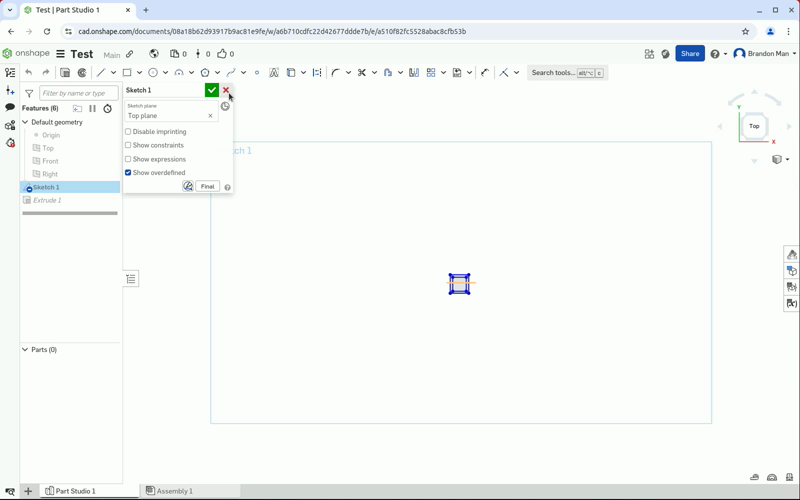
click(229, 92)
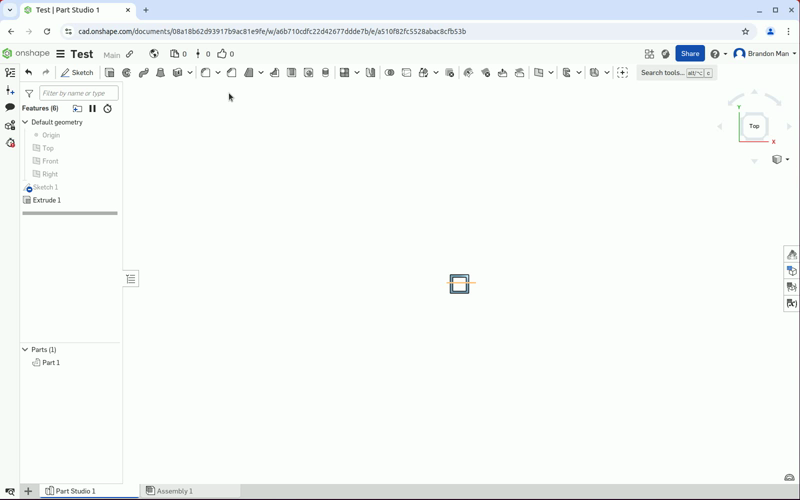
mouse_move(73, 352)
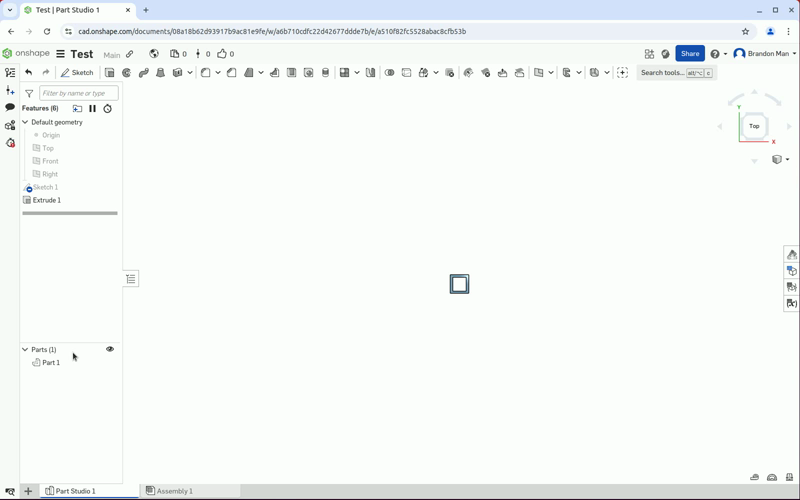
key(y)
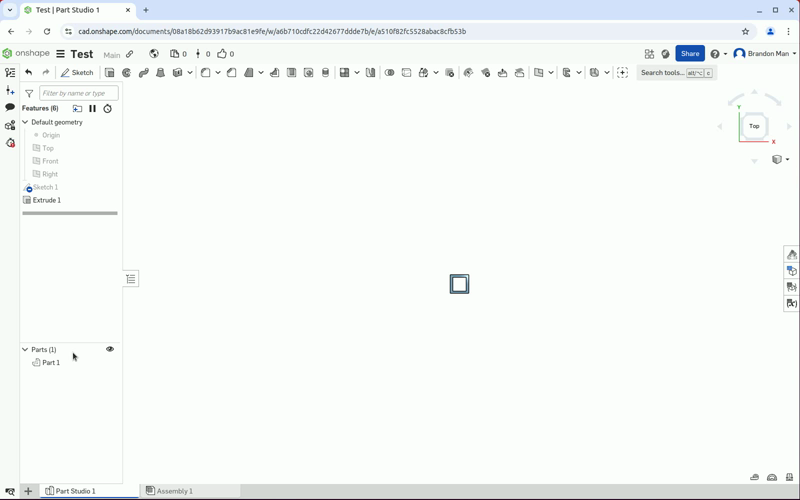
key(shift+p)
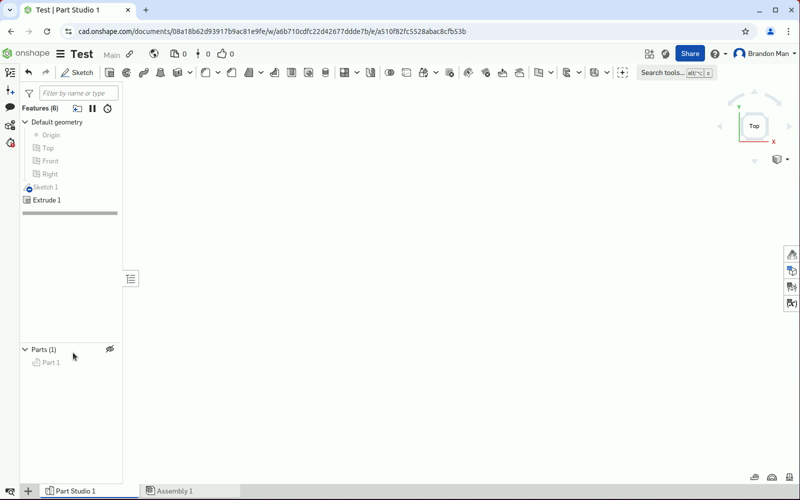
key(space)
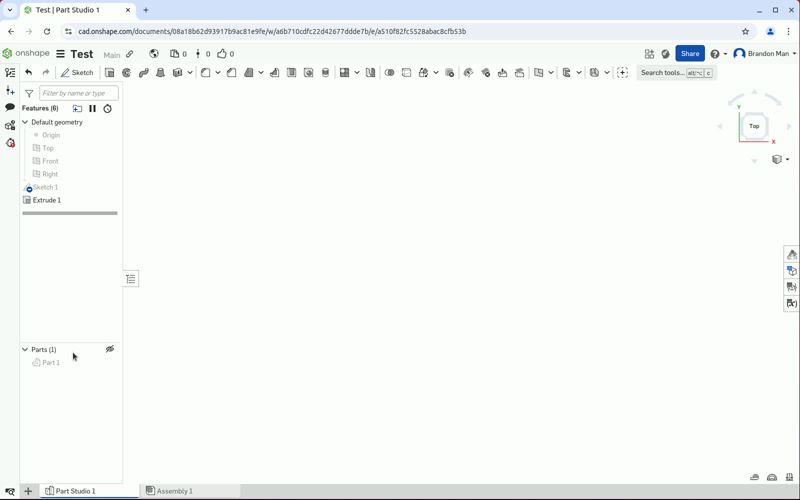
key_down(shift)
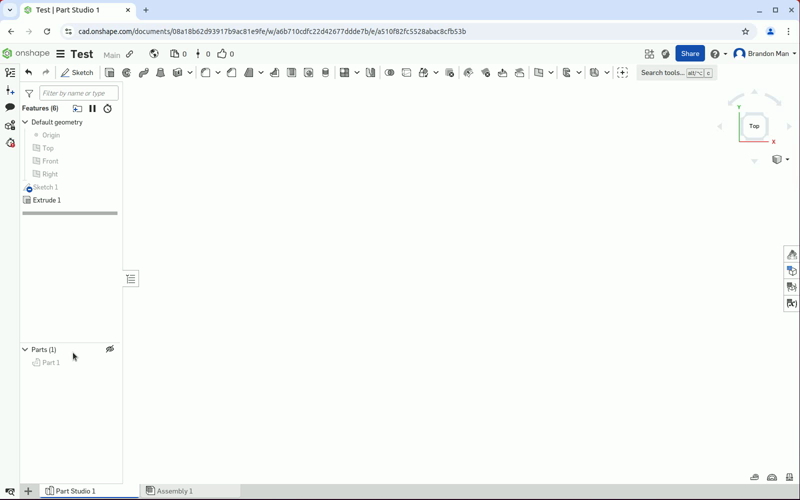
key(up)
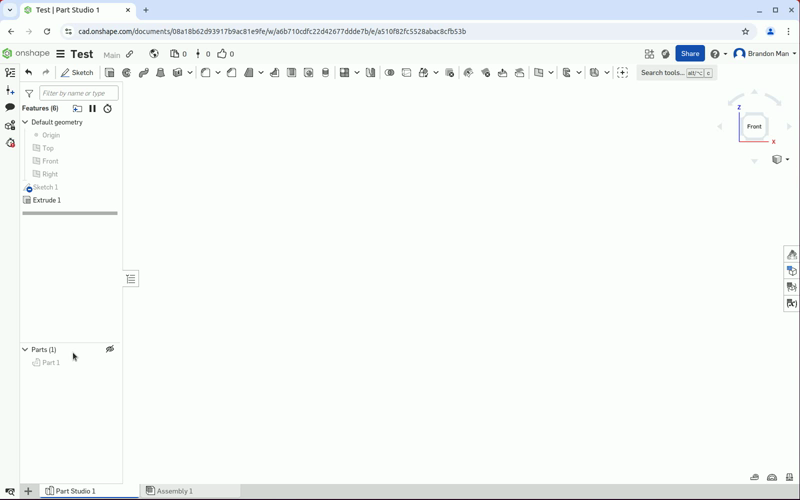
key_up(shift)
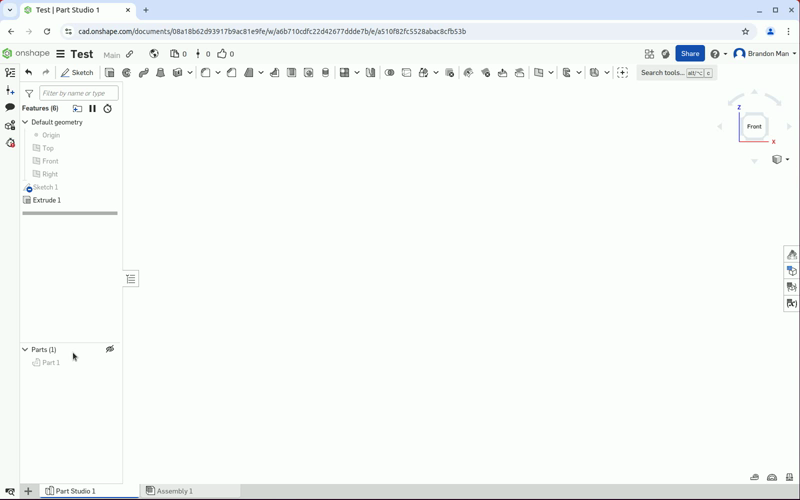
key(space)
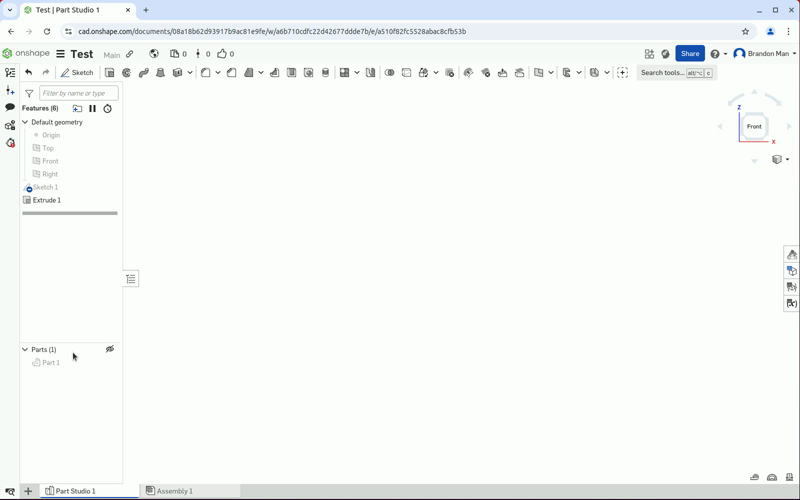
key_down(shift)
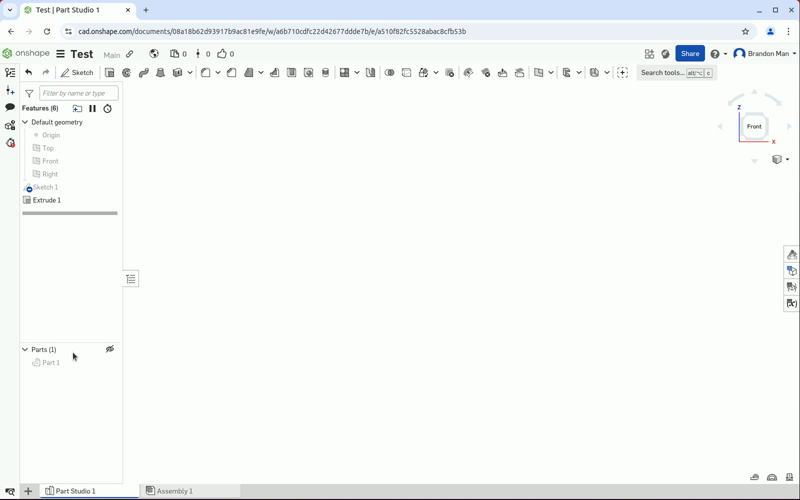
key(left)
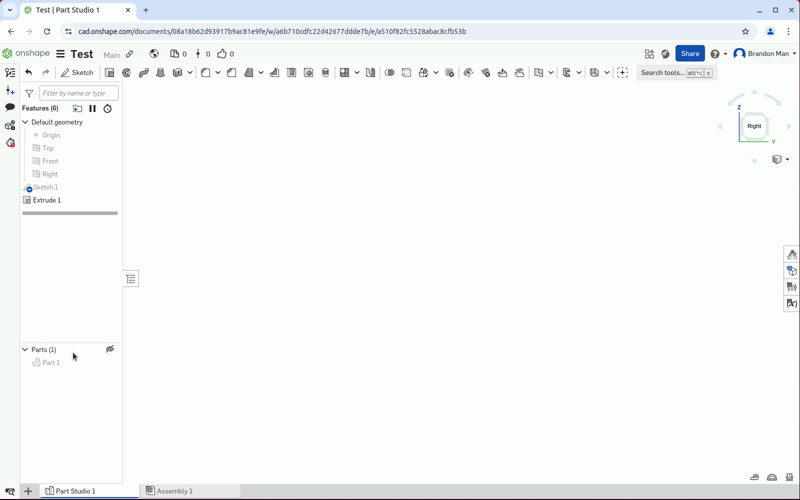
key_up(shift)
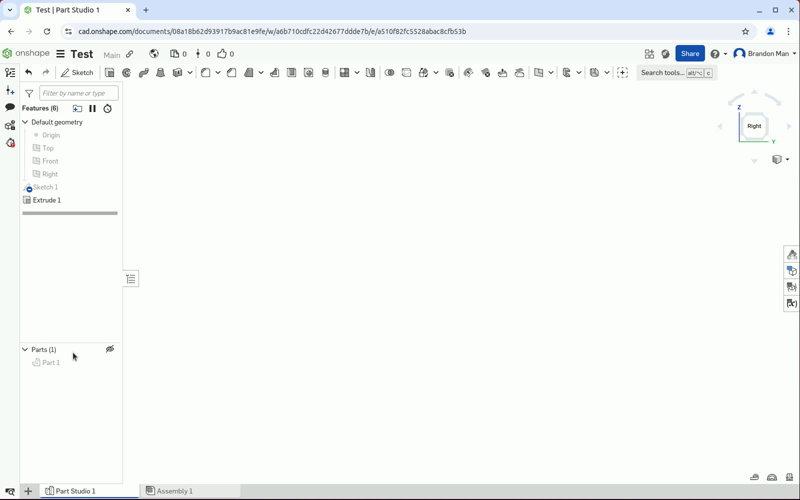
mouse_move(73, 352)
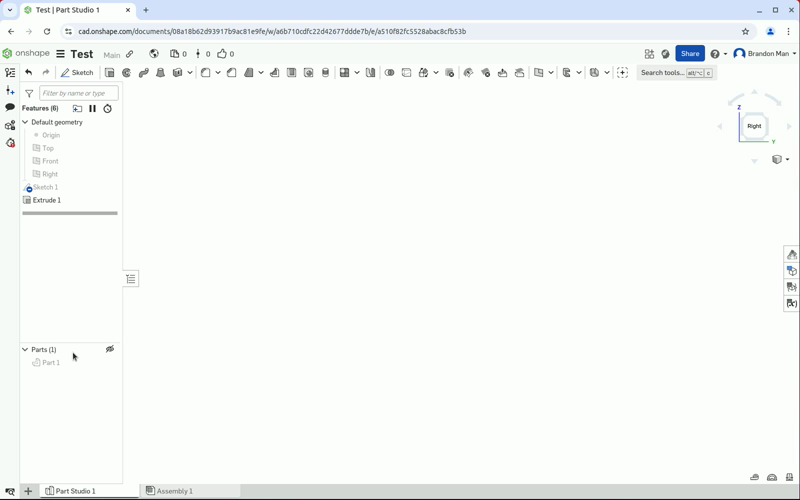
key(shift+y)
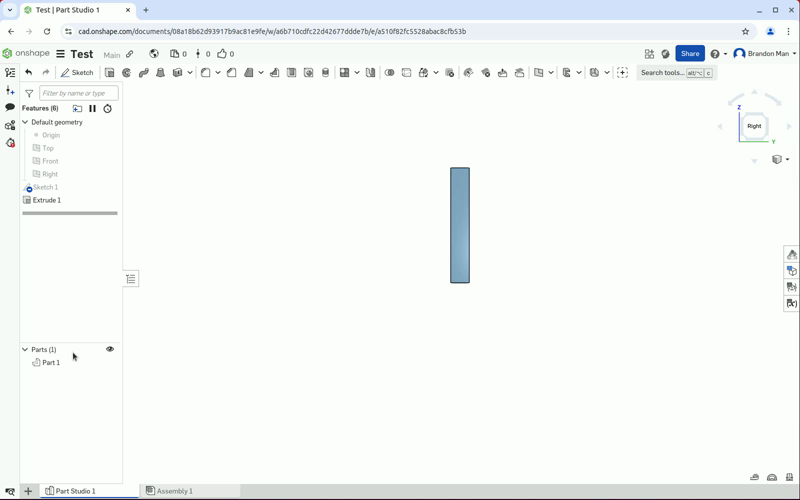
mouse_move(541, 75)
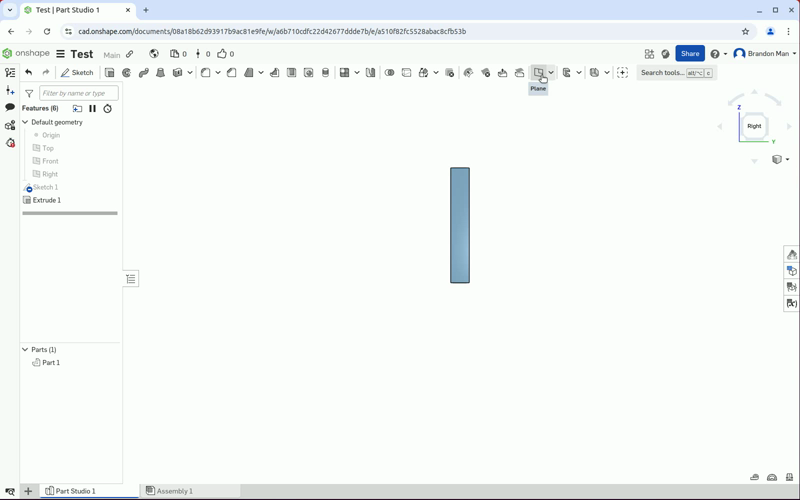
click(541, 75)
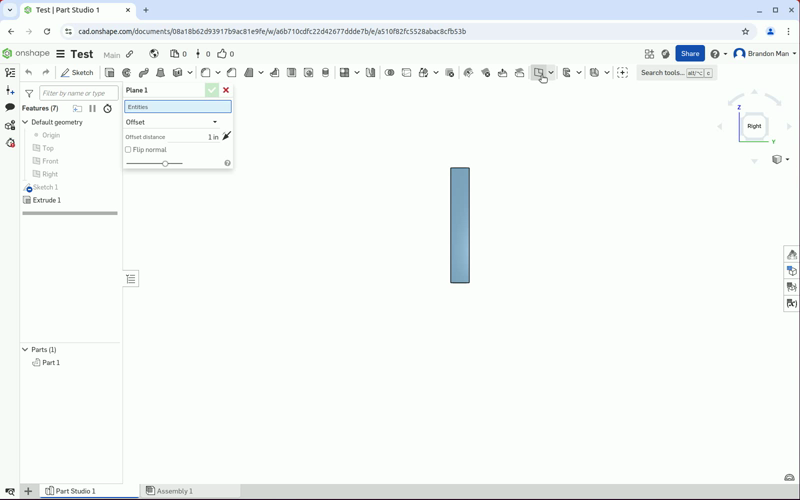
mouse_move(73, 176)
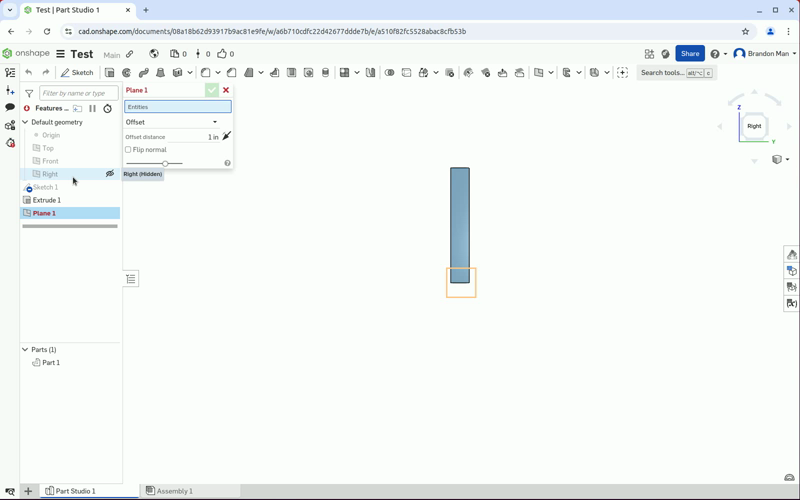
click(73, 176)
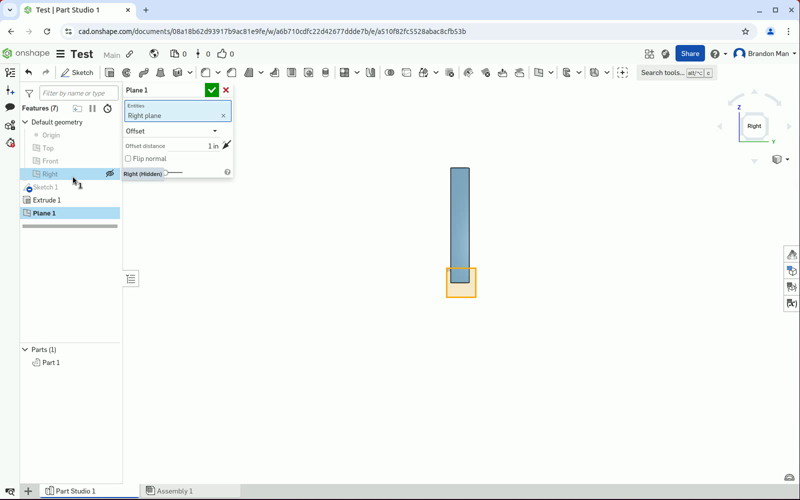
key(tab, 2)
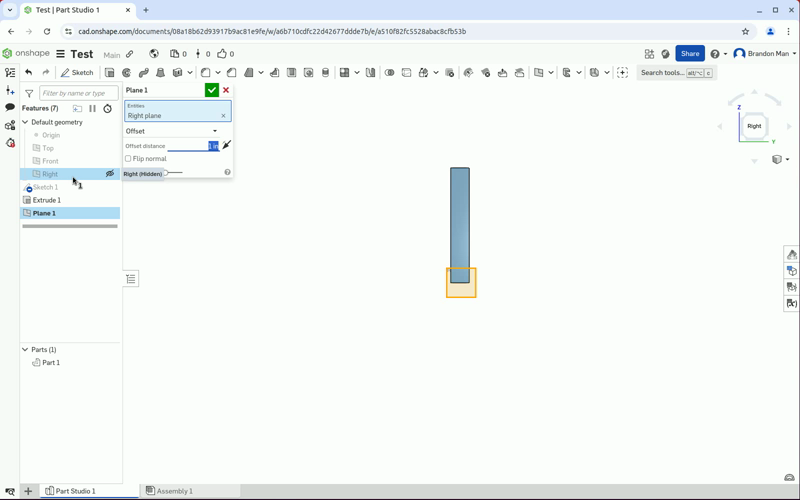
text(1.202)
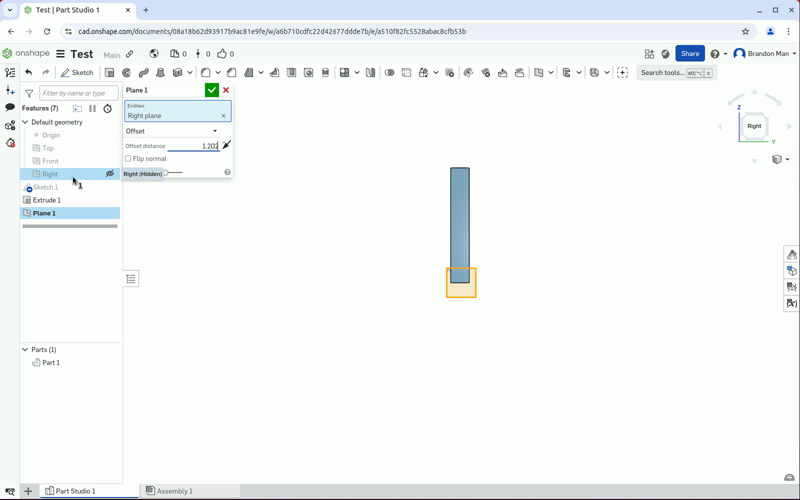
key(enter, 2)
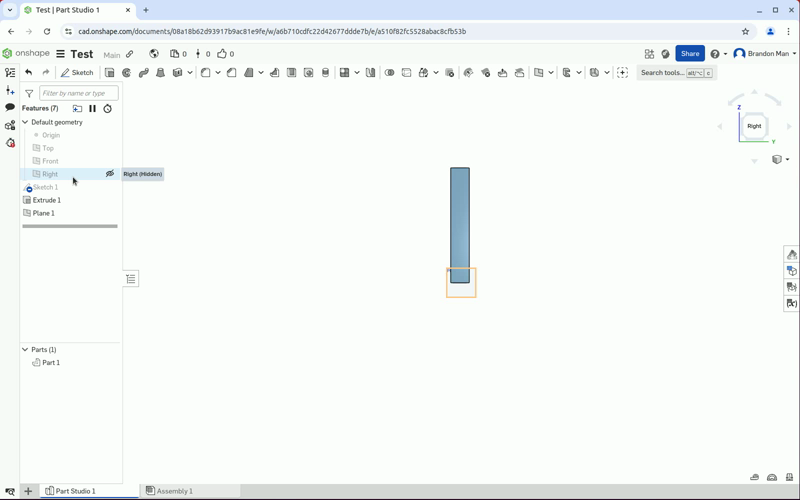
key(shift+s)
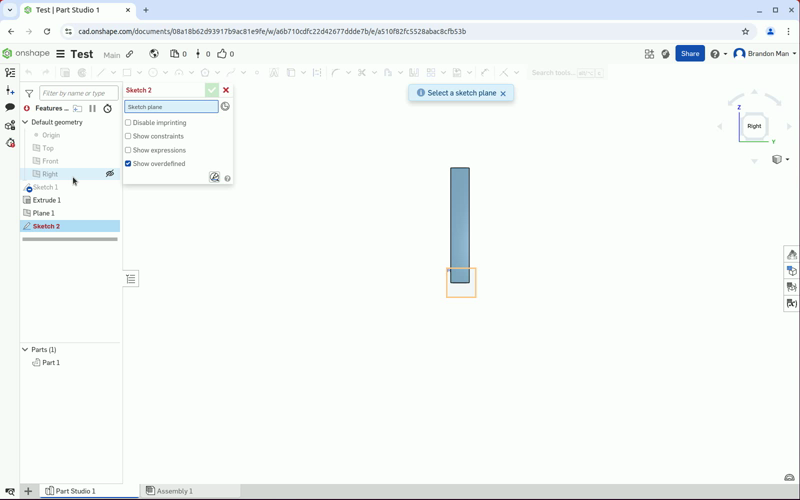
mouse_move(73, 215)
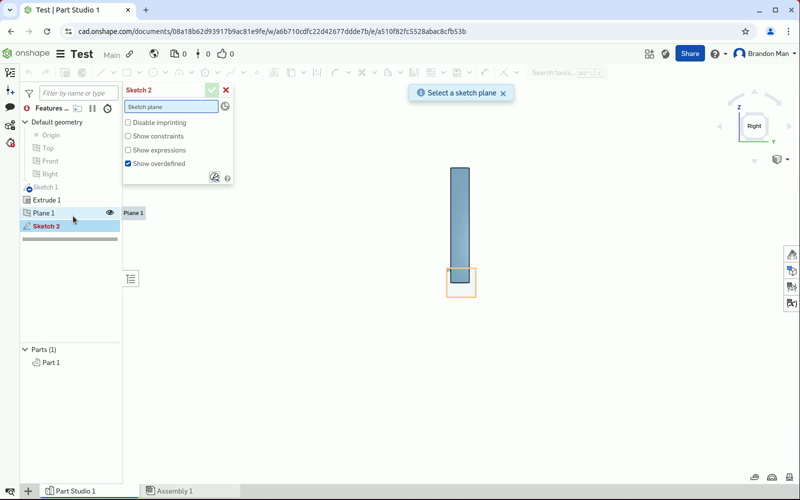
click(73, 215)
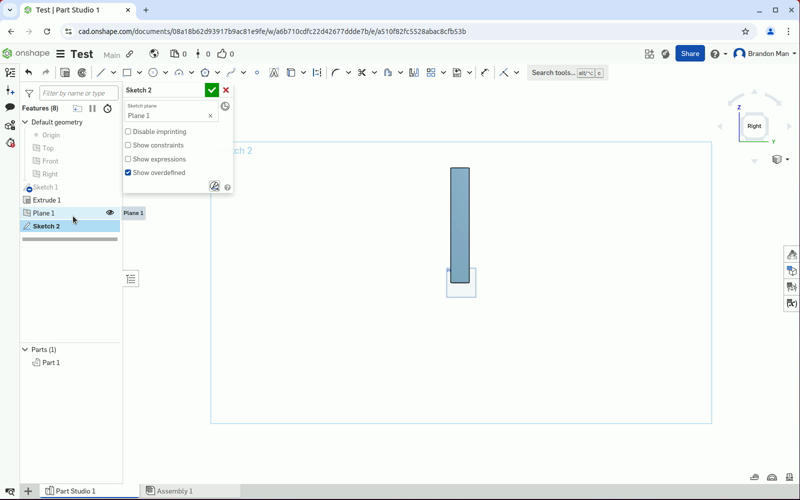
mouse_move(73, 352)
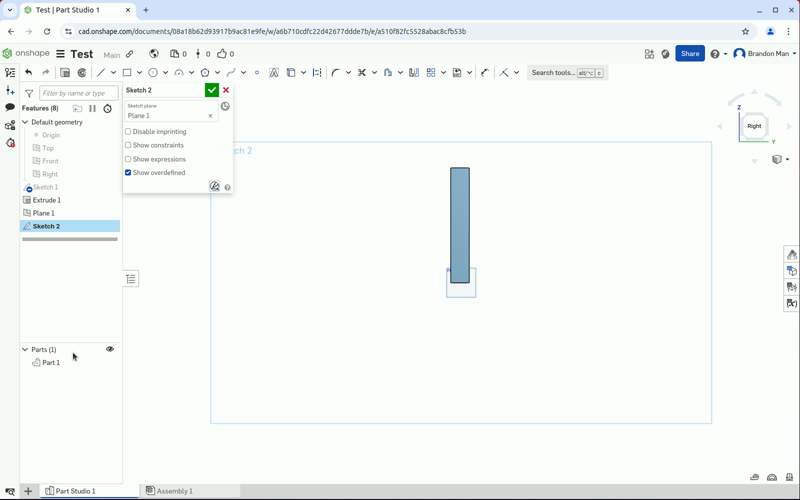
key(y)
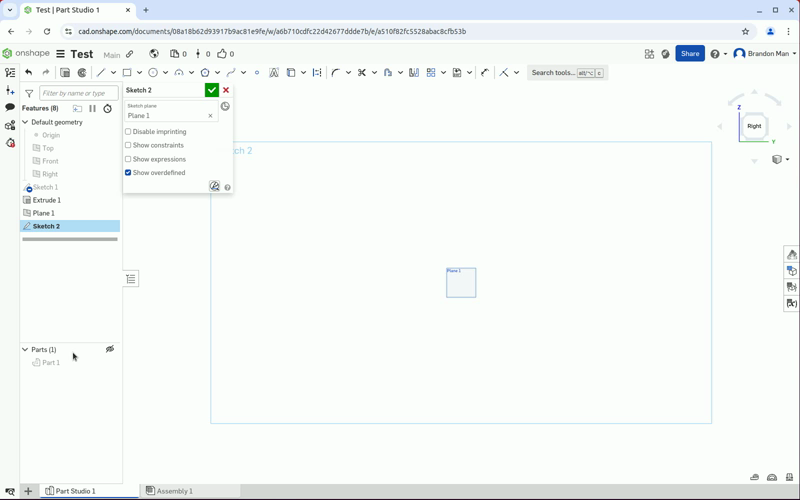
key(c)
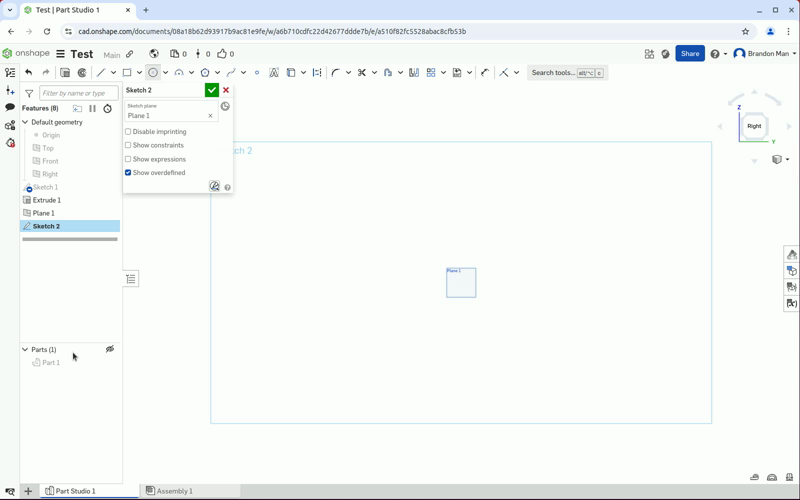
key_down(shift)
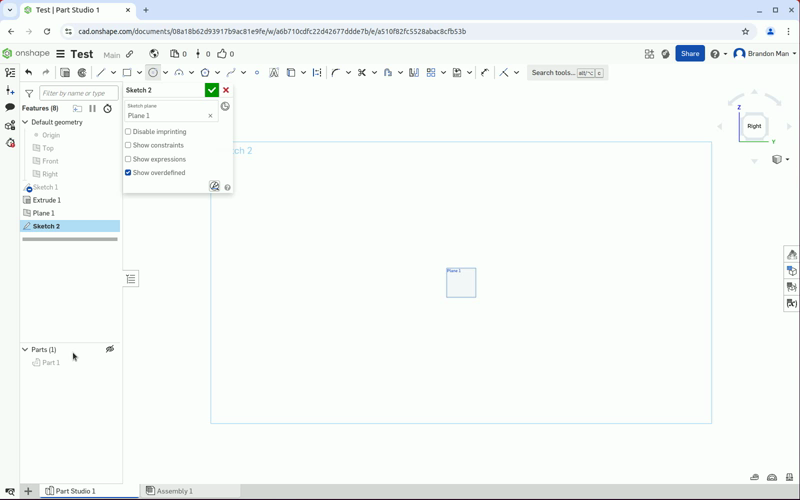
mouse_move(458, 244)
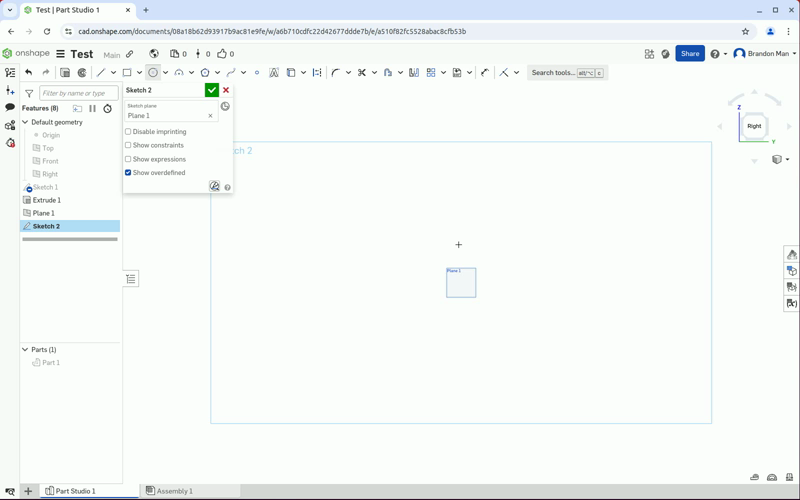
click(458, 244)
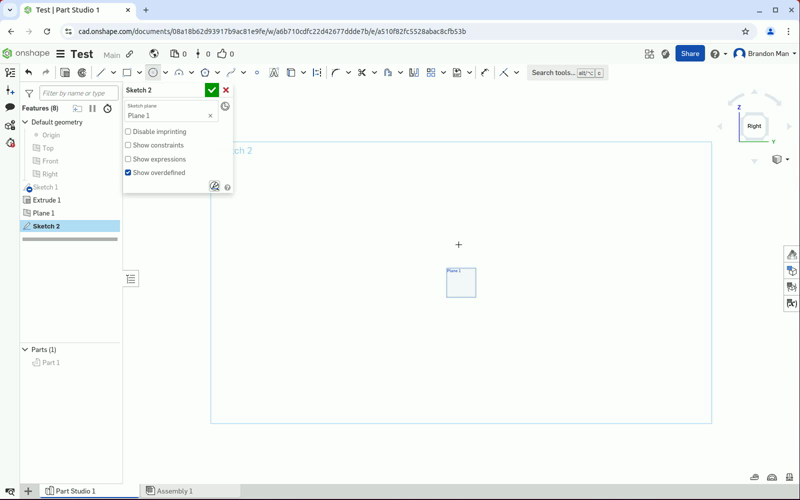
key_up(shift)
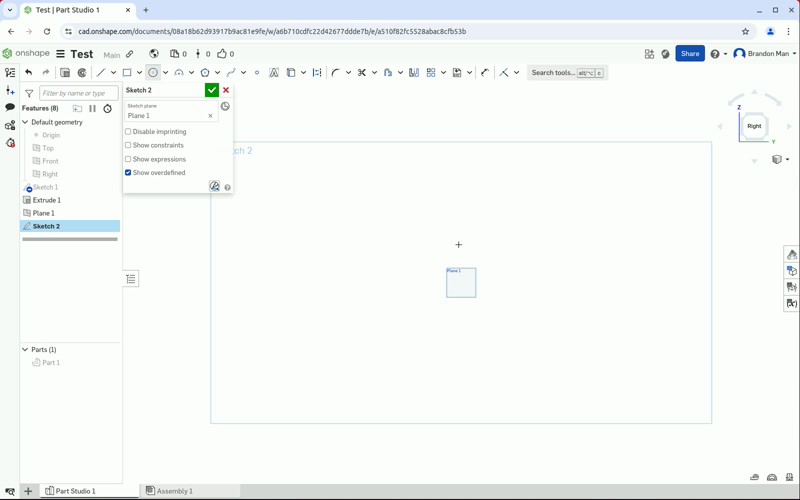
mouse_move(460, 244)
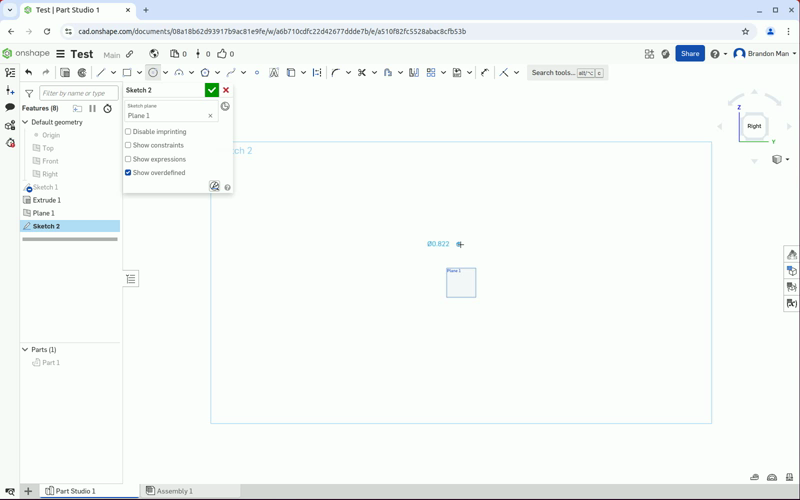
scroll(6)
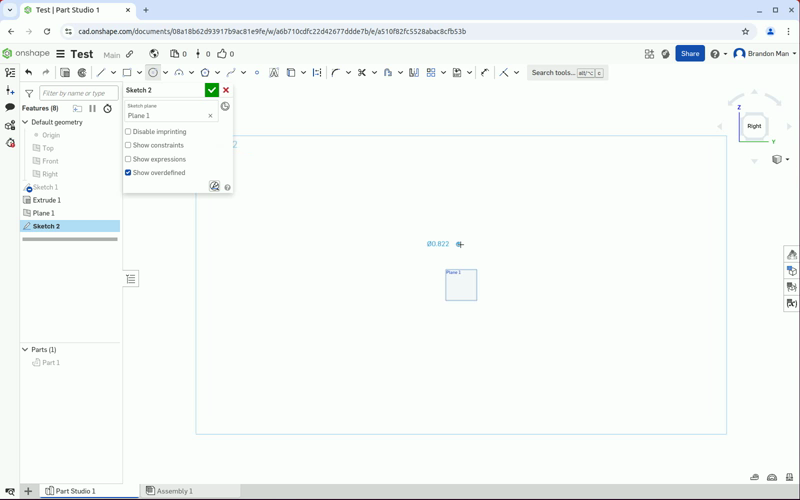
scroll(6)
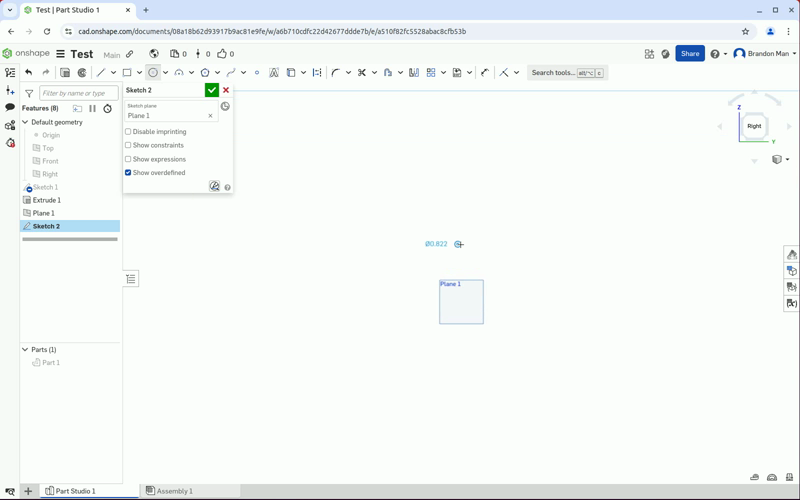
scroll(6)
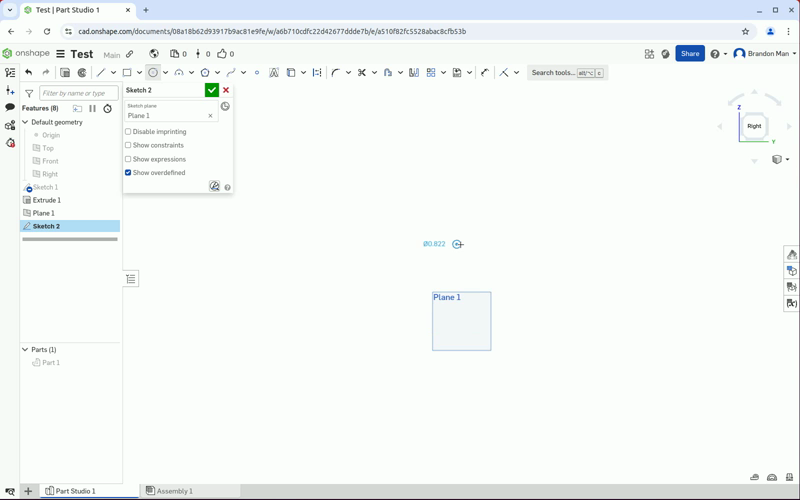
scroll(6)
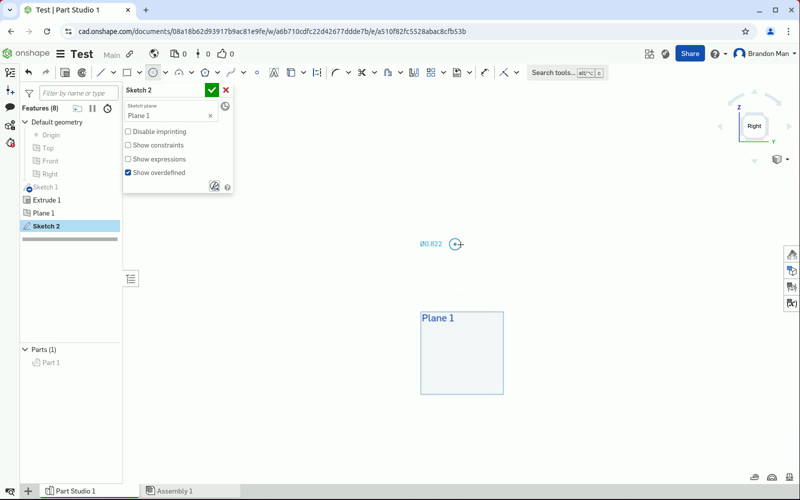
scroll(6)
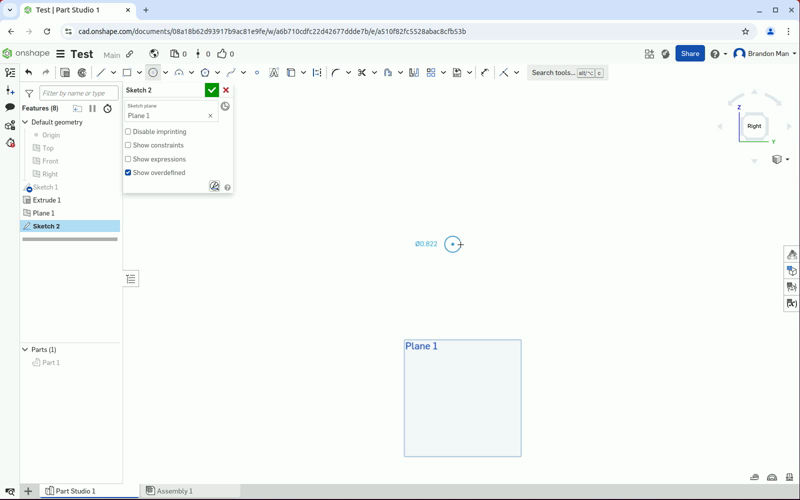
scroll(6)
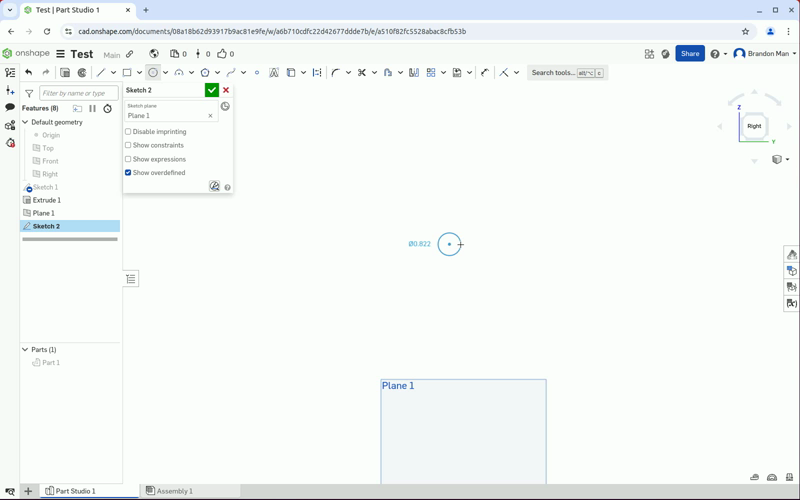
scroll(6)
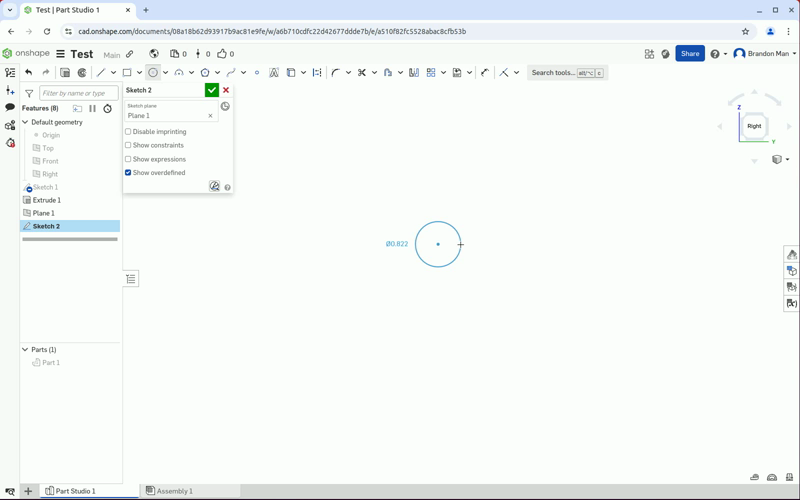
click(460, 244)
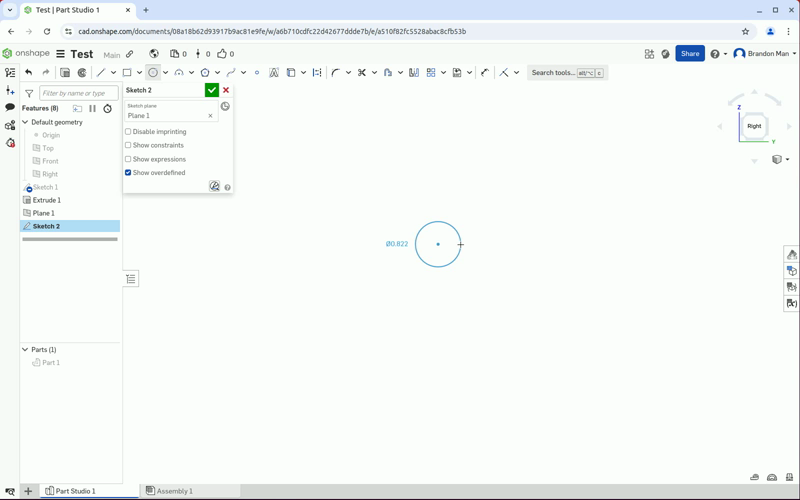
scroll(-6)
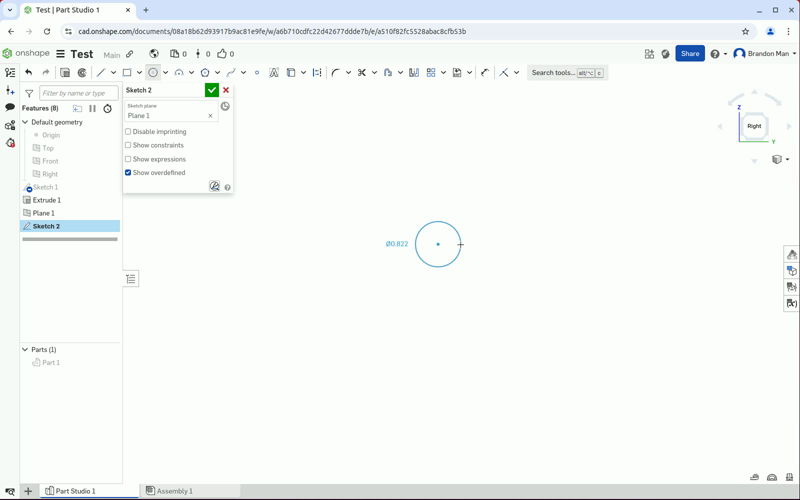
scroll(-6)
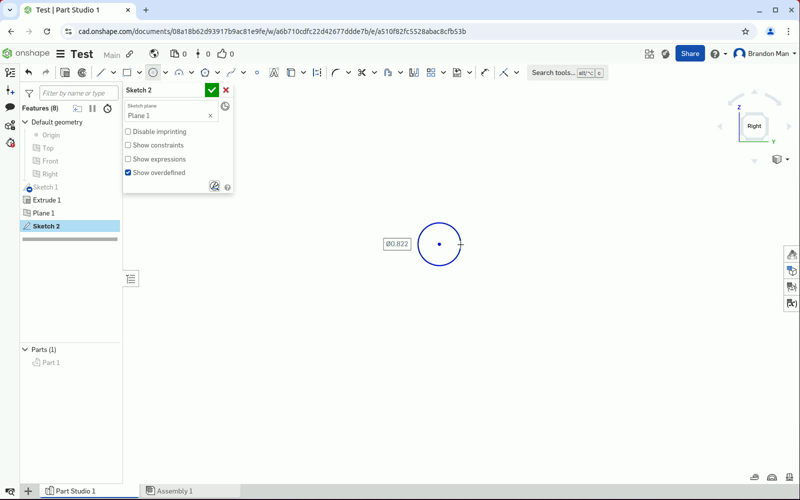
scroll(-6)
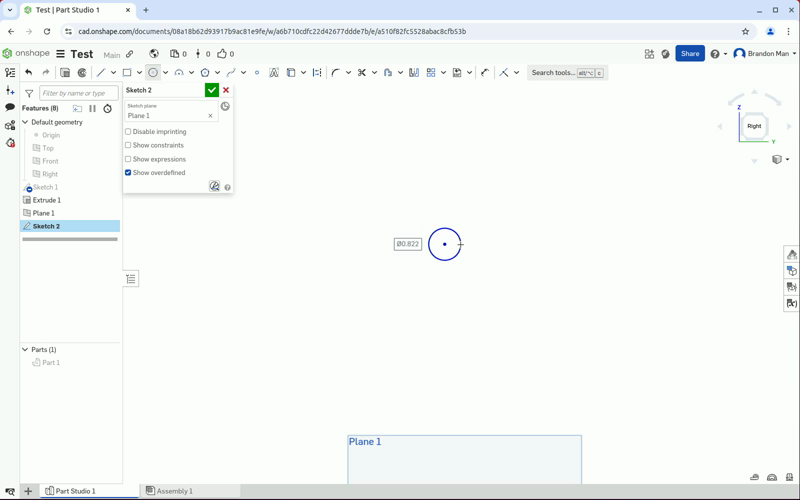
scroll(-6)
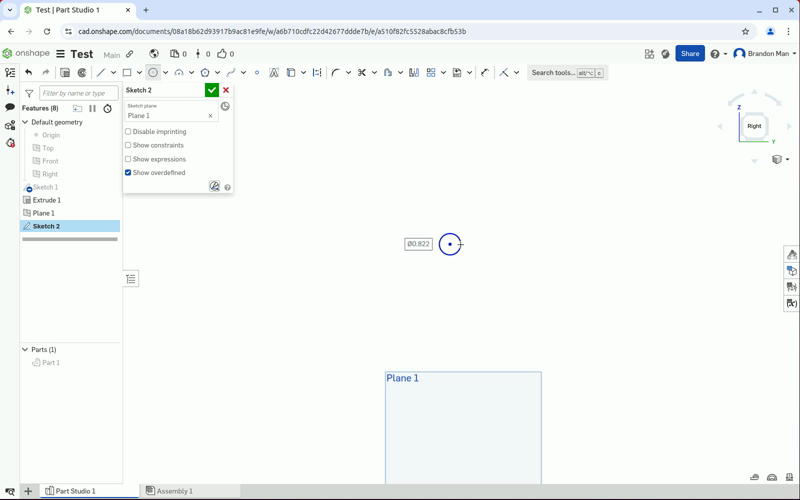
scroll(-6)
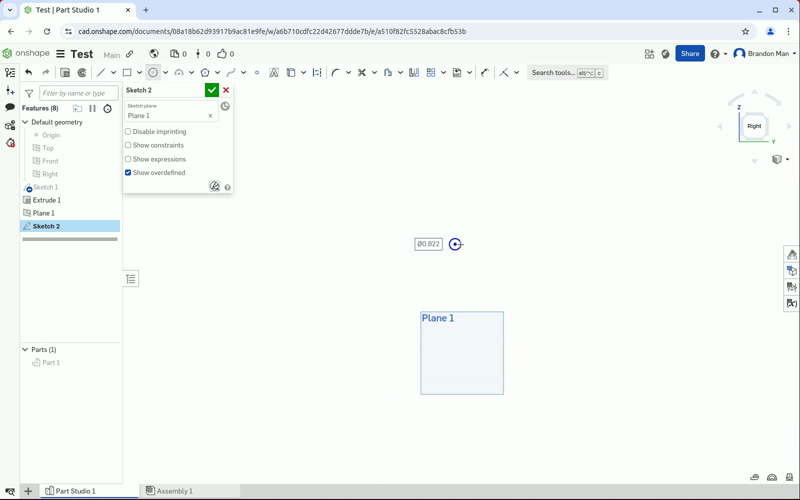
scroll(-6)
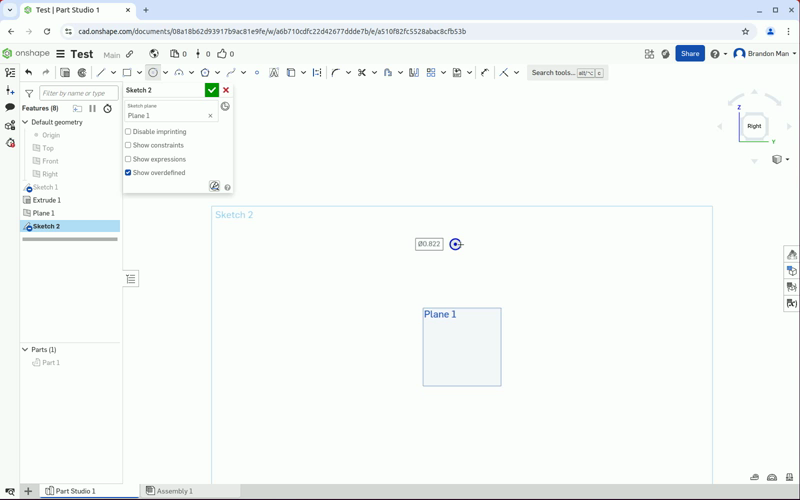
scroll(-6)
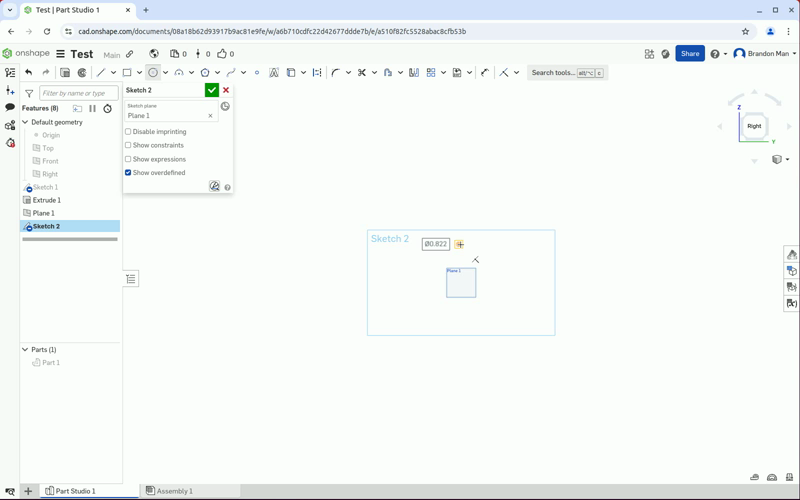
key(esc)
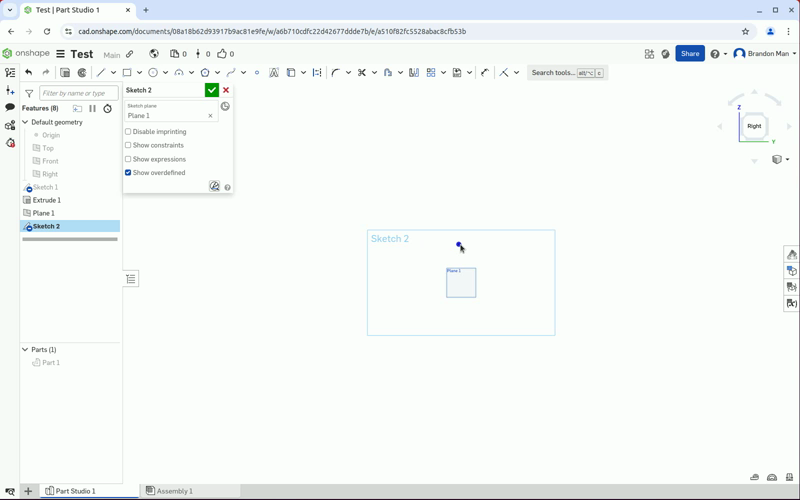
mouse_move(457, 244)
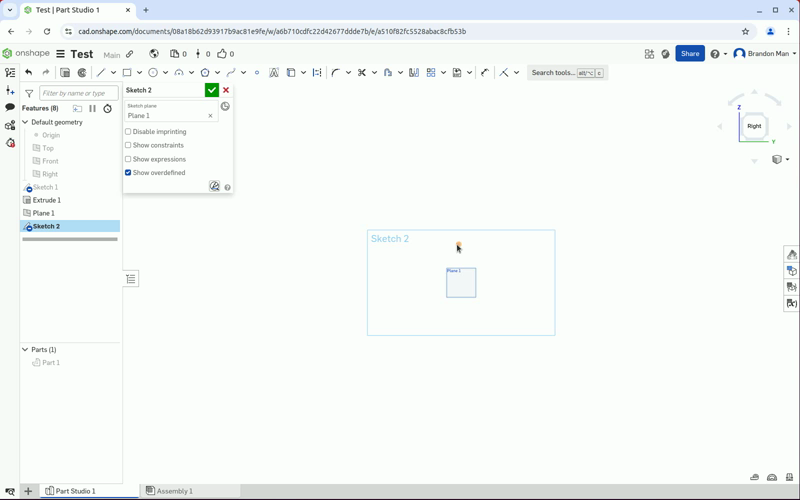
scroll(6)
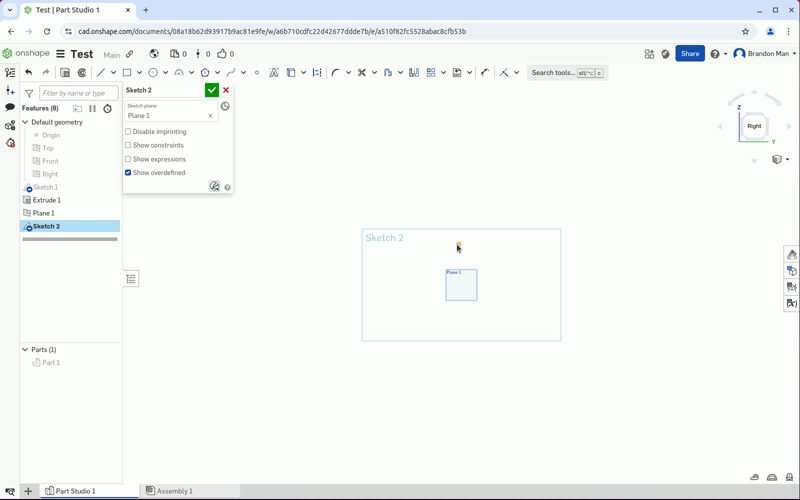
scroll(6)
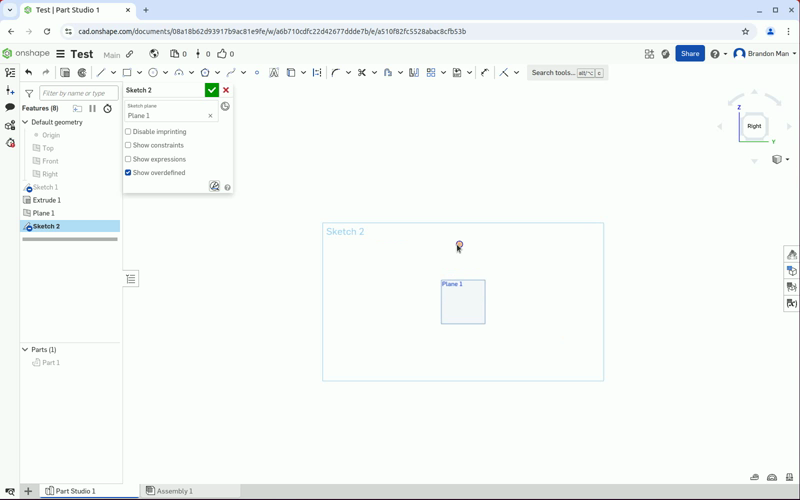
scroll(6)
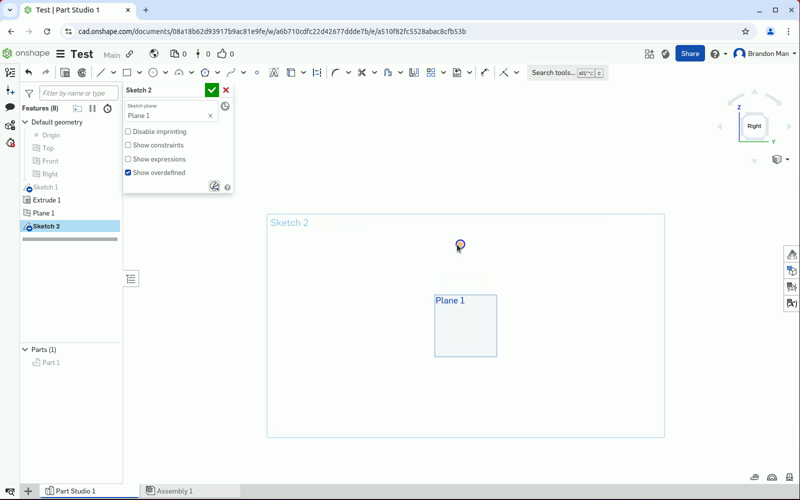
scroll(6)
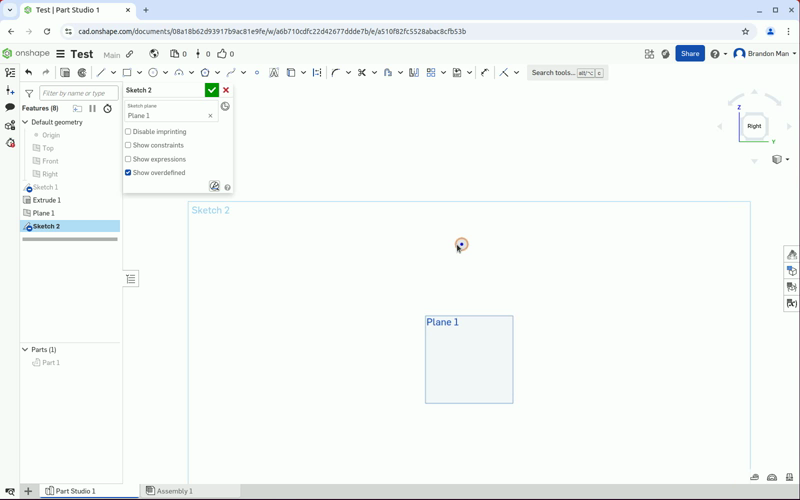
scroll(6)
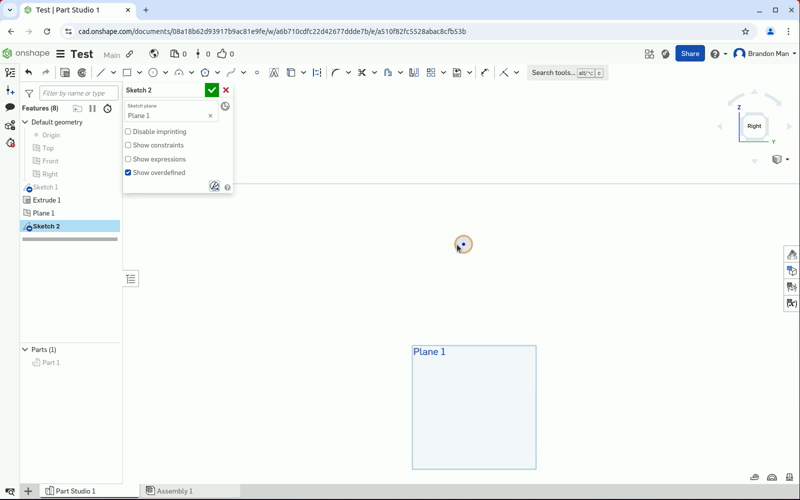
scroll(6)
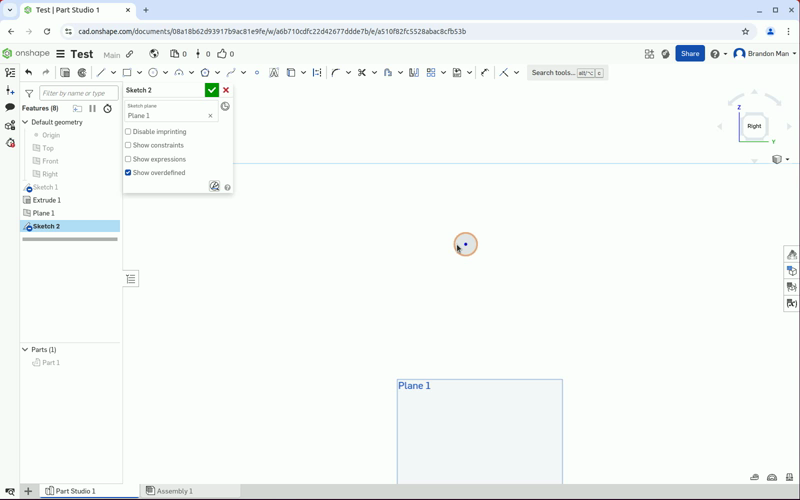
scroll(6)
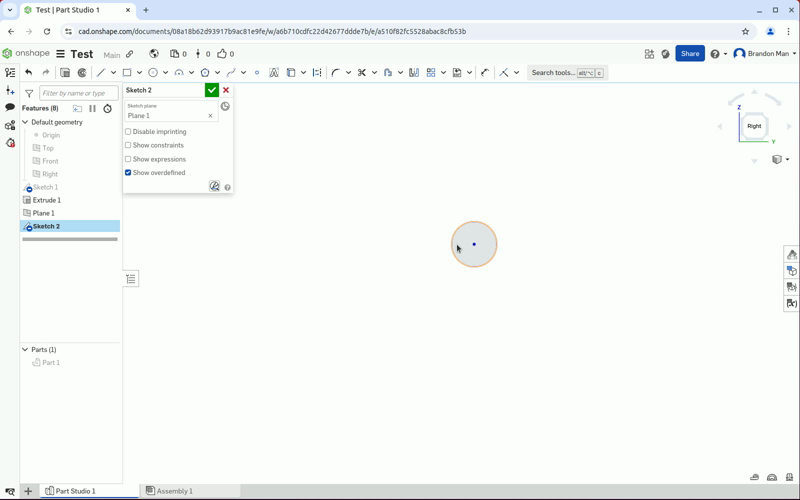
click(457, 244)
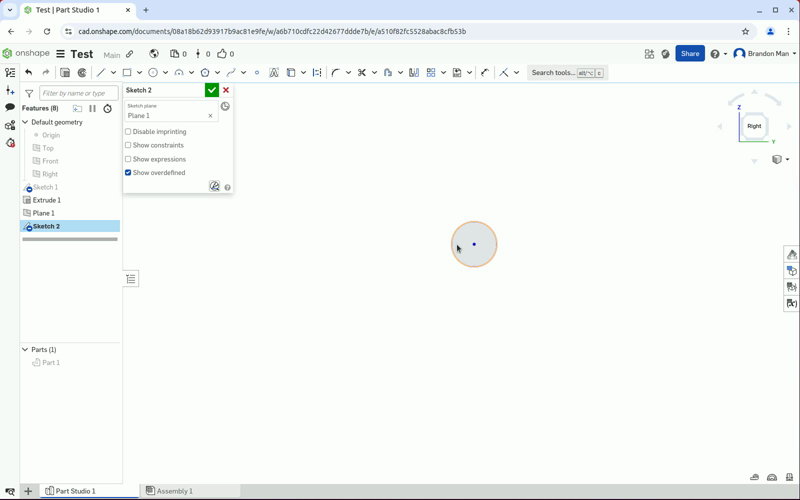
scroll(-6)
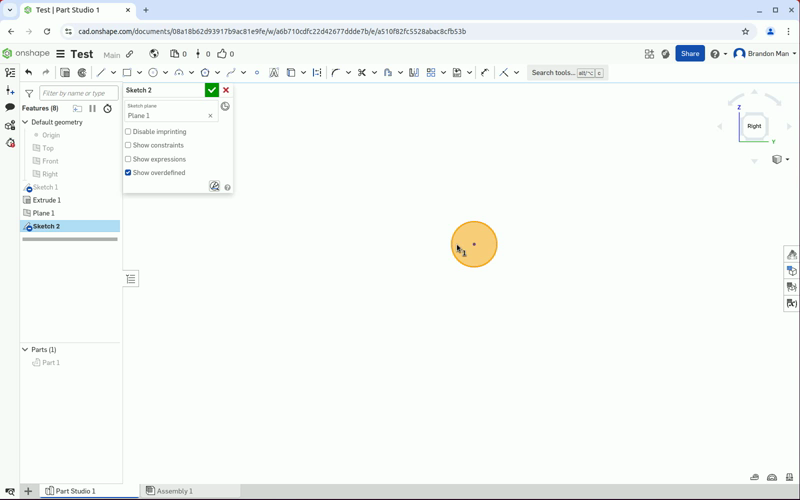
scroll(-6)
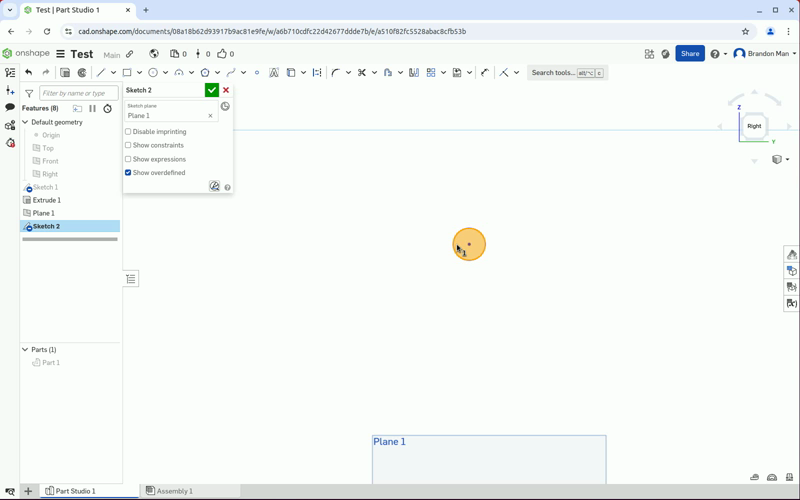
scroll(-6)
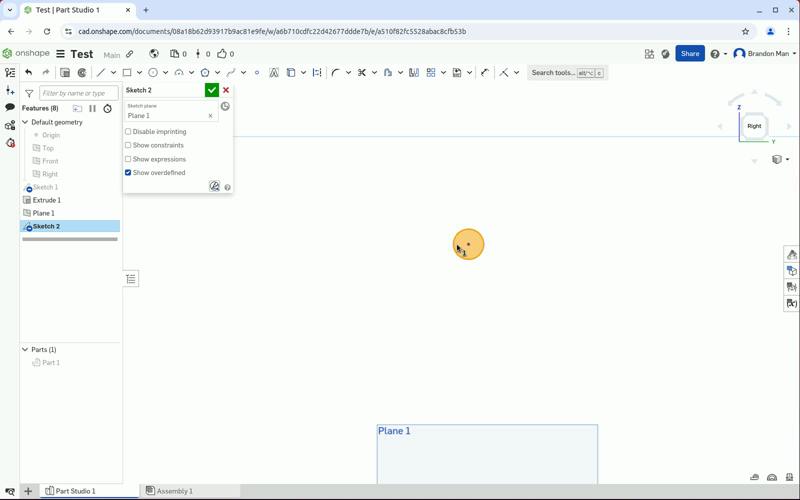
scroll(-6)
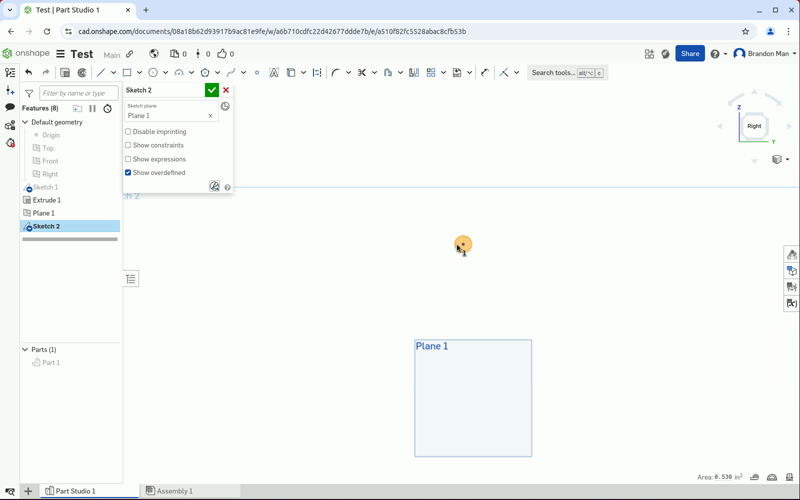
scroll(-6)
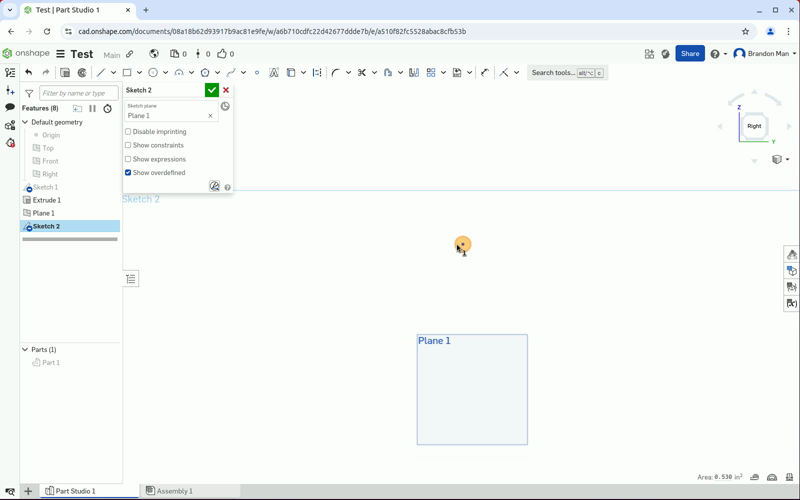
scroll(-6)
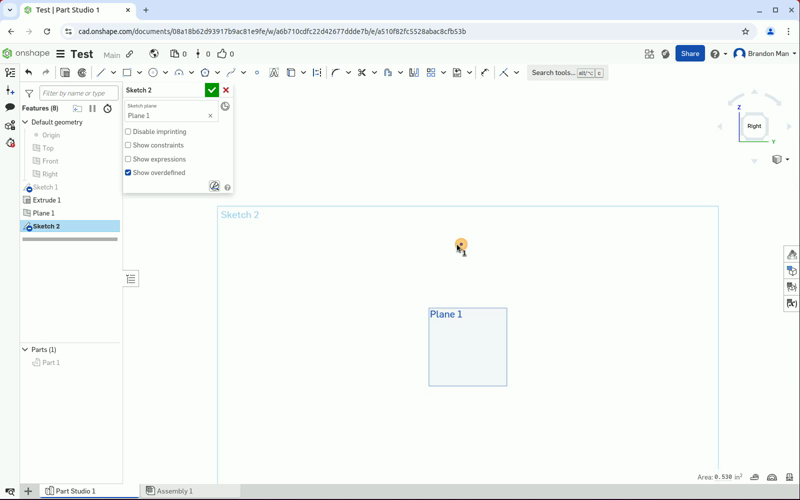
scroll(-6)
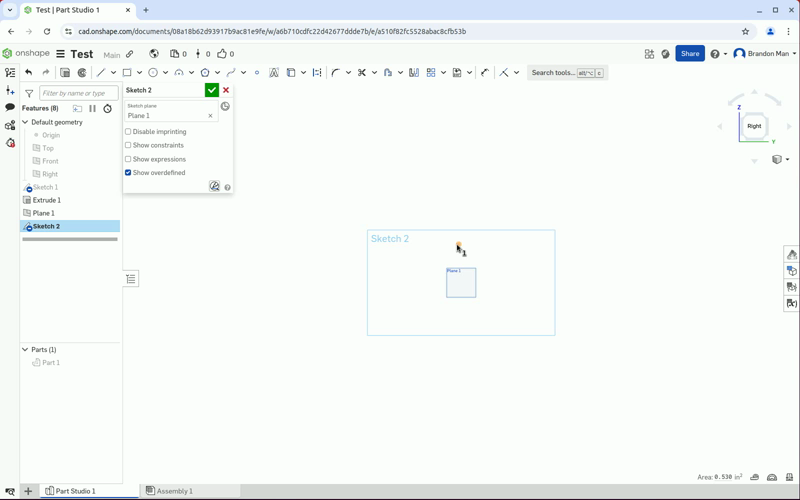
mouse_move(73, 352)
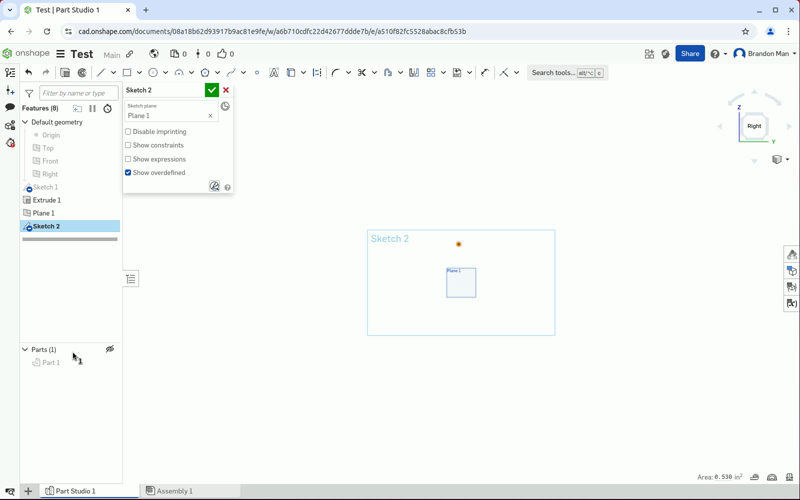
key(shift+y)
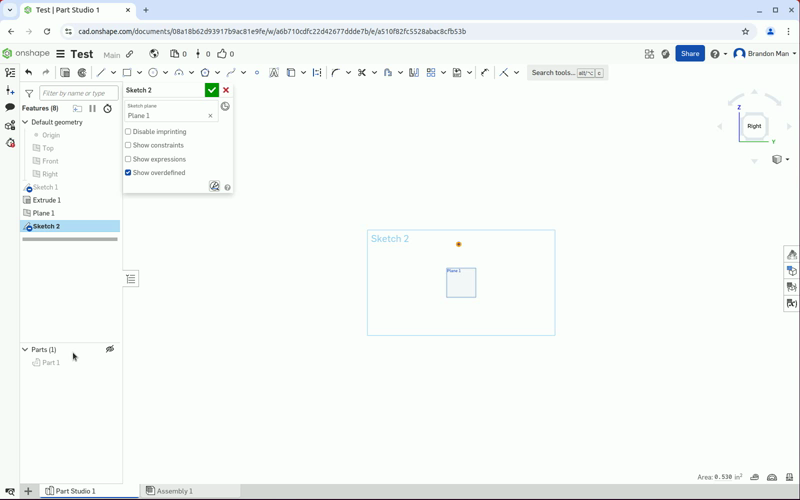
key(shift+e)
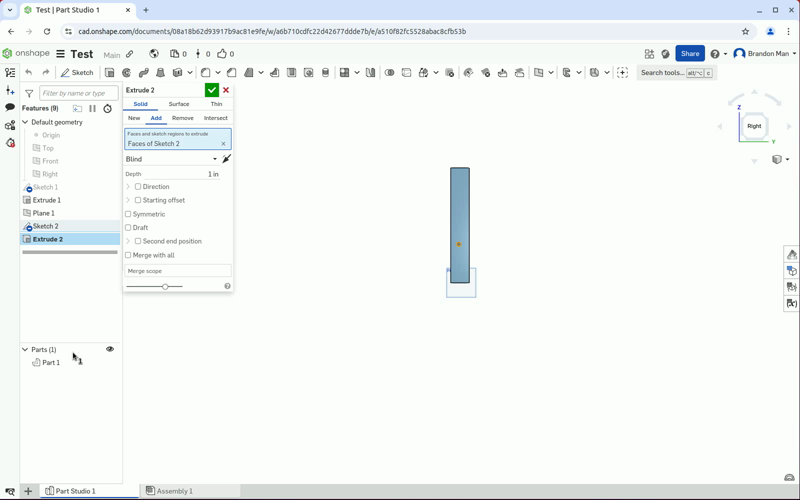
mouse_move(143, 106)
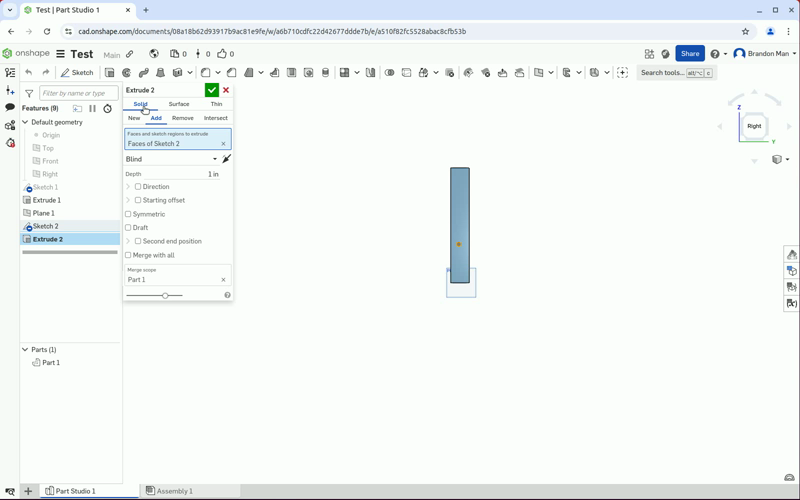
click(143, 106)
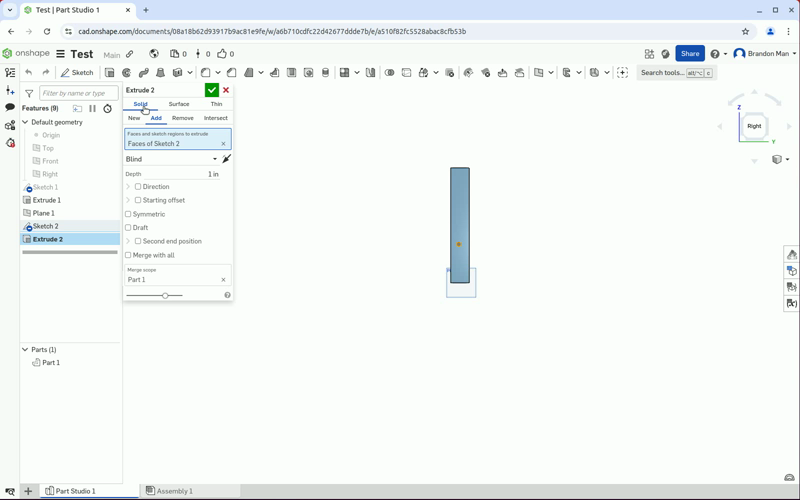
mouse_move(186, 120)
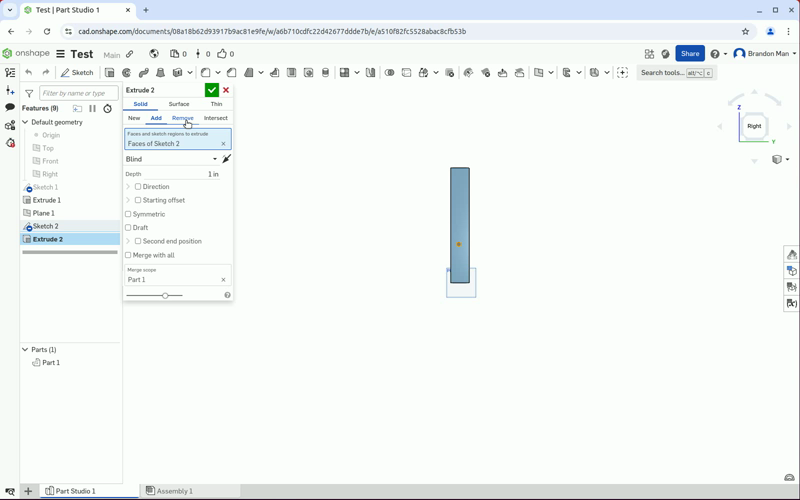
click(186, 120)
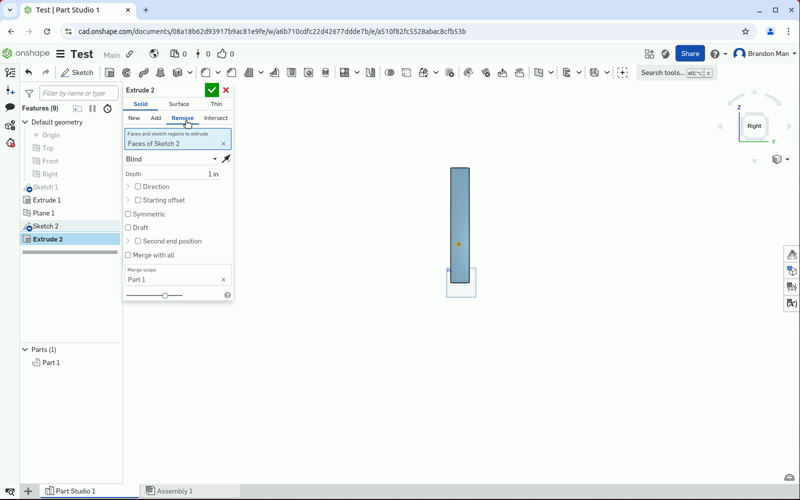
key(tab, 4)
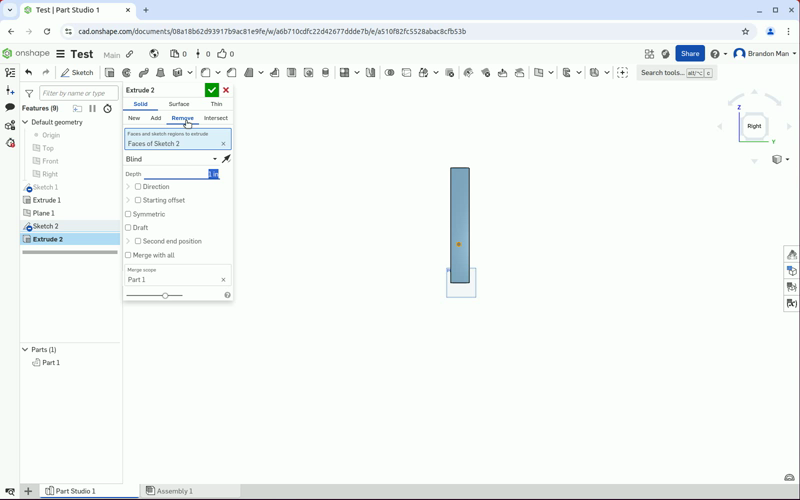
text(4.814)
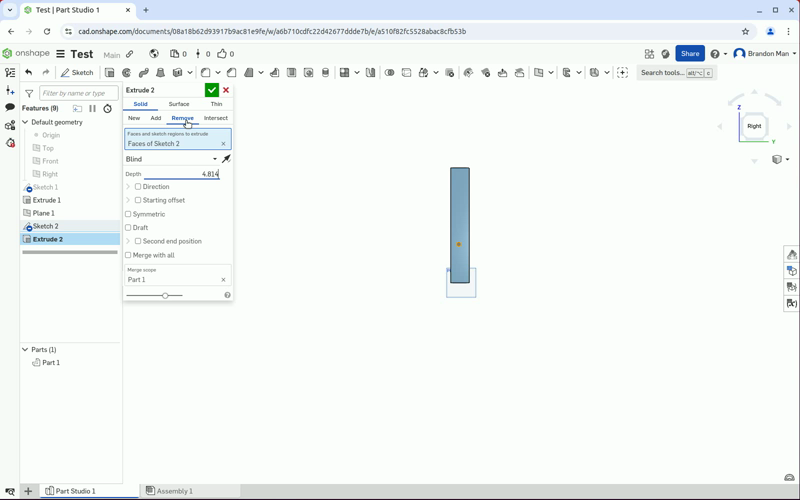
key(tab, 6)
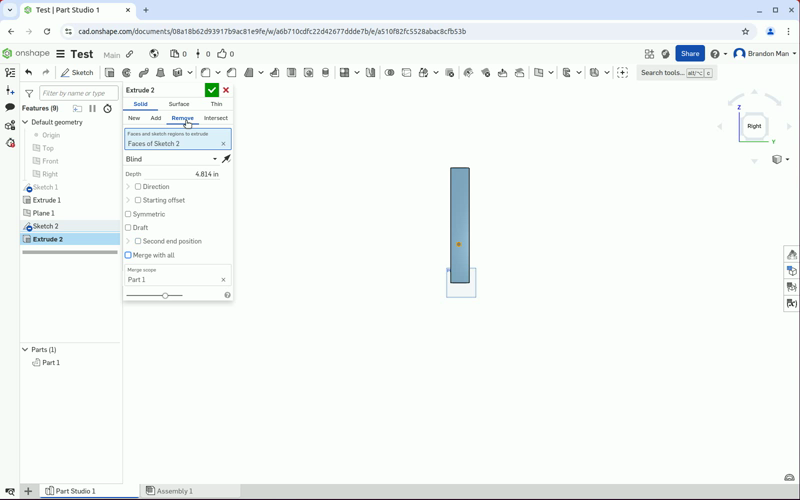
key(space)
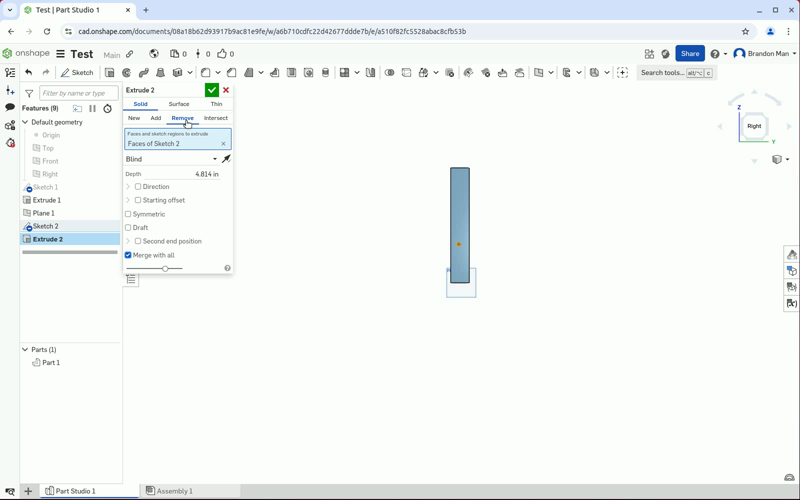
key(enter)
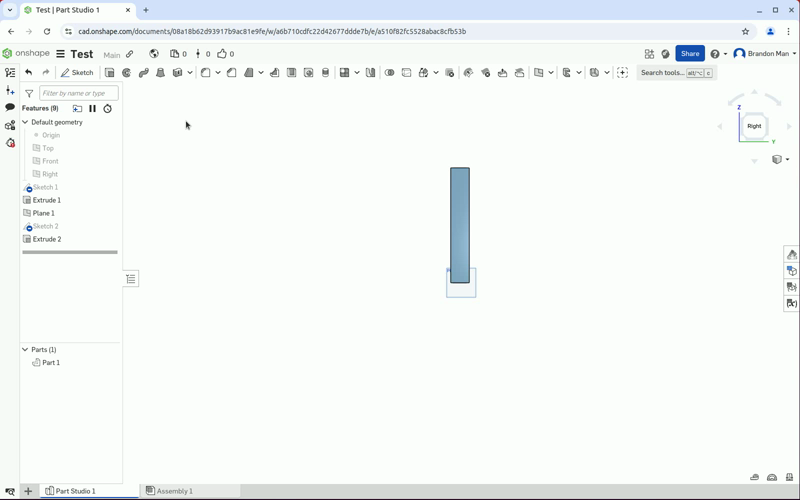
key(shift+h)
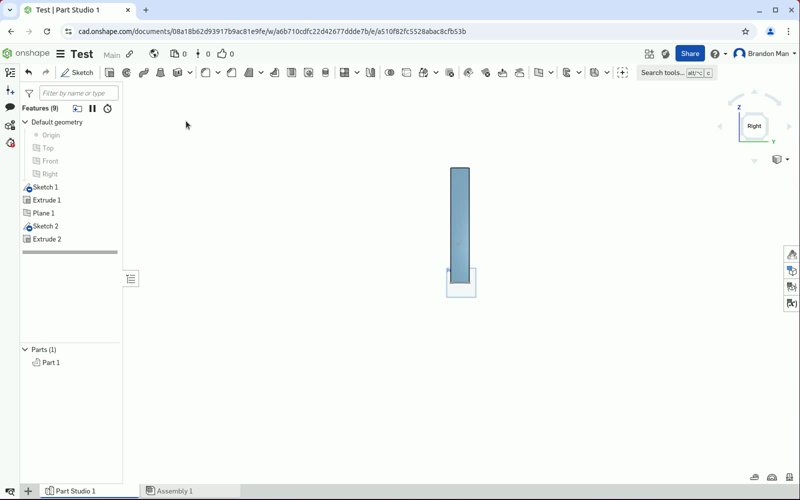
key(shift+h)
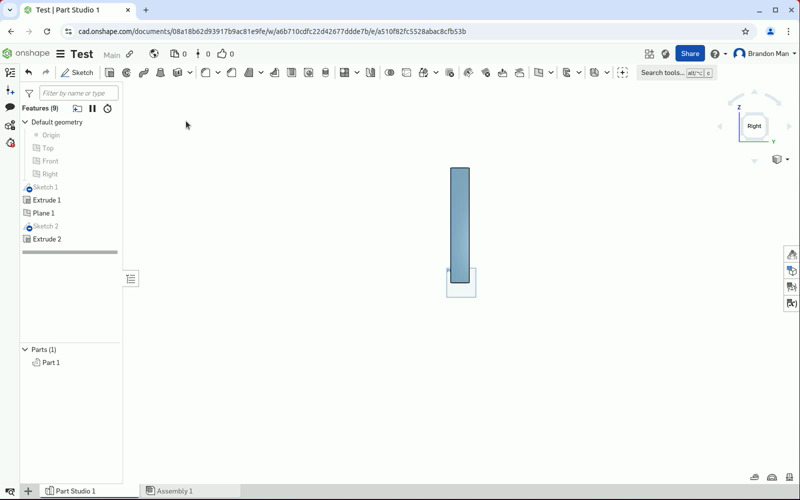
mouse_move(73, 189)
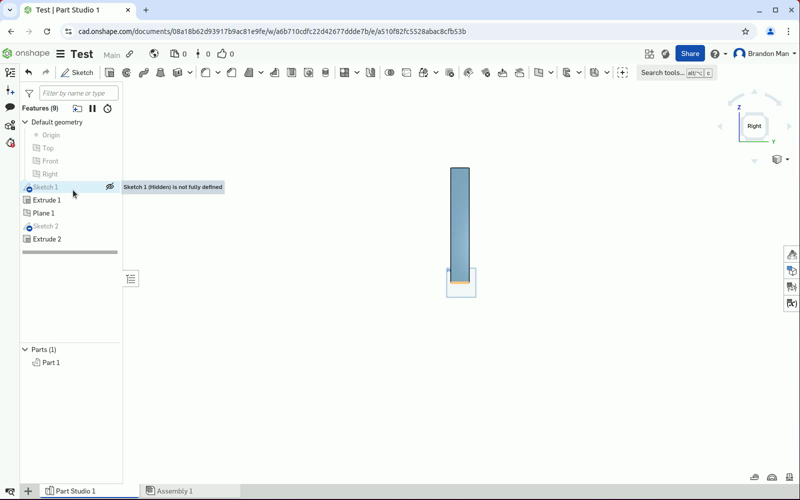
click(73, 189)
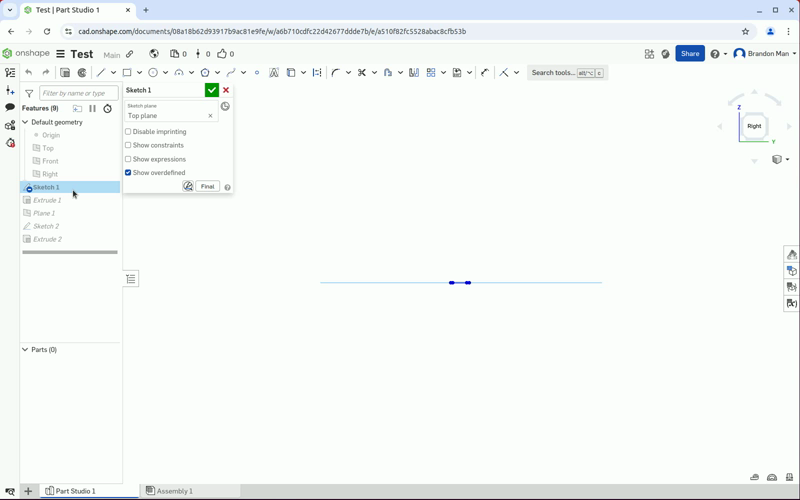
mouse_move(229, 92)
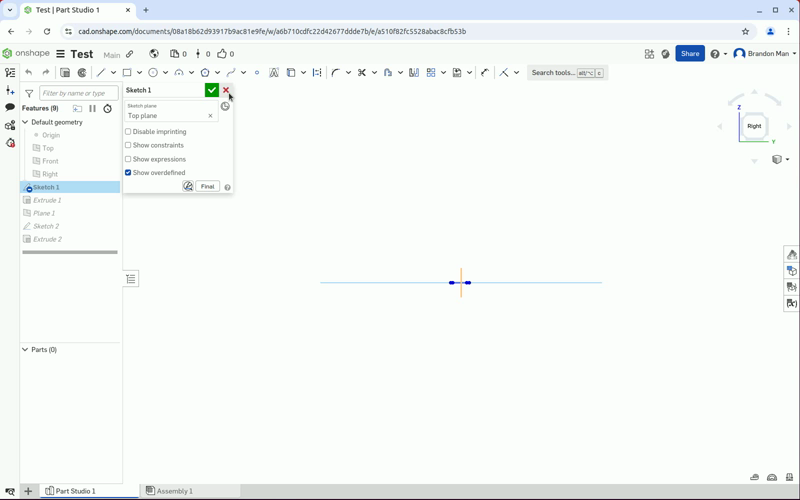
click(229, 92)
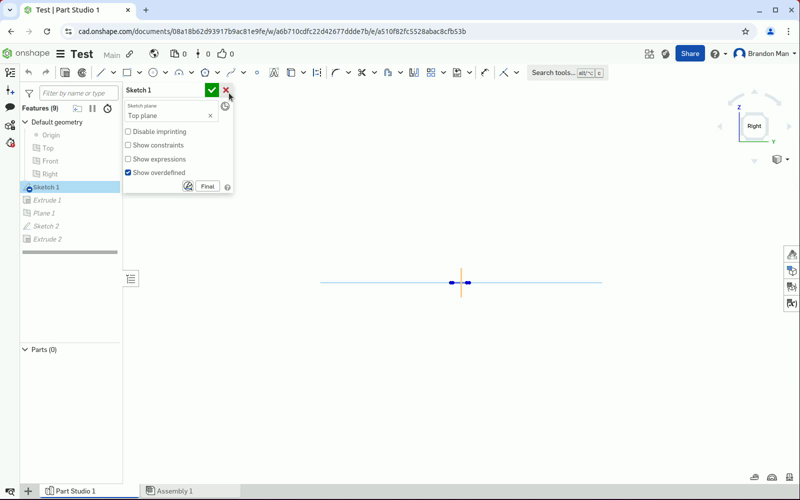
key(shift+s)
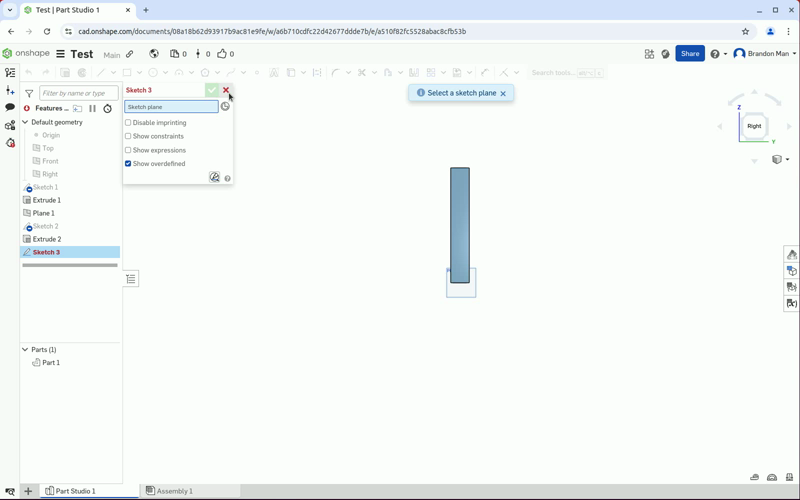
mouse_move(73, 215)
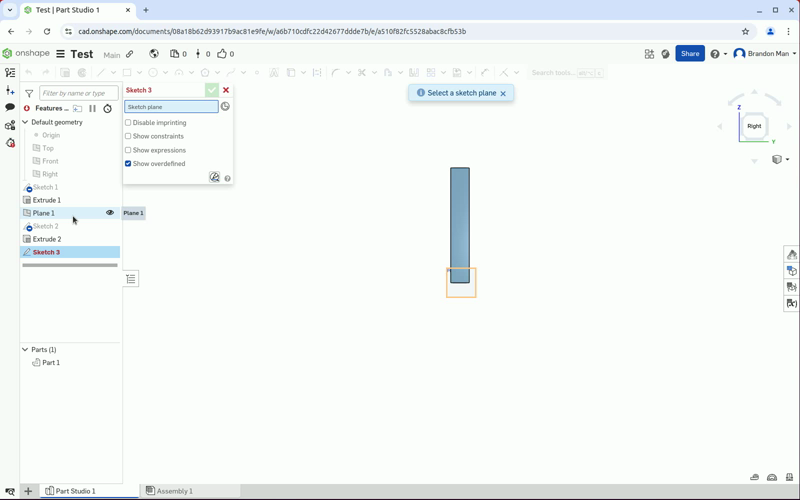
click(73, 215)
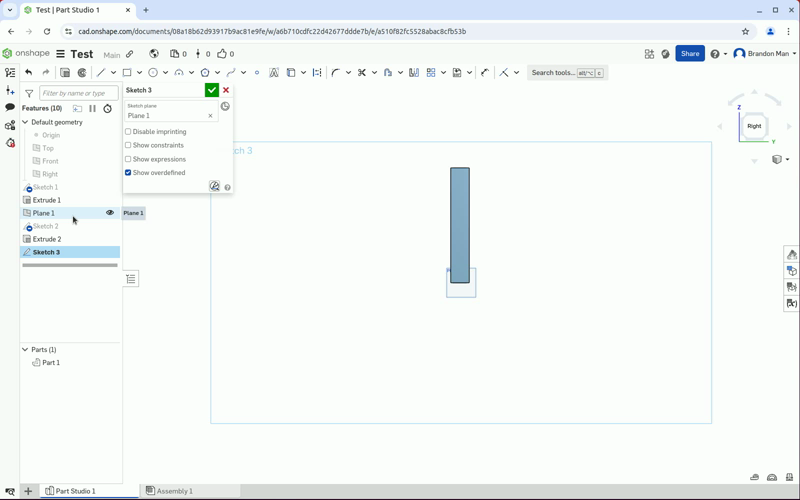
mouse_move(73, 352)
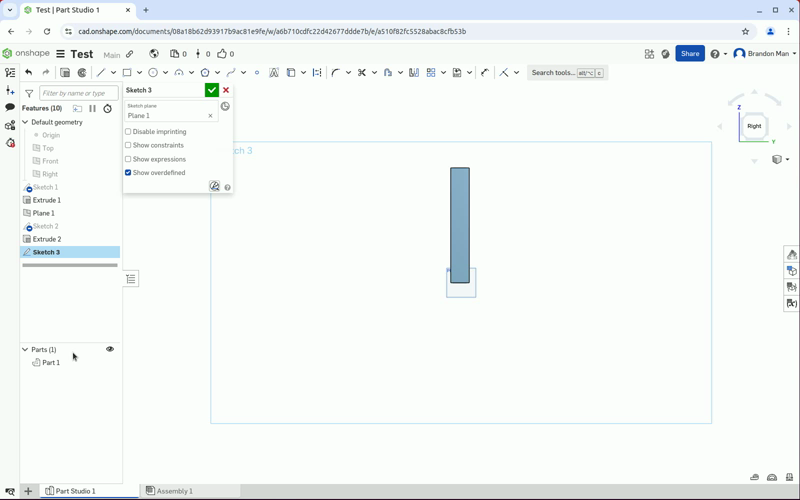
key(y)
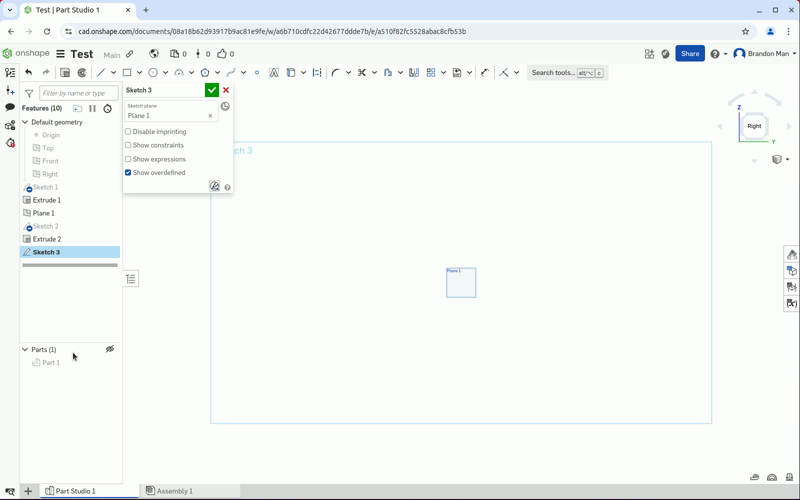
key(c)
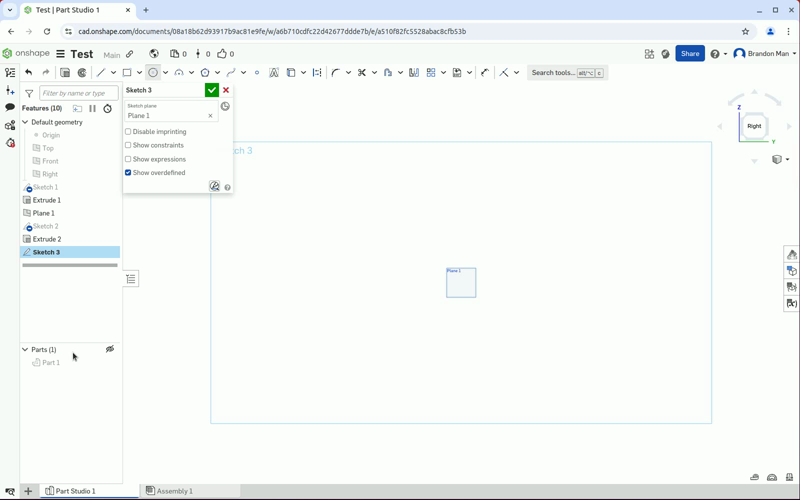
key_down(shift)
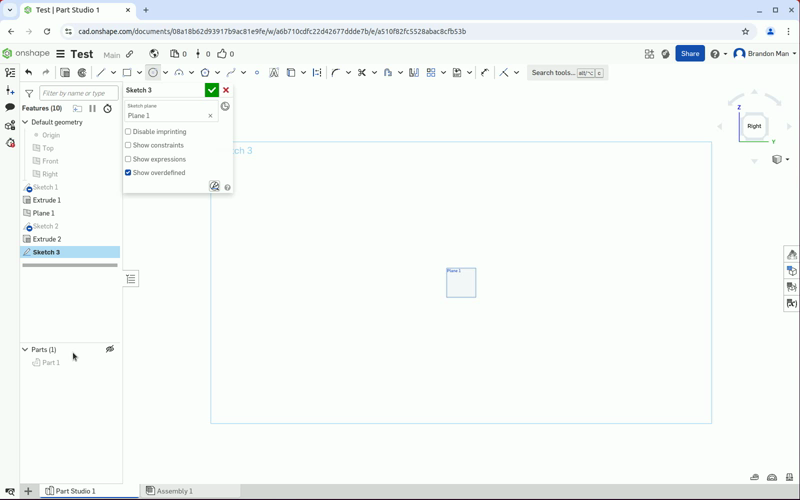
mouse_move(458, 255)
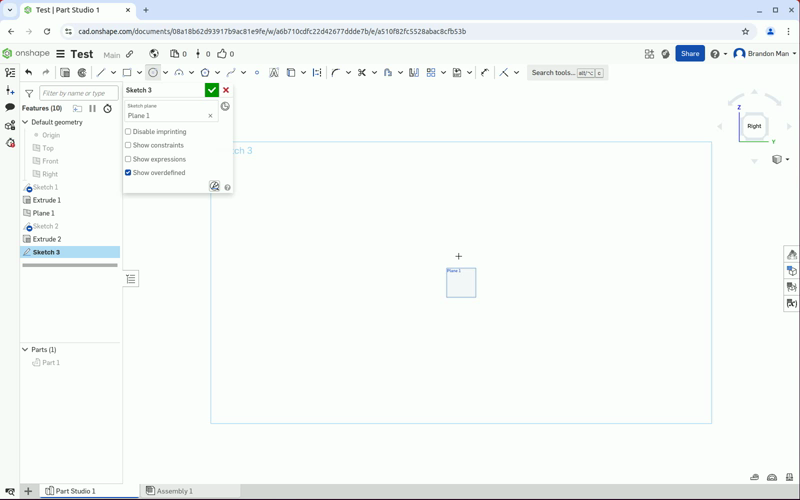
click(458, 255)
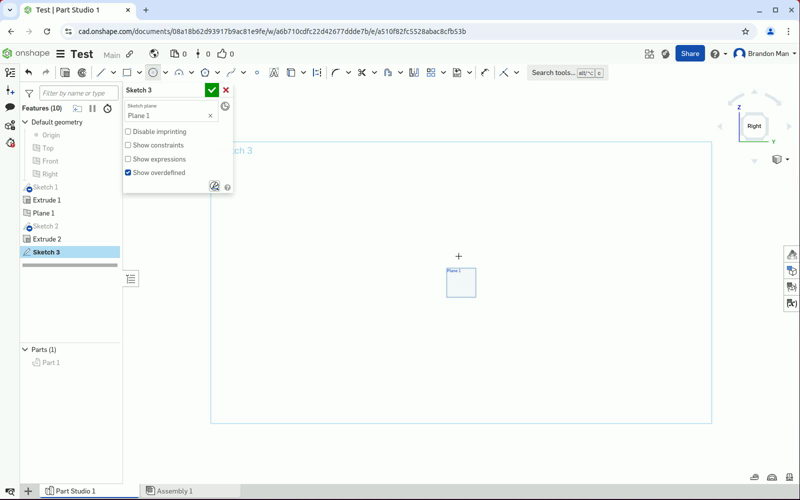
key_up(shift)
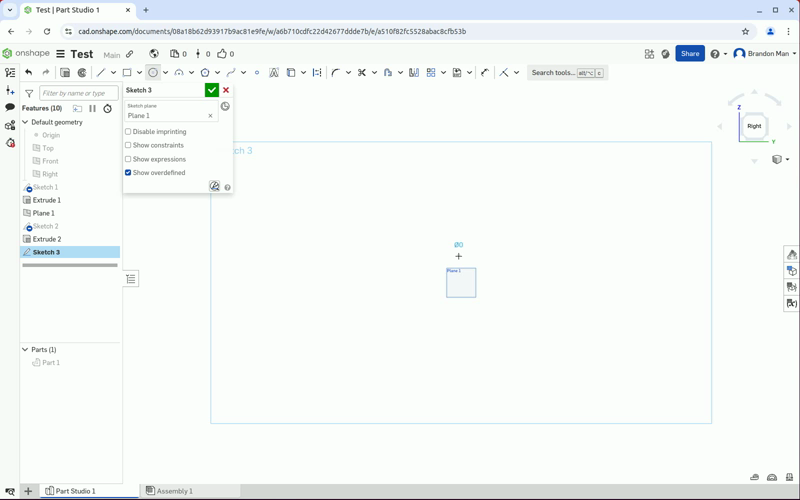
mouse_move(460, 255)
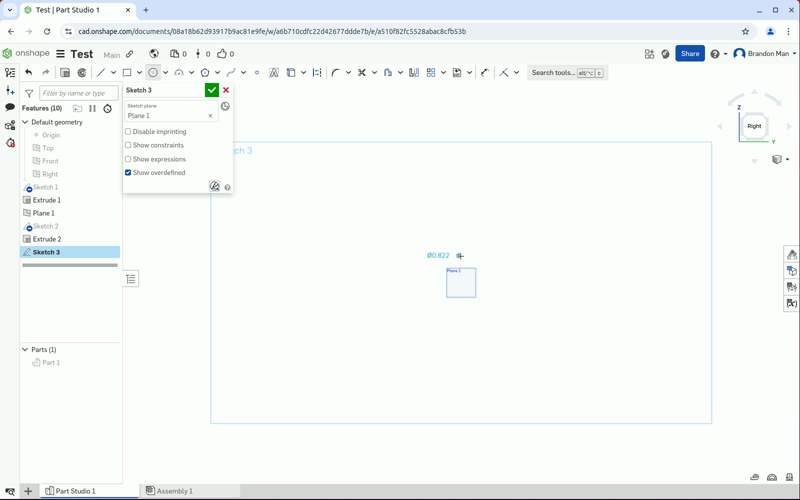
scroll(6)
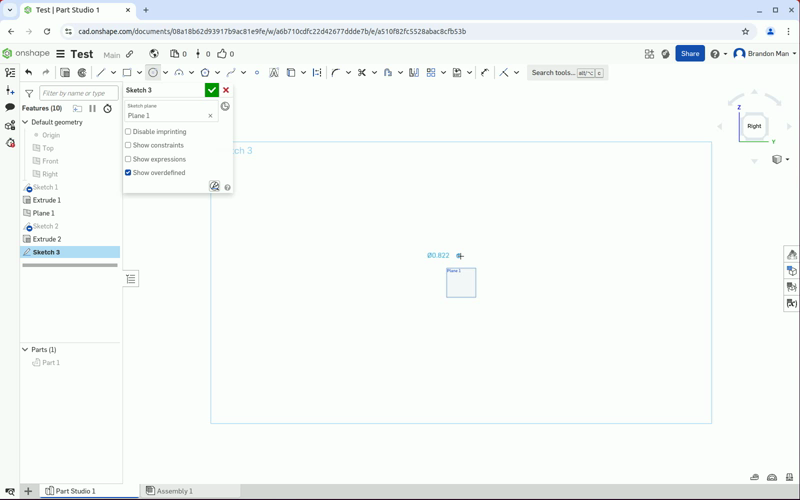
scroll(6)
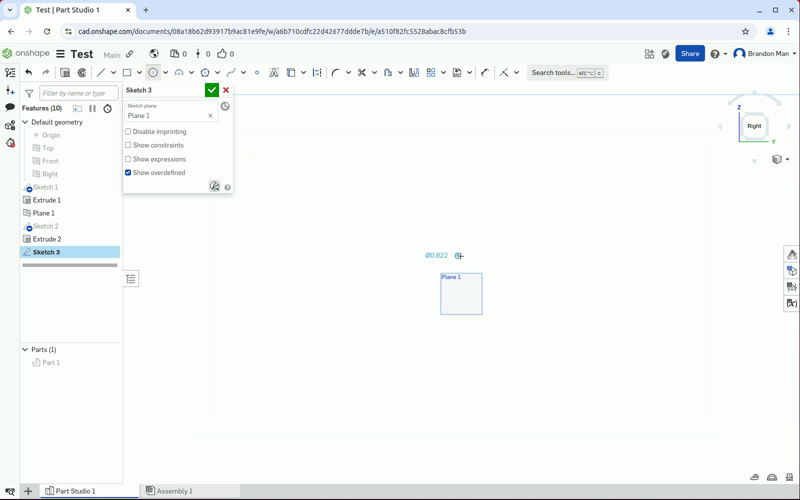
scroll(6)
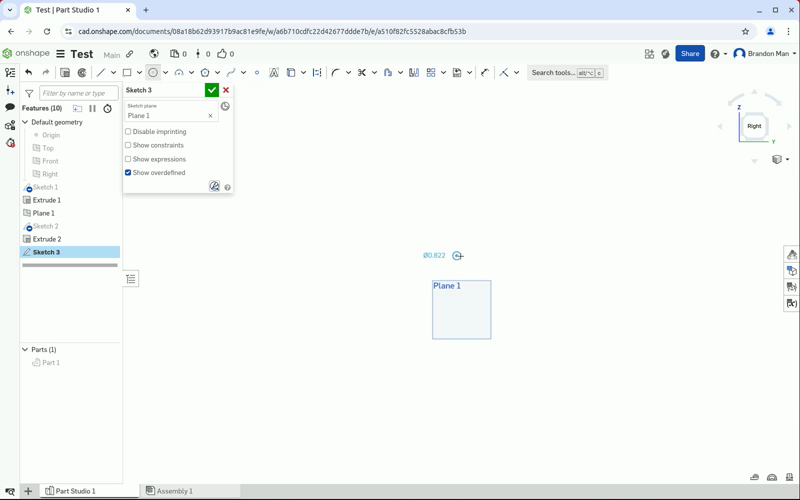
scroll(6)
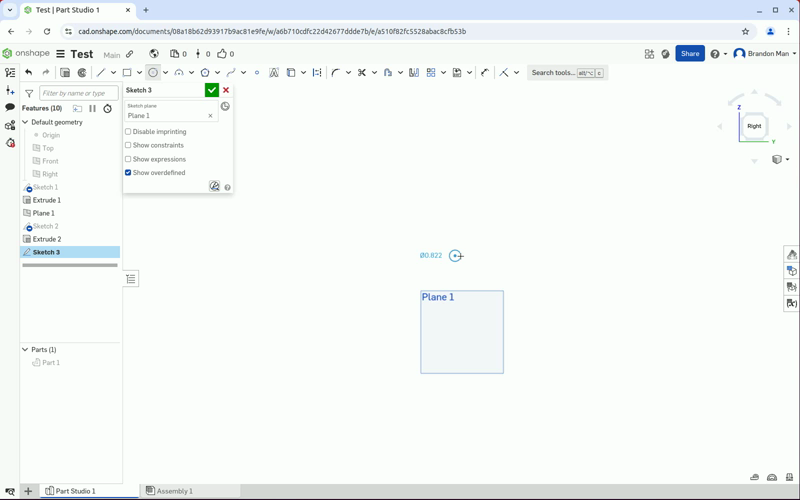
scroll(6)
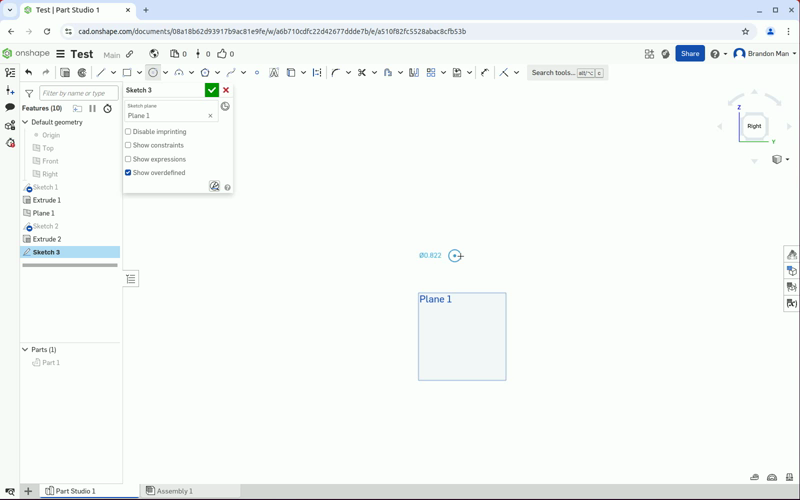
scroll(6)
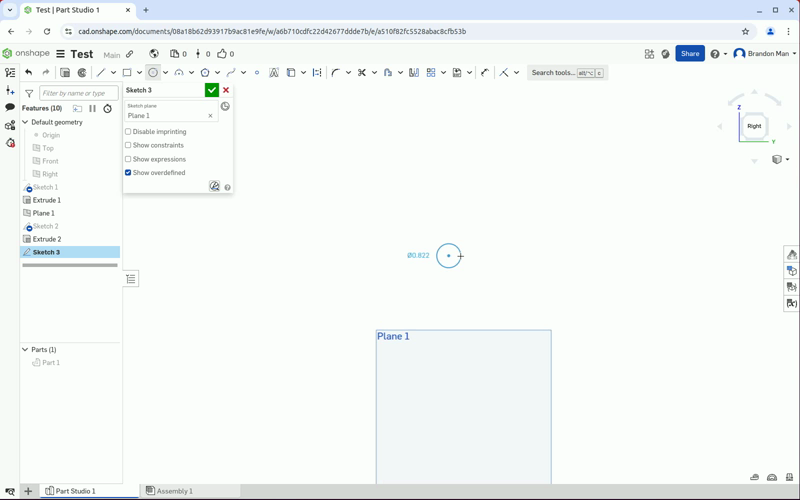
scroll(6)
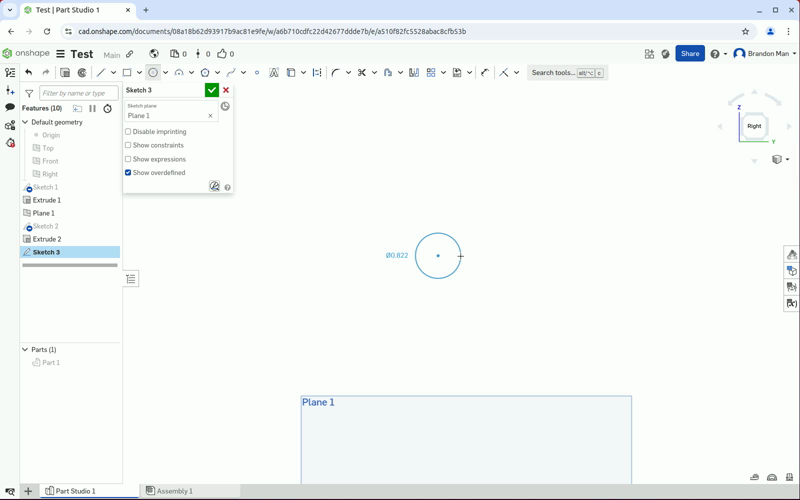
click(460, 255)
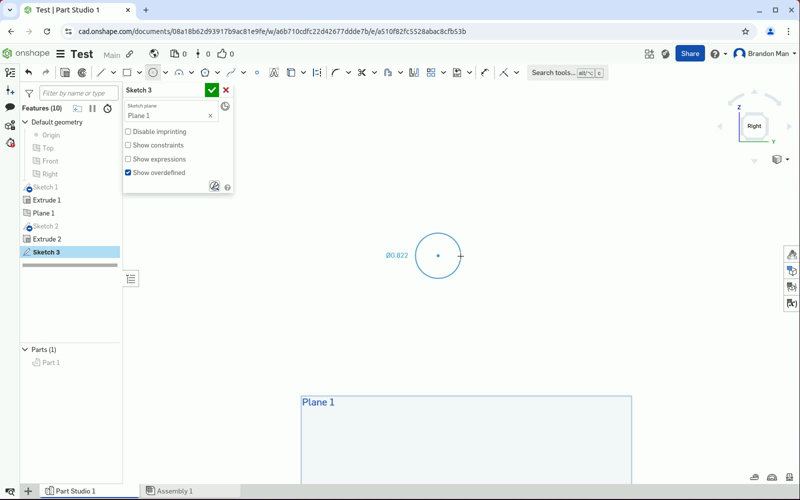
scroll(-6)
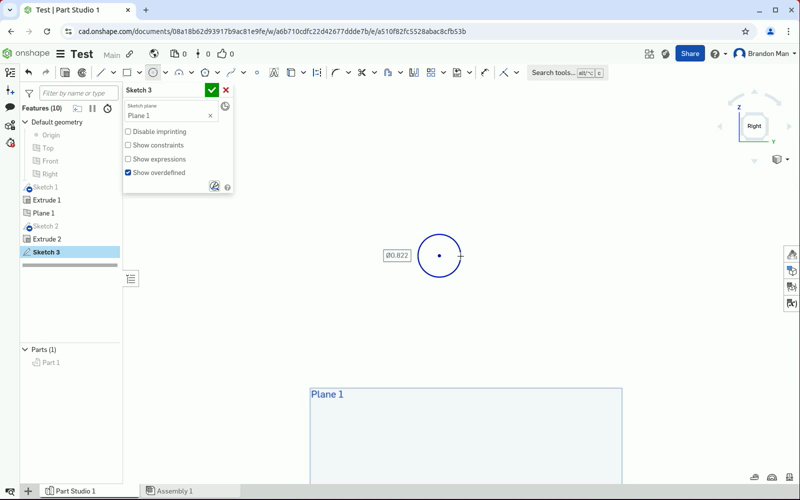
scroll(-6)
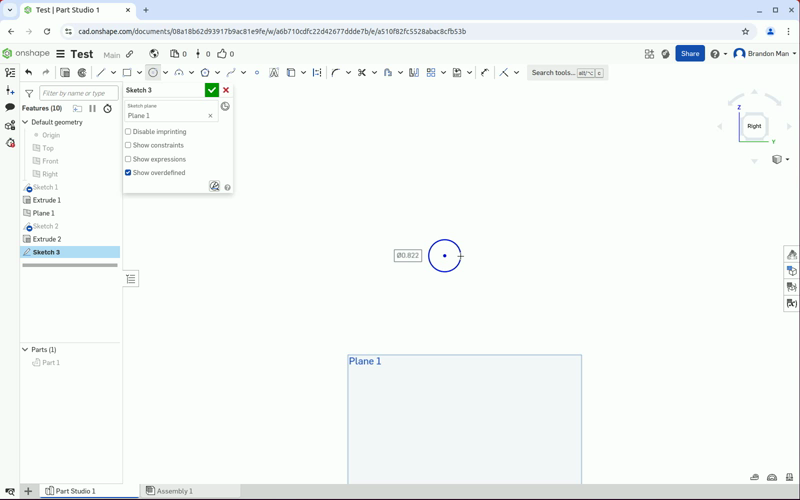
scroll(-6)
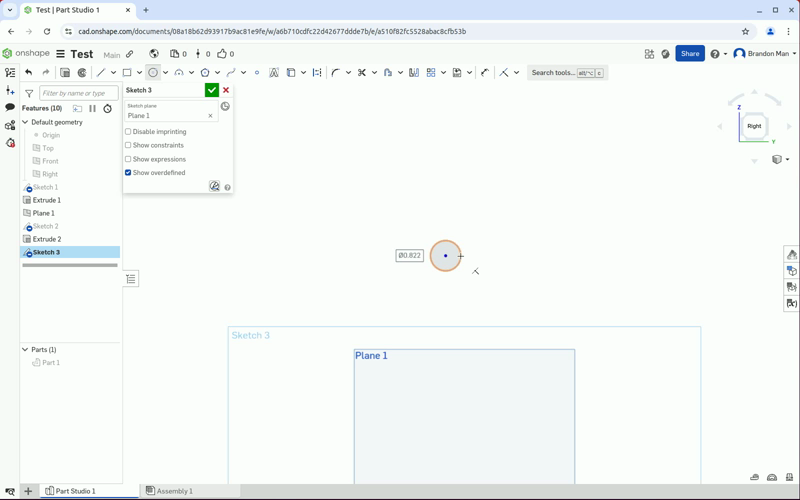
scroll(-6)
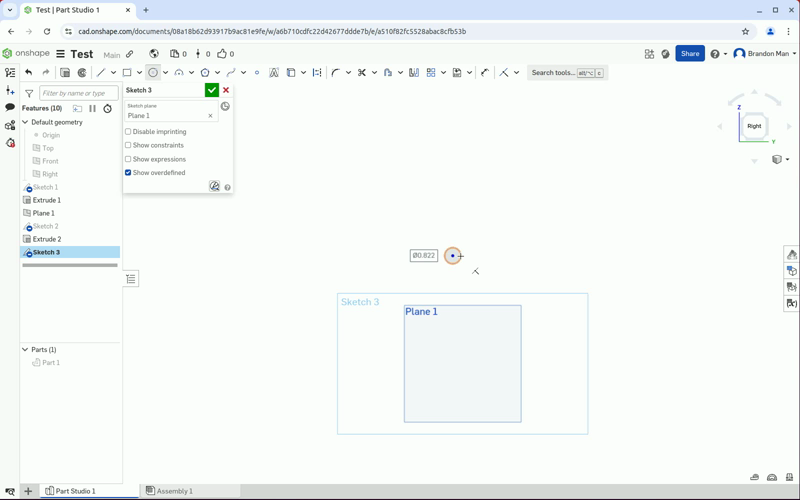
scroll(-6)
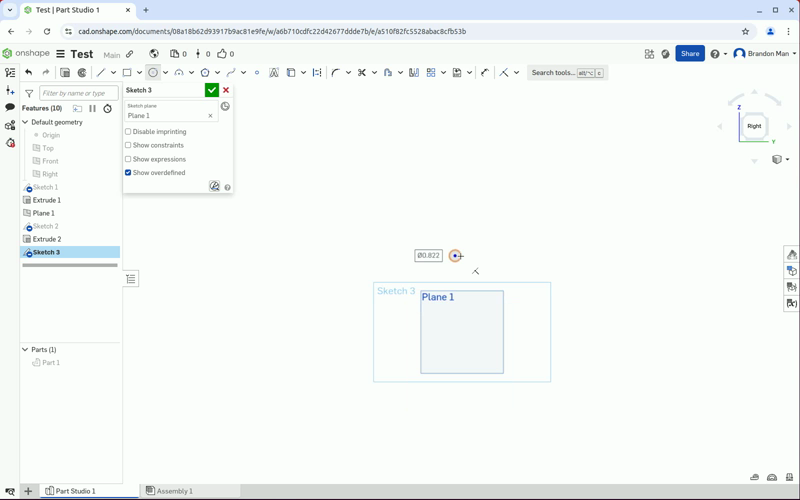
scroll(-6)
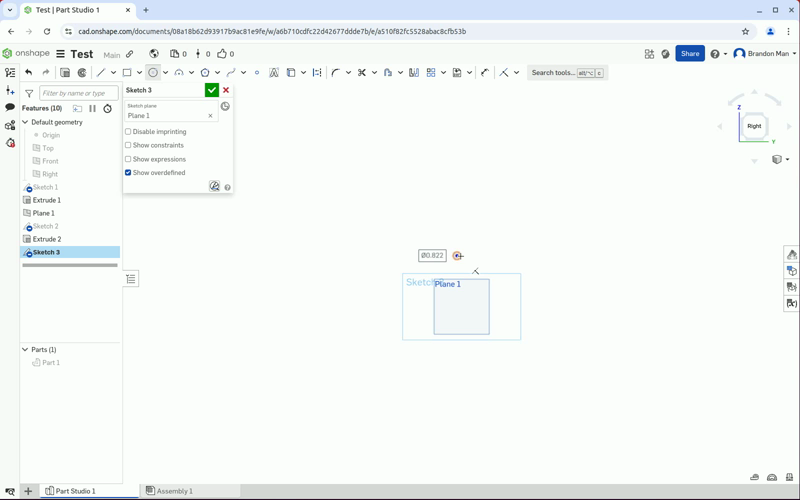
scroll(-6)
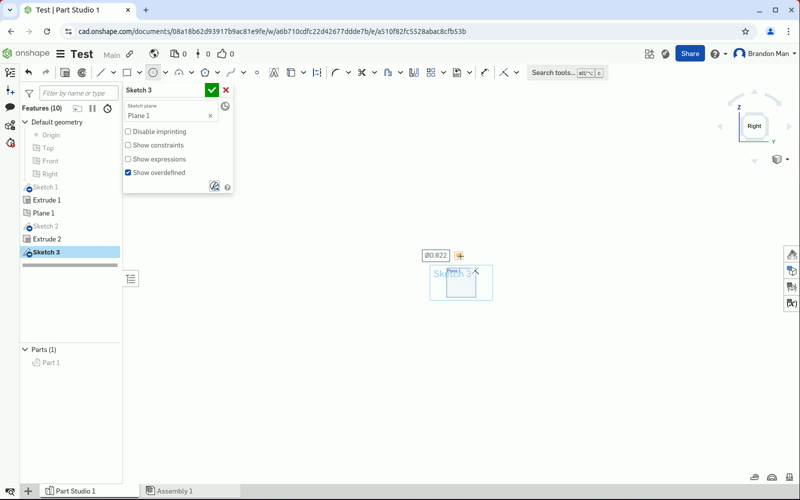
key(esc)
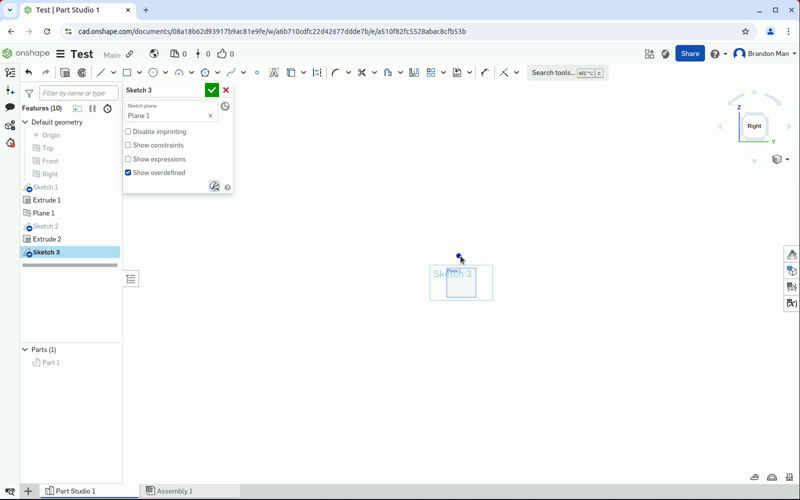
mouse_move(459, 257)
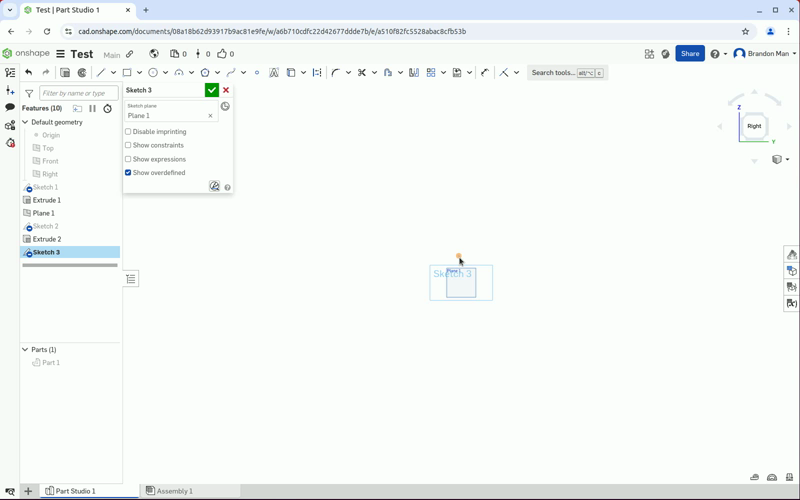
scroll(6)
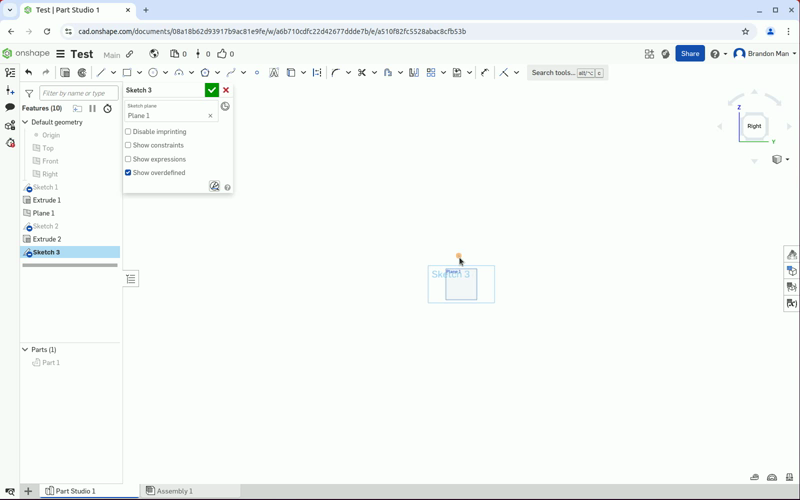
scroll(6)
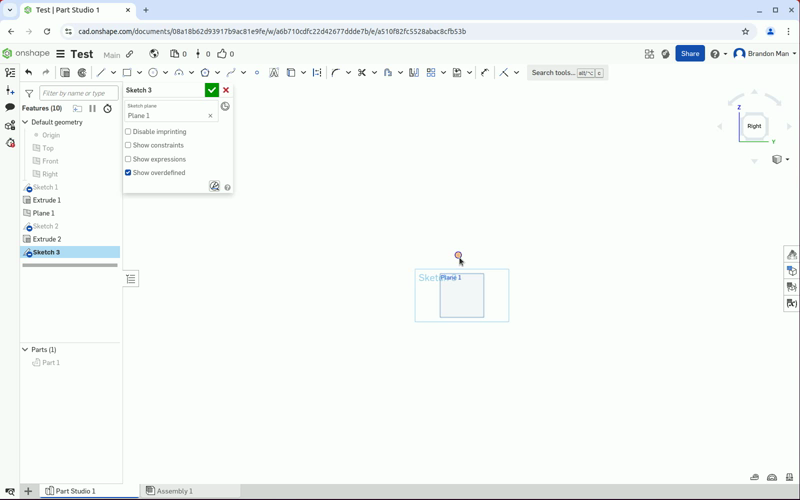
scroll(6)
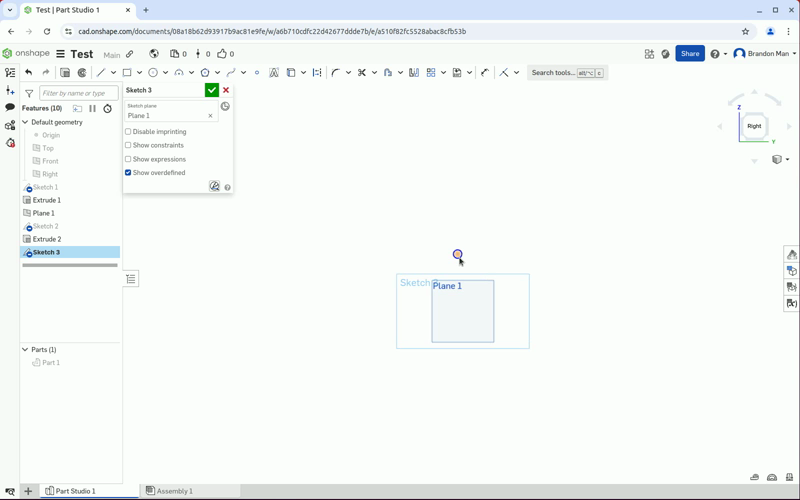
scroll(6)
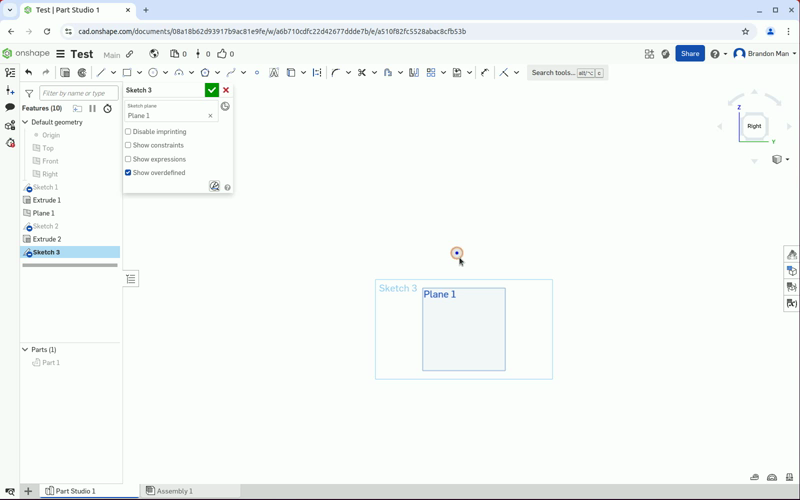
scroll(6)
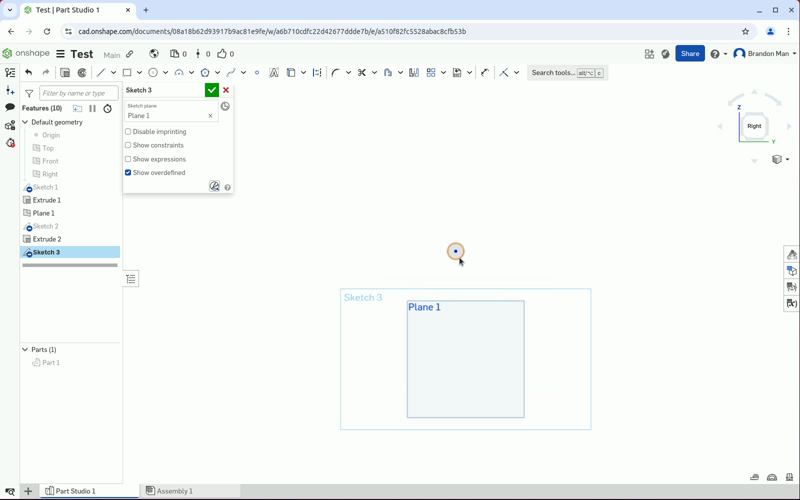
scroll(6)
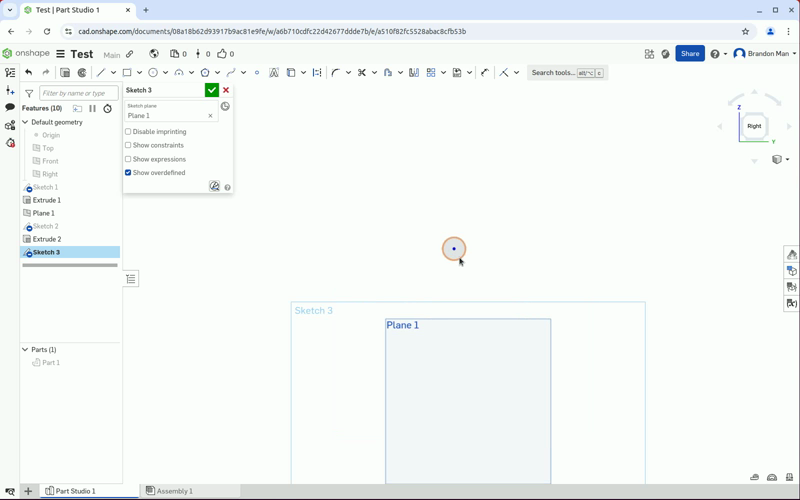
scroll(6)
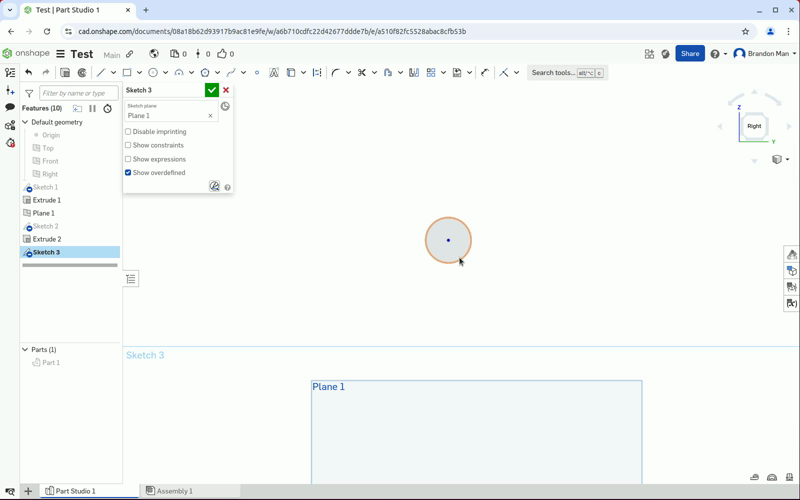
click(459, 257)
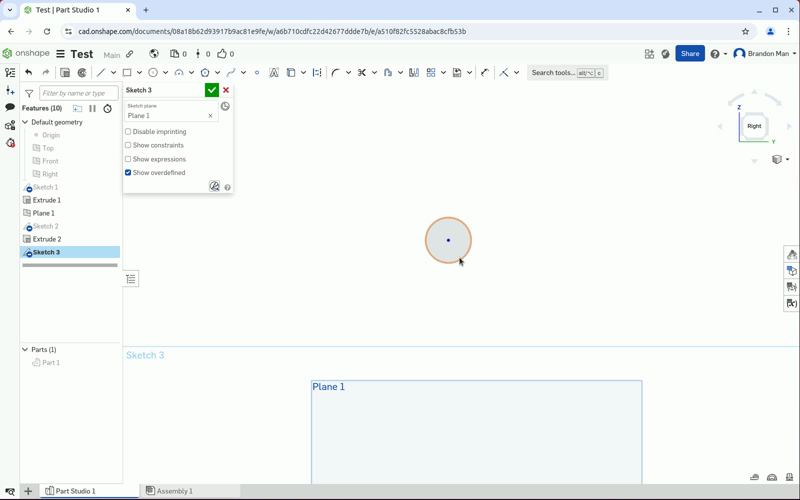
scroll(-6)
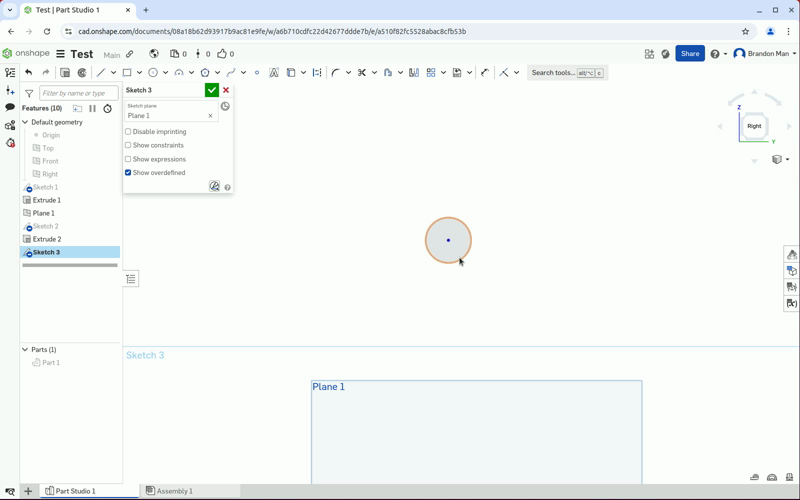
scroll(-6)
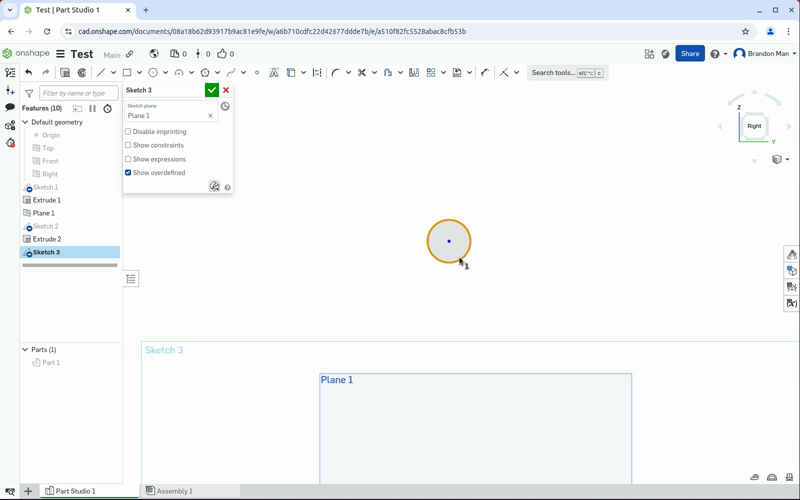
scroll(-6)
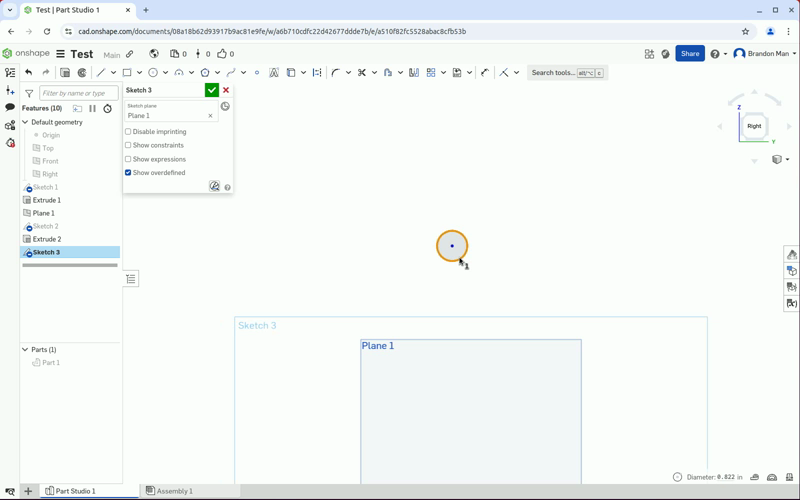
scroll(-6)
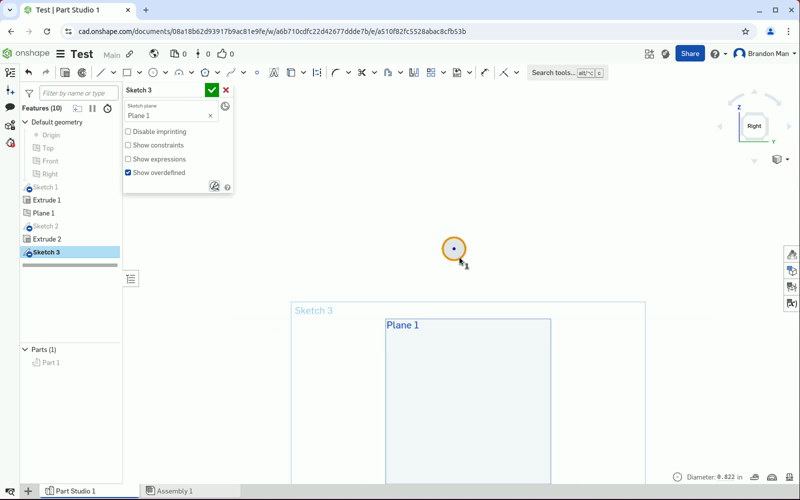
scroll(-6)
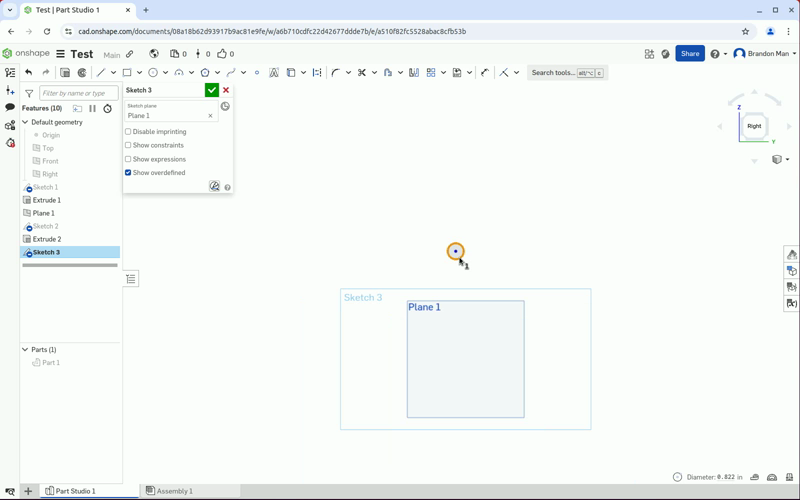
scroll(-6)
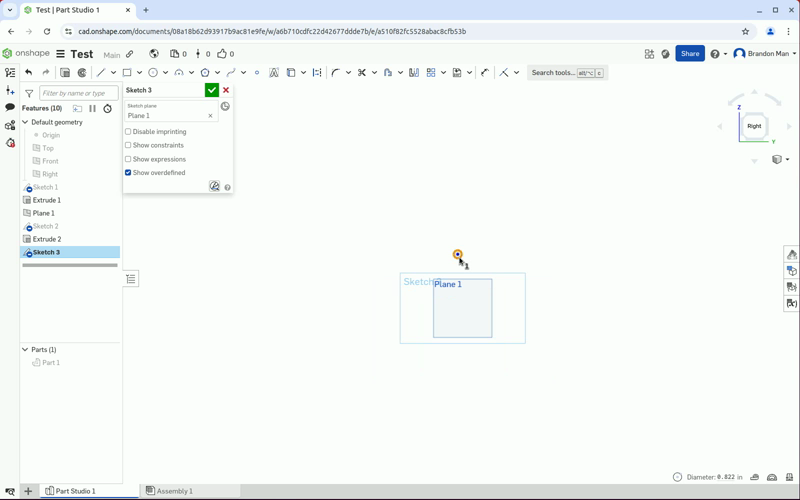
scroll(-6)
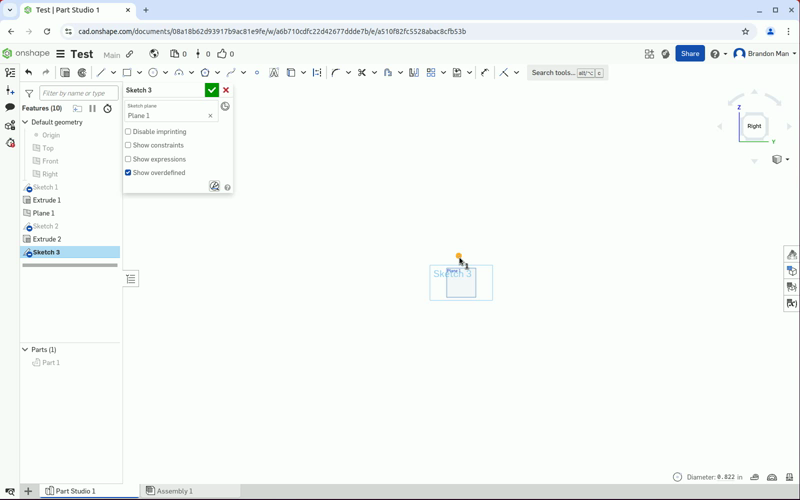
mouse_move(73, 352)
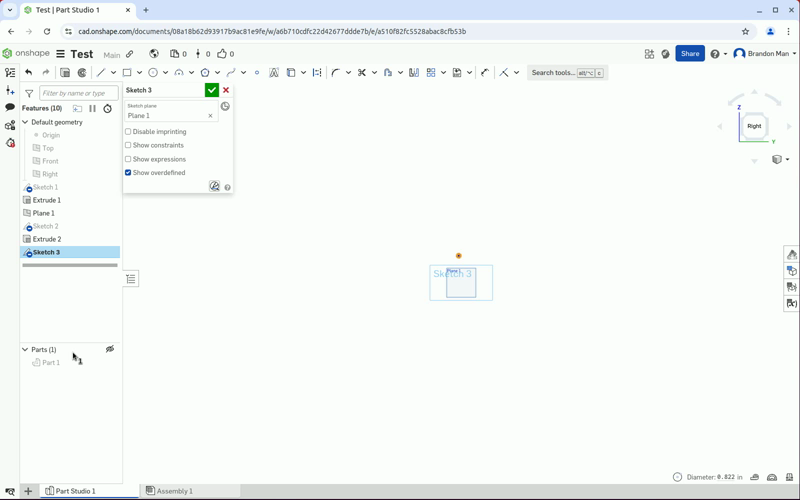
key(shift+y)
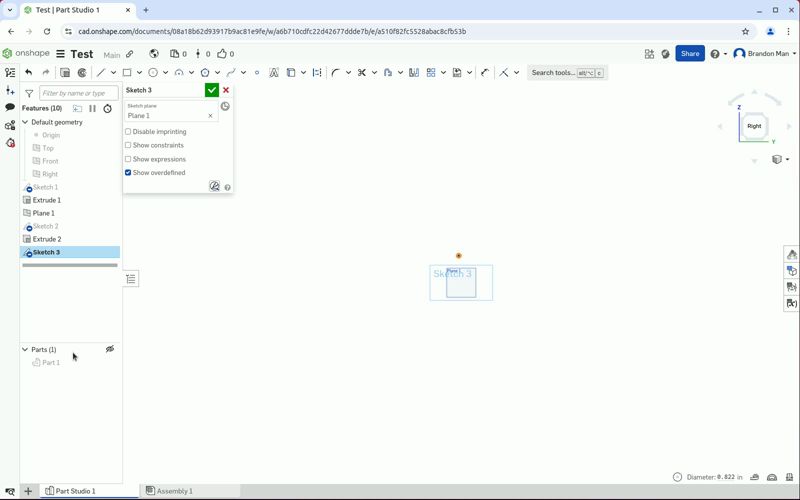
key(shift+e)
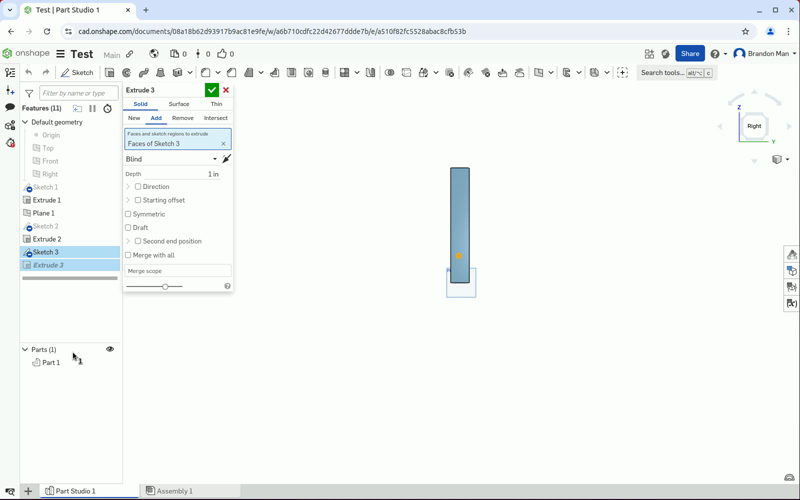
mouse_move(143, 106)
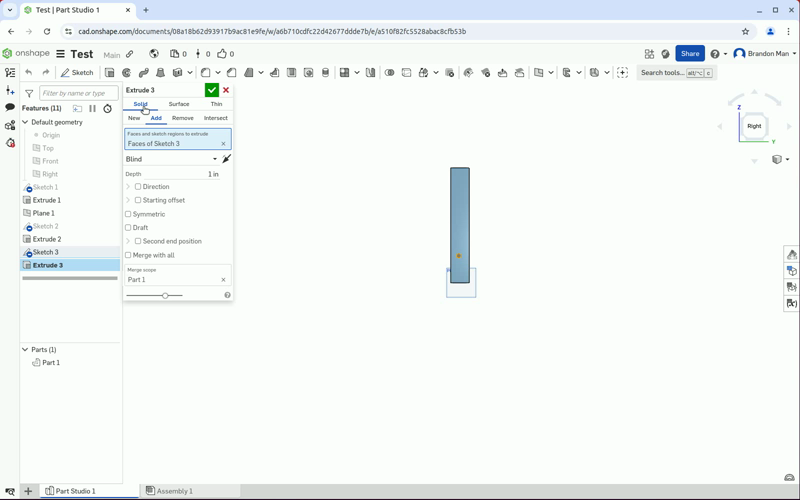
click(143, 106)
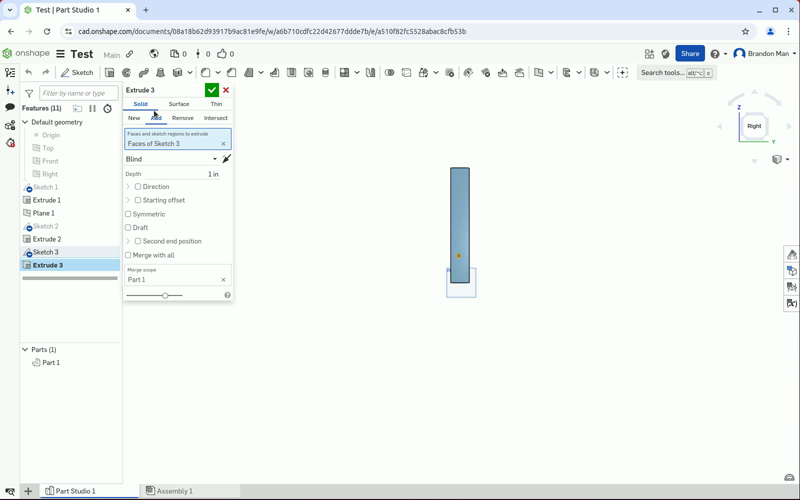
mouse_move(186, 120)
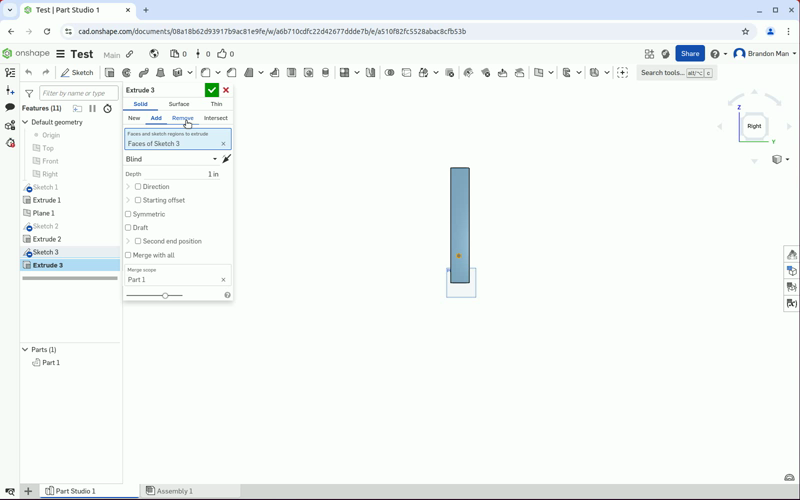
click(186, 120)
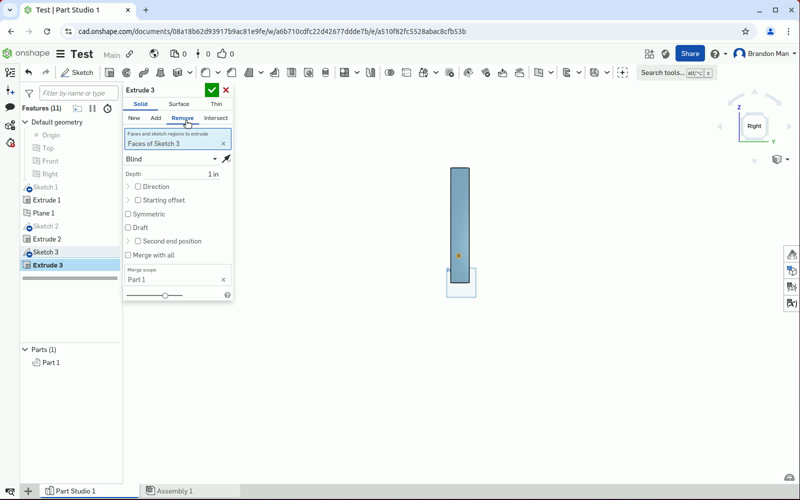
key(tab, 4)
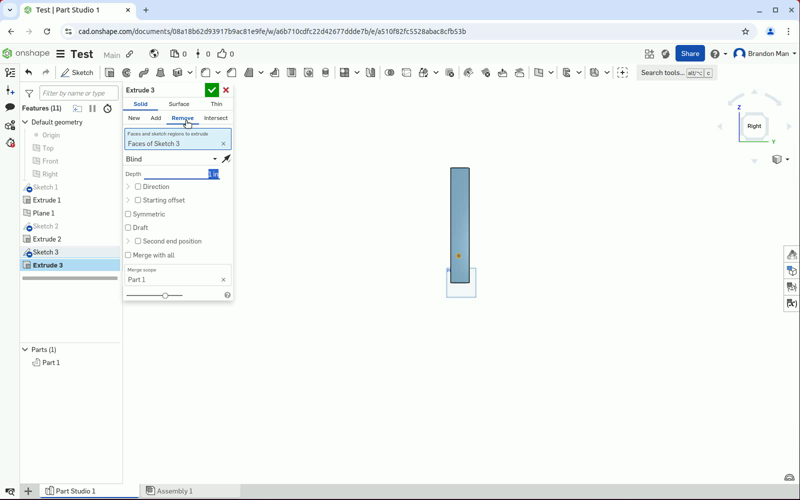
text(4.814)
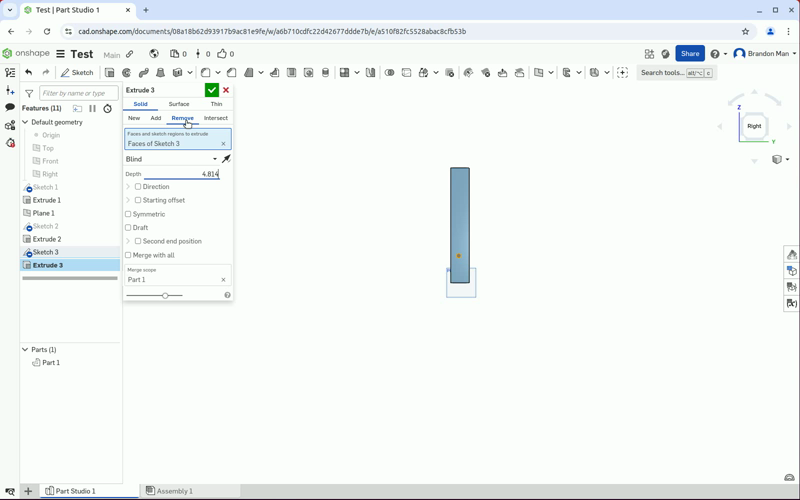
key(tab, 6)
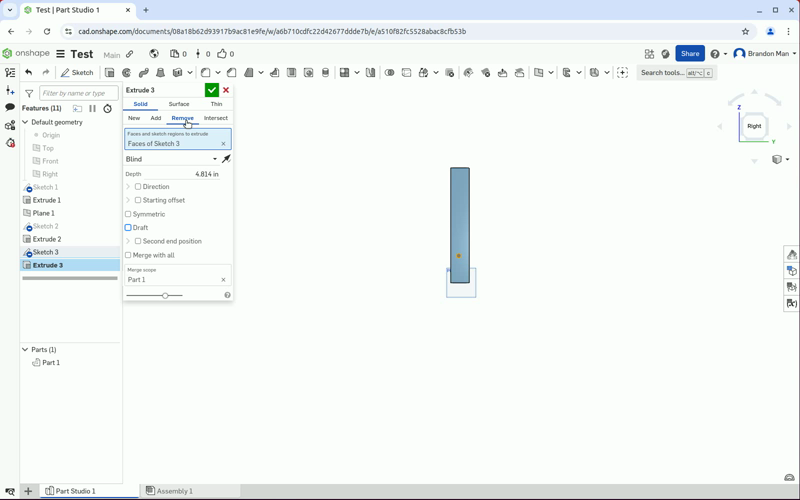
key(space)
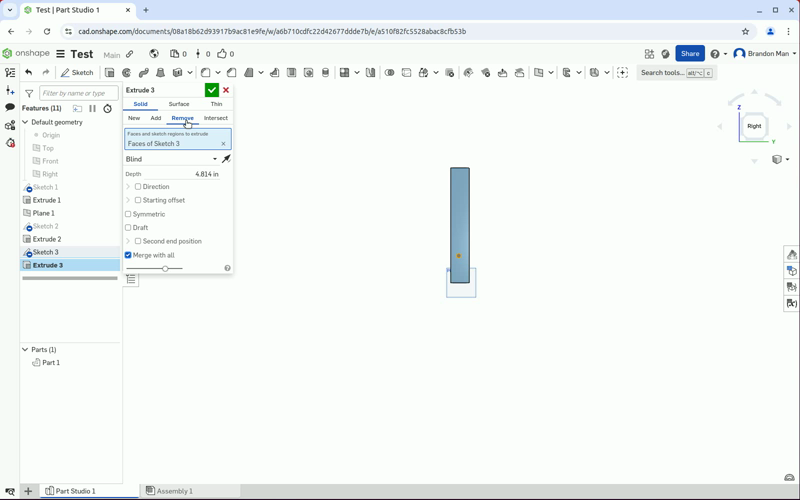
key(enter)
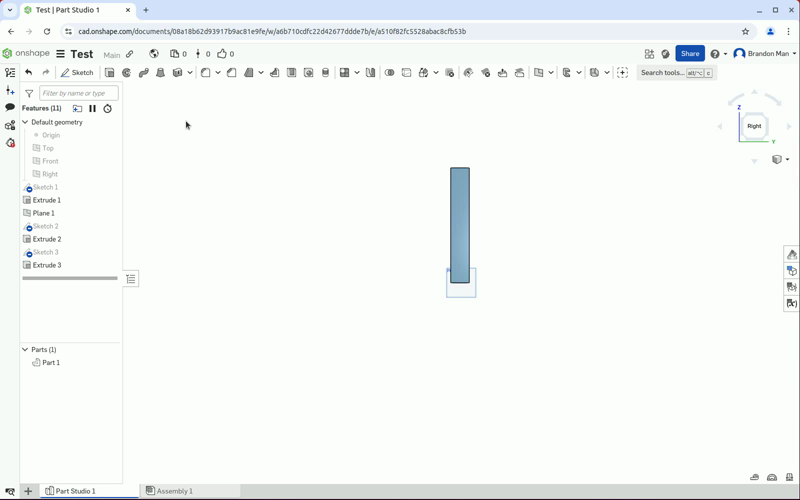
key(shift+h)
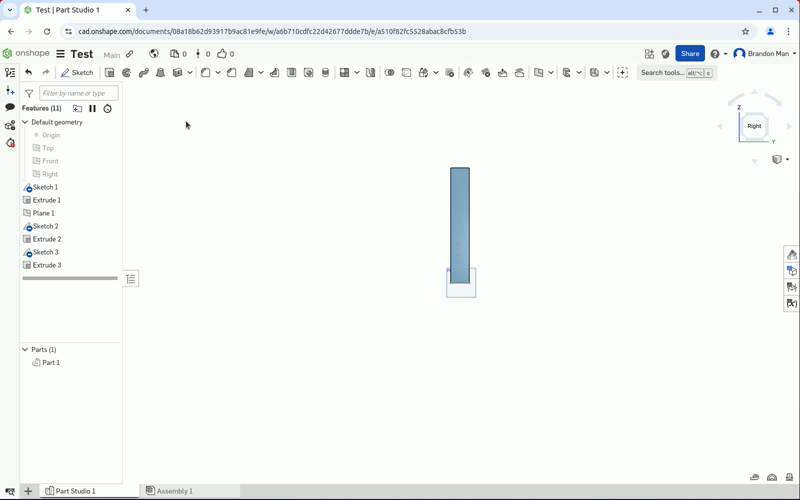
key(shift+h)
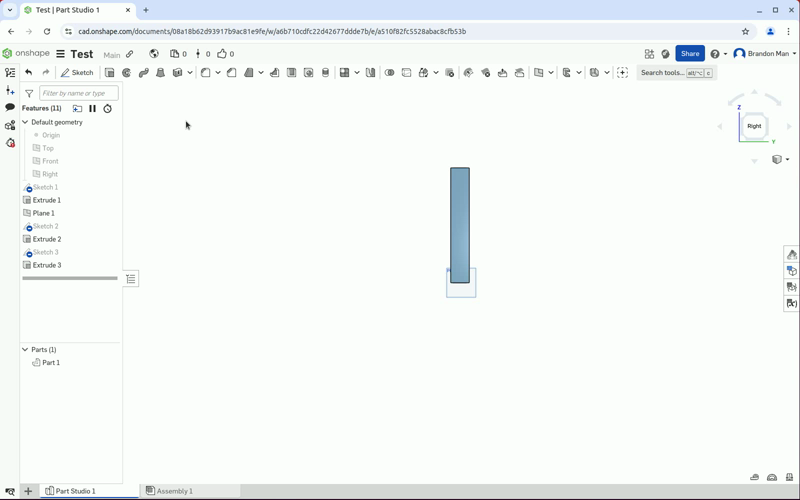
mouse_move(73, 189)
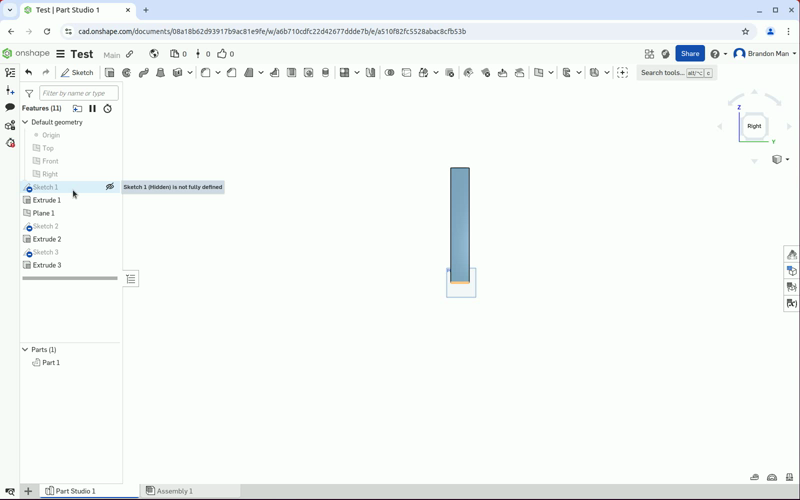
click(73, 189)
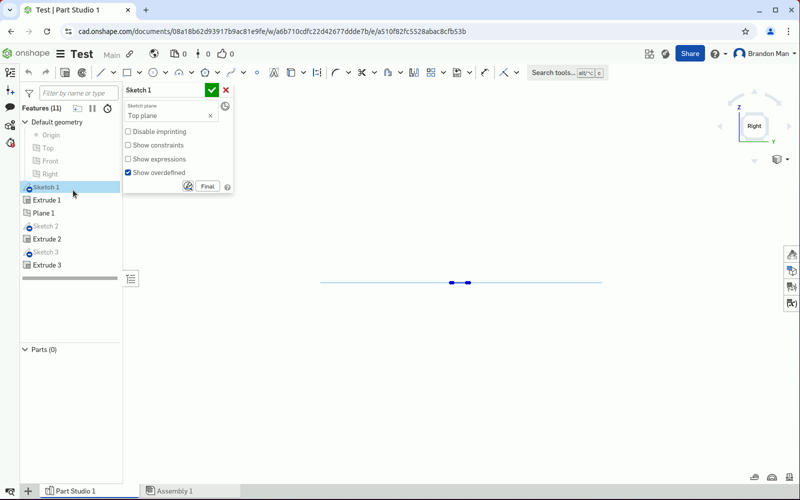
mouse_move(229, 92)
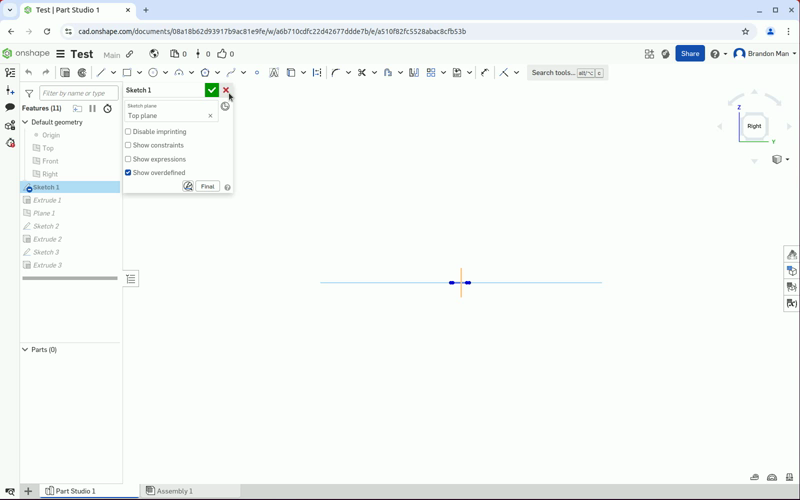
click(229, 92)
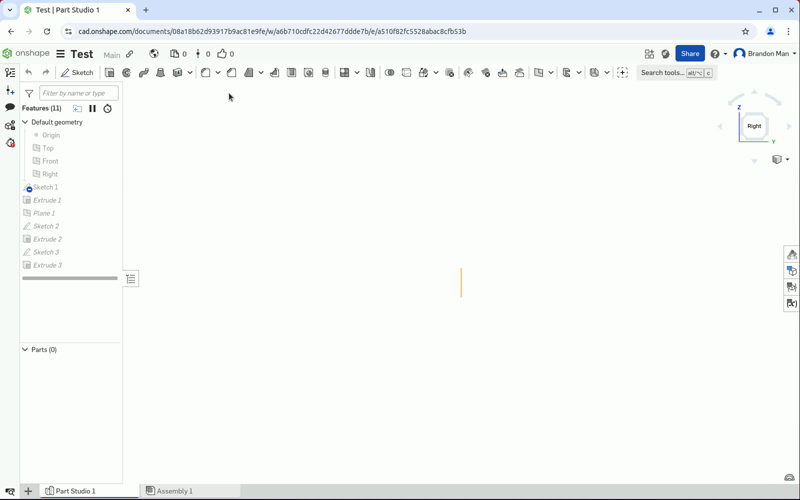
key(shift+s)
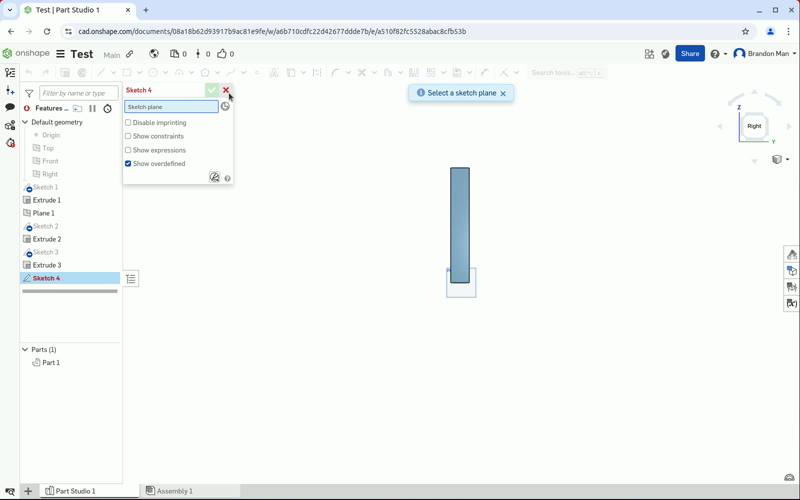
mouse_move(73, 215)
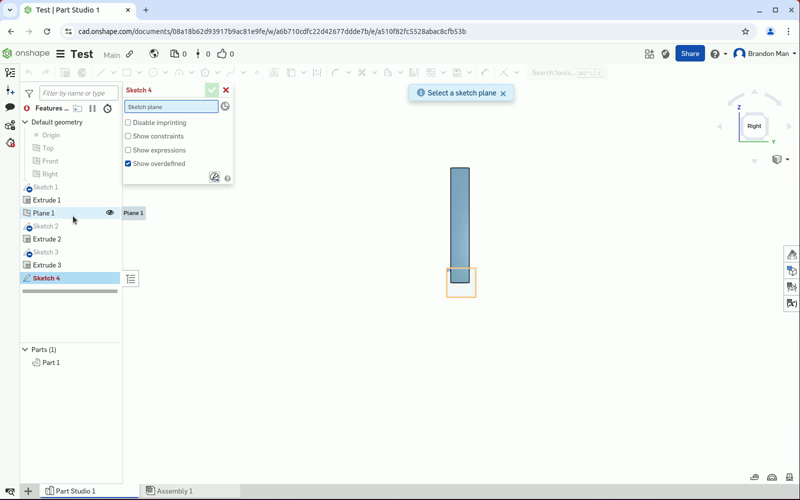
click(73, 215)
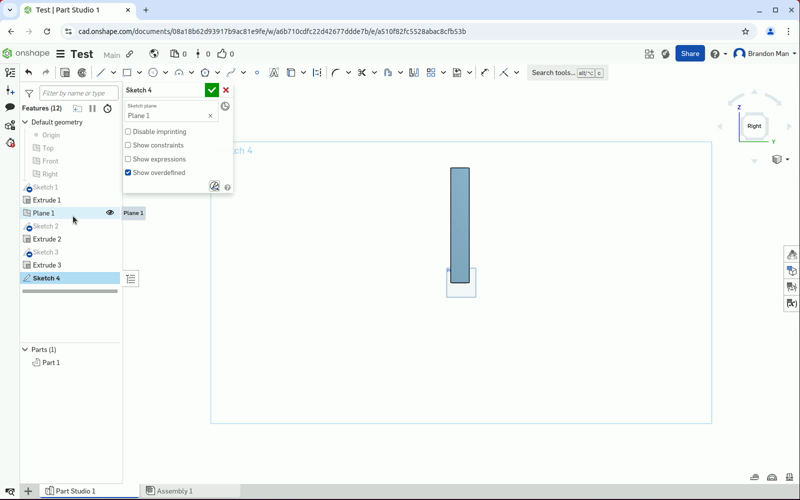
mouse_move(73, 352)
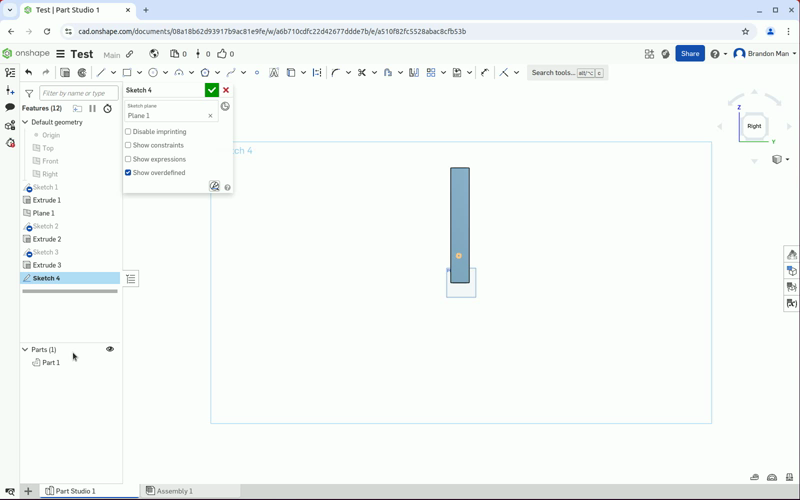
key(y)
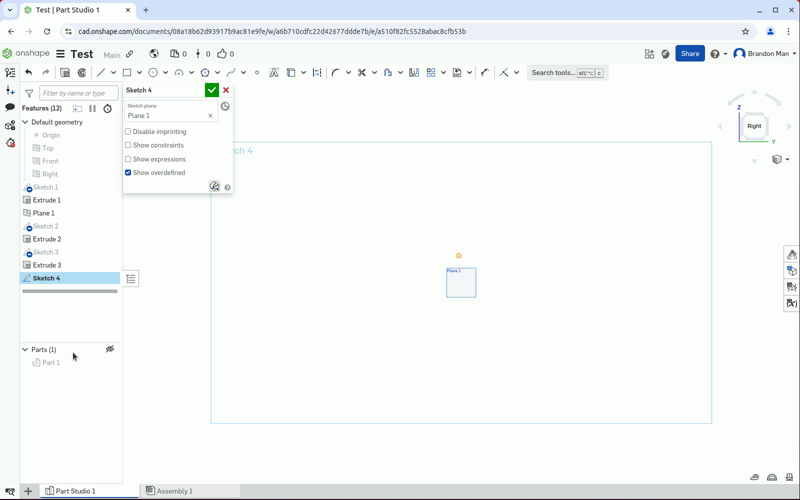
key(a)
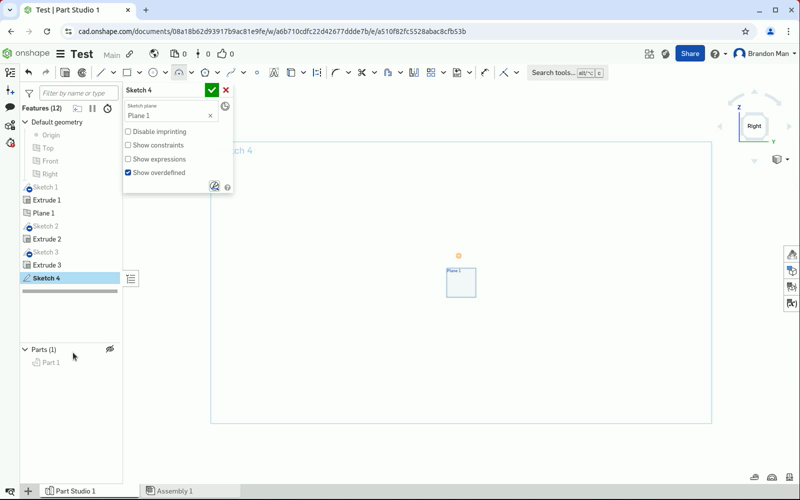
key_down(shift)
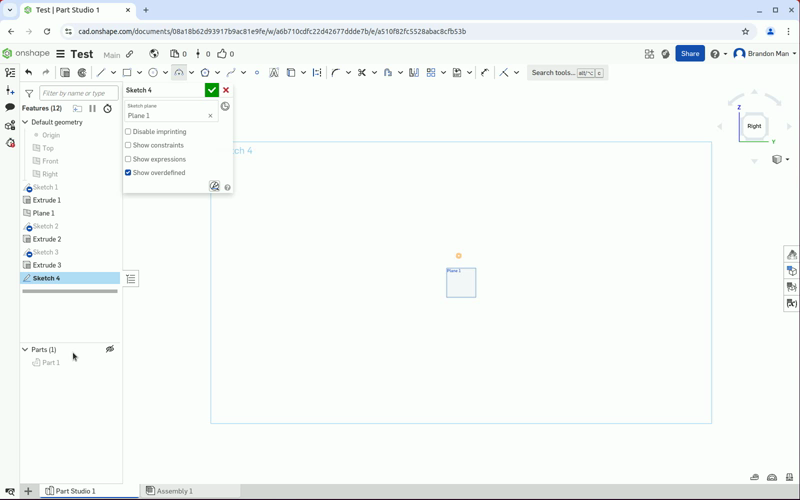
mouse_move(451, 230)
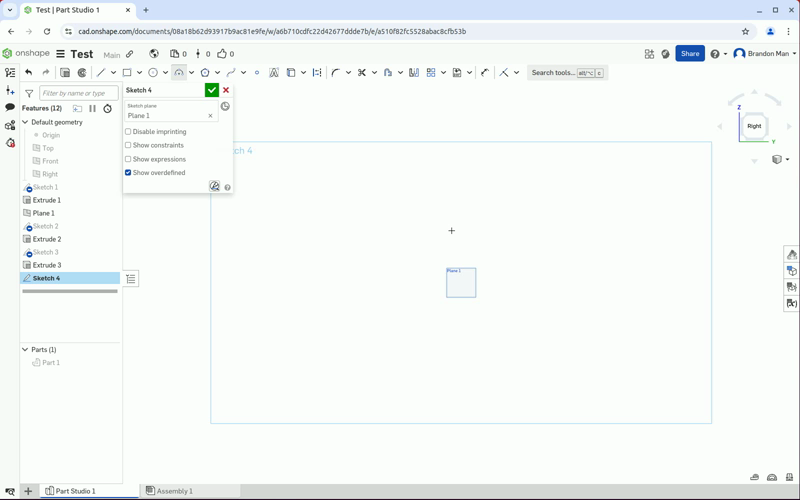
click(451, 230)
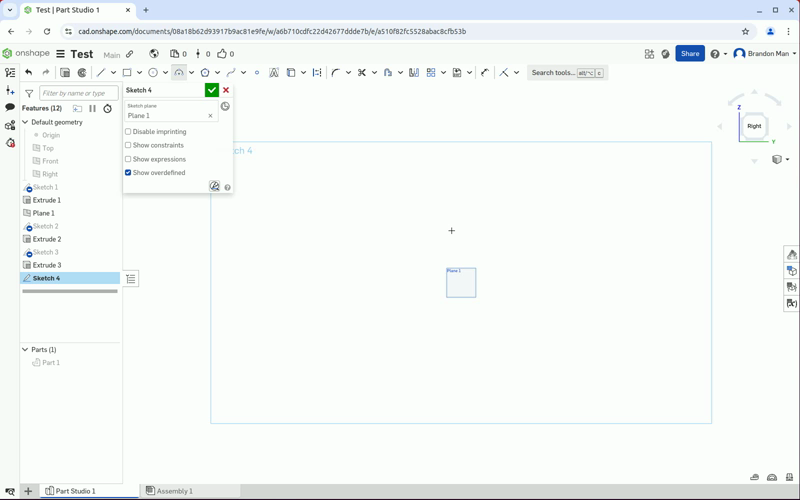
key_up(shift)
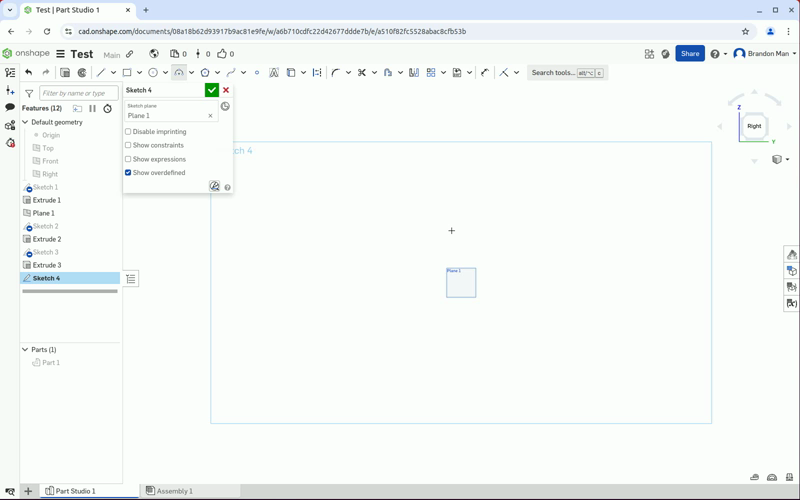
key_down(shift)
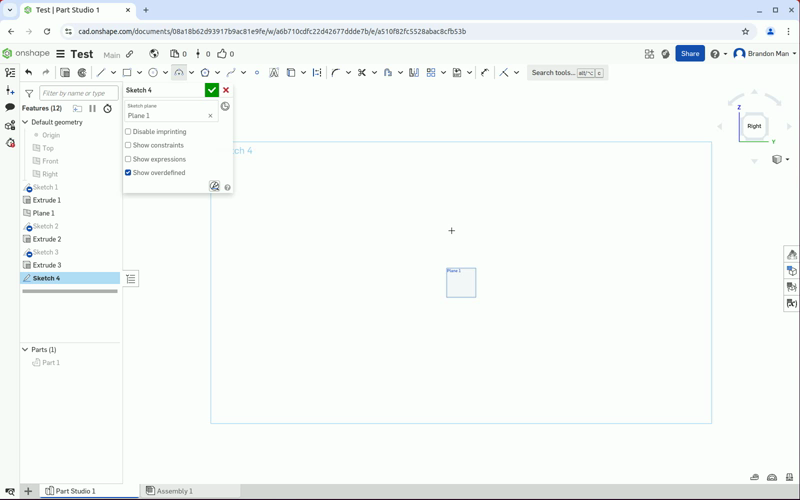
mouse_move(454, 233)
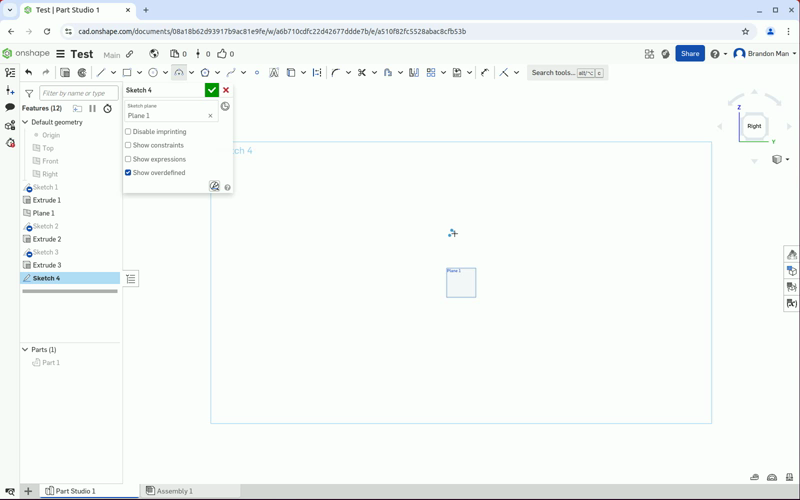
scroll(6)
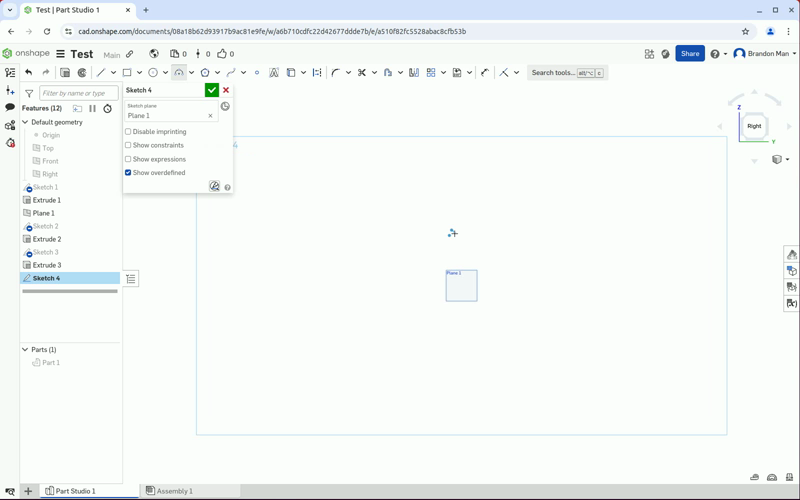
scroll(6)
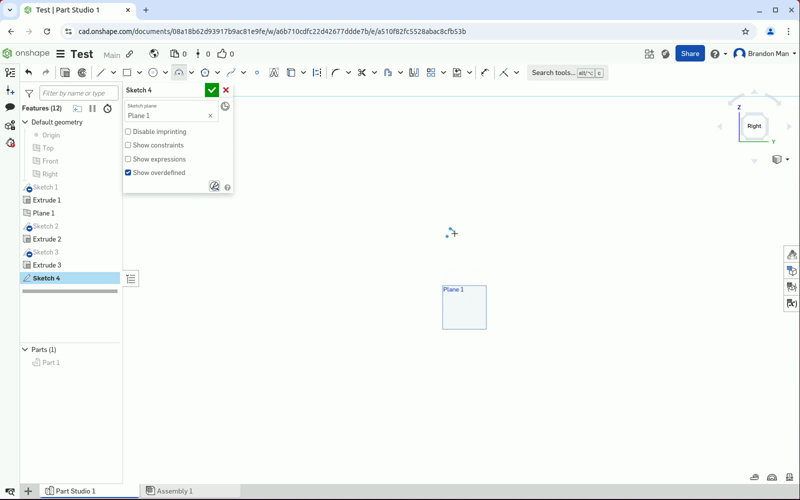
scroll(6)
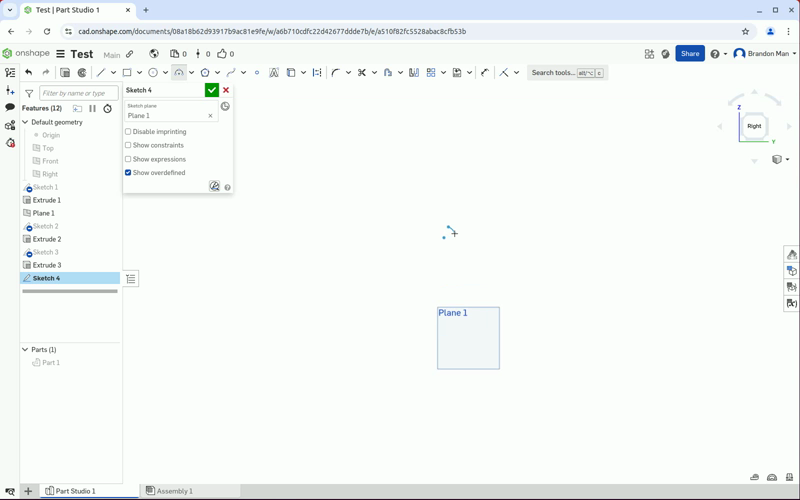
scroll(6)
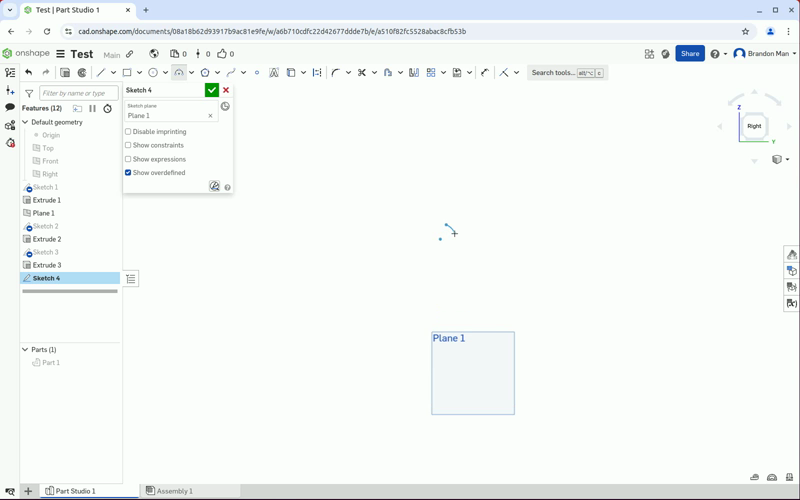
scroll(6)
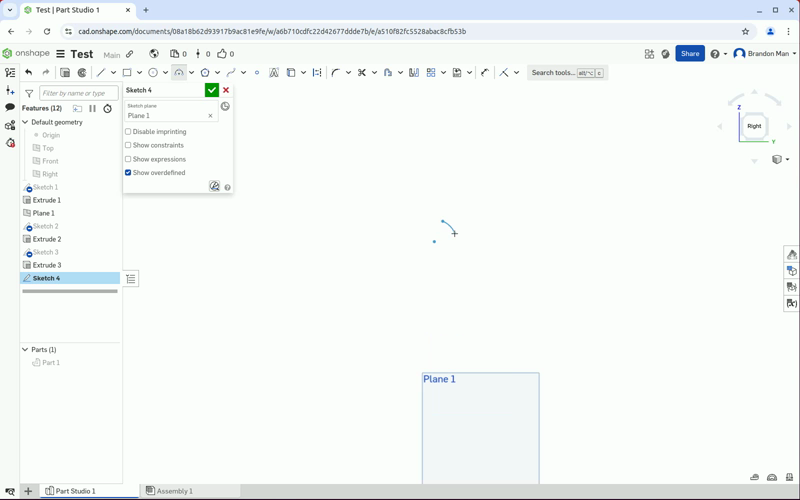
scroll(6)
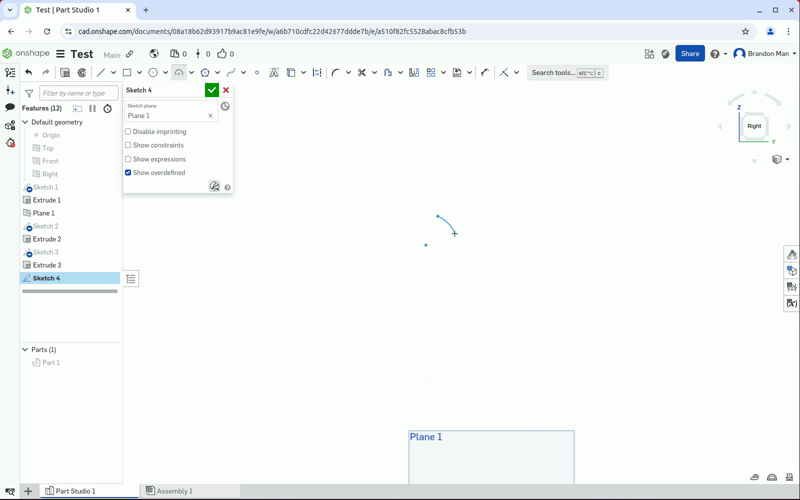
scroll(6)
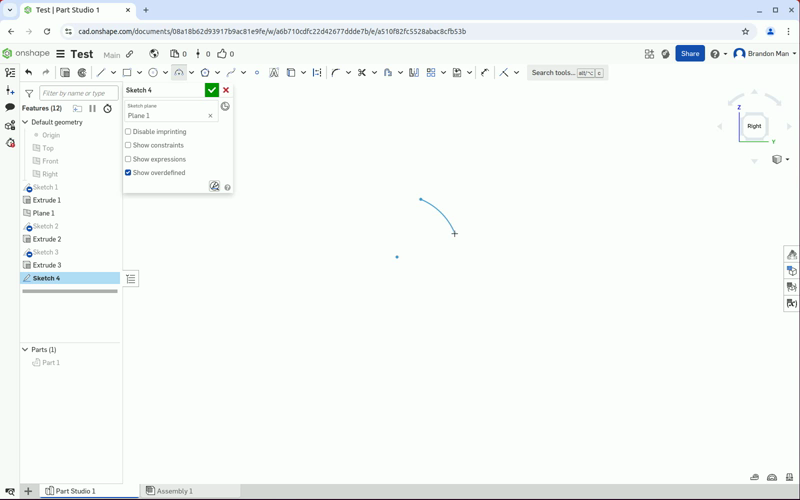
click(454, 233)
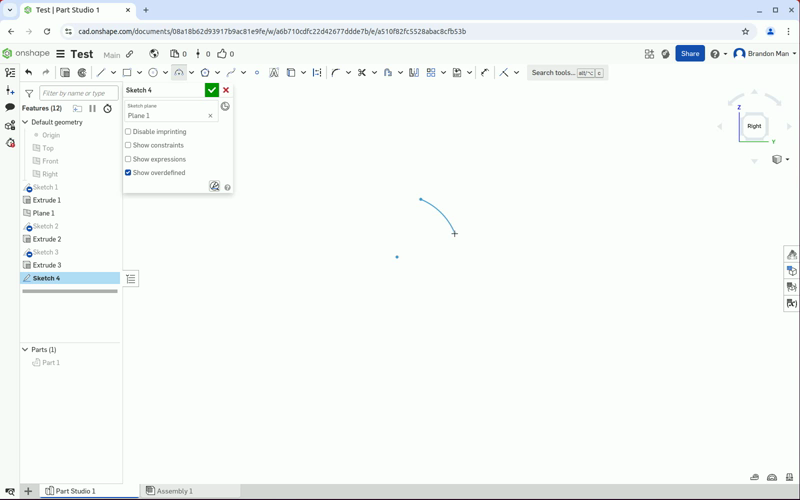
scroll(-6)
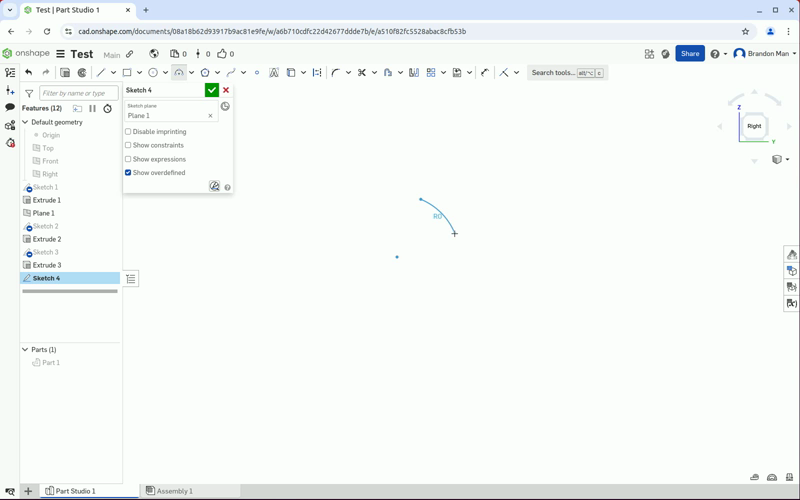
scroll(-6)
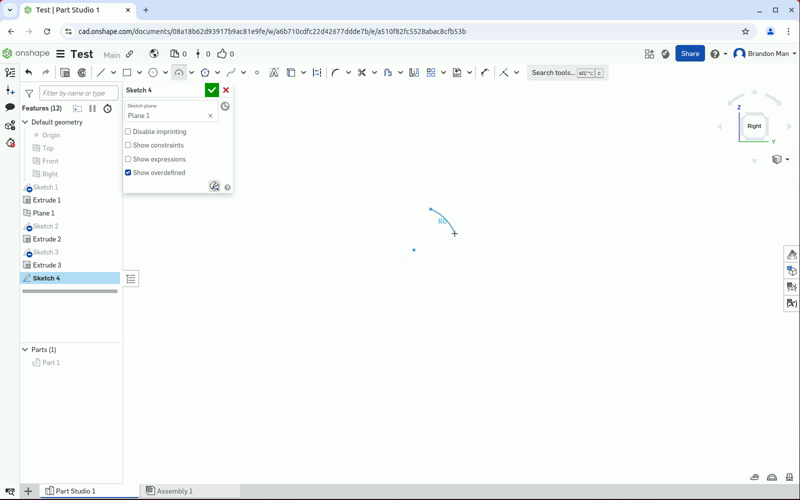
scroll(-6)
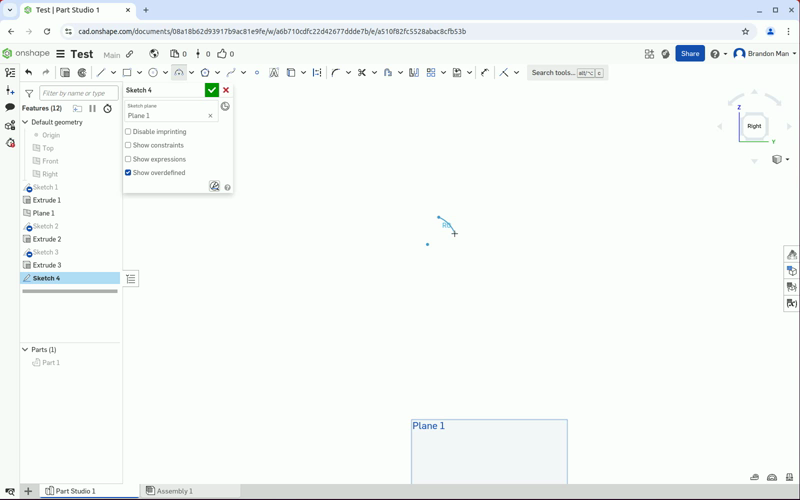
scroll(-6)
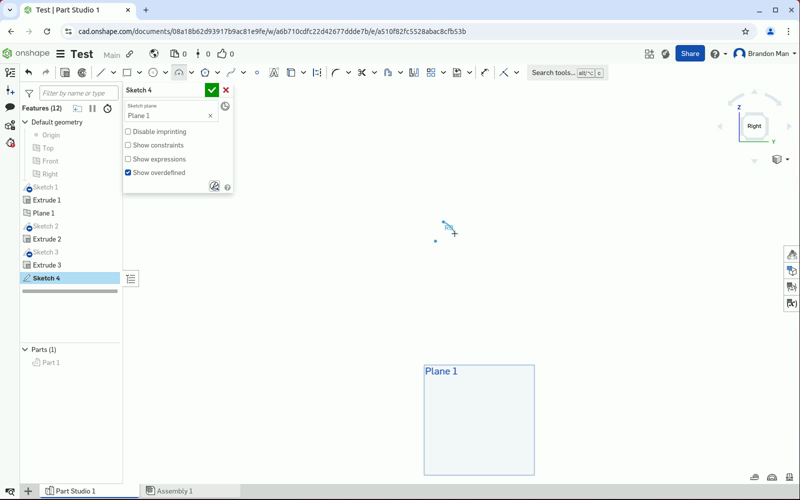
scroll(-6)
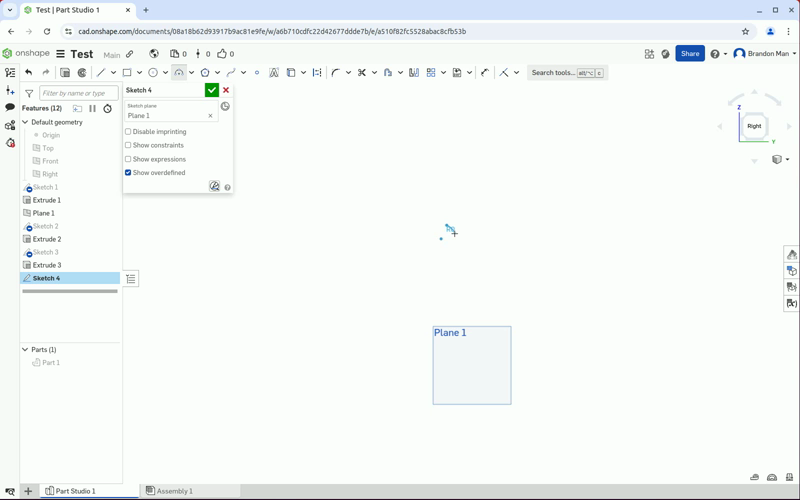
scroll(-6)
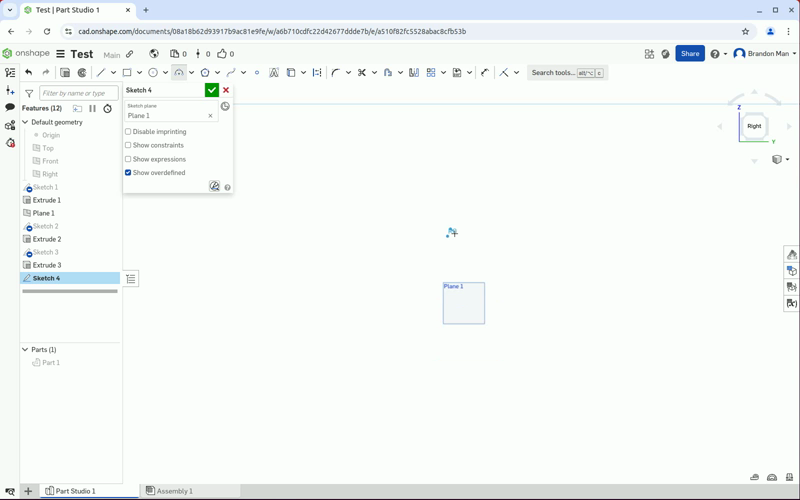
scroll(-6)
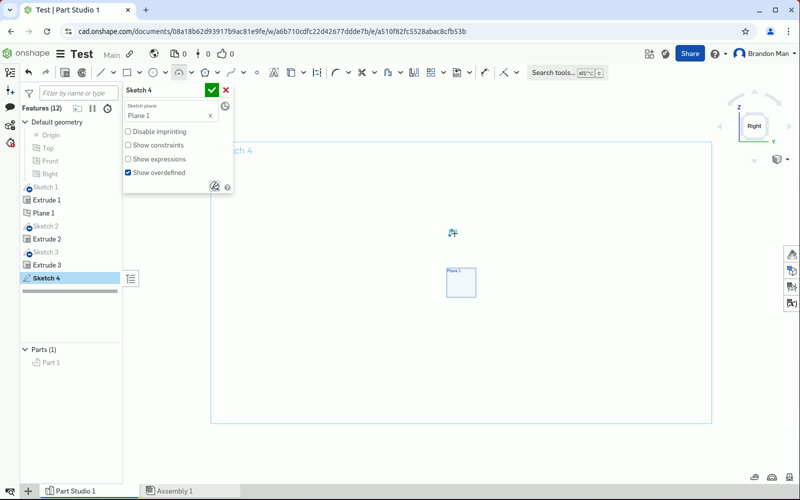
mouse_move(452, 232)
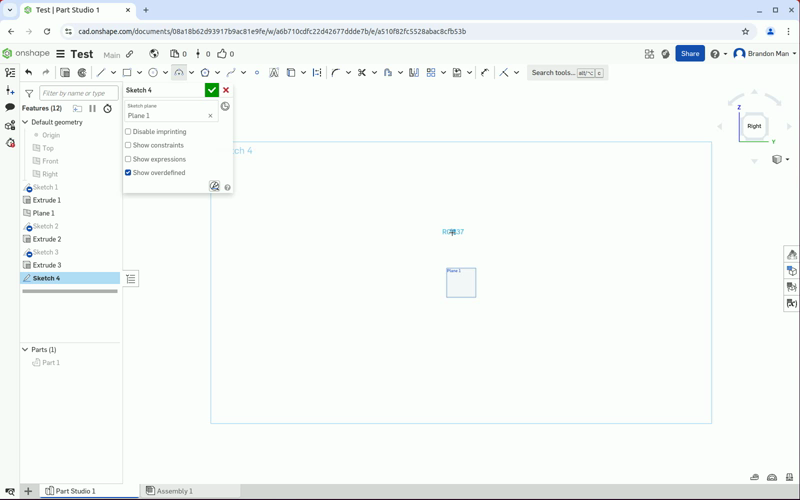
scroll(6)
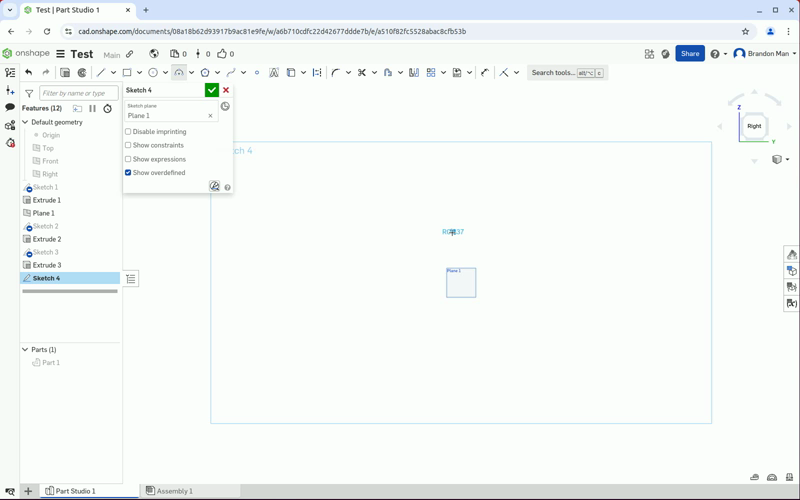
scroll(6)
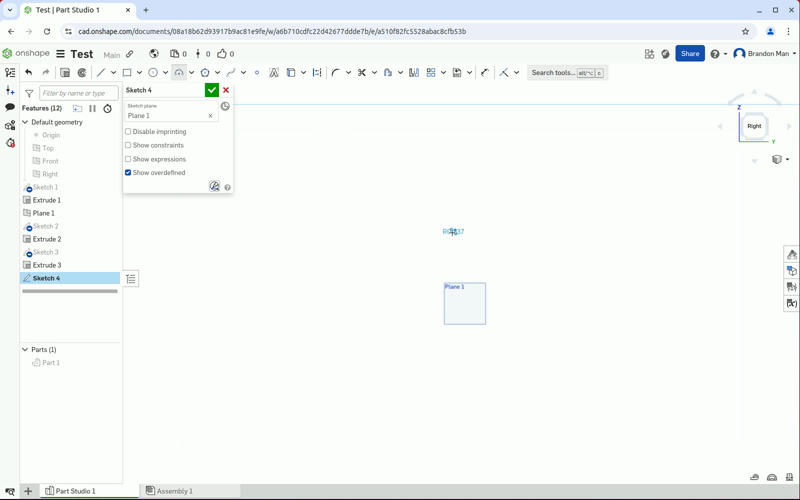
scroll(6)
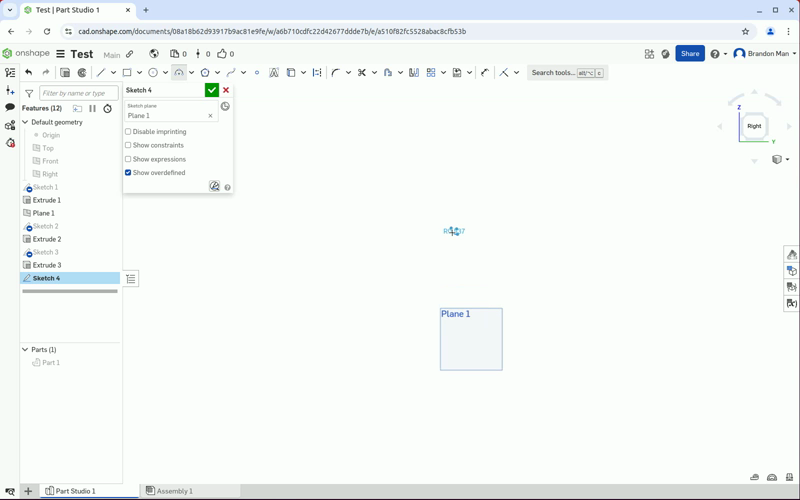
scroll(6)
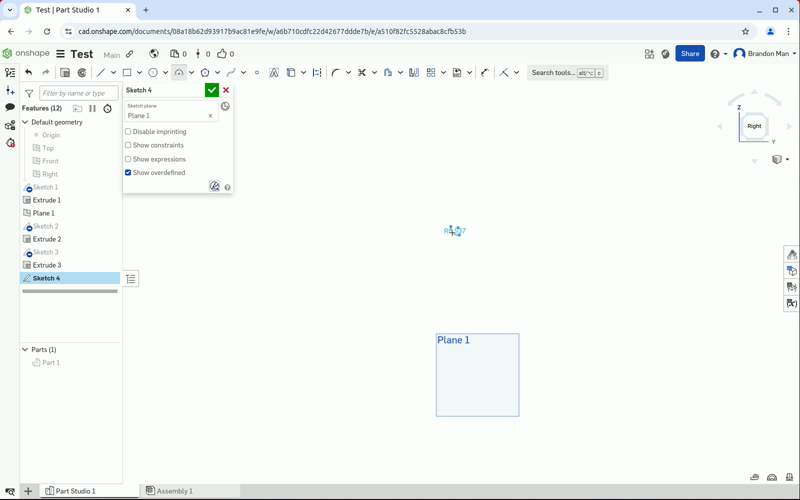
scroll(6)
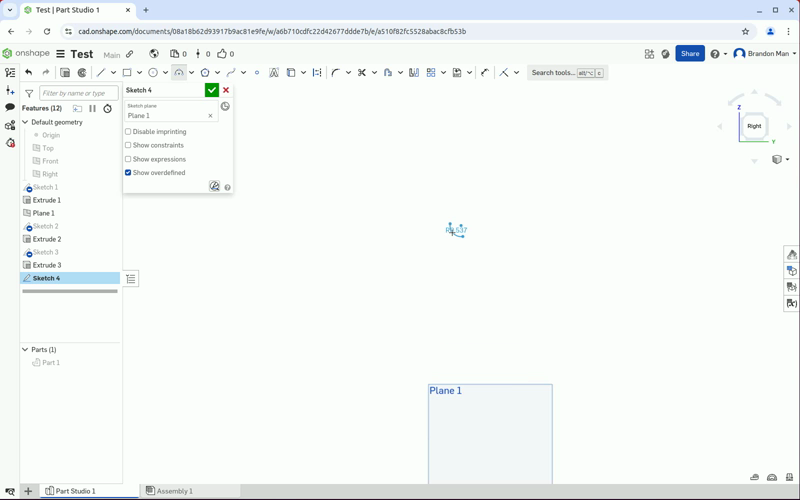
scroll(6)
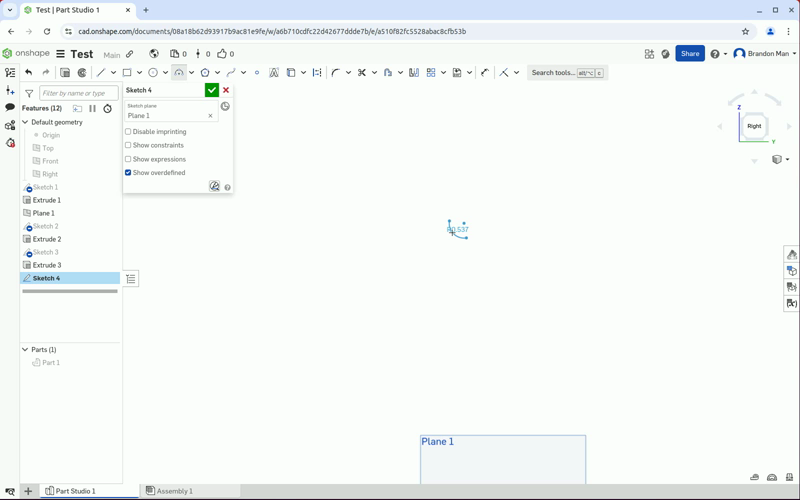
scroll(6)
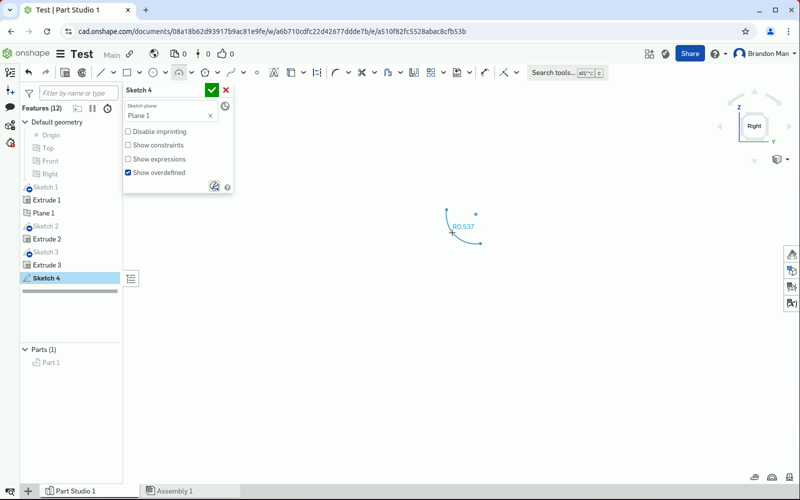
click(452, 232)
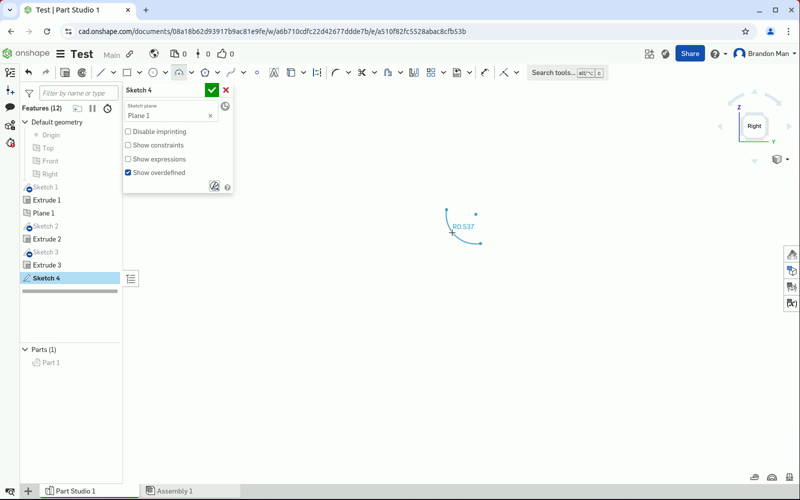
scroll(-6)
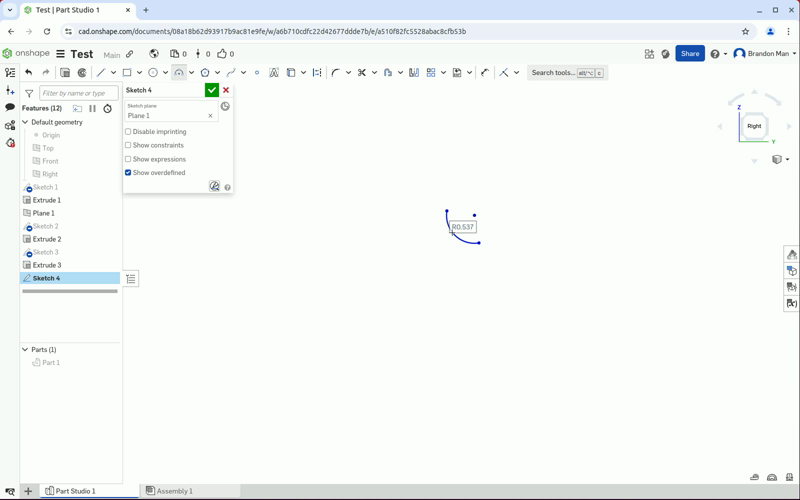
scroll(-6)
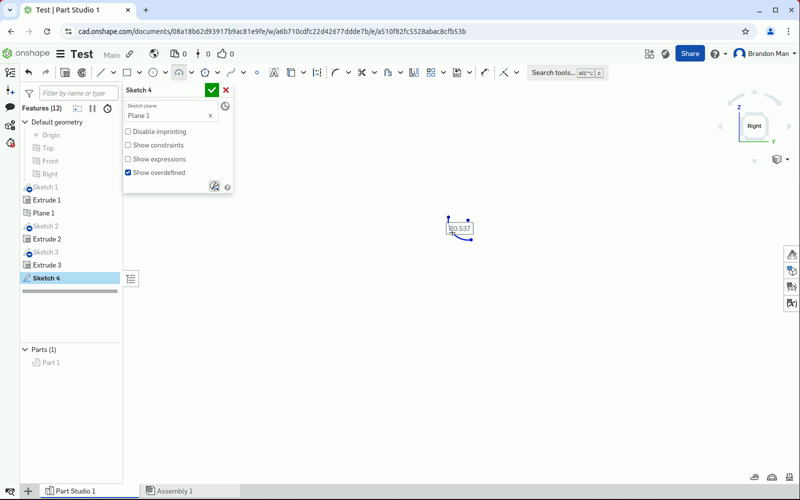
scroll(-6)
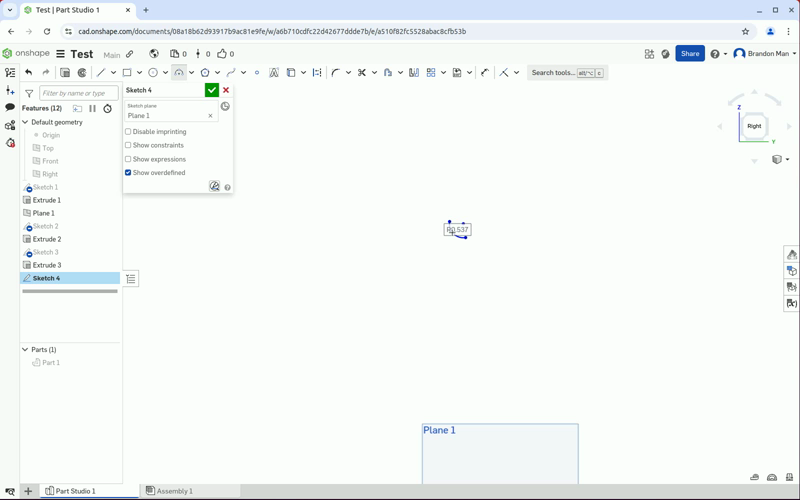
scroll(-6)
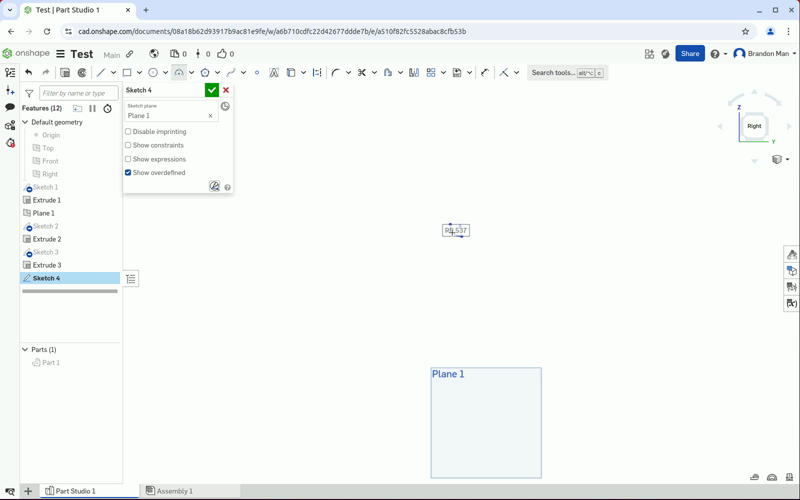
scroll(-6)
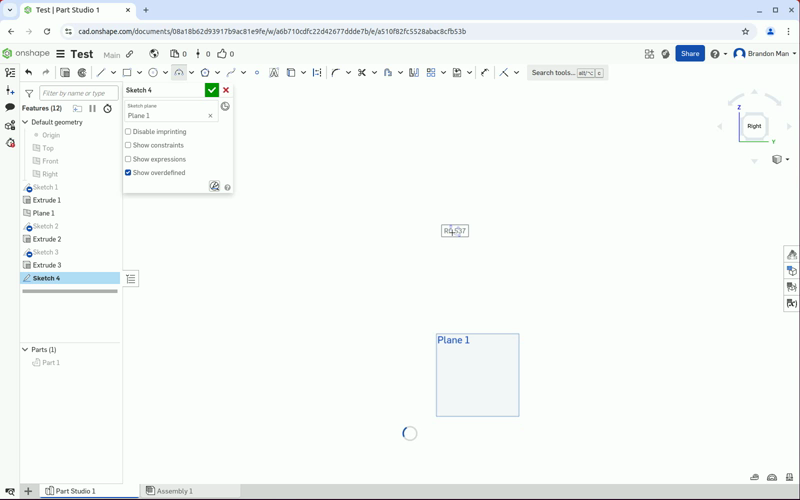
scroll(-6)
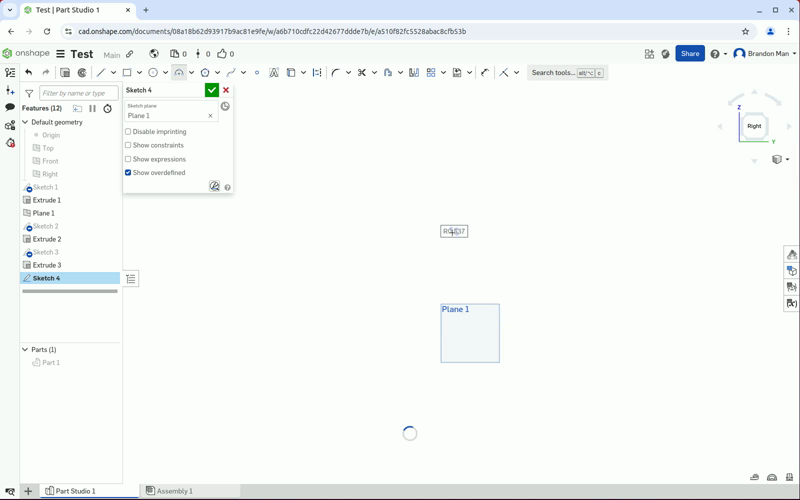
scroll(-6)
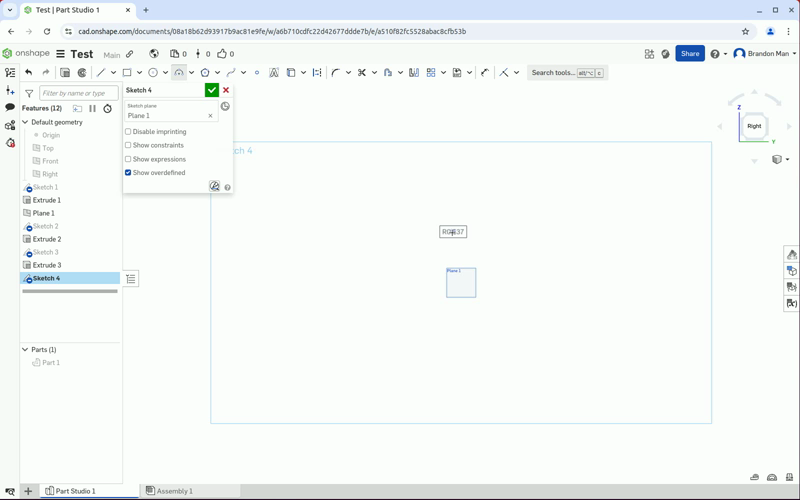
key_up(shift)
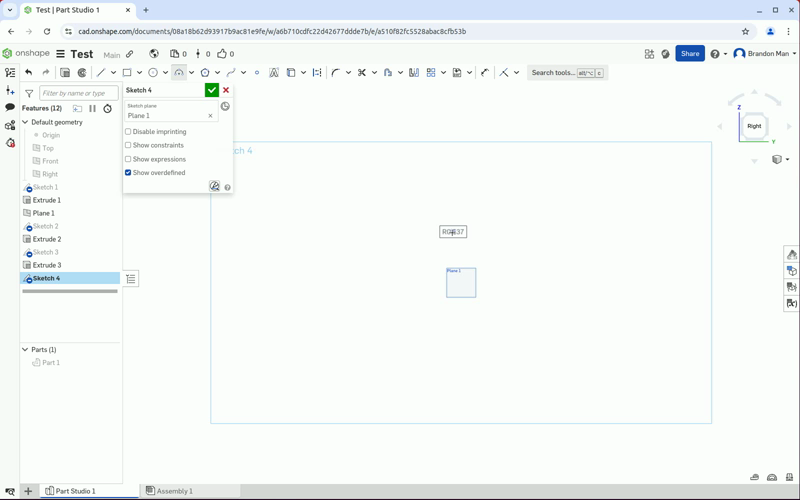
key(esc)
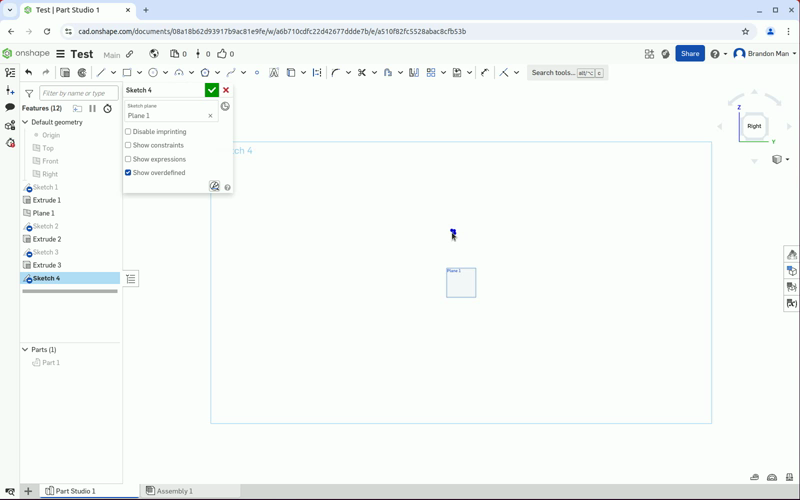
key(l)
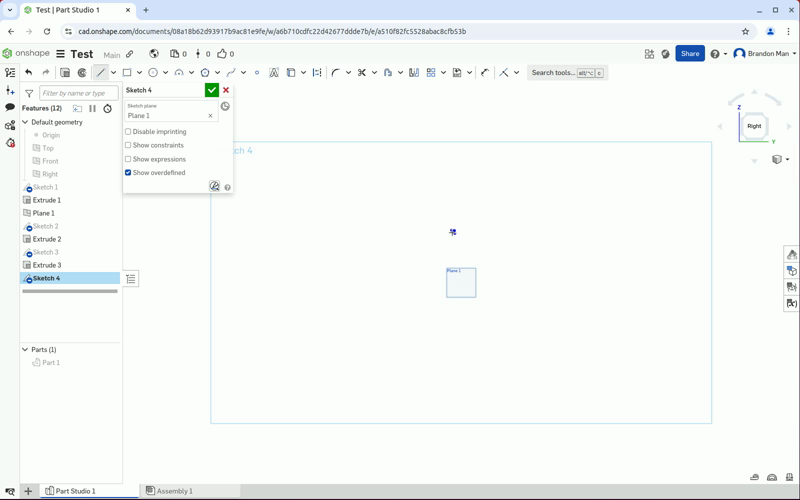
mouse_move(454, 233)
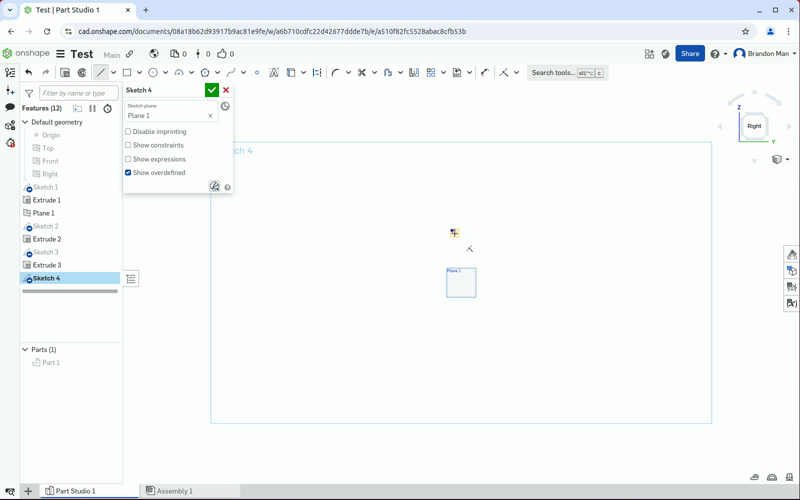
scroll(6)
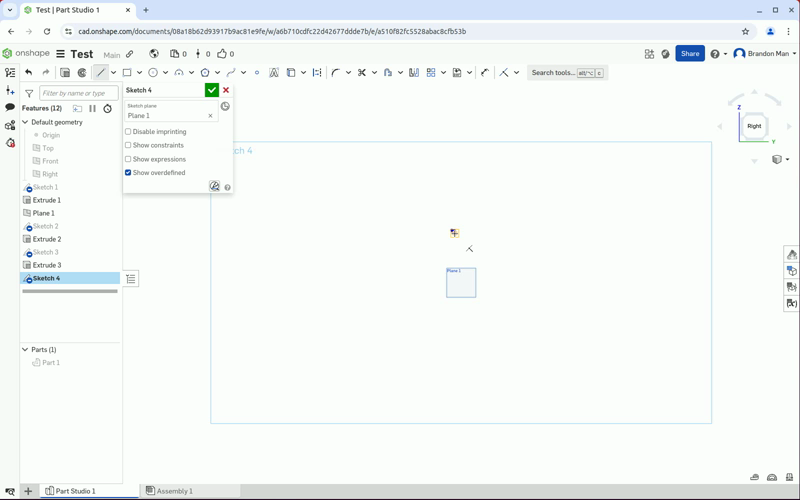
scroll(6)
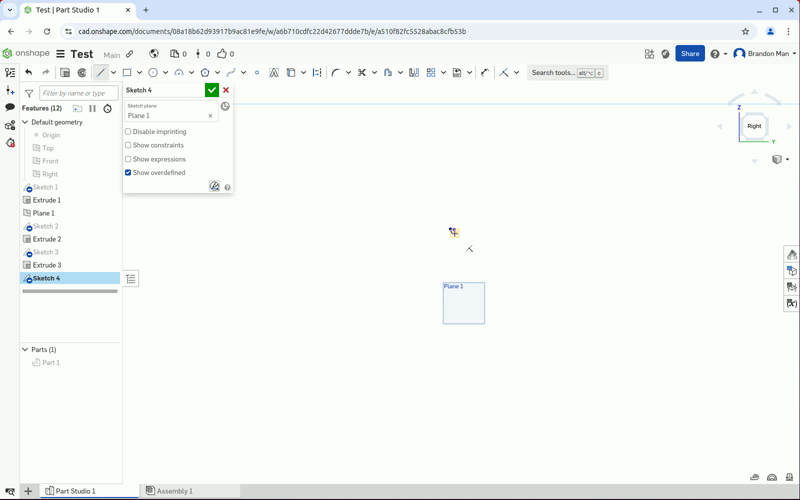
scroll(6)
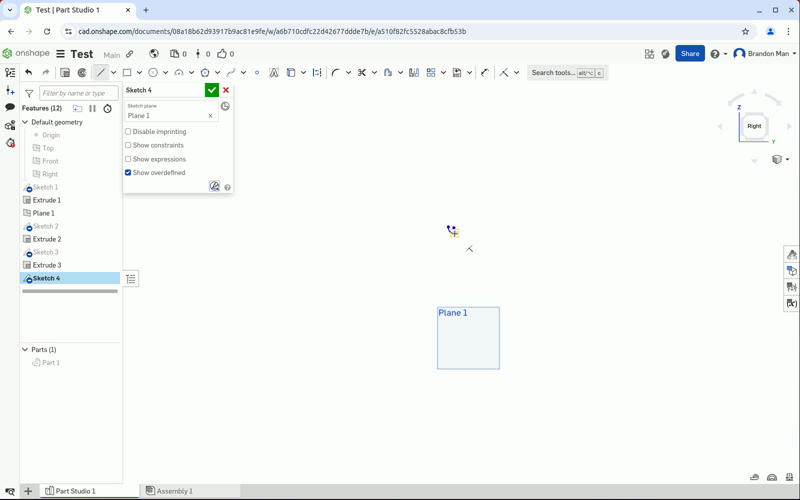
scroll(6)
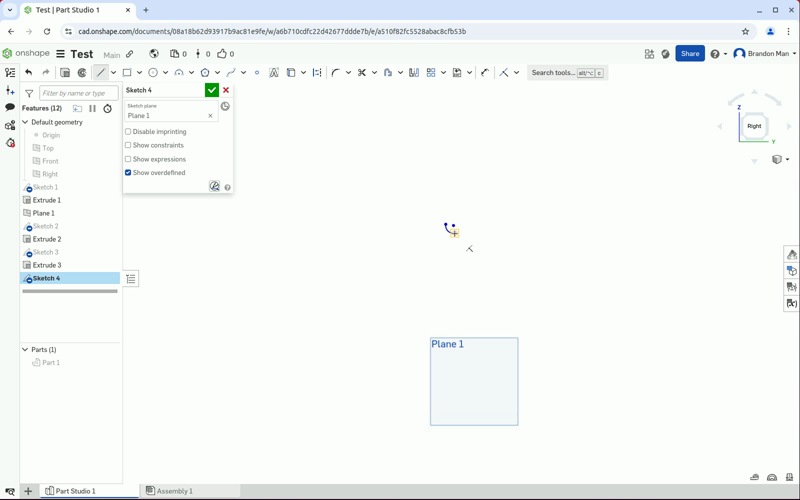
scroll(6)
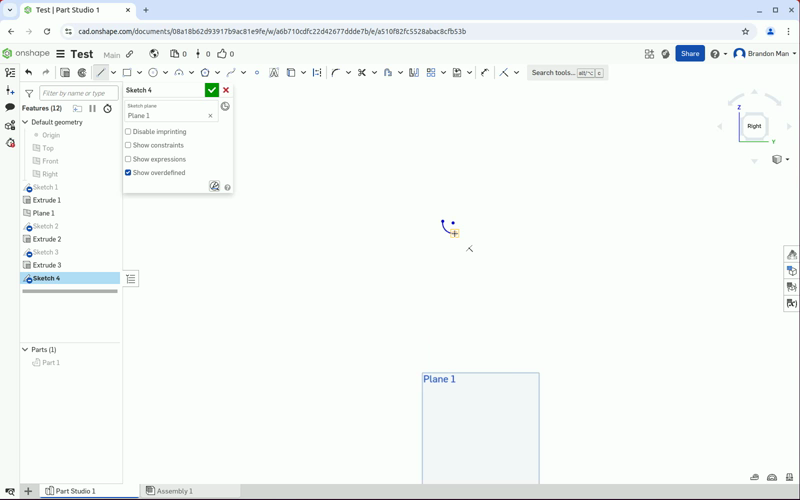
scroll(6)
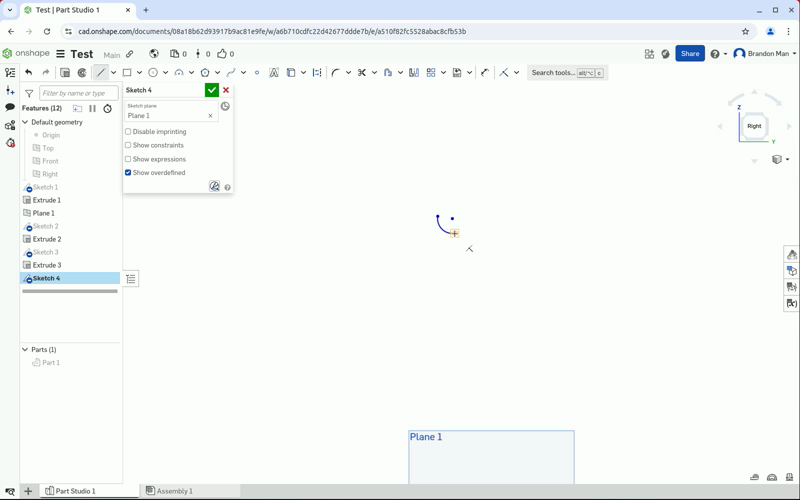
scroll(6)
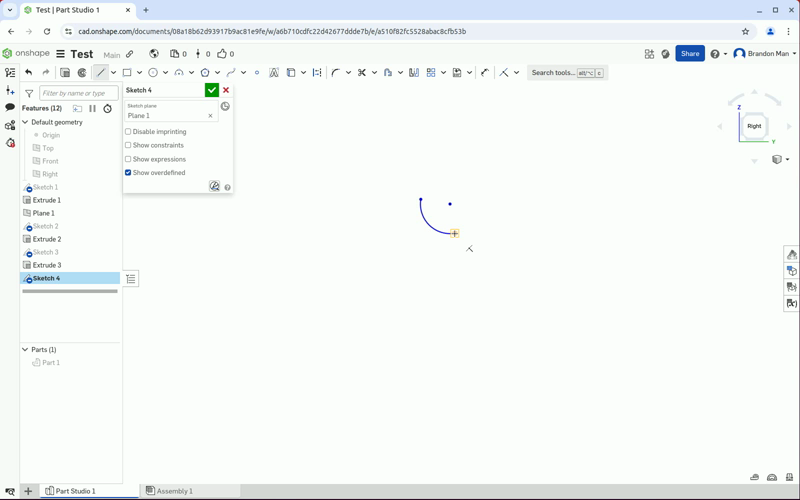
click(454, 233)
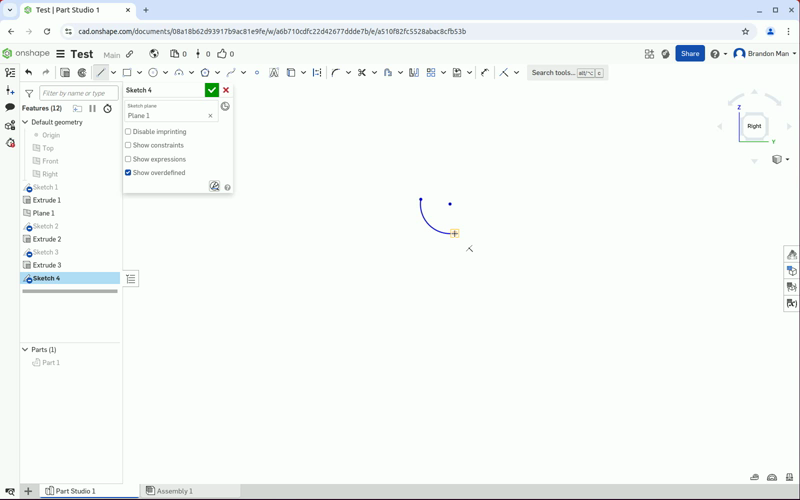
scroll(-6)
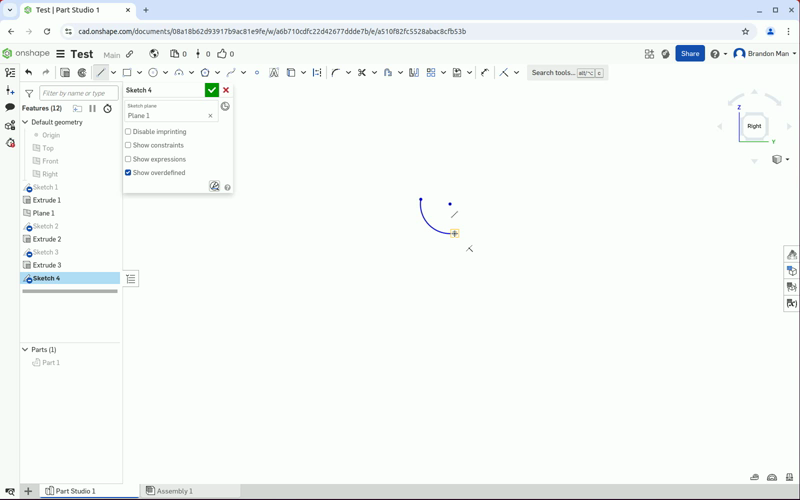
scroll(-6)
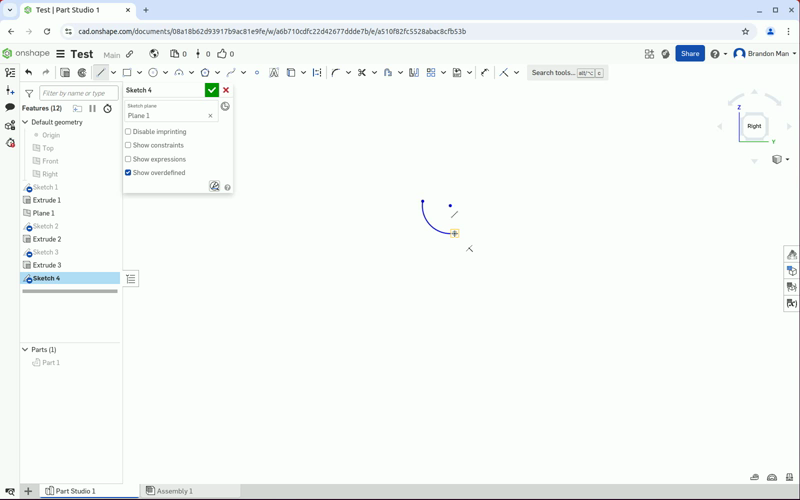
scroll(-6)
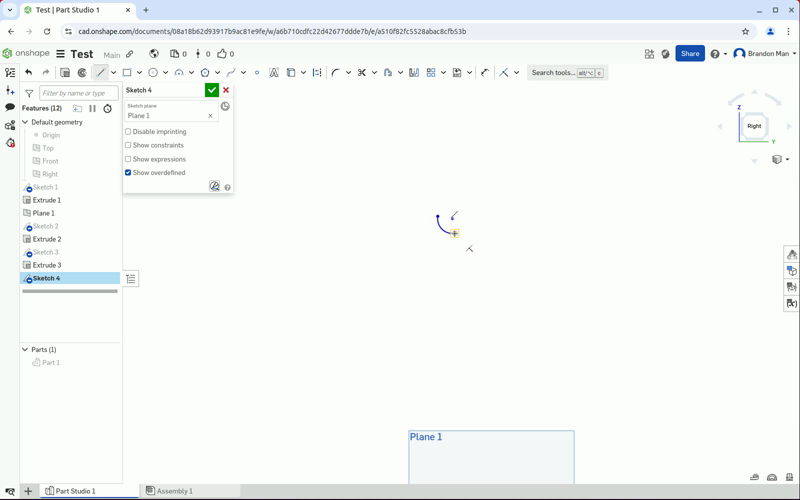
scroll(-6)
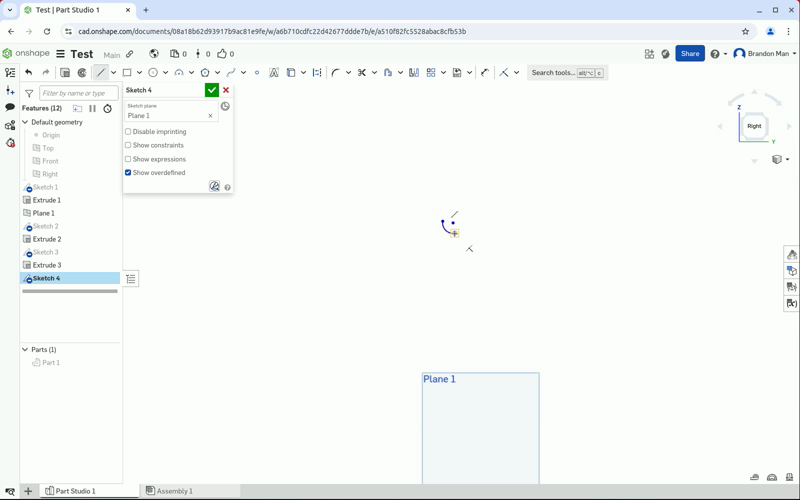
scroll(-6)
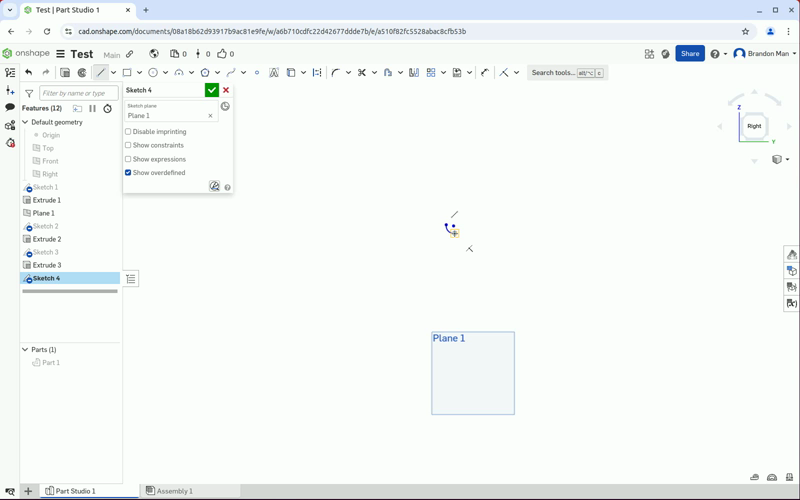
scroll(-6)
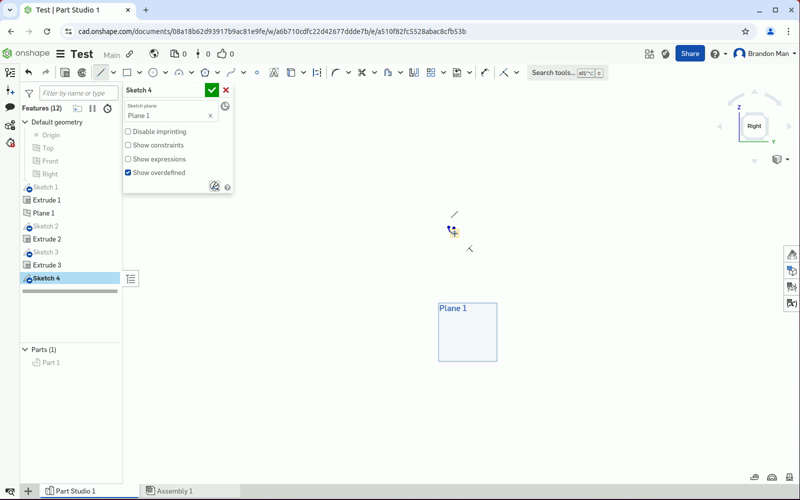
scroll(-6)
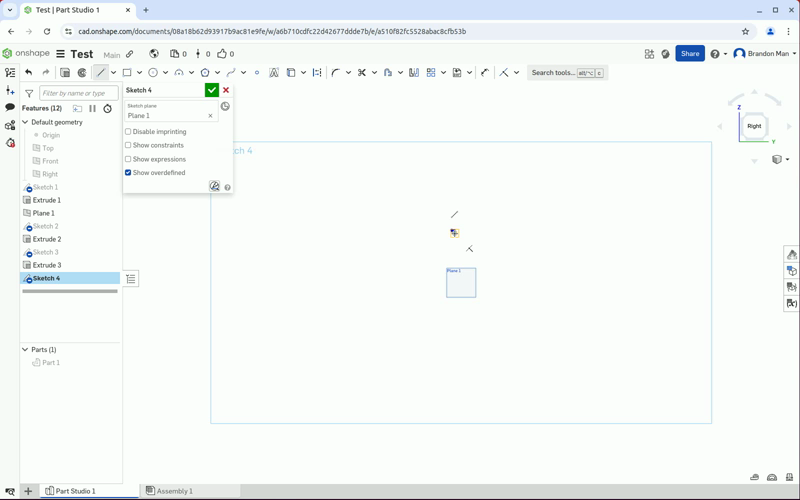
key_down(shift)
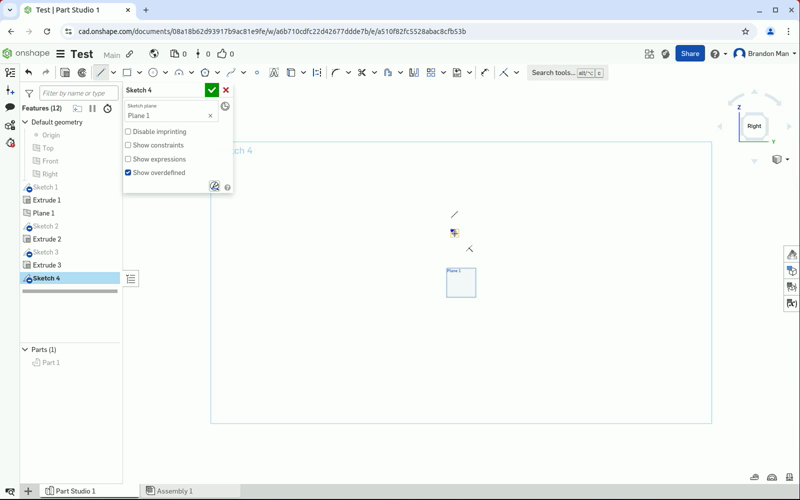
mouse_move(484, 233)
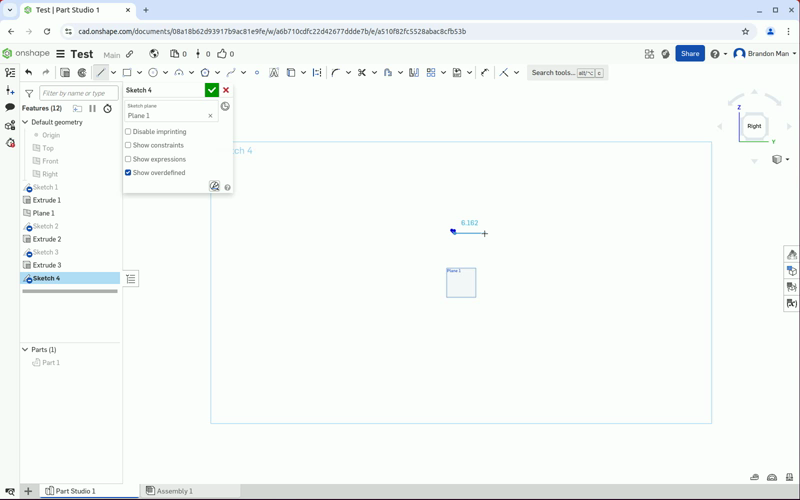
mouse_move(463, 233)
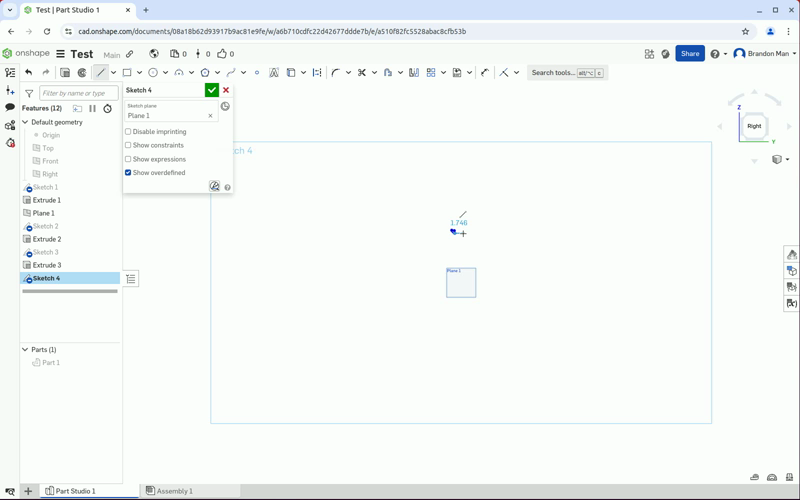
click(463, 233)
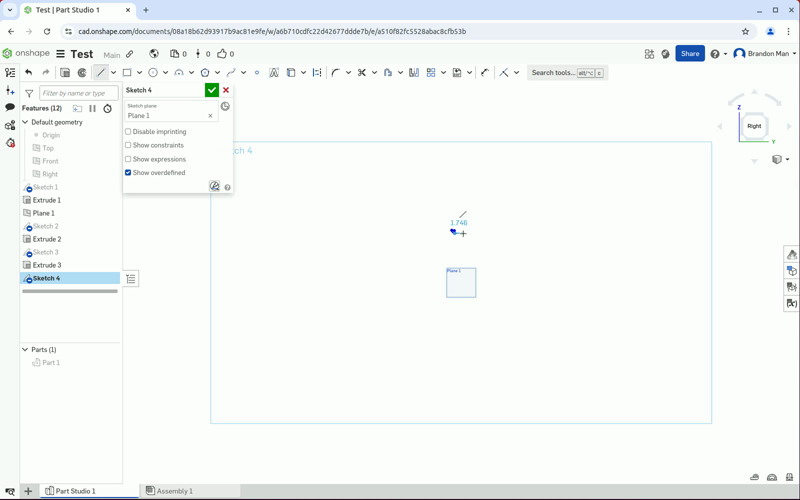
key_up(shift)
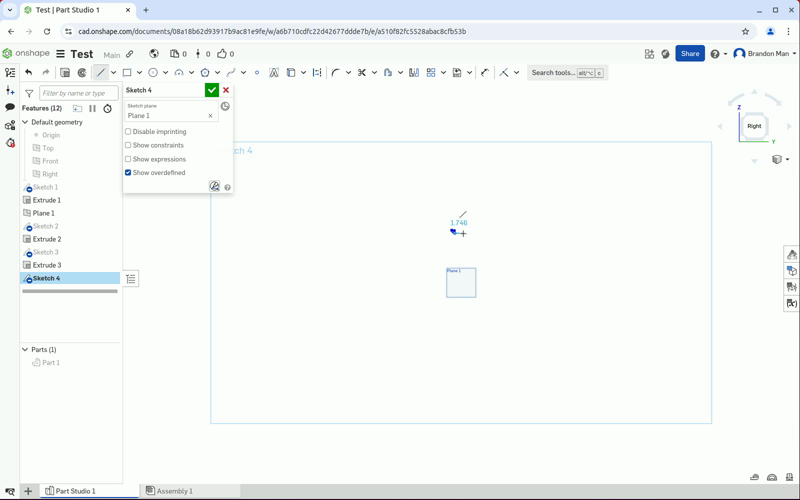
key(esc)
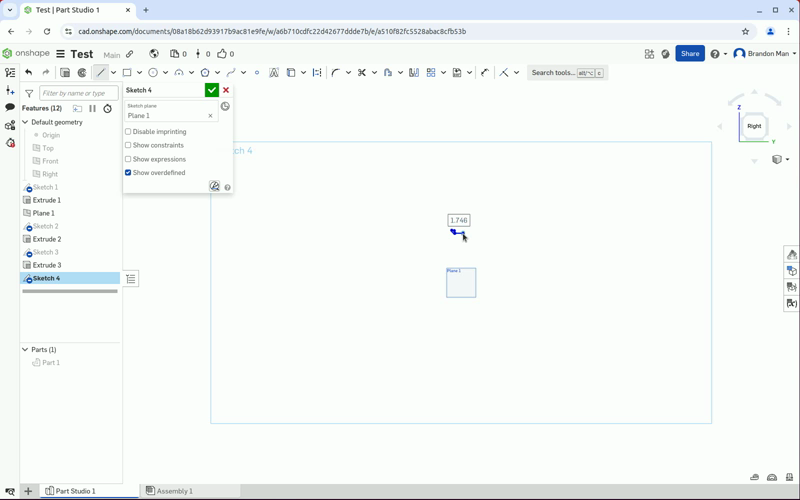
key(a)
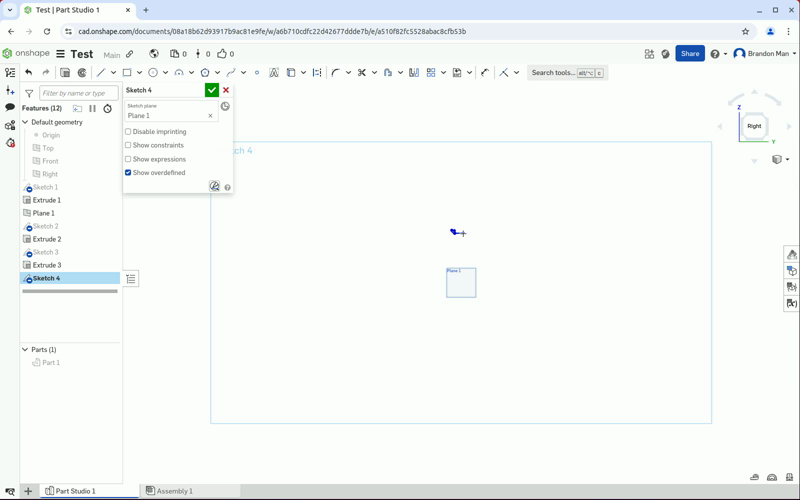
mouse_move(463, 233)
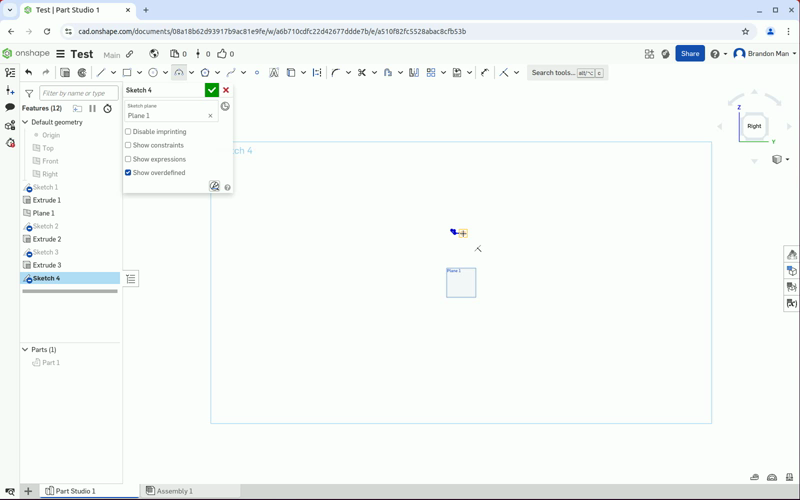
click(463, 233)
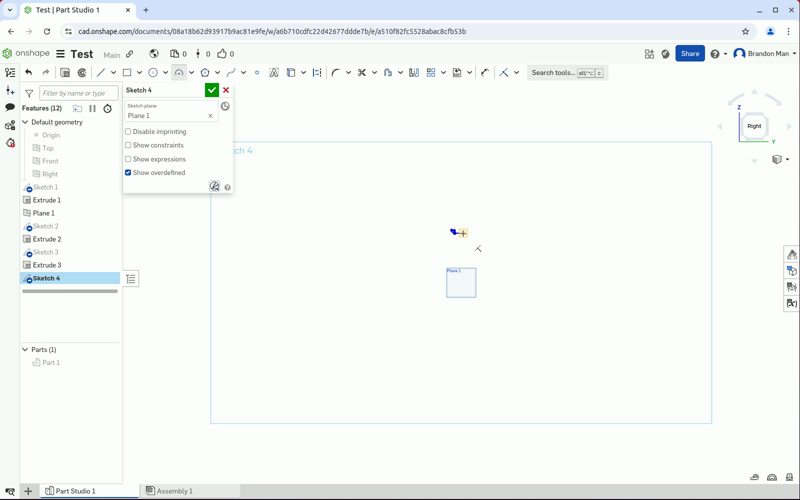
key_down(shift)
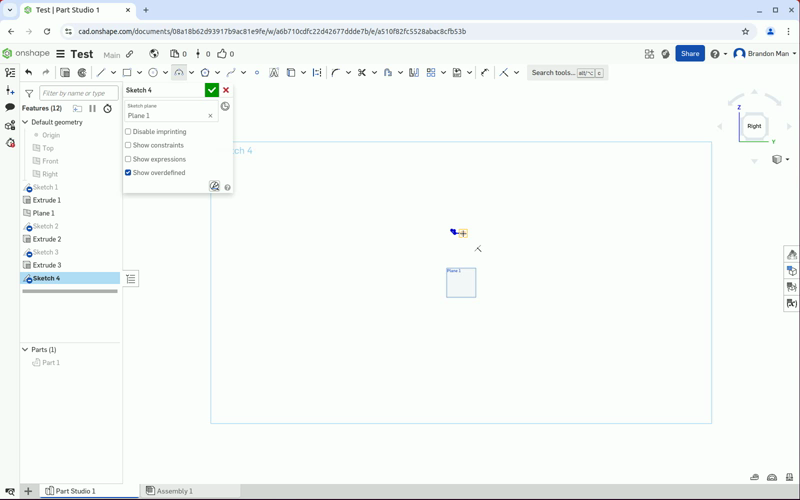
mouse_move(466, 230)
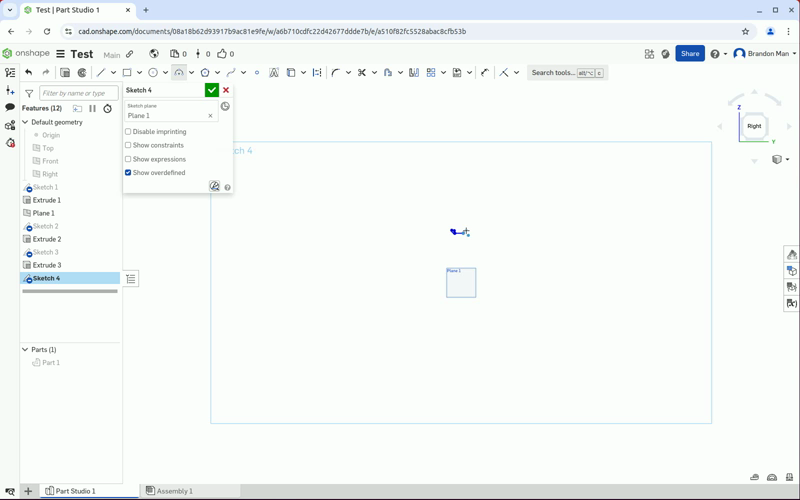
scroll(6)
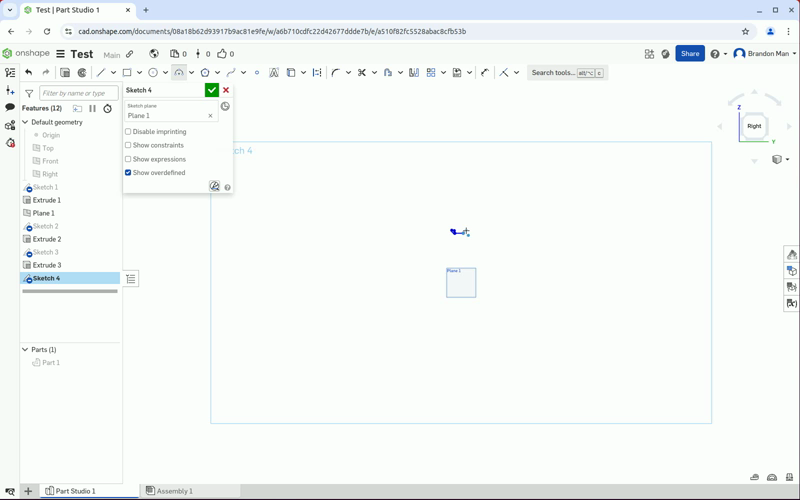
scroll(6)
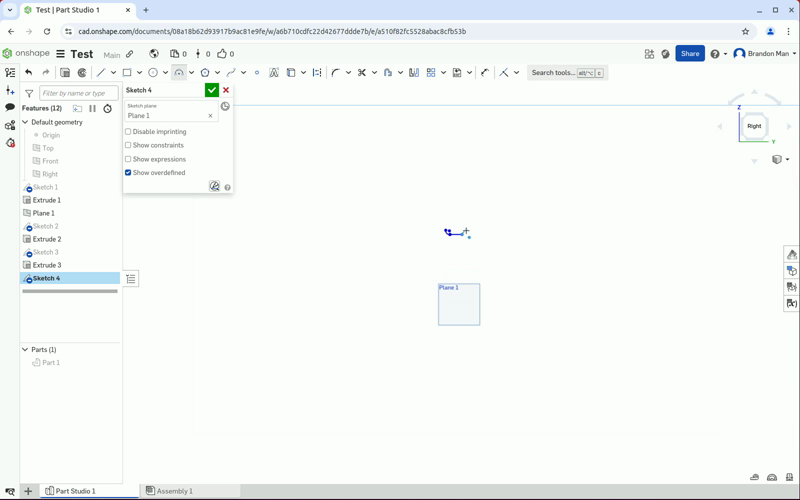
scroll(6)
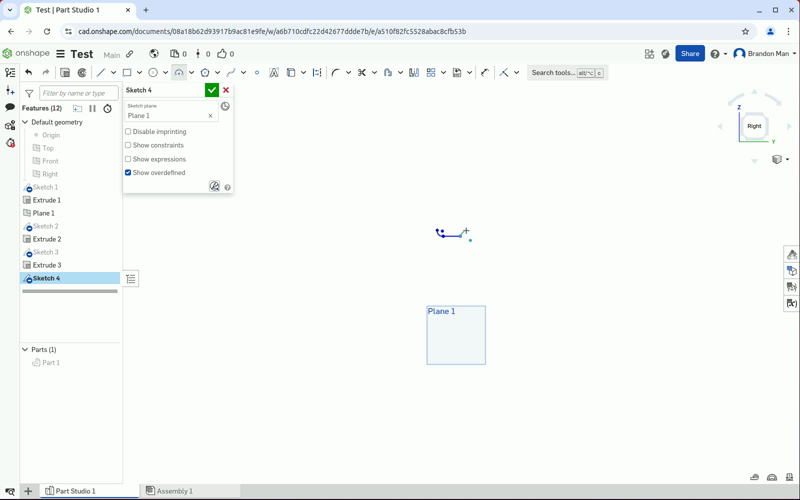
scroll(6)
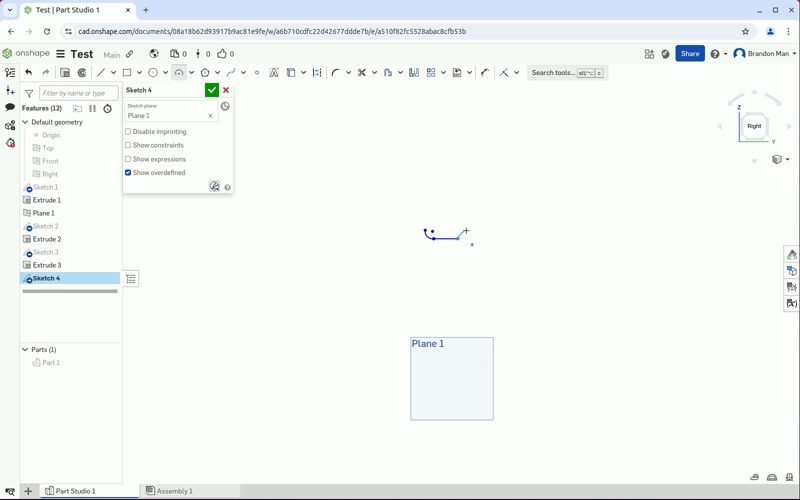
scroll(6)
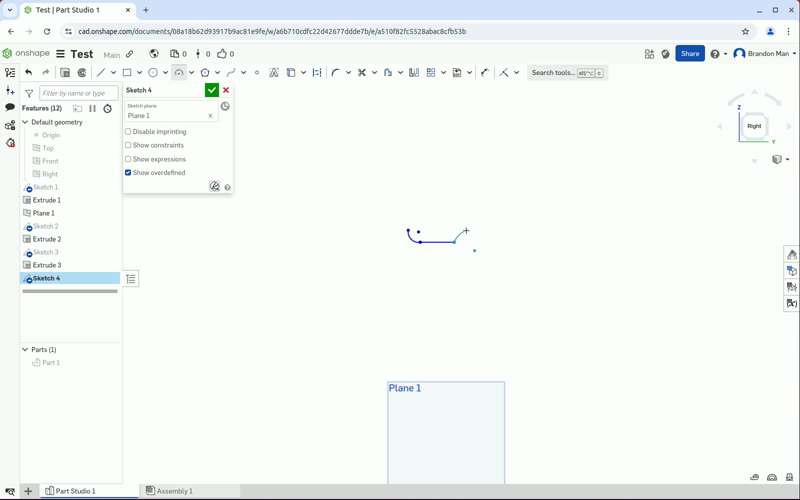
scroll(6)
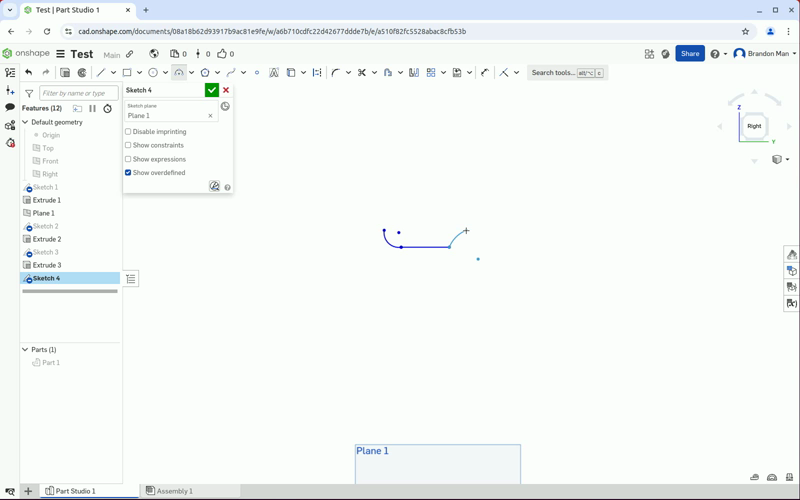
scroll(6)
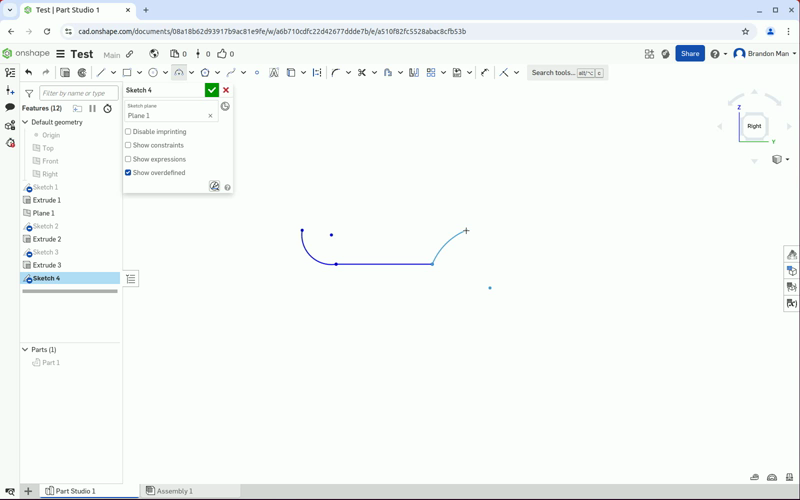
click(466, 230)
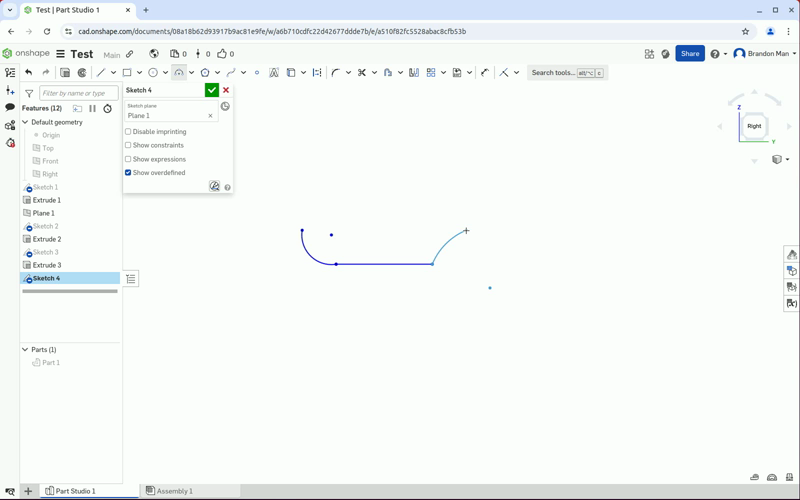
scroll(-6)
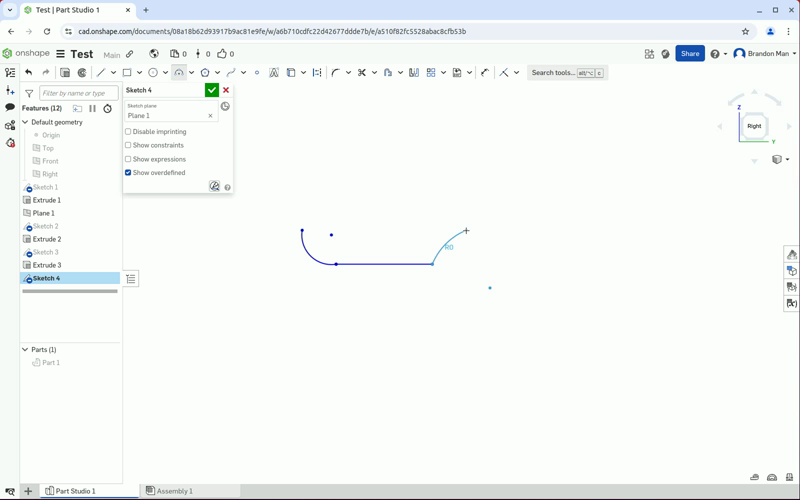
scroll(-6)
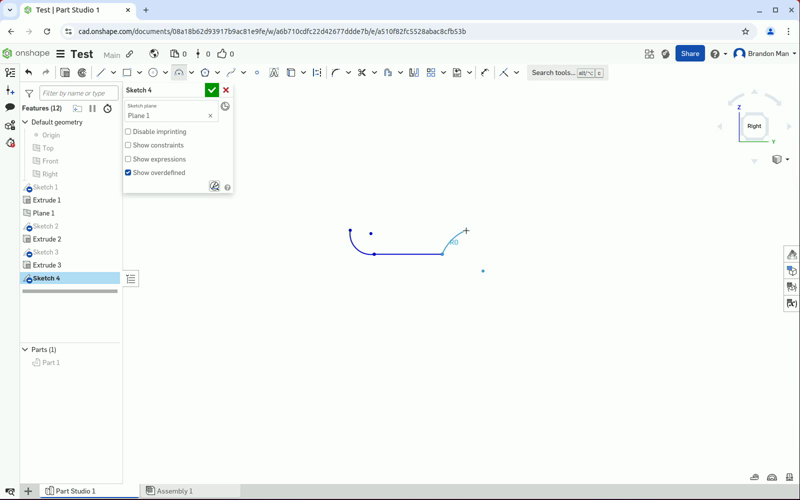
scroll(-6)
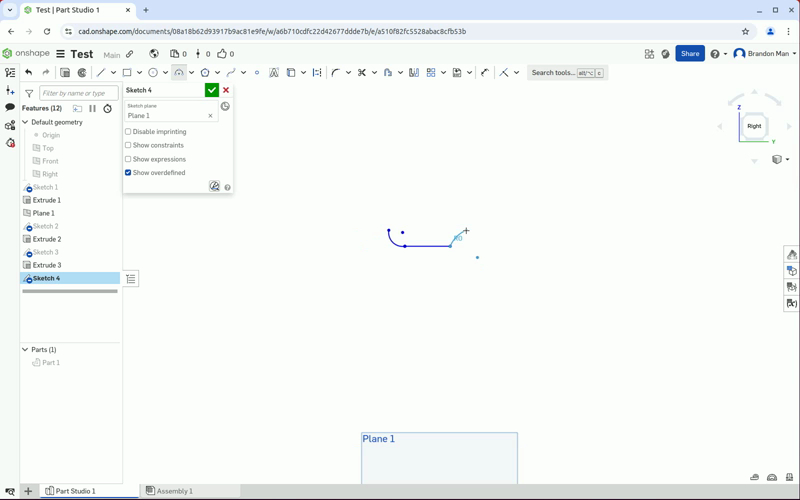
scroll(-6)
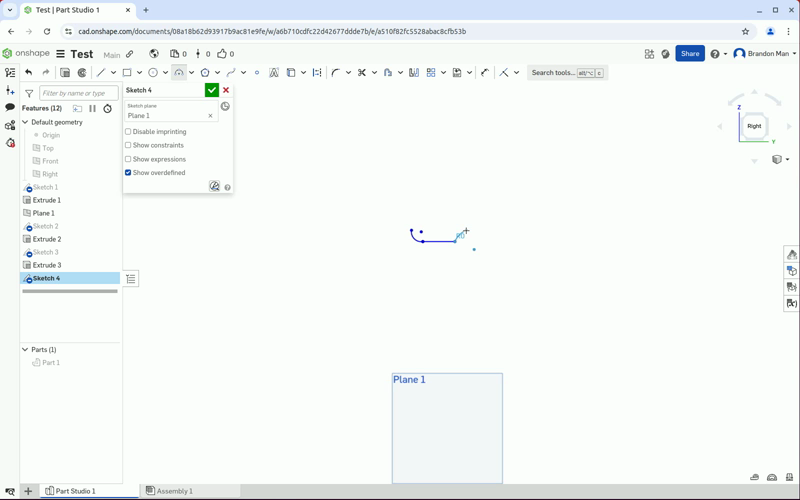
scroll(-6)
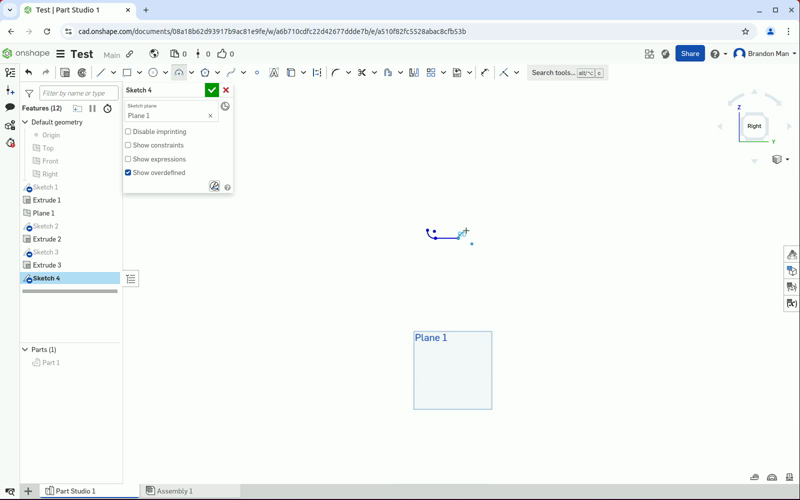
scroll(-6)
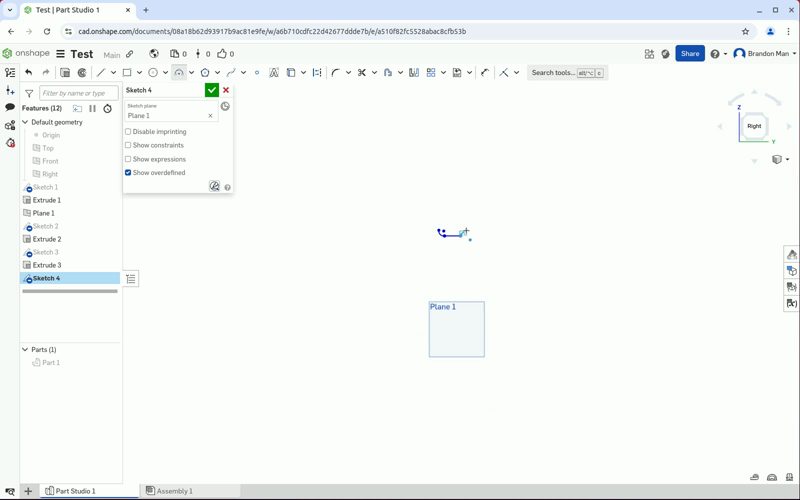
scroll(-6)
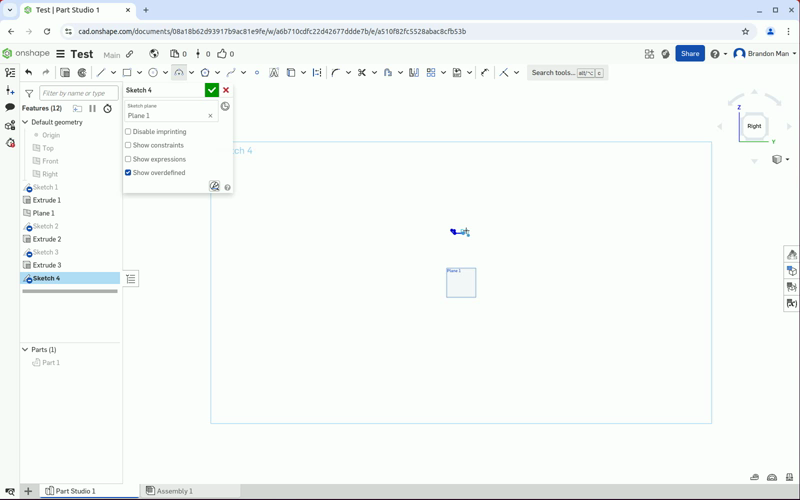
mouse_move(465, 232)
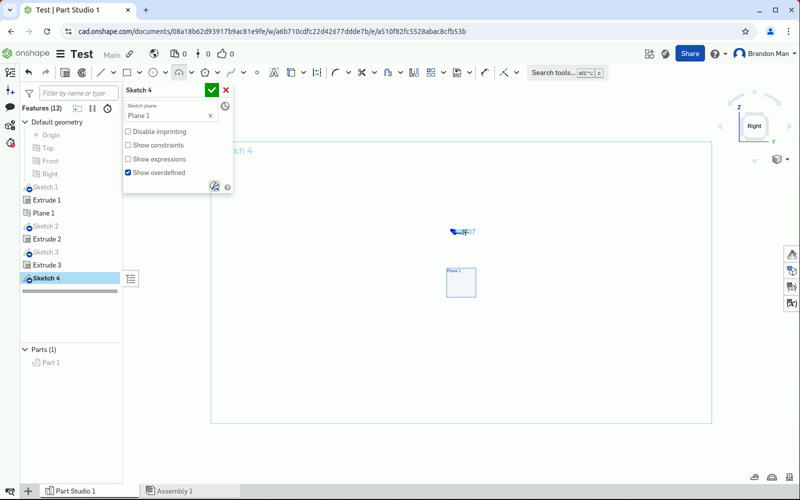
scroll(6)
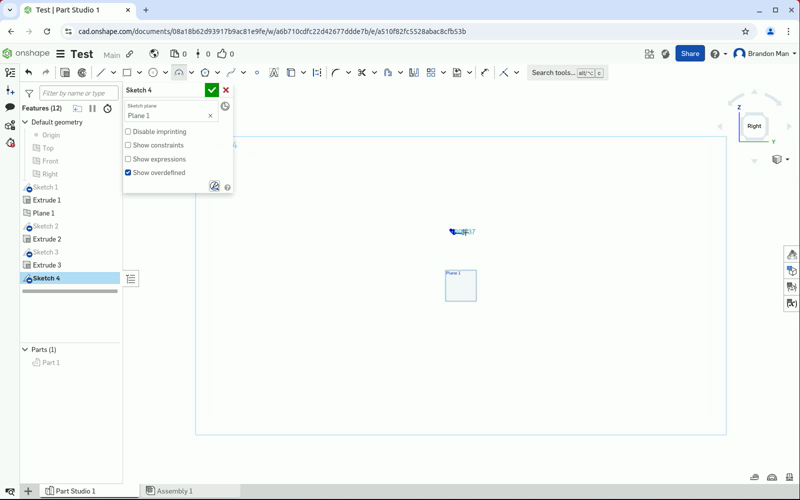
scroll(6)
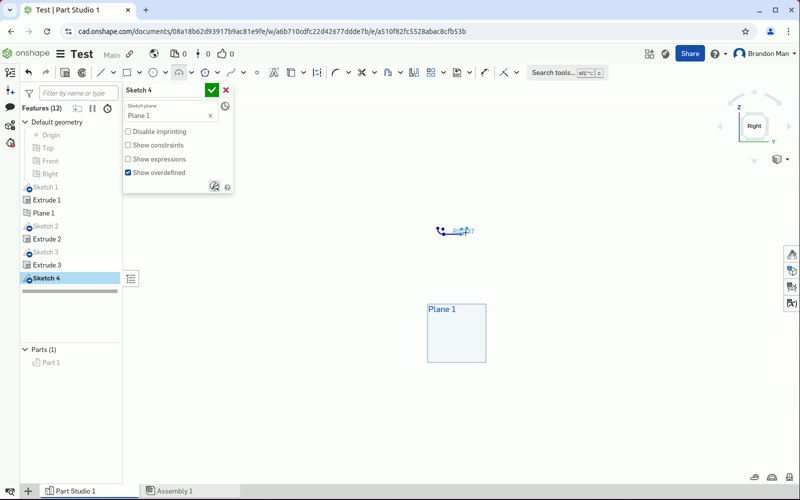
scroll(6)
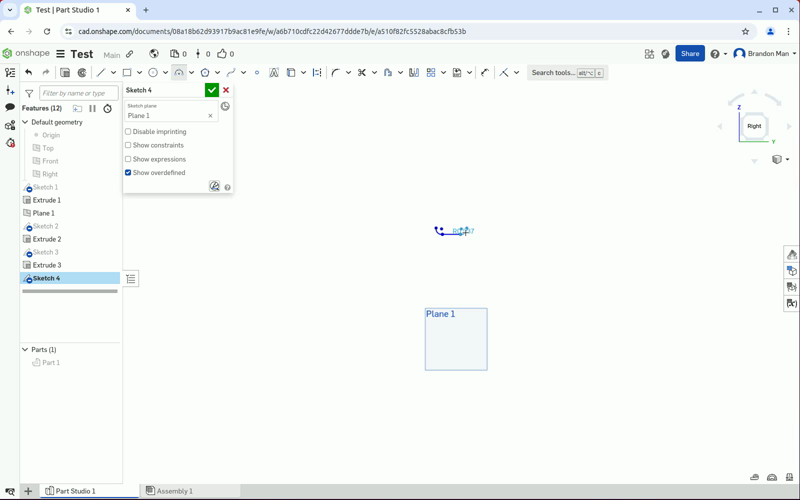
scroll(6)
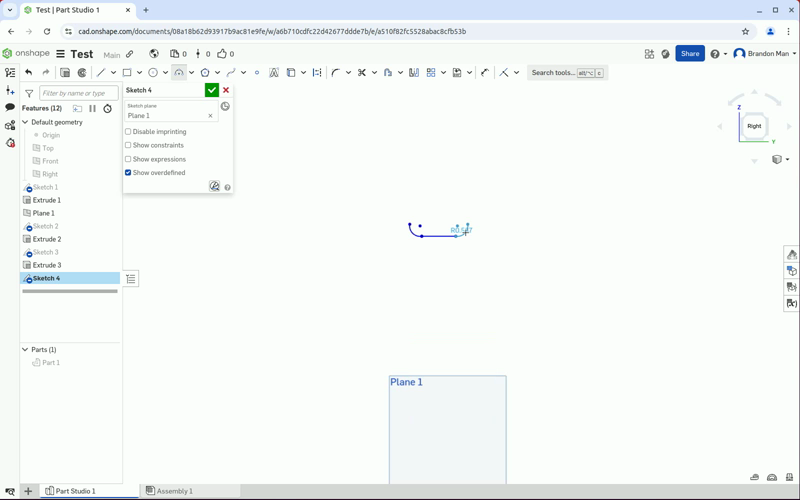
scroll(6)
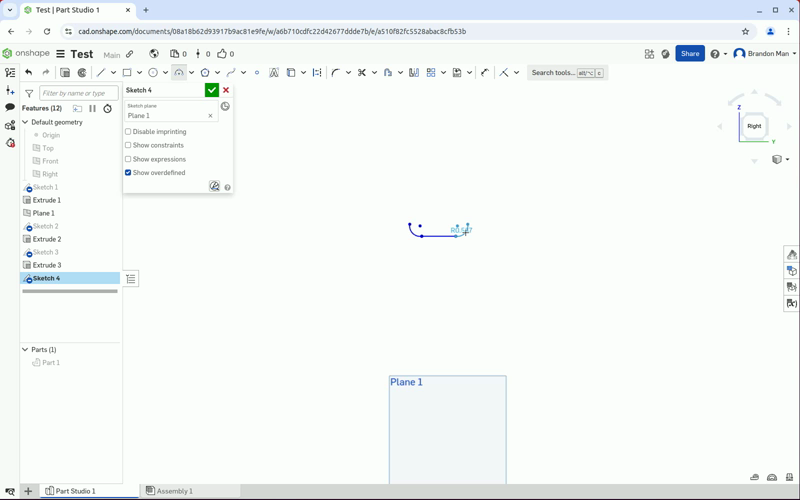
scroll(6)
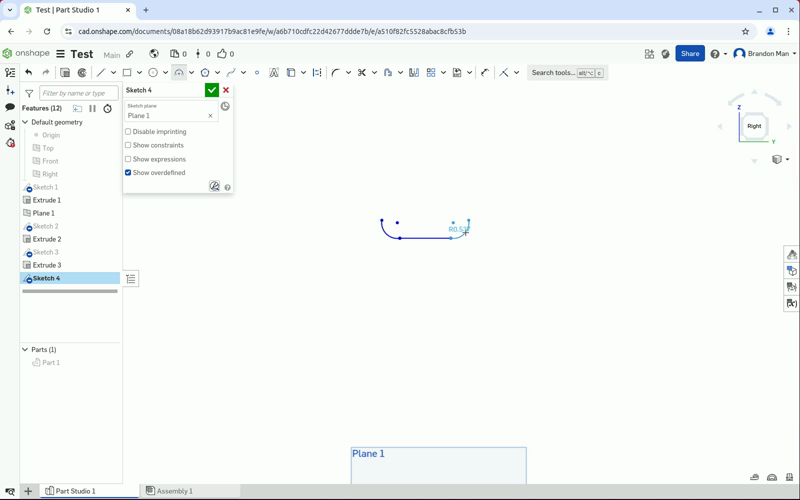
scroll(6)
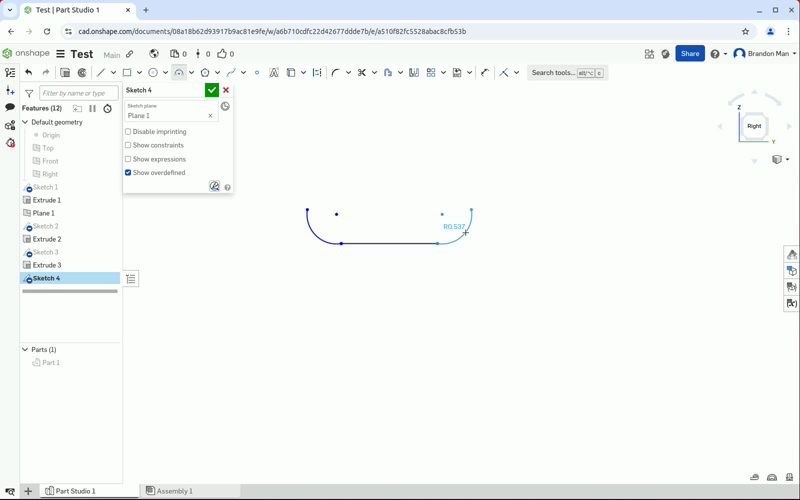
click(465, 232)
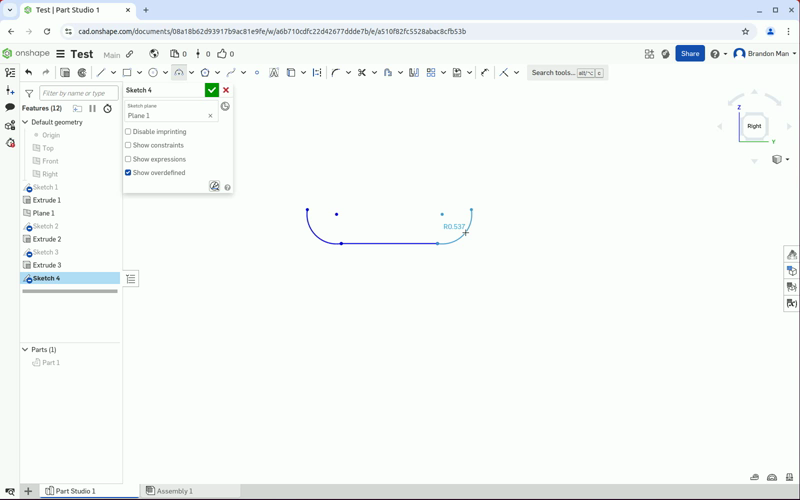
scroll(-6)
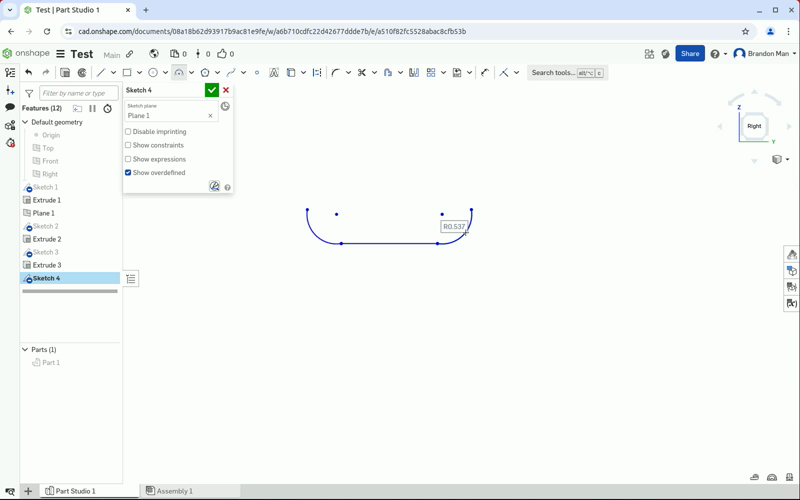
scroll(-6)
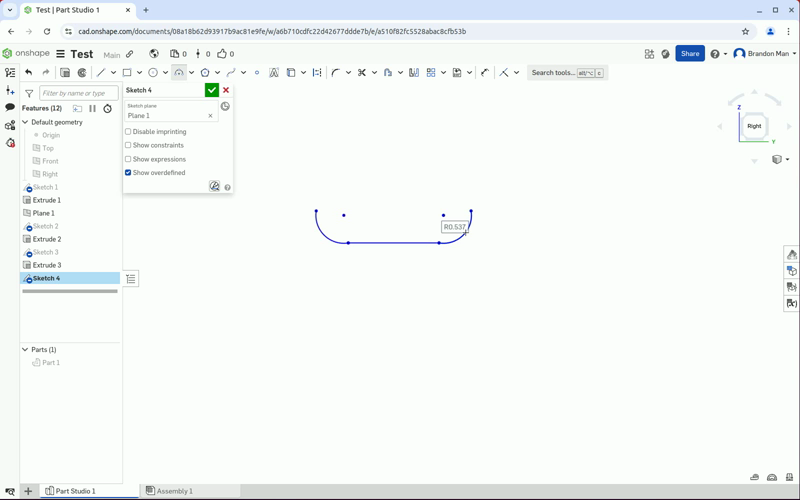
scroll(-6)
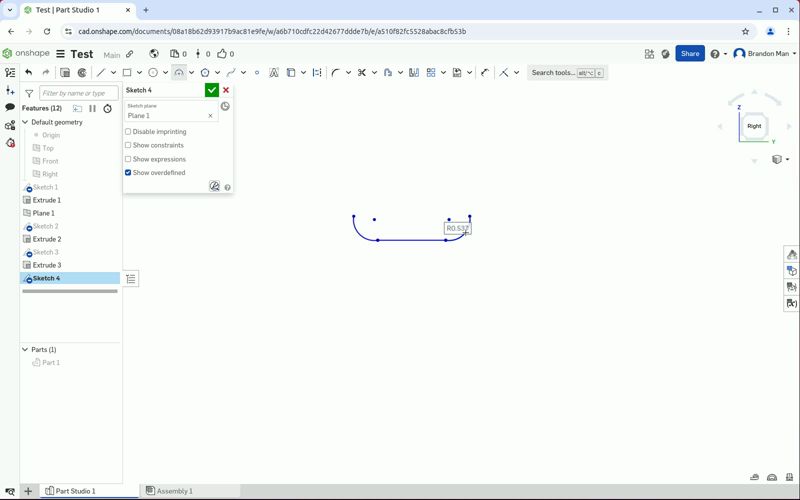
scroll(-6)
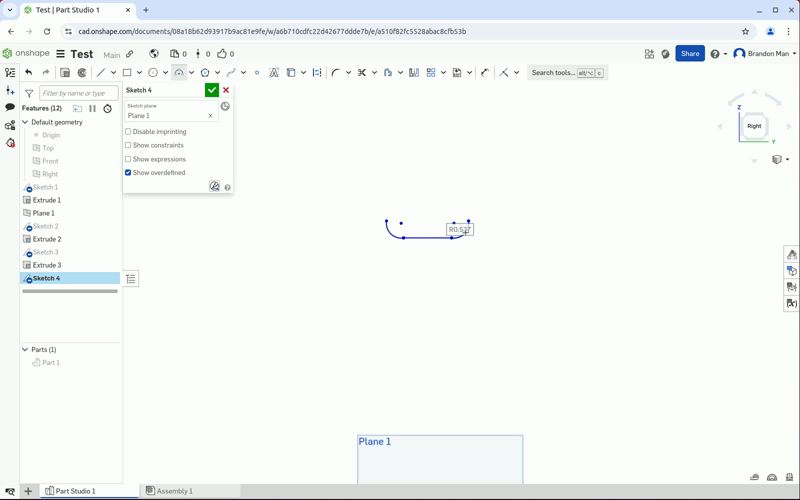
scroll(-6)
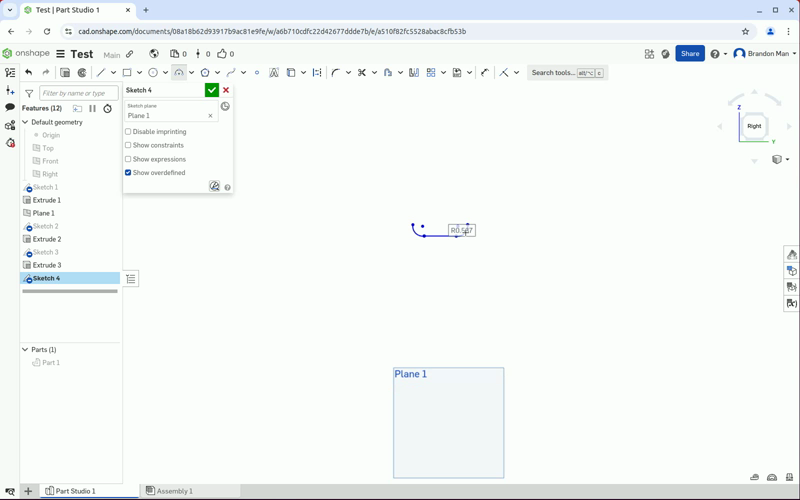
scroll(-6)
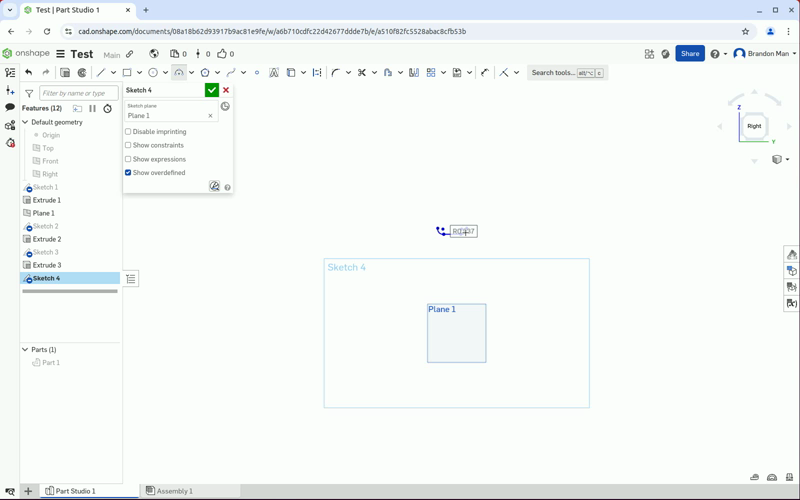
scroll(-6)
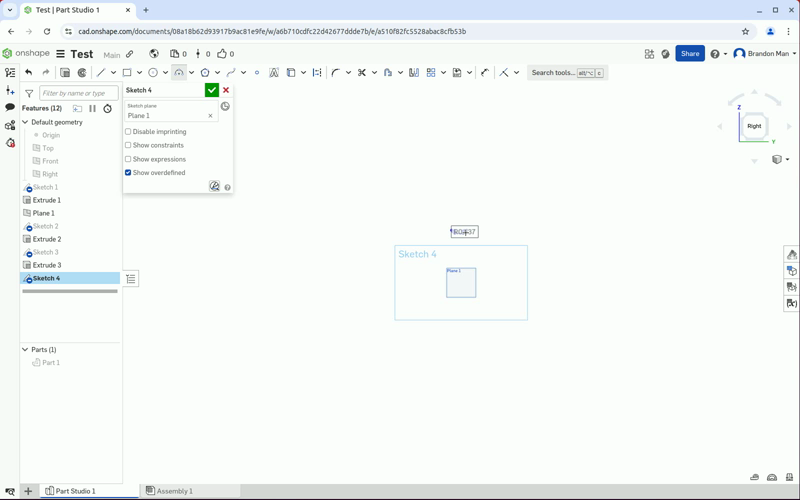
key_up(shift)
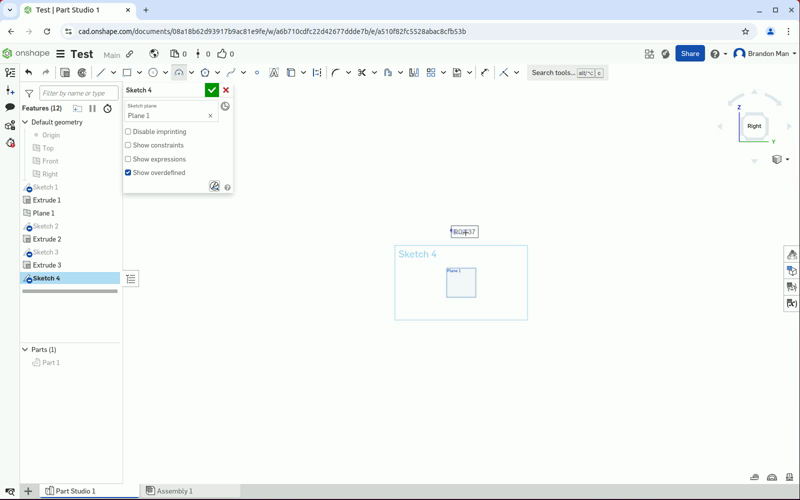
key(esc)
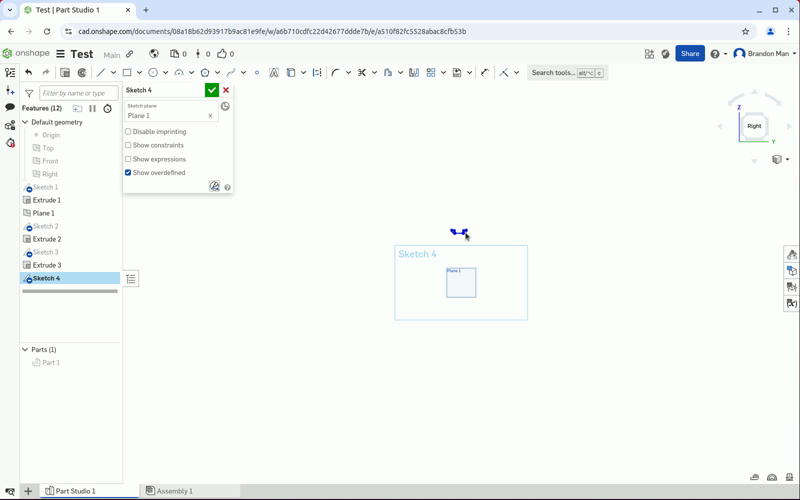
key(l)
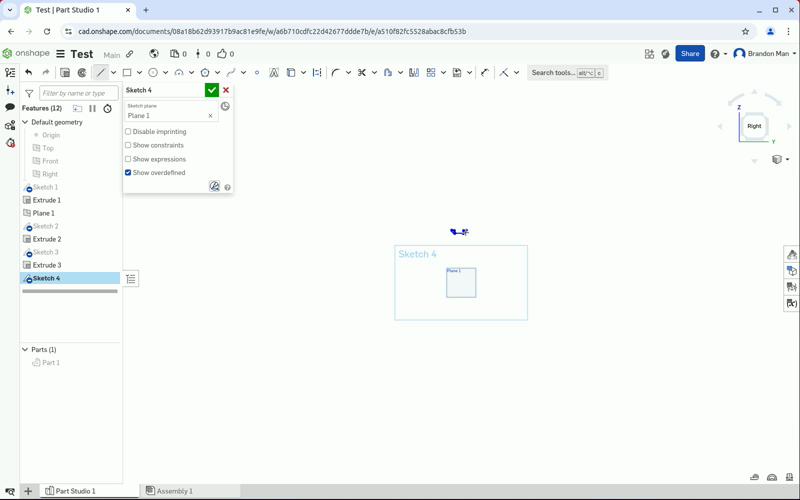
mouse_move(466, 230)
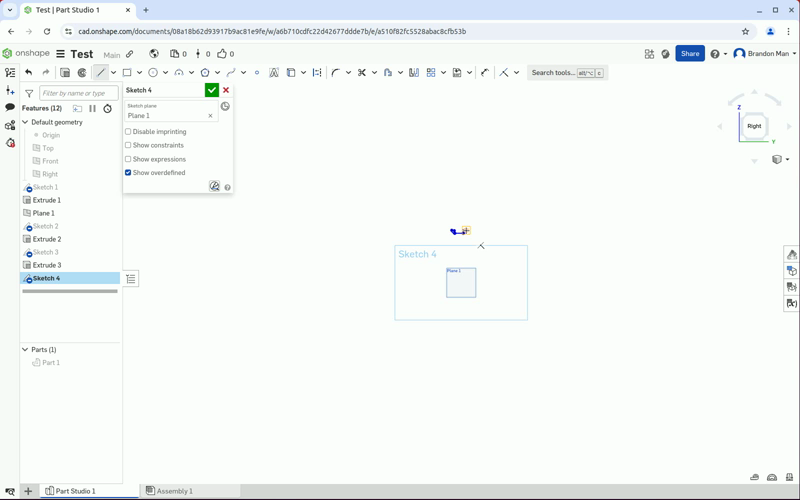
scroll(6)
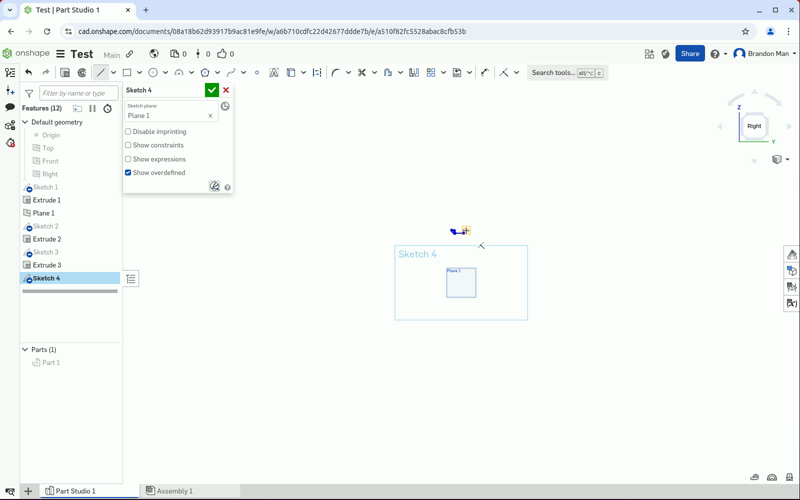
scroll(6)
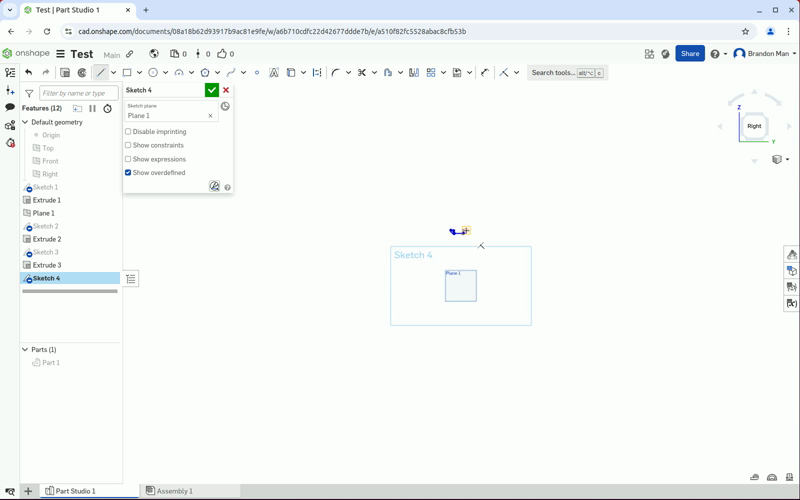
scroll(6)
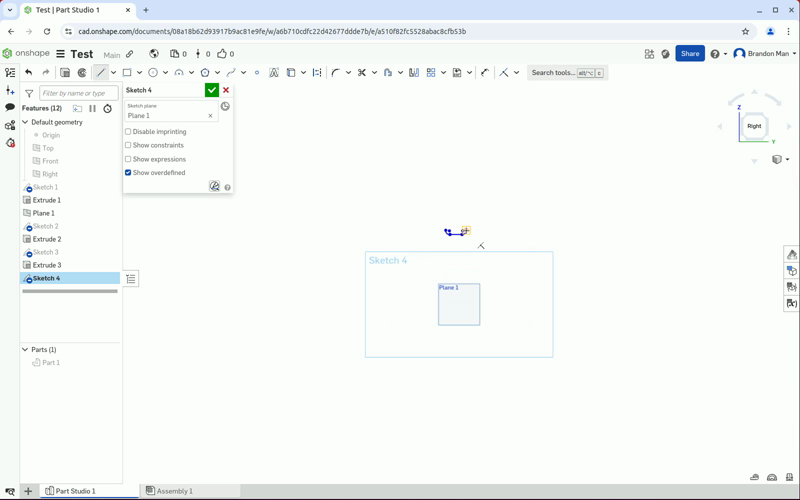
scroll(6)
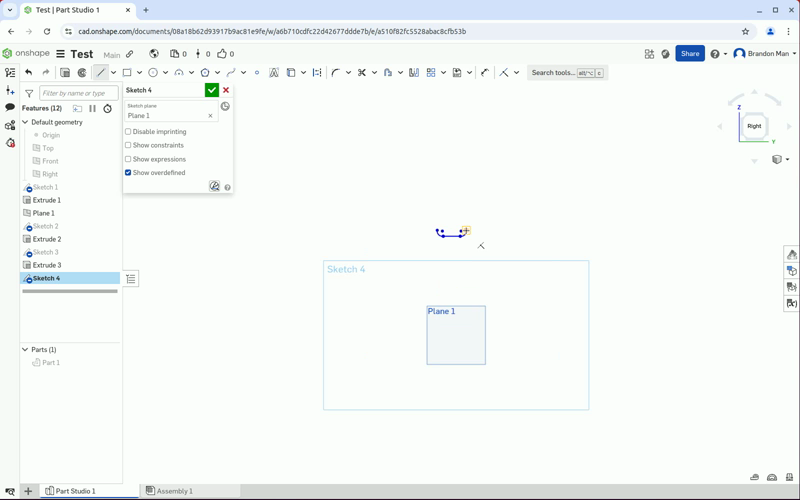
scroll(6)
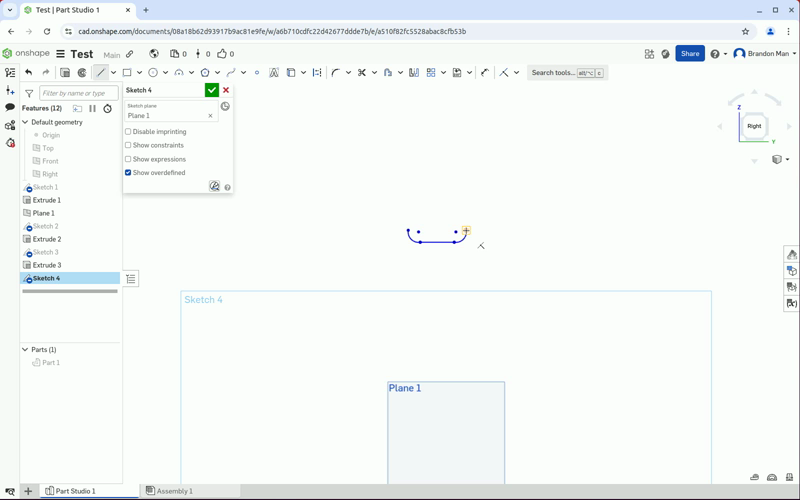
scroll(6)
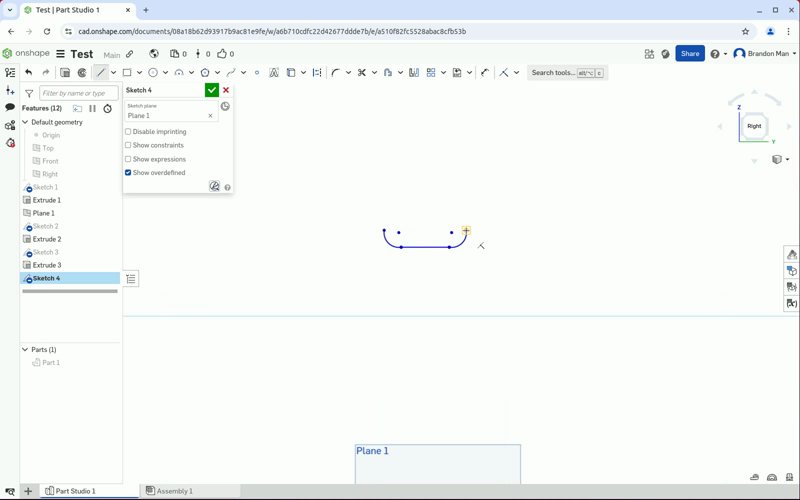
scroll(6)
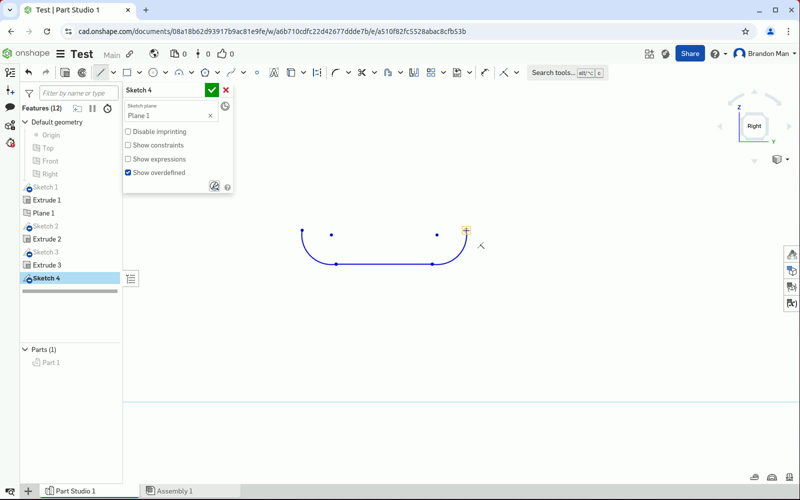
click(466, 230)
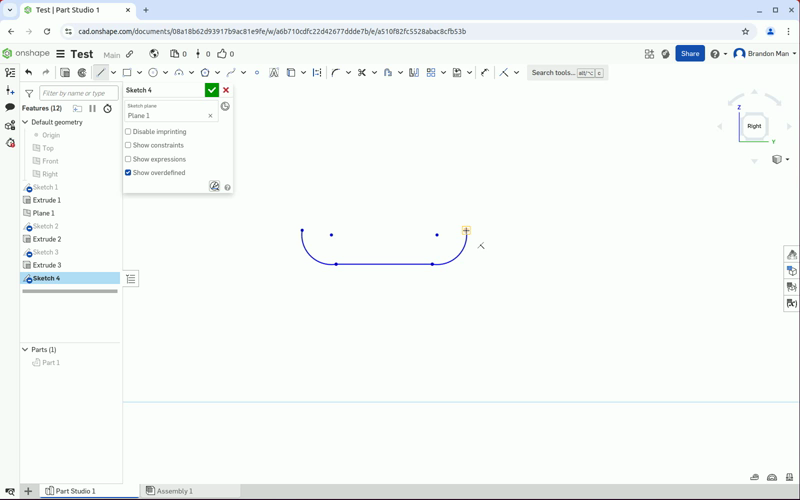
scroll(-6)
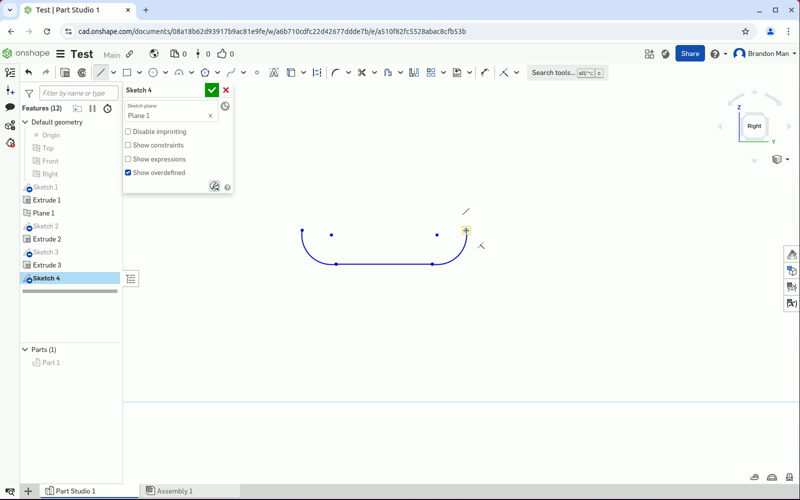
scroll(-6)
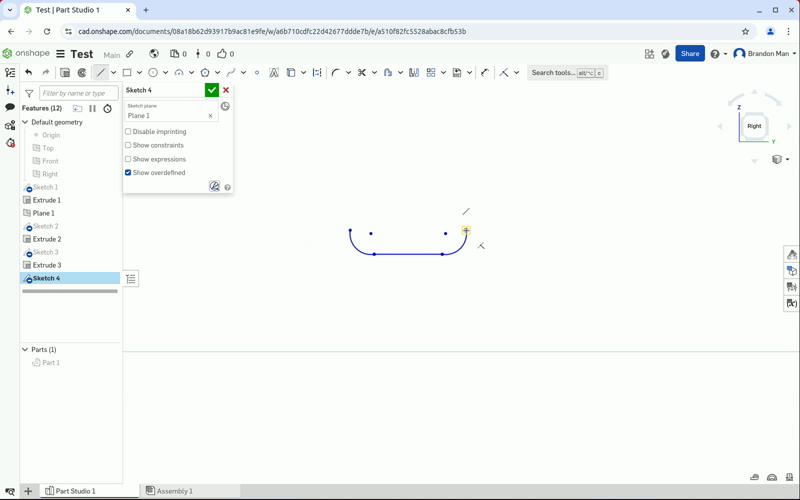
scroll(-6)
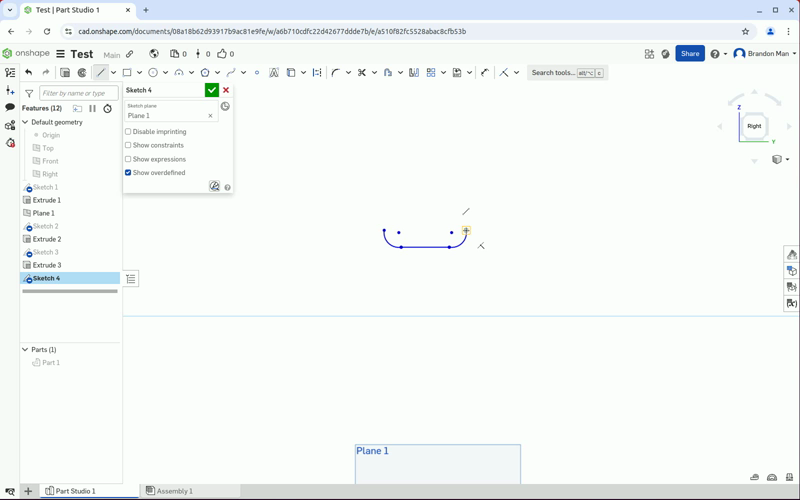
scroll(-6)
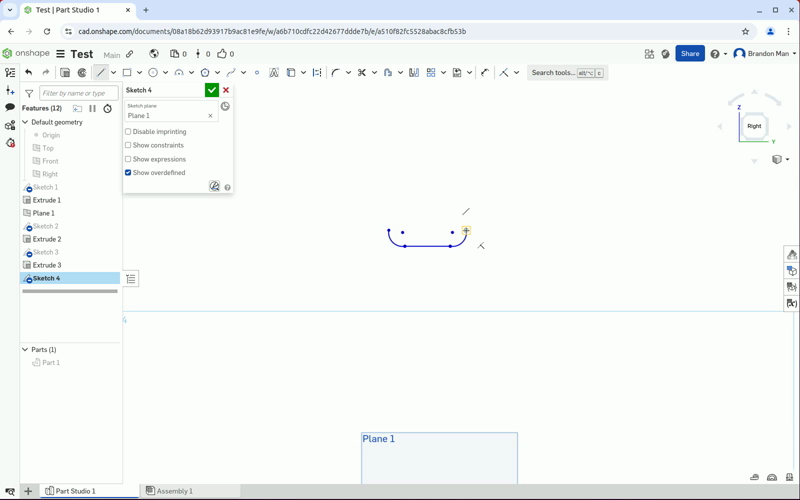
scroll(-6)
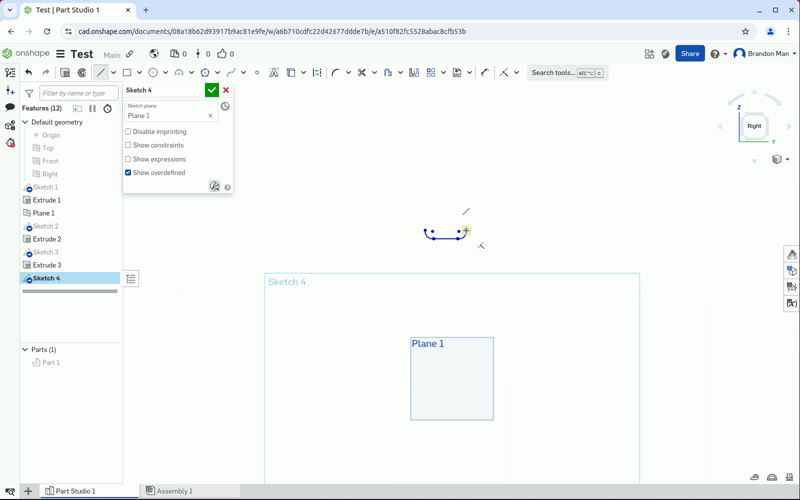
scroll(-6)
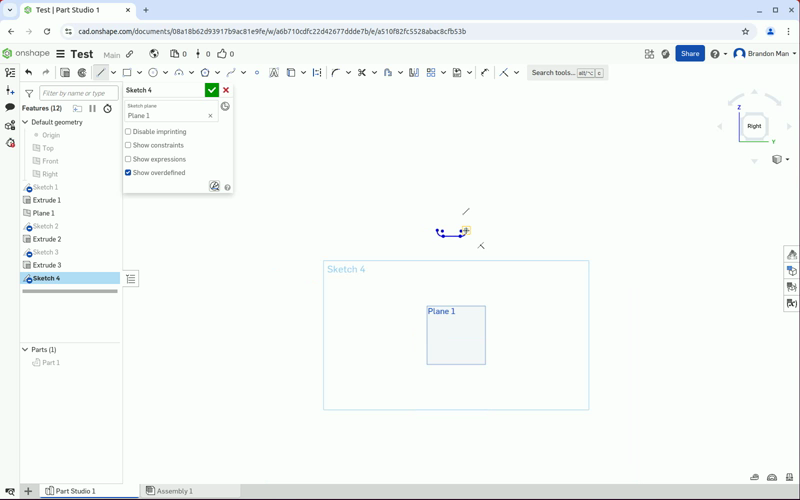
scroll(-6)
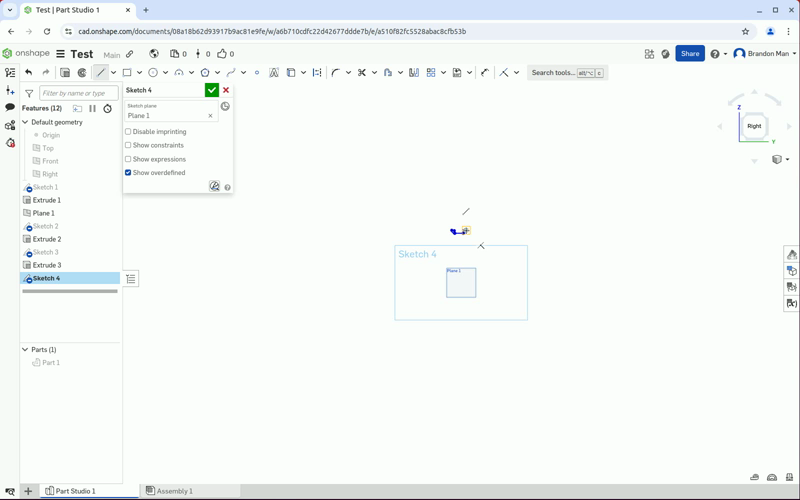
key_down(shift)
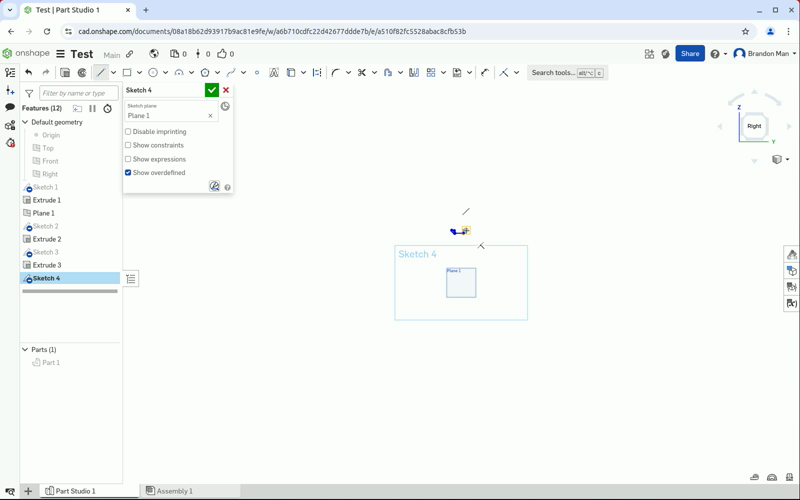
mouse_move(496, 230)
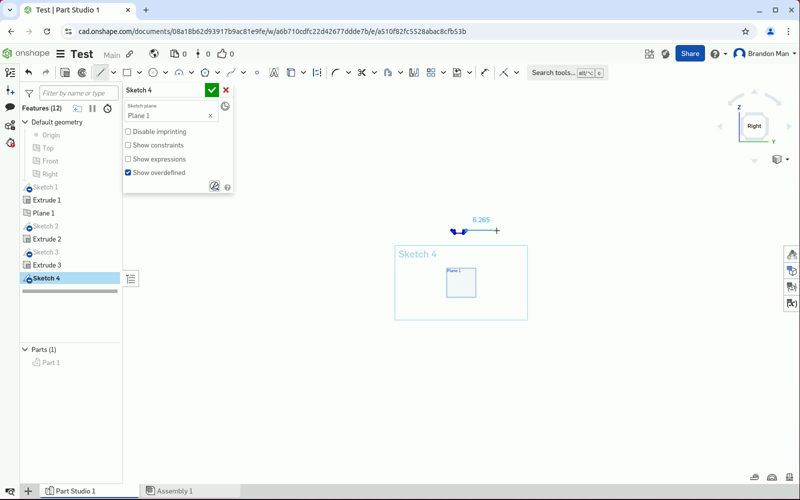
mouse_move(466, 218)
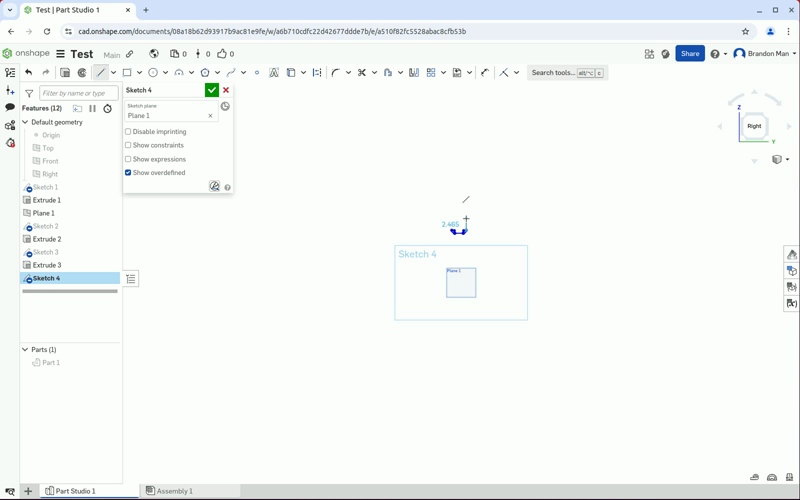
click(466, 218)
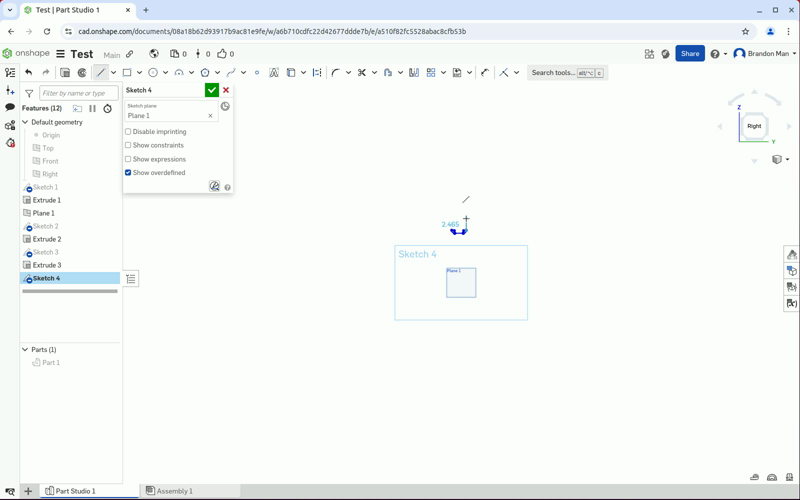
key_up(shift)
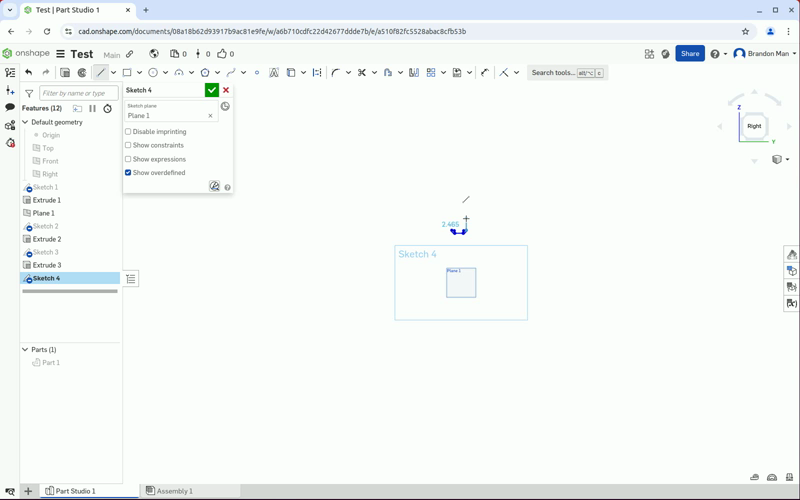
key(esc)
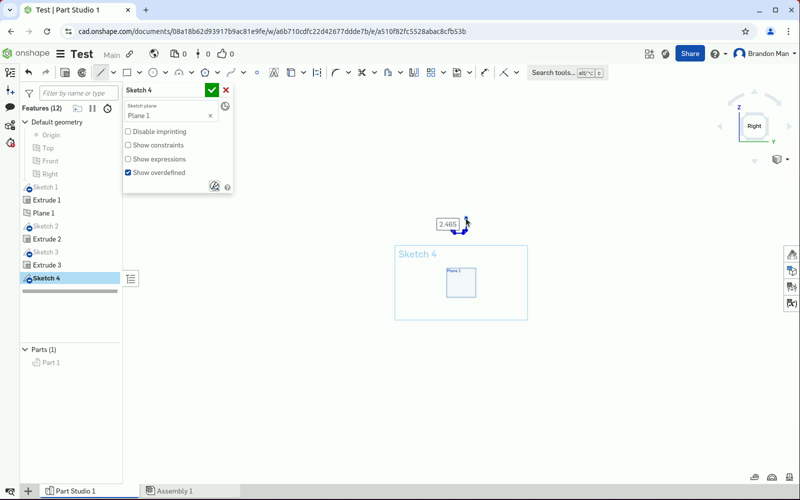
key(a)
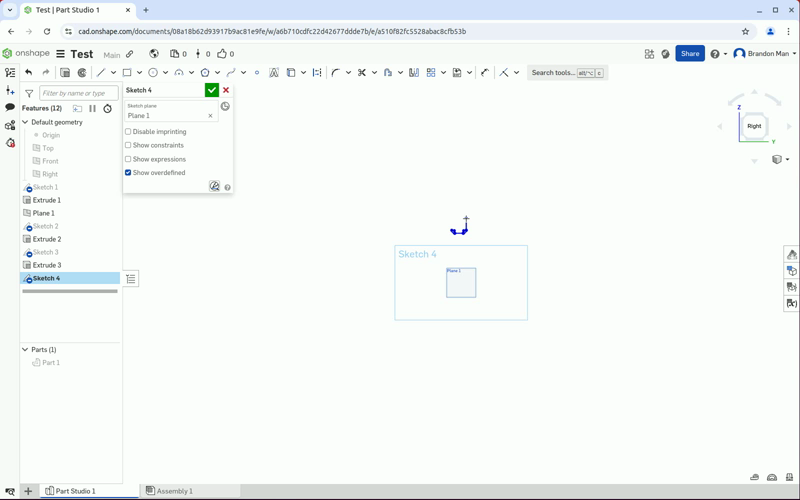
mouse_move(466, 218)
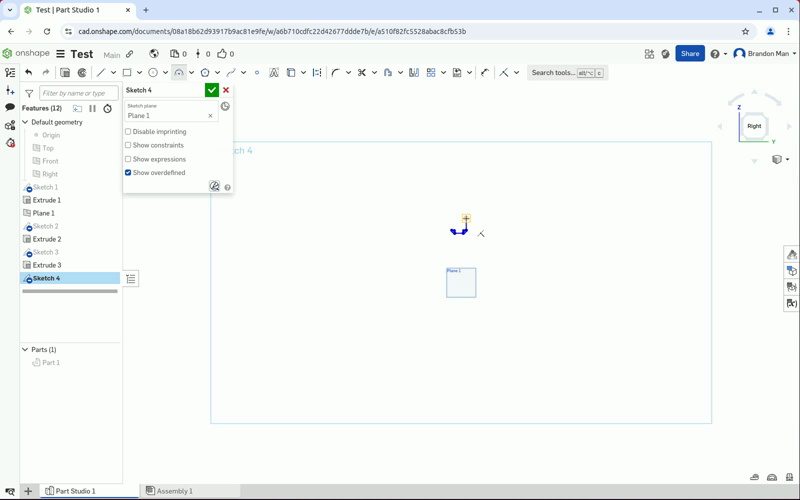
click(466, 218)
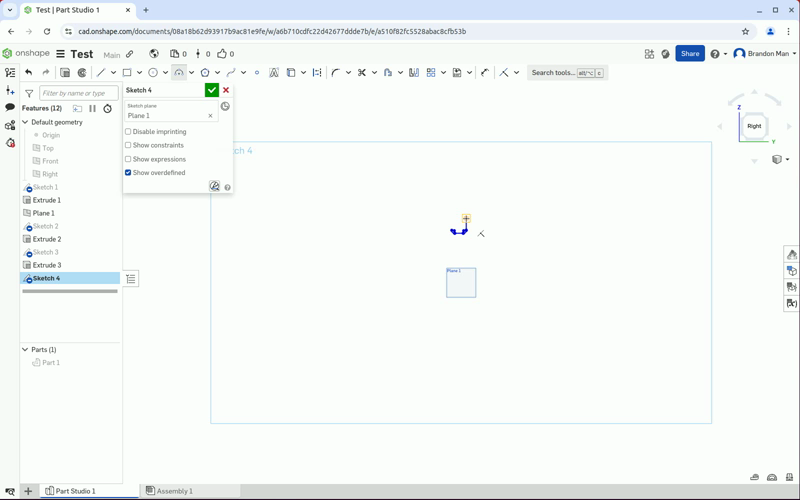
key_down(shift)
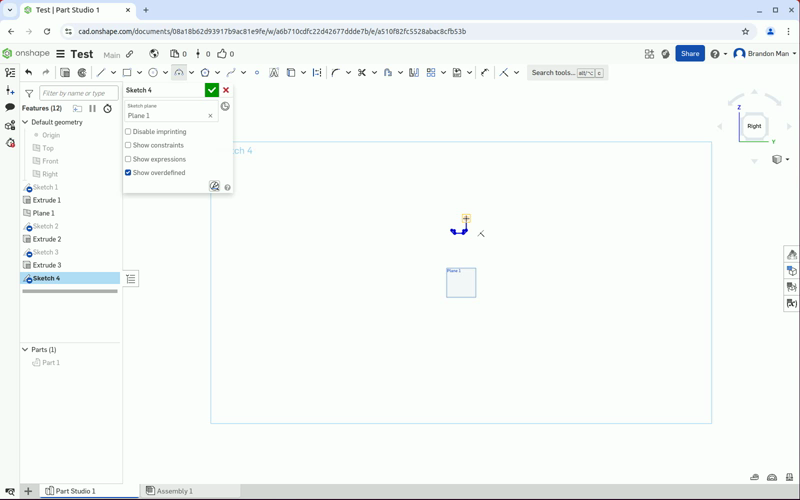
mouse_move(463, 215)
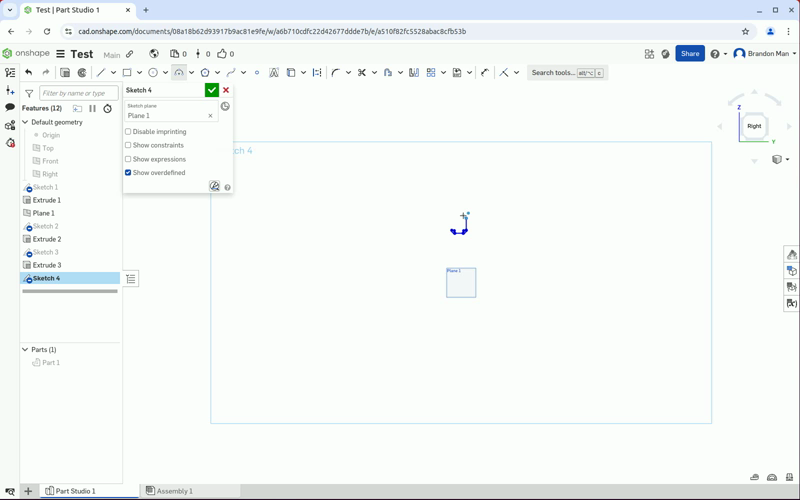
scroll(6)
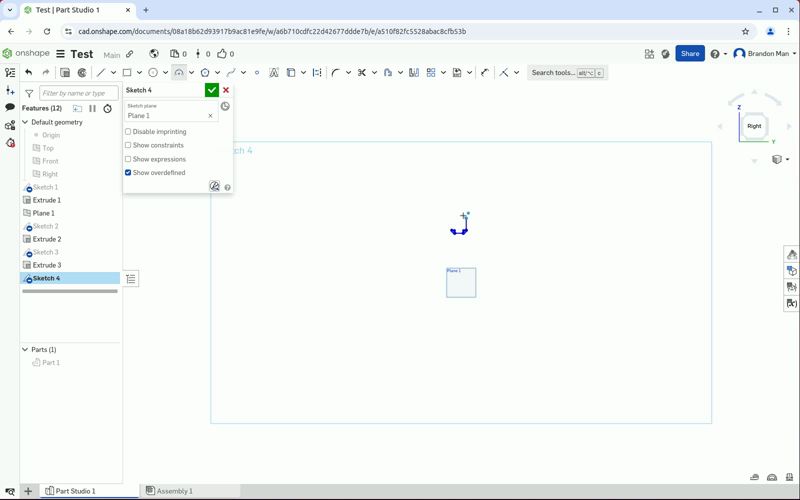
scroll(6)
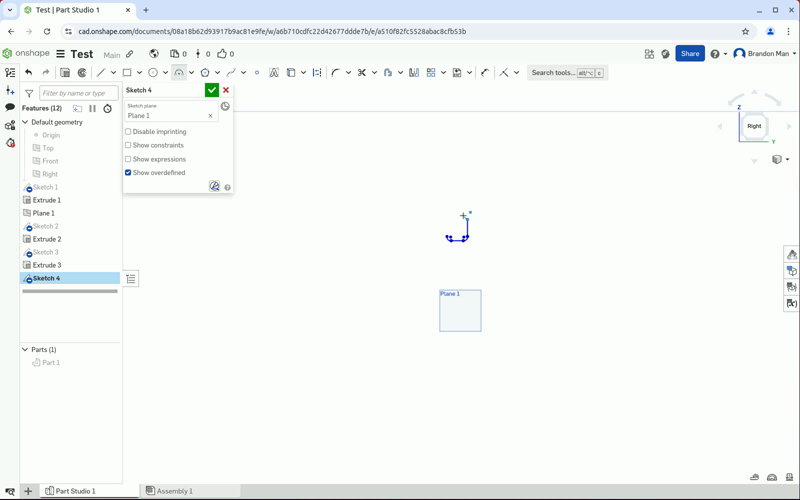
scroll(6)
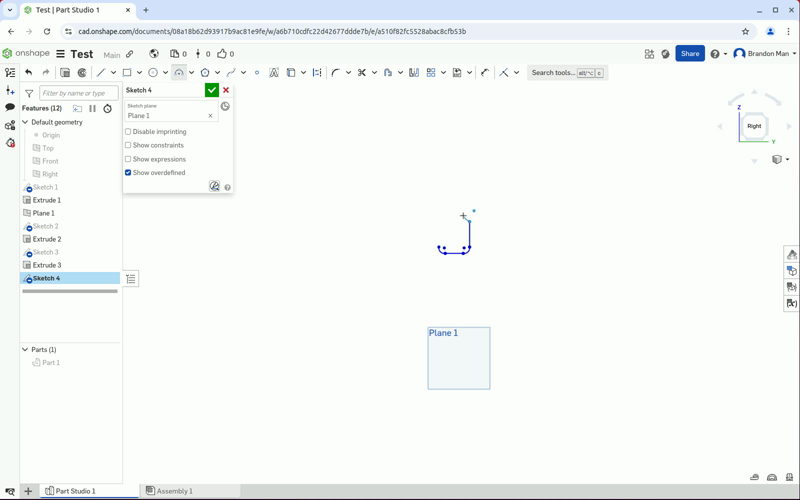
scroll(6)
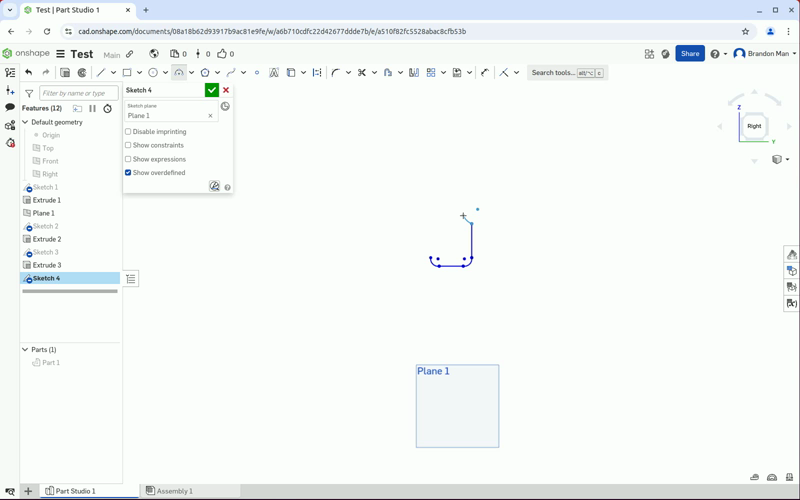
scroll(6)
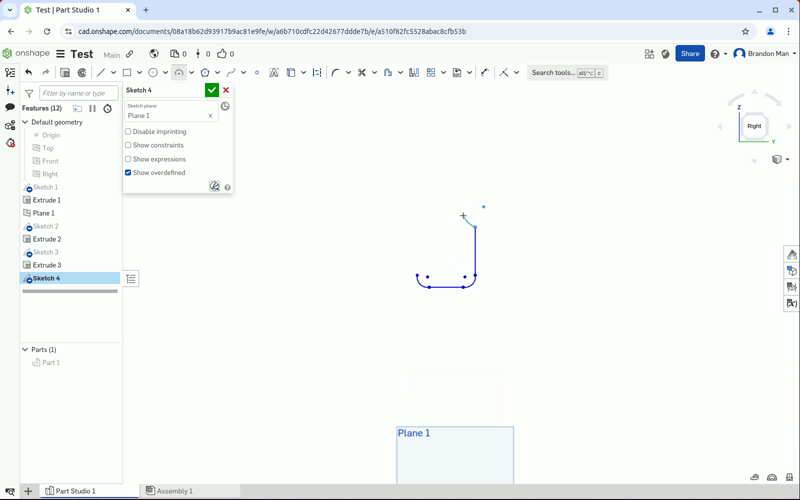
scroll(6)
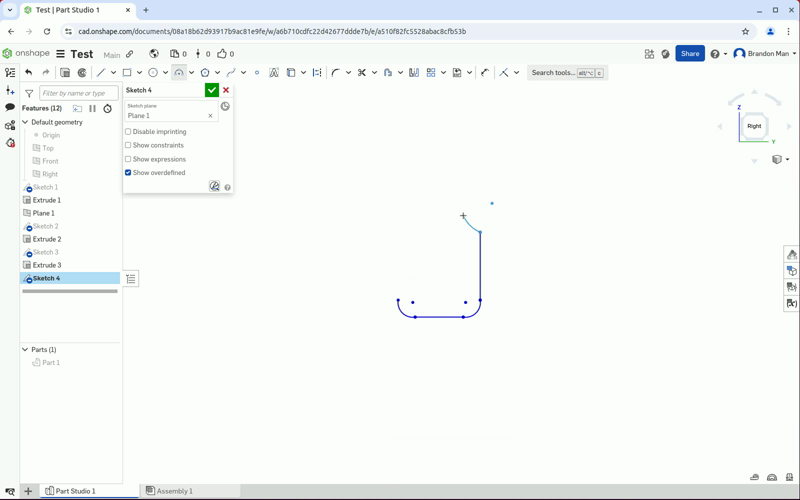
scroll(6)
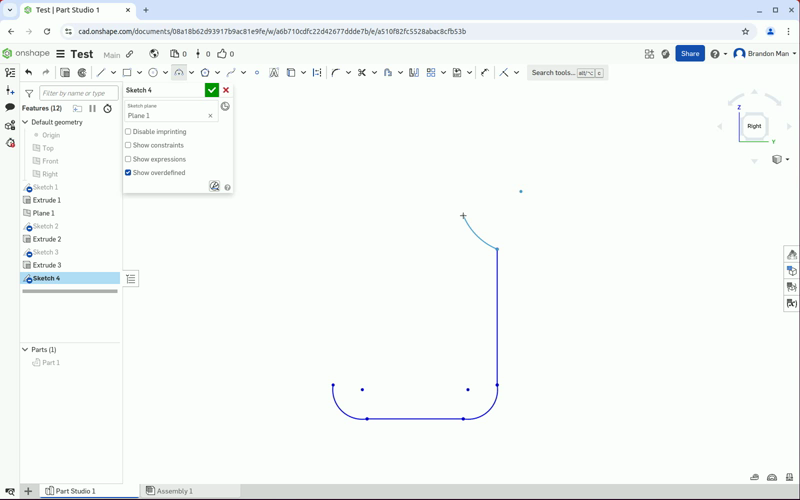
click(463, 215)
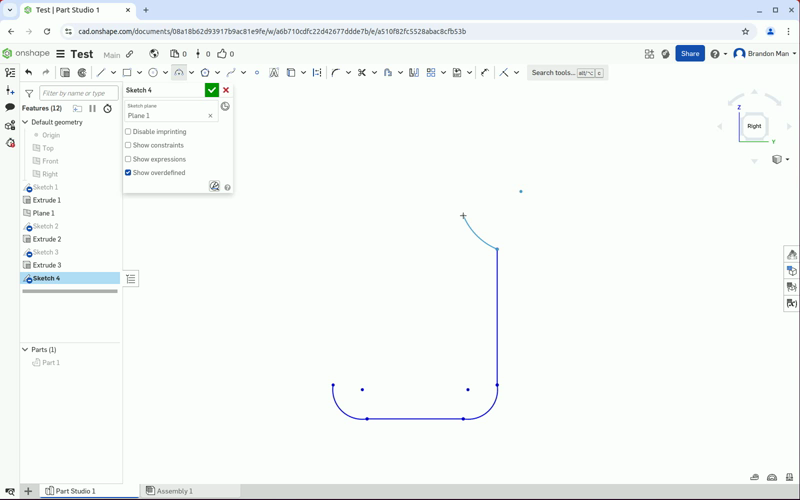
scroll(-6)
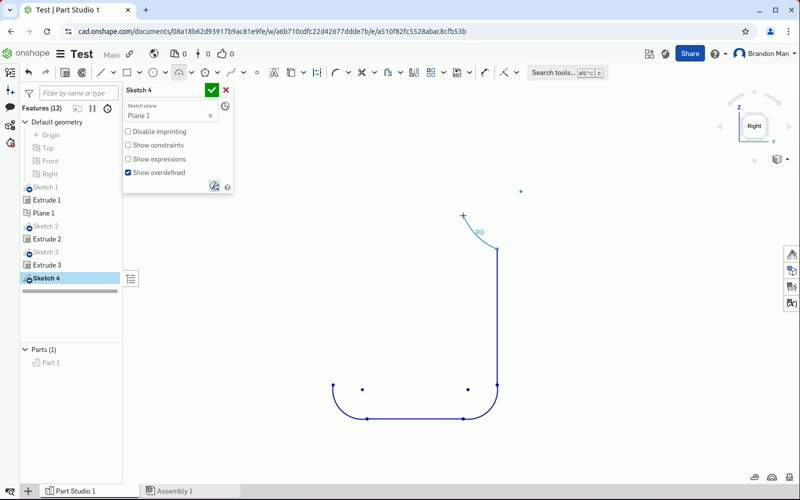
scroll(-6)
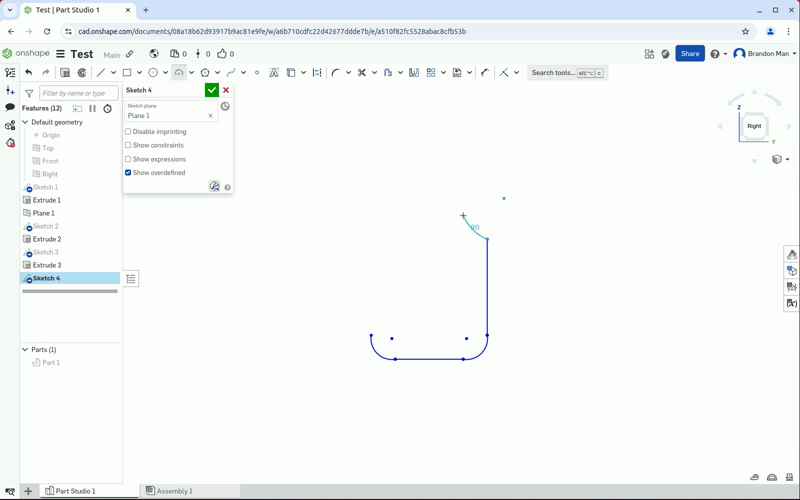
scroll(-6)
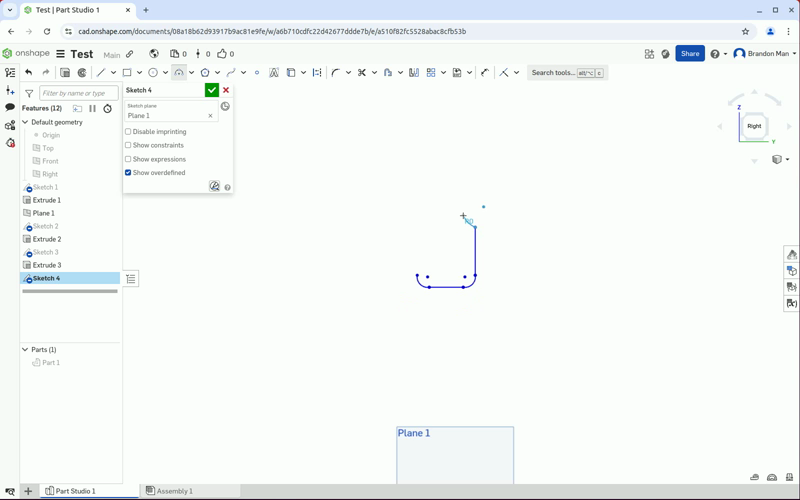
scroll(-6)
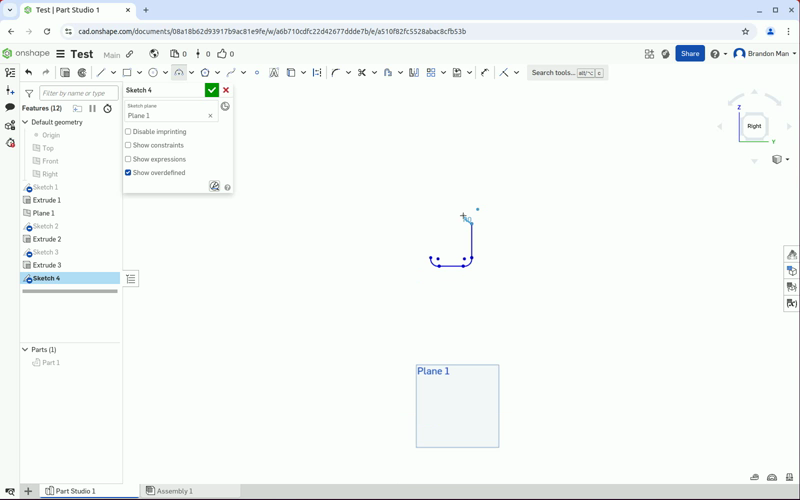
scroll(-6)
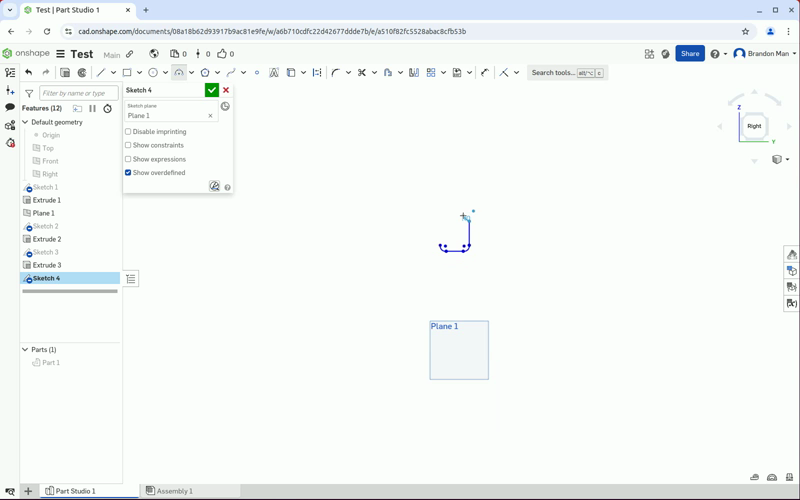
scroll(-6)
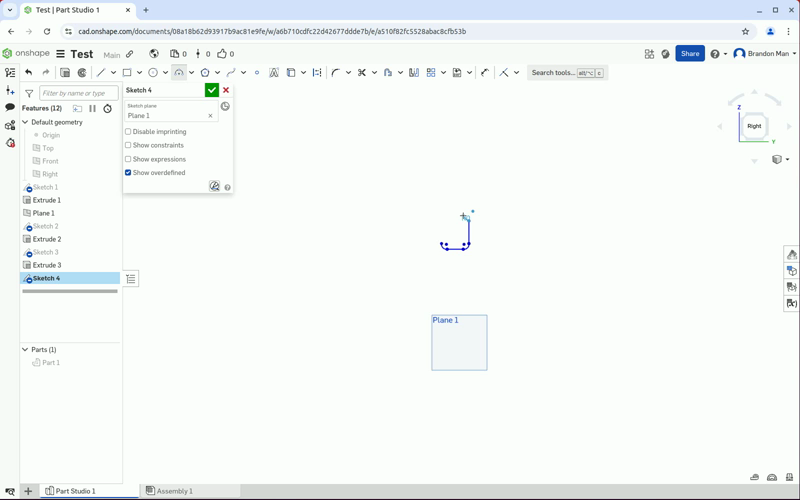
scroll(-6)
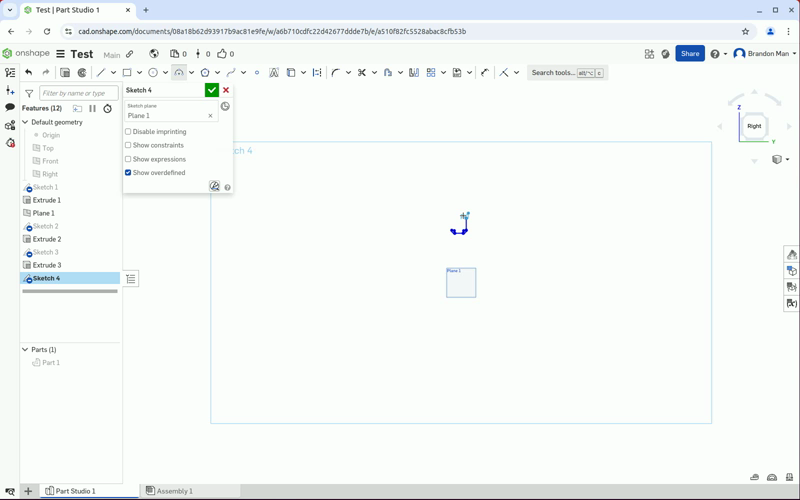
mouse_move(465, 216)
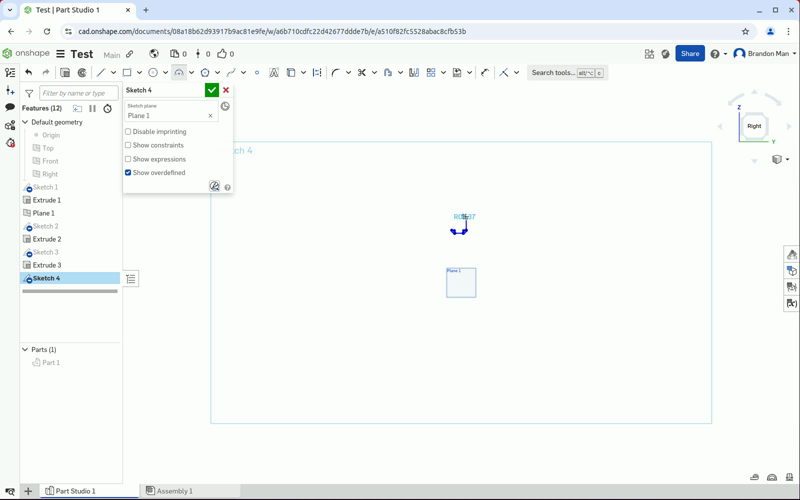
scroll(6)
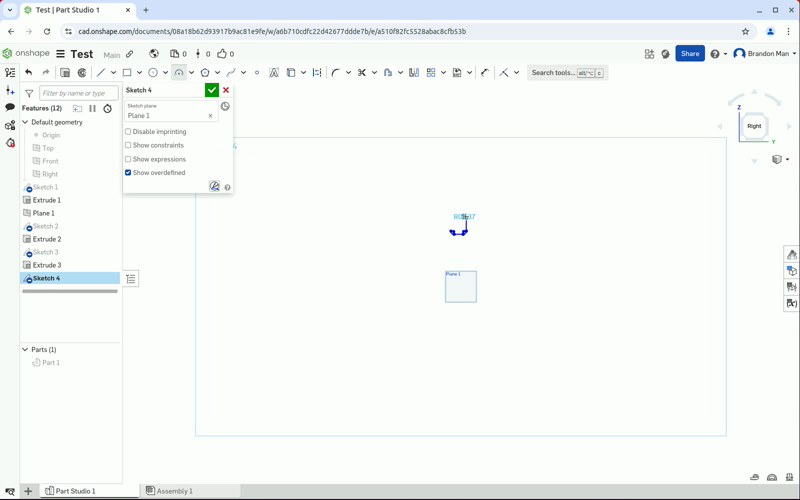
scroll(6)
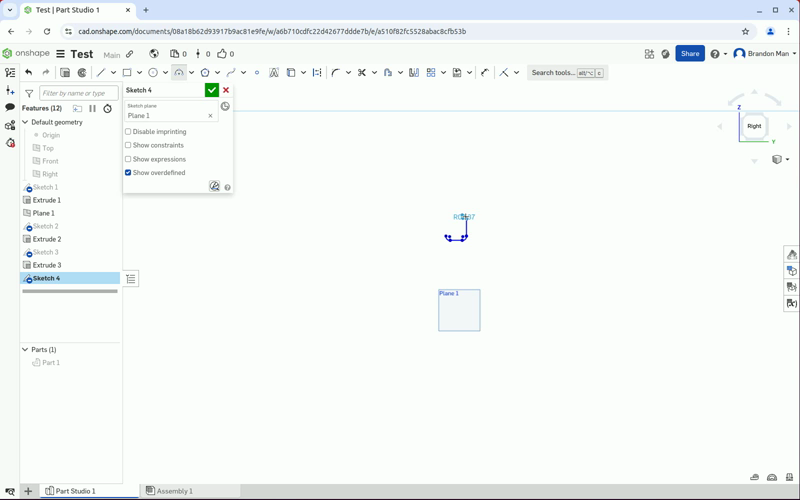
scroll(6)
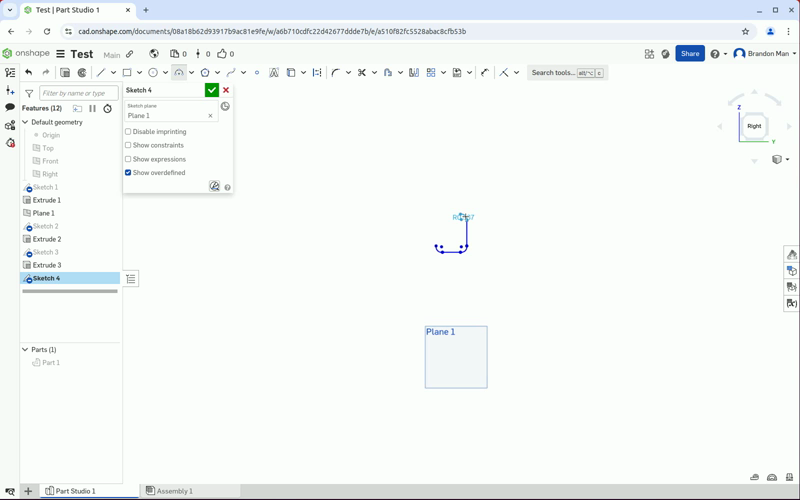
scroll(6)
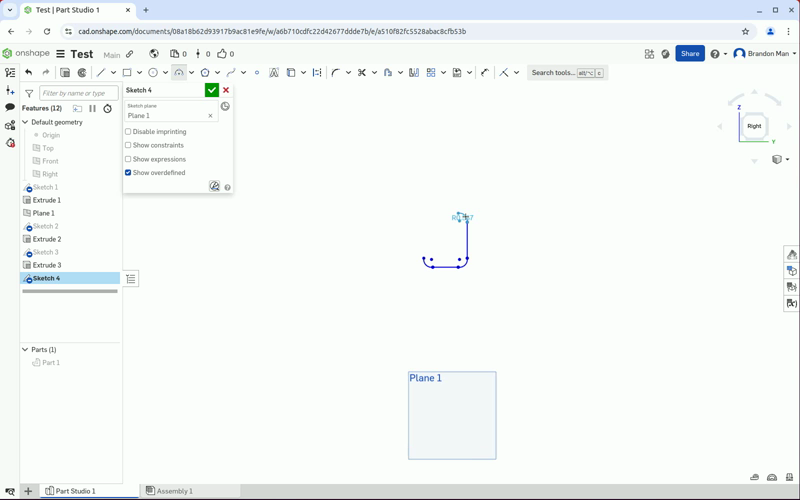
scroll(6)
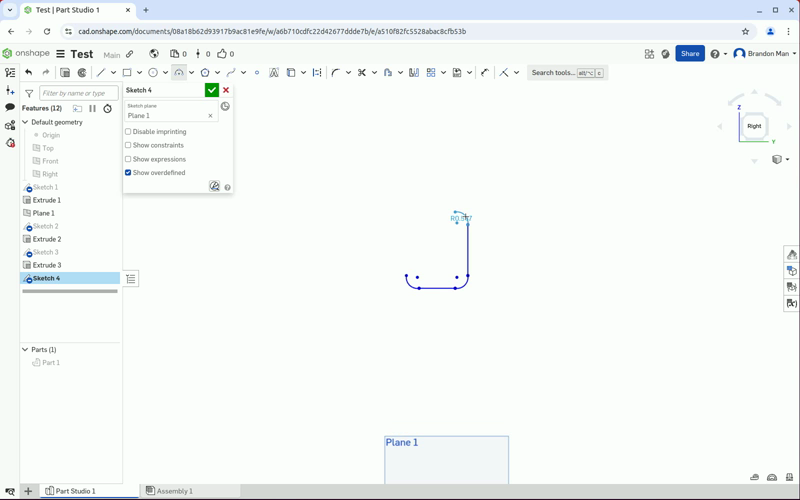
scroll(6)
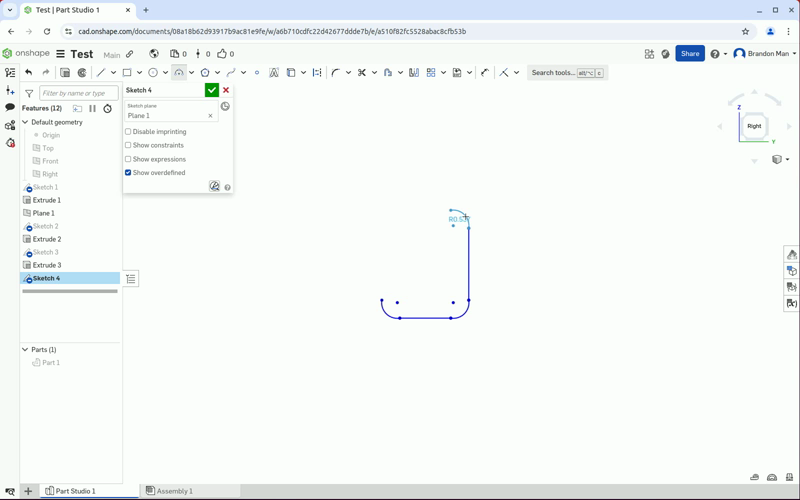
scroll(6)
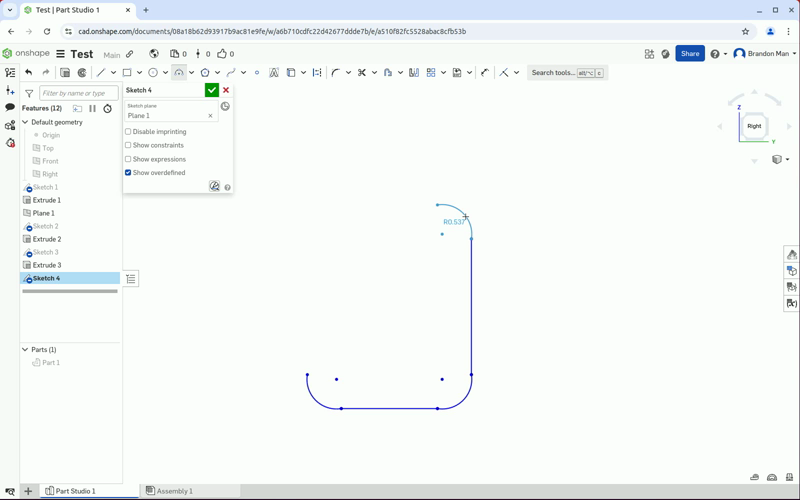
click(465, 216)
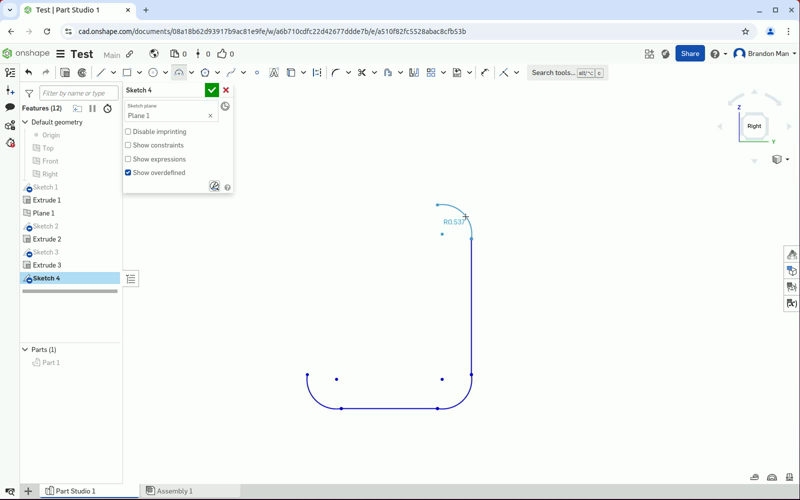
scroll(-6)
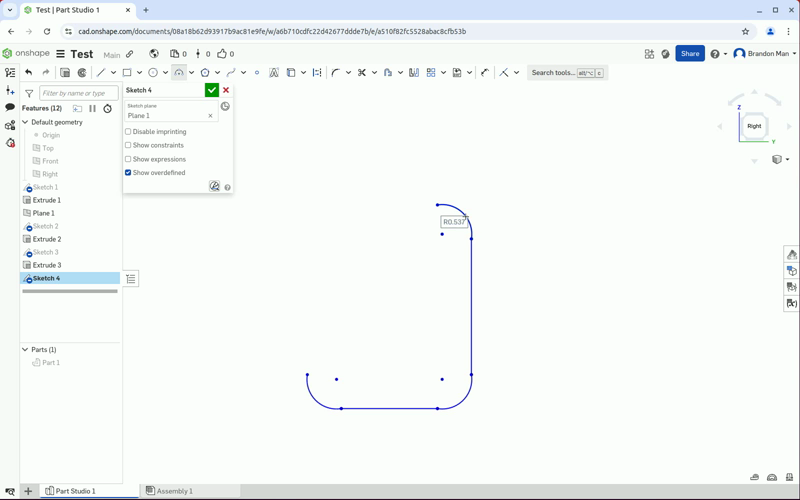
scroll(-6)
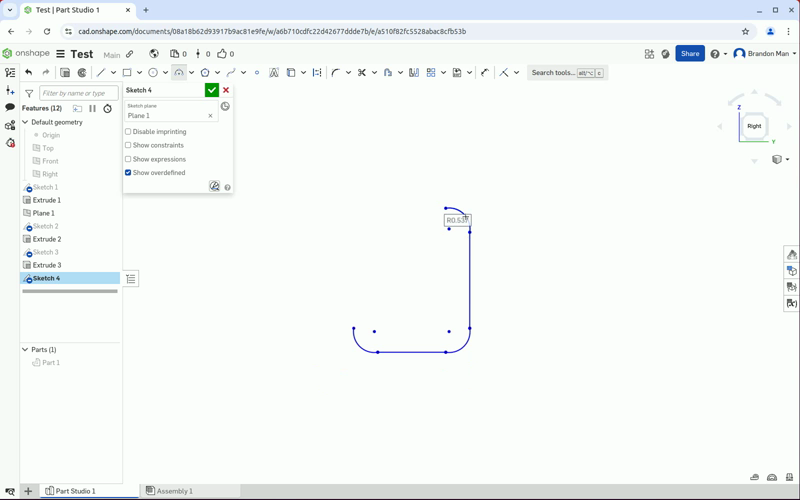
scroll(-6)
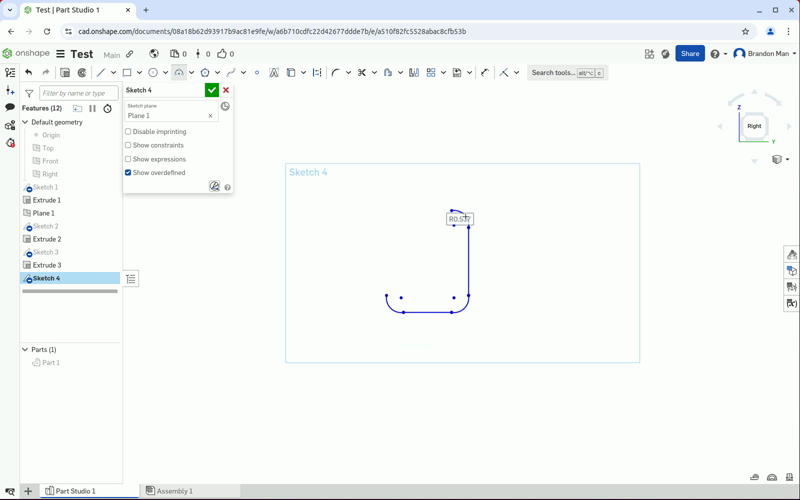
scroll(-6)
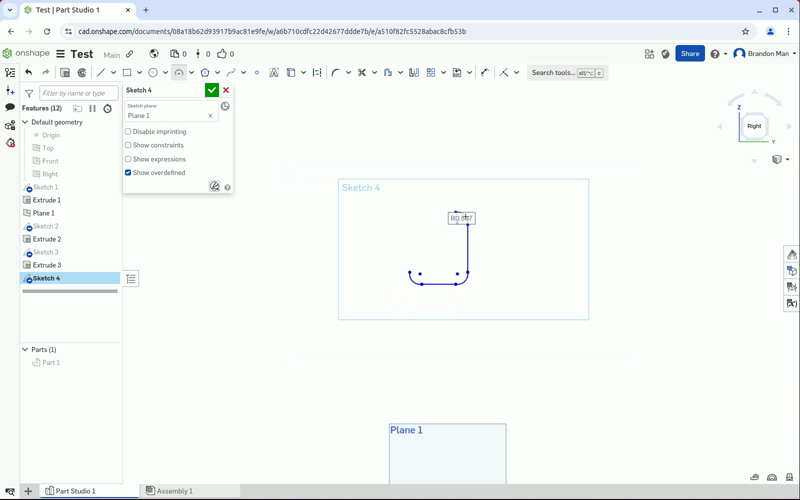
scroll(-6)
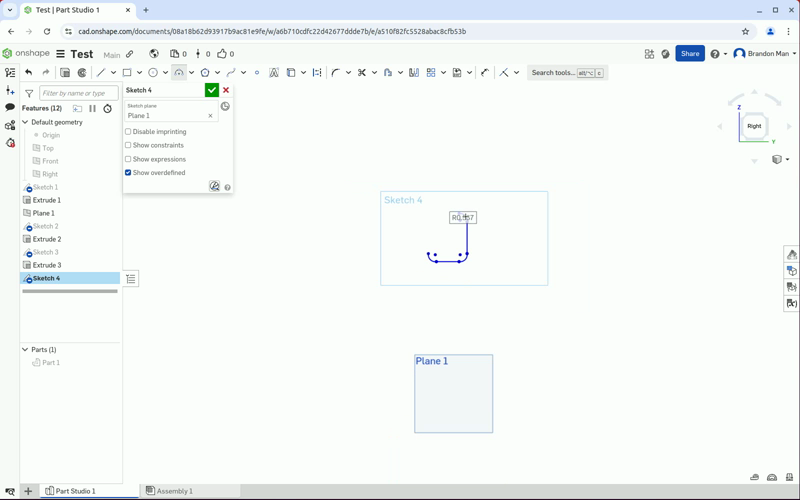
scroll(-6)
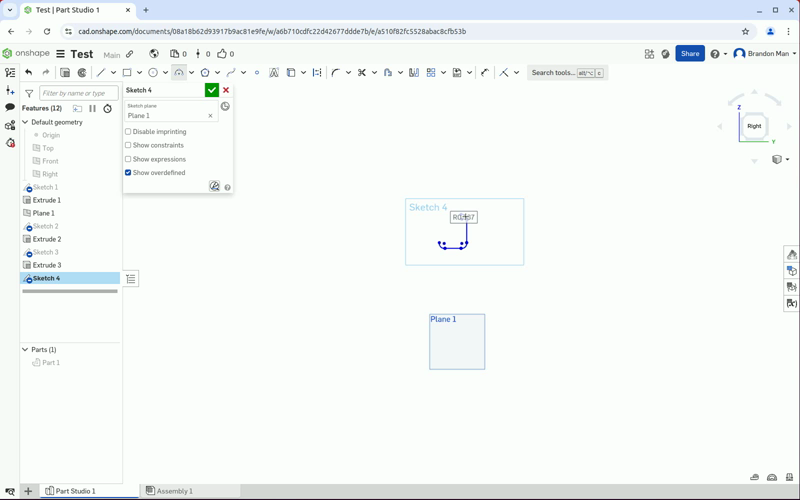
scroll(-6)
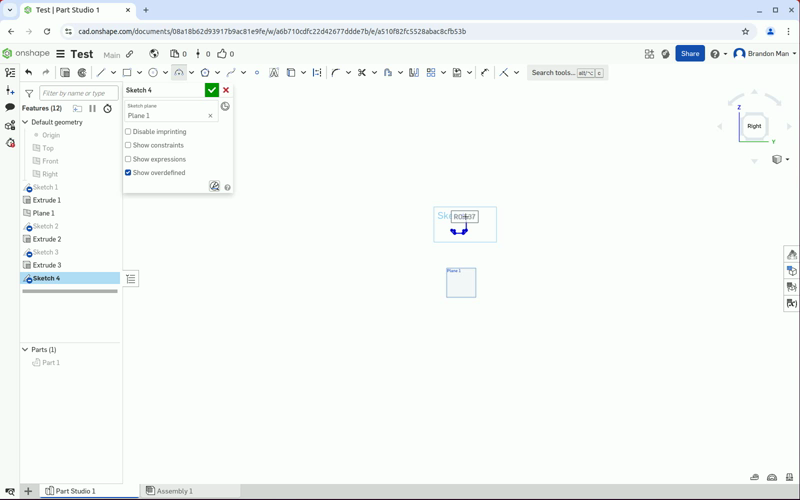
key_up(shift)
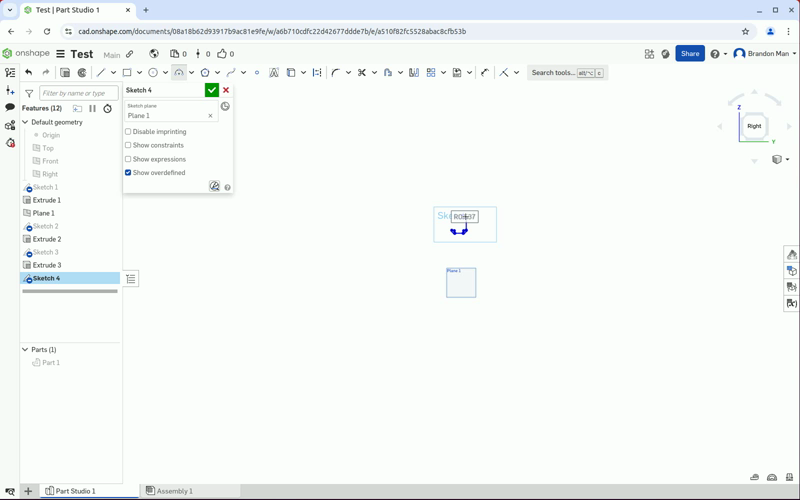
key(esc)
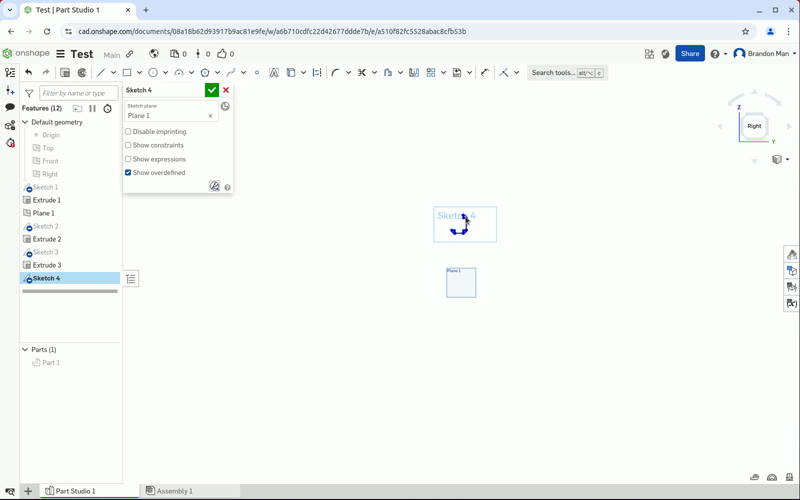
key(l)
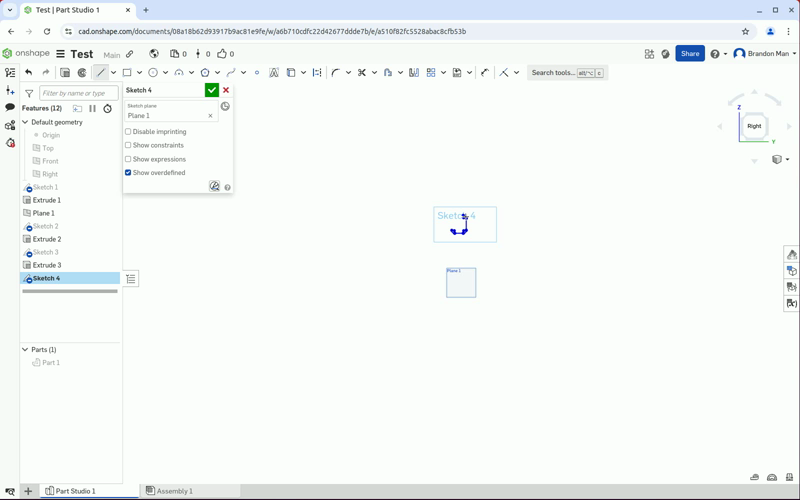
mouse_move(463, 215)
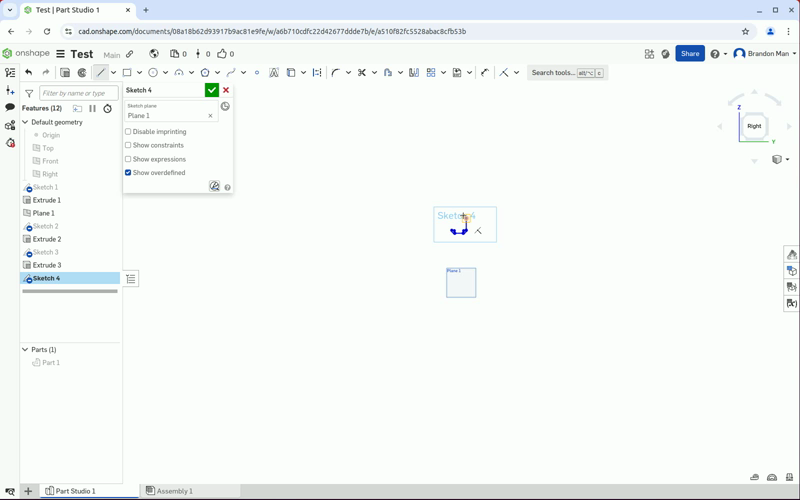
scroll(6)
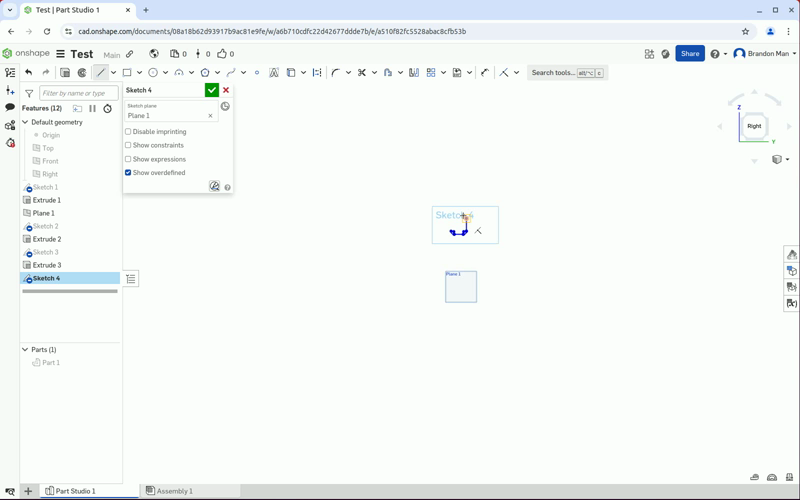
scroll(6)
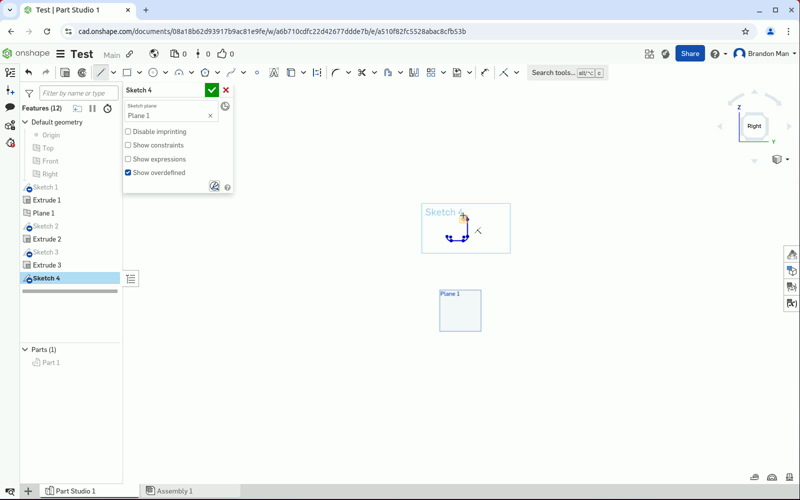
scroll(6)
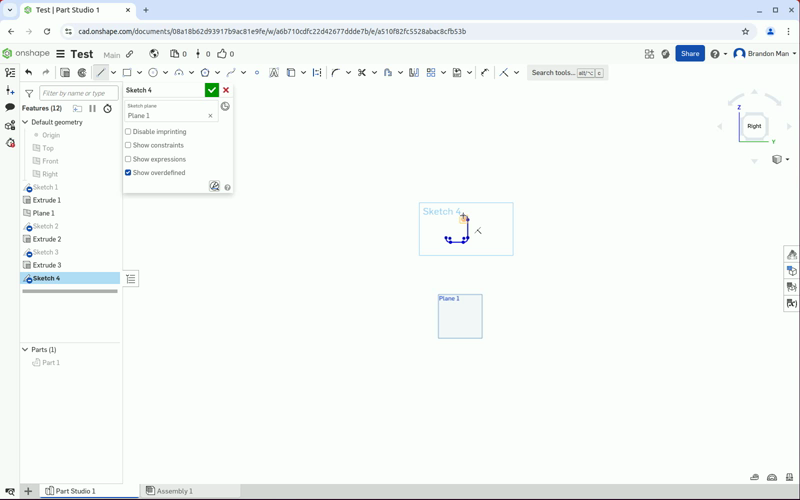
scroll(6)
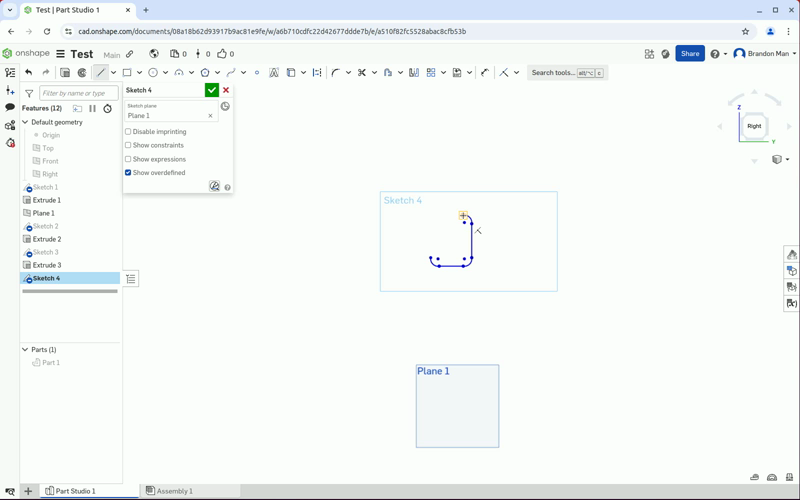
scroll(6)
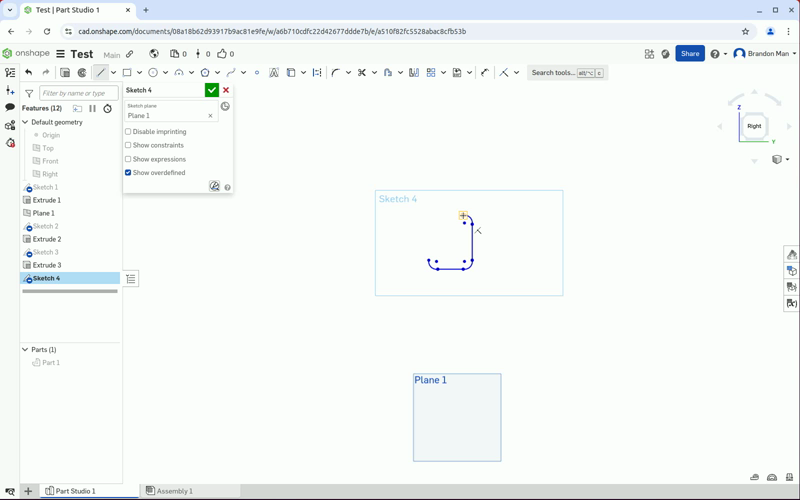
scroll(6)
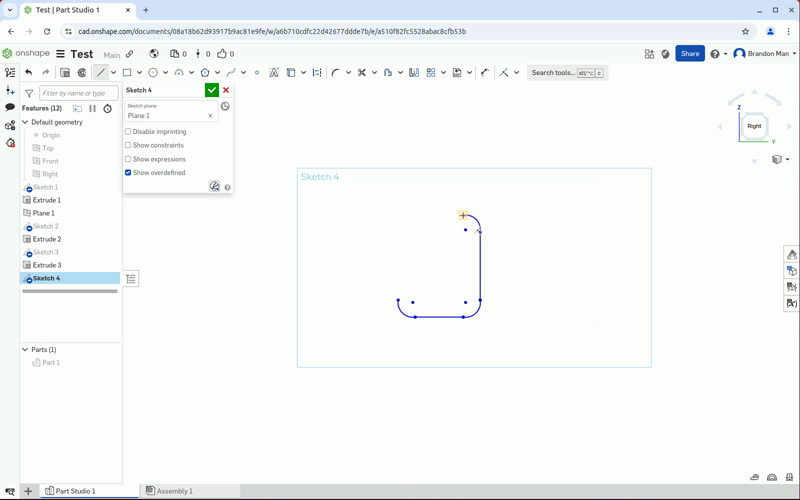
scroll(6)
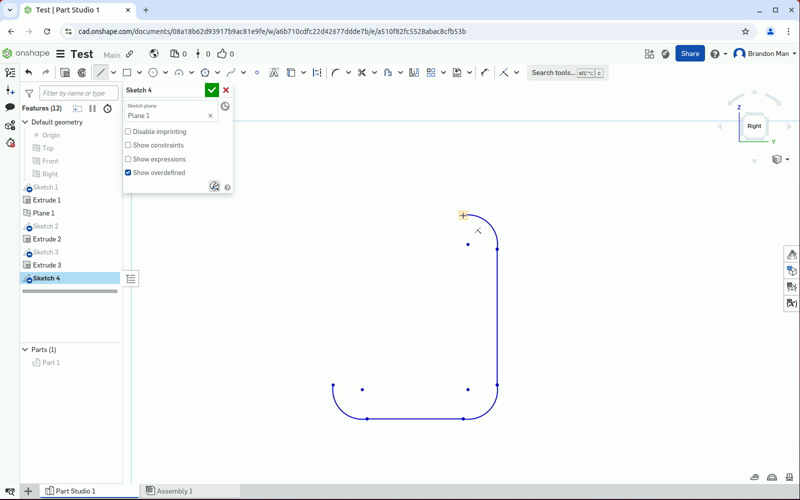
click(463, 215)
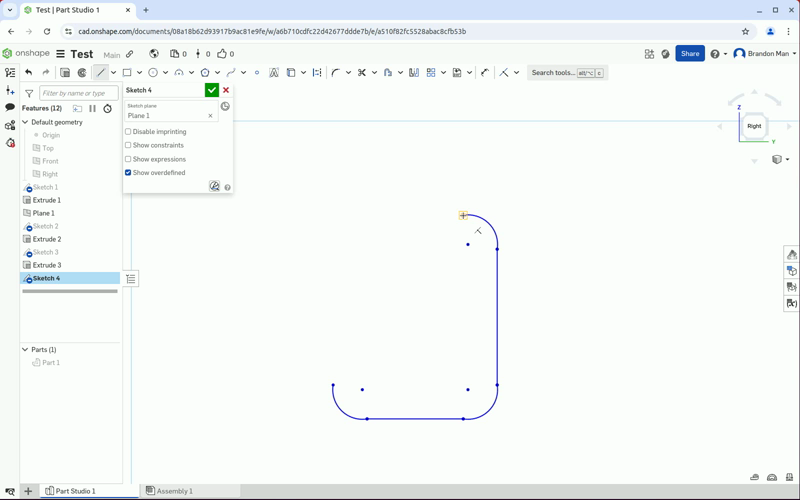
scroll(-6)
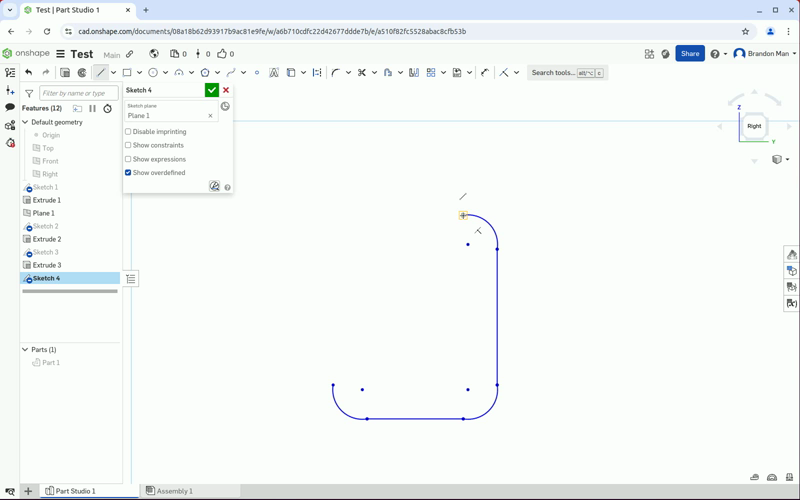
scroll(-6)
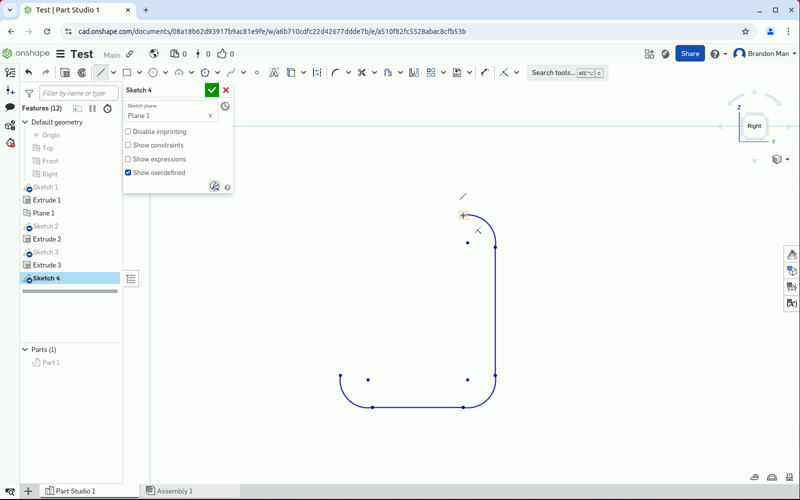
scroll(-6)
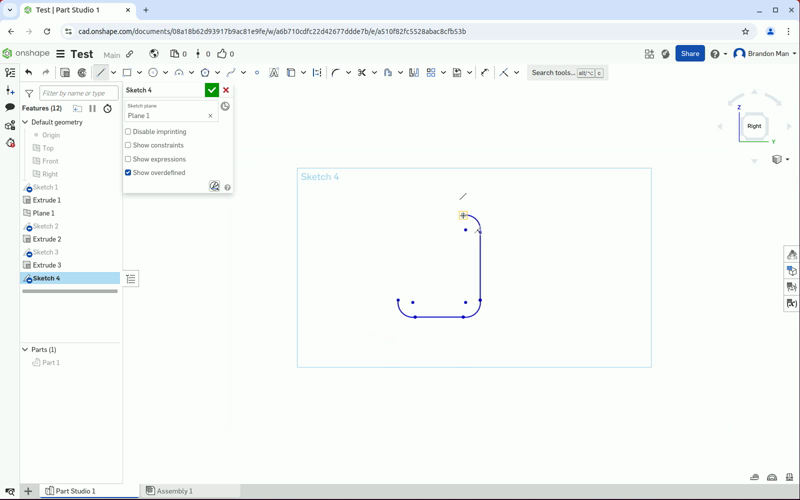
scroll(-6)
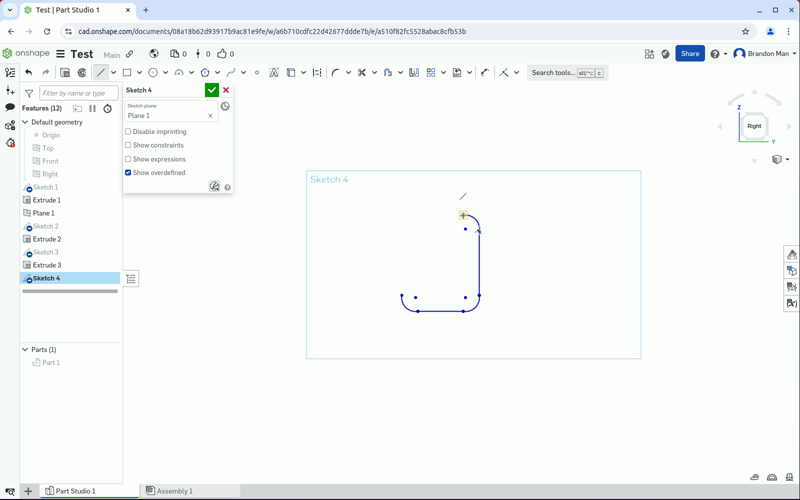
scroll(-6)
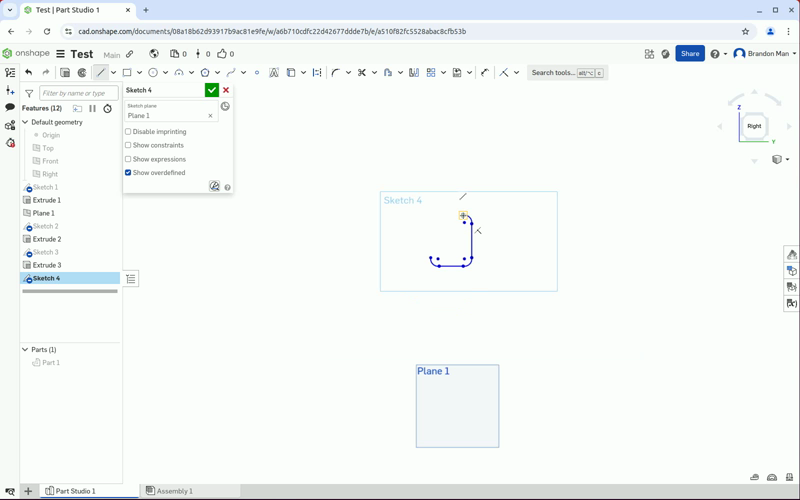
scroll(-6)
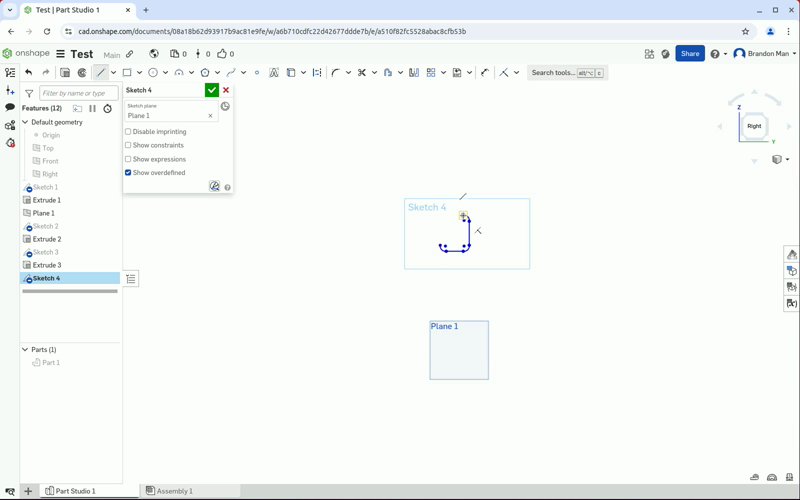
scroll(-6)
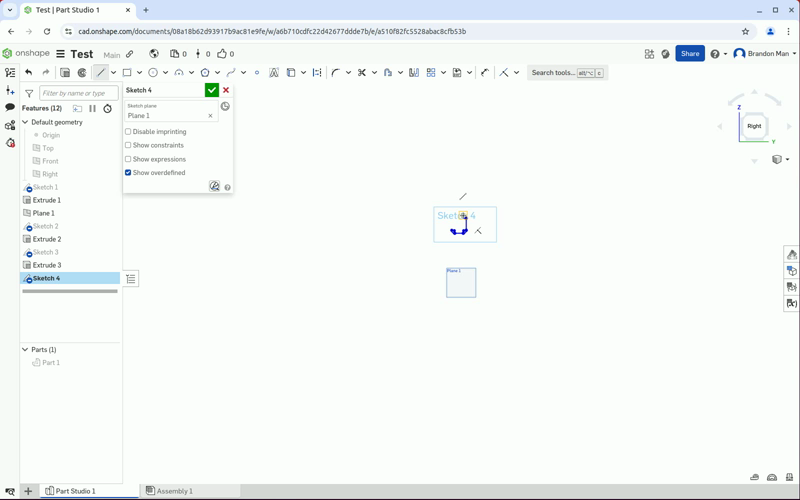
key_down(shift)
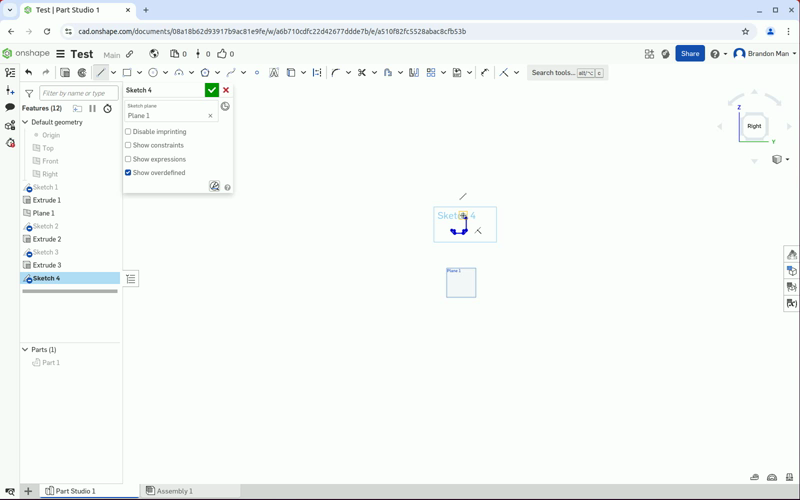
mouse_move(493, 215)
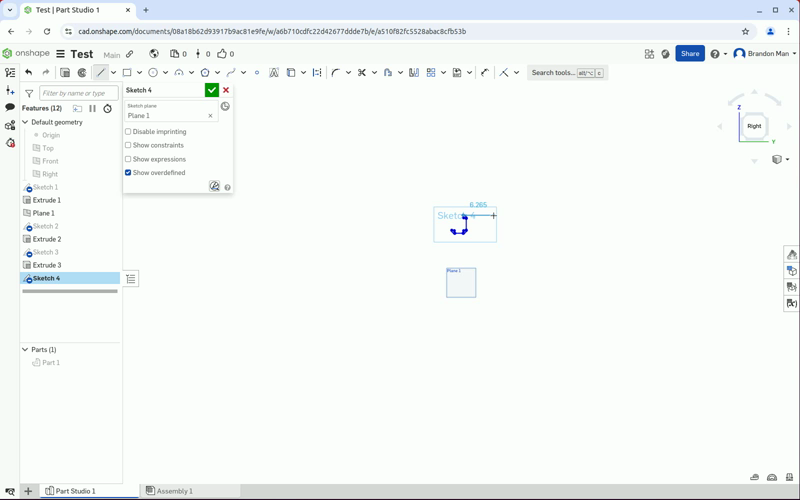
mouse_move(454, 215)
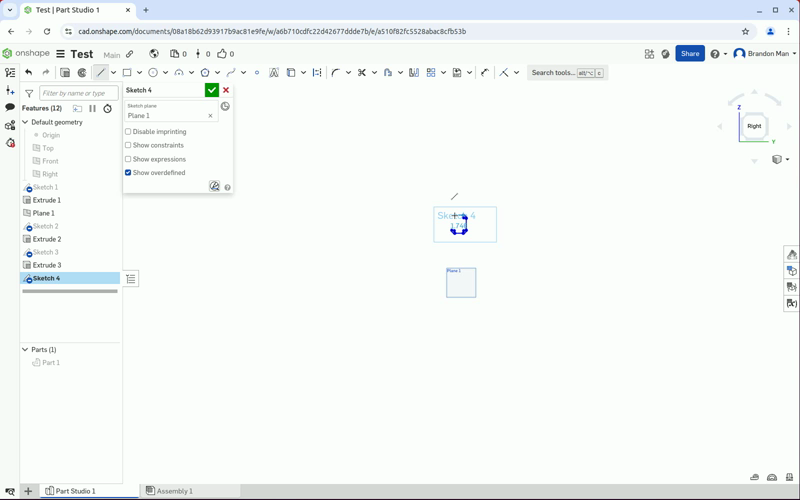
click(454, 215)
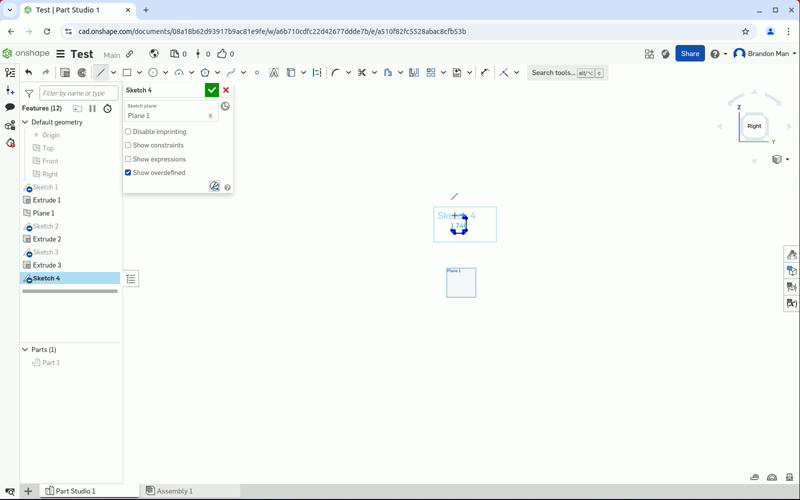
key_up(shift)
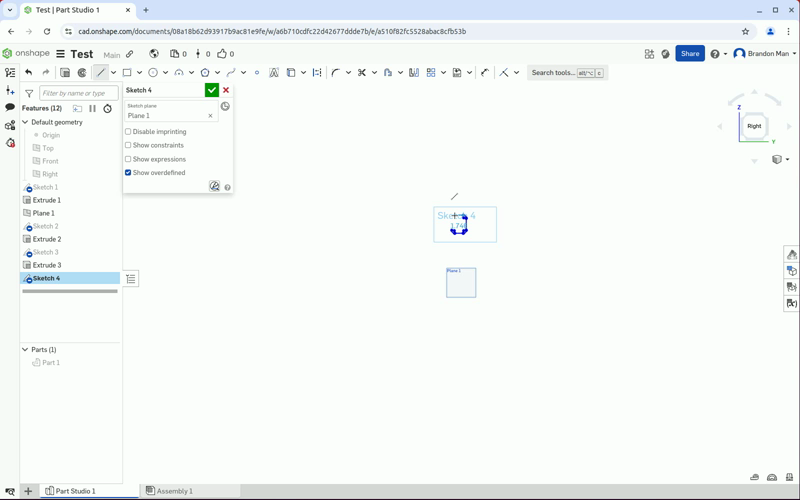
key(esc)
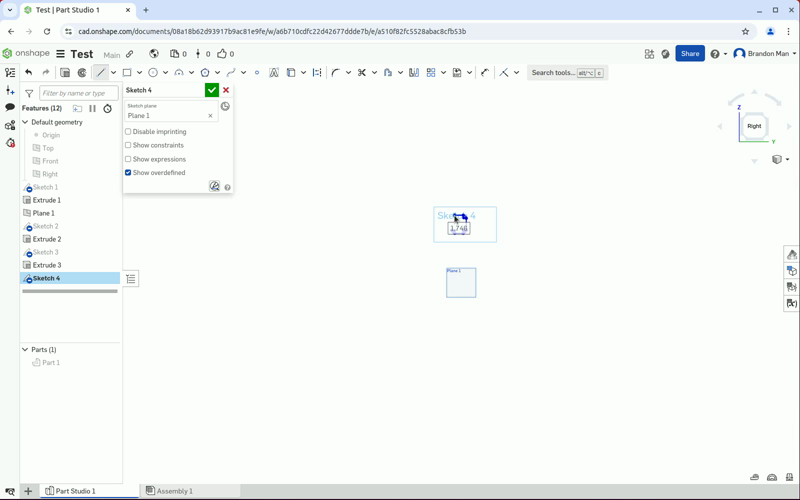
key(a)
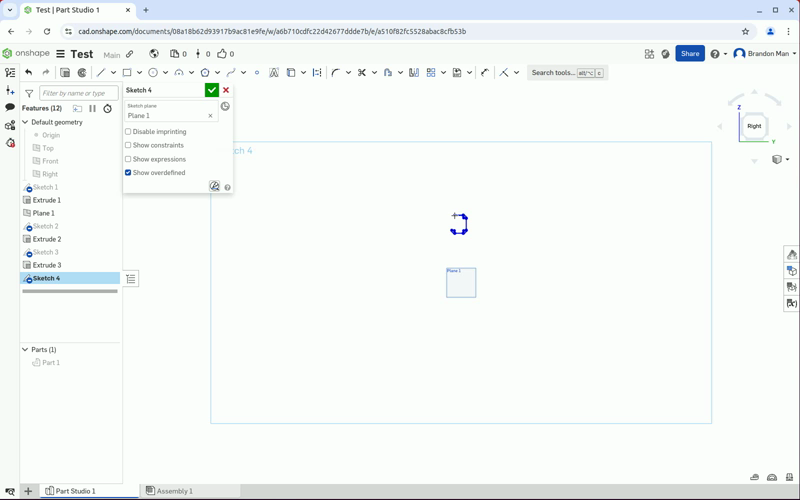
mouse_move(454, 215)
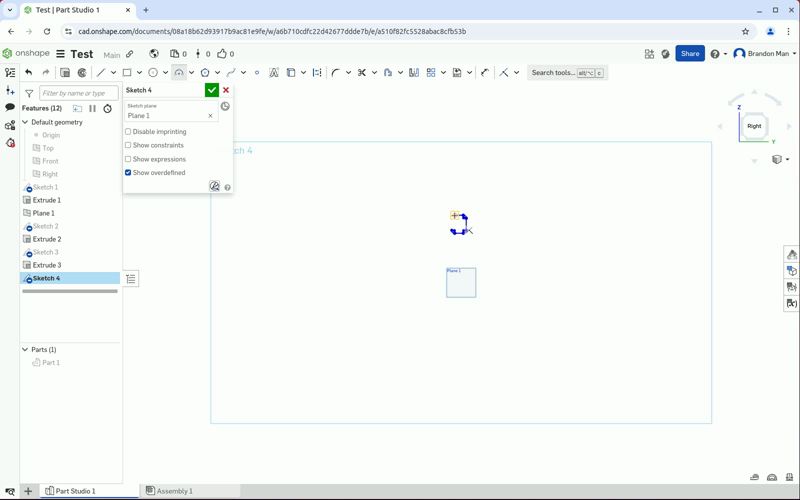
click(454, 215)
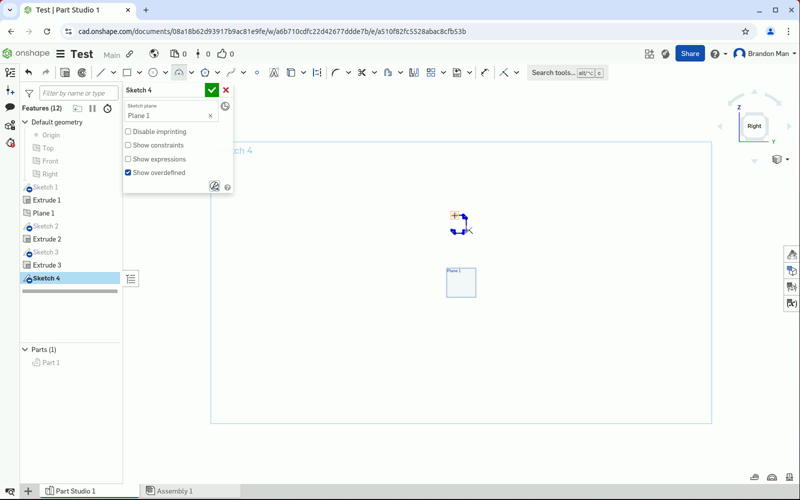
key_down(shift)
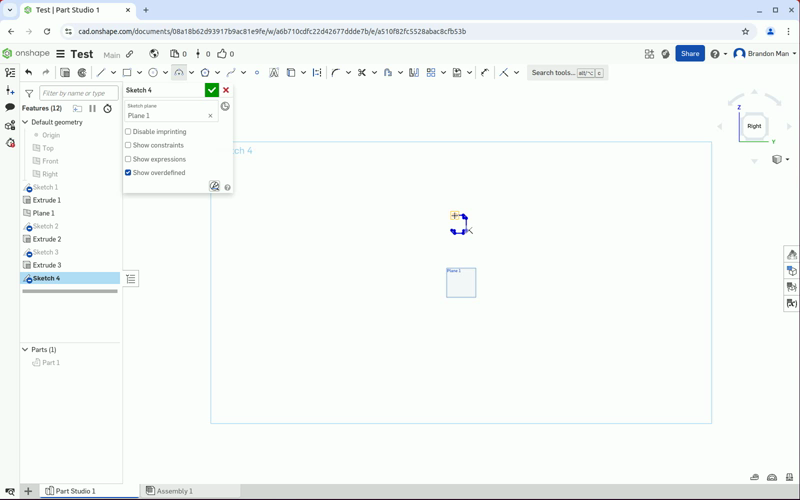
mouse_move(451, 218)
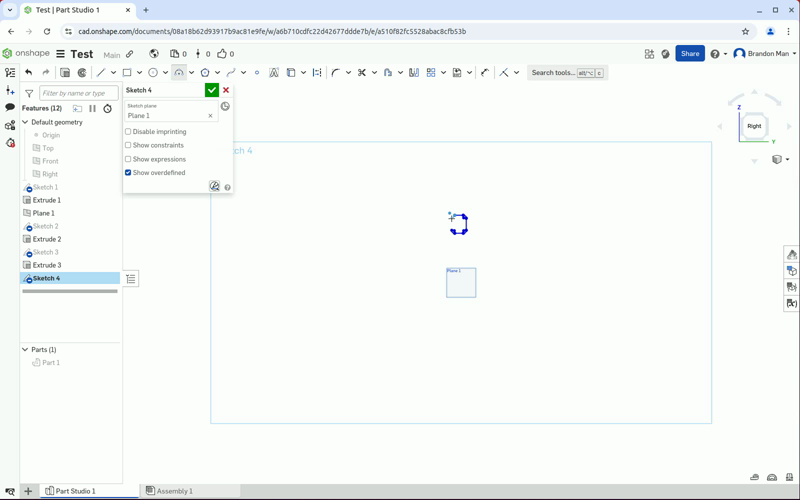
scroll(6)
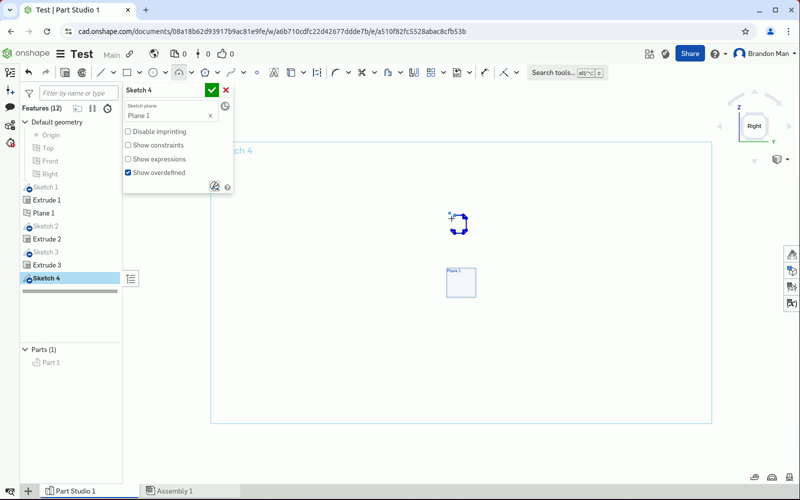
scroll(6)
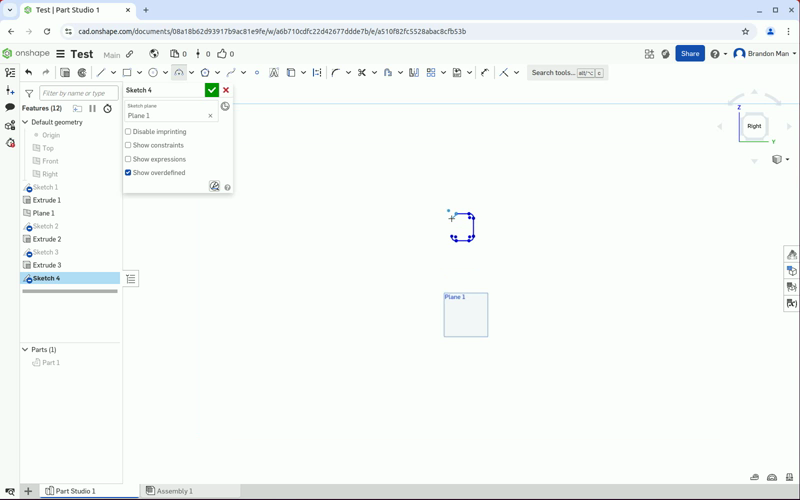
scroll(6)
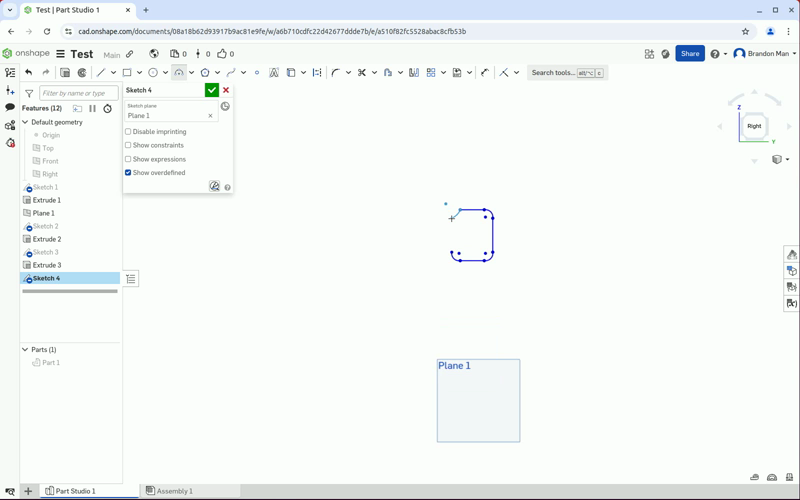
scroll(6)
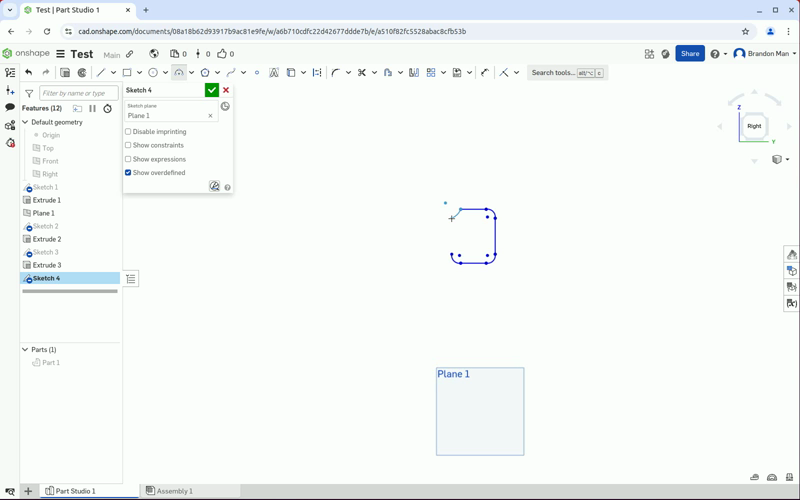
scroll(6)
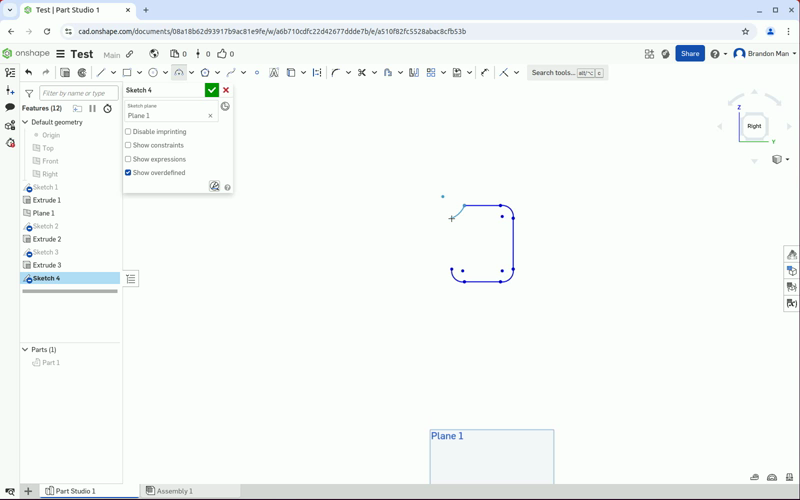
scroll(6)
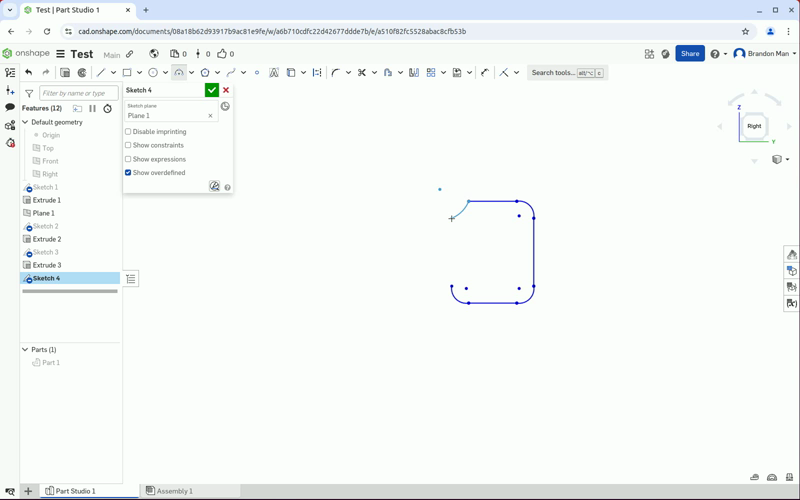
scroll(6)
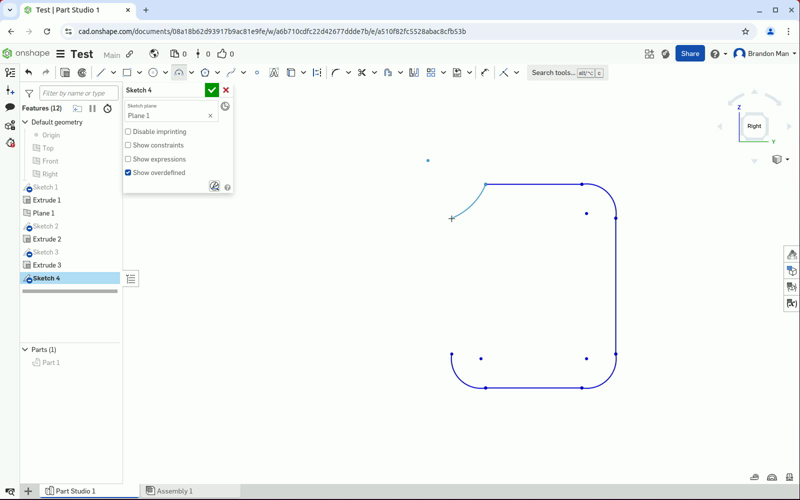
click(451, 218)
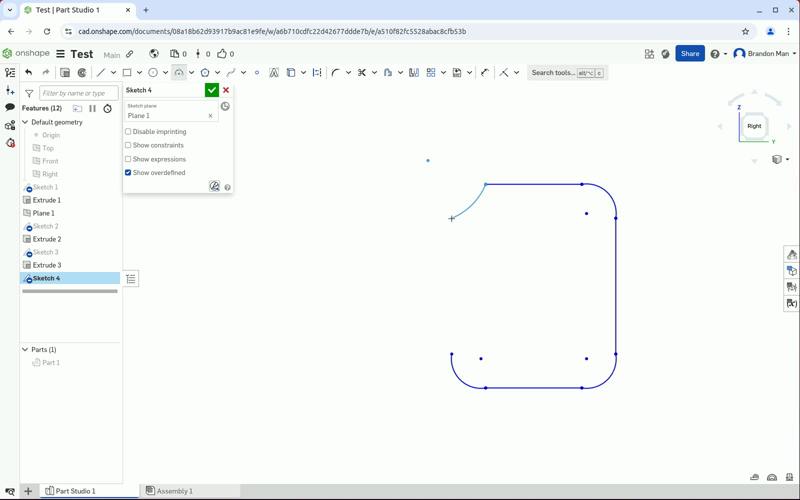
scroll(-6)
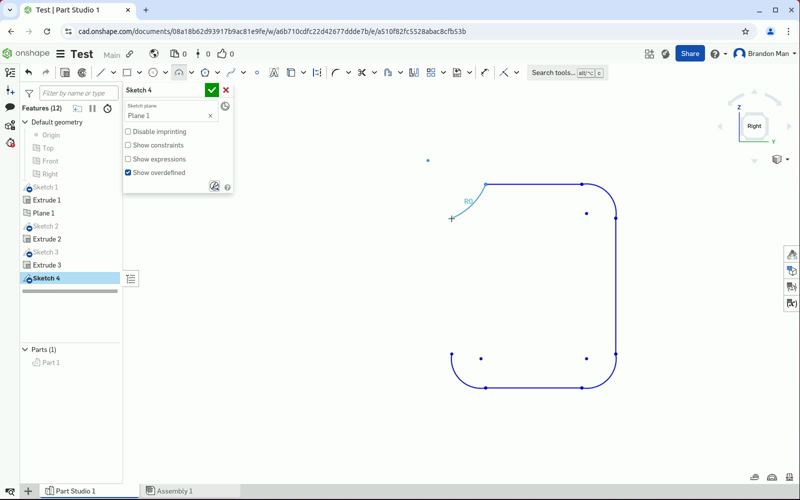
scroll(-6)
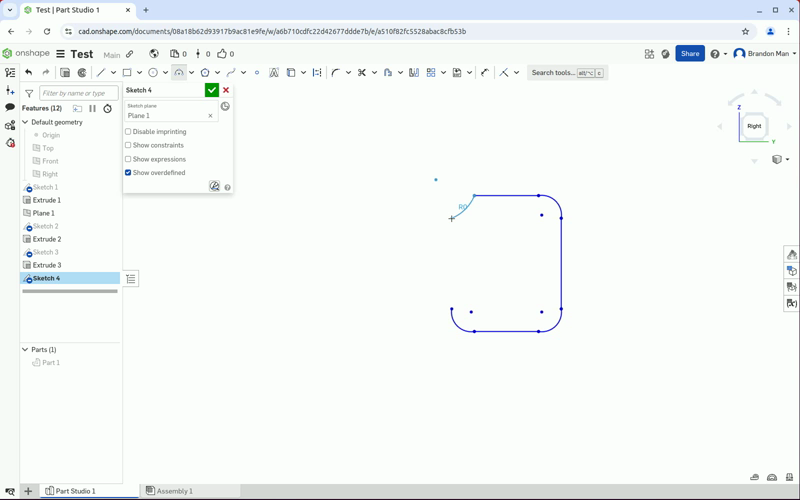
scroll(-6)
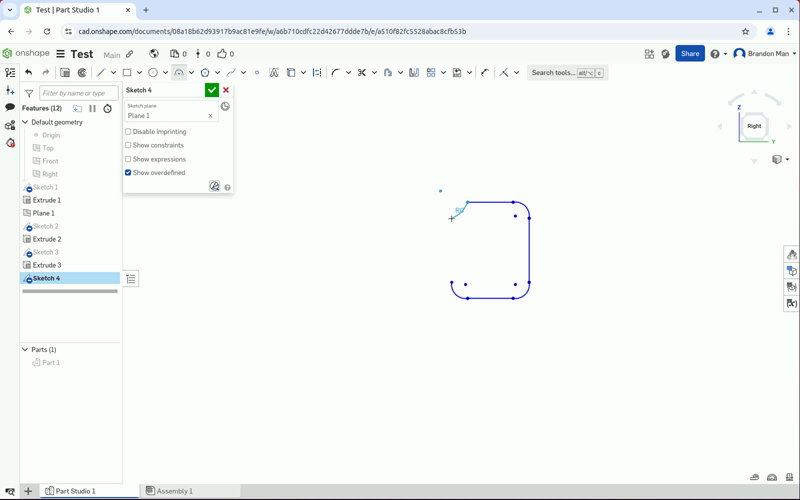
scroll(-6)
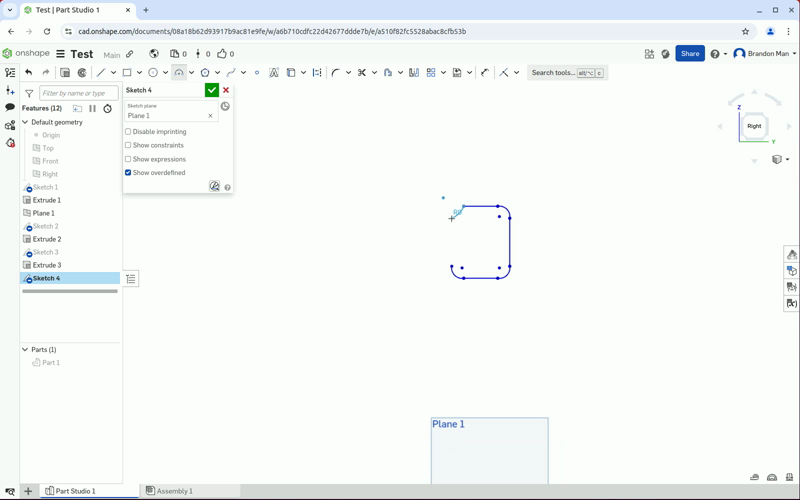
scroll(-6)
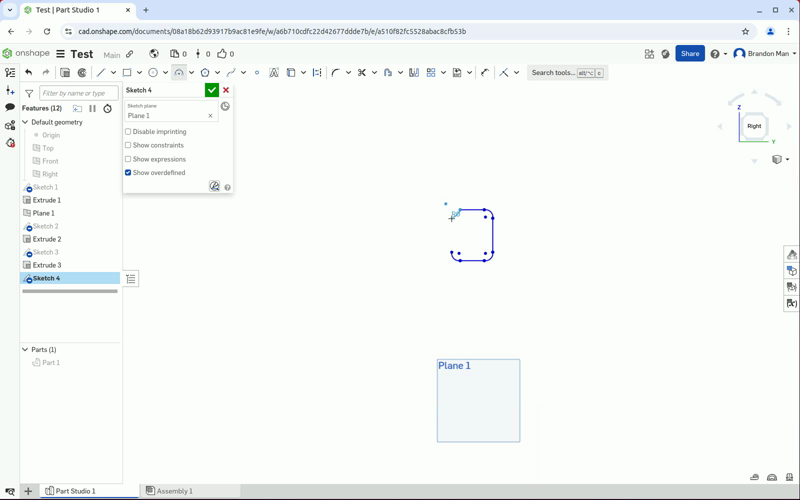
scroll(-6)
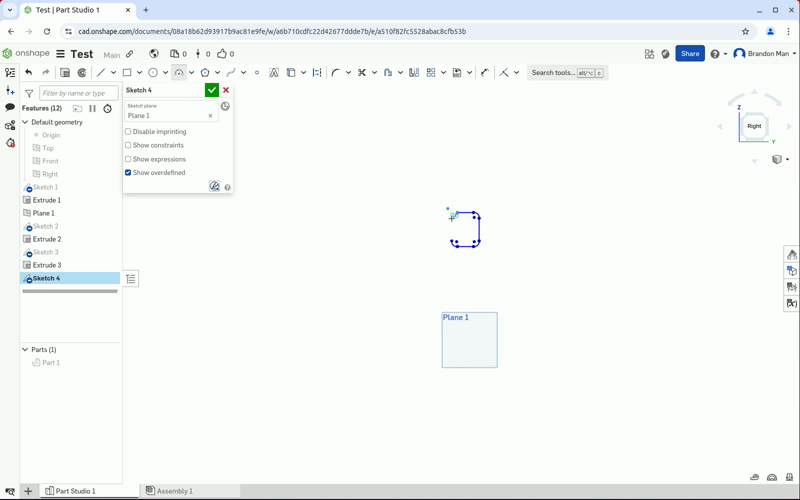
scroll(-6)
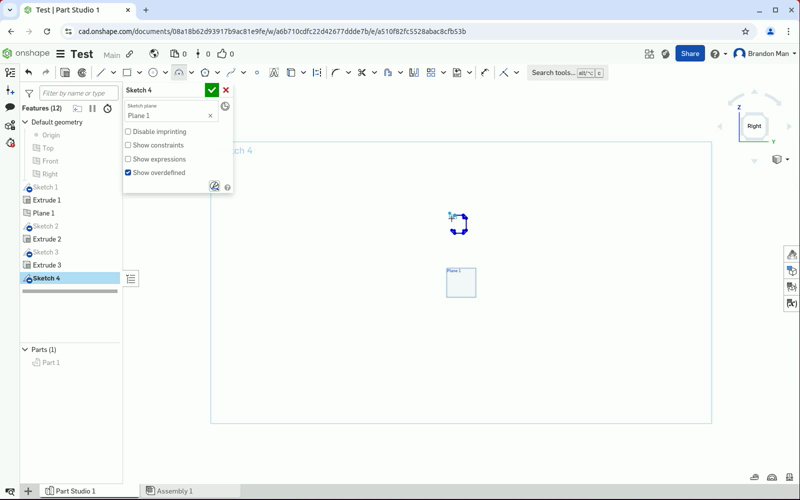
mouse_move(452, 216)
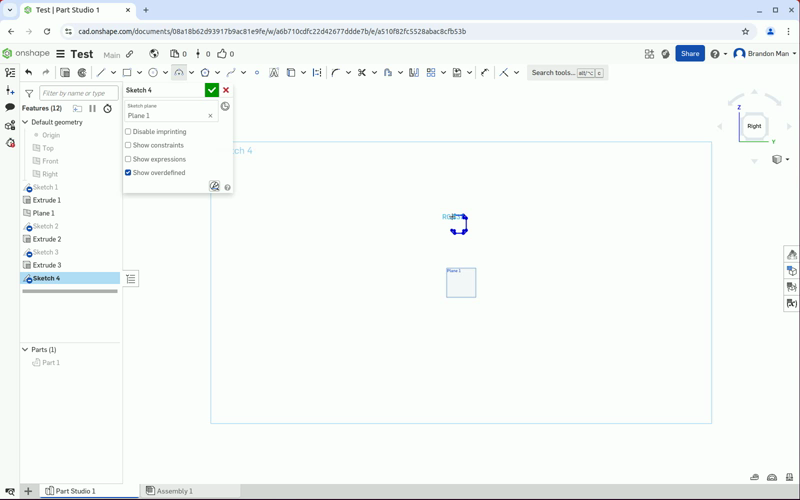
scroll(6)
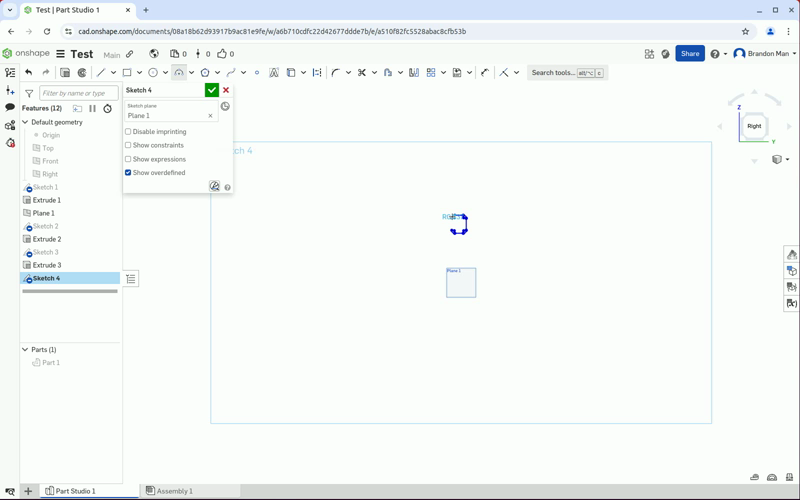
scroll(6)
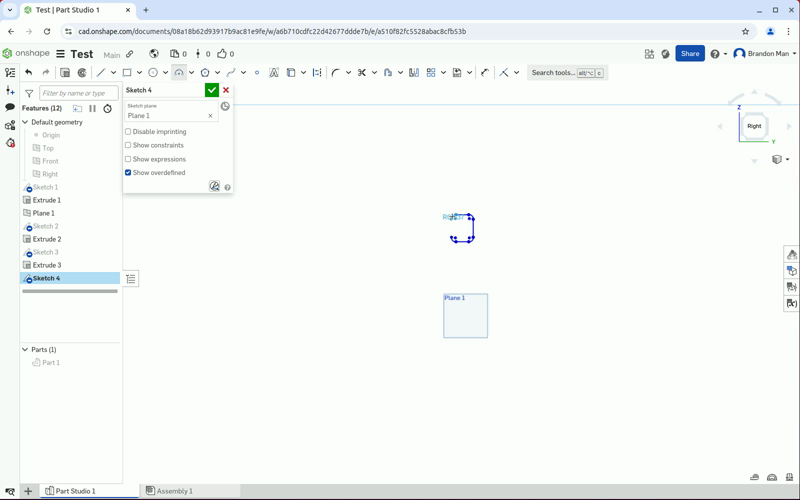
scroll(6)
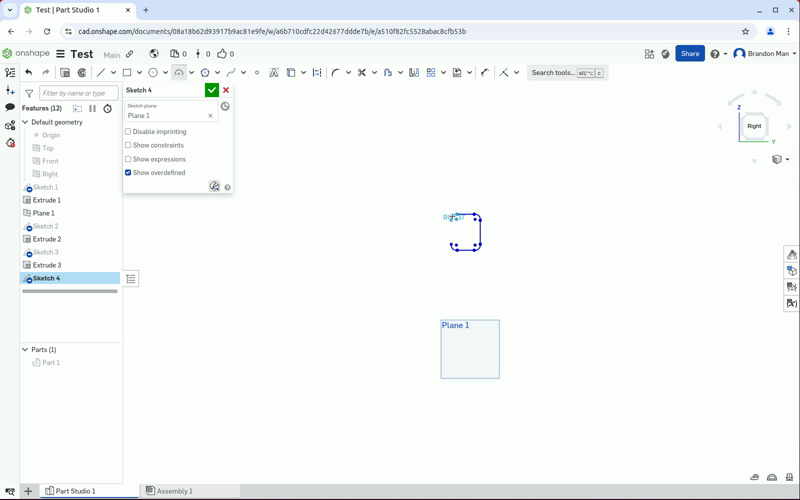
scroll(6)
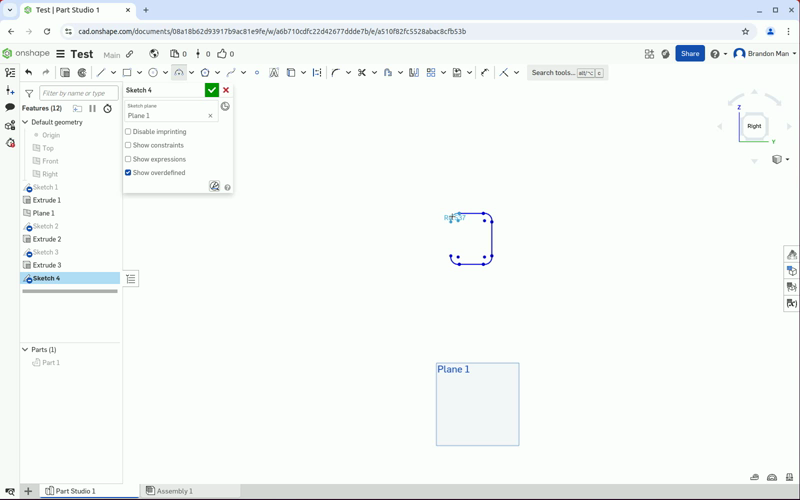
scroll(6)
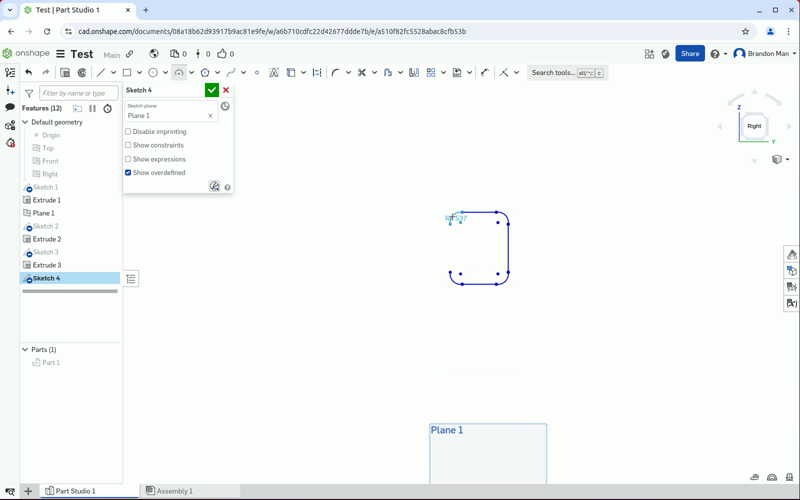
scroll(6)
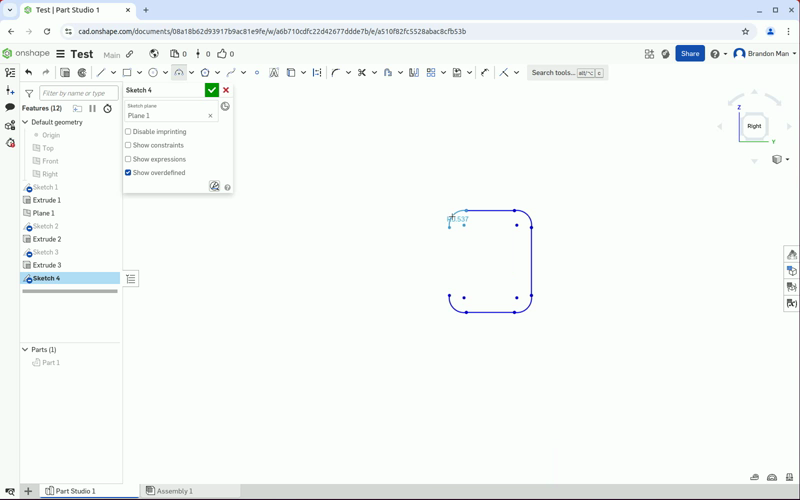
scroll(6)
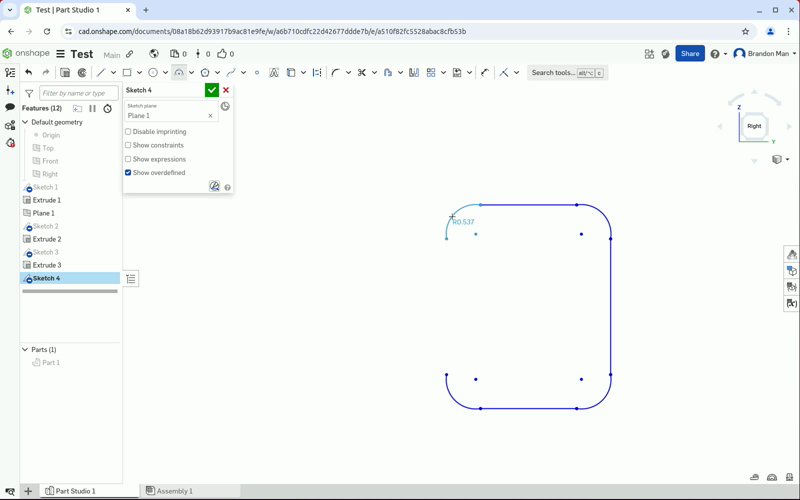
click(452, 216)
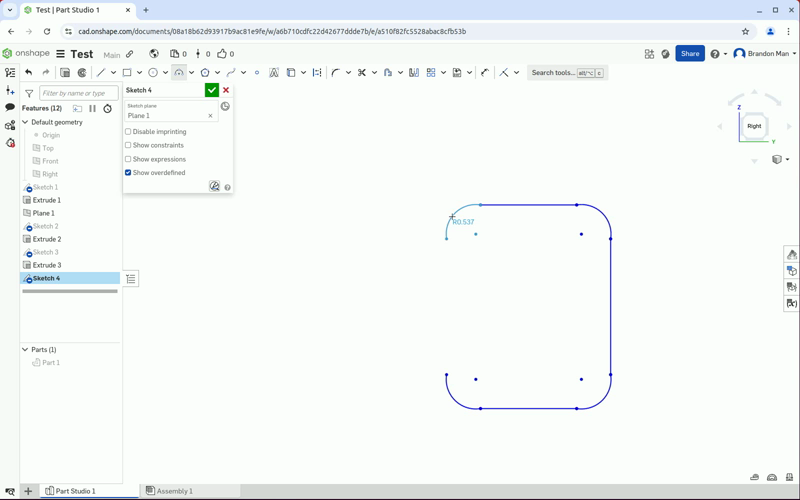
scroll(-6)
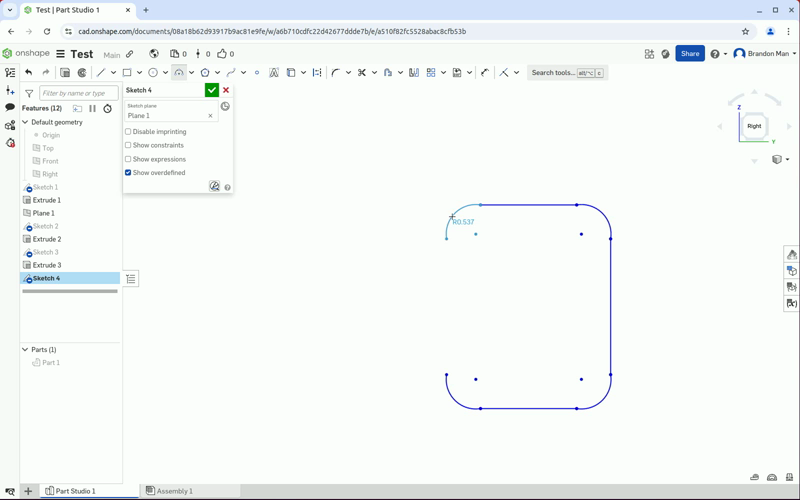
scroll(-6)
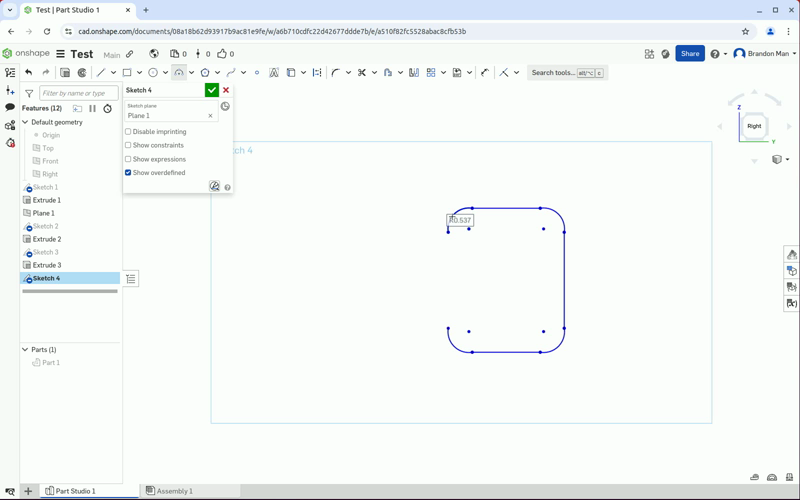
scroll(-6)
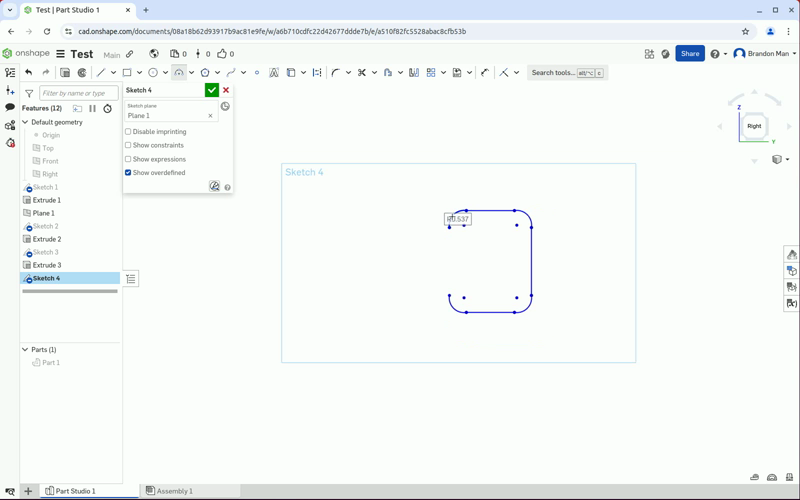
scroll(-6)
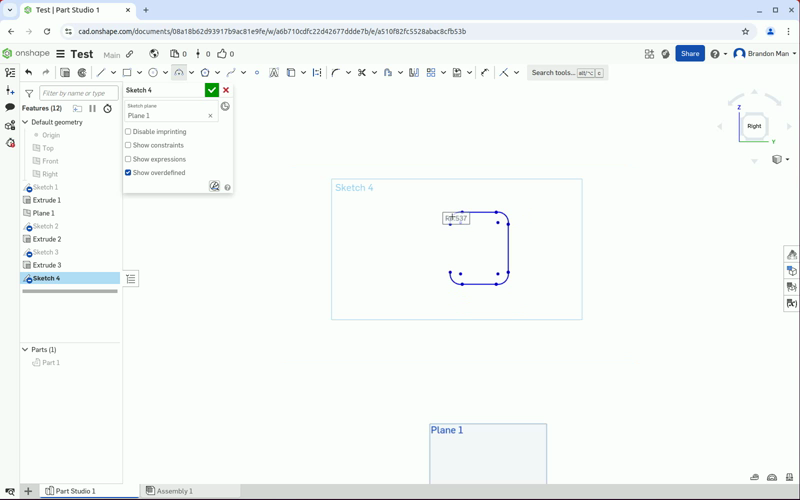
scroll(-6)
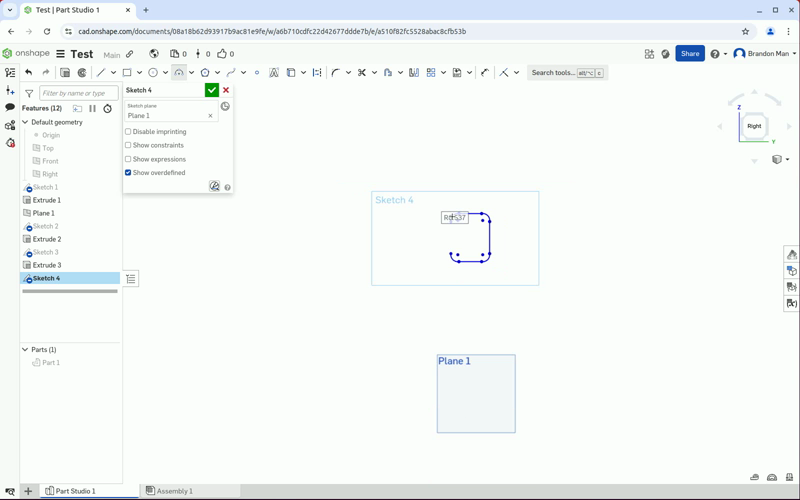
scroll(-6)
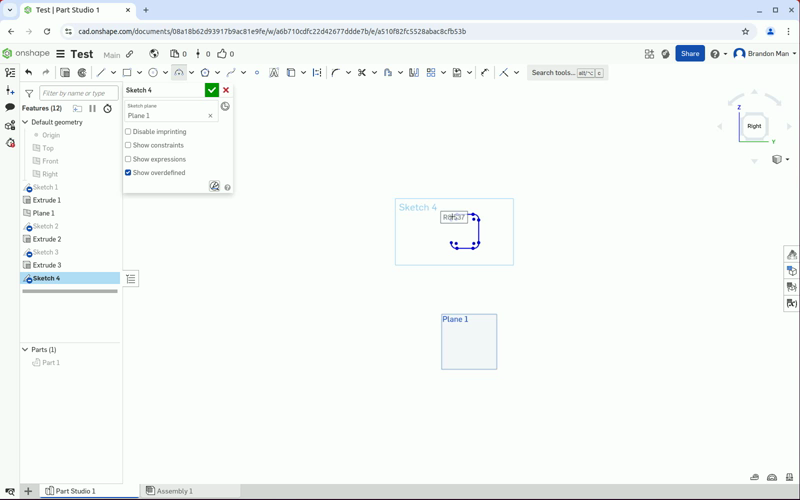
scroll(-6)
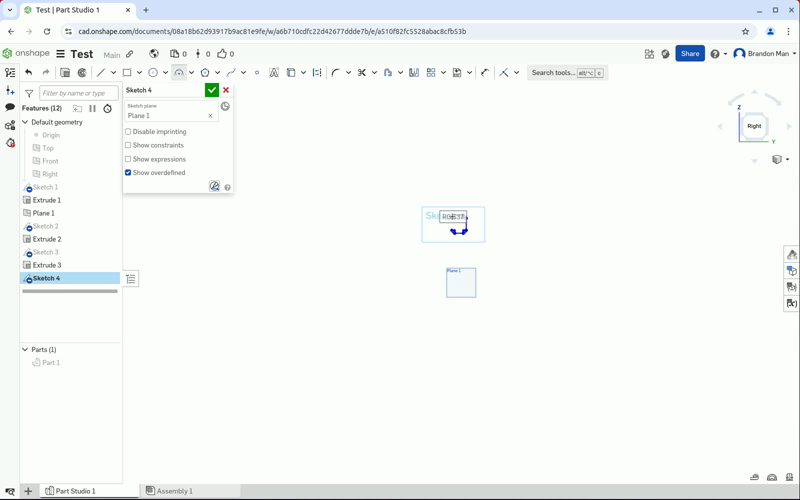
key_up(shift)
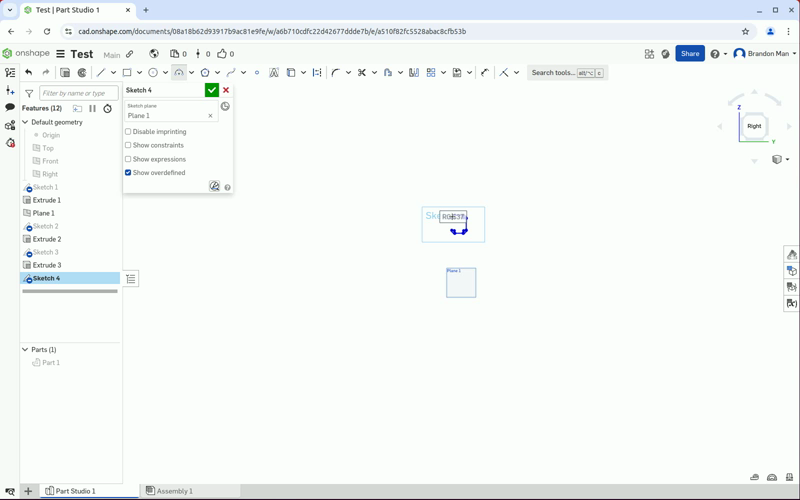
key(esc)
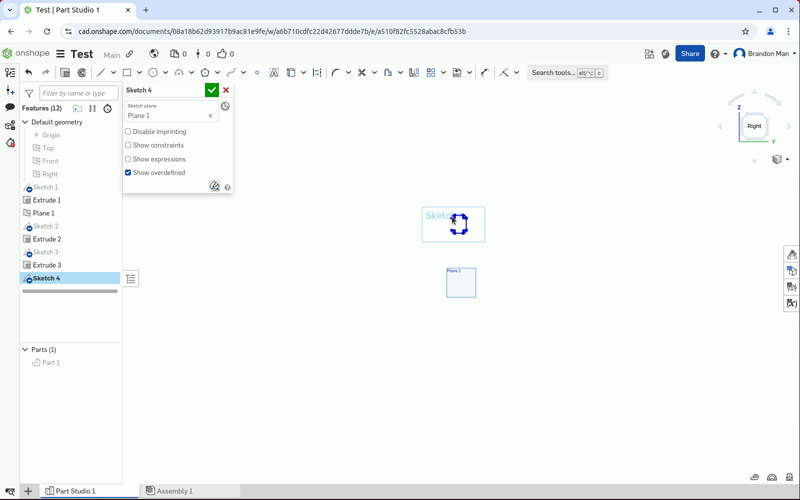
key(l)
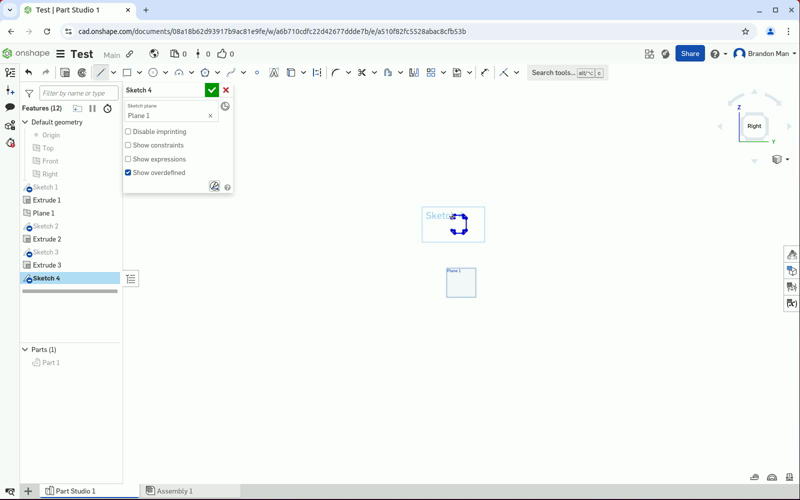
mouse_move(451, 218)
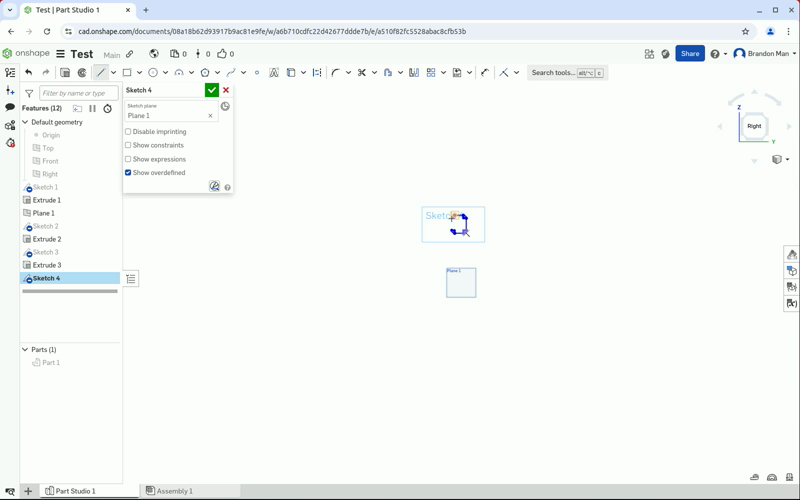
scroll(6)
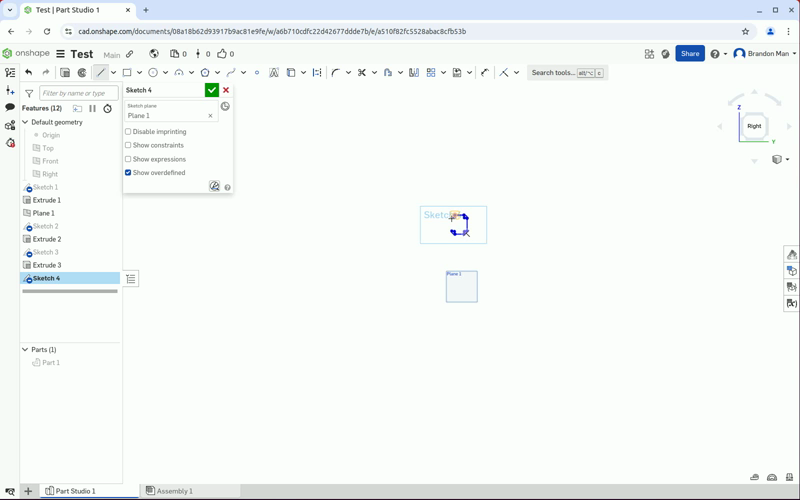
scroll(6)
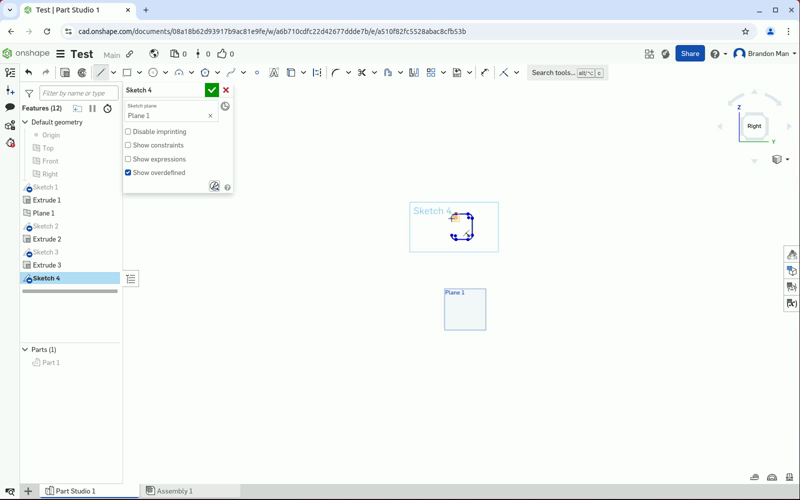
scroll(6)
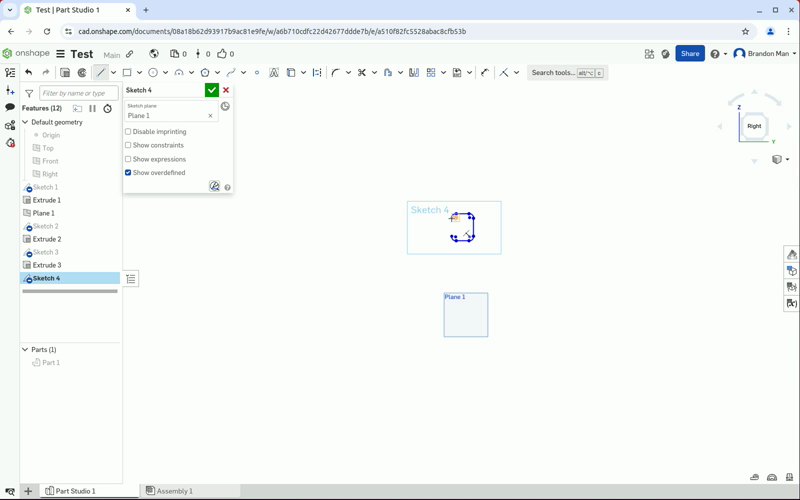
scroll(6)
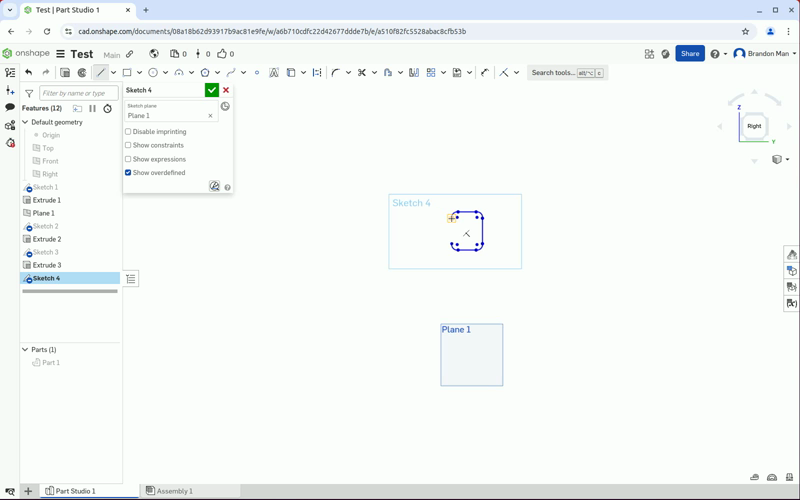
scroll(6)
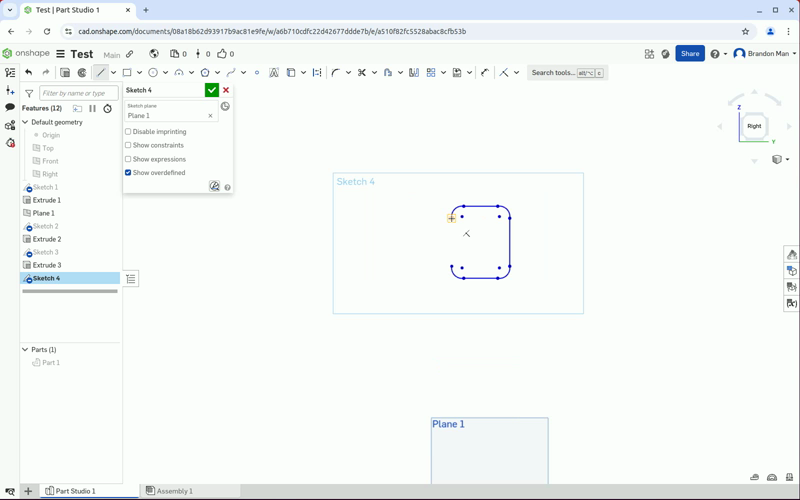
scroll(6)
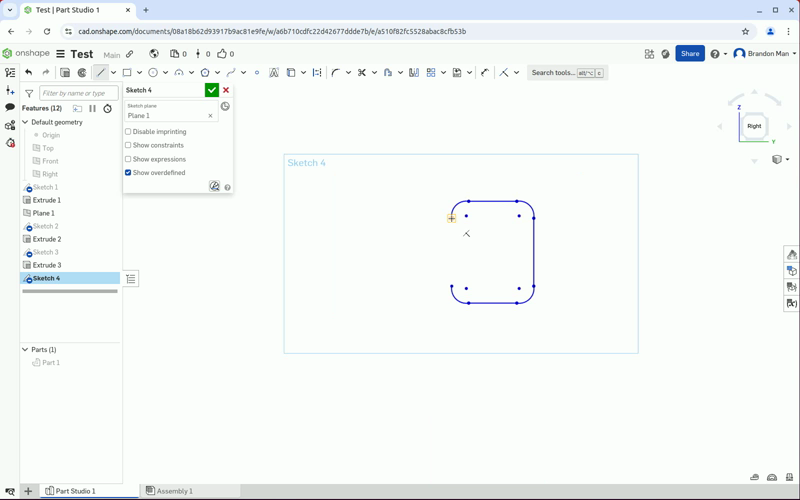
scroll(6)
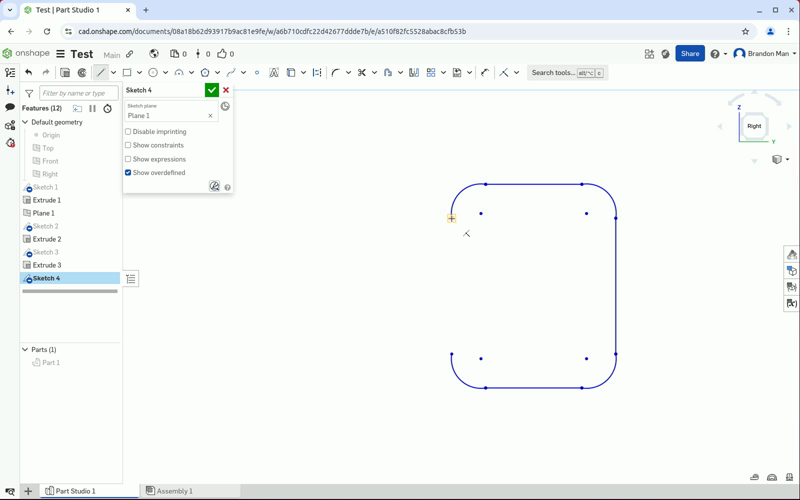
click(451, 218)
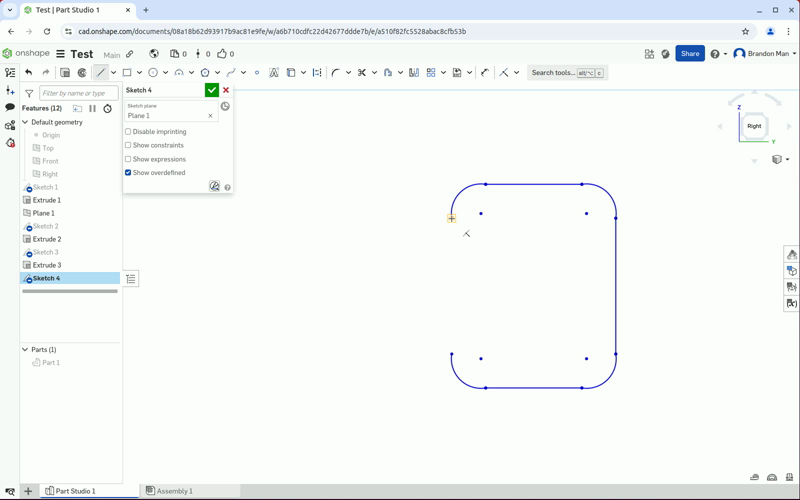
scroll(-6)
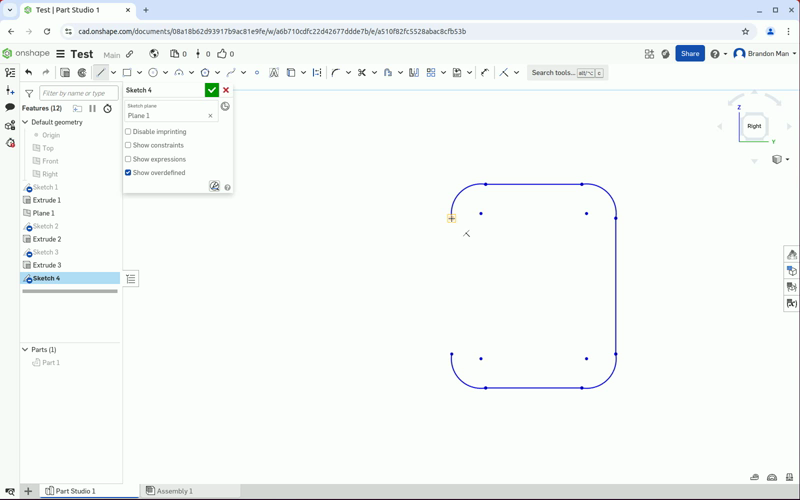
scroll(-6)
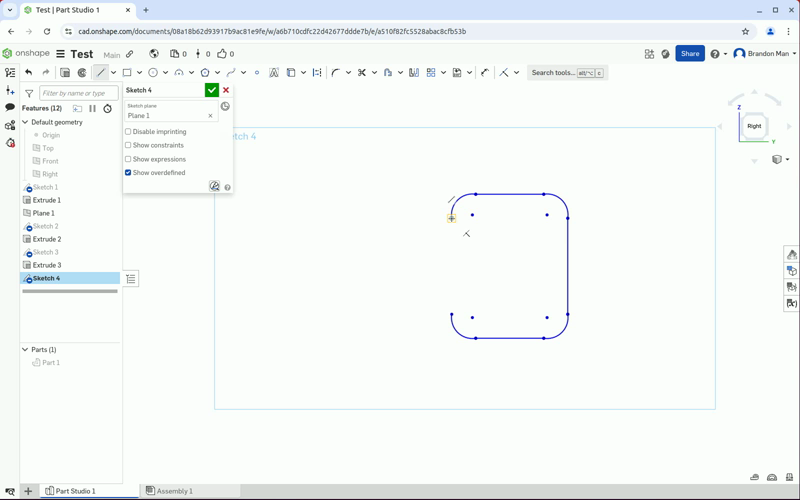
scroll(-6)
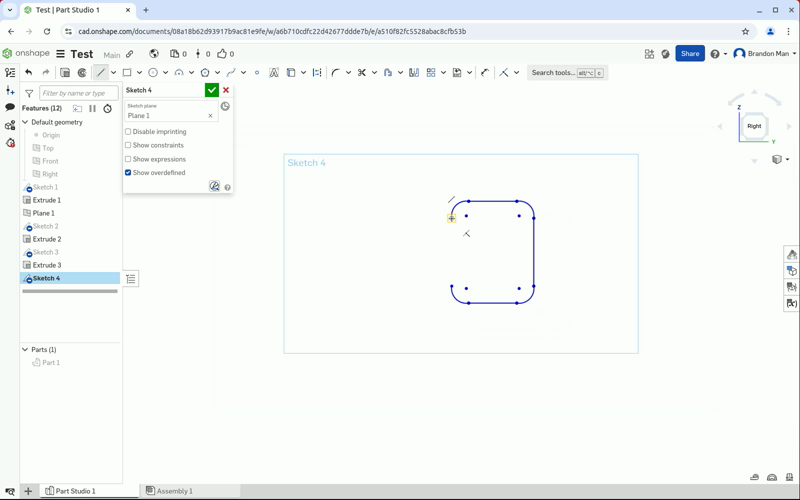
scroll(-6)
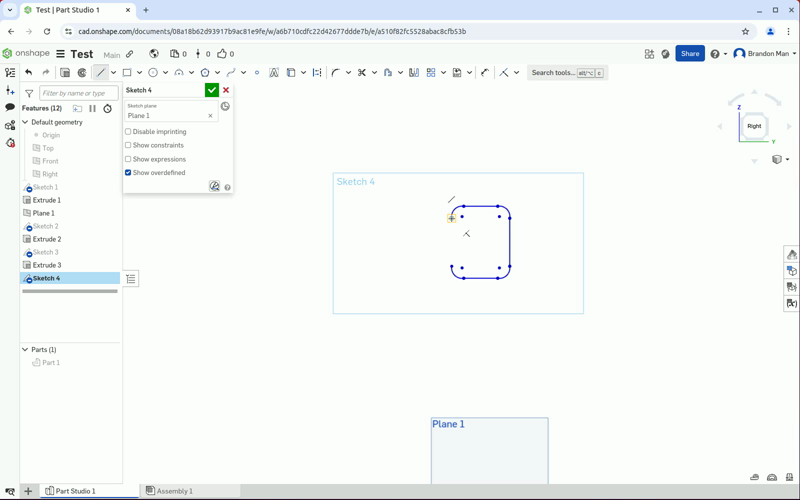
scroll(-6)
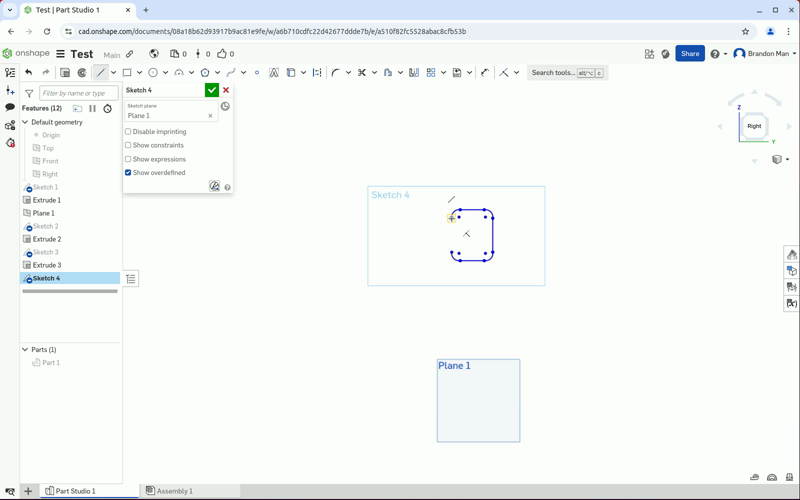
scroll(-6)
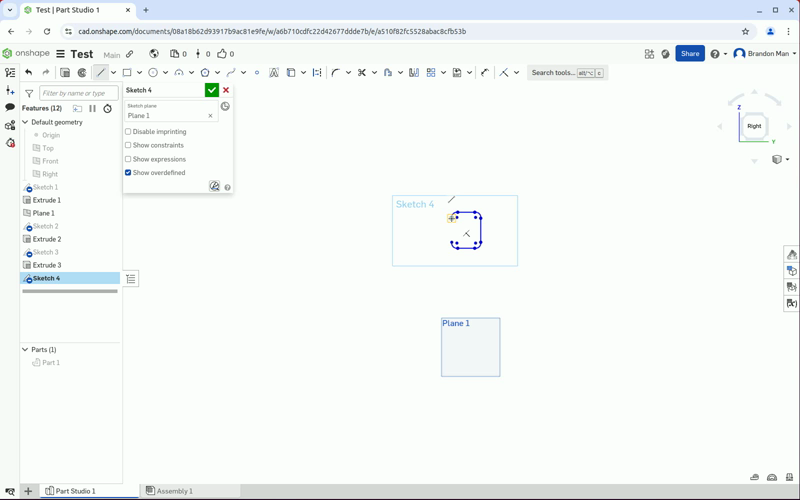
scroll(-6)
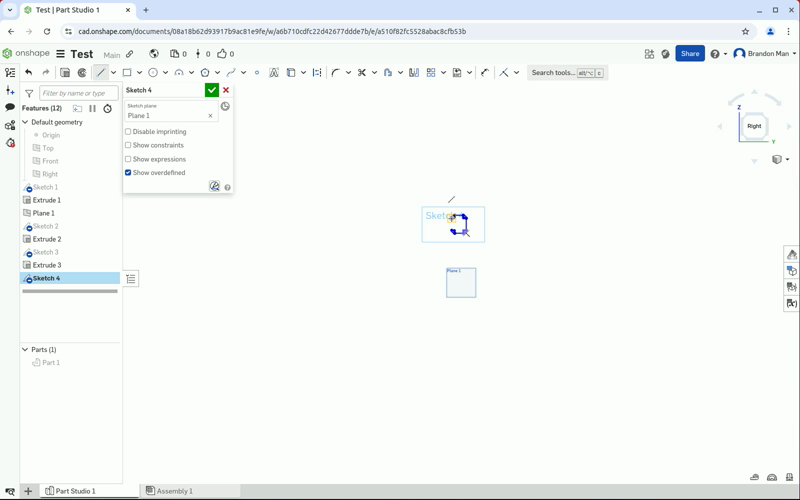
mouse_move(481, 218)
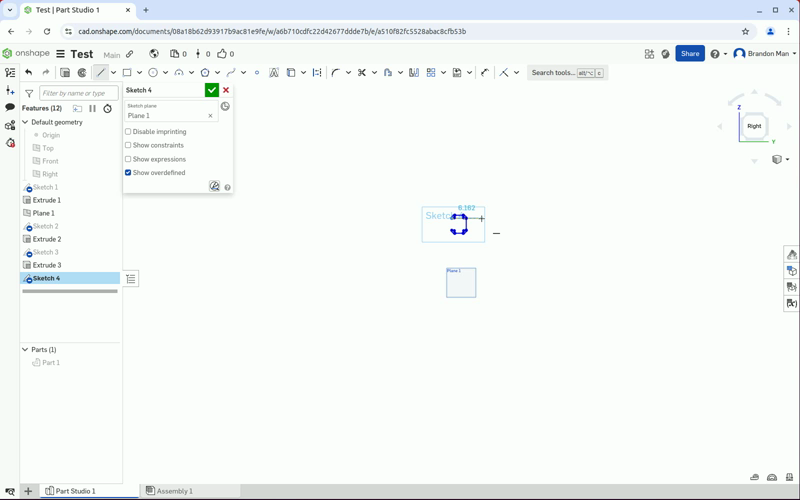
key_down(shift)
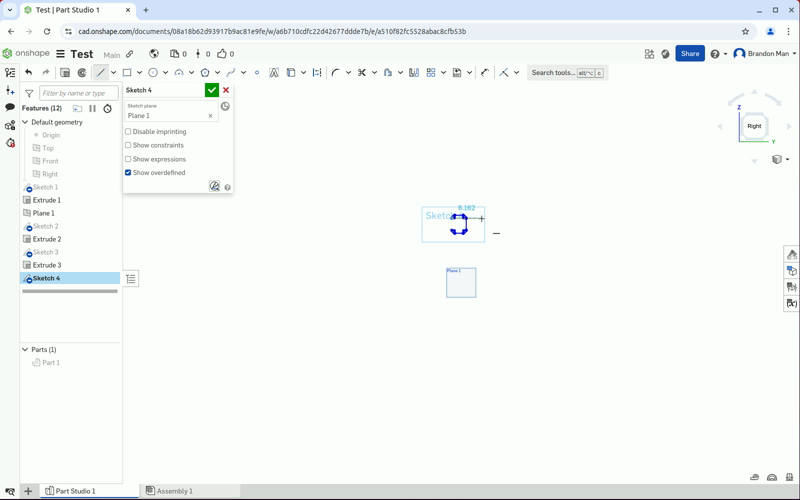
mouse_move(451, 230)
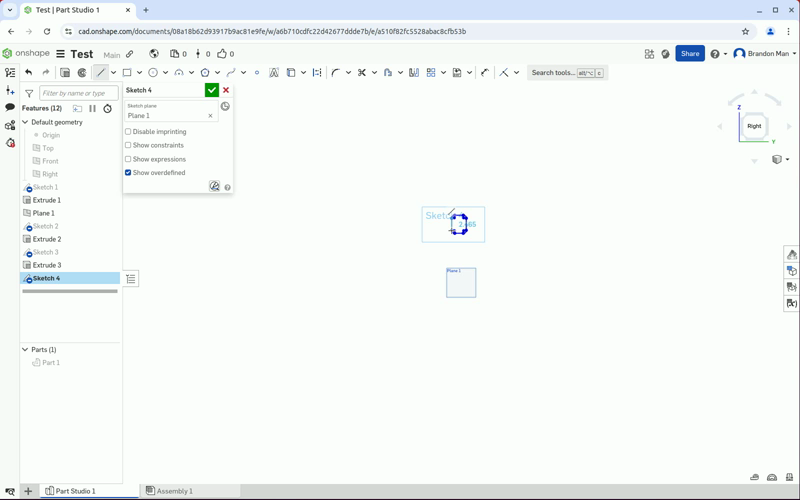
scroll(6)
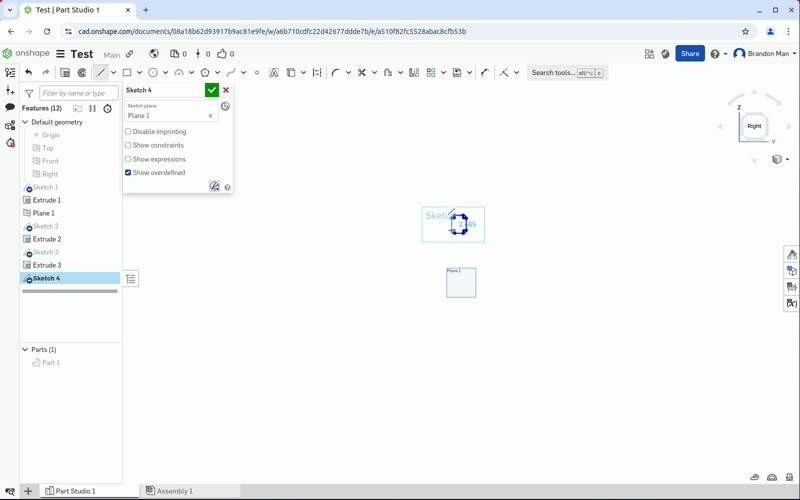
scroll(6)
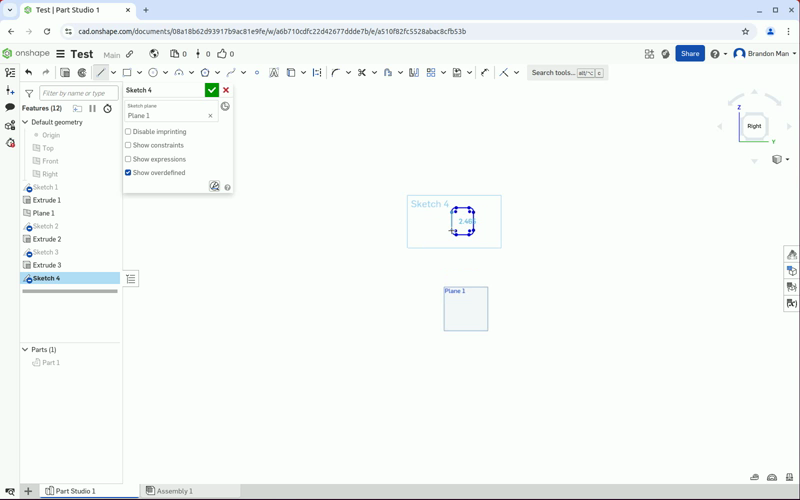
scroll(6)
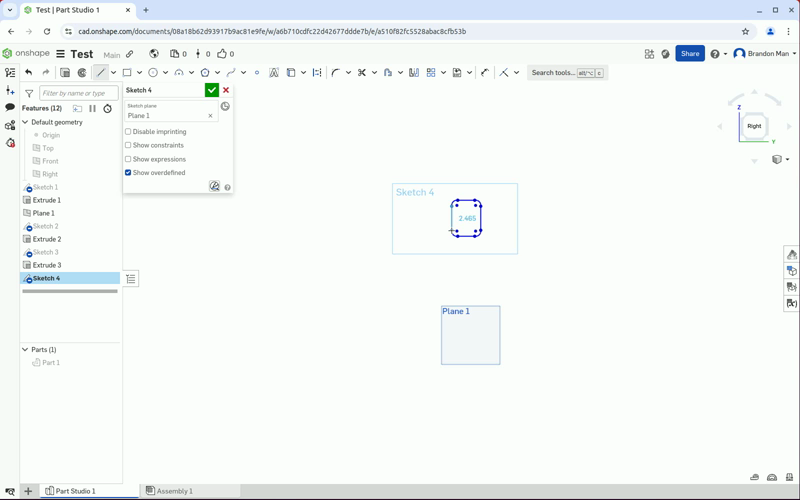
scroll(6)
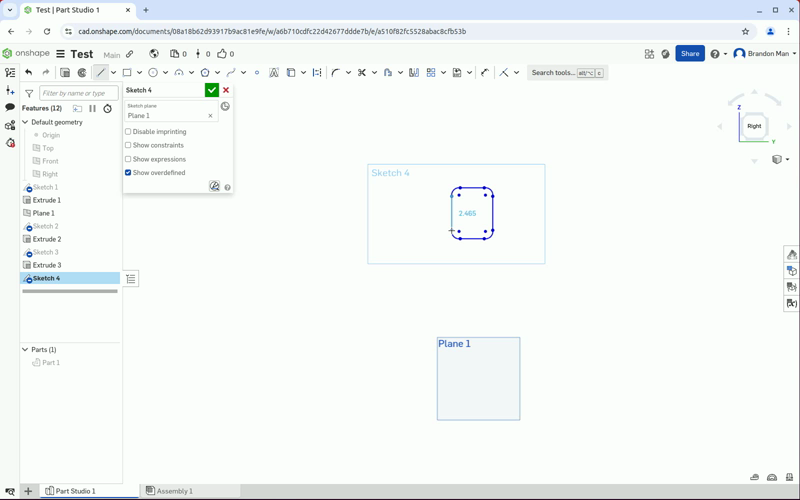
scroll(6)
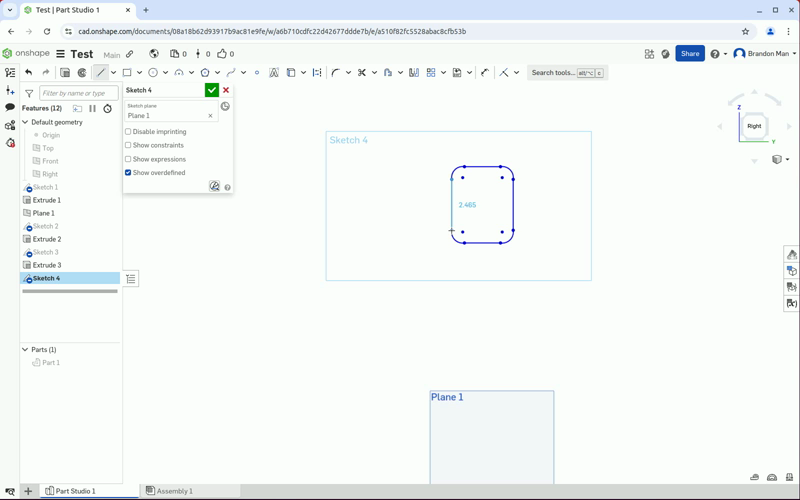
scroll(6)
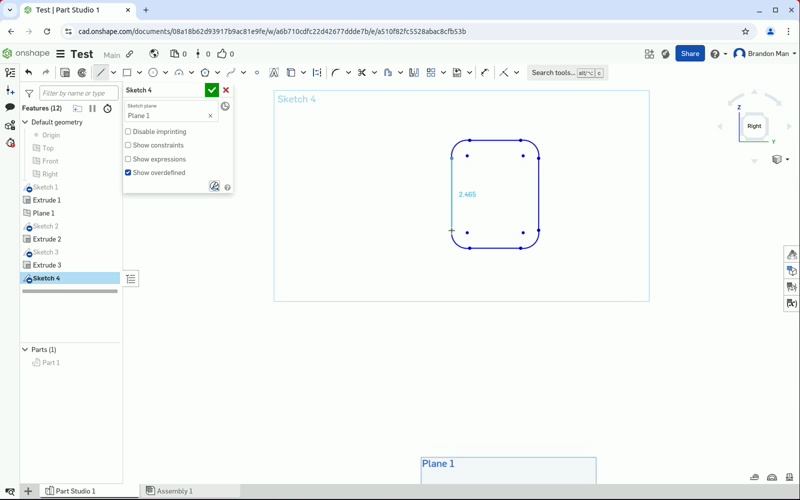
scroll(6)
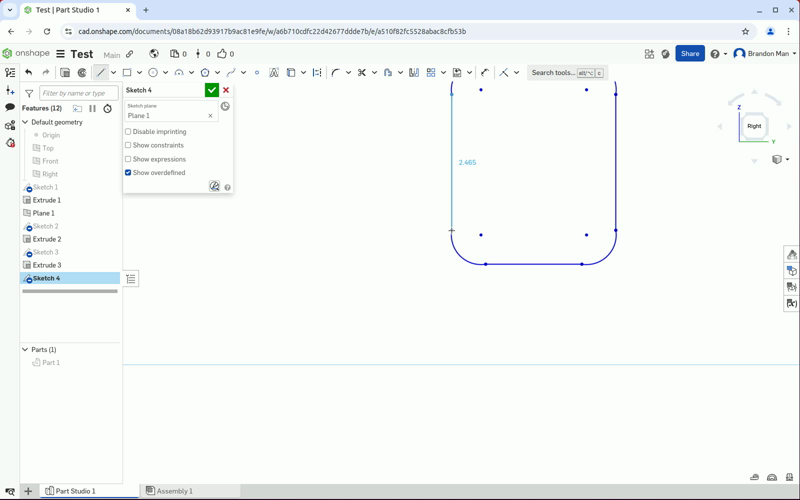
key_up(shift)
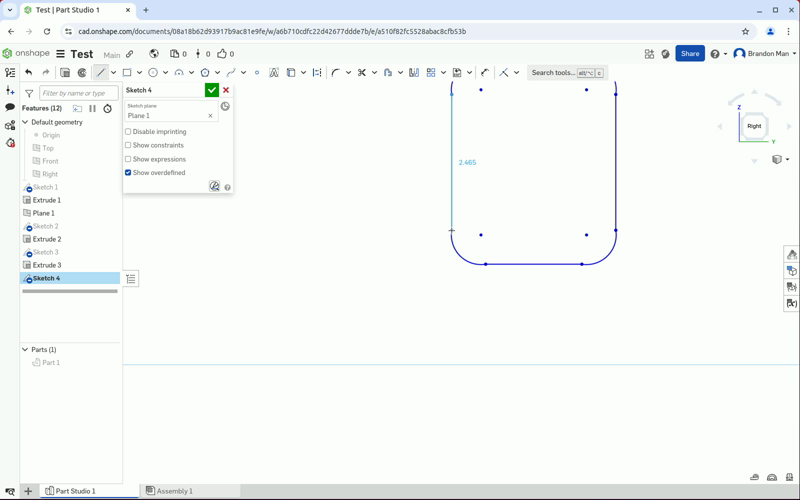
click(451, 230)
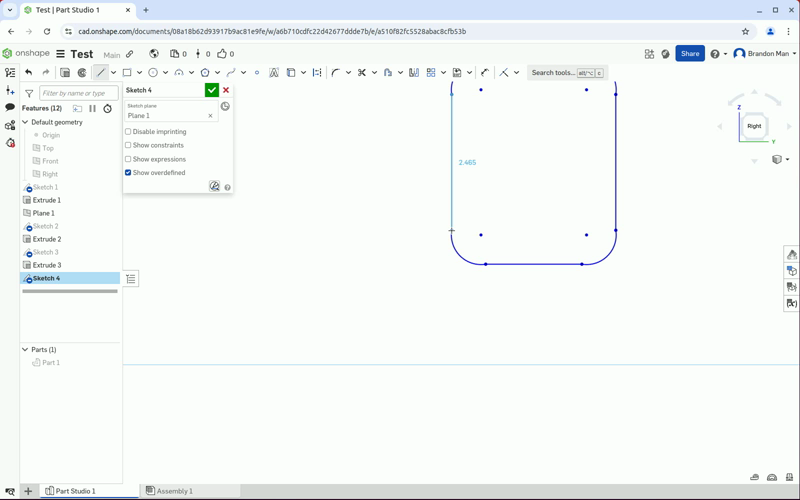
scroll(-6)
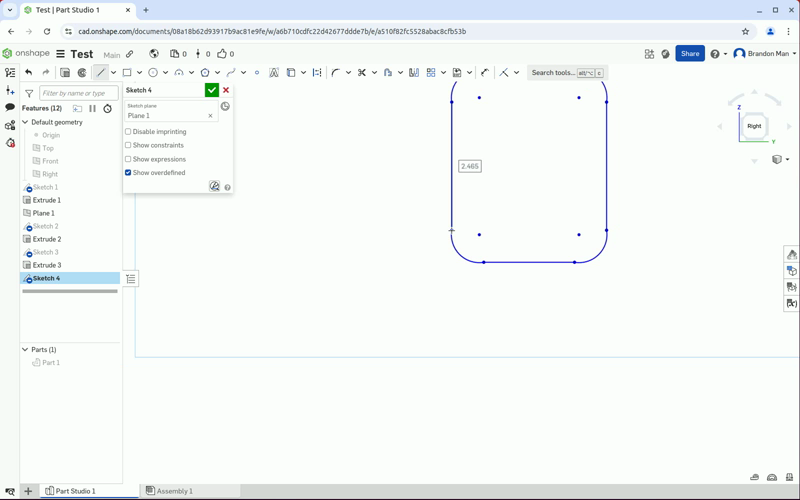
scroll(-6)
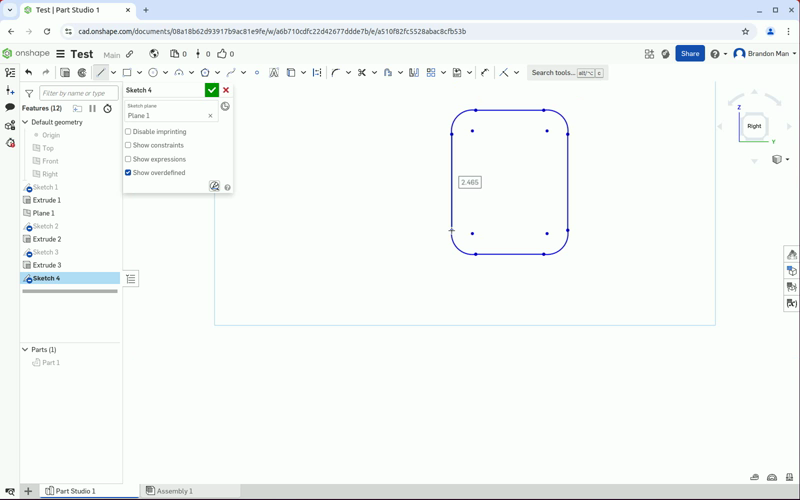
scroll(-6)
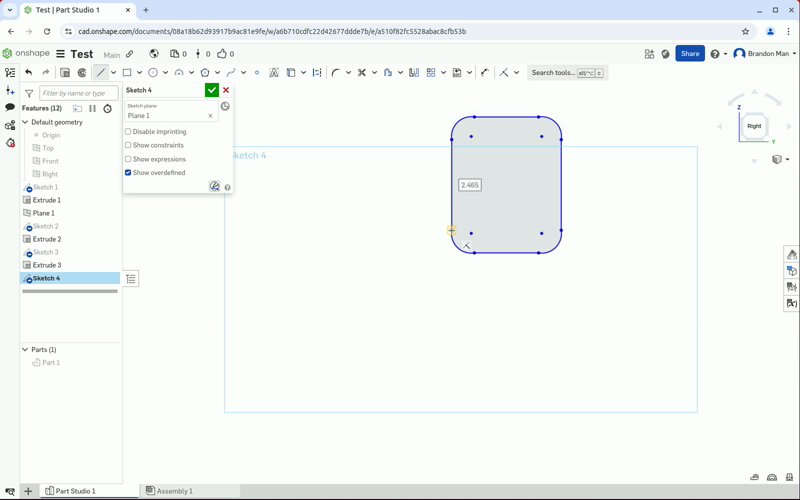
scroll(-6)
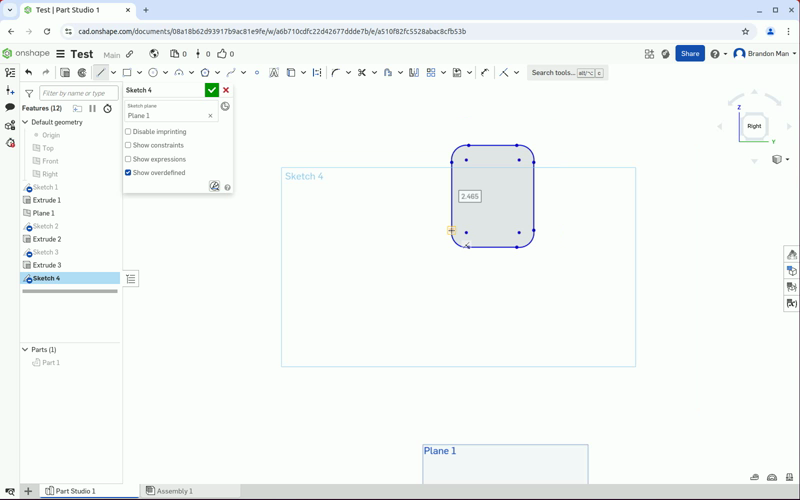
scroll(-6)
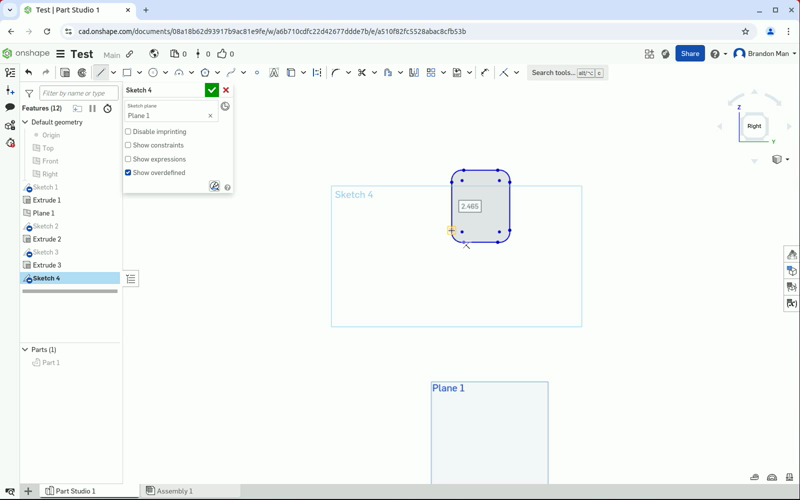
scroll(-6)
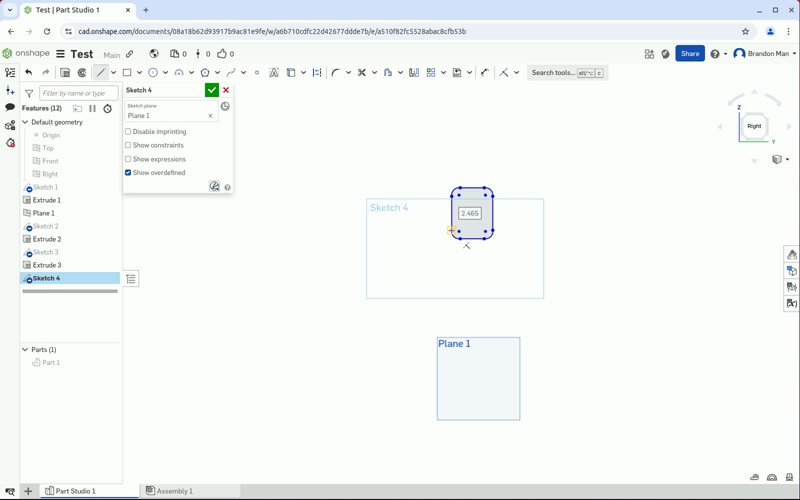
scroll(-6)
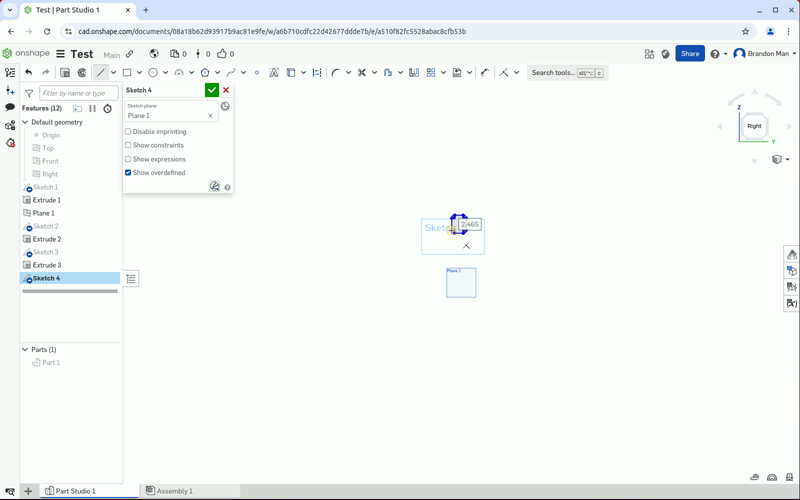
key(esc)
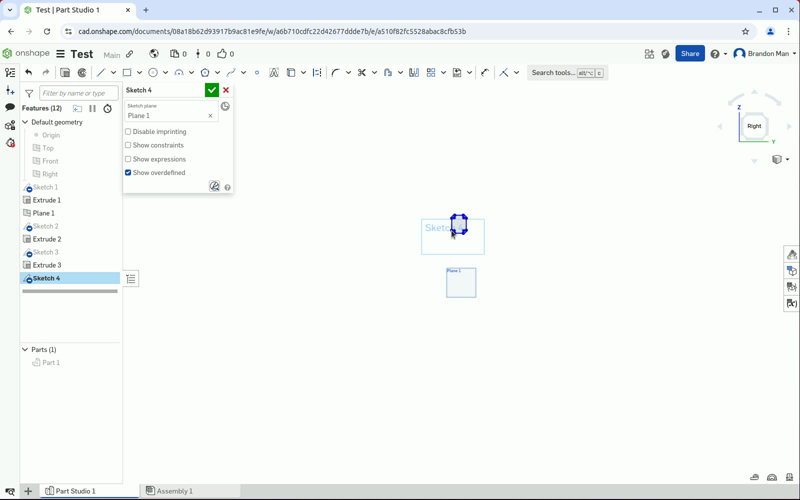
mouse_move(461, 222)
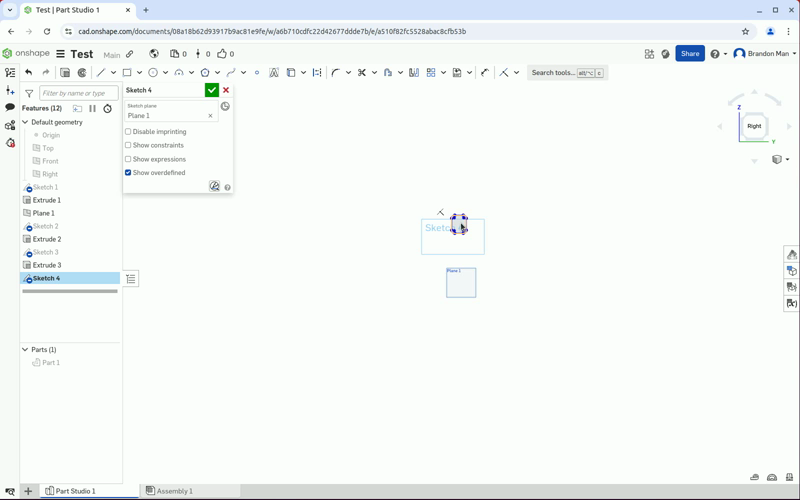
scroll(6)
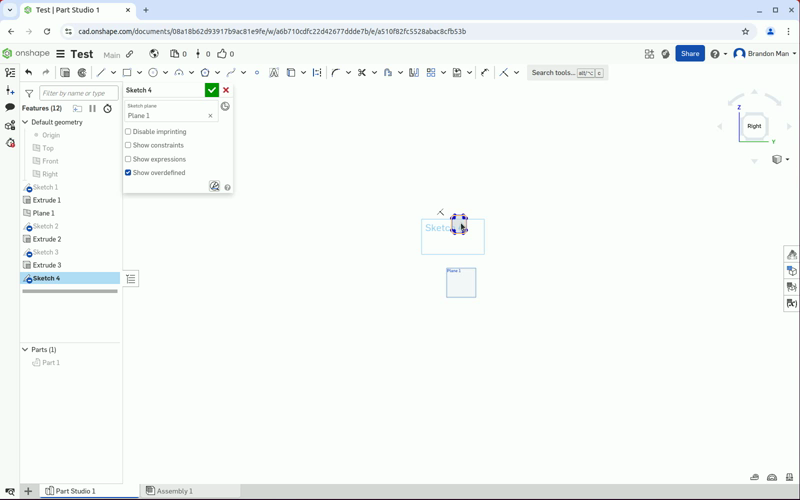
scroll(6)
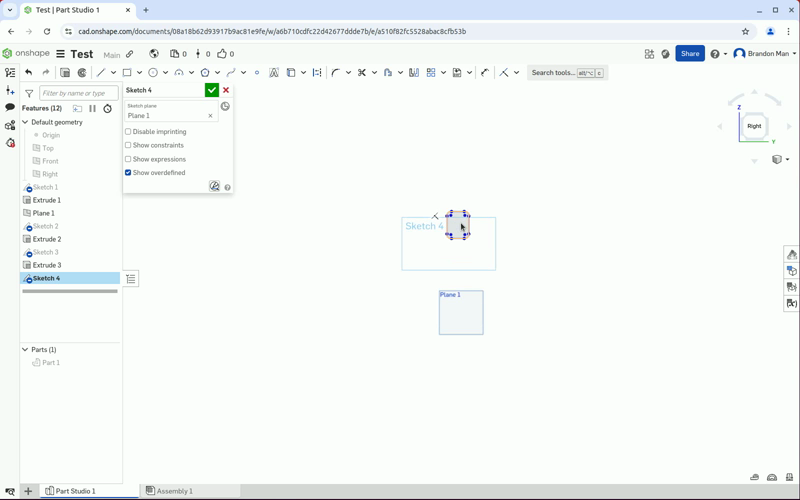
scroll(6)
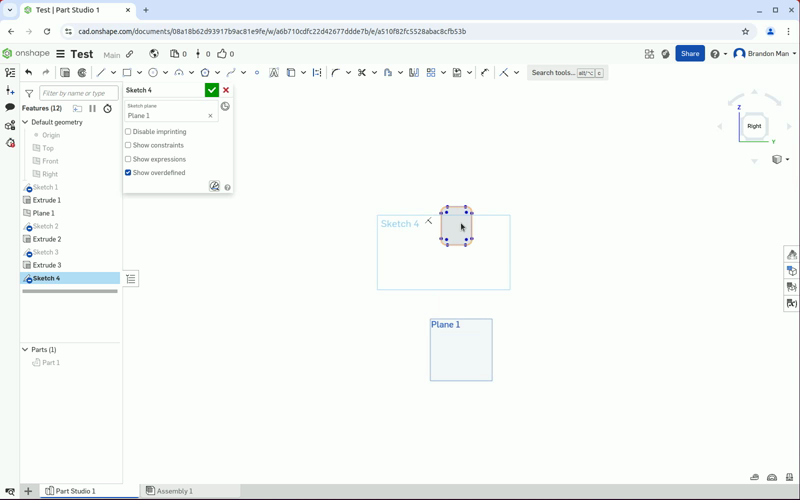
scroll(6)
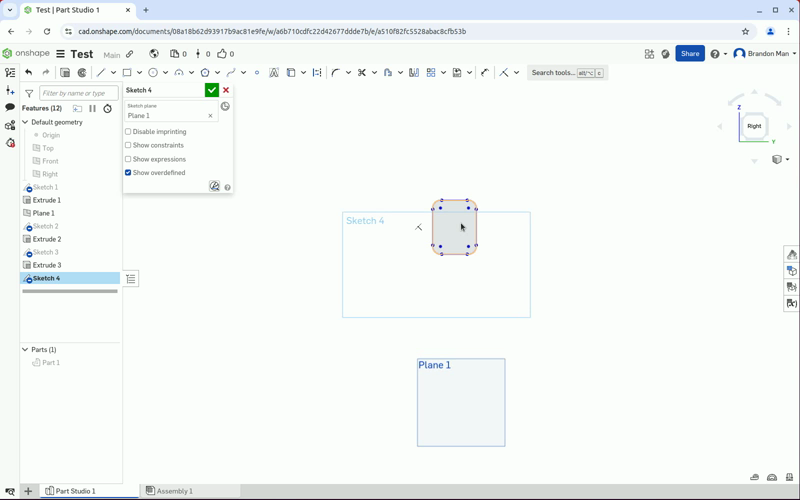
scroll(6)
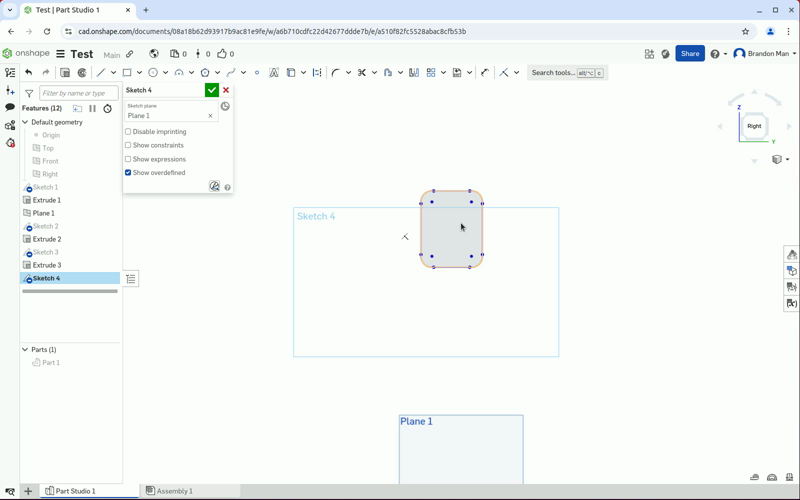
scroll(6)
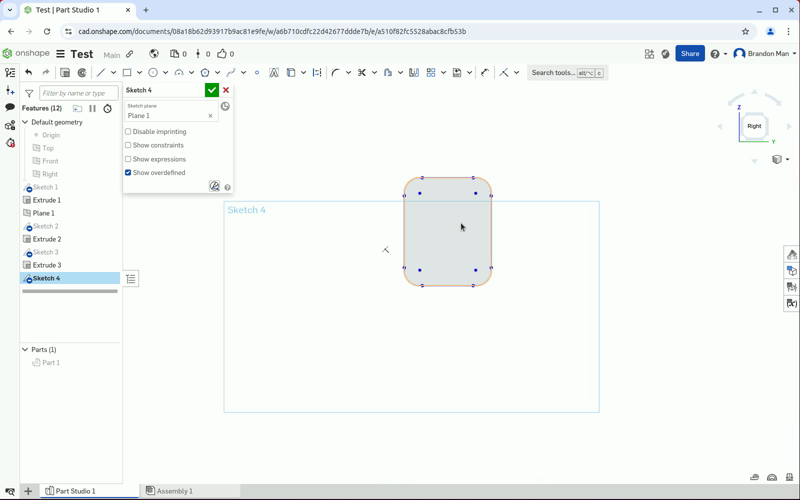
scroll(6)
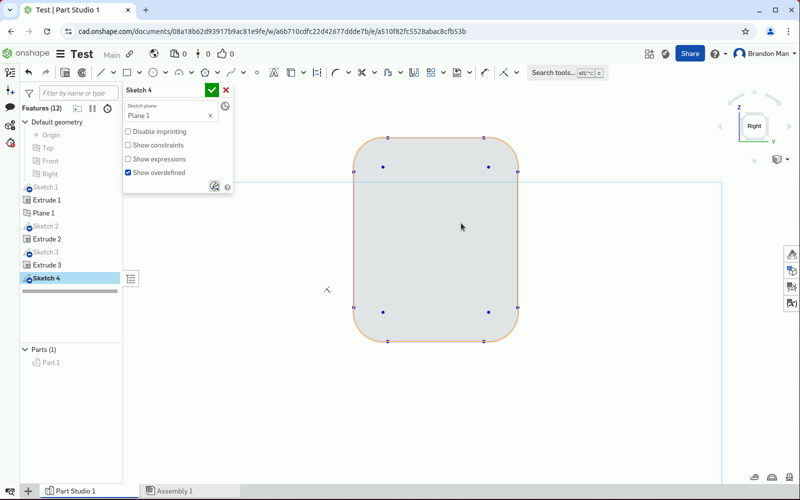
click(461, 222)
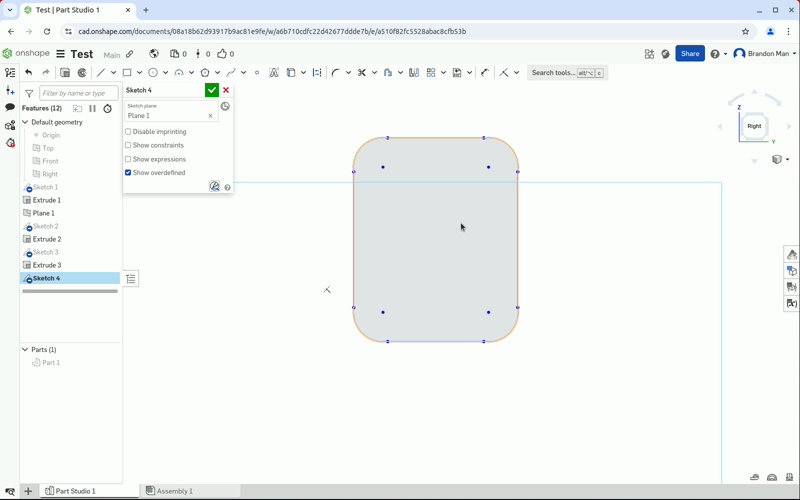
scroll(-6)
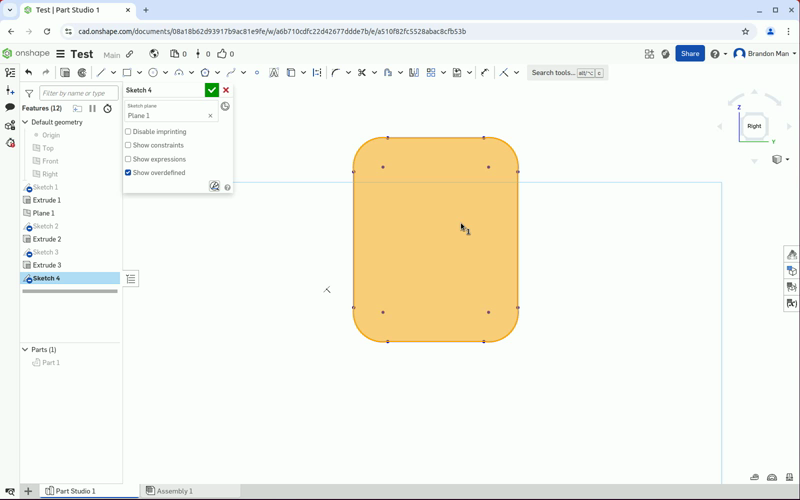
scroll(-6)
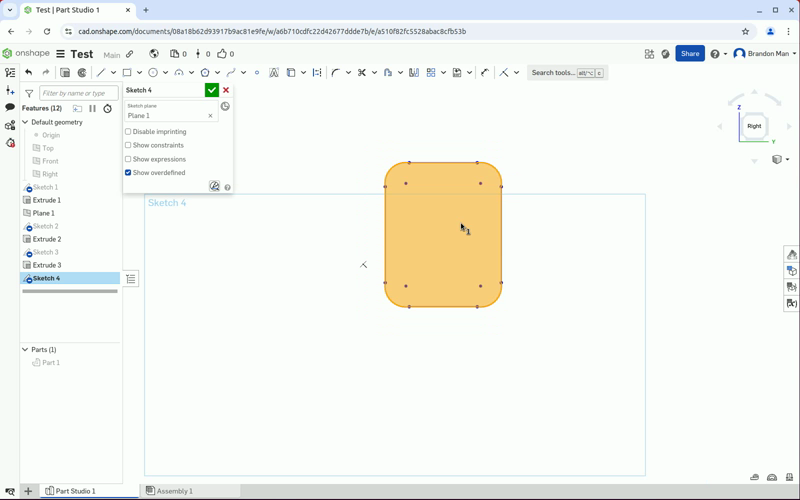
scroll(-6)
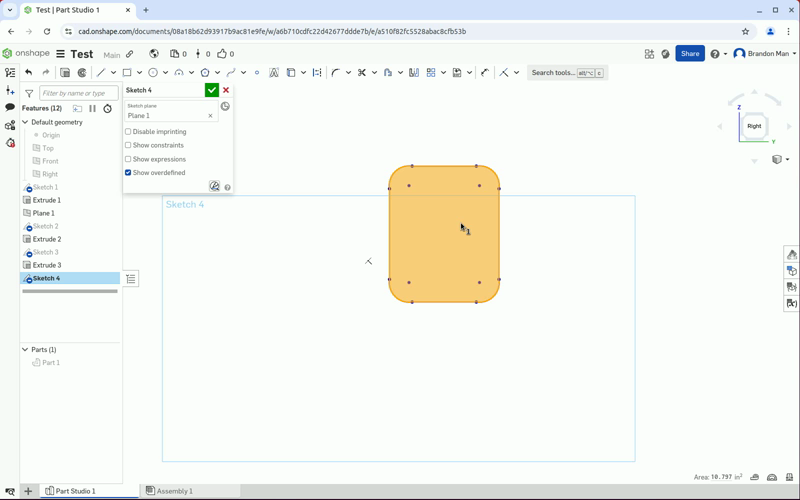
scroll(-6)
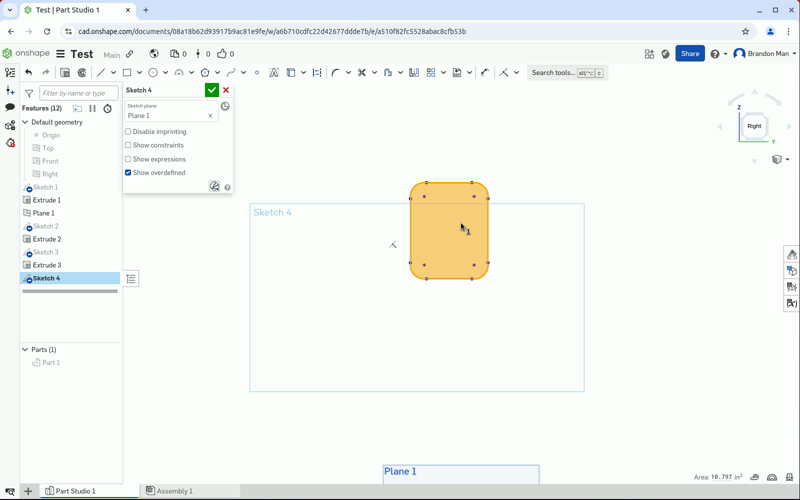
scroll(-6)
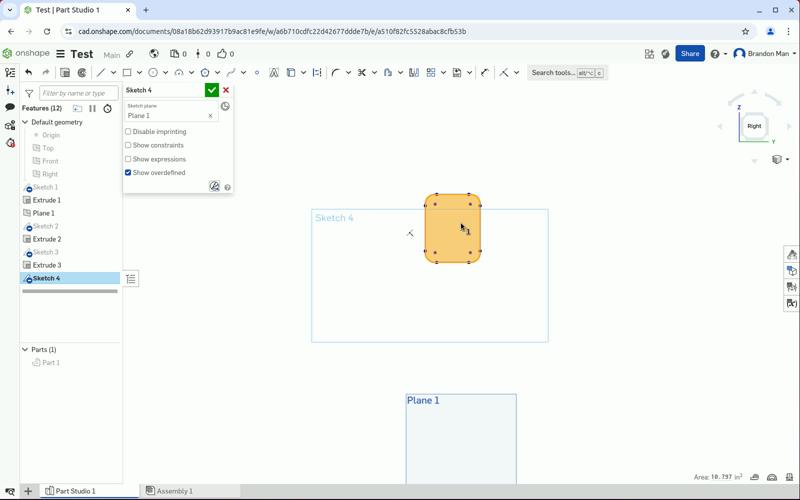
scroll(-6)
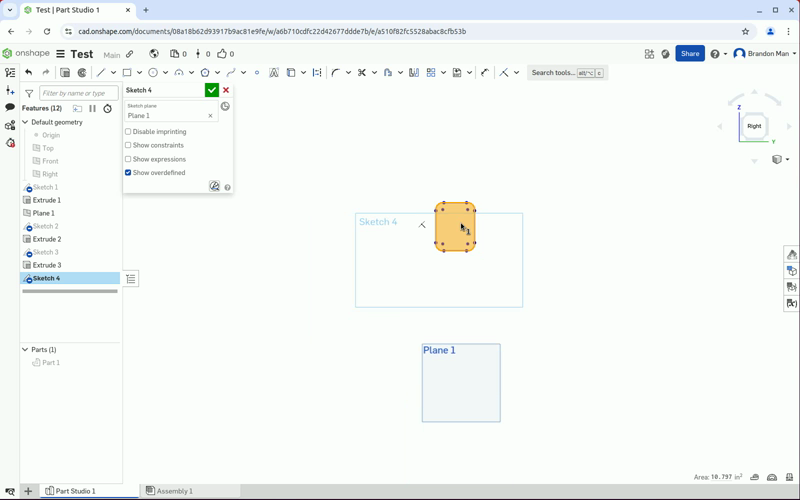
scroll(-6)
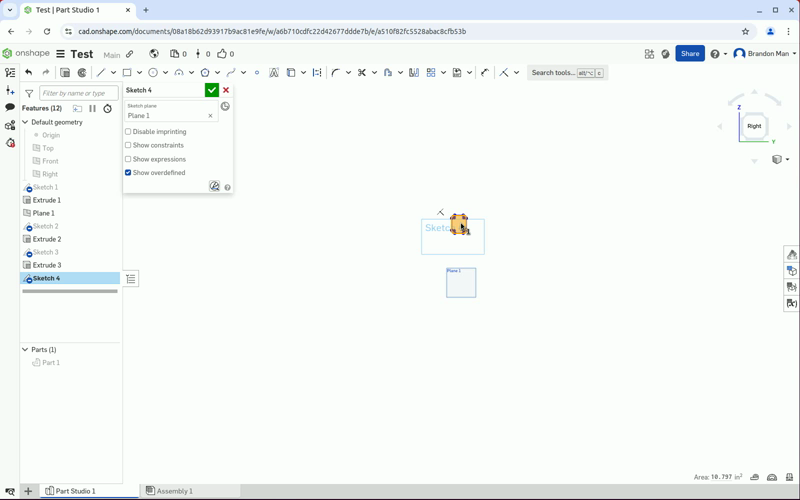
mouse_move(73, 352)
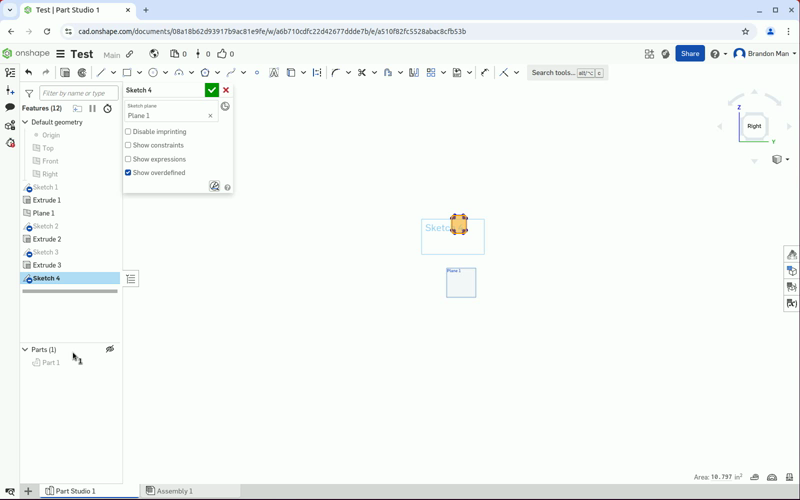
key(shift+y)
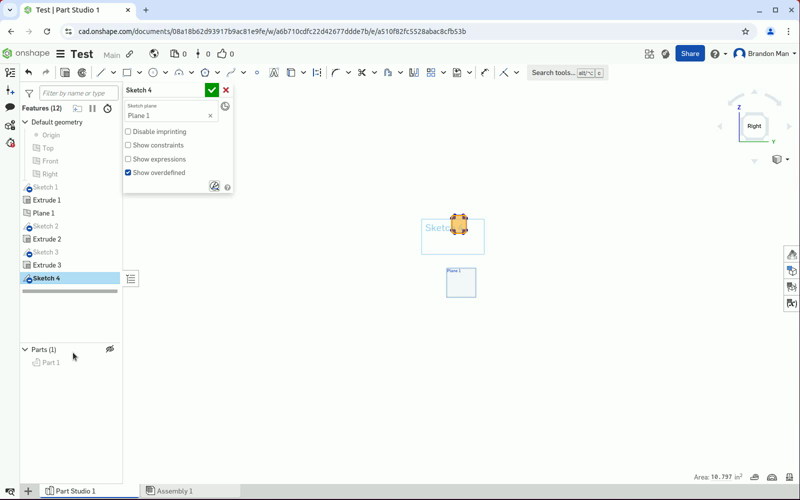
key(shift+e)
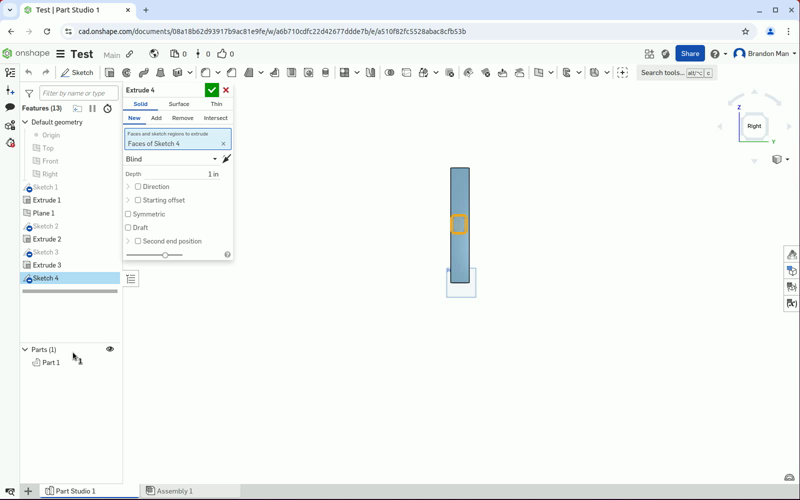
mouse_move(143, 106)
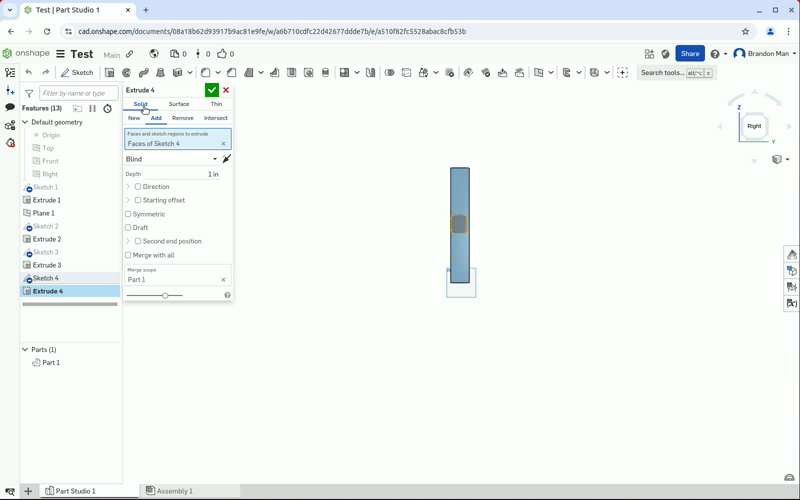
click(143, 106)
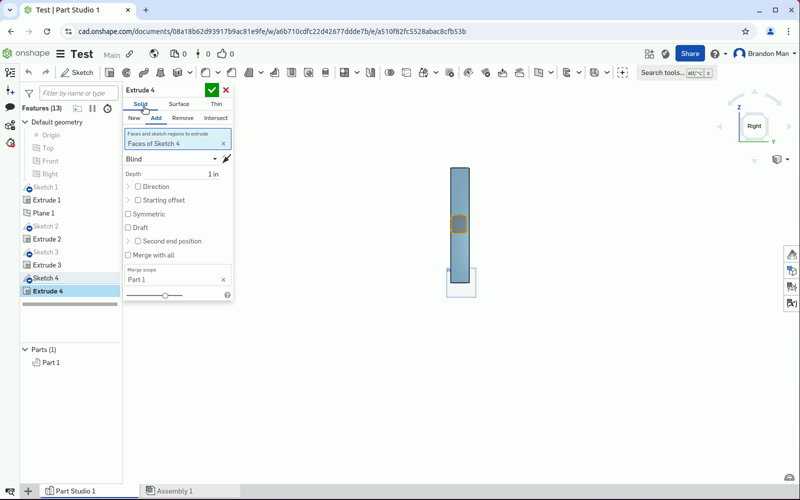
mouse_move(186, 120)
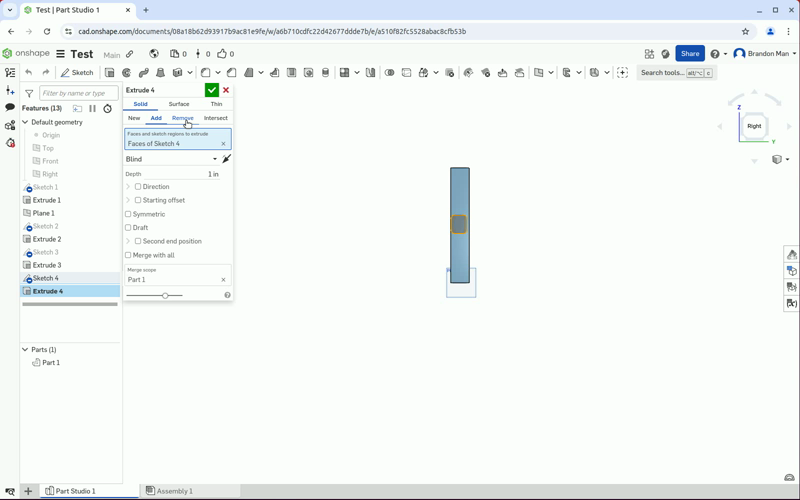
click(186, 120)
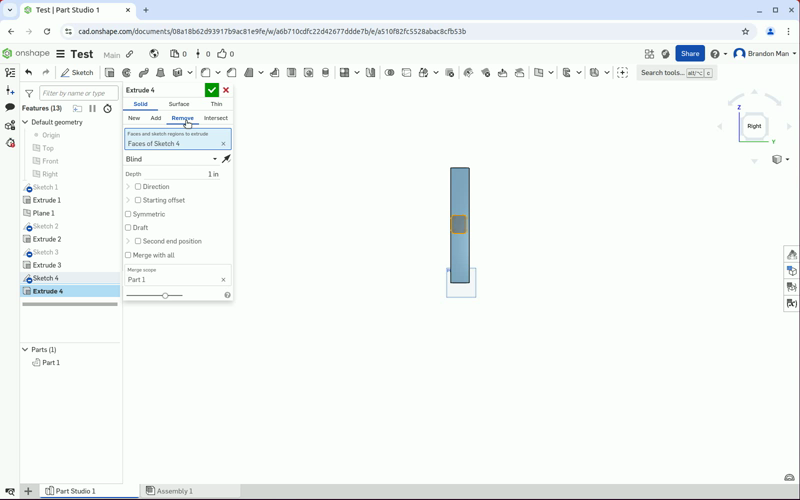
key(tab, 4)
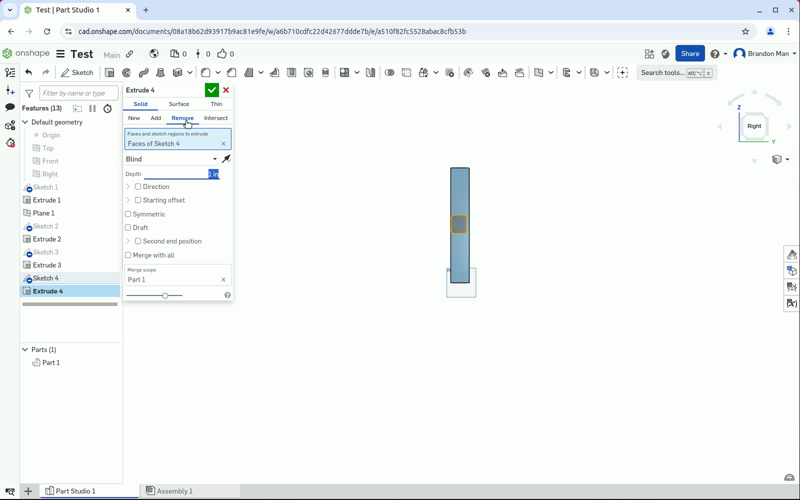
text(4.814)
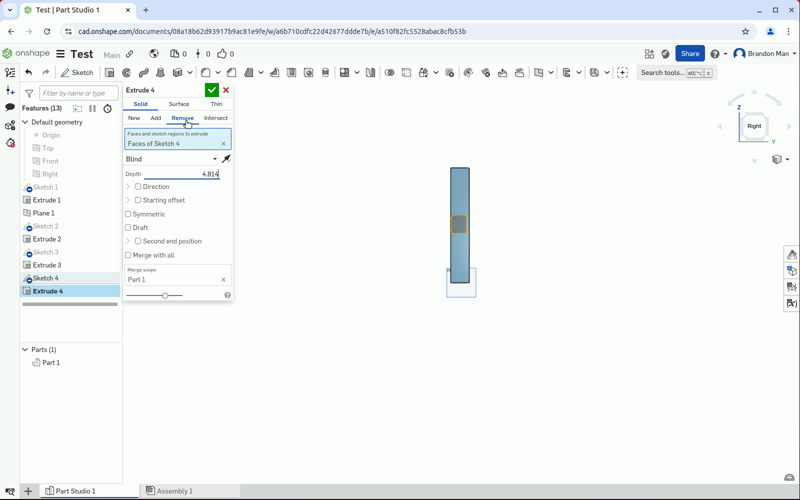
key(tab, 6)
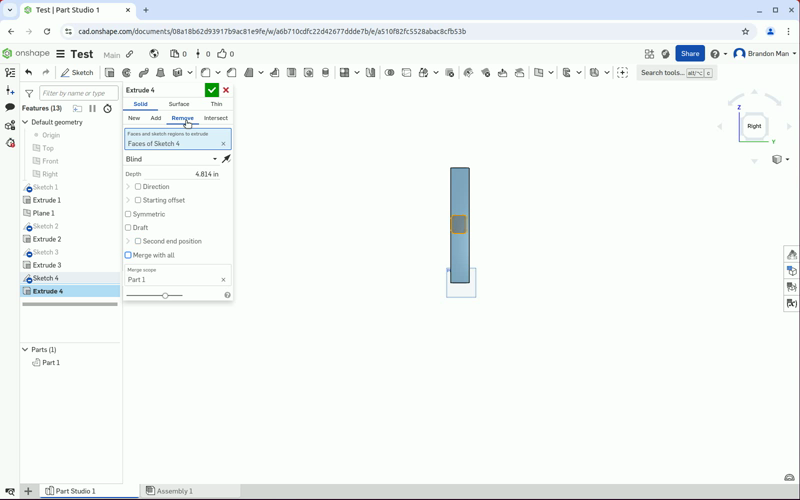
key(space)
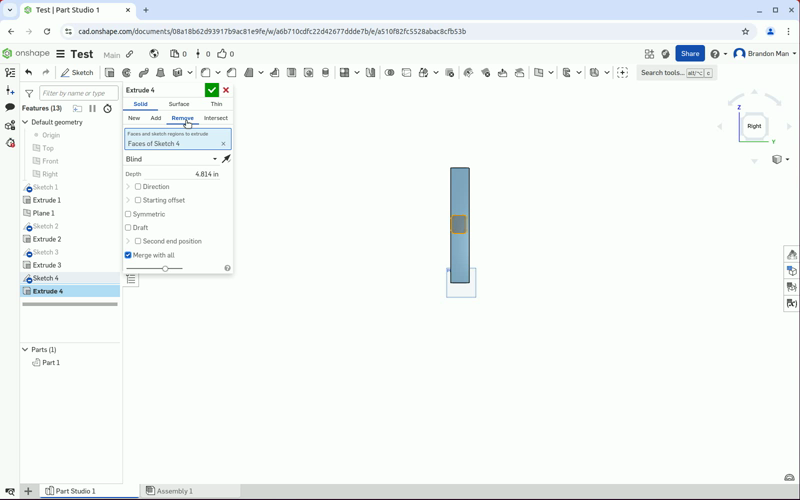
key(enter)
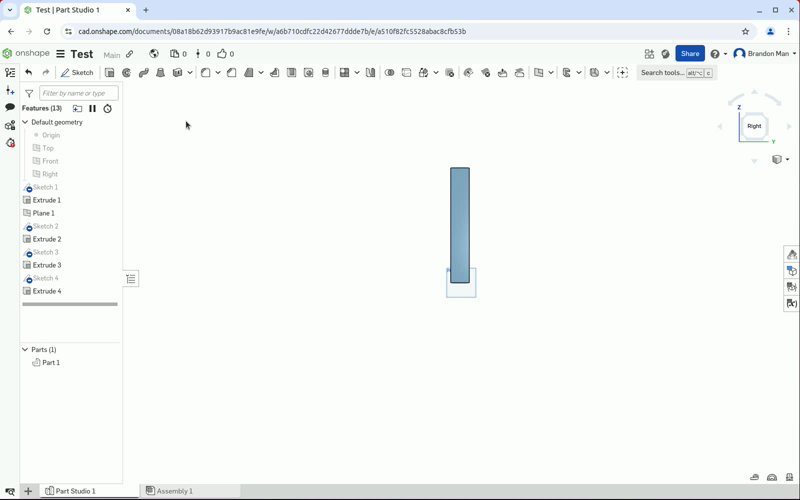
key(shift+h)
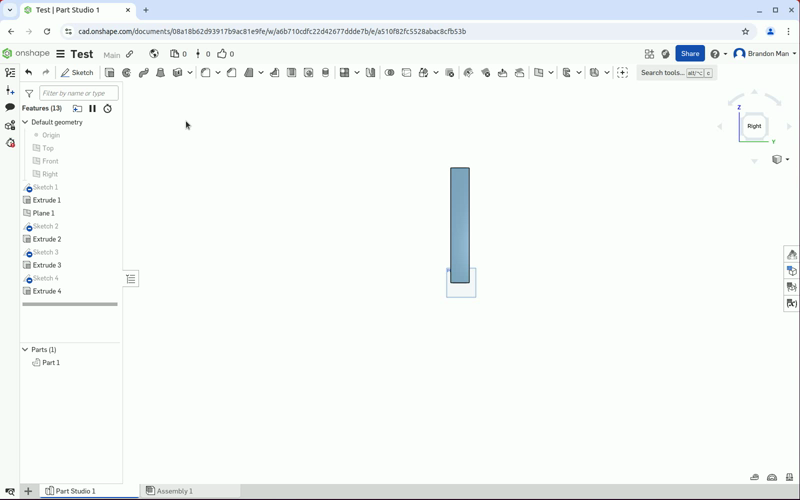
key(shift+h)
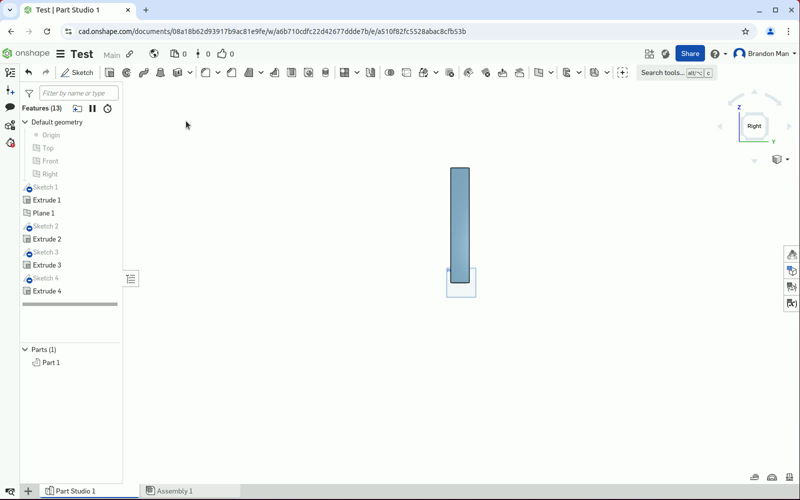
mouse_move(73, 189)
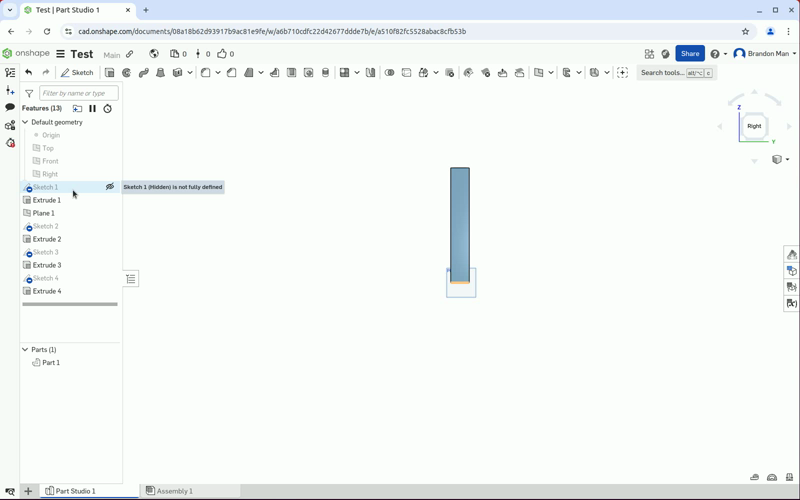
click(73, 189)
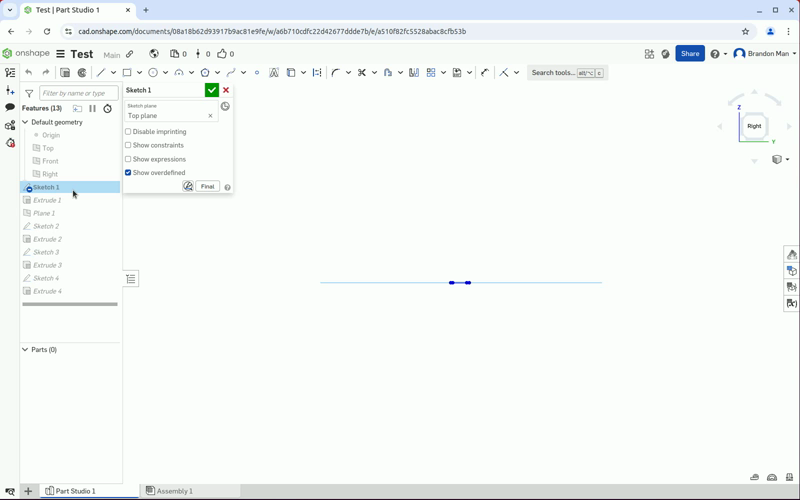
mouse_move(229, 92)
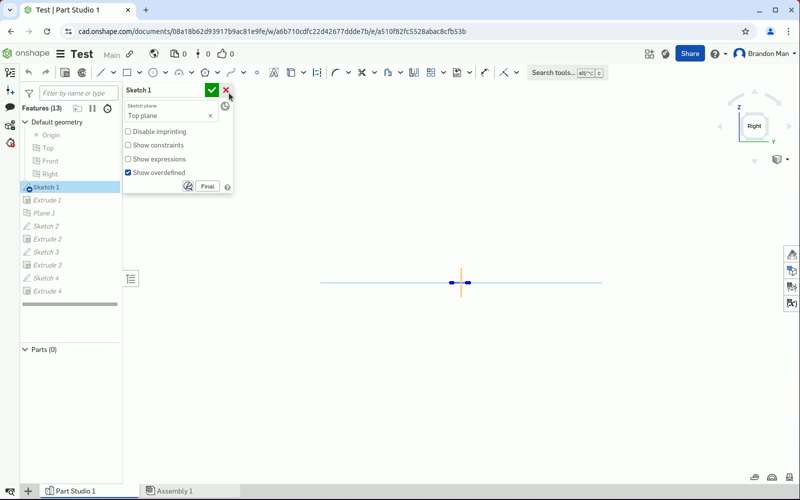
click(229, 92)
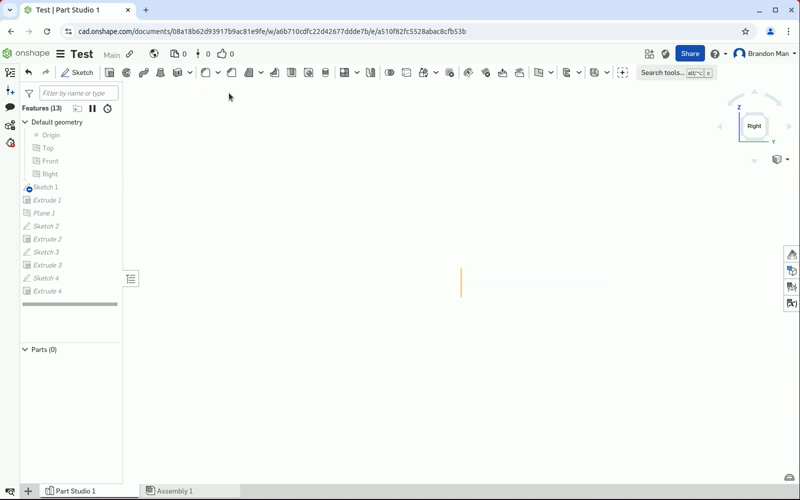
key(shift+s)
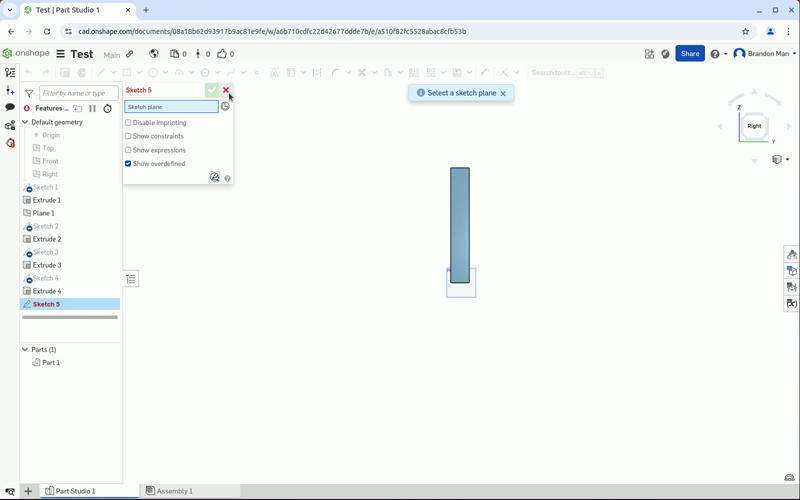
mouse_move(73, 215)
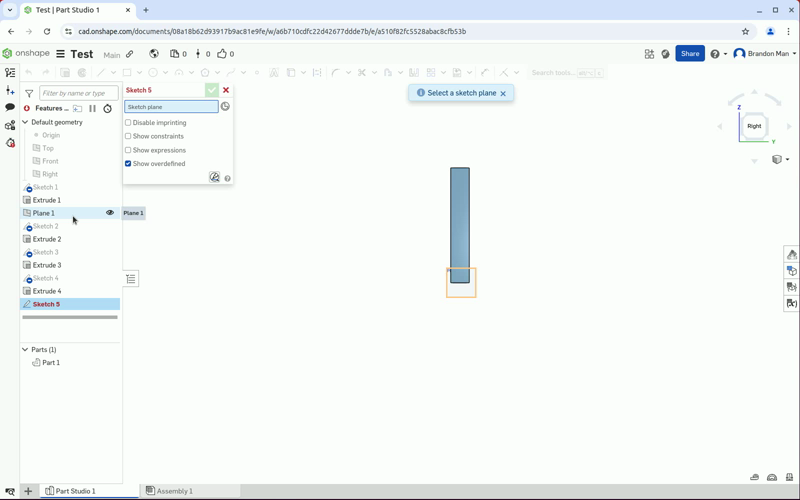
click(73, 215)
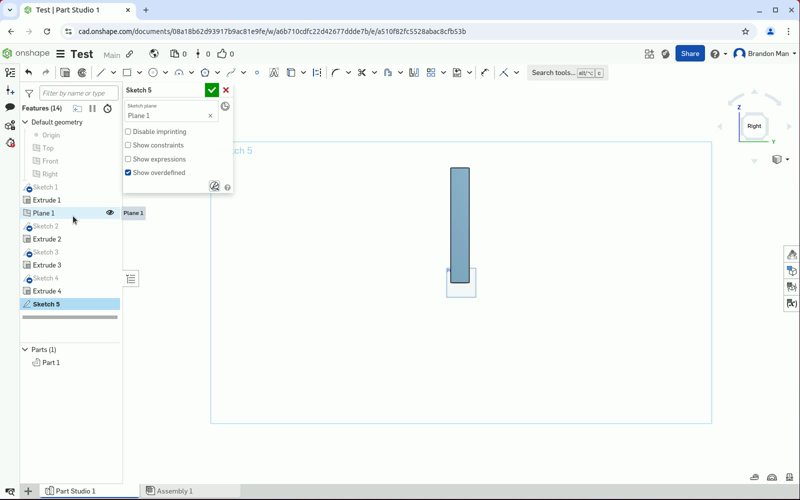
mouse_move(73, 352)
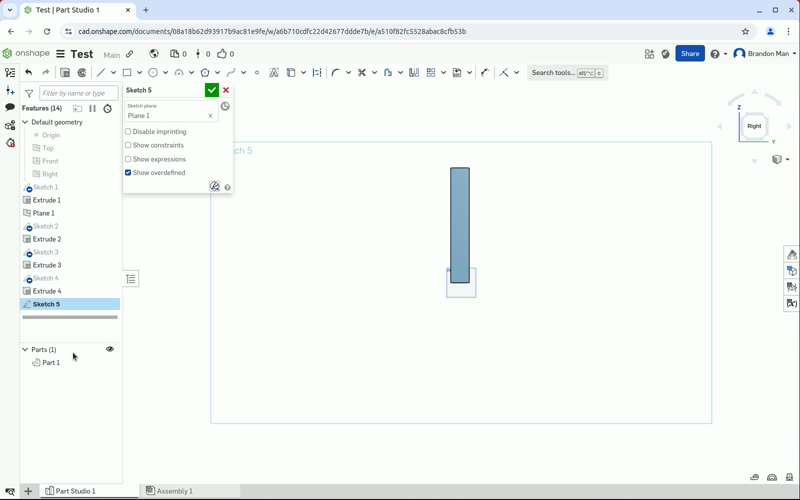
key(y)
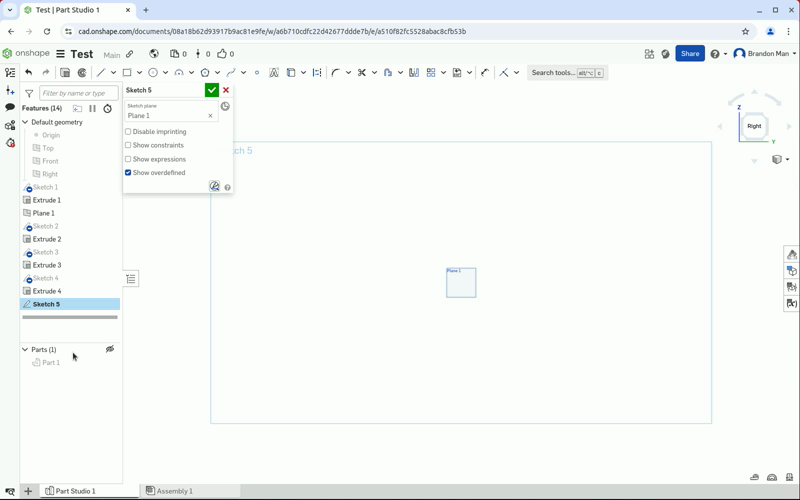
key(l)
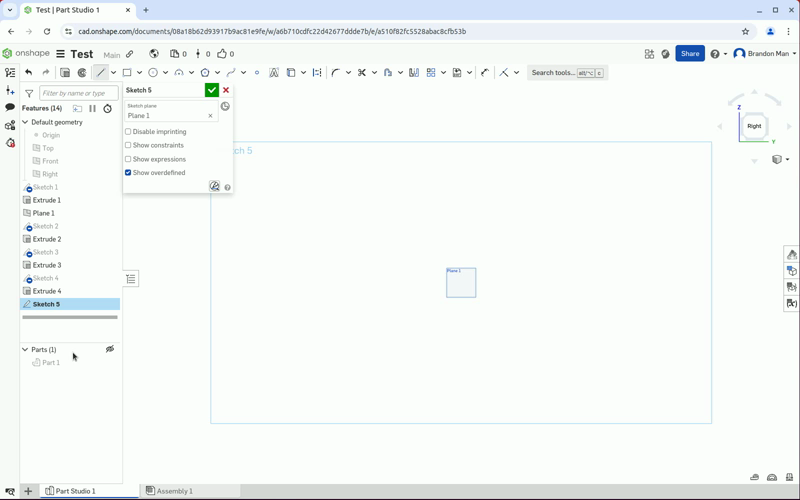
key_down(shift)
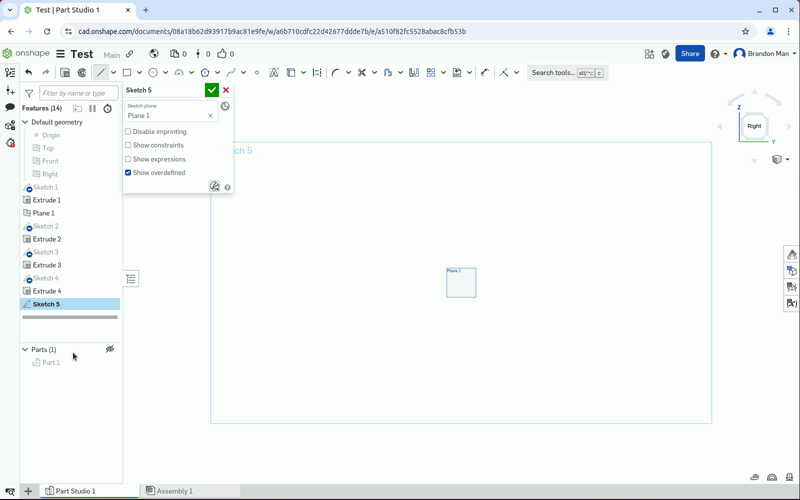
mouse_move(429, 288)
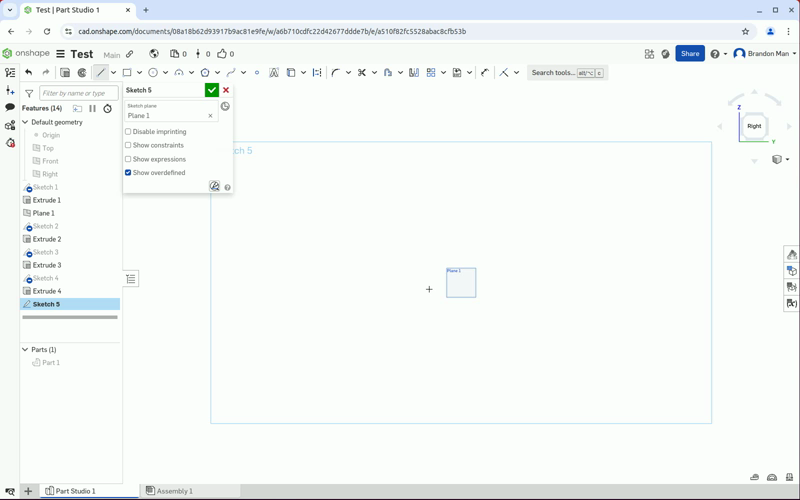
click(429, 288)
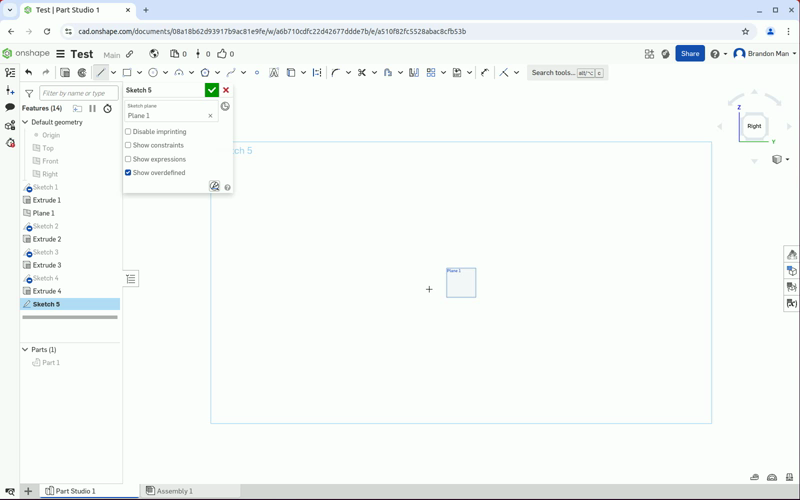
key_up(shift)
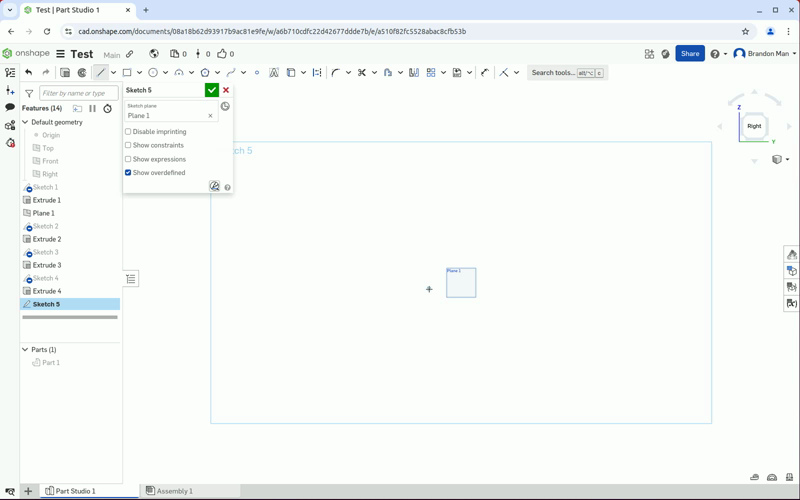
key_down(shift)
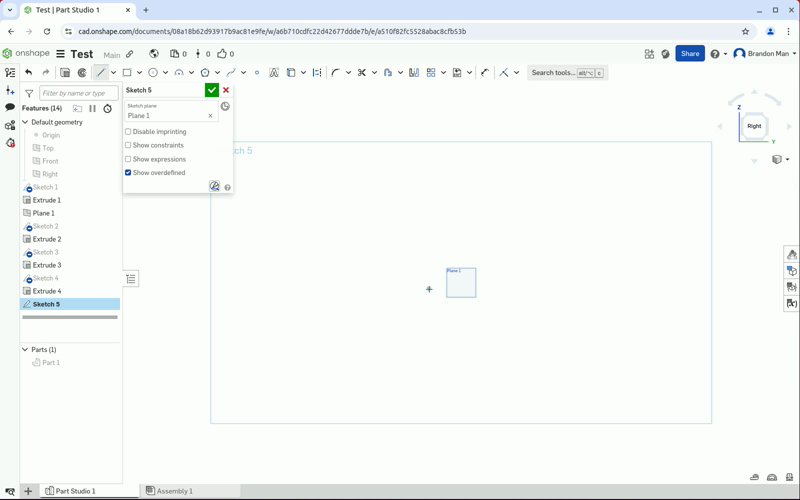
mouse_move(459, 288)
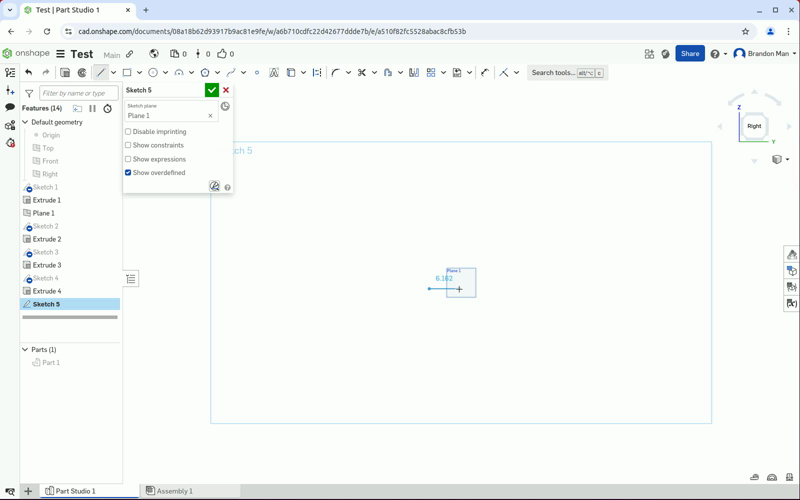
mouse_move(484, 288)
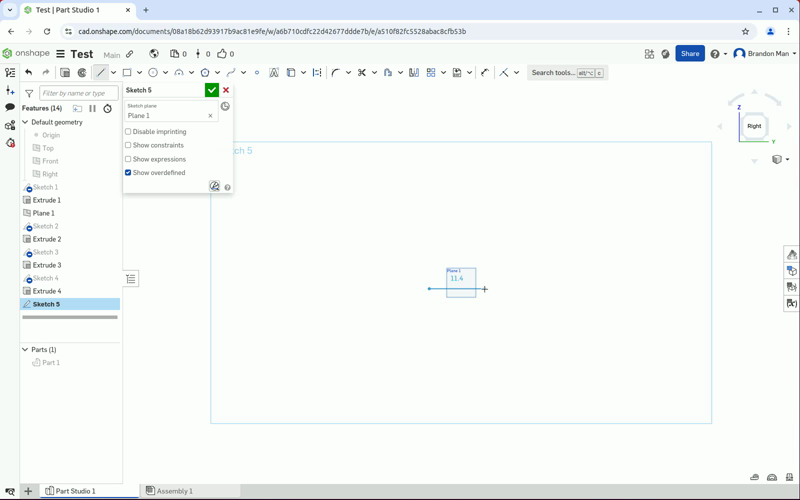
click(484, 288)
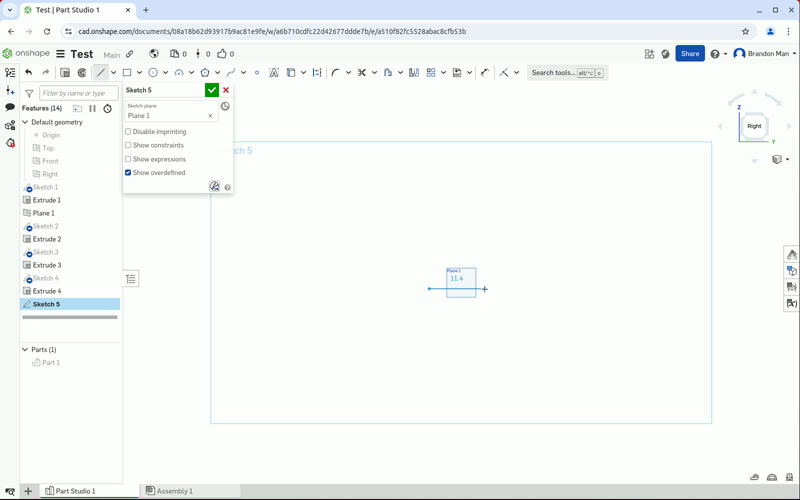
key_up(shift)
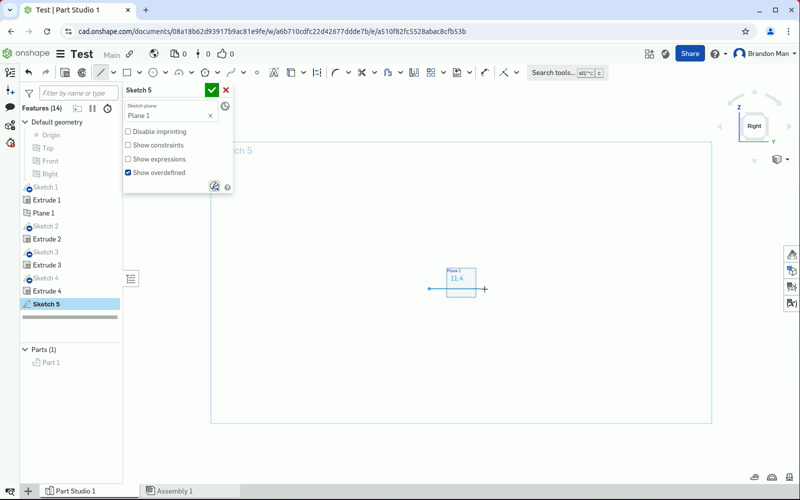
key_down(shift)
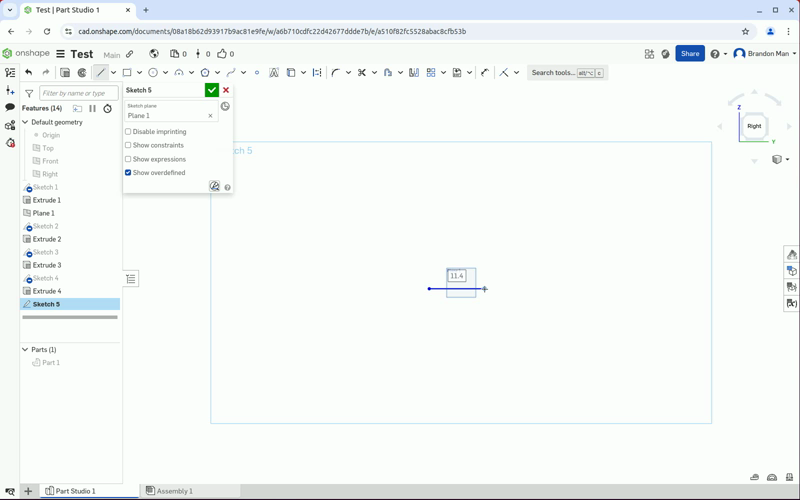
mouse_move(514, 288)
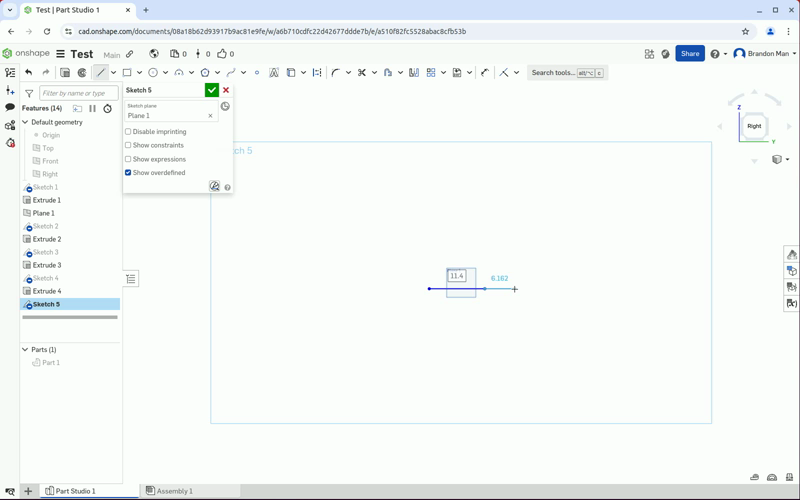
mouse_move(484, 261)
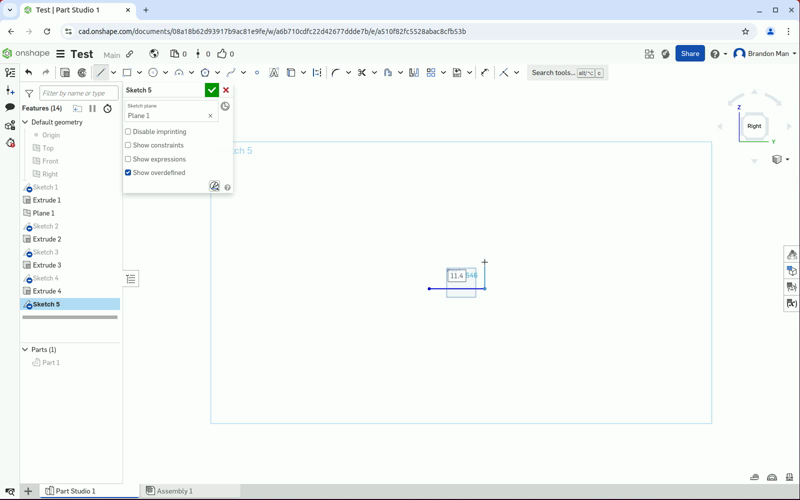
click(484, 261)
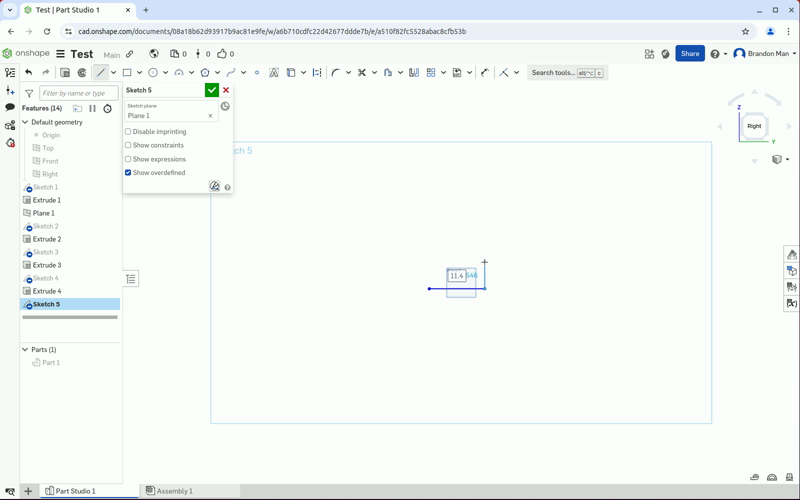
key_up(shift)
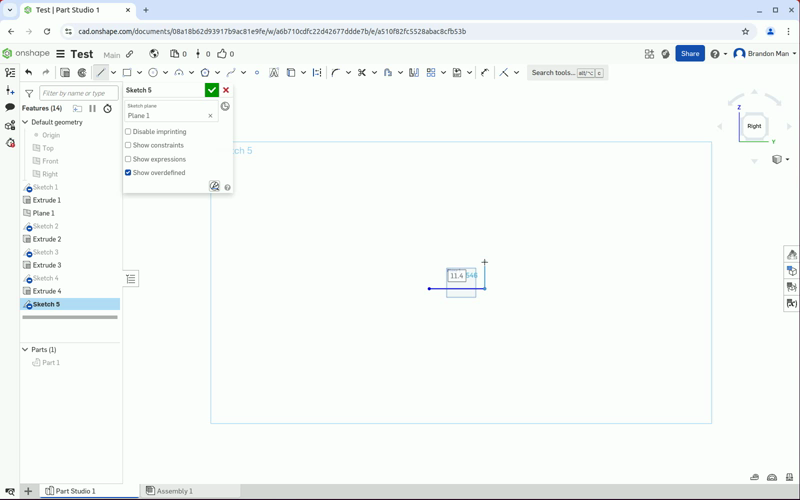
key_down(shift)
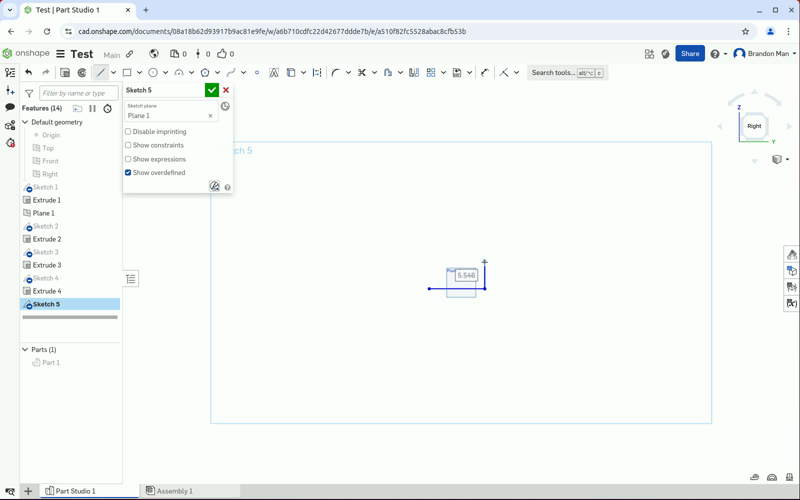
mouse_move(514, 261)
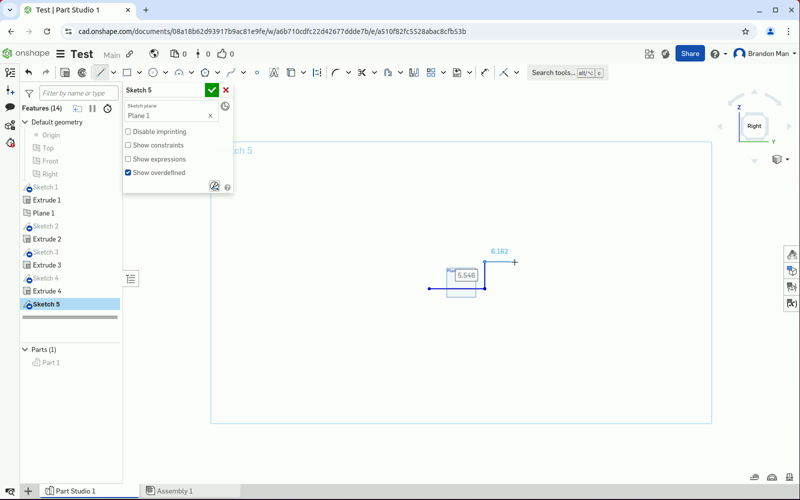
mouse_move(467, 261)
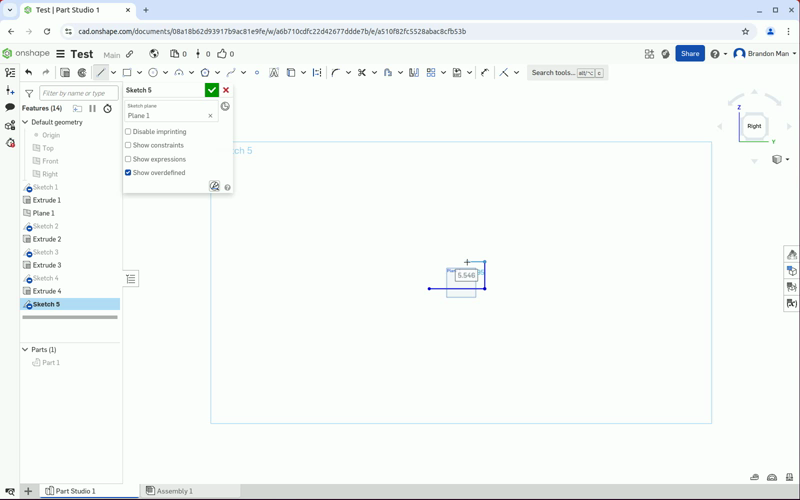
click(467, 261)
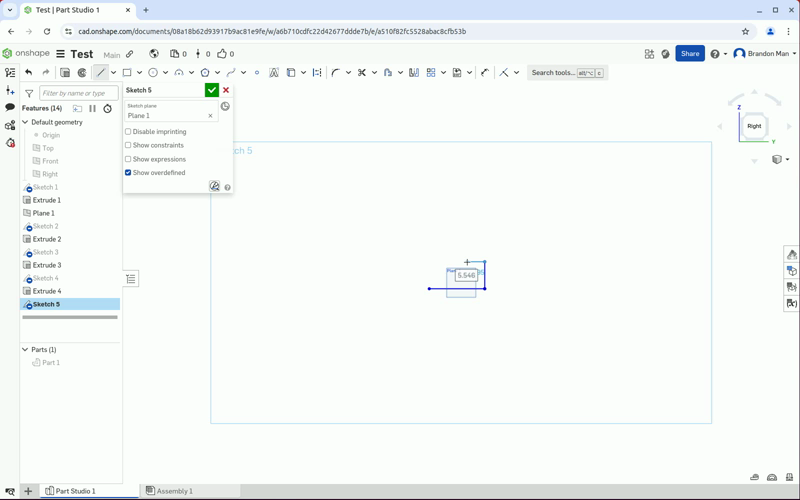
key_up(shift)
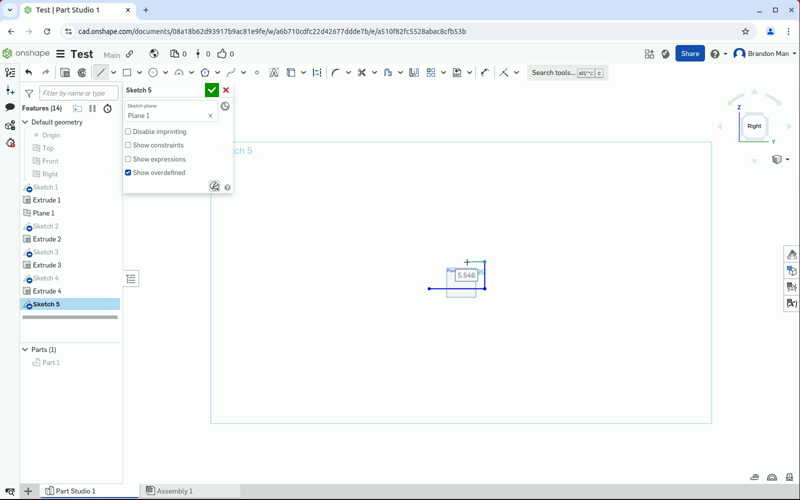
key_down(shift)
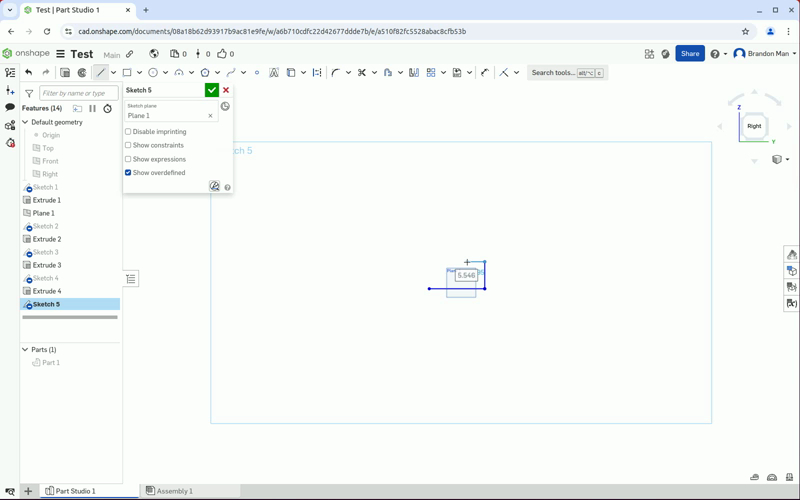
mouse_move(497, 261)
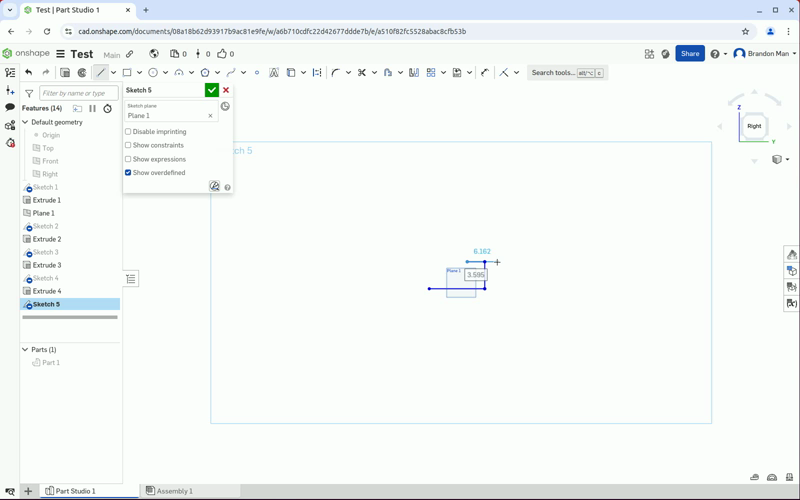
mouse_move(467, 282)
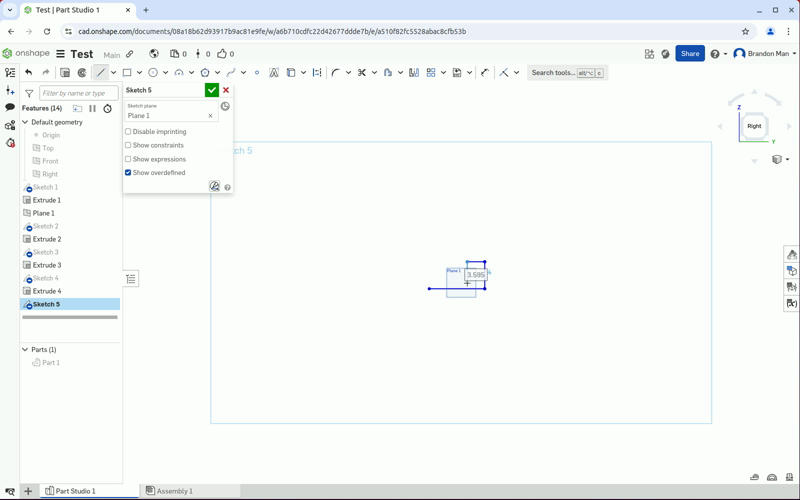
click(467, 282)
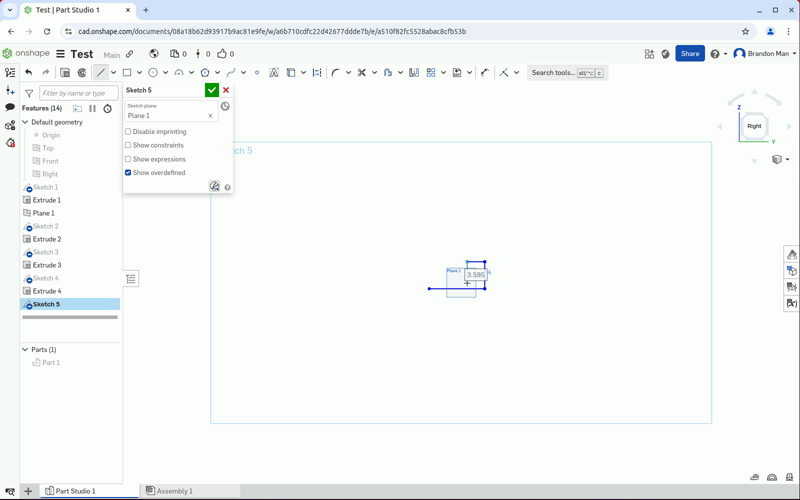
key_up(shift)
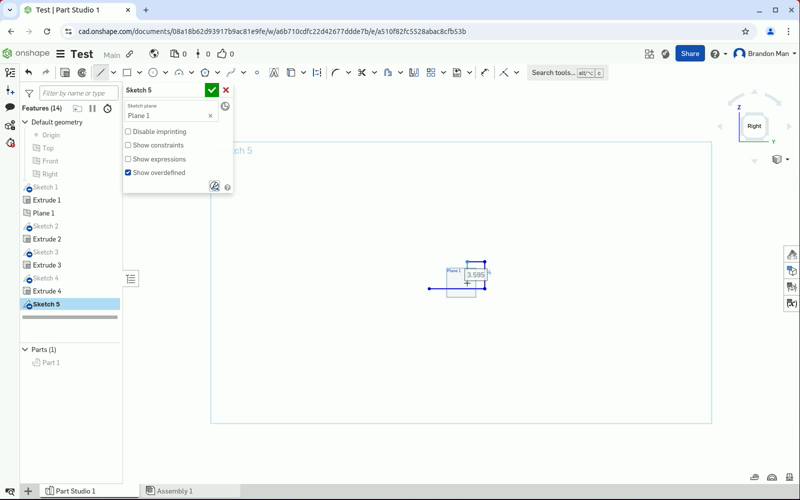
key_down(shift)
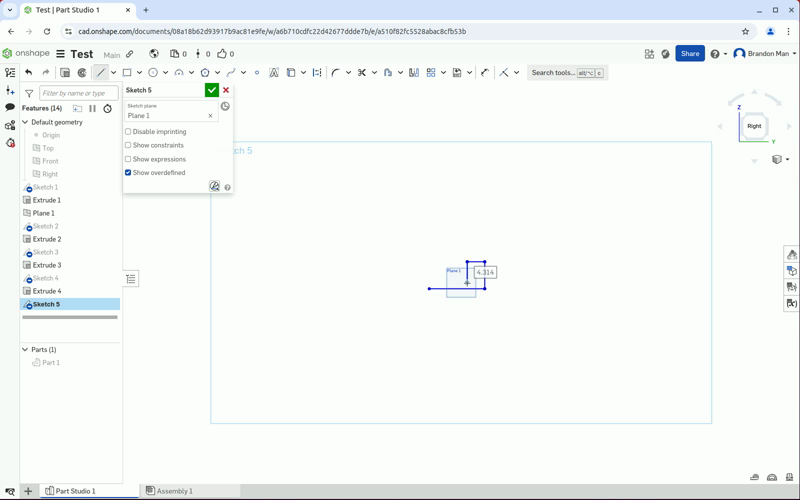
mouse_move(497, 282)
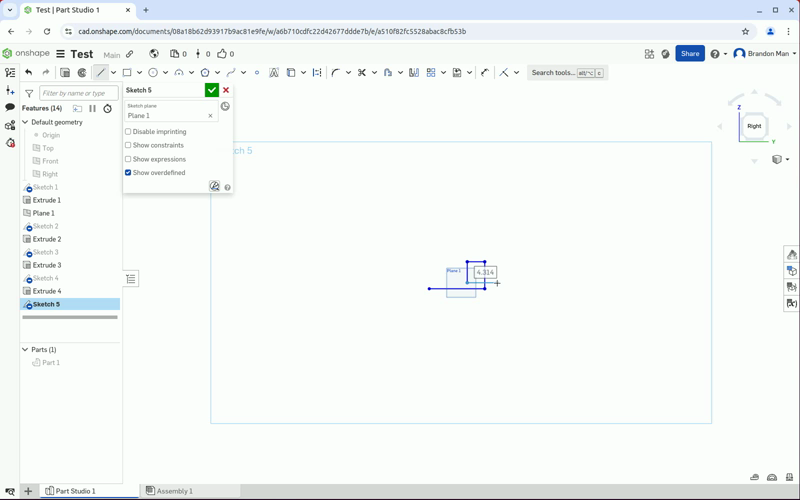
mouse_move(449, 282)
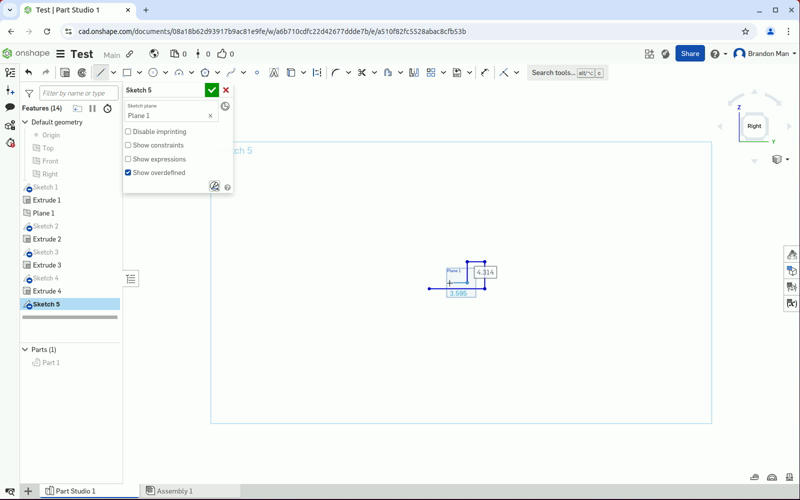
click(449, 282)
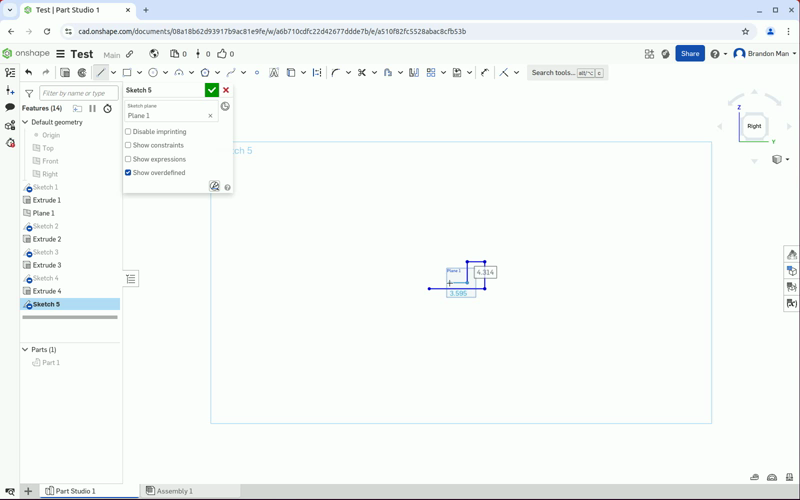
key_up(shift)
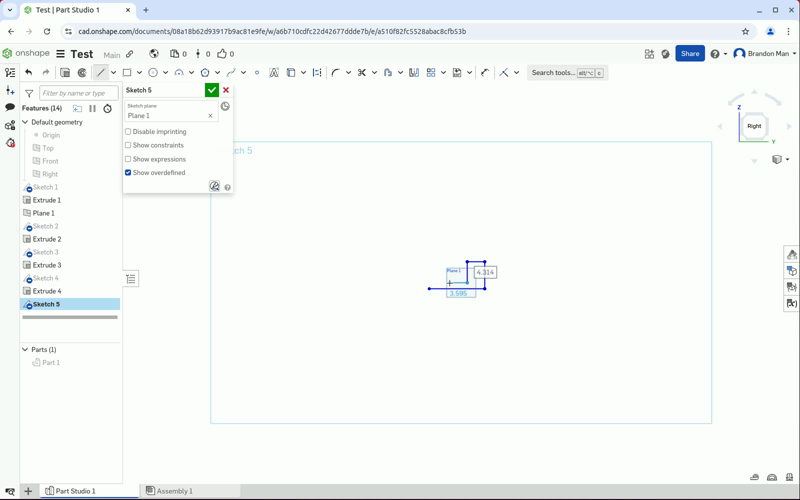
key_down(shift)
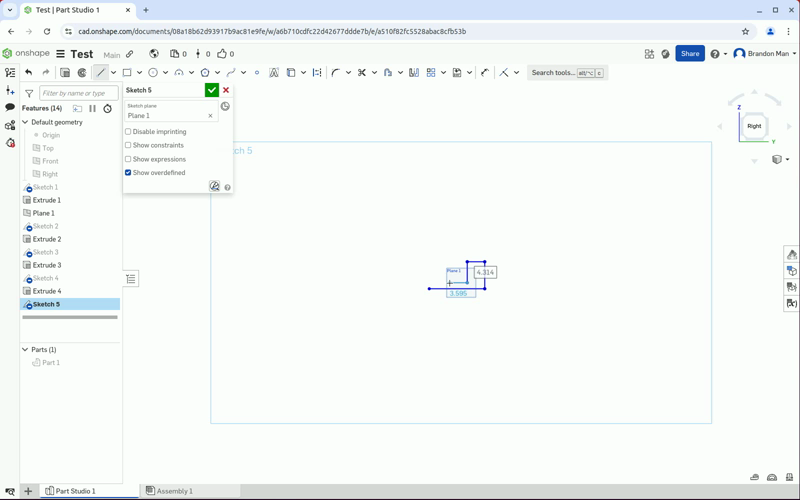
mouse_move(479, 282)
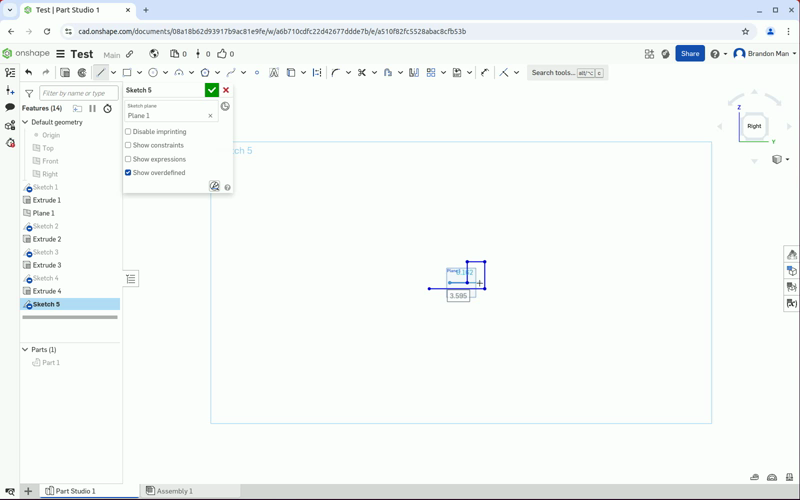
mouse_move(449, 261)
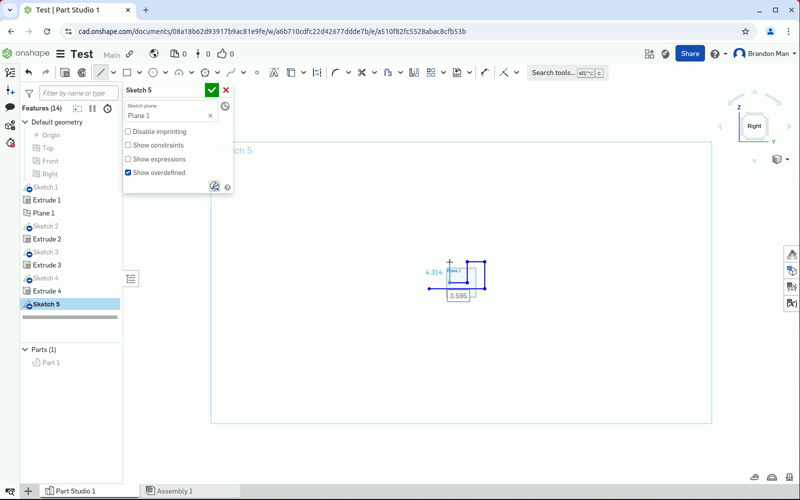
click(449, 261)
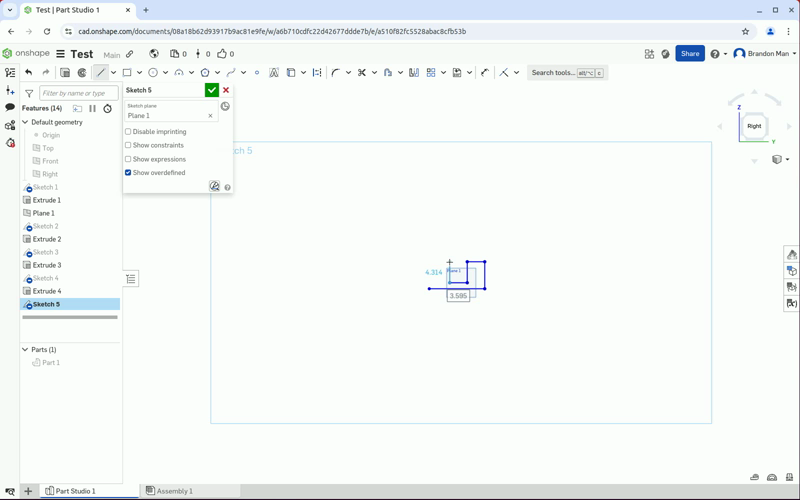
key_up(shift)
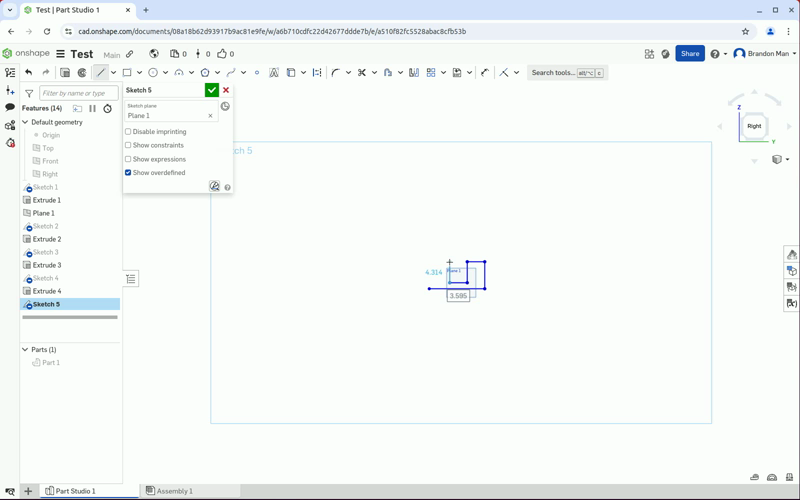
key_down(shift)
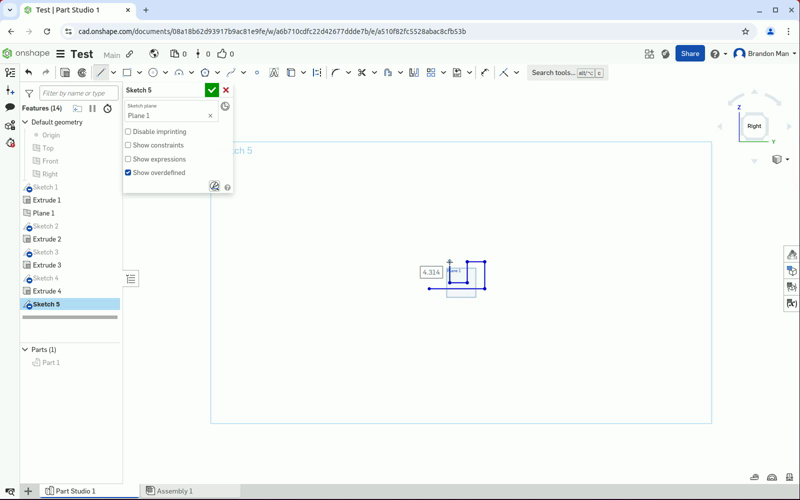
mouse_move(479, 261)
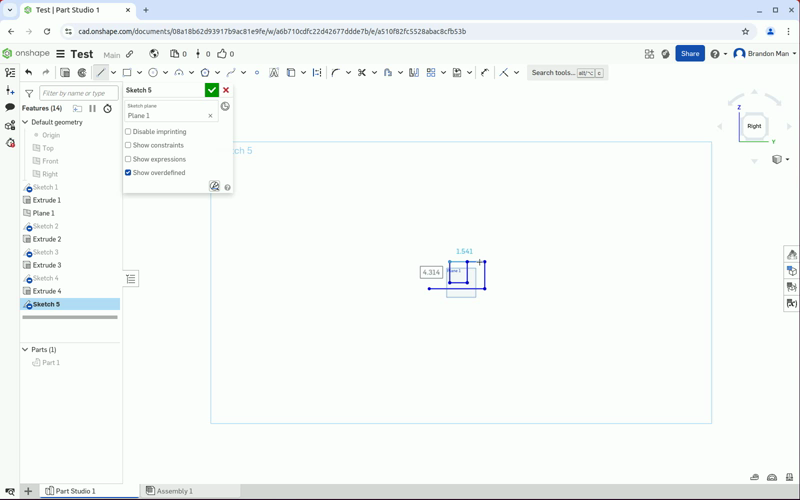
mouse_move(429, 261)
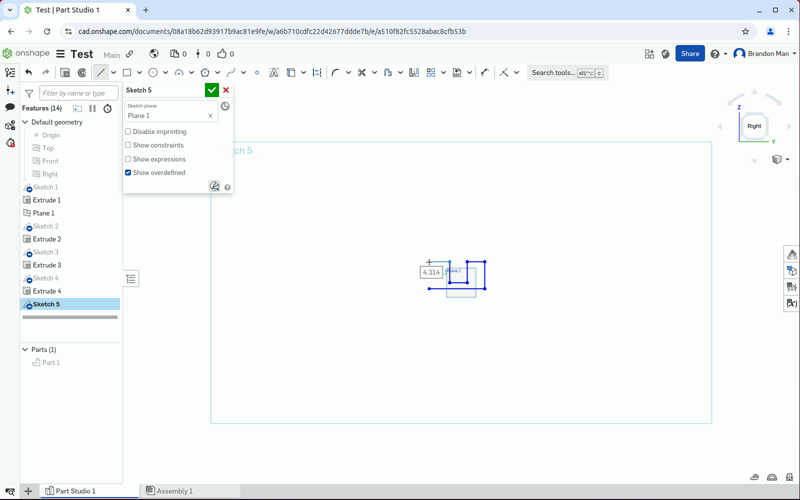
click(429, 261)
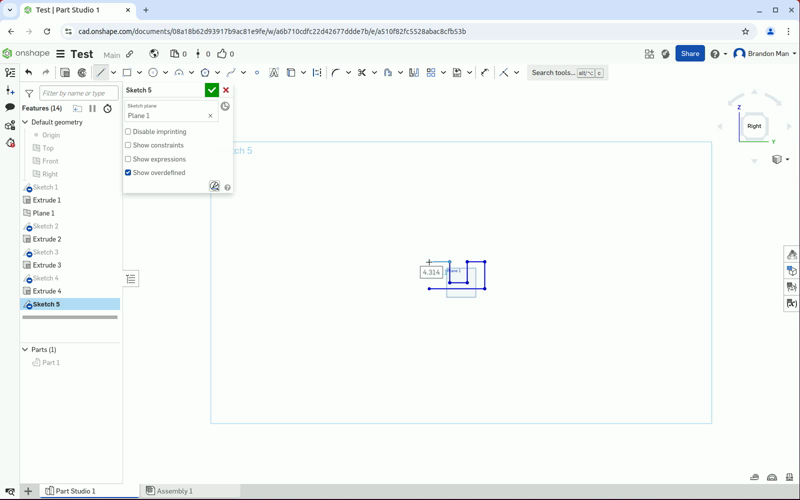
key_up(shift)
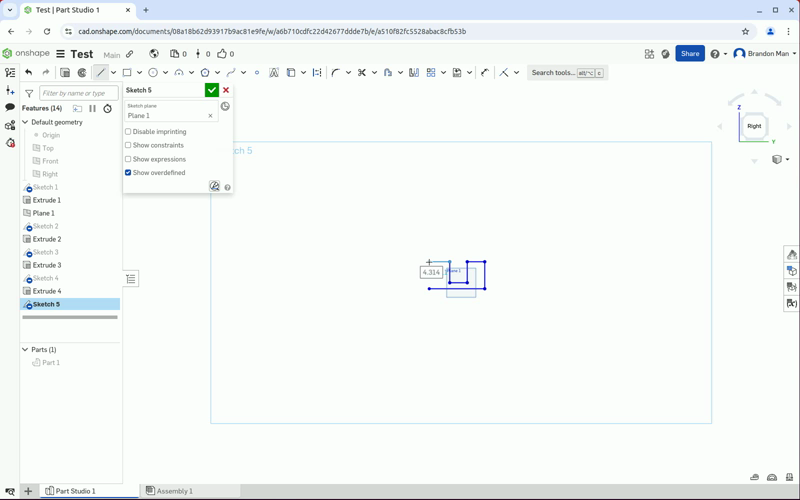
mouse_move(459, 261)
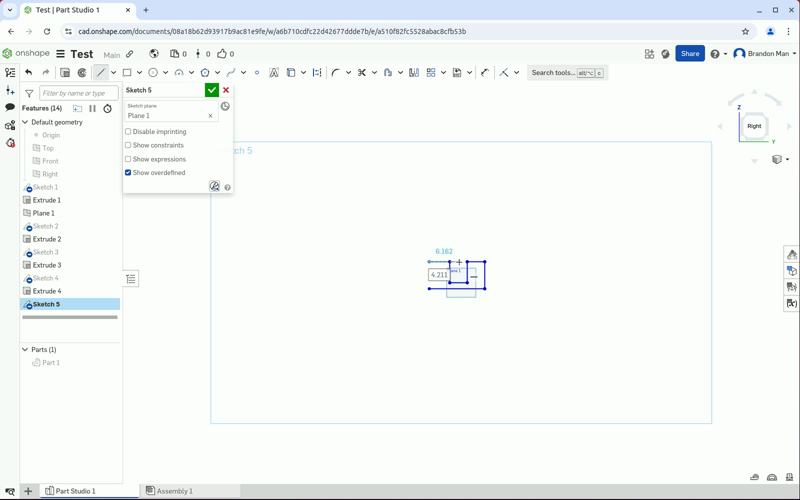
key_down(shift)
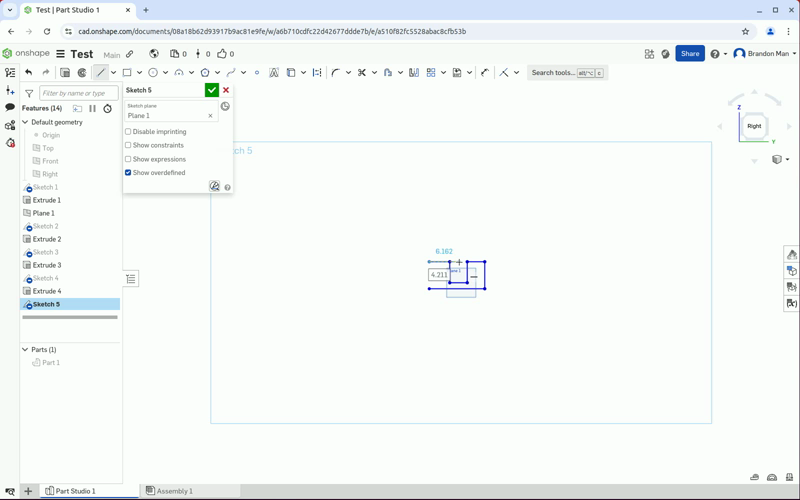
mouse_move(429, 288)
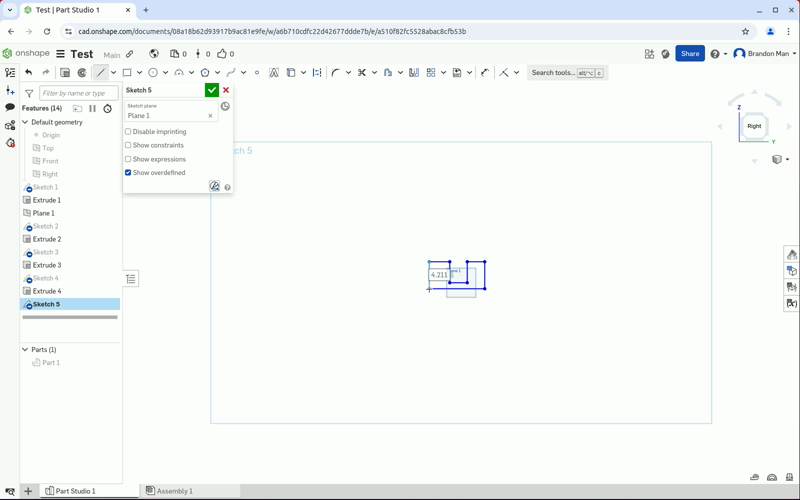
key_up(shift)
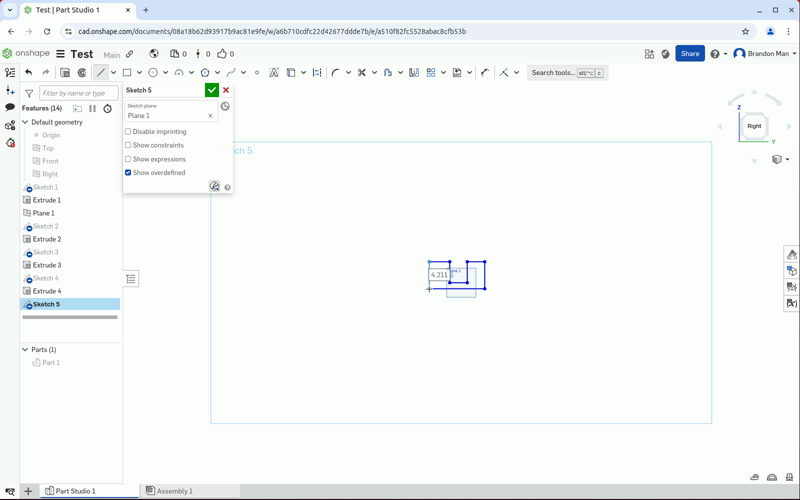
click(429, 288)
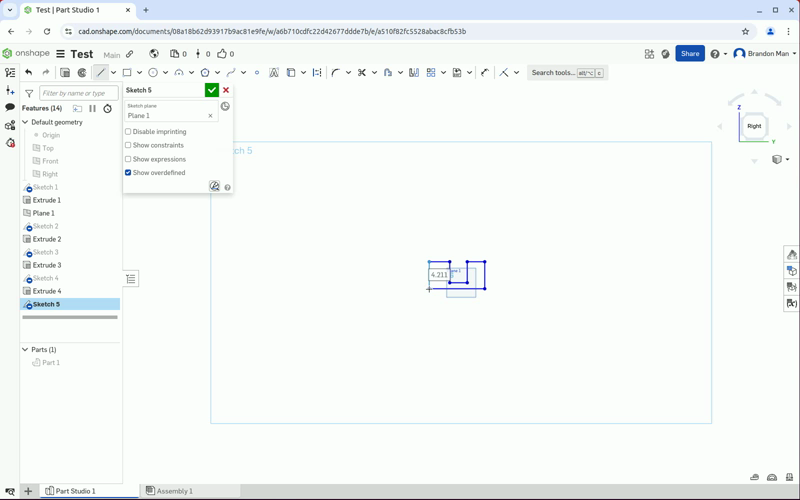
key(esc)
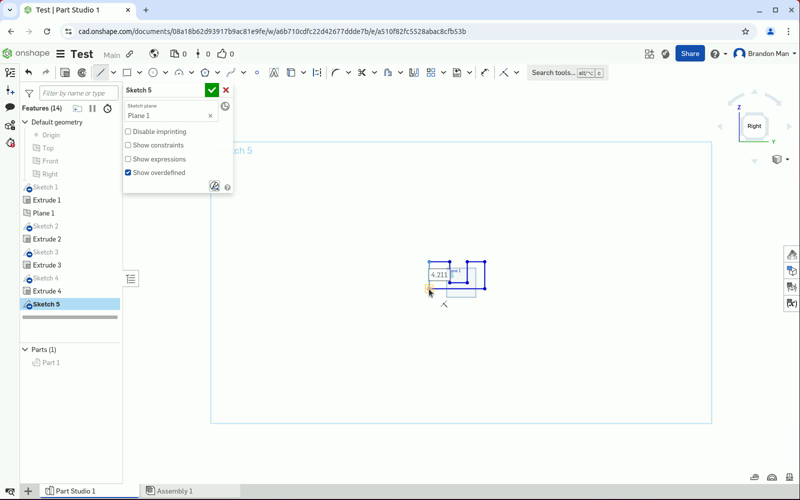
mouse_move(469, 272)
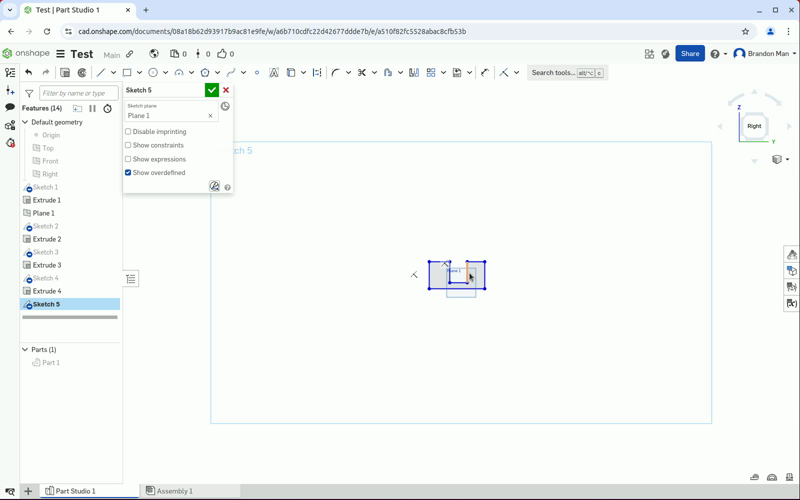
scroll(6)
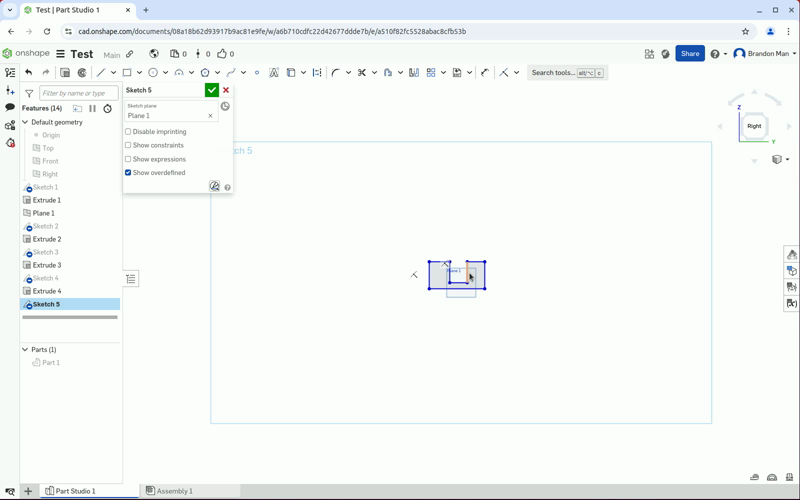
scroll(6)
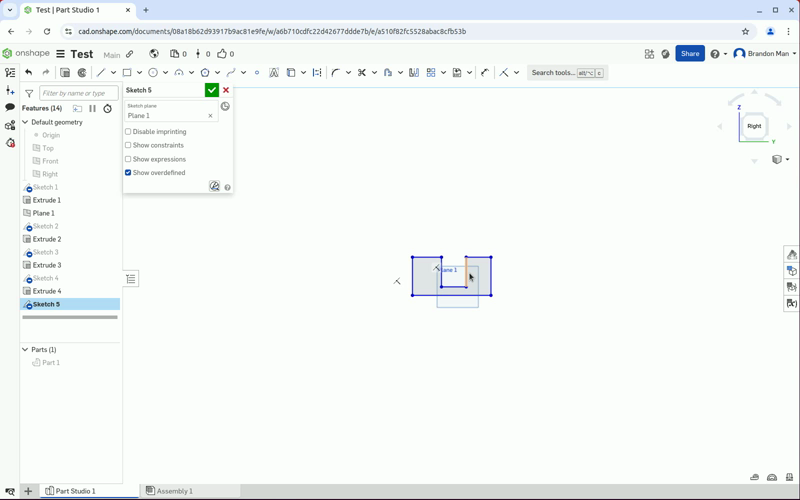
scroll(6)
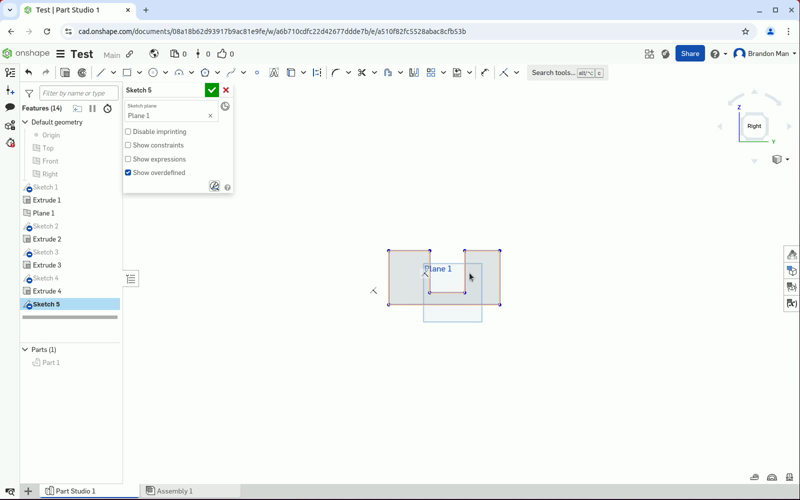
scroll(6)
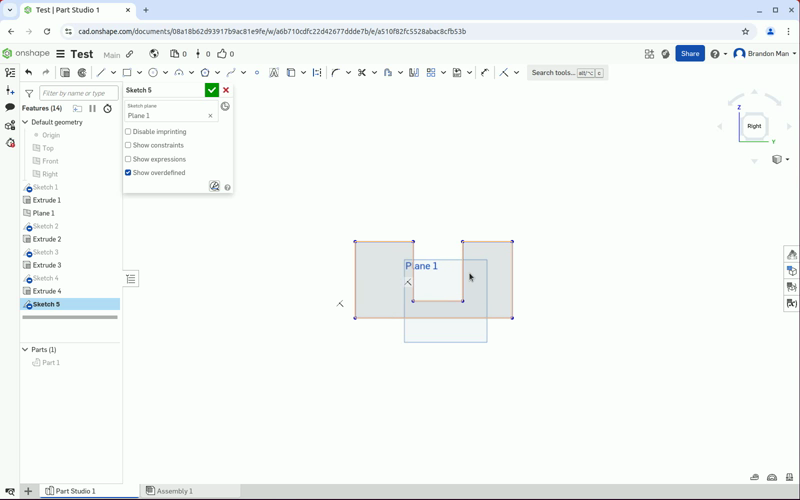
scroll(6)
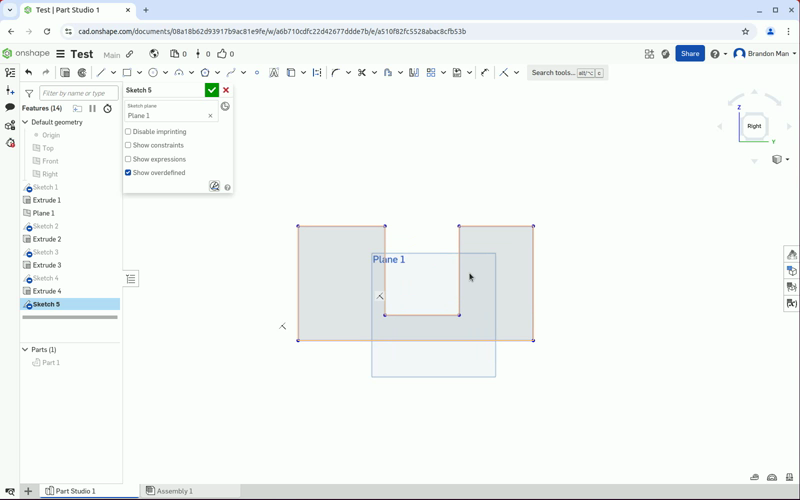
scroll(6)
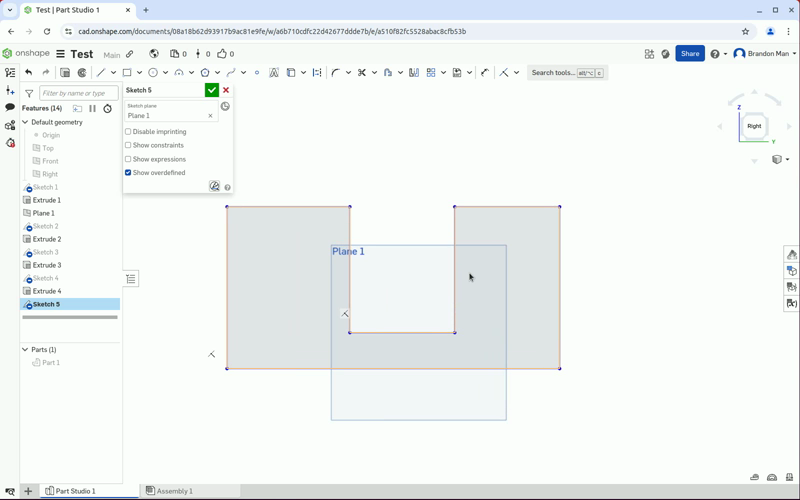
scroll(6)
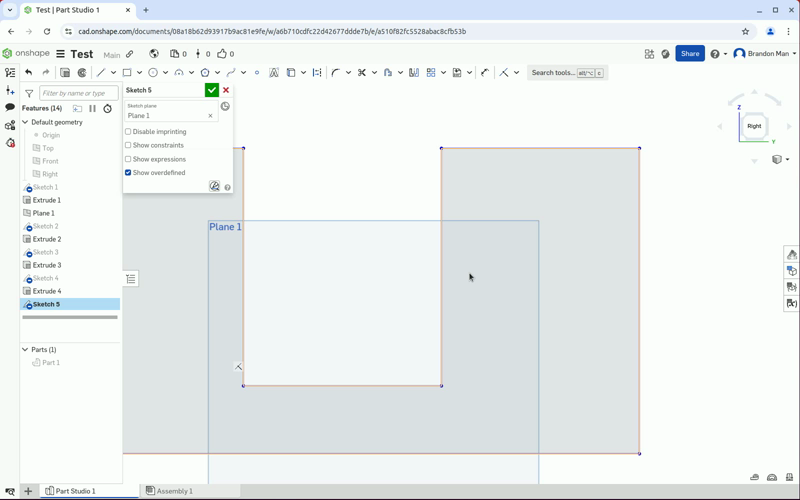
click(469, 272)
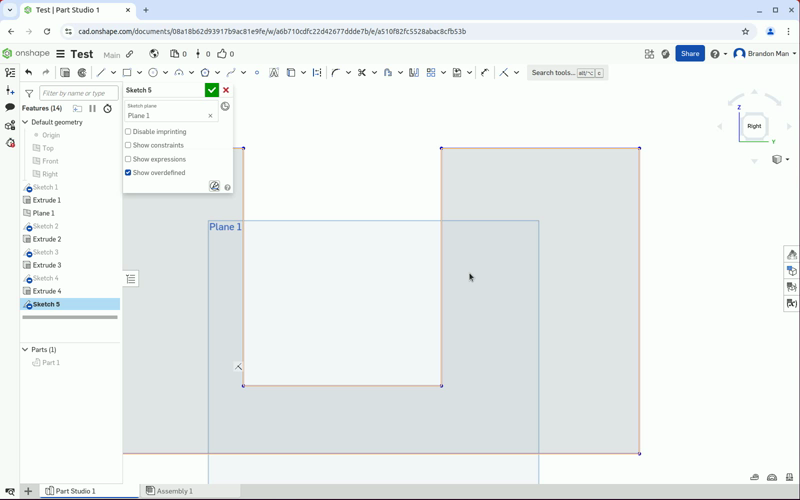
scroll(-6)
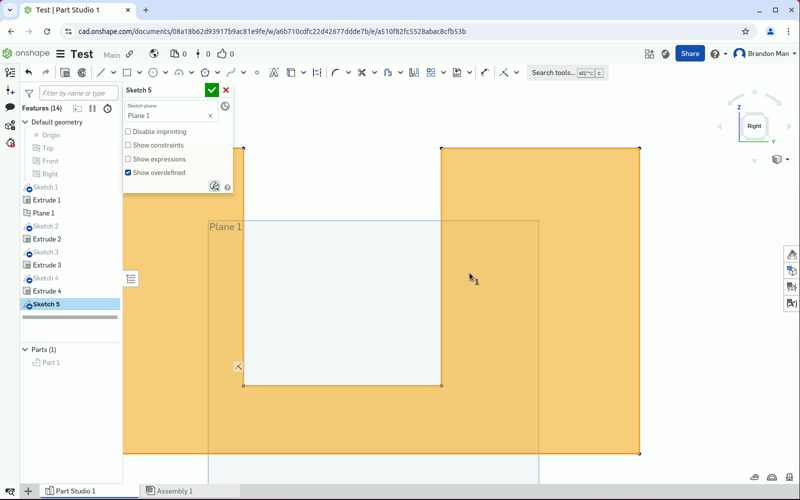
scroll(-6)
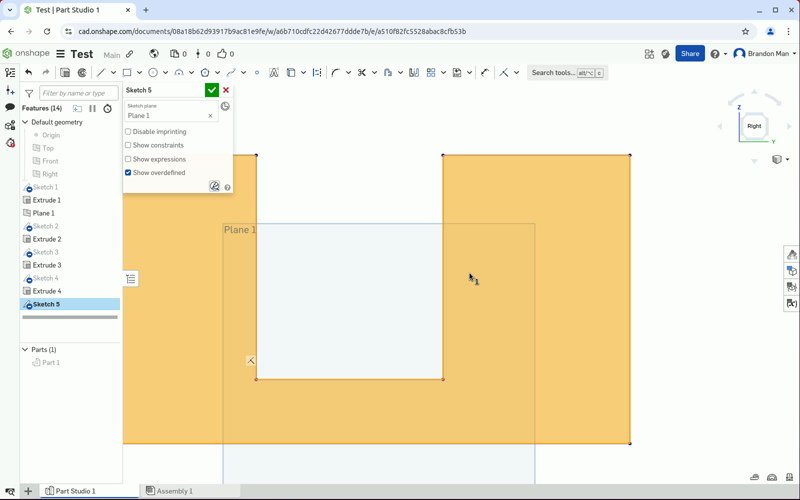
scroll(-6)
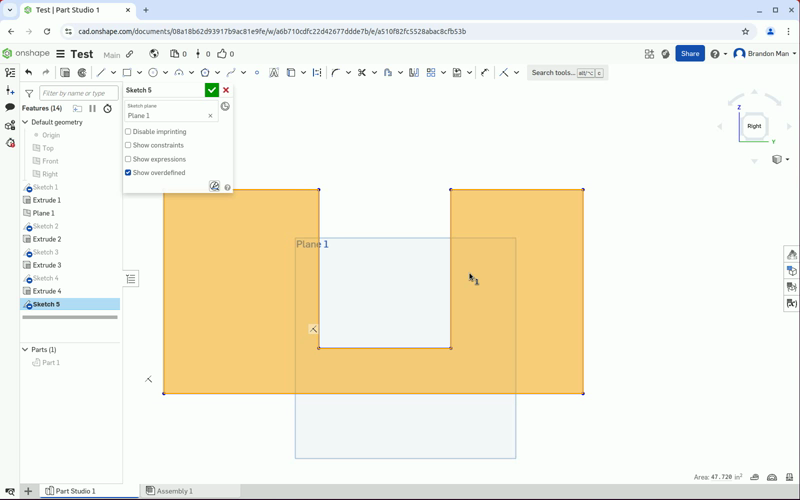
scroll(-6)
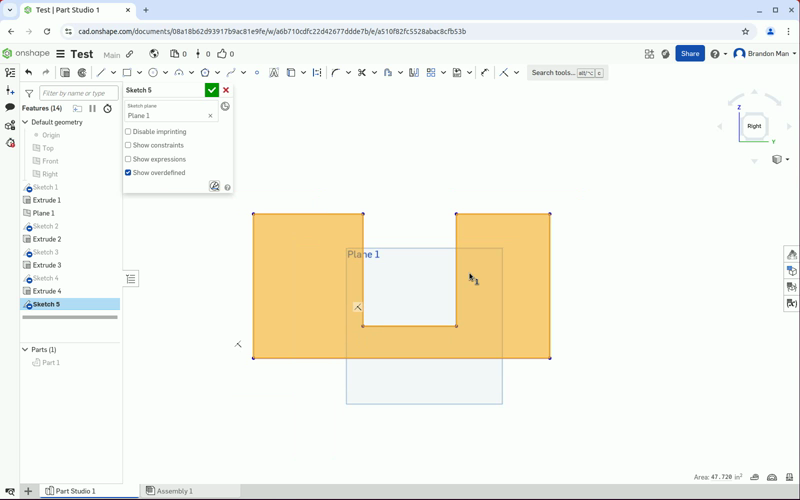
scroll(-6)
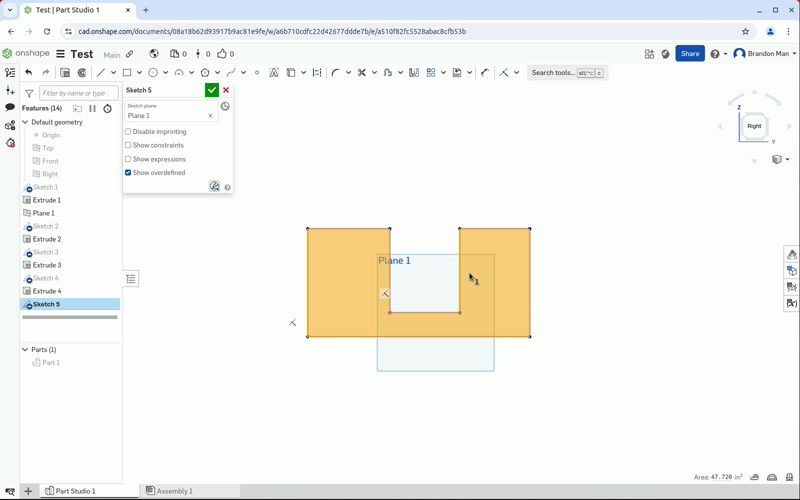
scroll(-6)
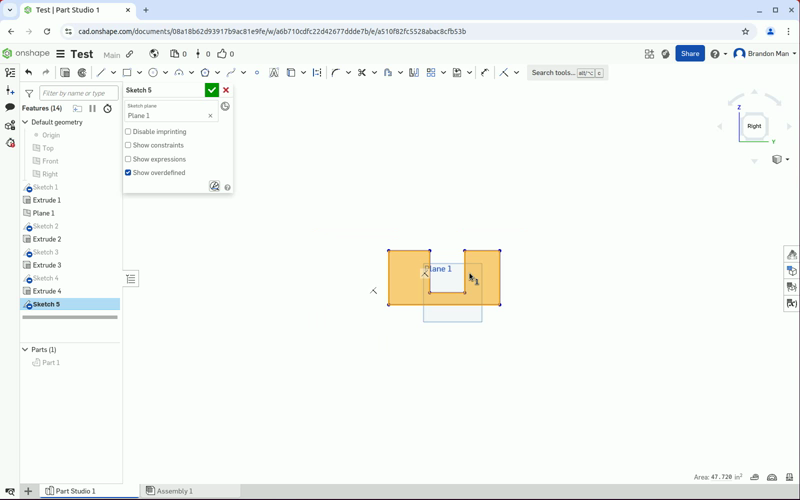
scroll(-6)
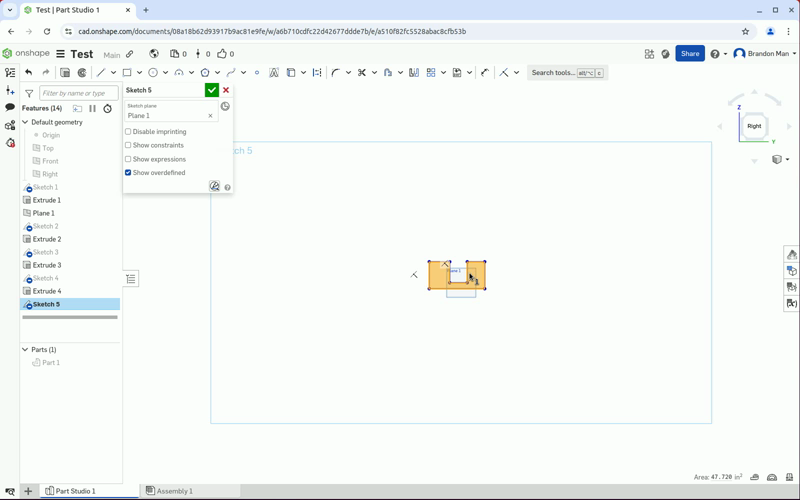
mouse_move(73, 352)
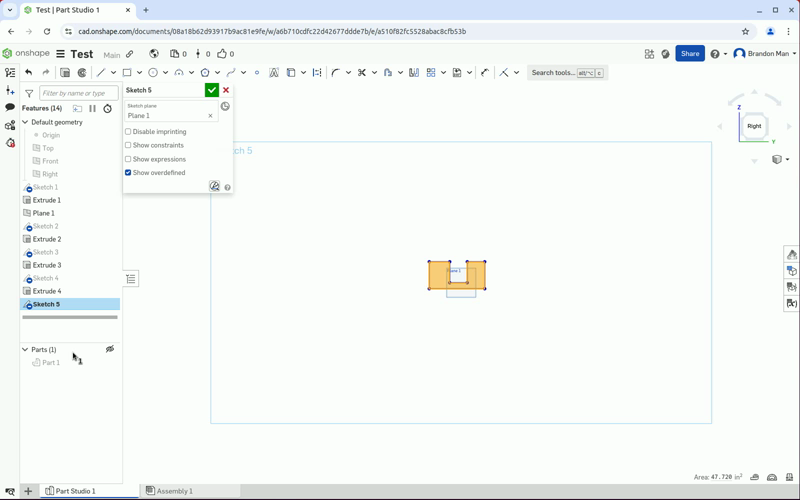
key(shift+y)
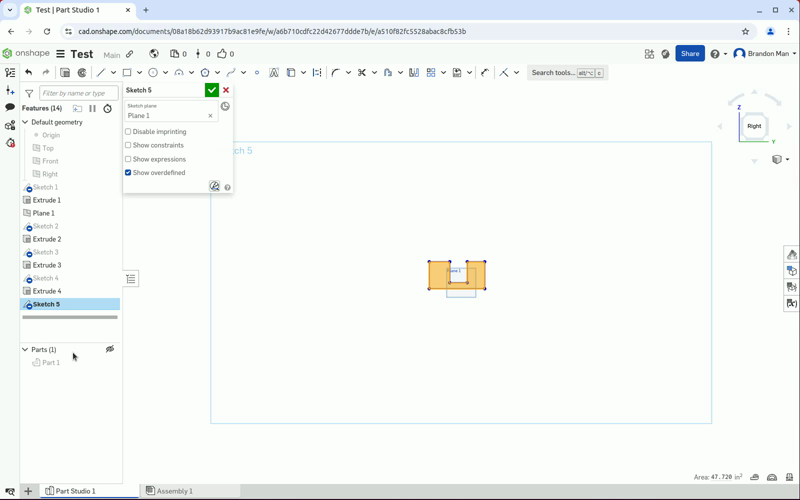
key(shift+e)
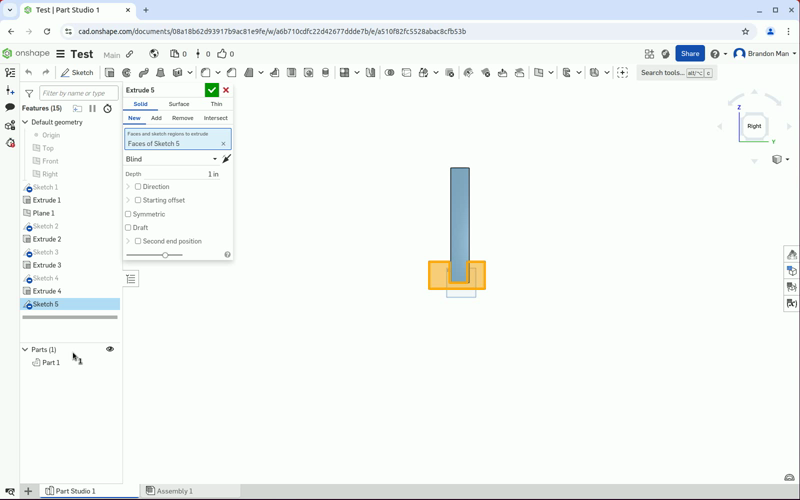
mouse_move(143, 106)
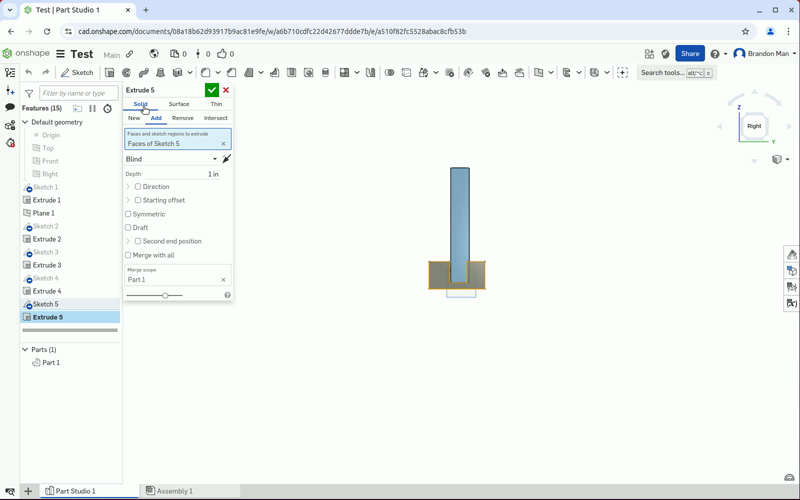
click(143, 106)
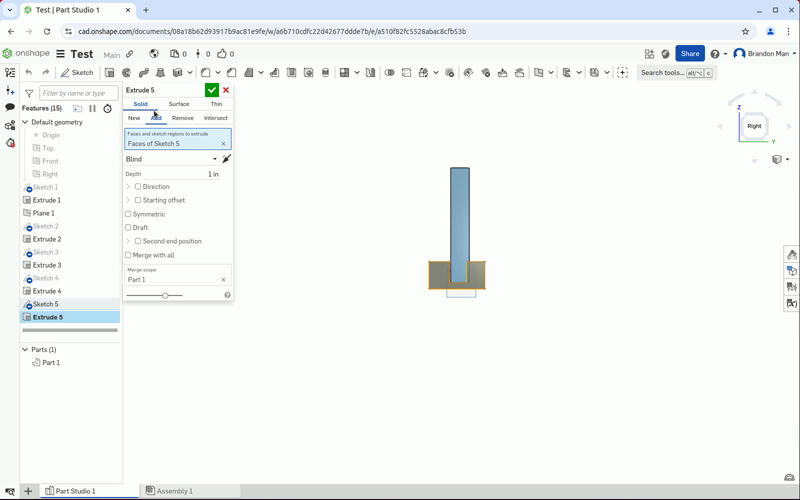
mouse_move(186, 120)
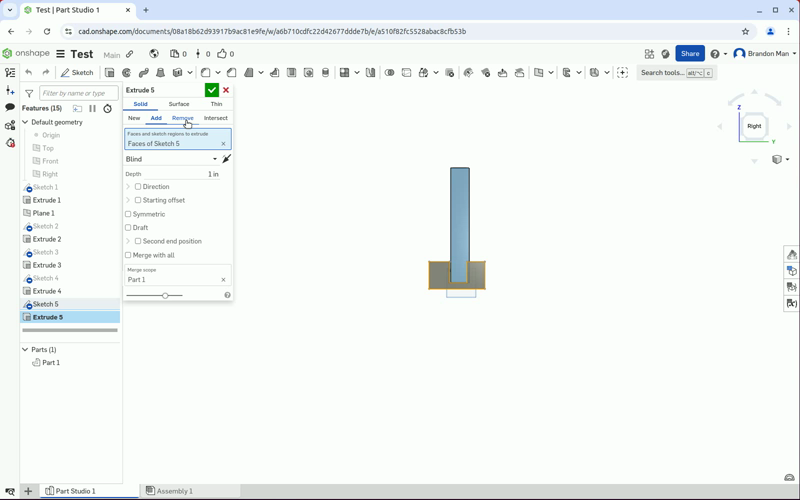
click(186, 120)
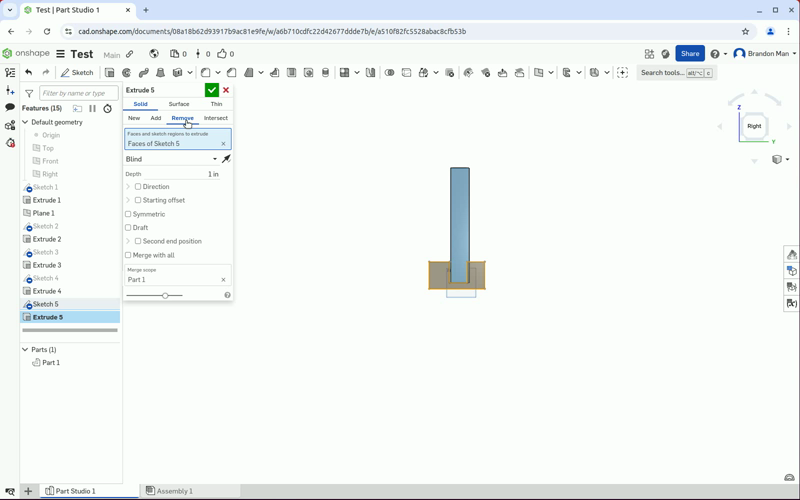
key(tab, 4)
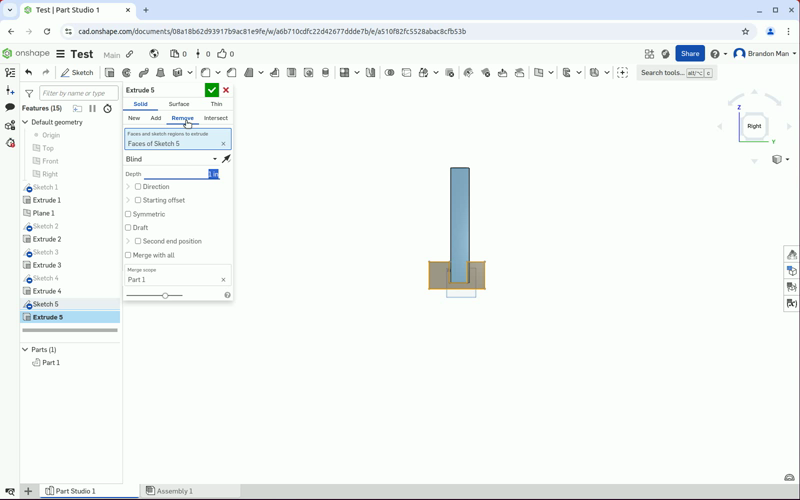
text(4.814)
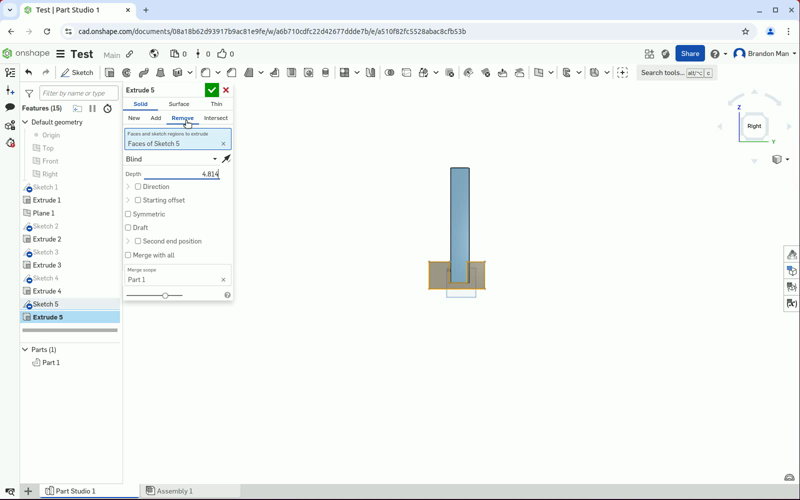
key(tab, 6)
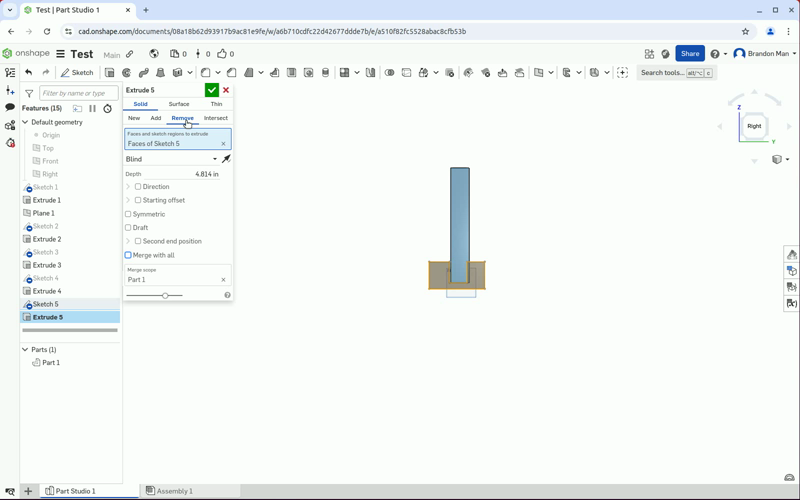
key(space)
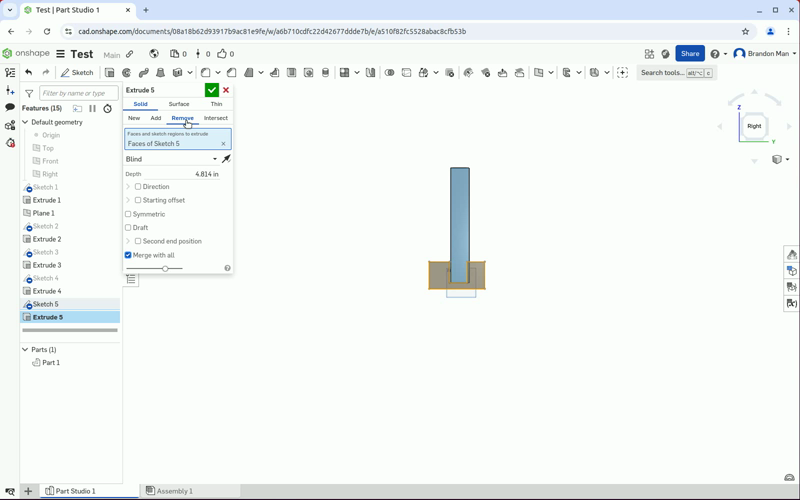
key(enter)
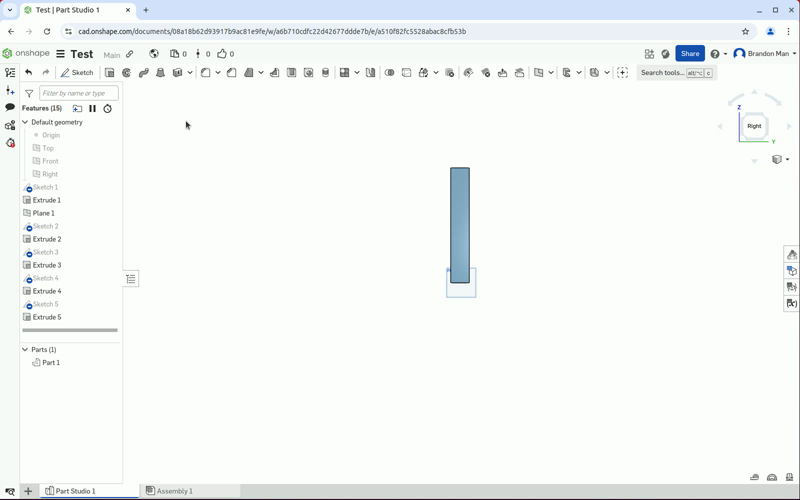
key(shift+h)
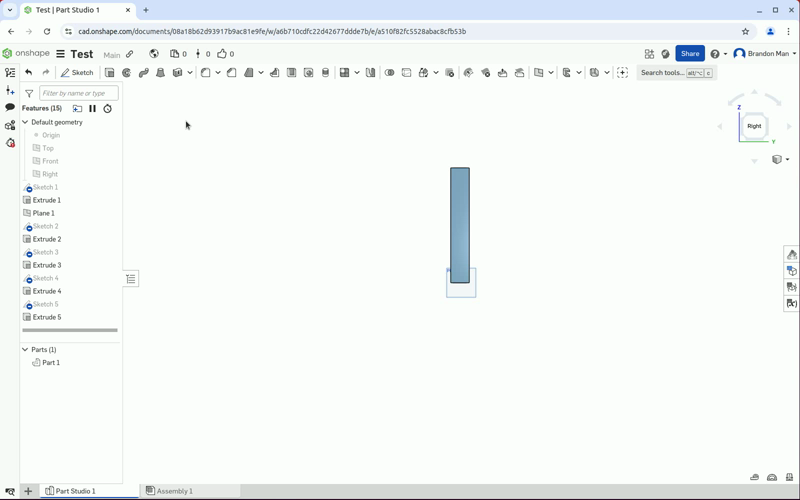
key(shift+h)
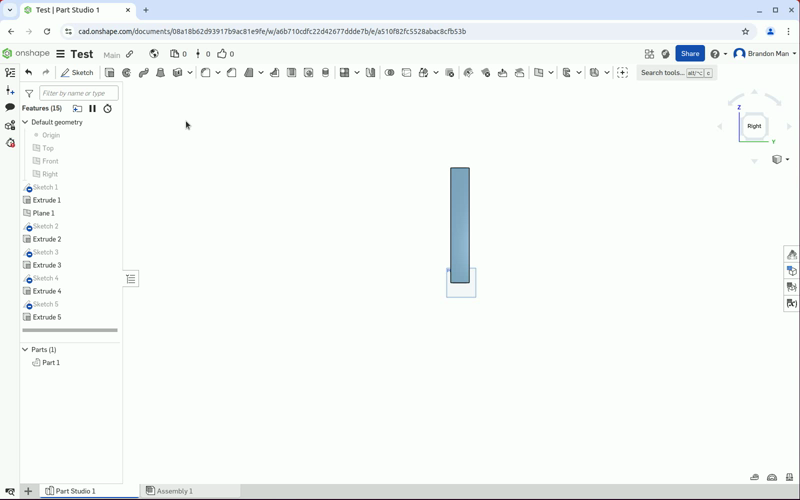
mouse_move(73, 189)
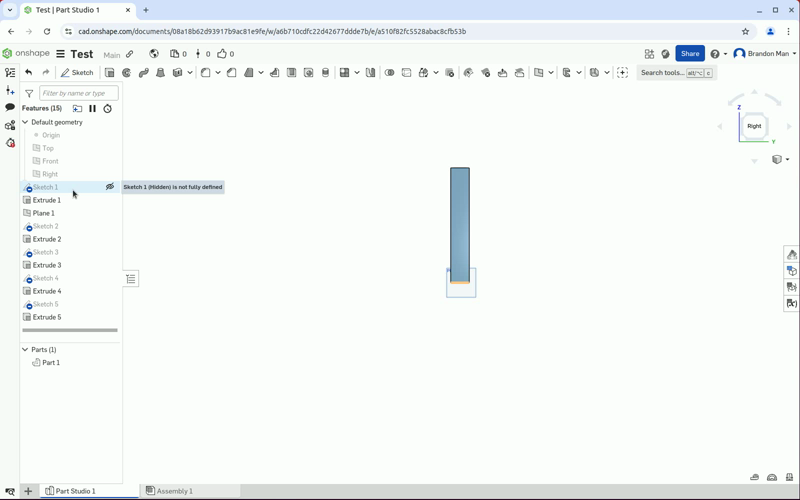
click(73, 189)
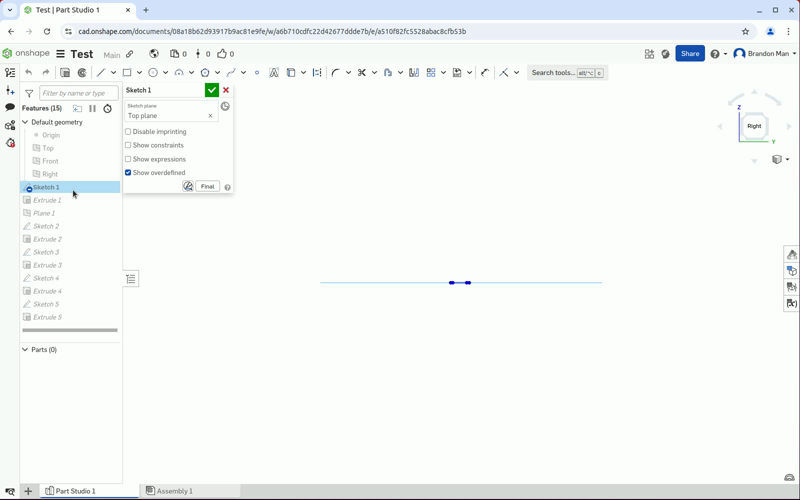
mouse_move(229, 92)
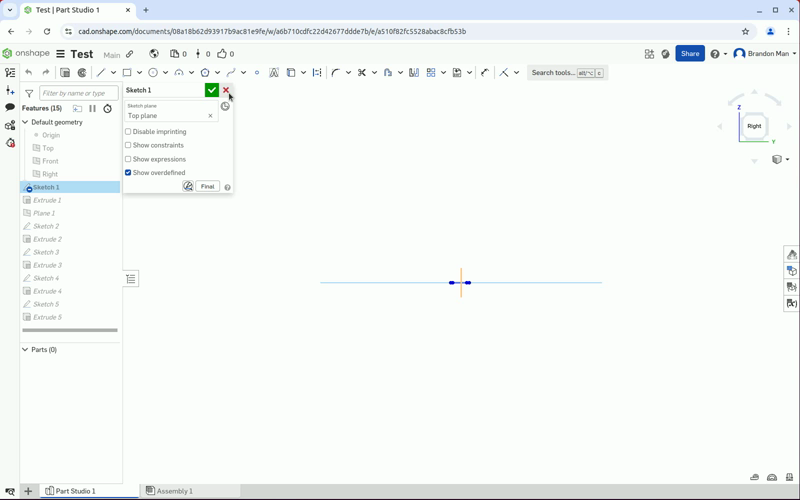
click(229, 92)
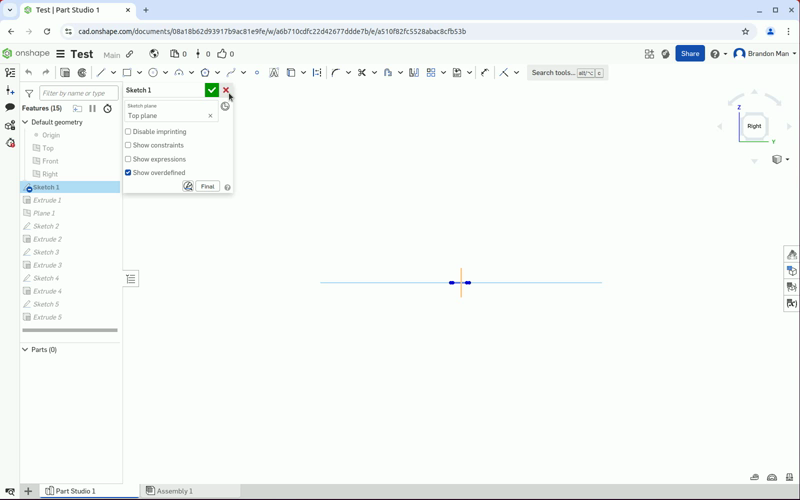
key(shift+s)
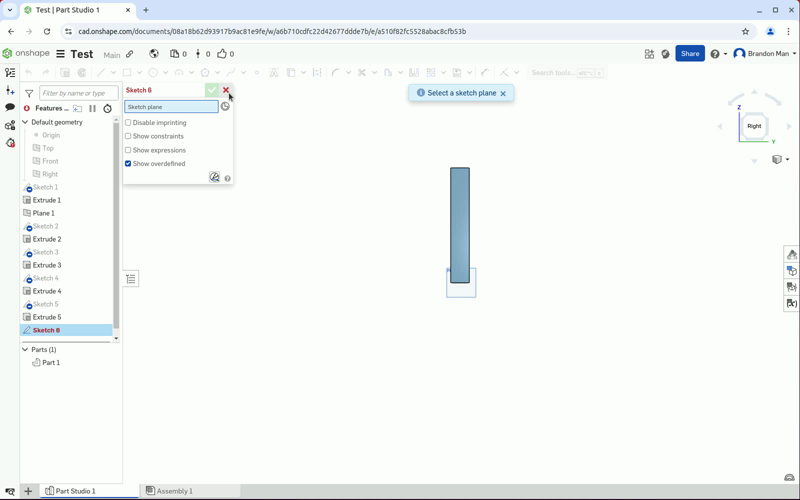
mouse_move(69, 215)
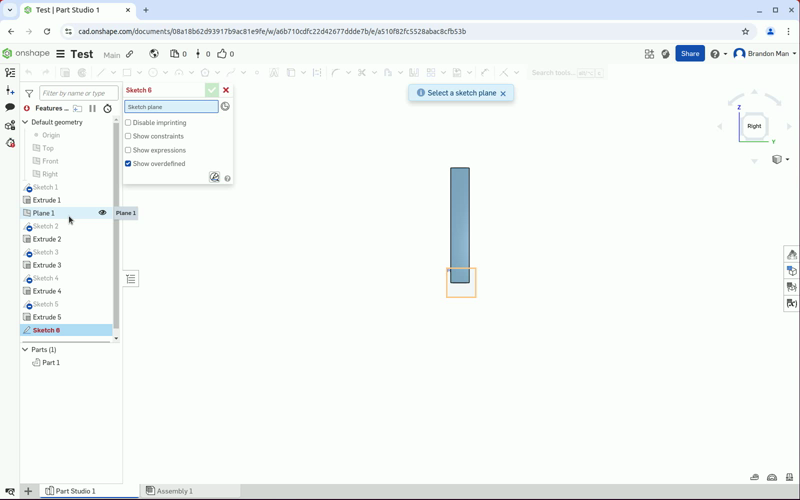
click(69, 215)
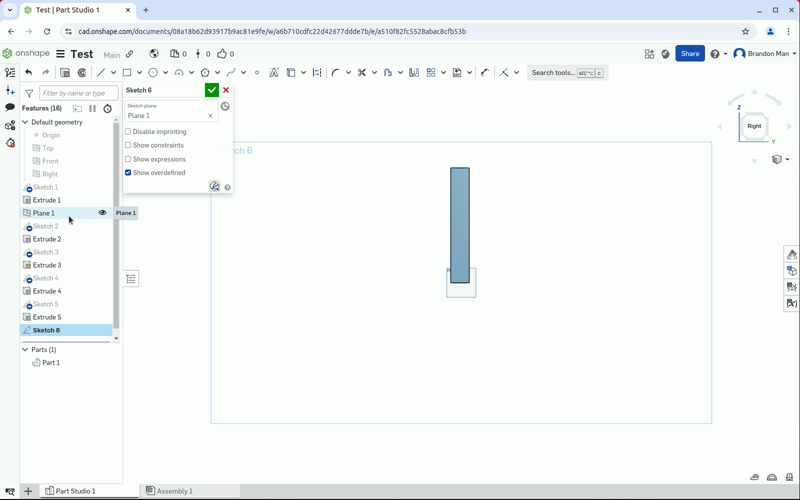
mouse_move(73, 352)
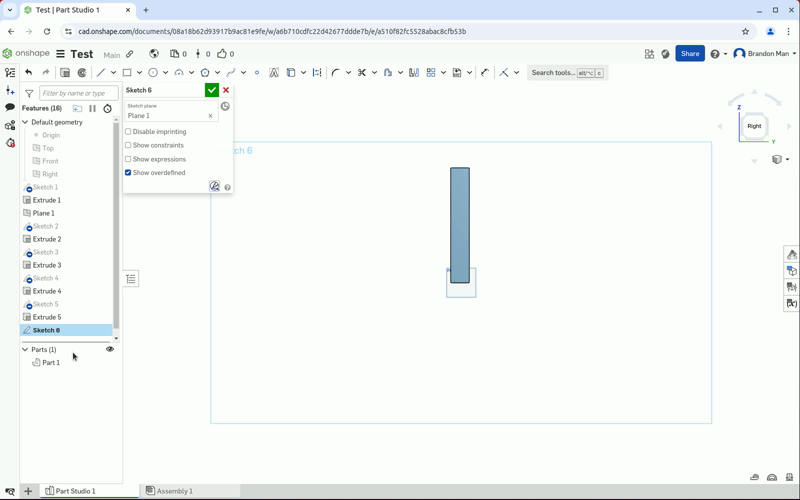
key(y)
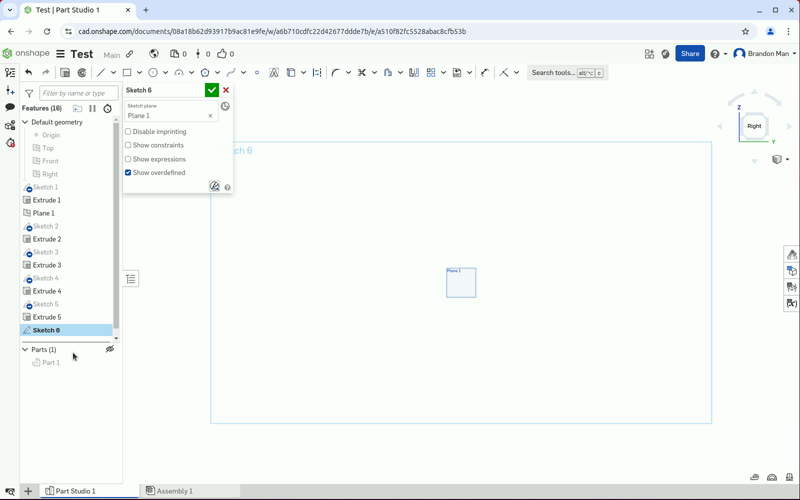
key(l)
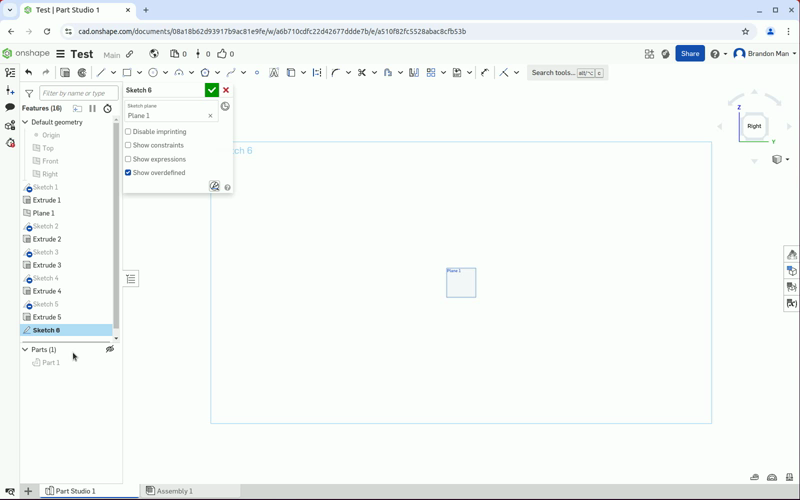
key_down(shift)
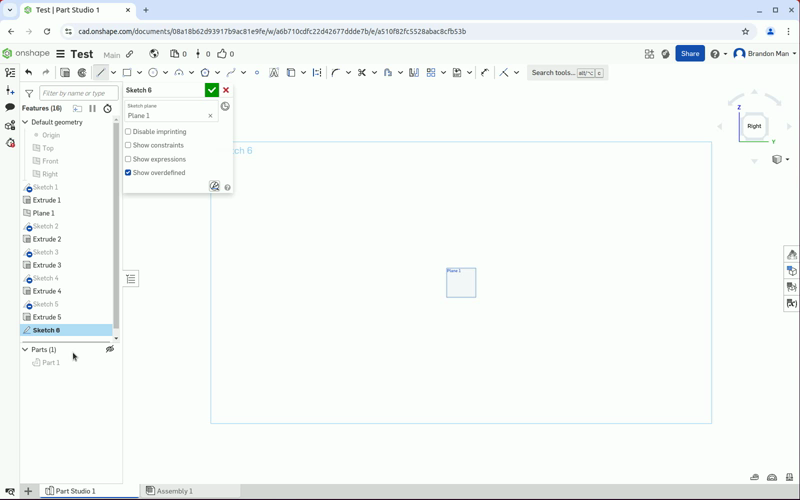
mouse_move(450, 282)
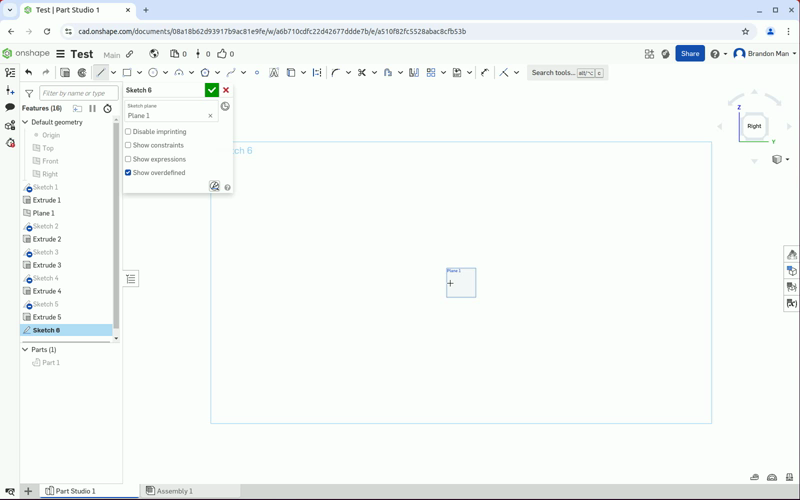
click(450, 282)
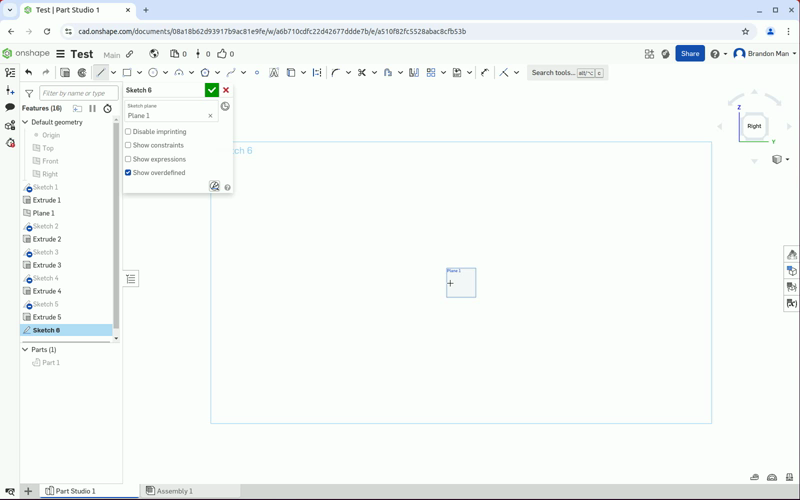
key_up(shift)
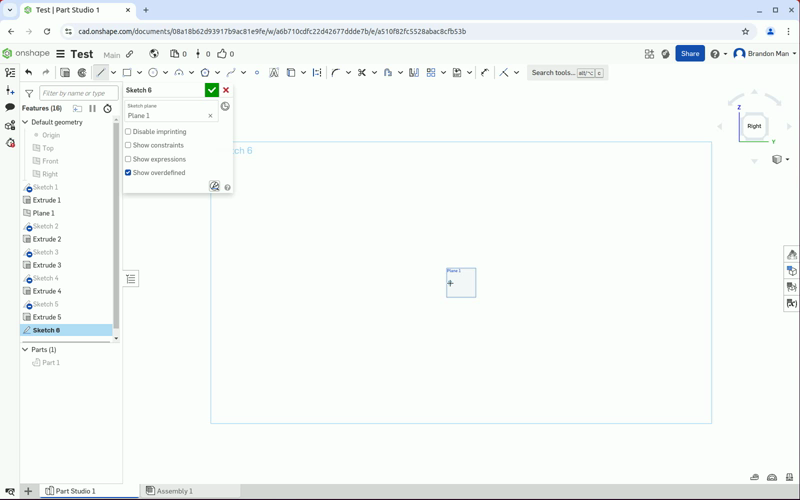
key_down(shift)
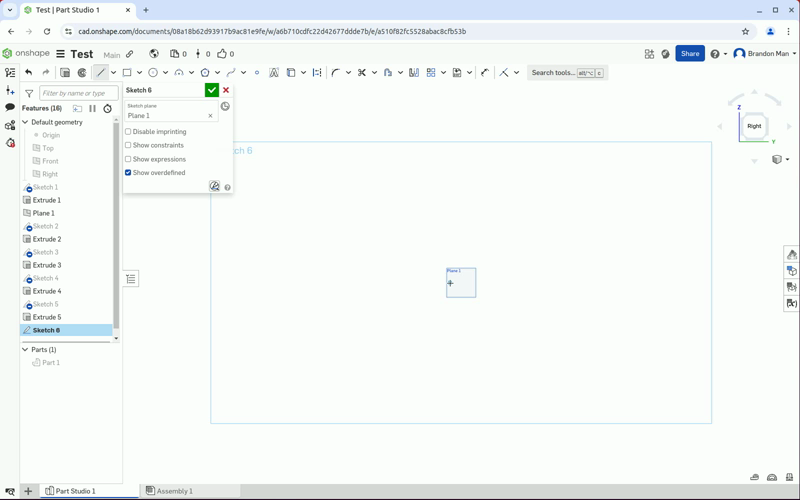
mouse_move(480, 282)
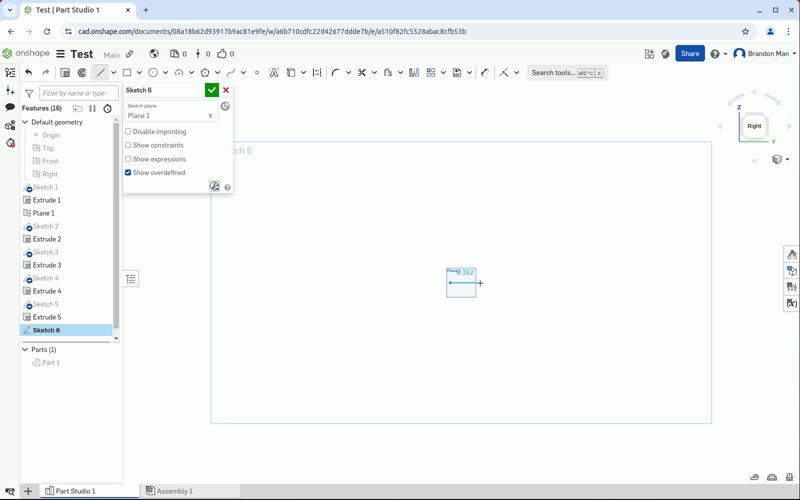
mouse_move(468, 282)
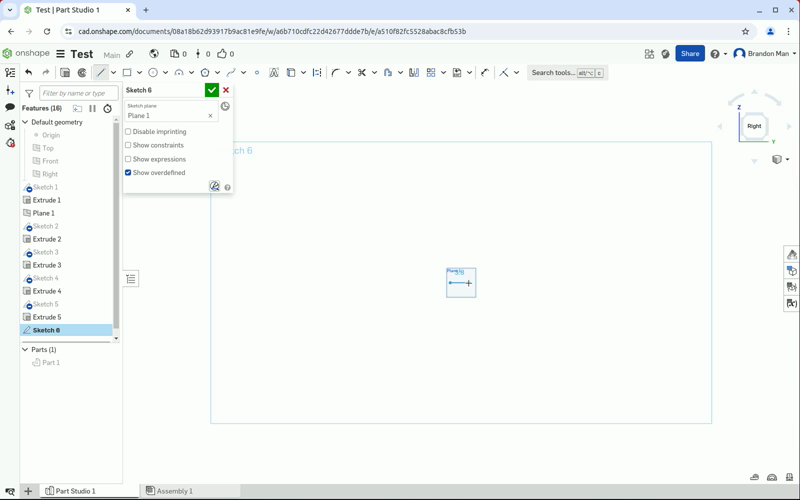
click(468, 282)
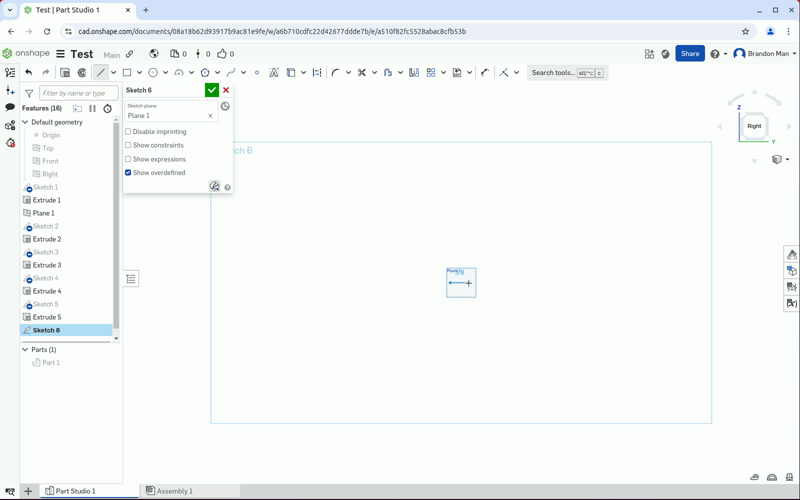
key_up(shift)
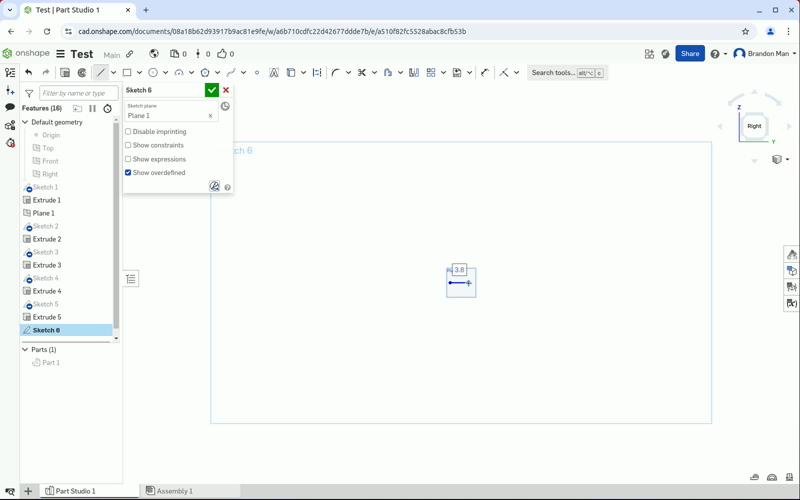
key_down(shift)
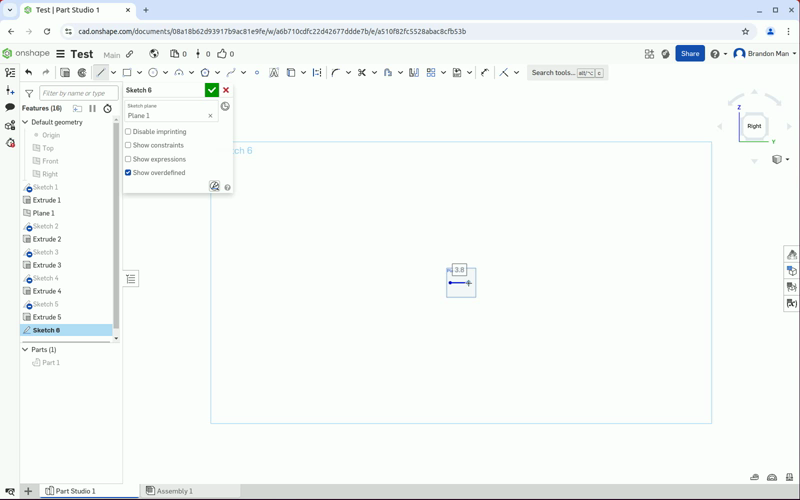
mouse_move(498, 282)
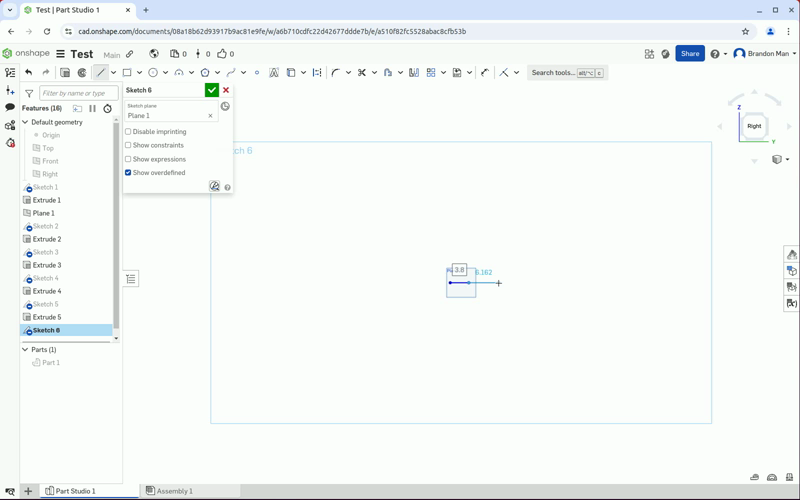
mouse_move(468, 261)
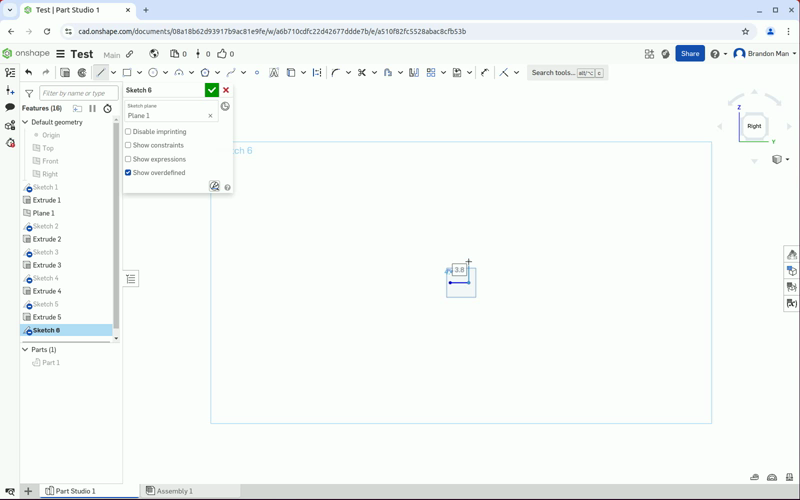
click(468, 261)
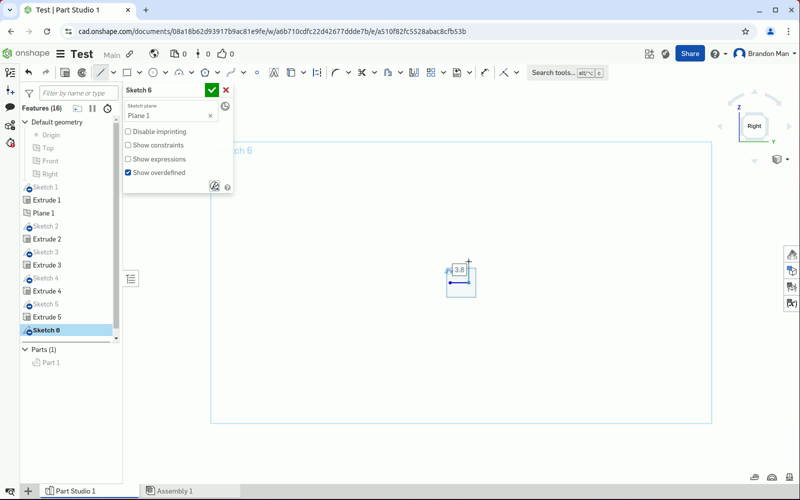
key_up(shift)
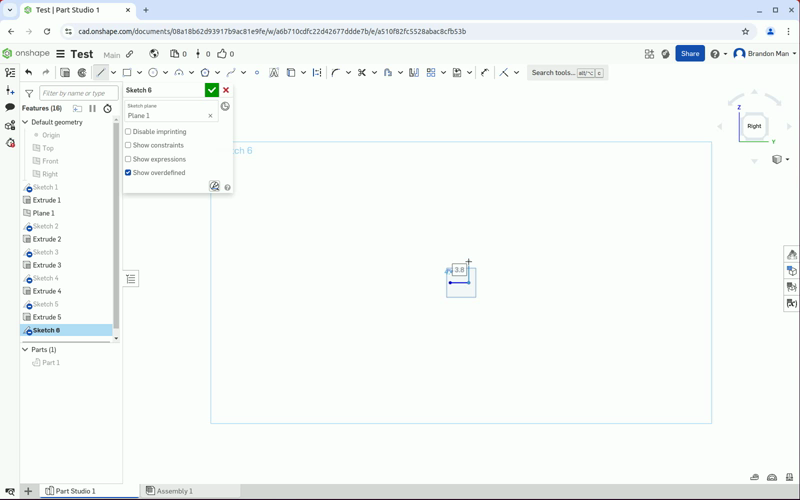
key_down(shift)
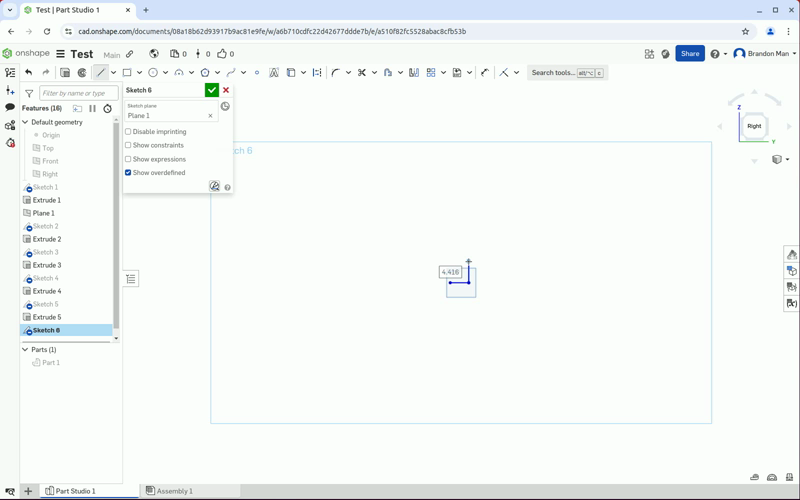
mouse_move(498, 261)
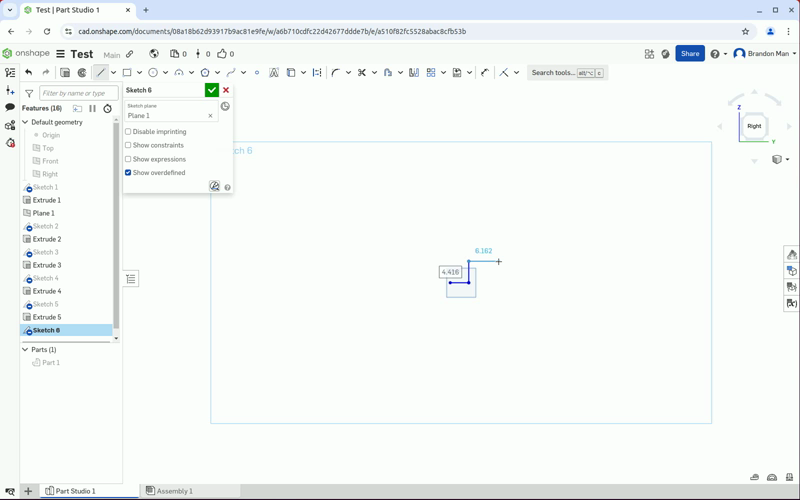
mouse_move(450, 261)
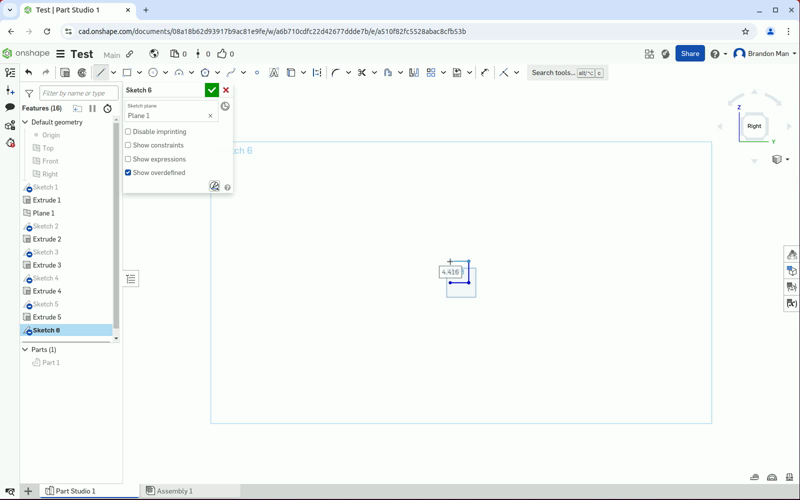
click(450, 261)
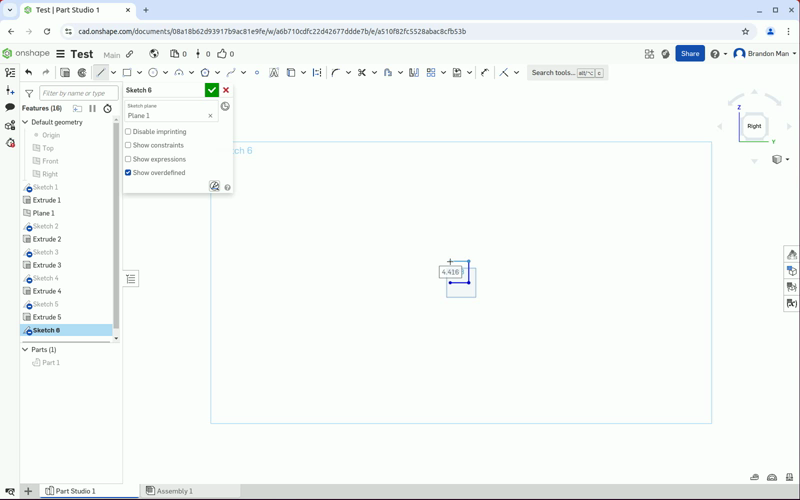
key_up(shift)
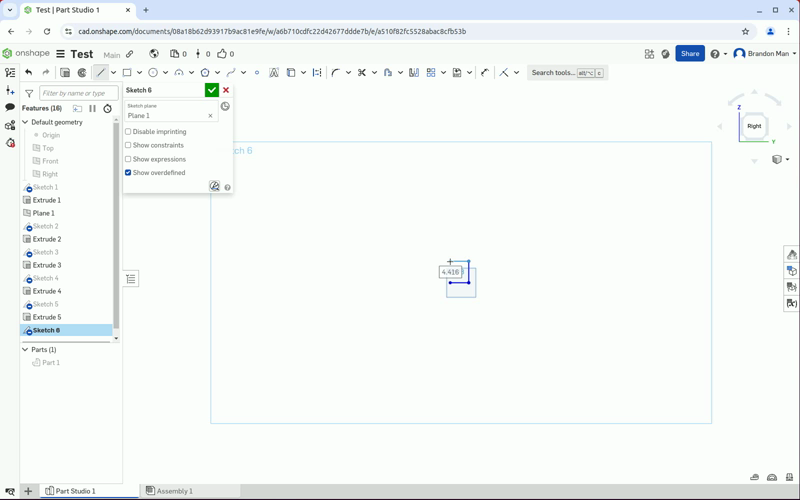
mouse_move(480, 261)
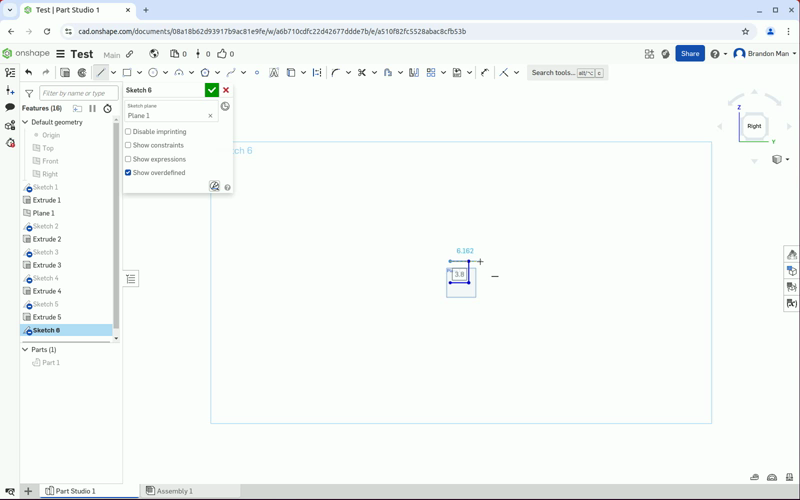
key_down(shift)
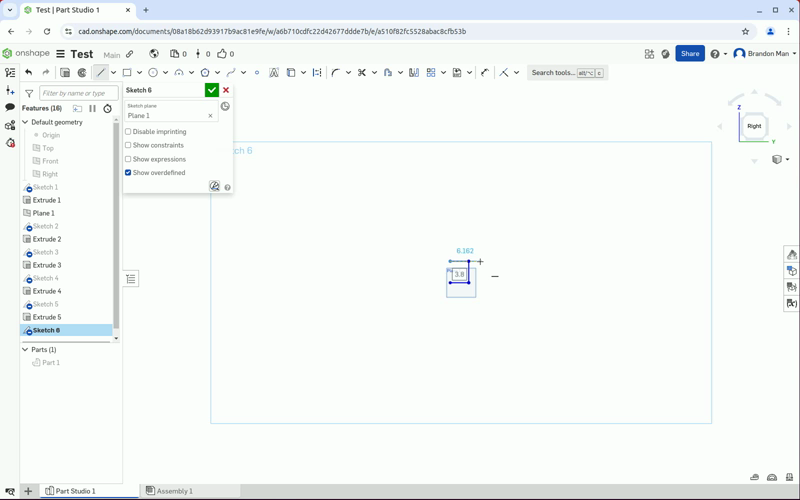
mouse_move(450, 282)
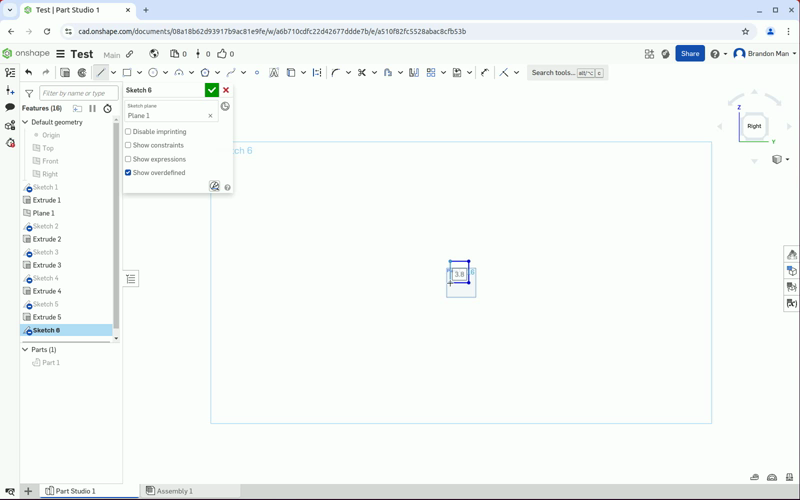
key_up(shift)
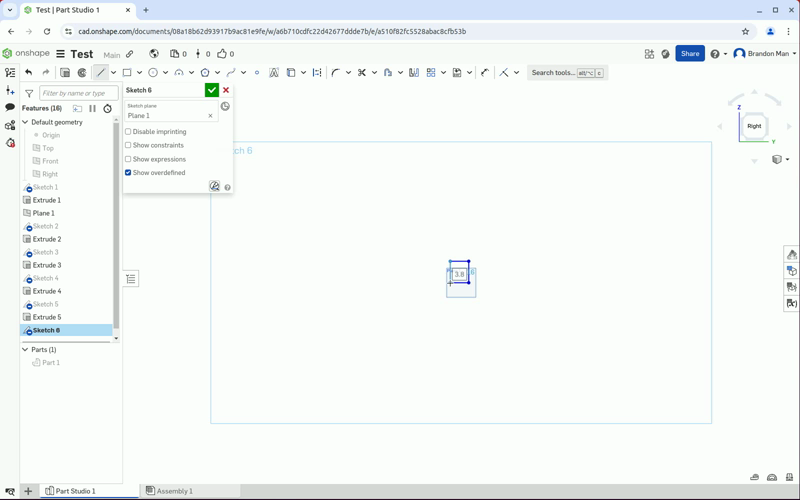
click(450, 282)
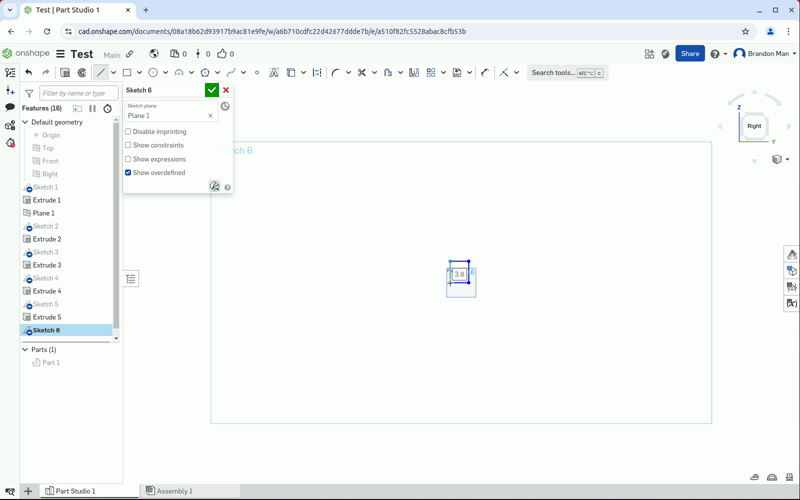
key(esc)
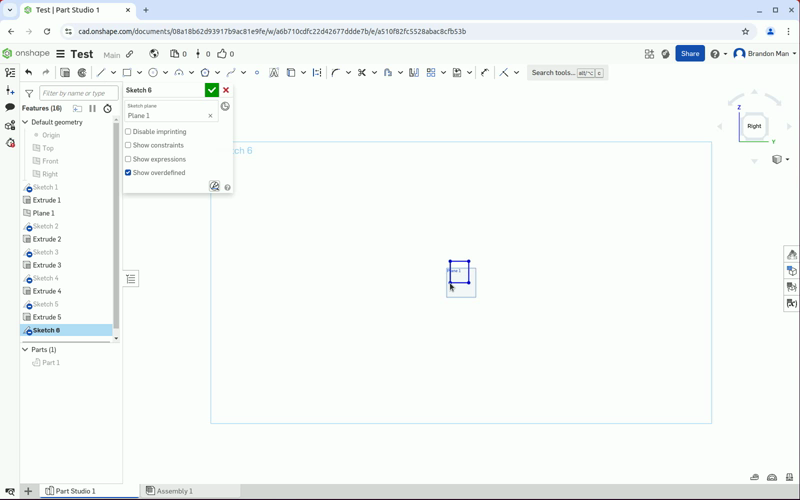
mouse_move(457, 264)
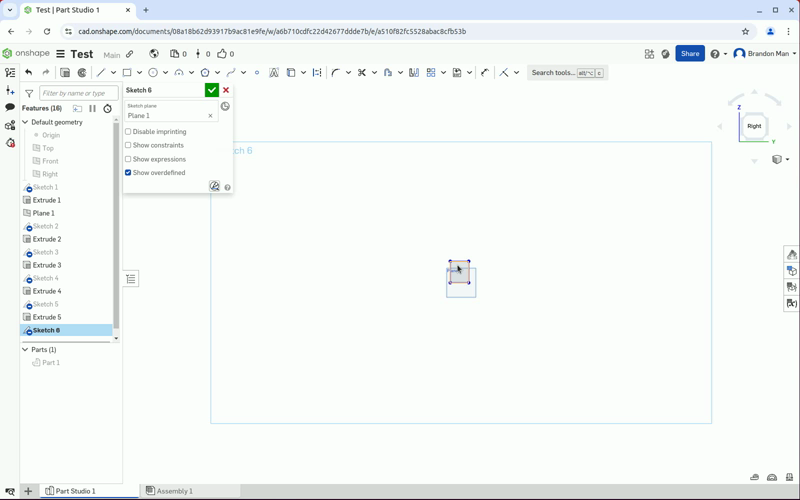
scroll(6)
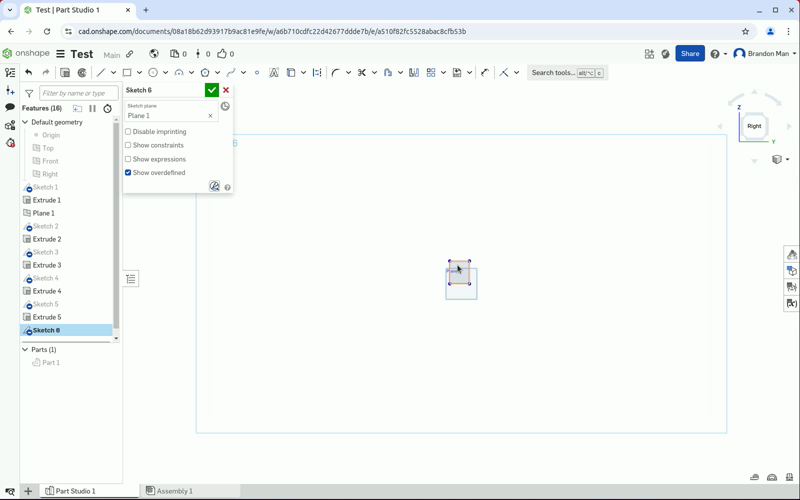
scroll(6)
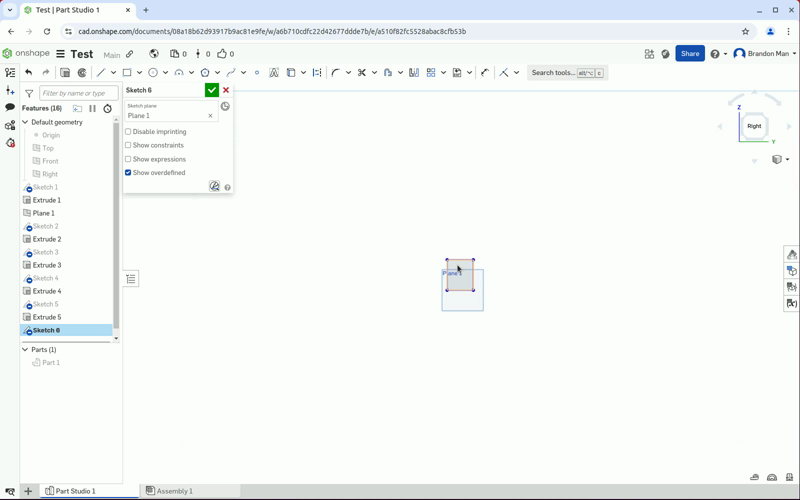
scroll(6)
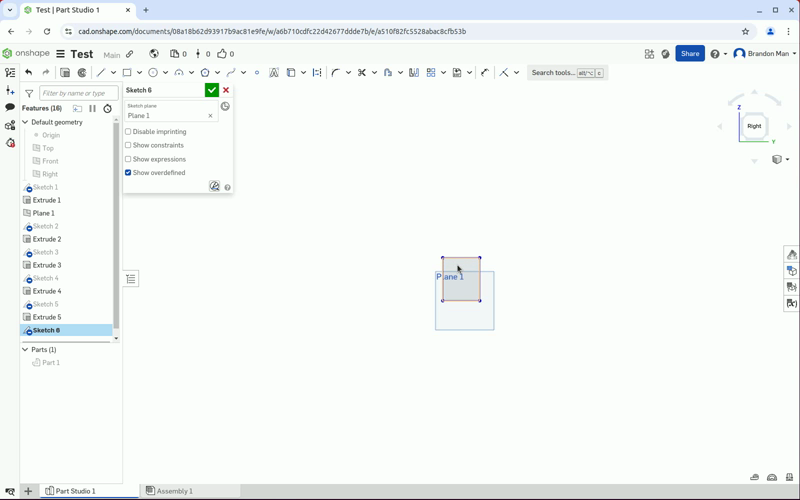
scroll(6)
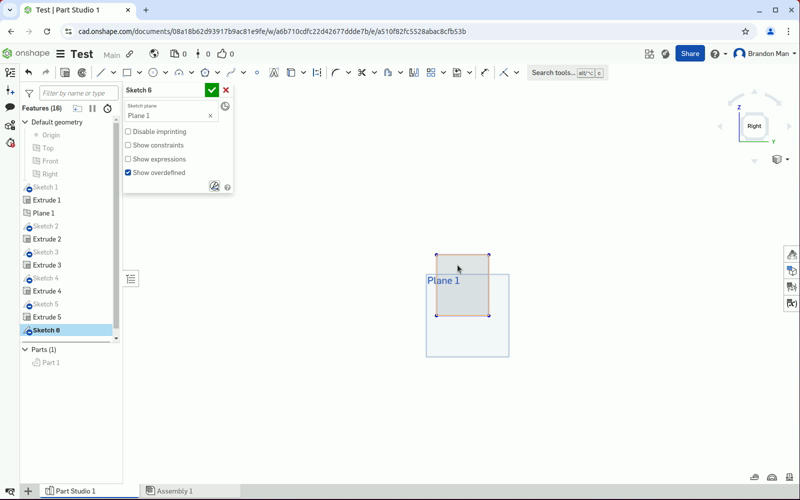
scroll(6)
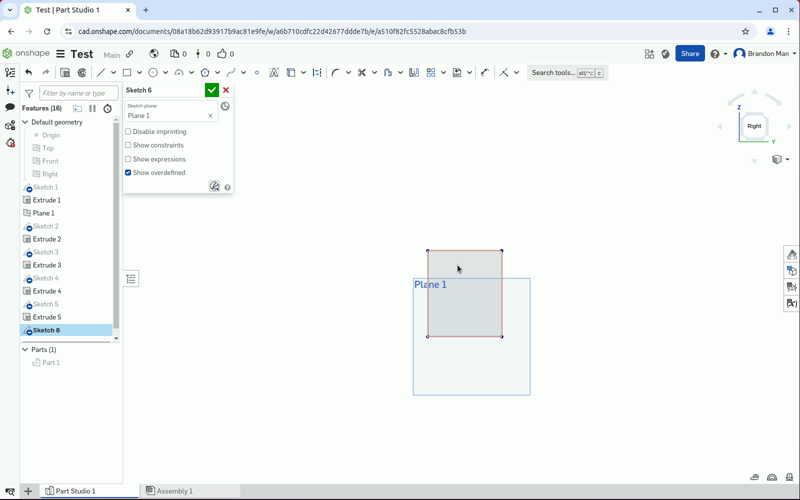
scroll(6)
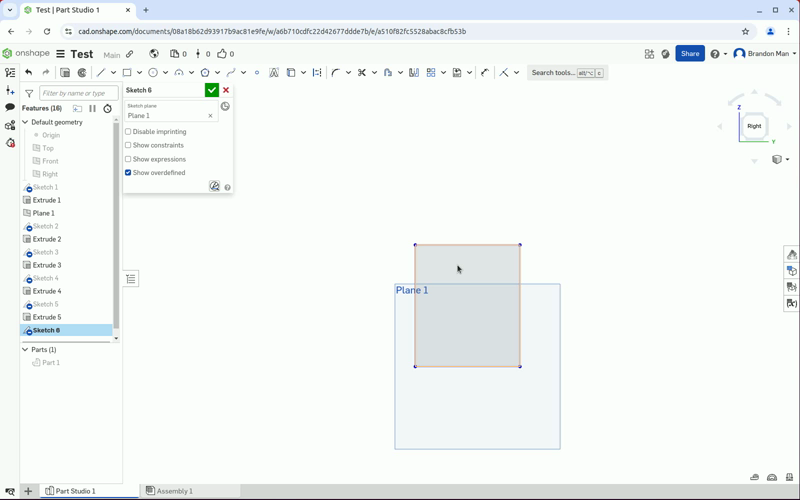
scroll(6)
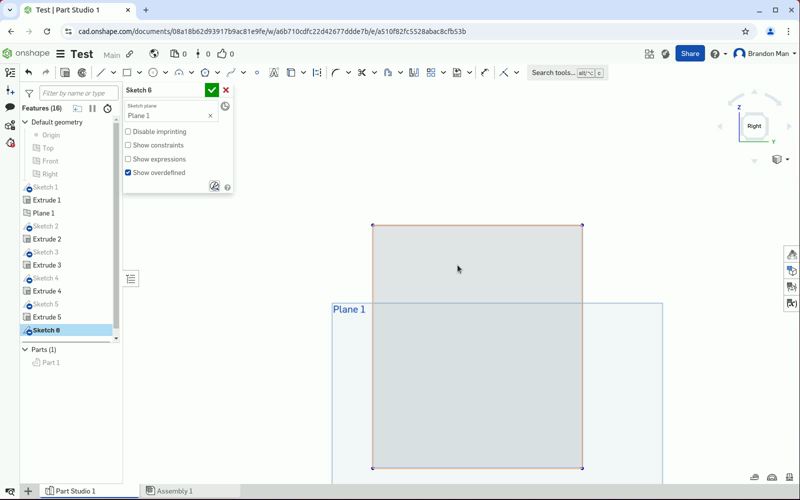
click(457, 264)
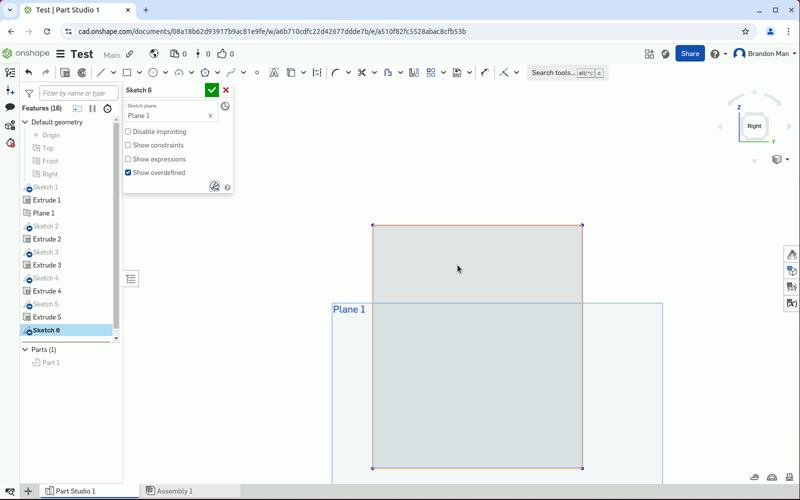
scroll(-6)
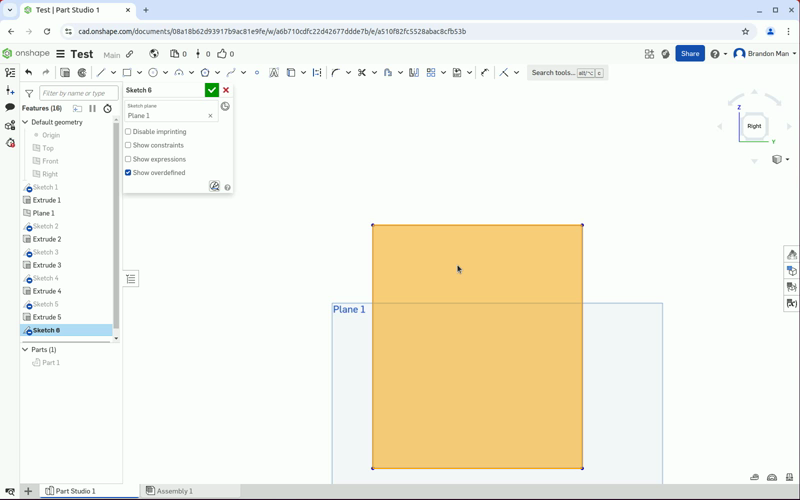
scroll(-6)
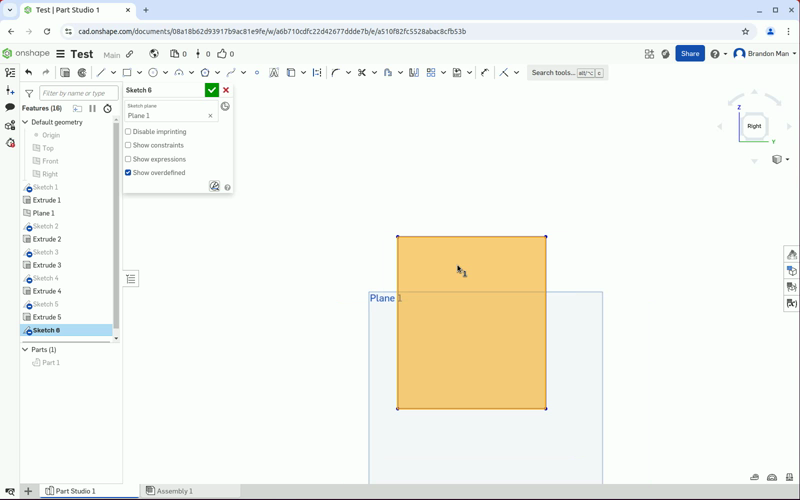
scroll(-6)
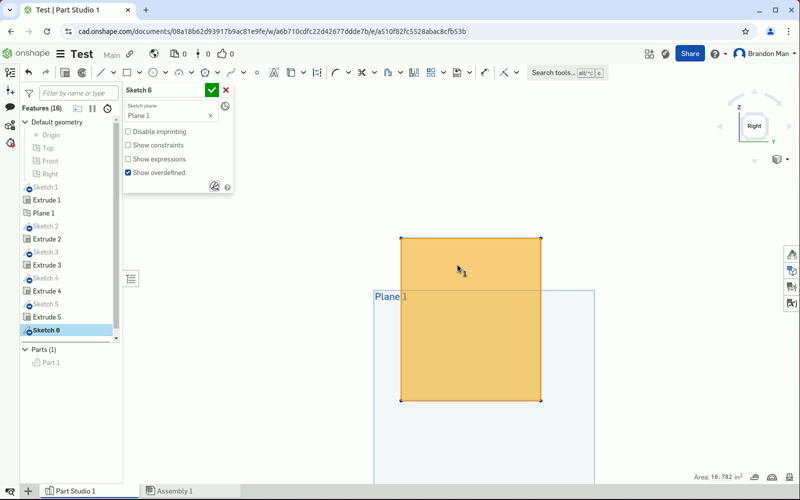
scroll(-6)
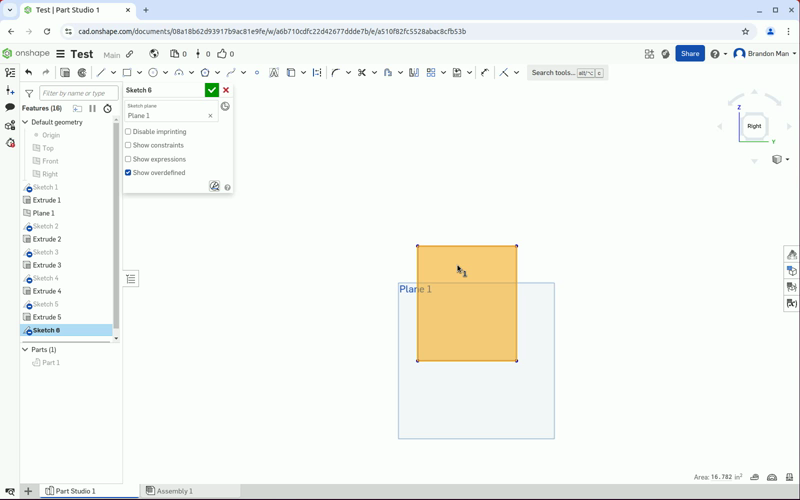
scroll(-6)
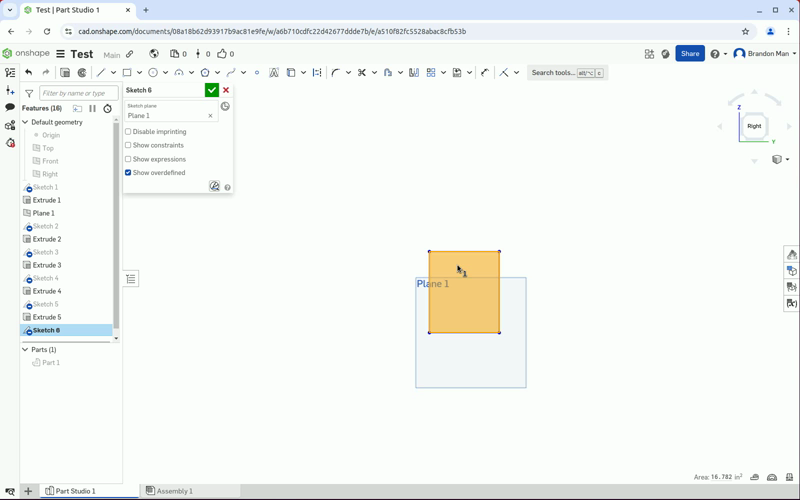
scroll(-6)
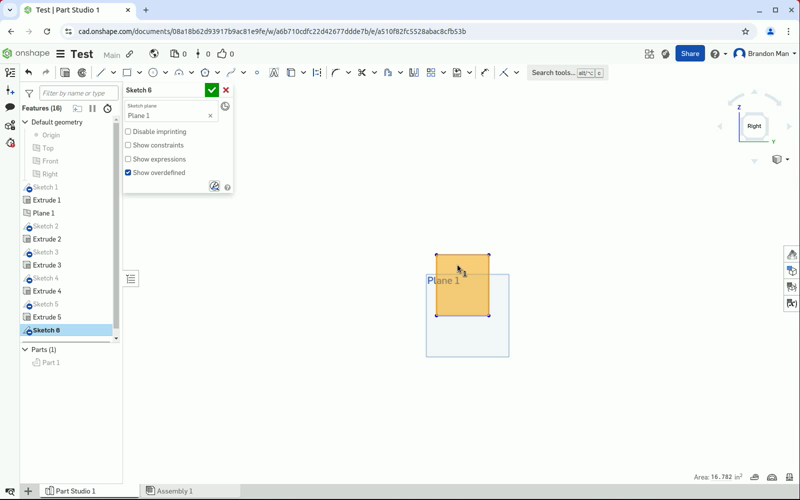
scroll(-6)
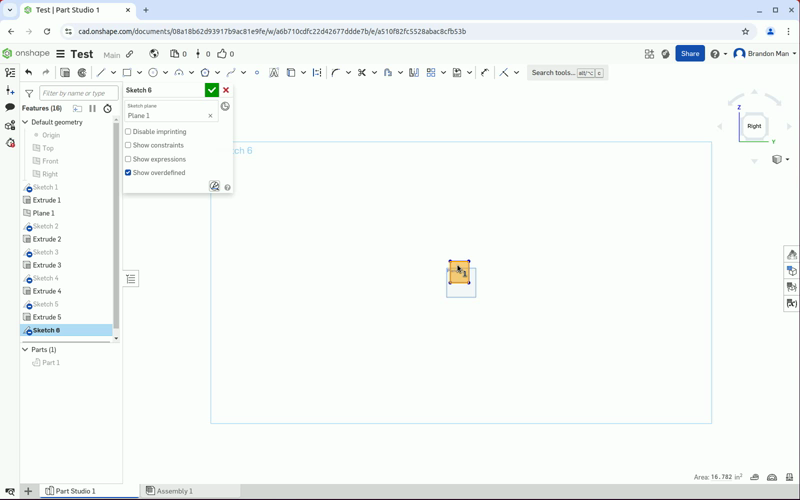
mouse_move(73, 352)
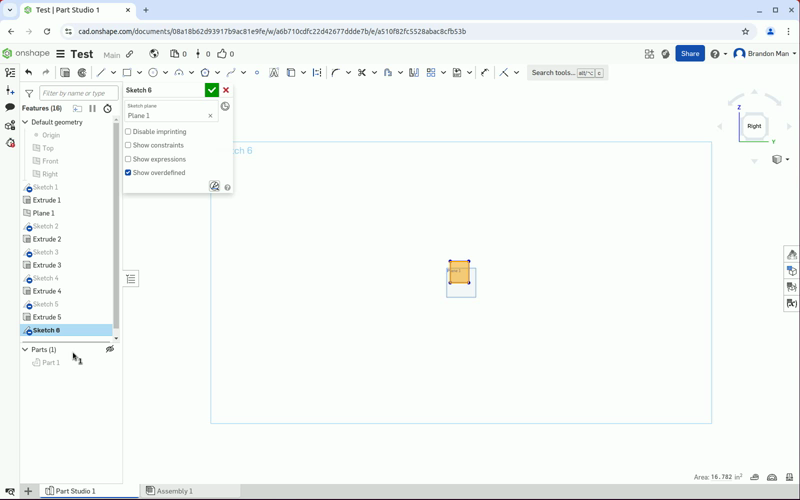
key(shift+y)
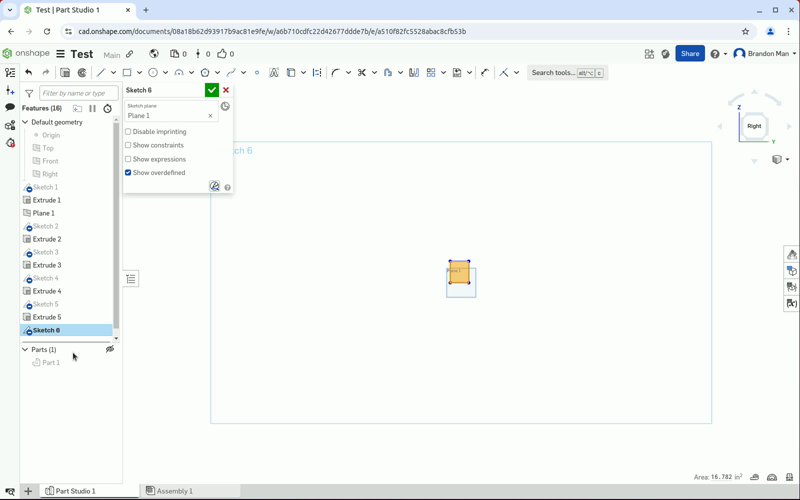
key(shift+e)
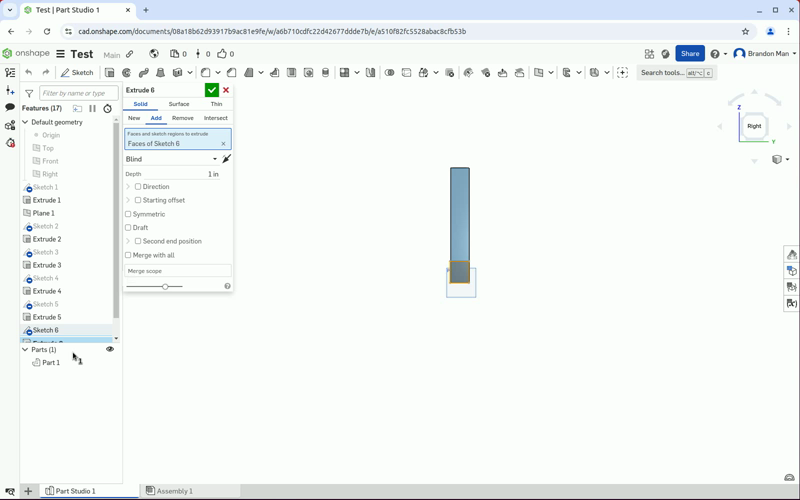
mouse_move(143, 106)
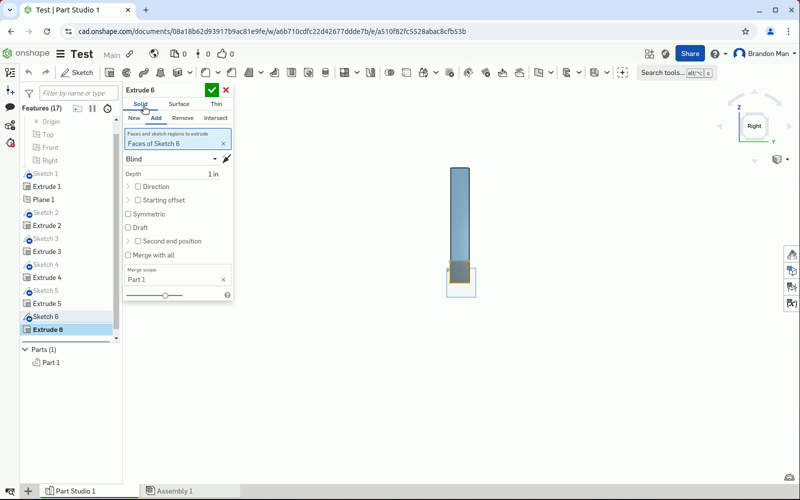
click(143, 106)
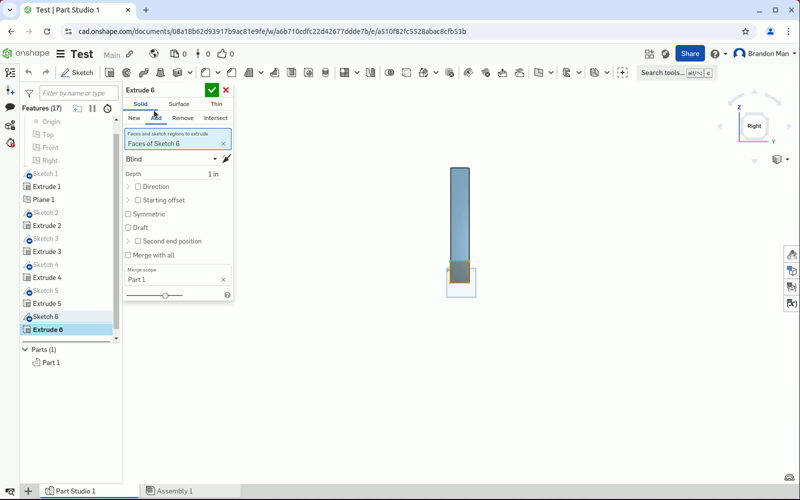
mouse_move(186, 120)
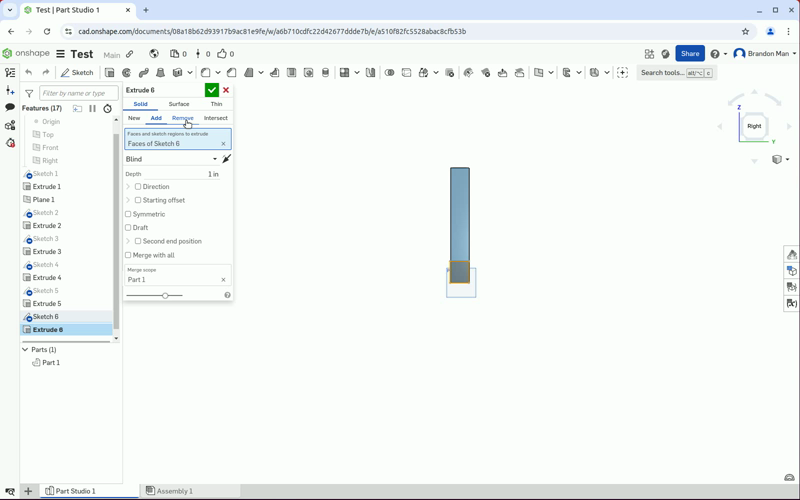
click(186, 120)
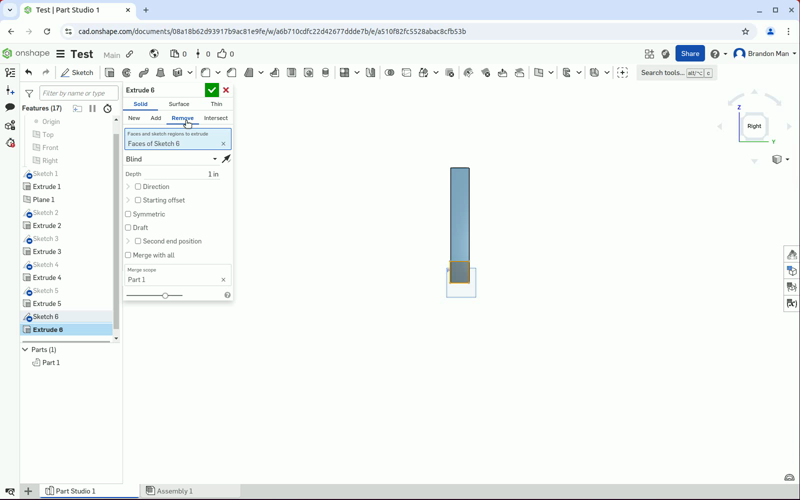
key(tab, 4)
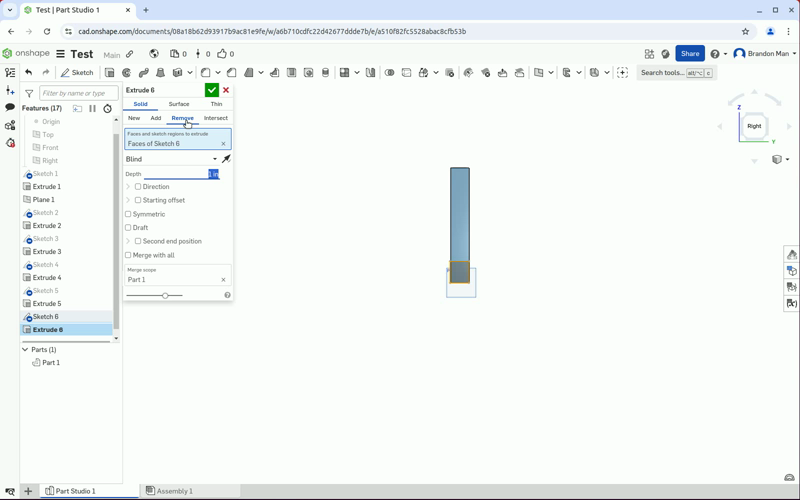
text(4.814)
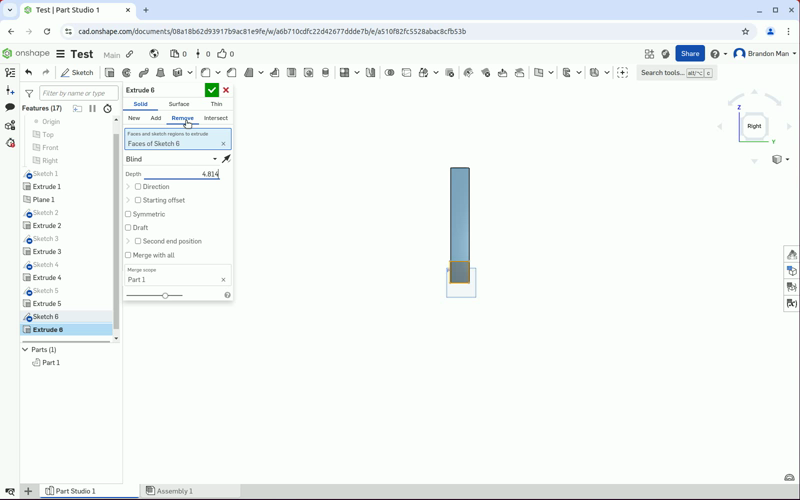
key(tab, 6)
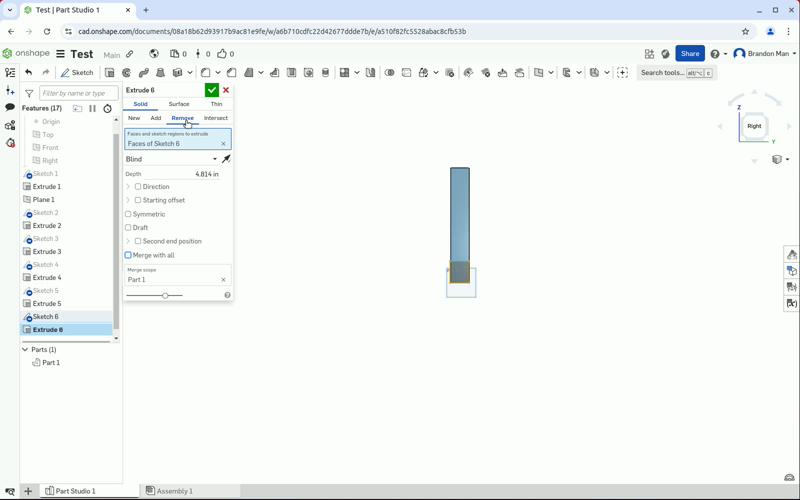
key(space)
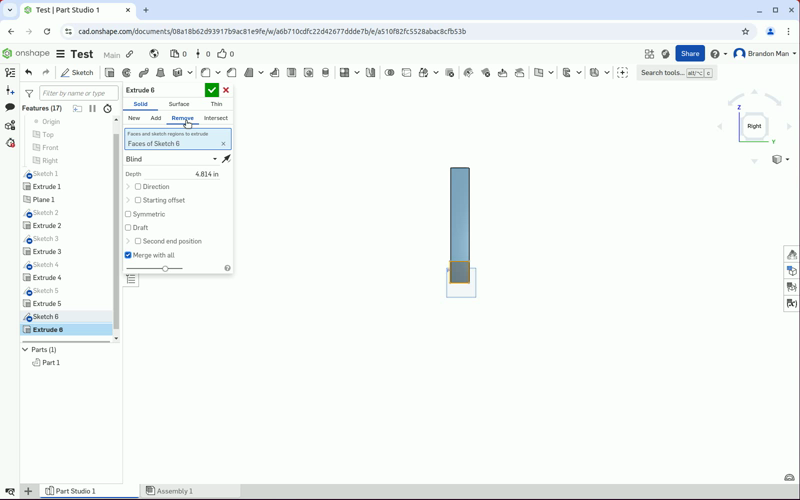
key(enter)
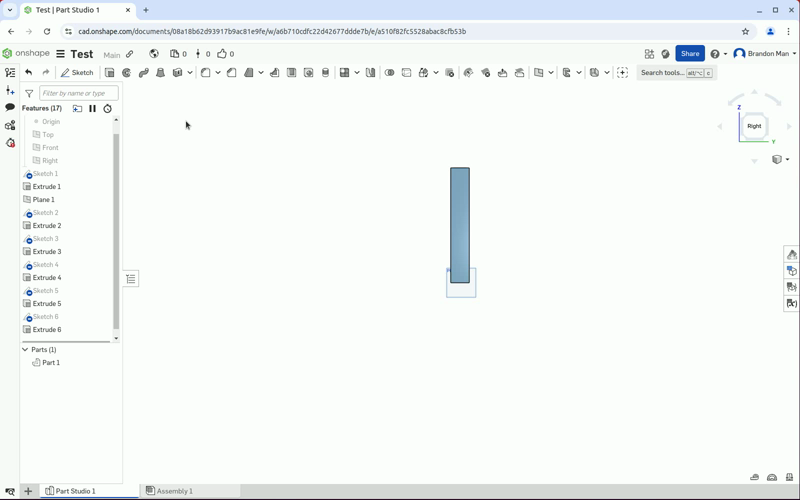
key(shift+h)
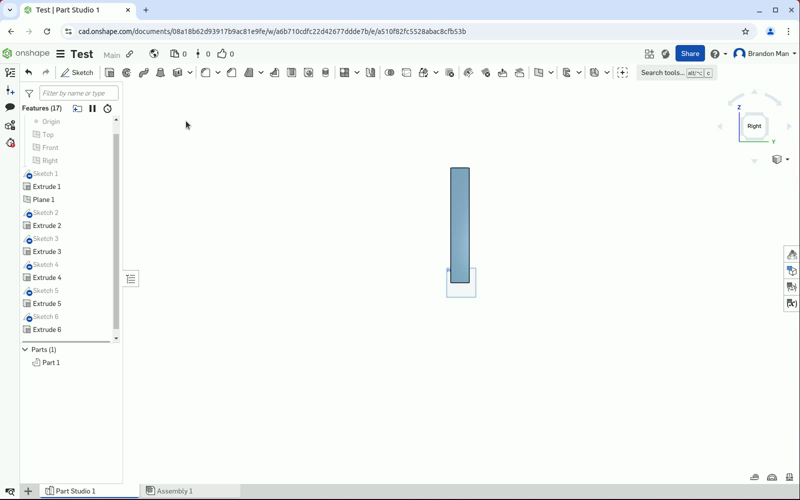
key(shift+h)
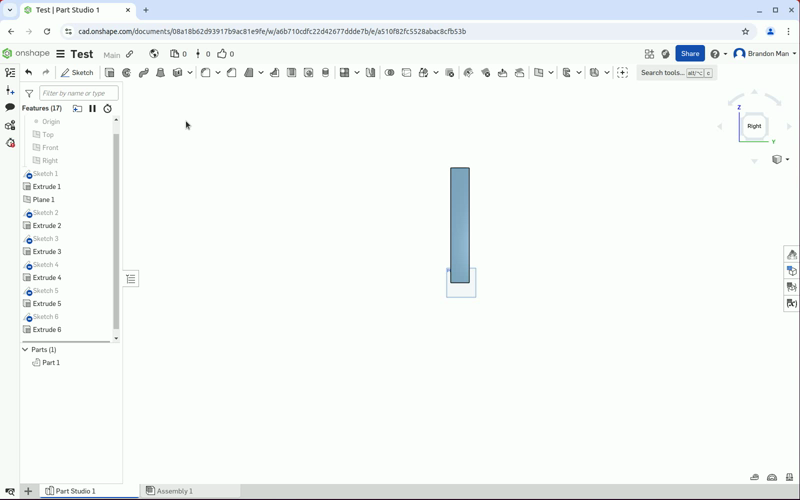
mouse_move(69, 176)
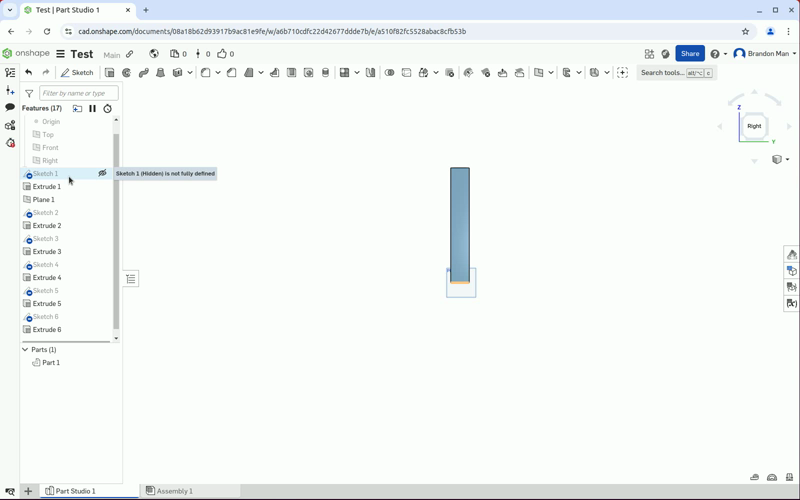
click(69, 176)
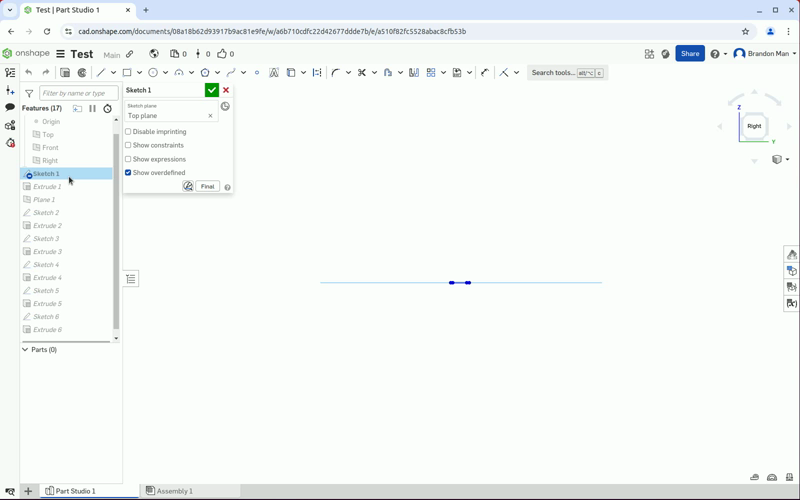
mouse_move(229, 92)
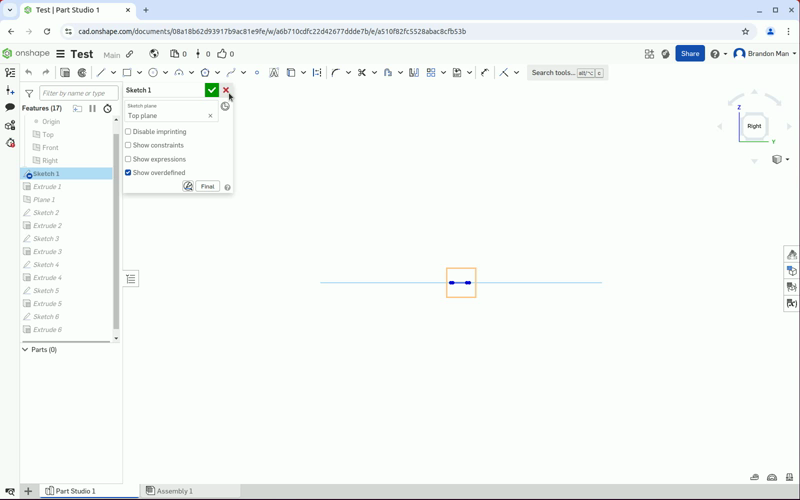
click(229, 92)
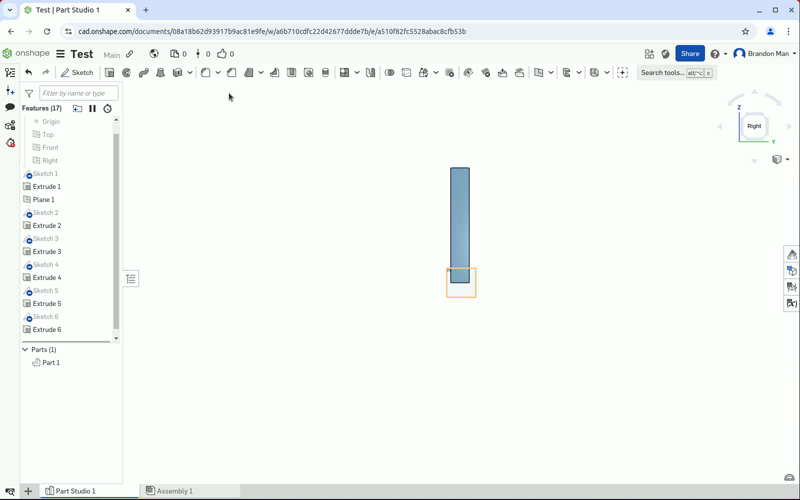
mouse_move(73, 352)
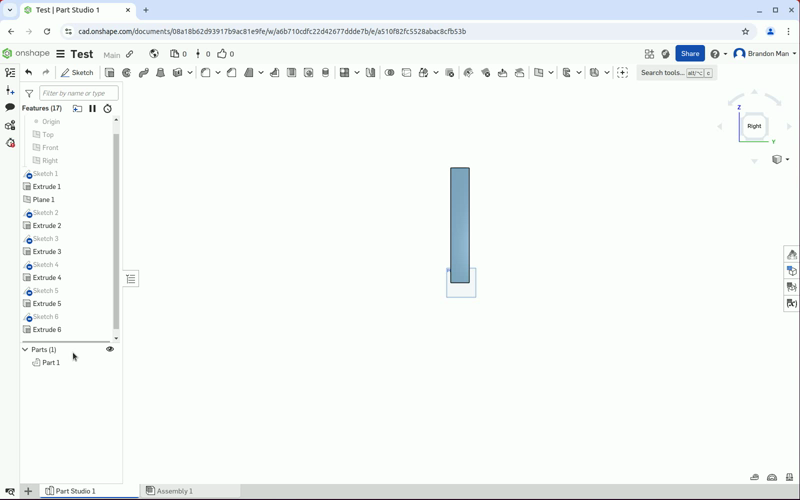
key(y)
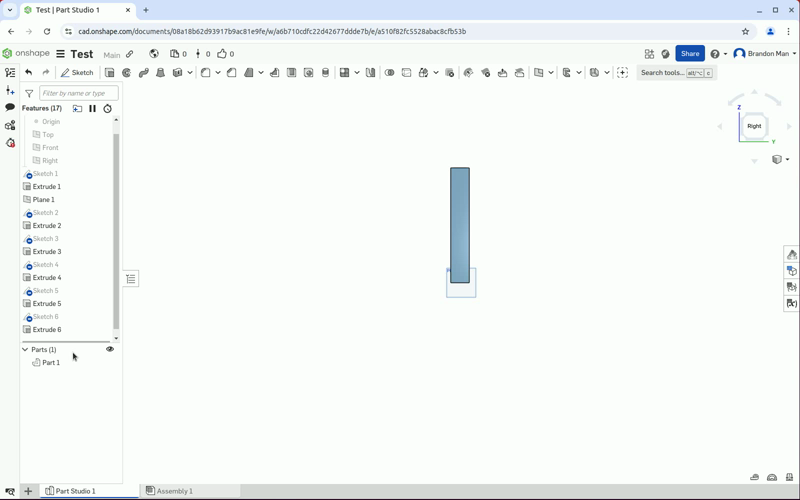
key(shift+p)
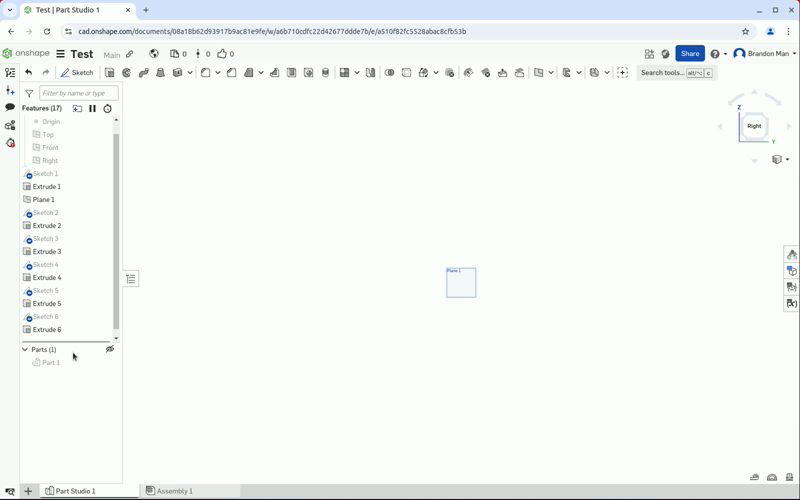
key(space)
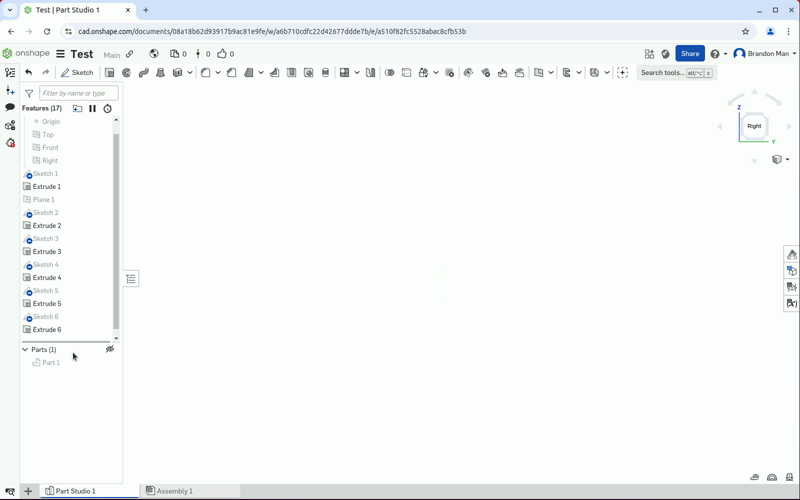
key_down(shift)
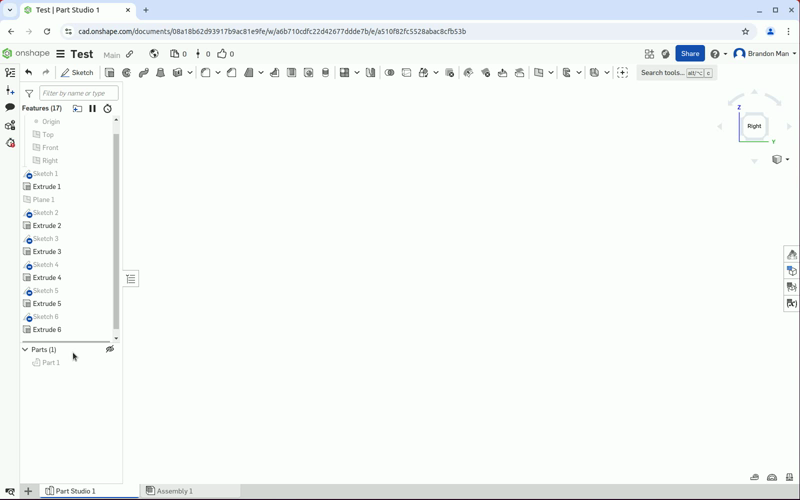
key(right)
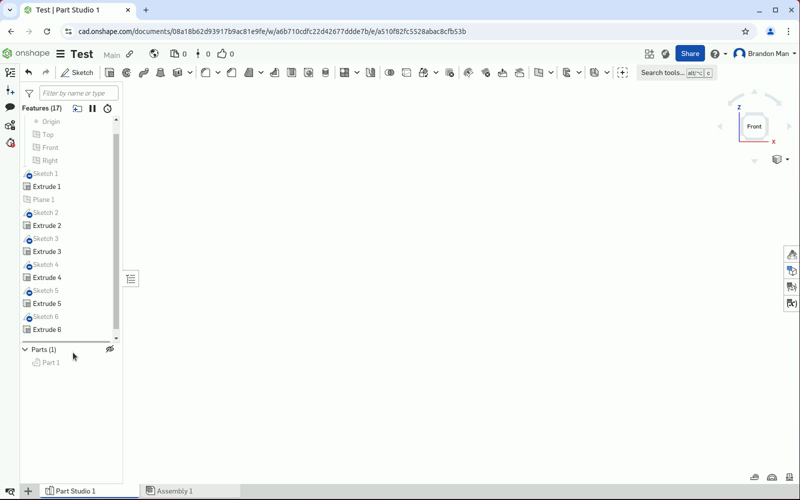
key_up(shift)
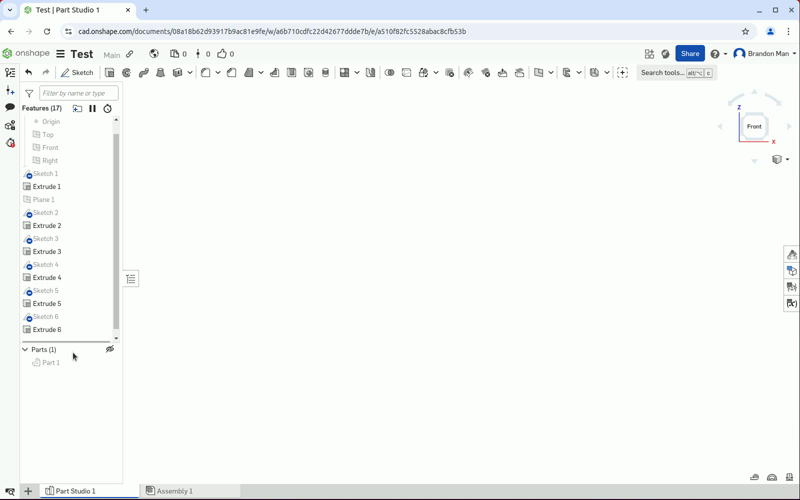
mouse_move(73, 352)
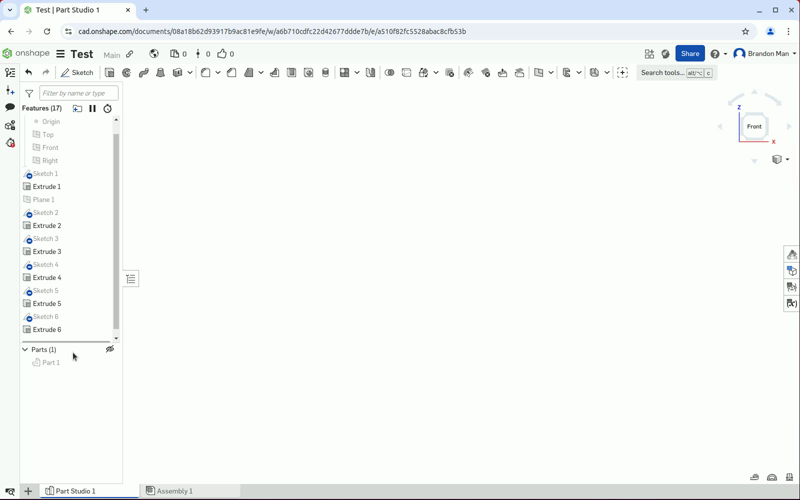
key(shift+y)
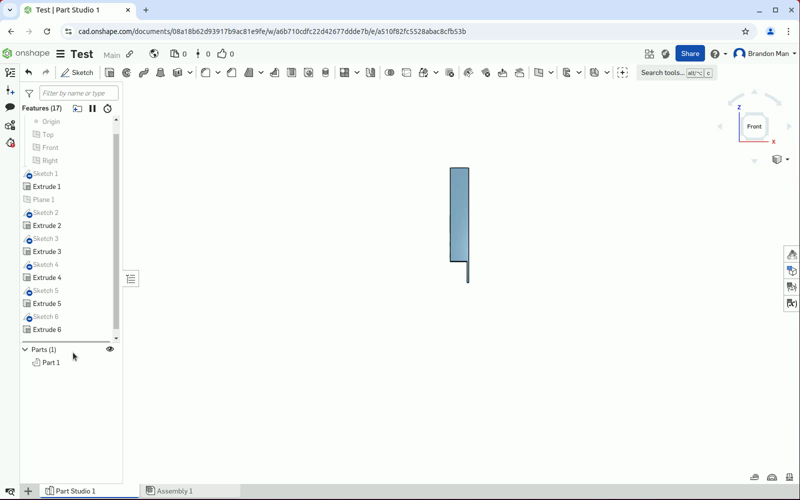
mouse_move(541, 75)
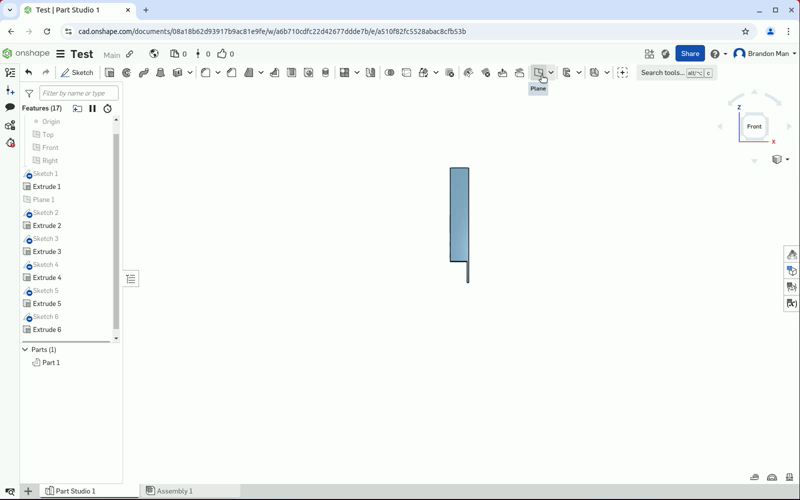
click(541, 75)
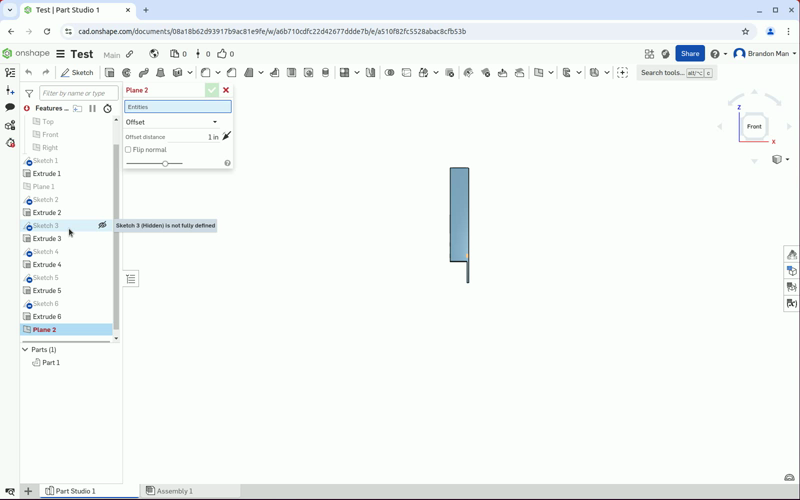
scroll(3)
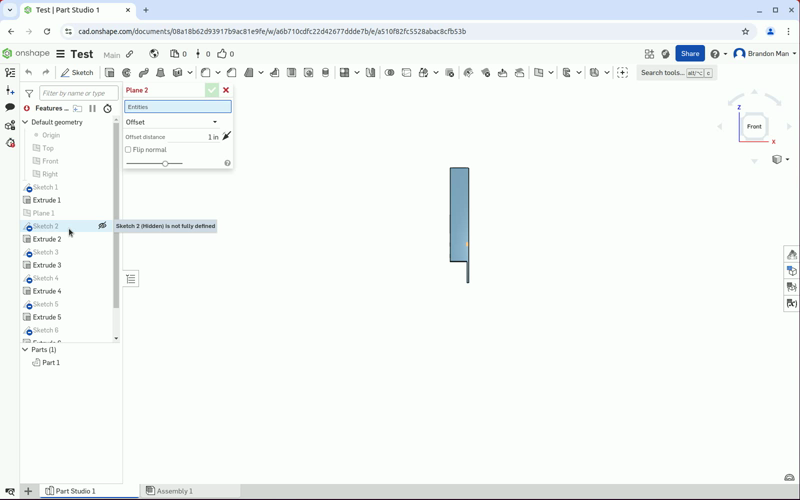
mouse_move(69, 163)
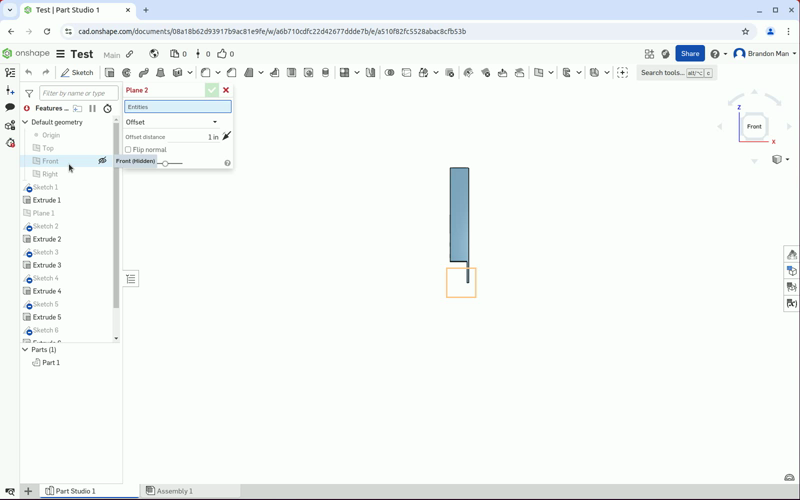
click(69, 163)
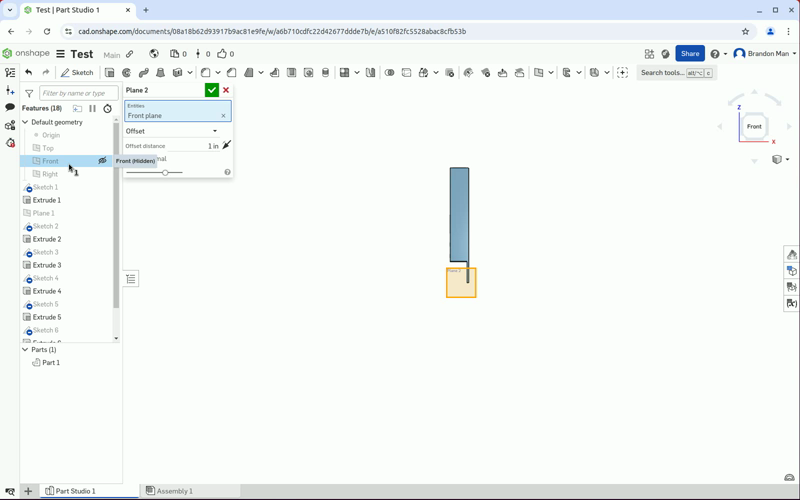
key(tab, 2)
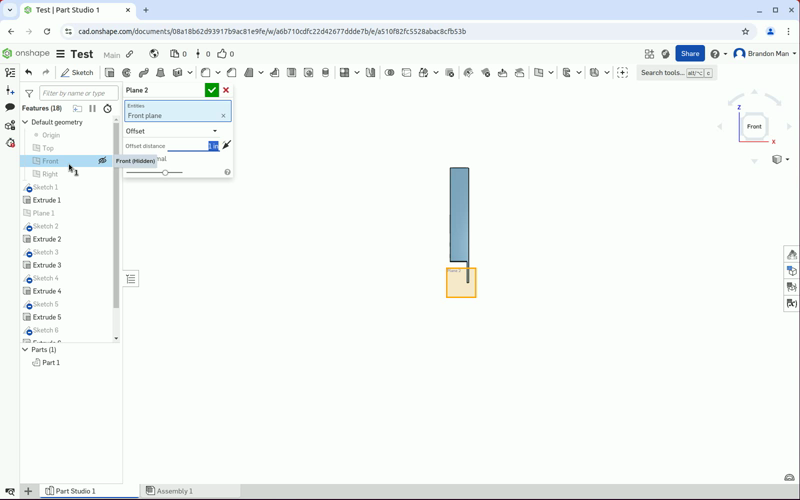
text(2.157)
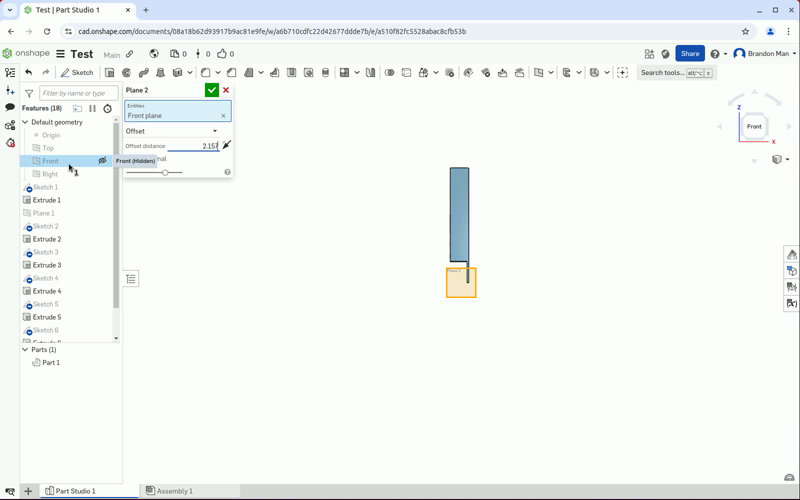
key(enter, 2)
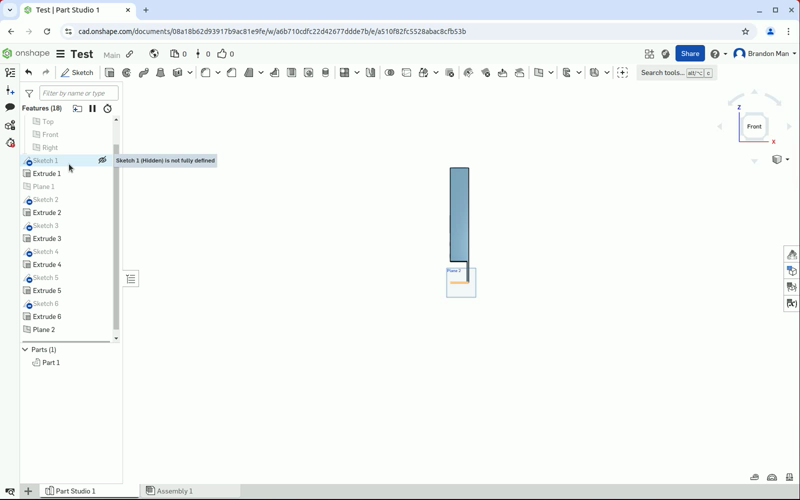
key(shift+s)
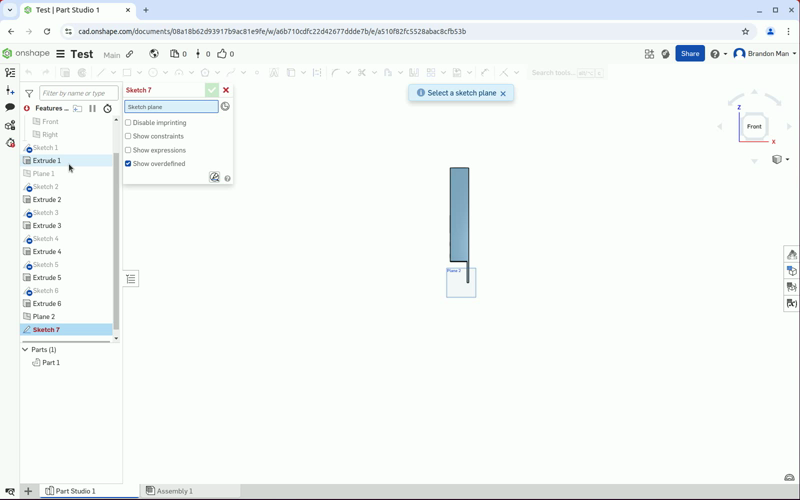
mouse_move(69, 319)
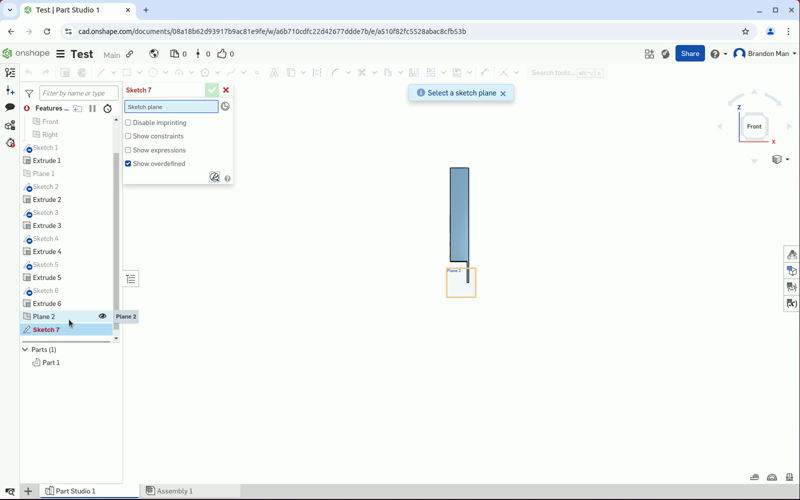
click(69, 319)
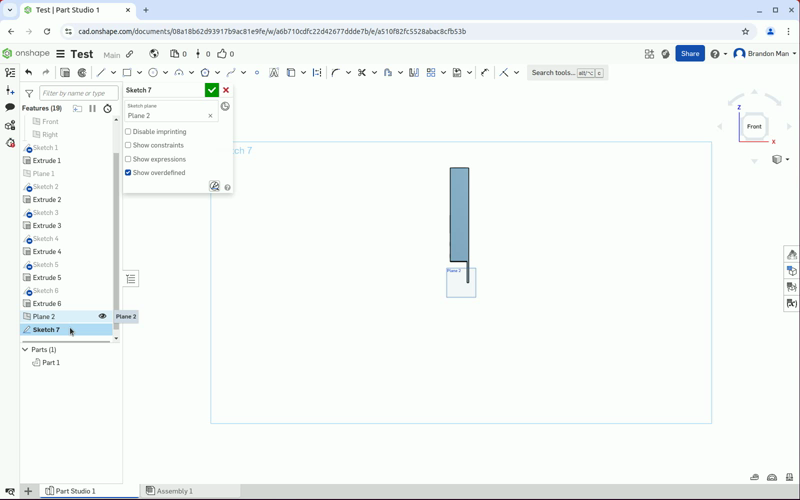
mouse_move(73, 352)
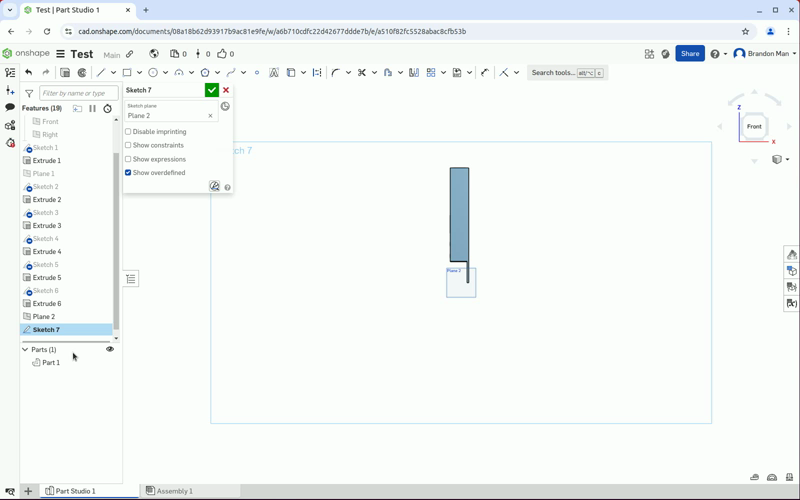
key(y)
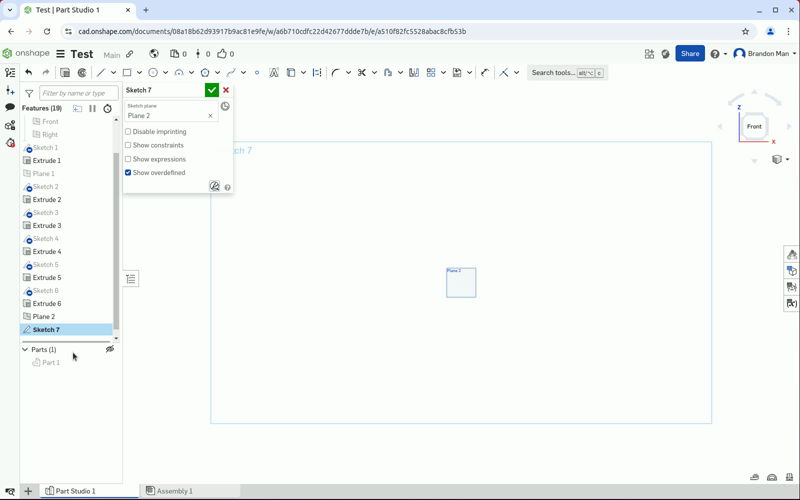
key(c)
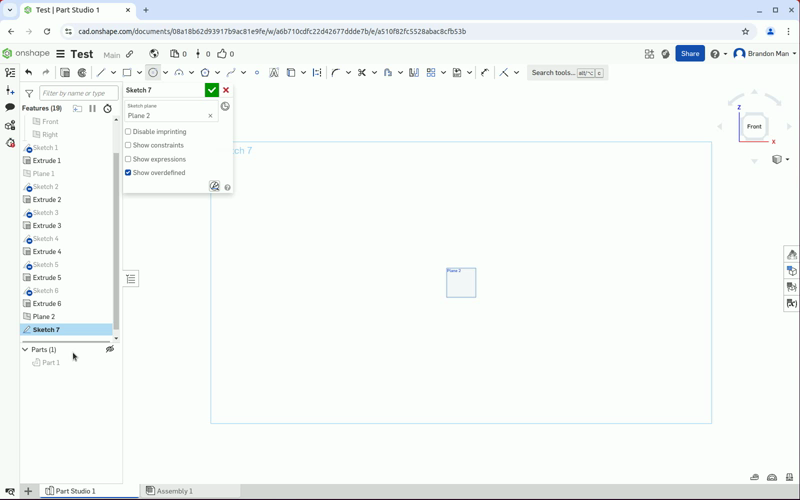
key_down(shift)
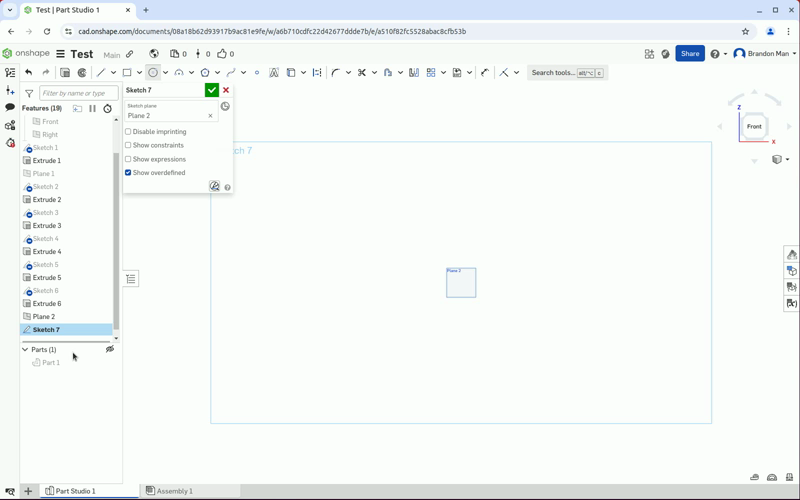
mouse_move(459, 178)
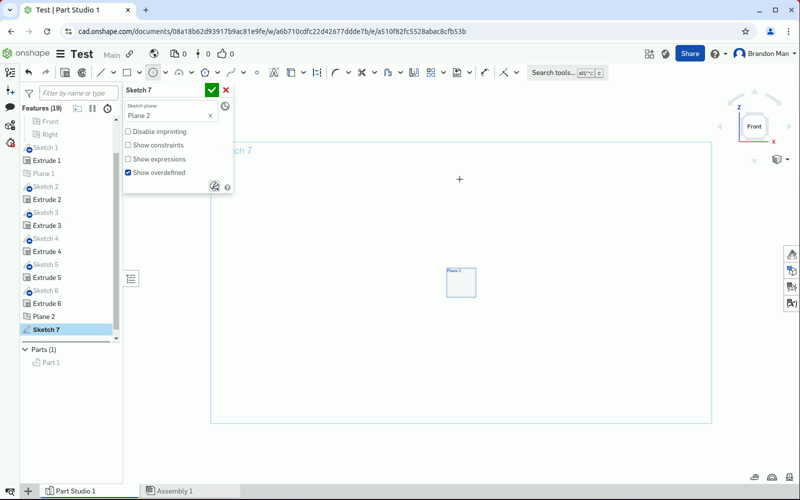
click(459, 178)
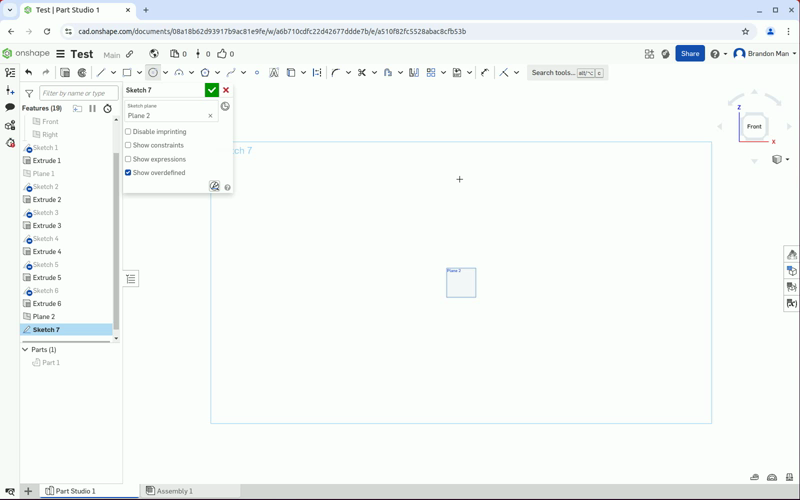
key_up(shift)
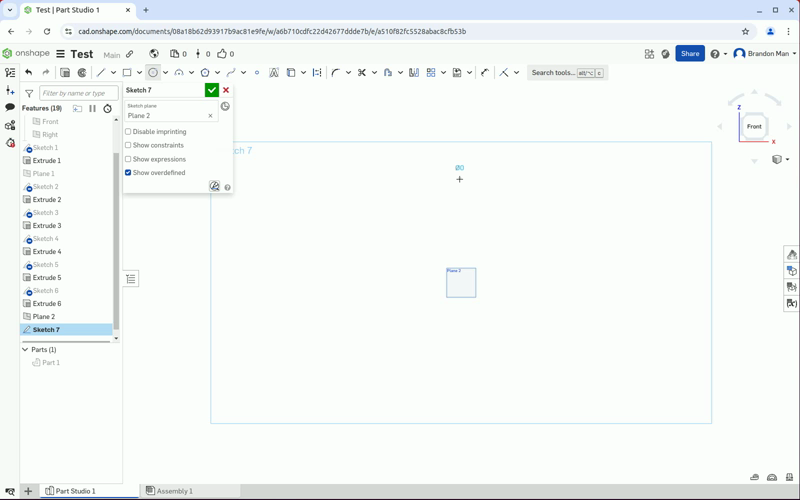
mouse_move(463, 178)
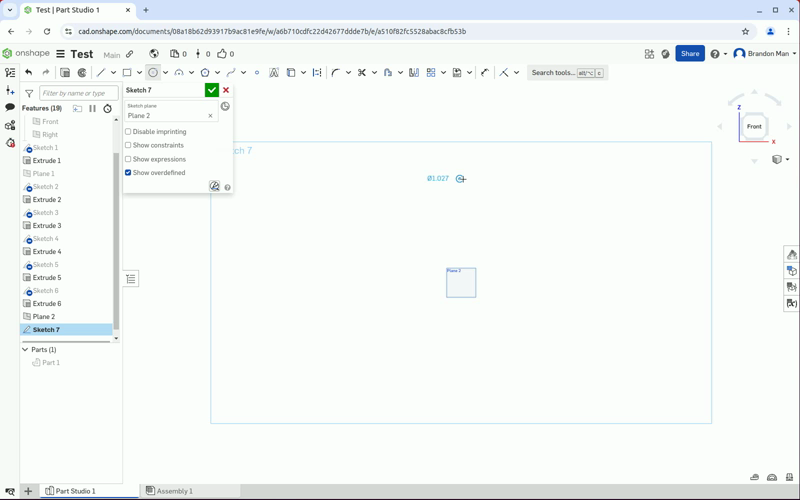
click(463, 178)
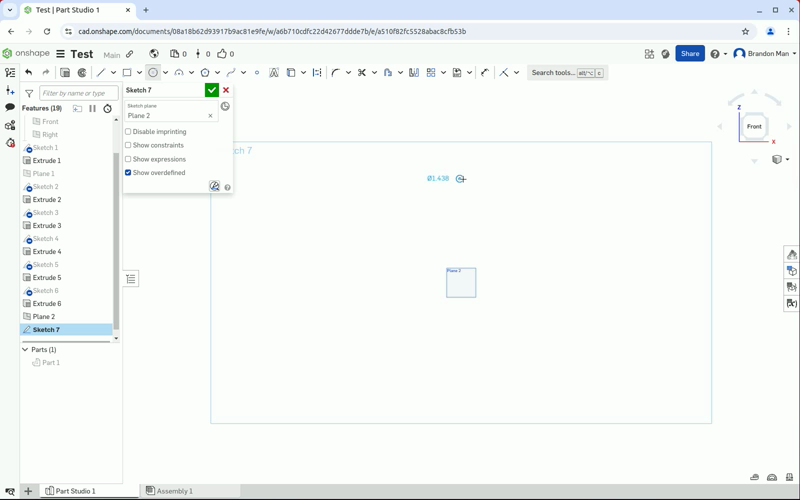
key(esc)
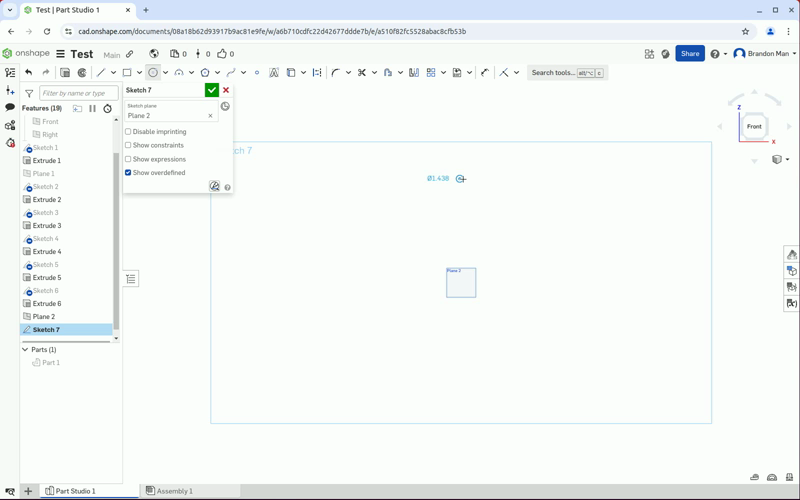
mouse_move(459, 182)
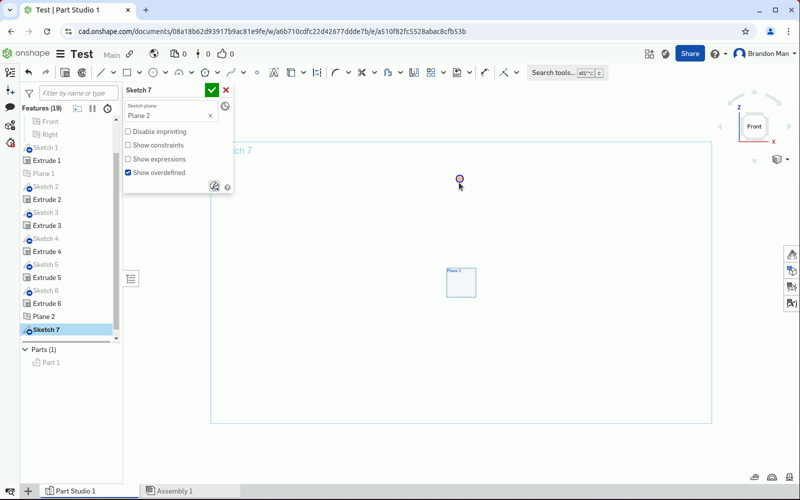
scroll(6)
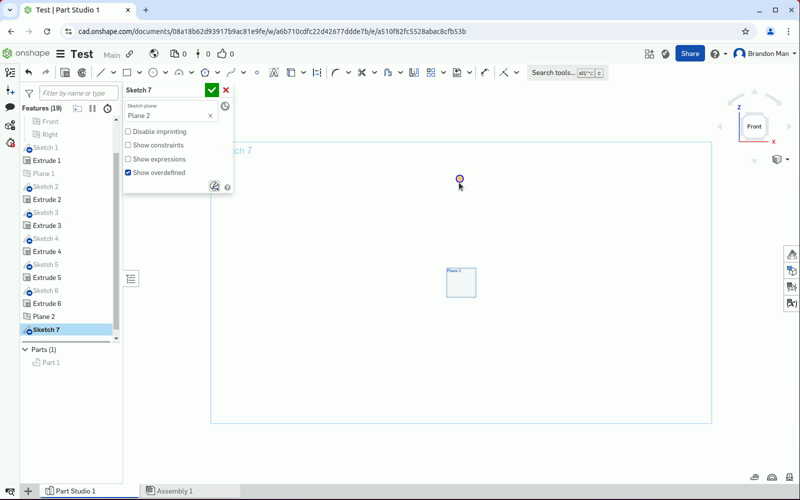
scroll(6)
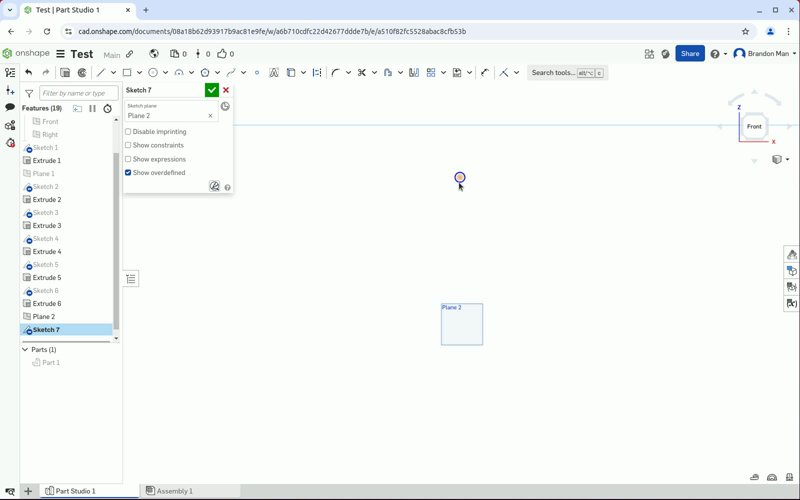
scroll(6)
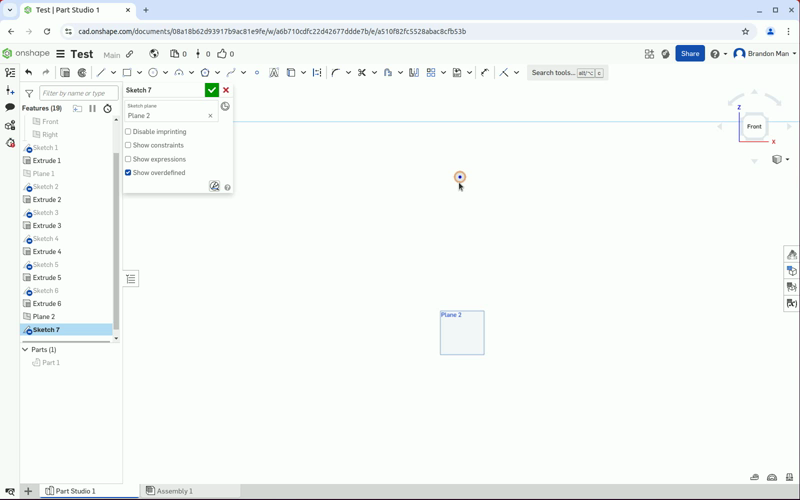
scroll(6)
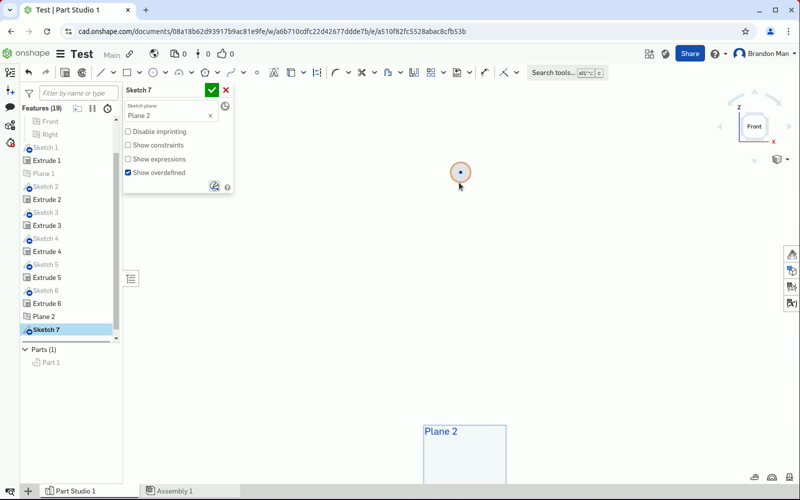
scroll(6)
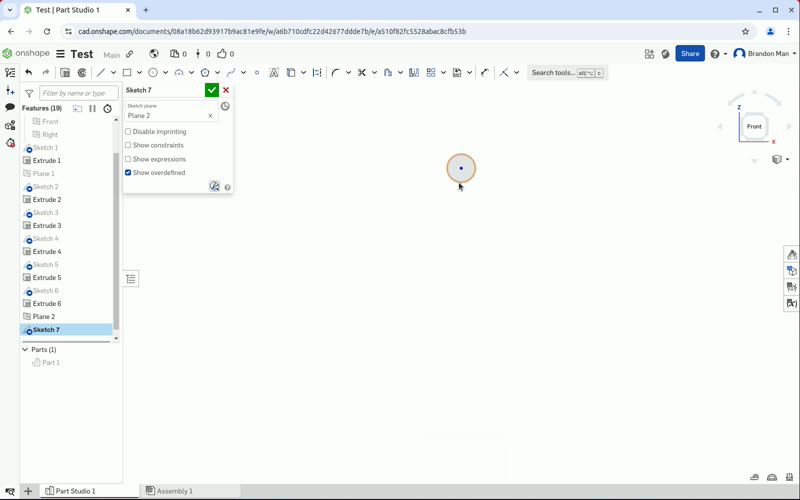
scroll(6)
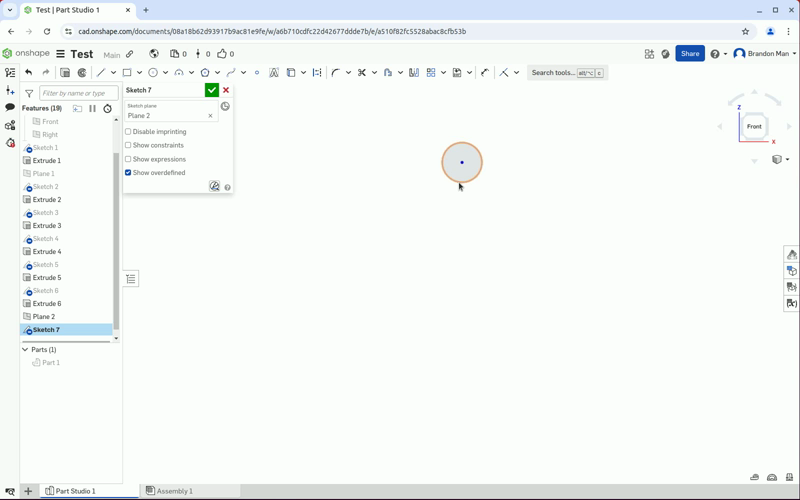
scroll(6)
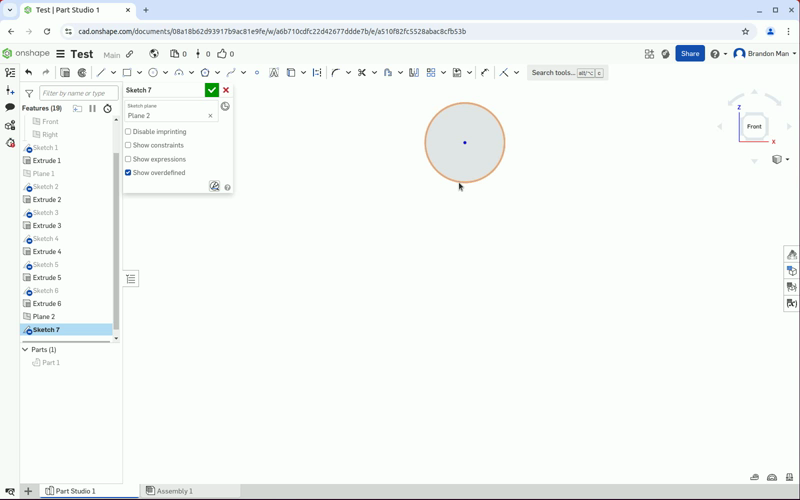
click(459, 182)
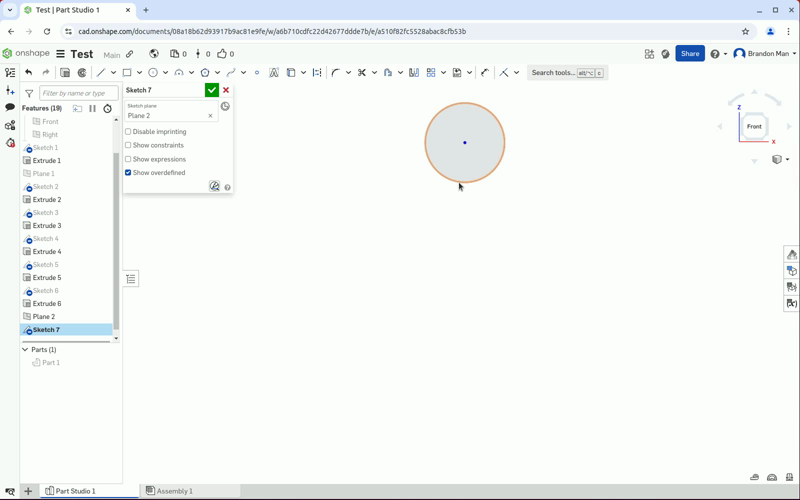
scroll(-6)
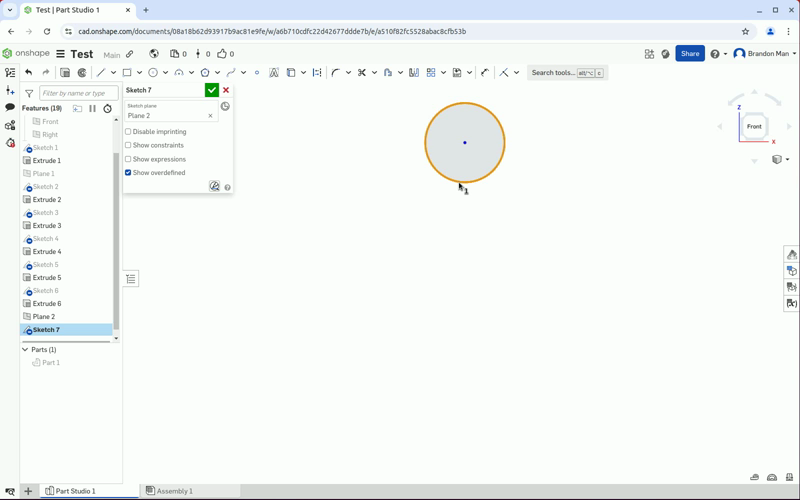
scroll(-6)
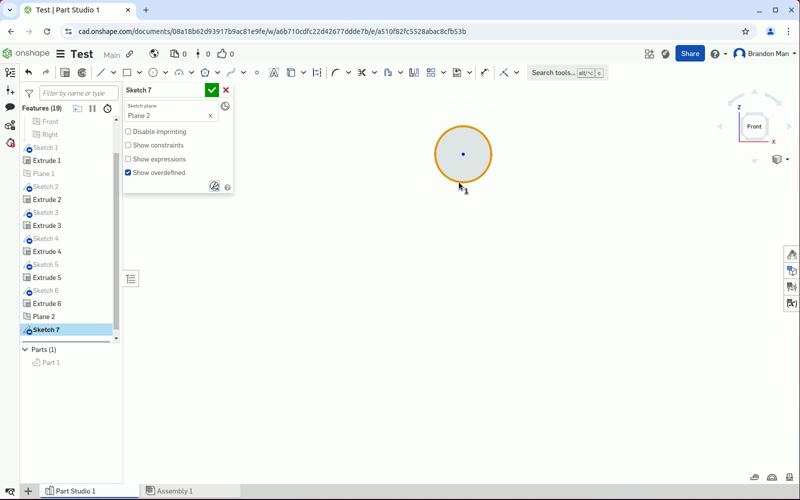
scroll(-6)
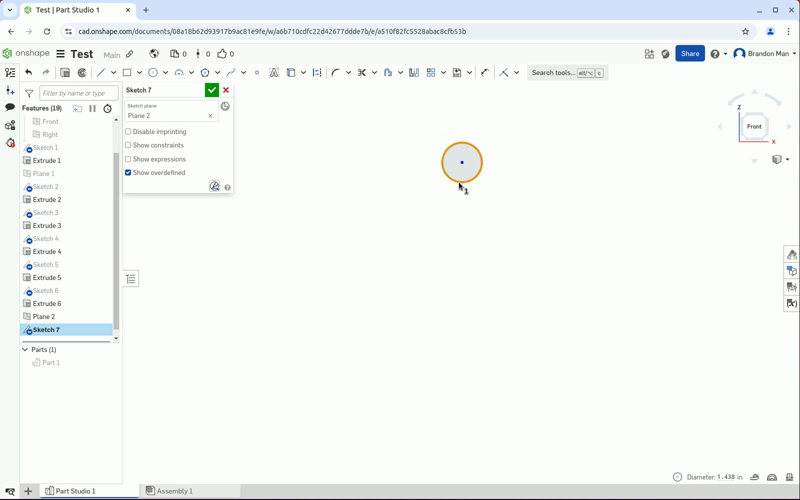
scroll(-6)
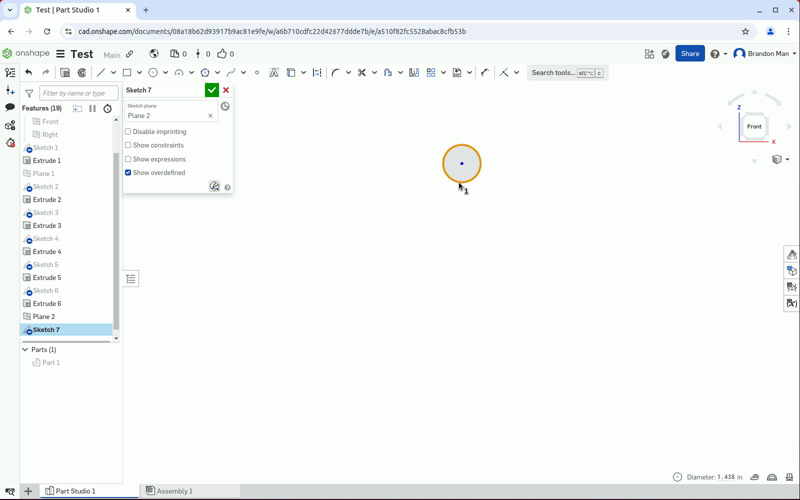
scroll(-6)
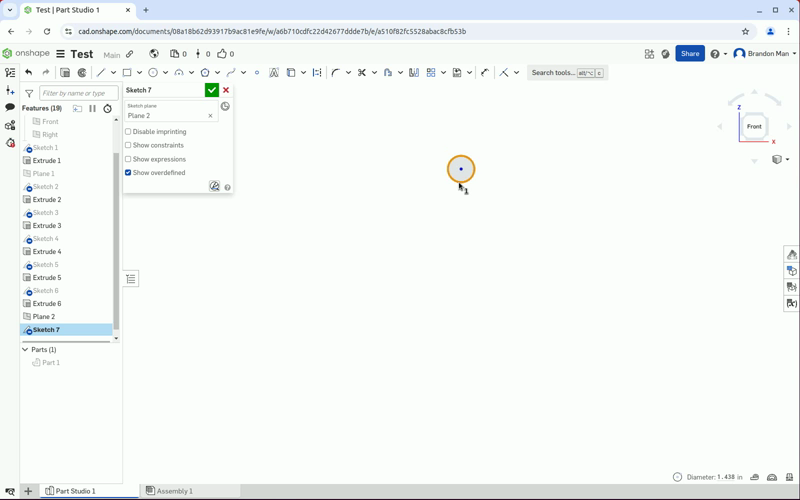
scroll(-6)
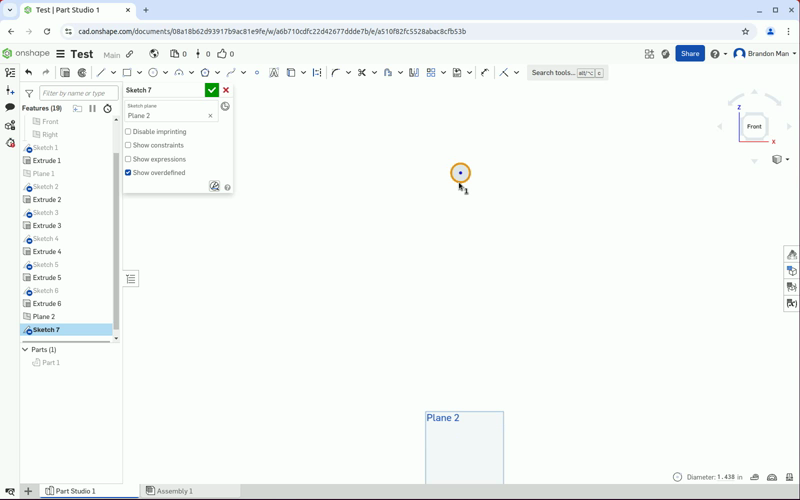
scroll(-6)
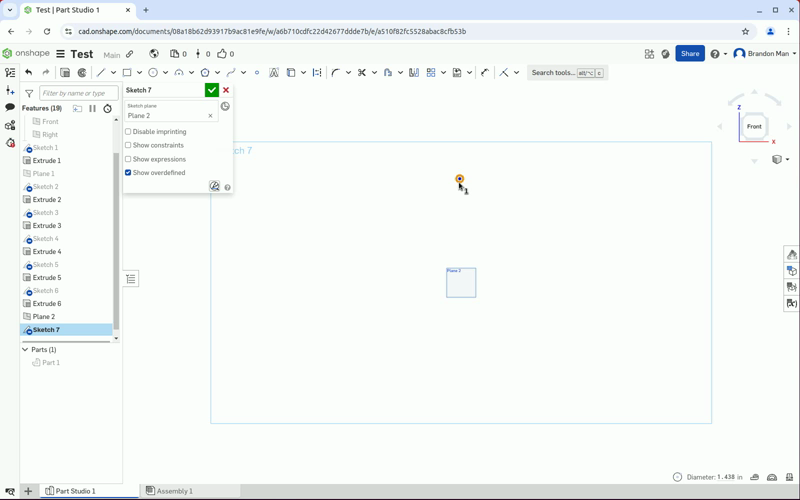
mouse_move(73, 352)
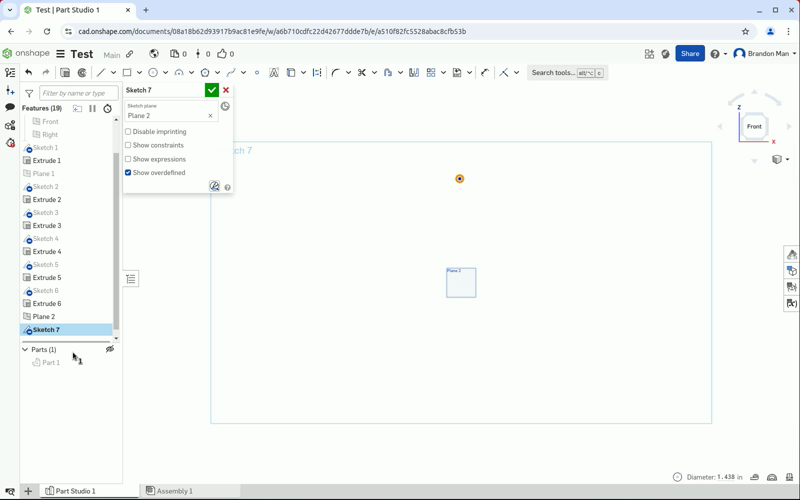
key(shift+y)
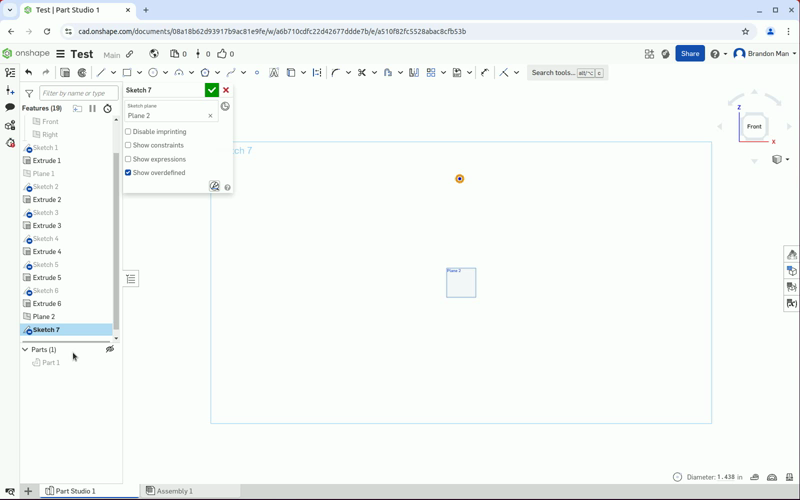
key(shift+e)
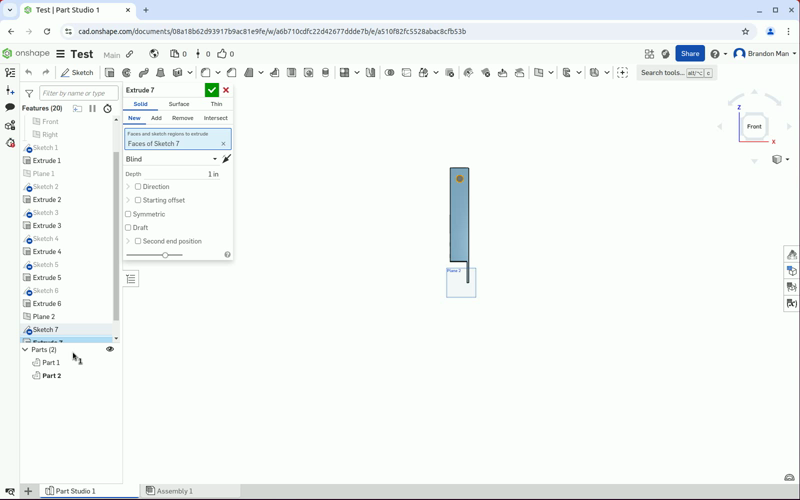
mouse_move(143, 106)
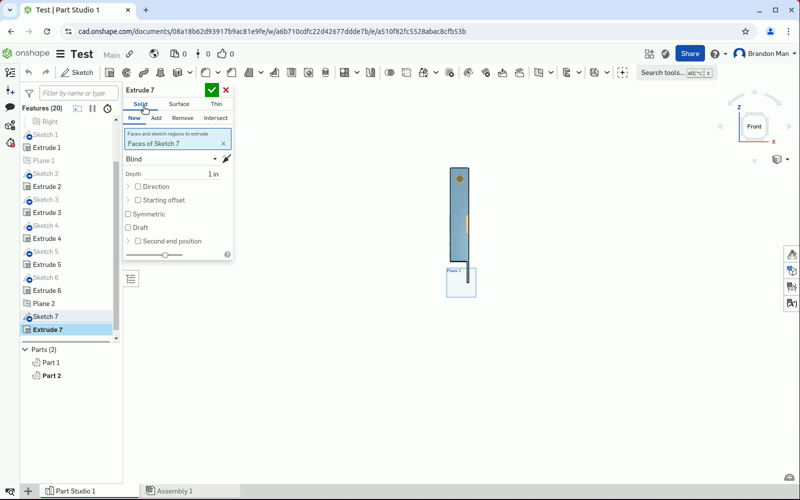
click(143, 106)
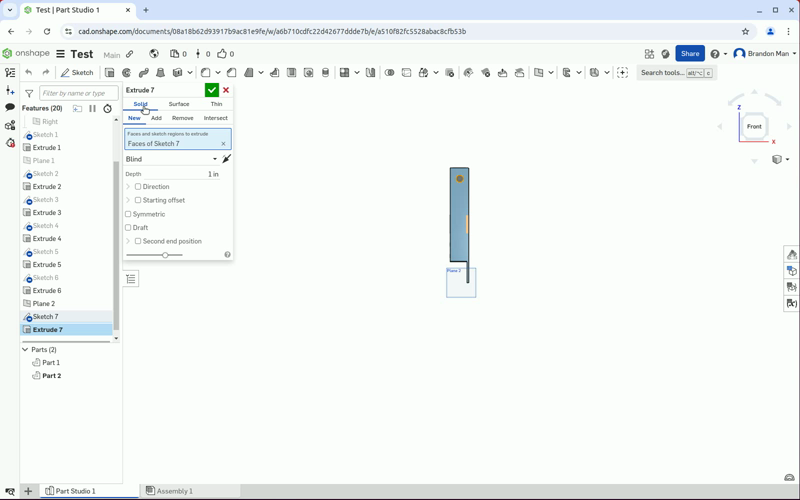
mouse_move(186, 120)
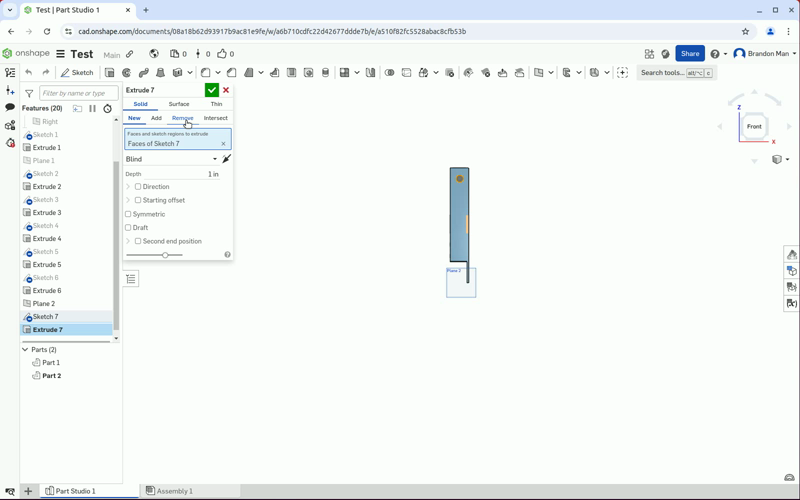
click(186, 120)
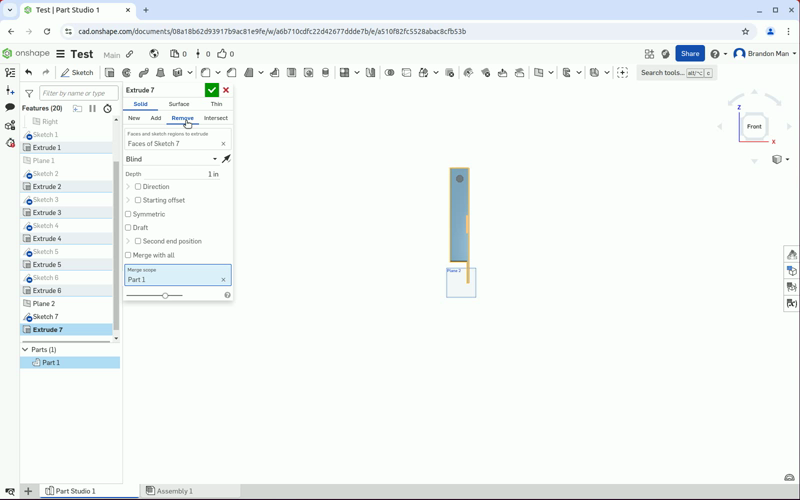
key(tab, 4)
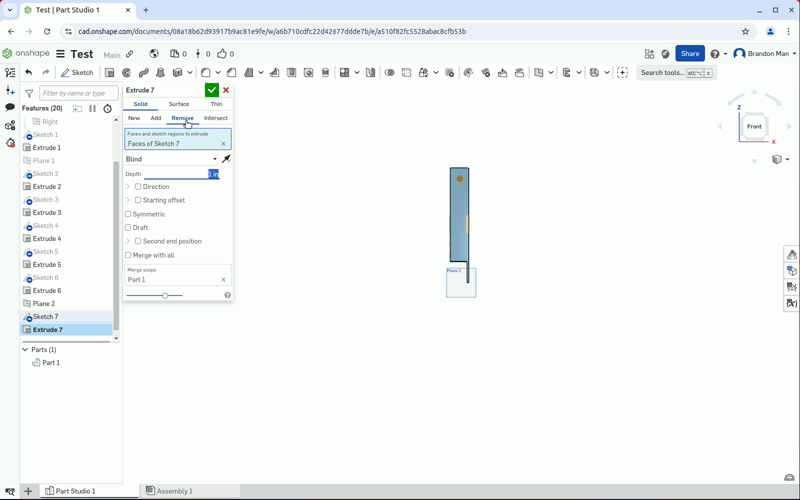
text(4.814)
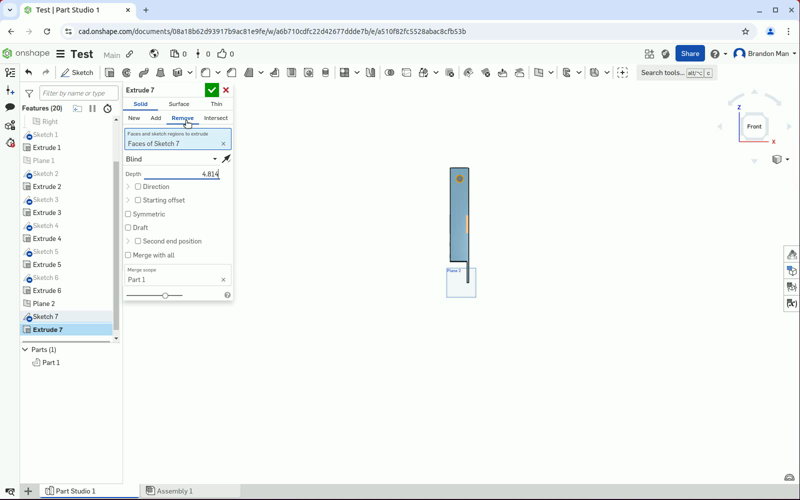
key(tab, 6)
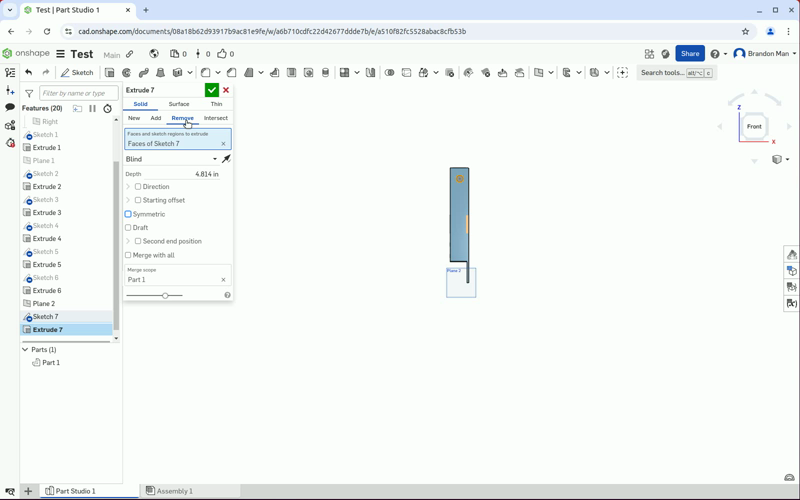
key(space)
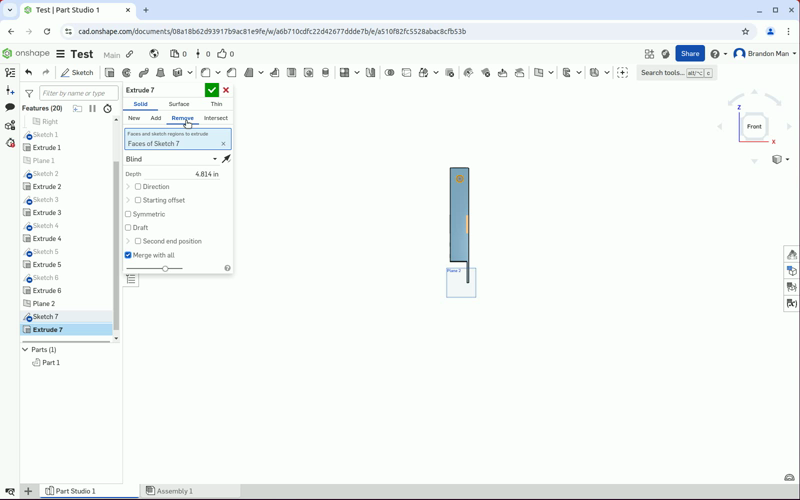
key(enter)
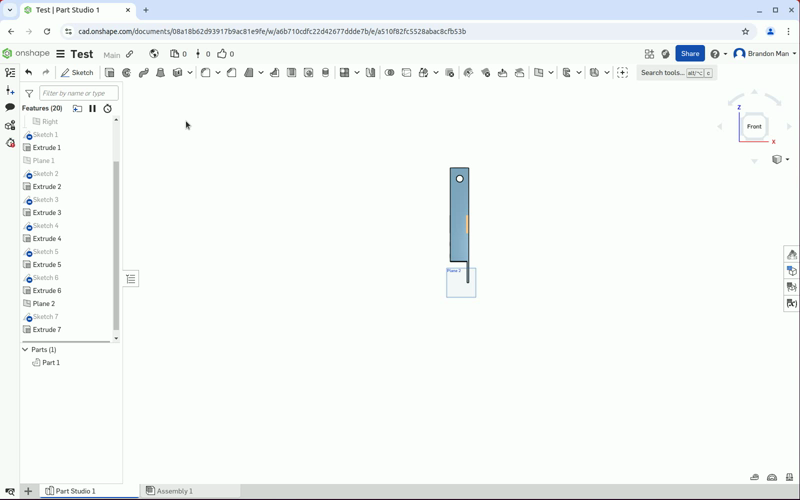
key(shift+h)
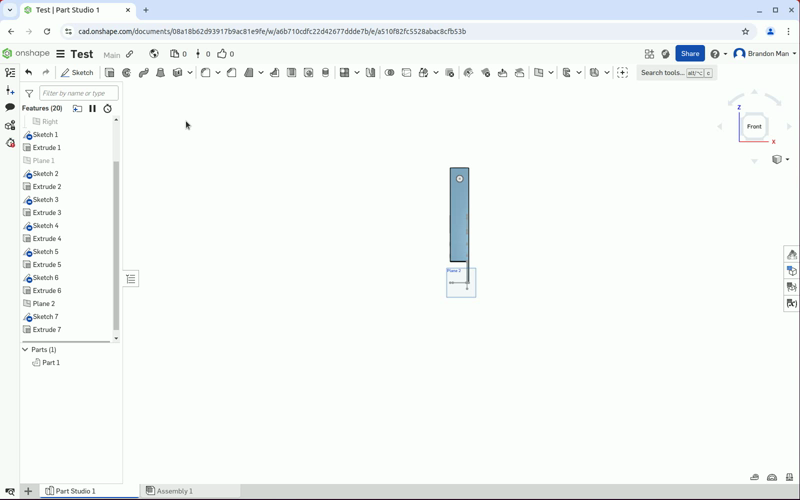
key(shift+h)
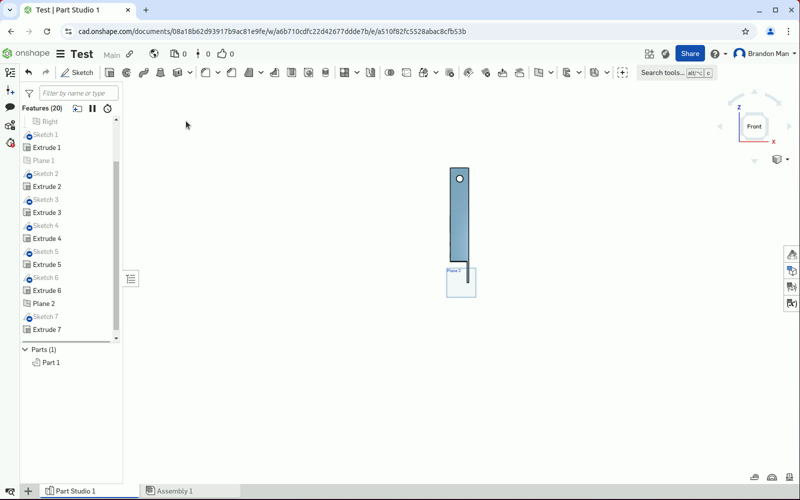
mouse_move(69, 137)
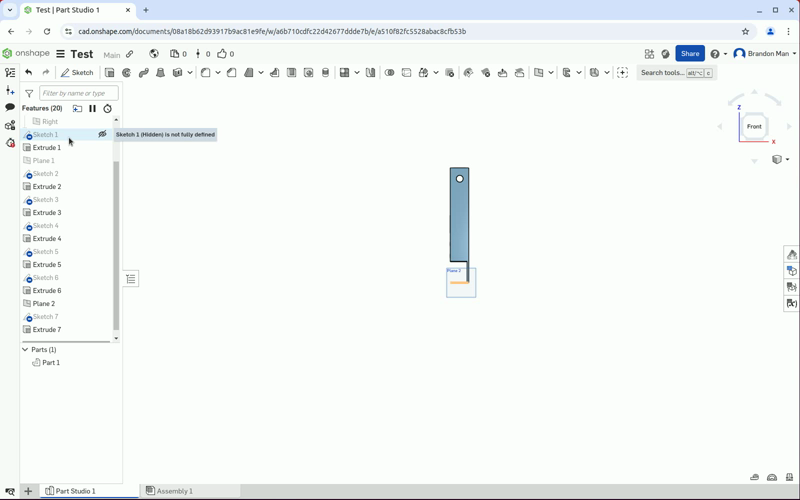
click(69, 137)
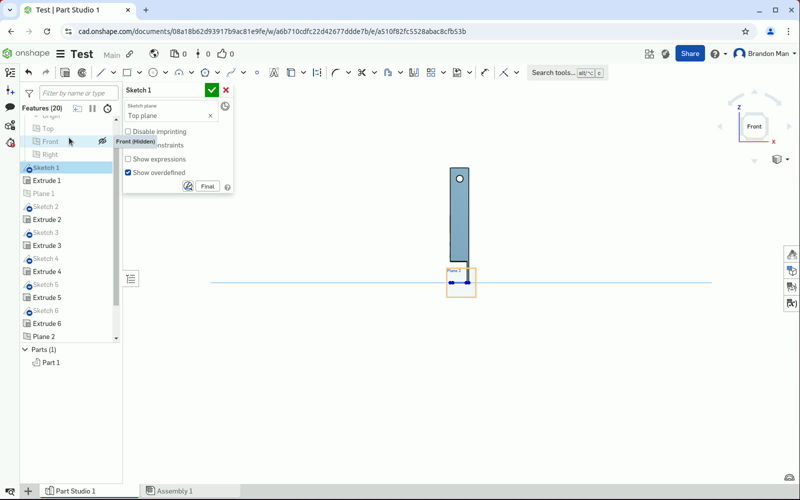
mouse_move(229, 92)
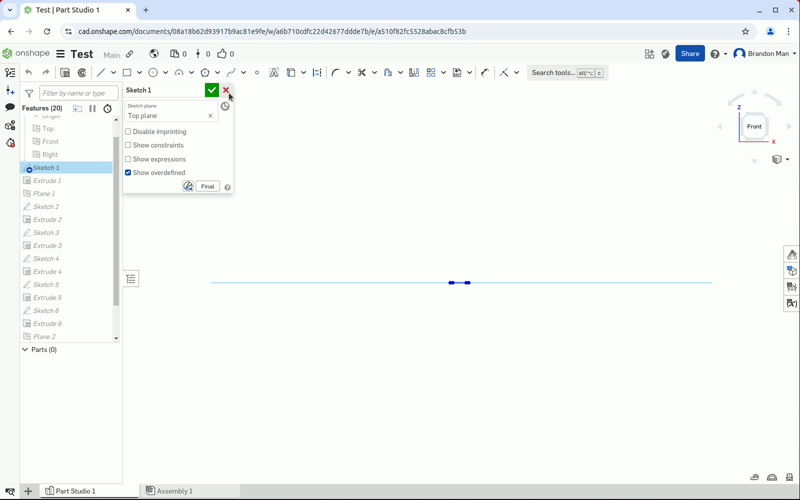
click(229, 92)
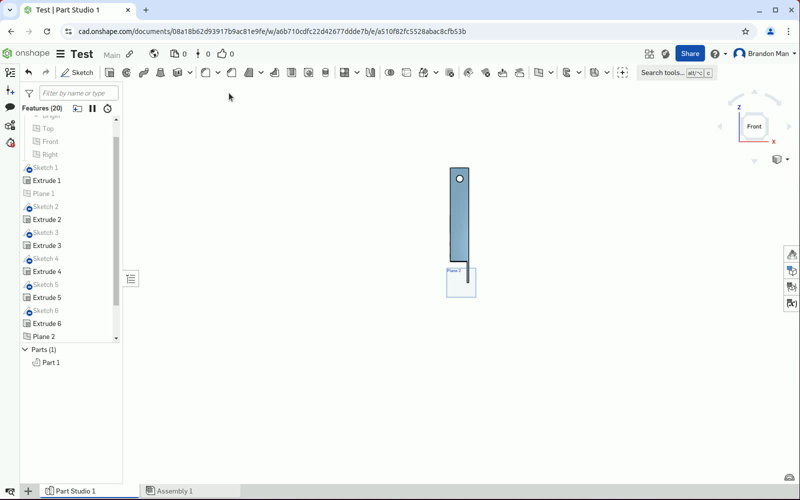
mouse_move(73, 352)
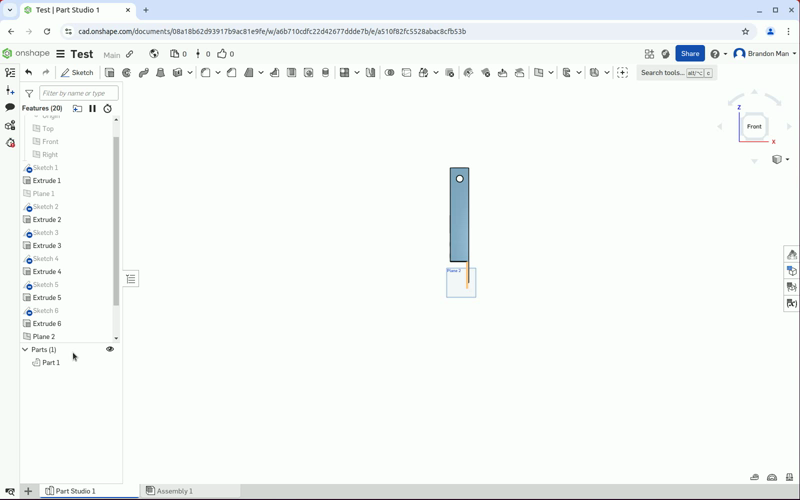
key(y)
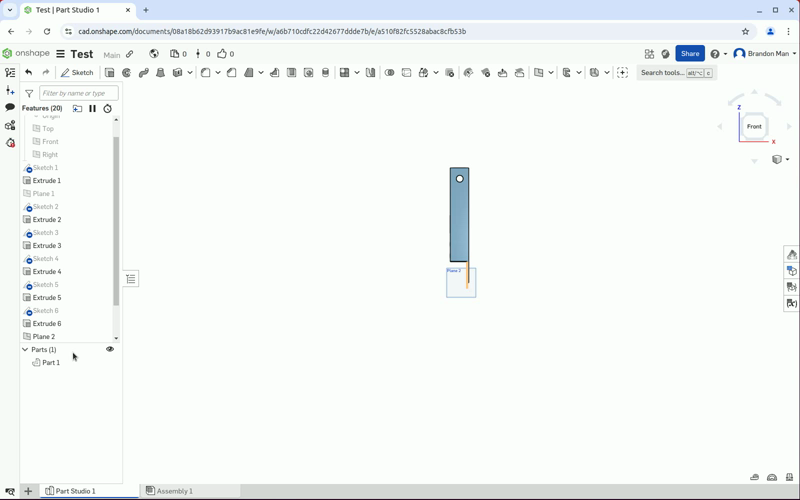
key(shift+p)
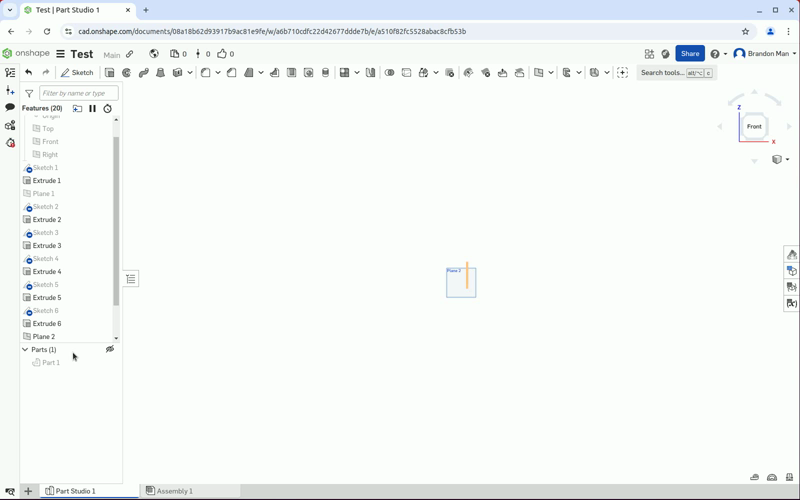
key(space)
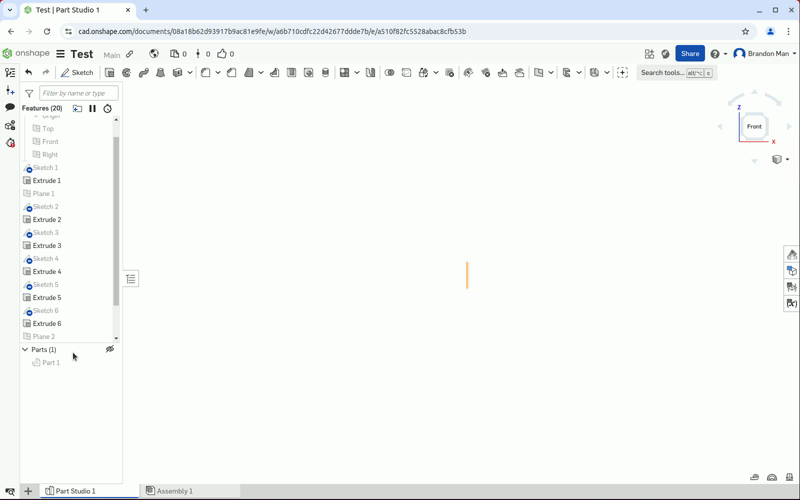
key_down(shift)
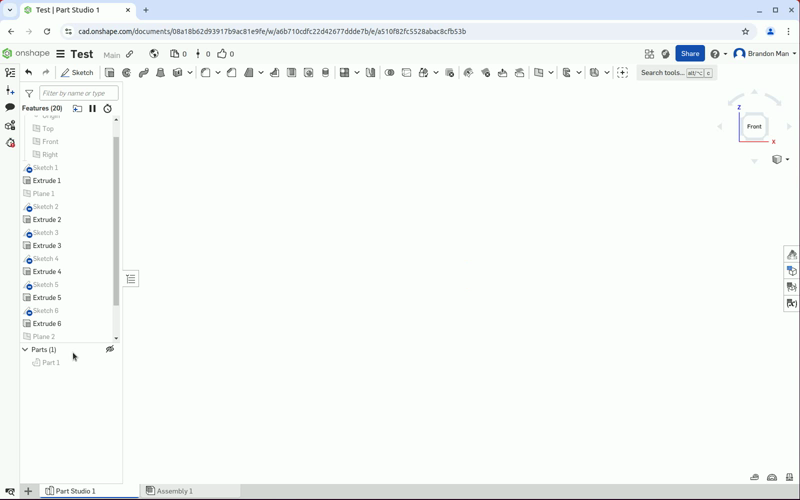
key(down)
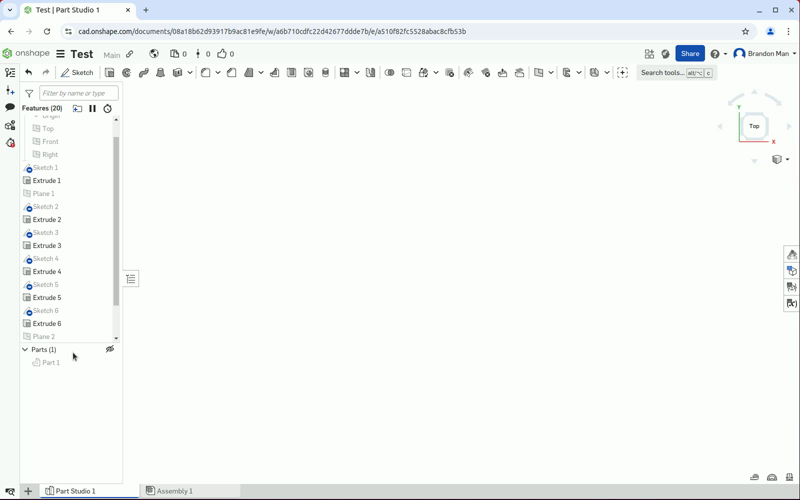
key_up(shift)
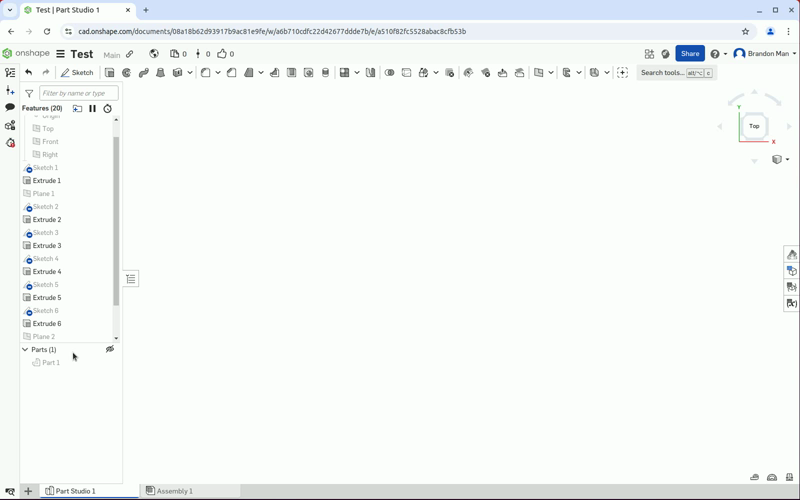
mouse_move(73, 352)
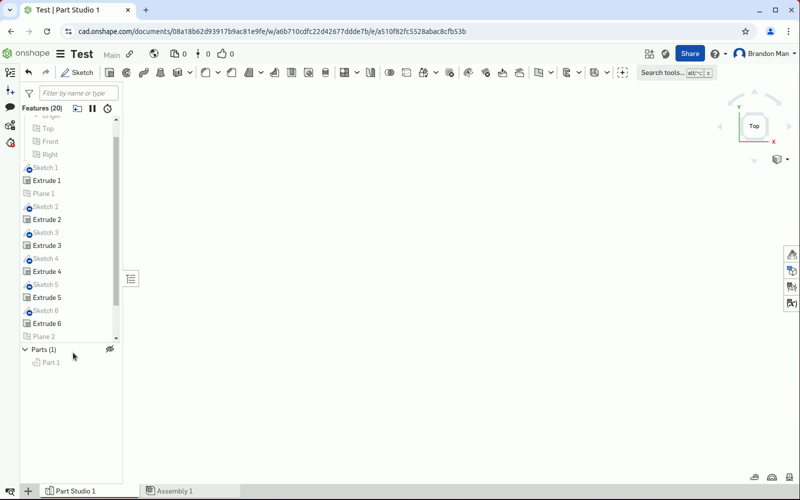
key(shift+y)
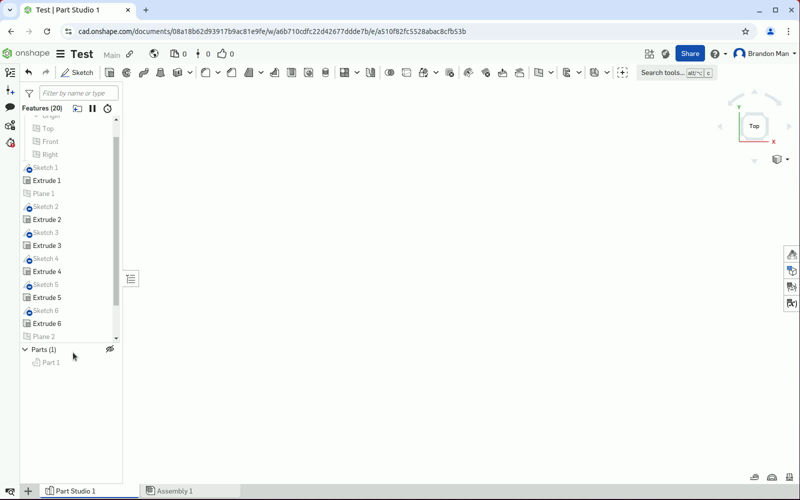
key(shift+s)
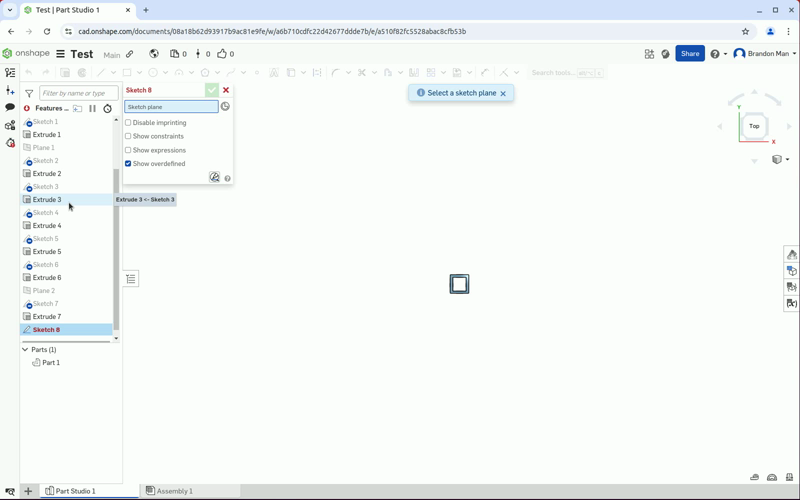
scroll(3)
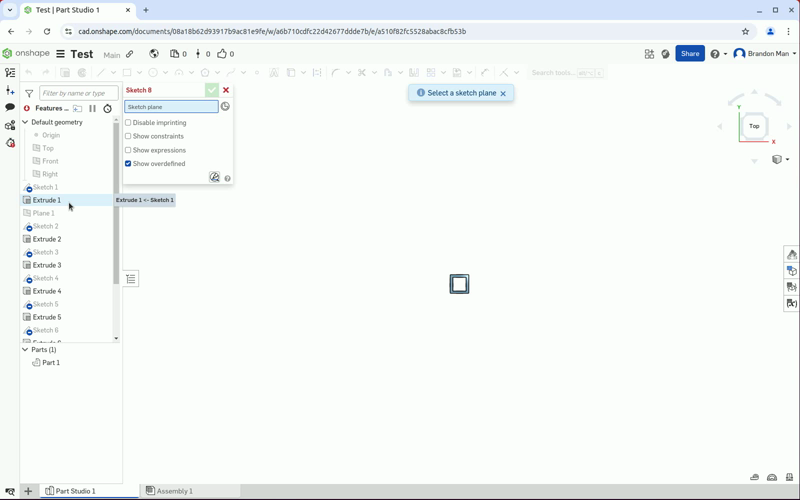
mouse_move(69, 150)
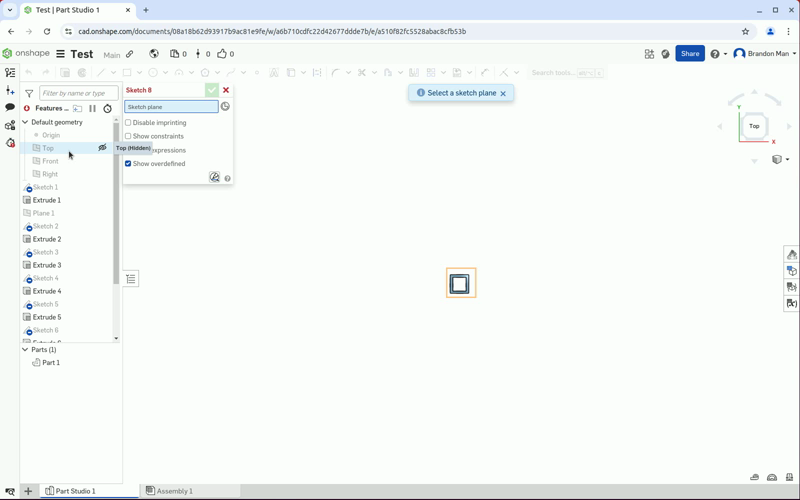
click(69, 150)
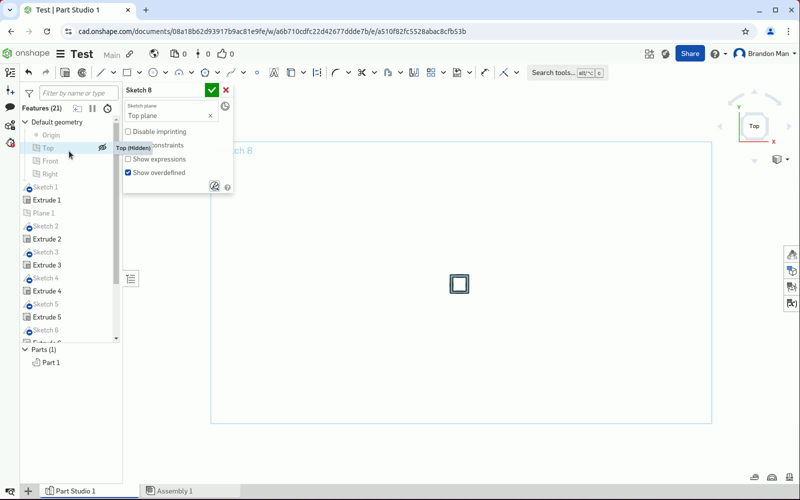
mouse_move(73, 352)
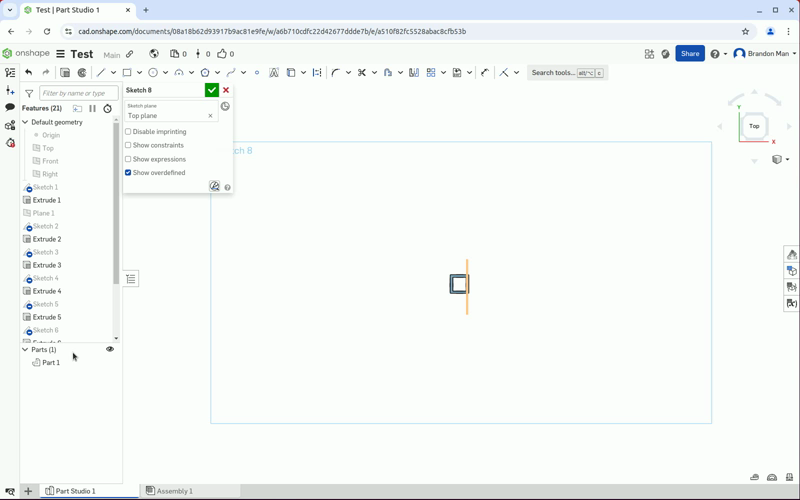
key(y)
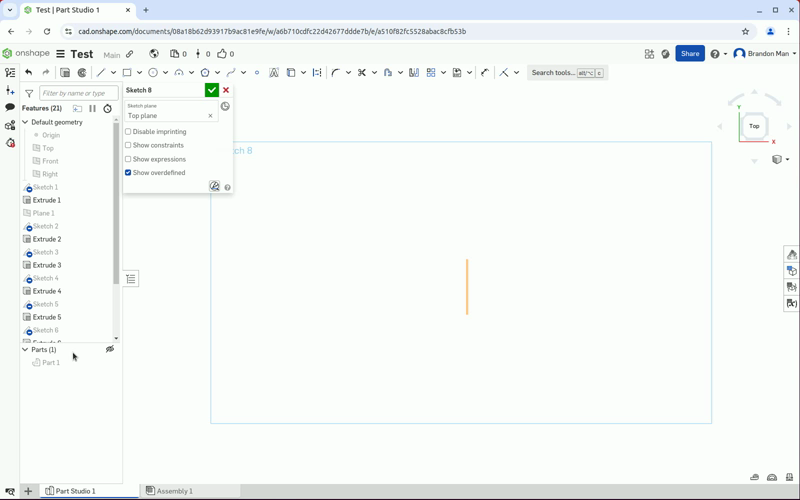
key(l)
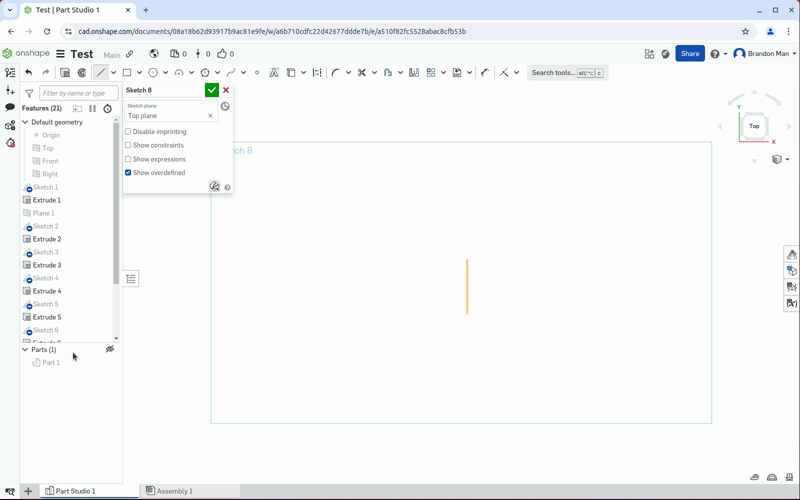
key_down(shift)
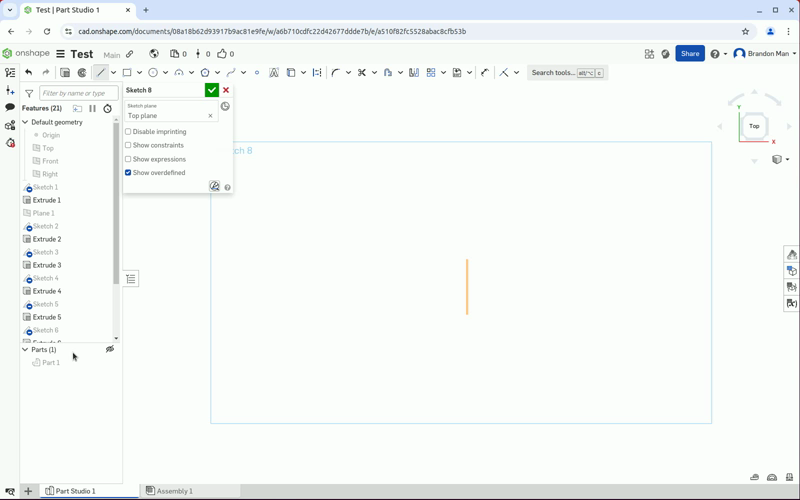
mouse_move(450, 293)
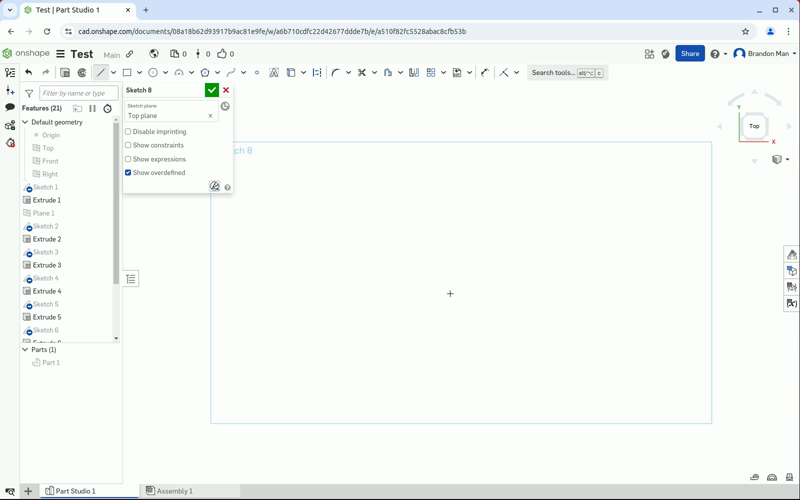
click(450, 293)
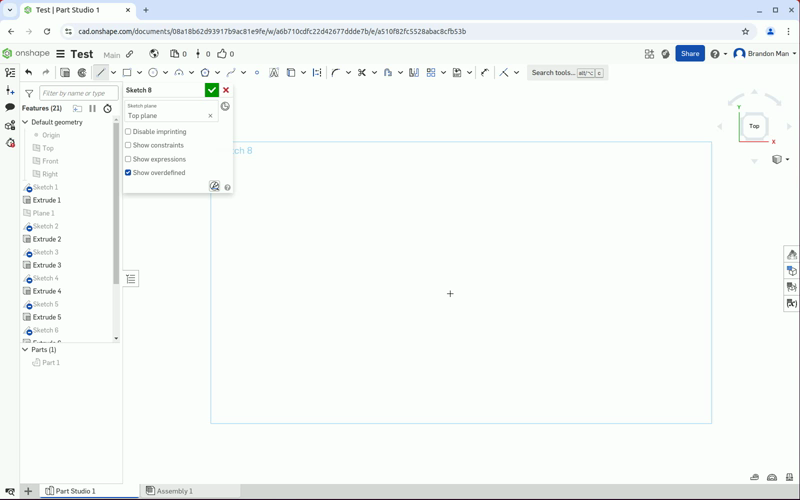
key_up(shift)
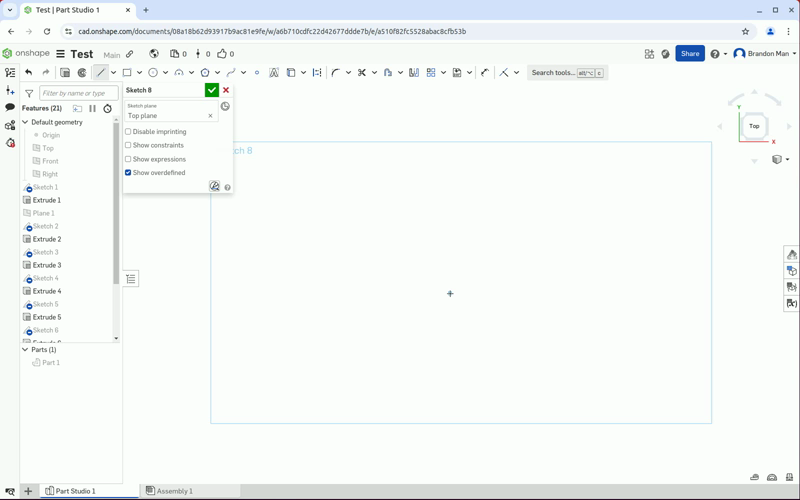
key_down(shift)
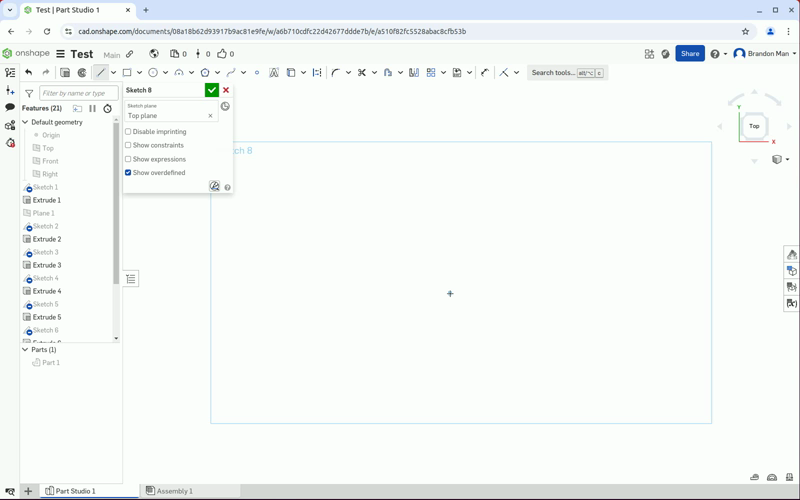
mouse_move(480, 293)
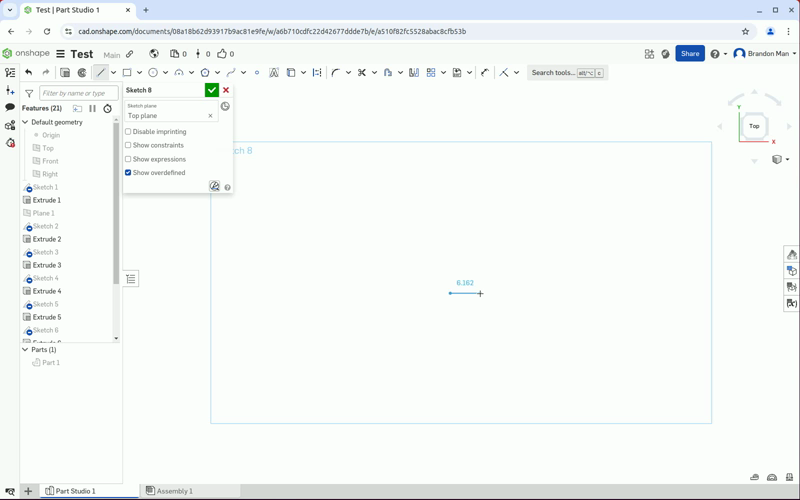
mouse_move(468, 293)
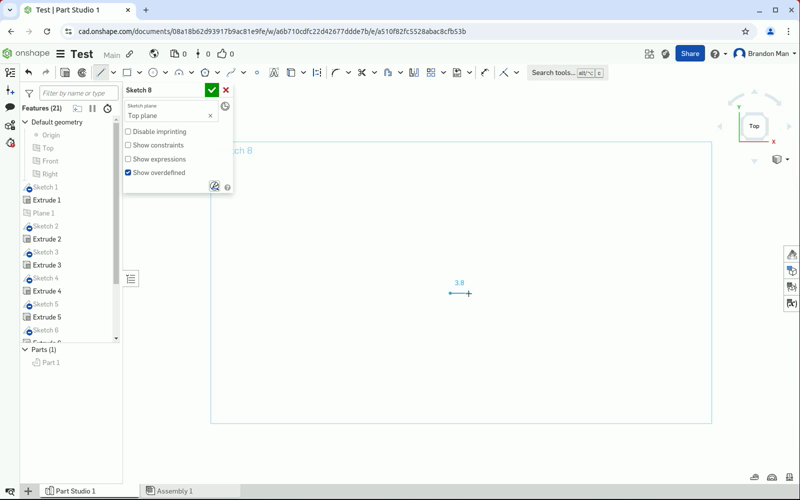
click(468, 293)
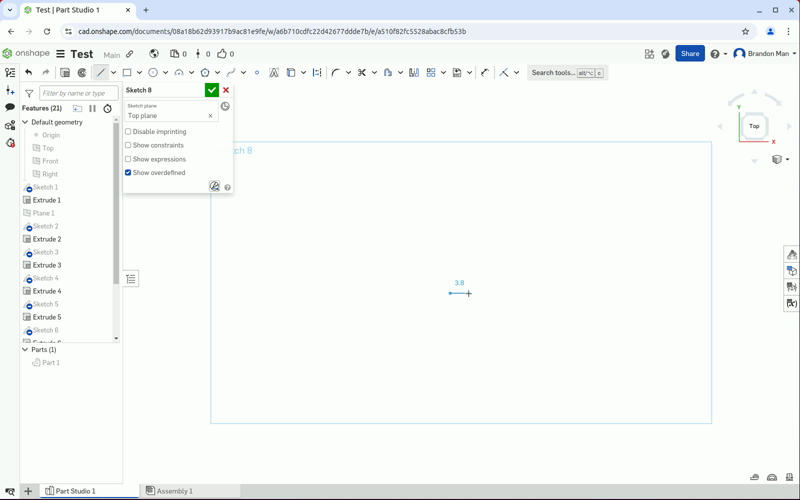
key_up(shift)
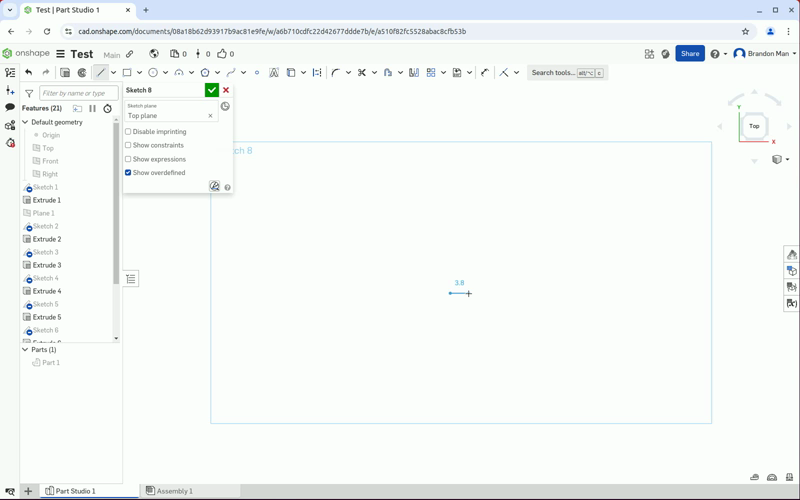
key_down(shift)
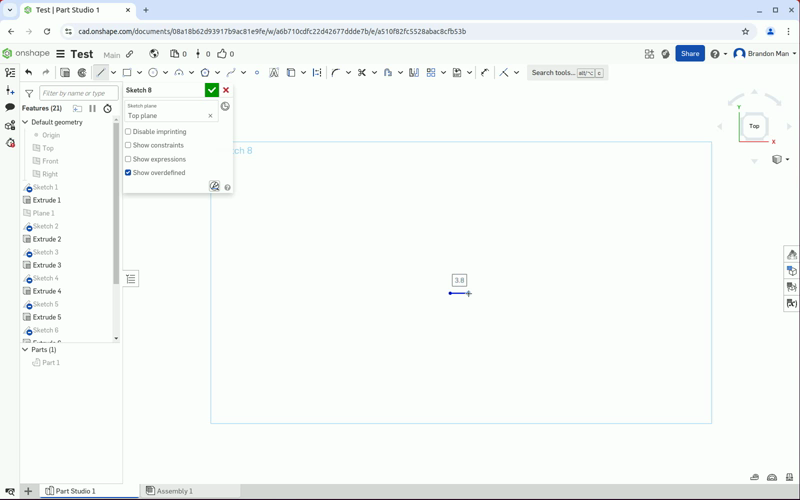
mouse_move(498, 293)
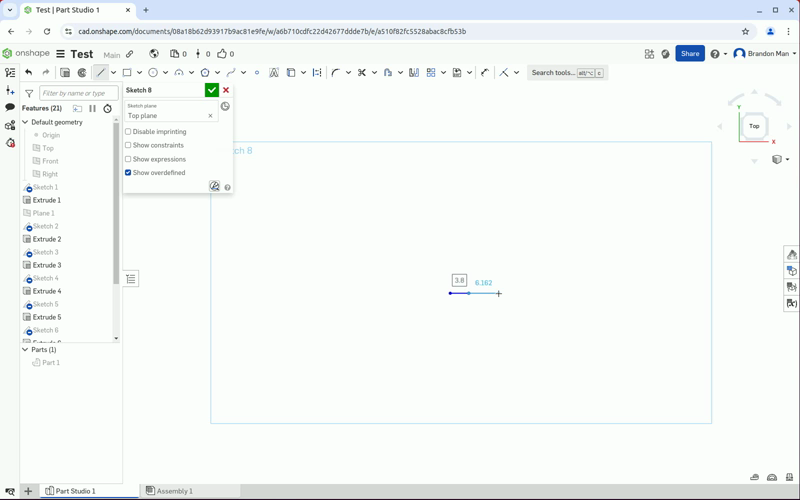
mouse_move(468, 274)
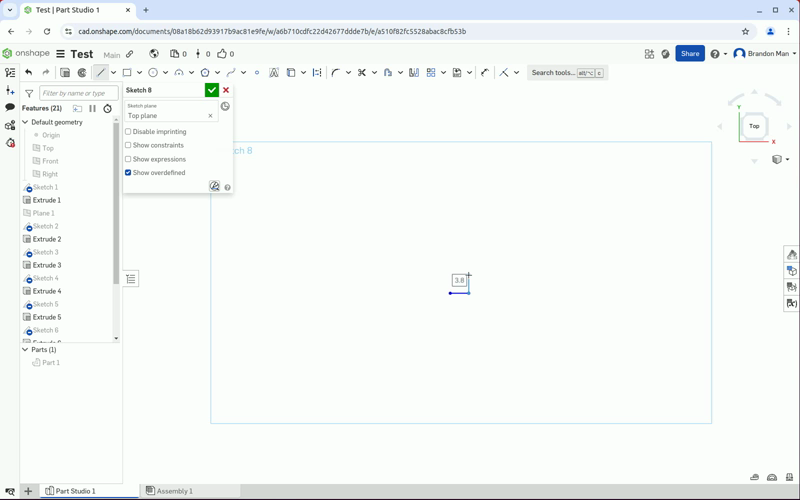
click(468, 274)
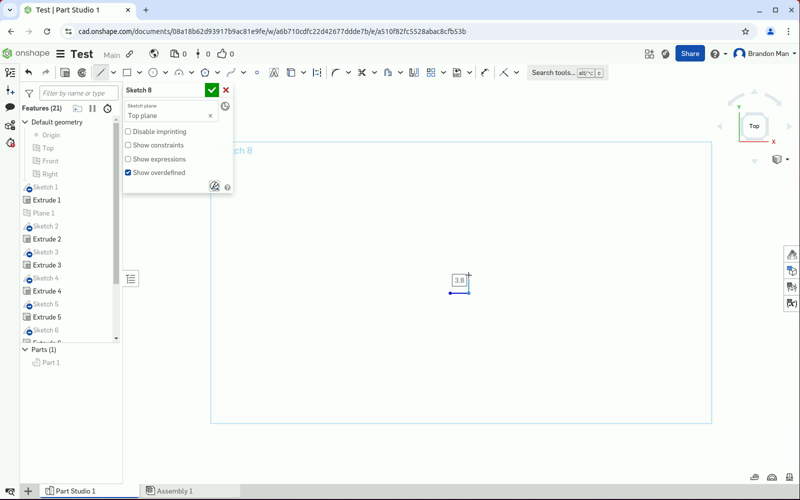
key_up(shift)
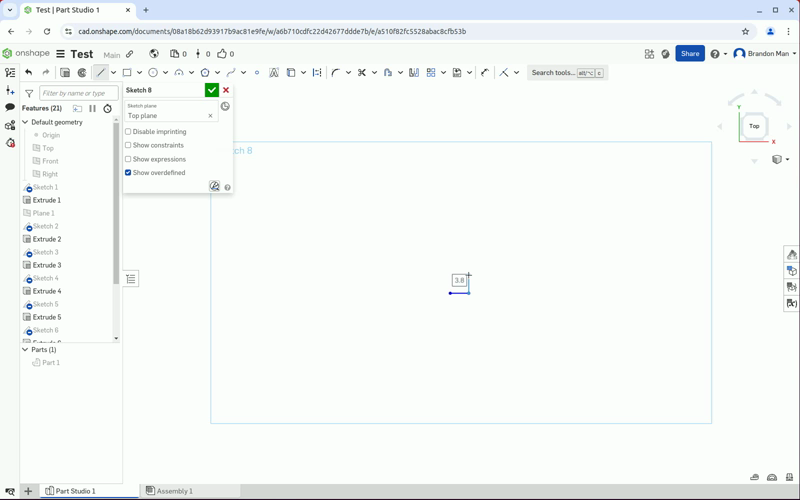
key_down(shift)
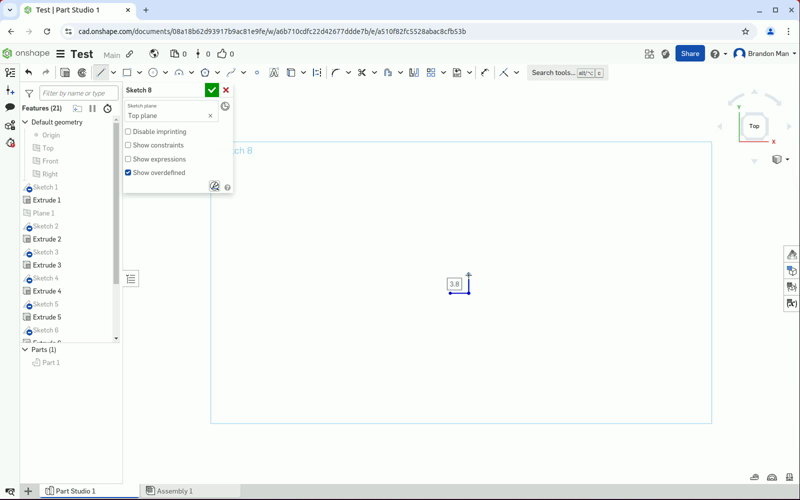
mouse_move(498, 274)
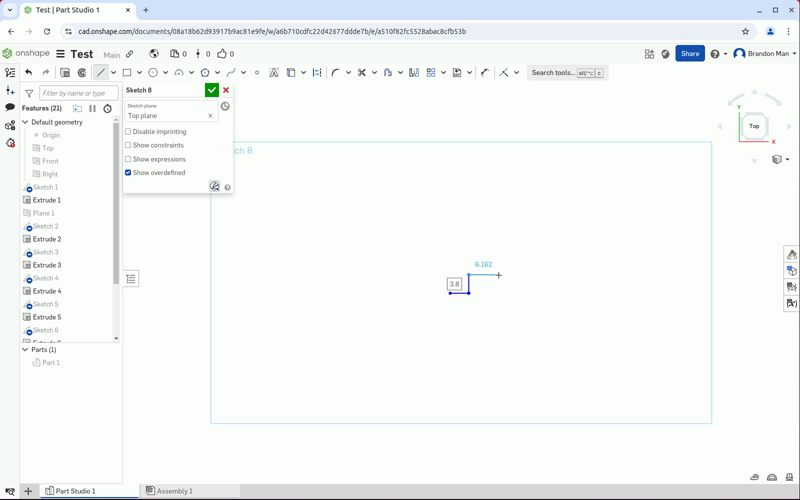
mouse_move(450, 274)
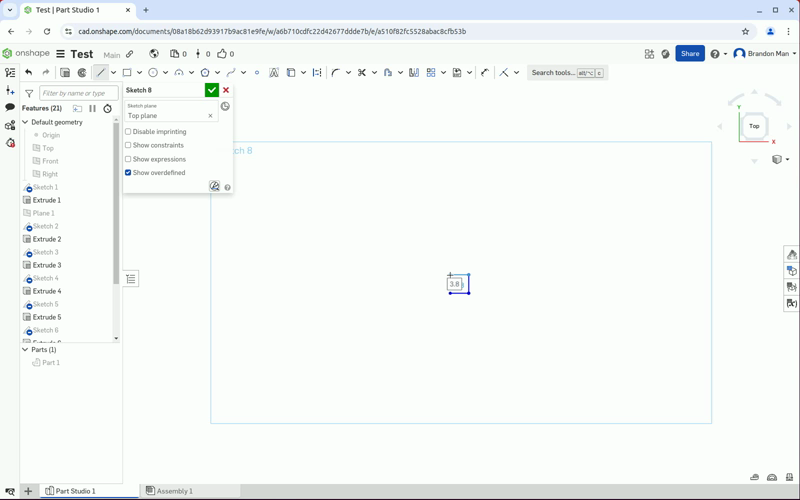
click(450, 274)
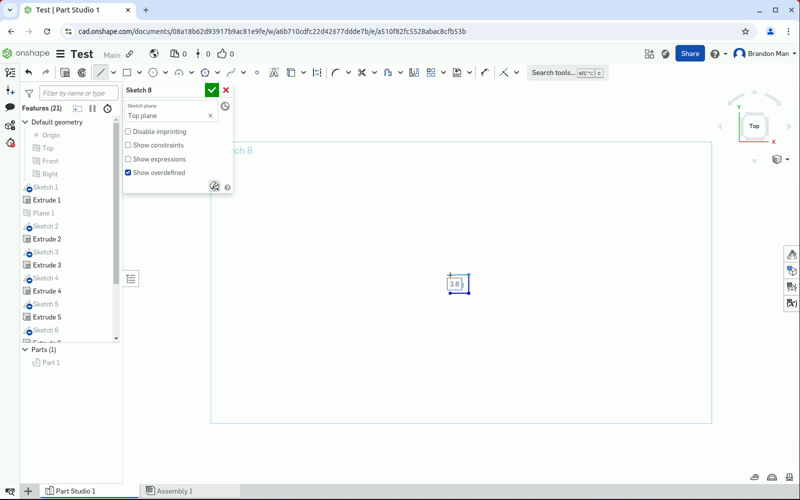
key_up(shift)
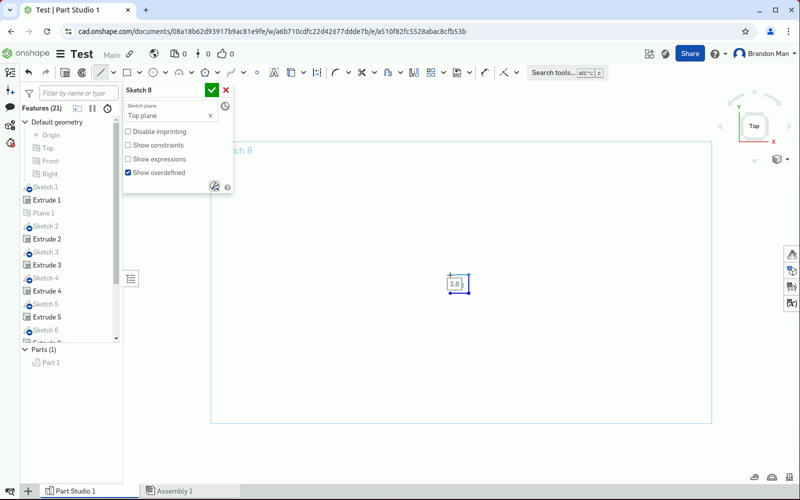
mouse_move(480, 274)
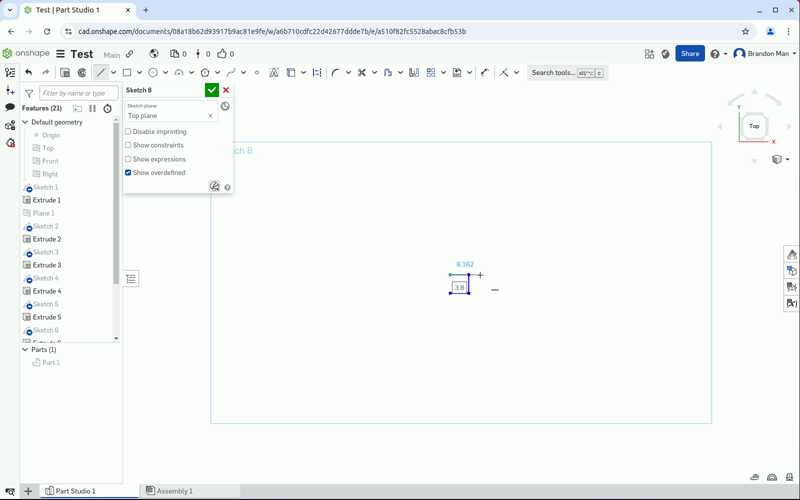
key_down(shift)
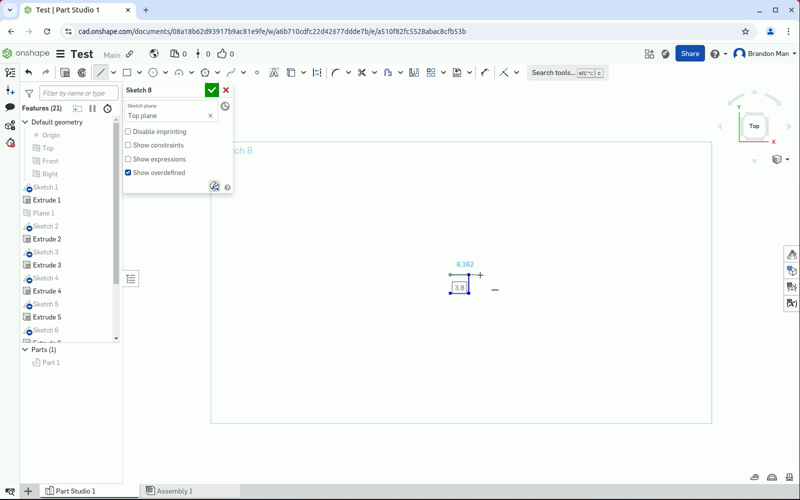
mouse_move(450, 293)
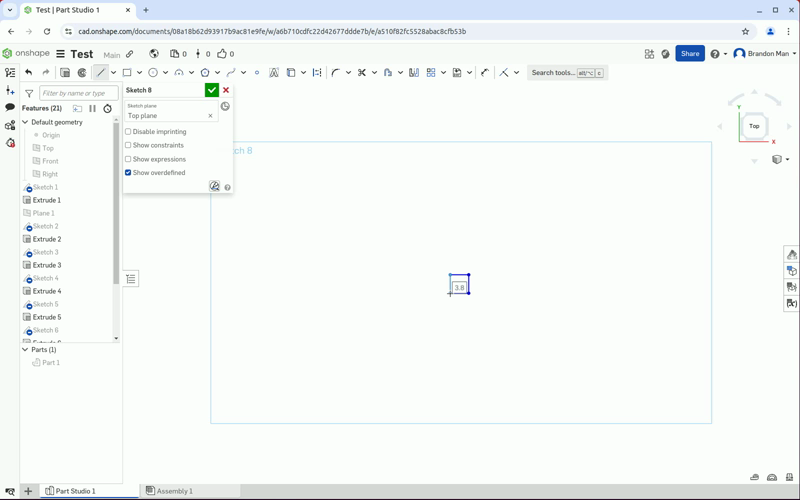
key_up(shift)
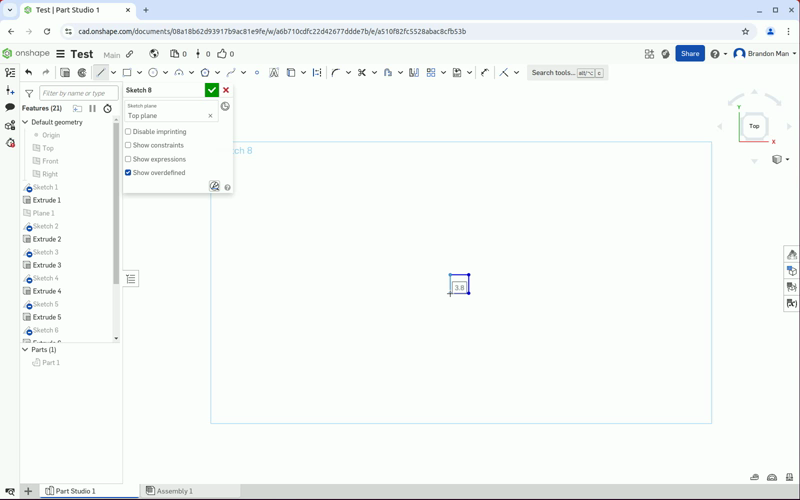
click(450, 293)
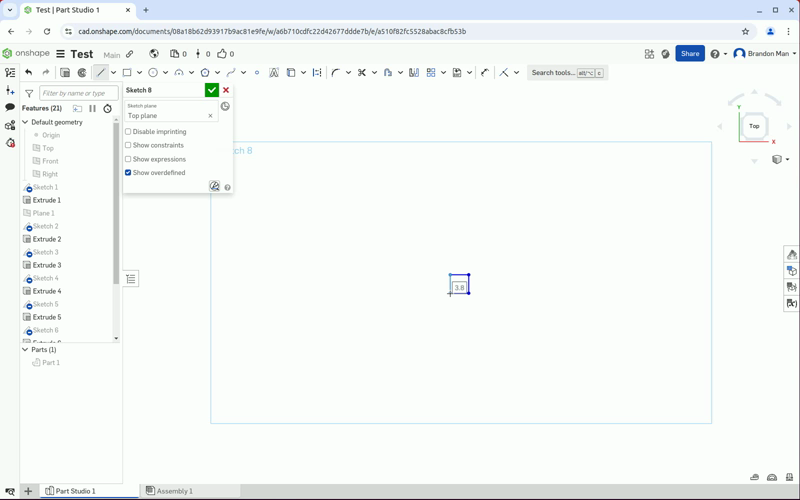
key(esc)
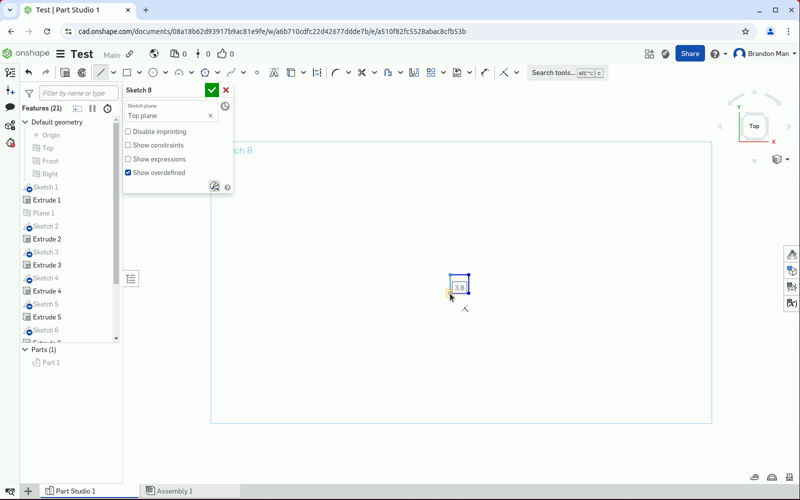
key(l)
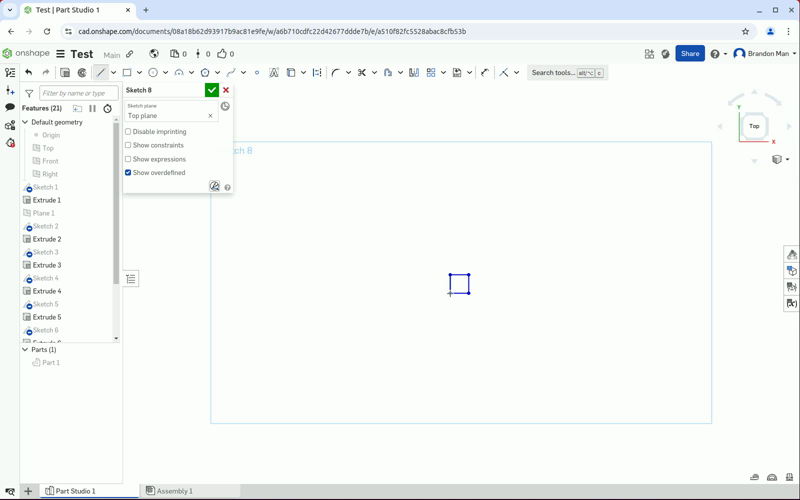
key_down(shift)
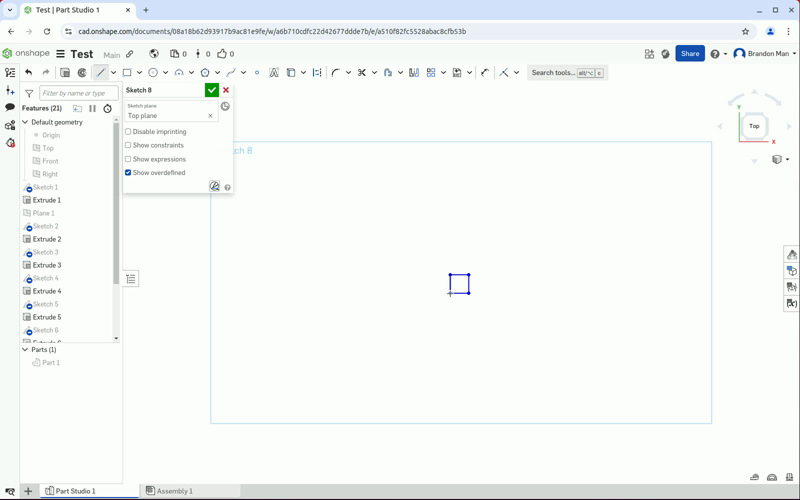
mouse_move(452, 291)
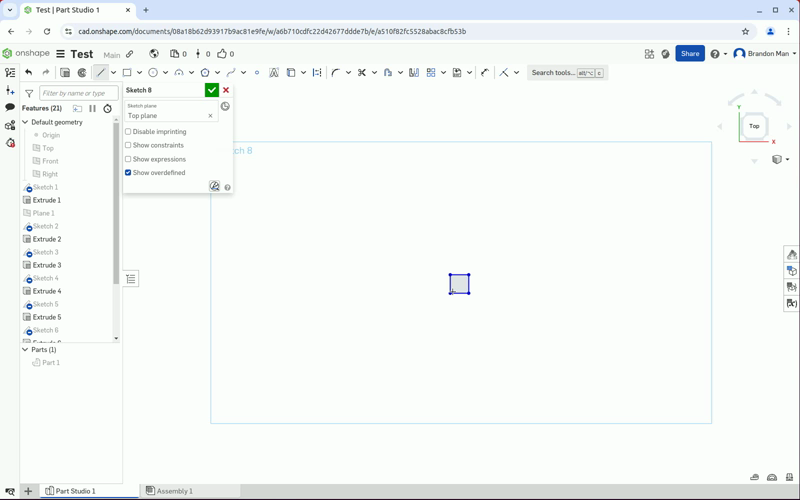
scroll(6)
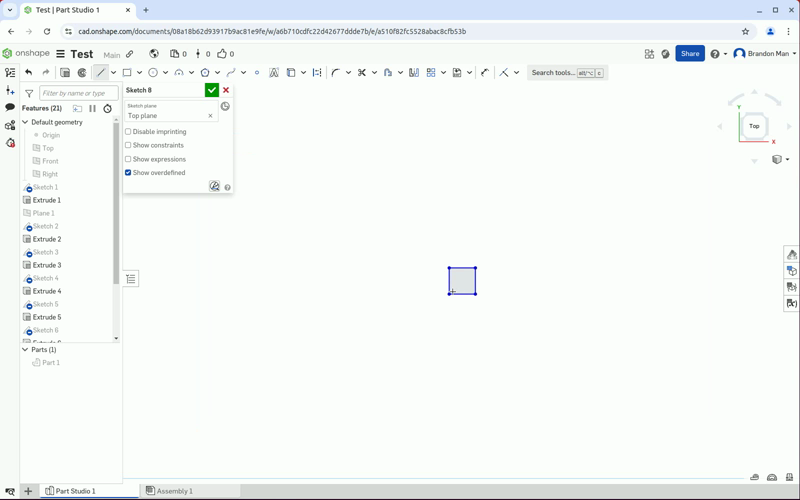
scroll(6)
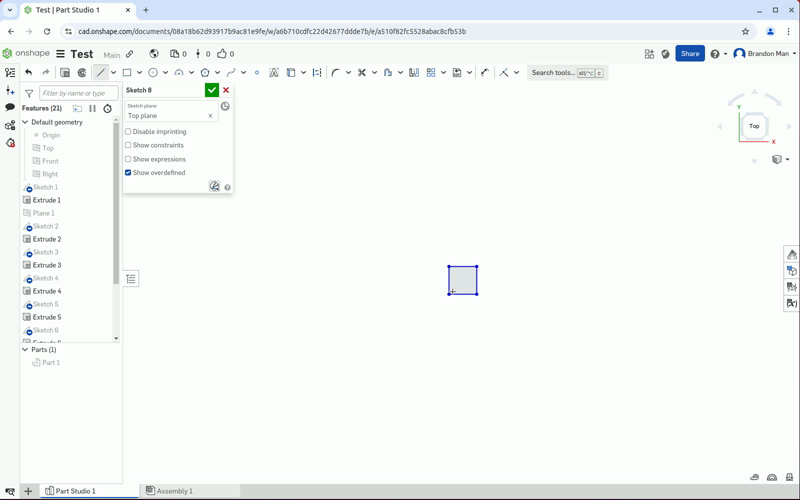
scroll(6)
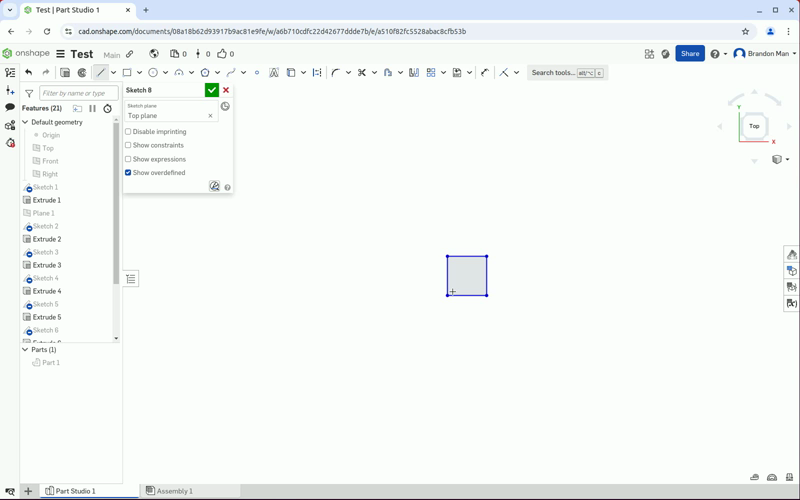
scroll(6)
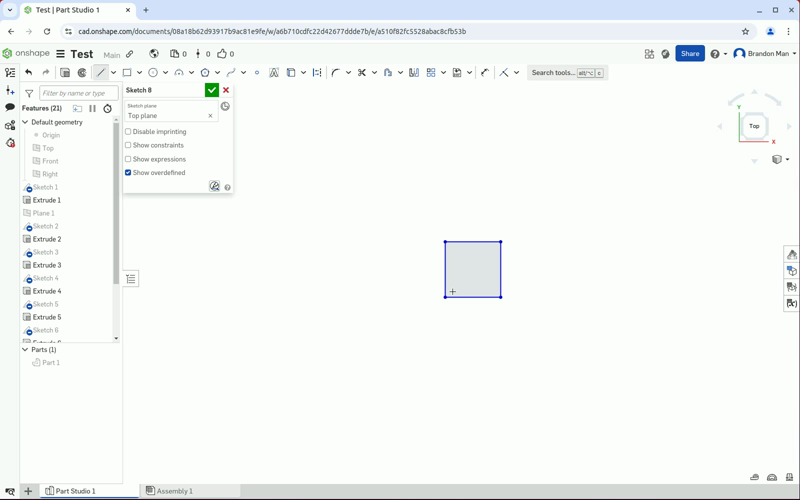
scroll(6)
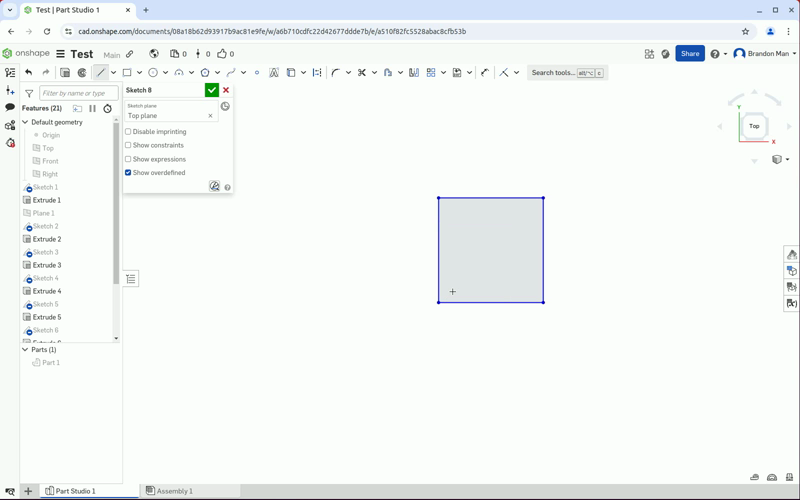
scroll(6)
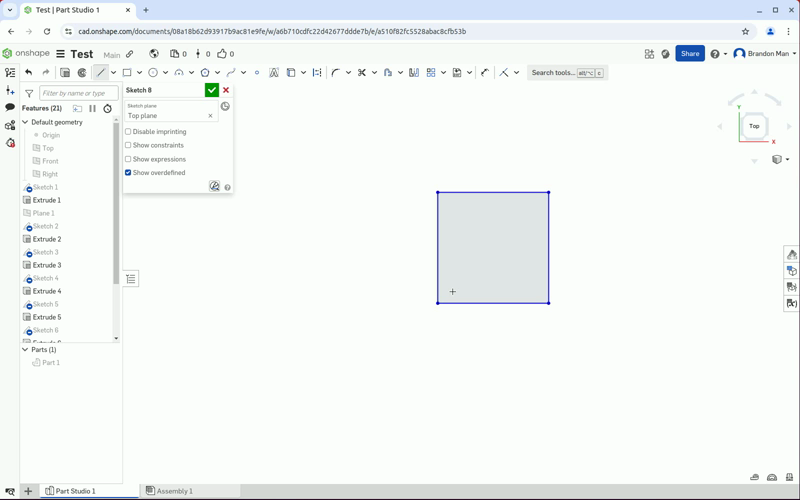
scroll(6)
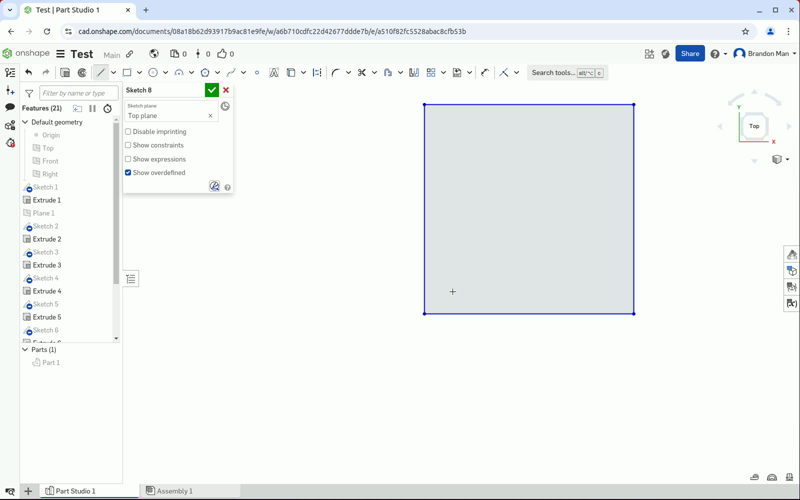
click(452, 291)
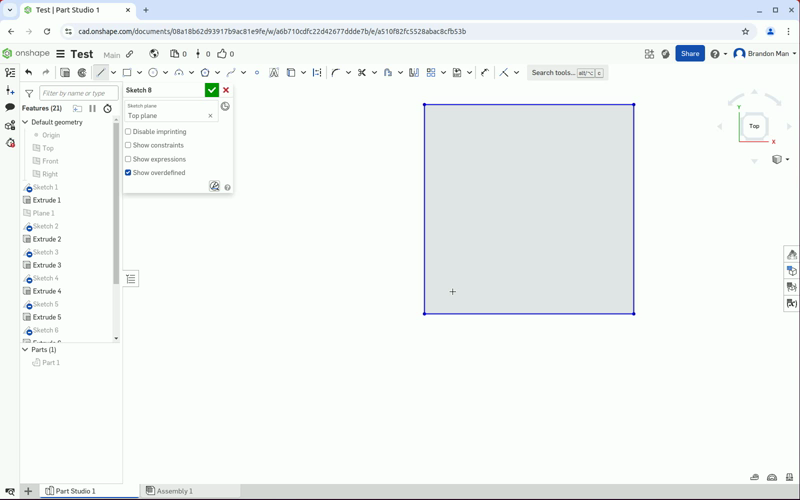
scroll(-6)
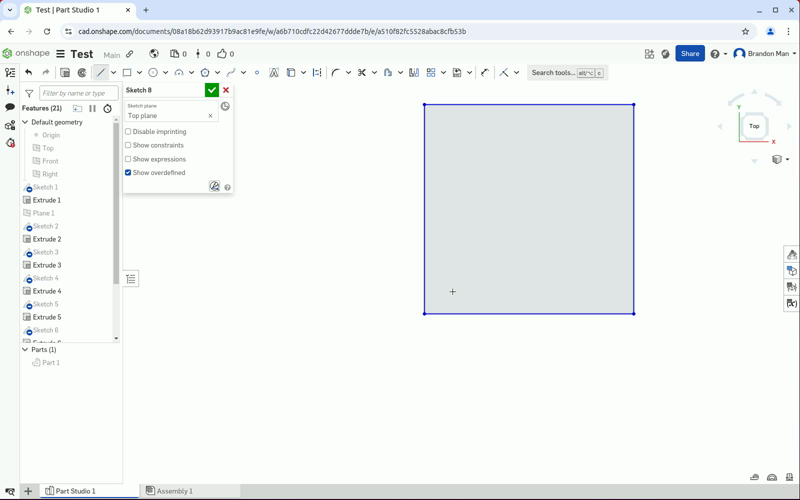
scroll(-6)
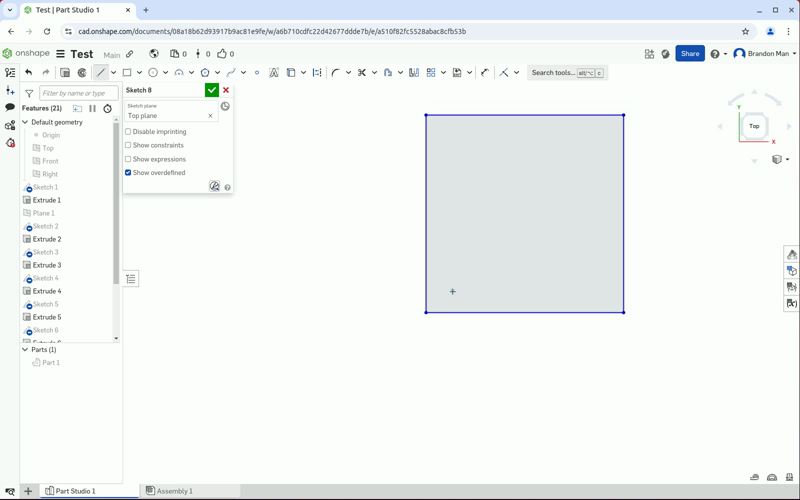
scroll(-6)
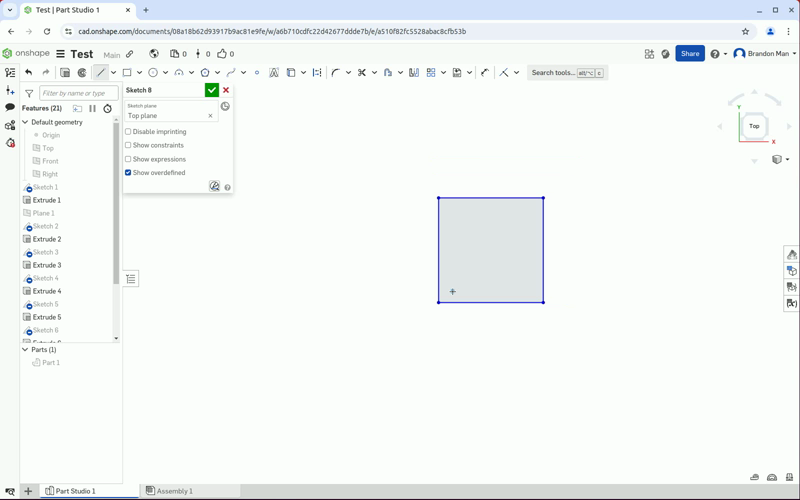
scroll(-6)
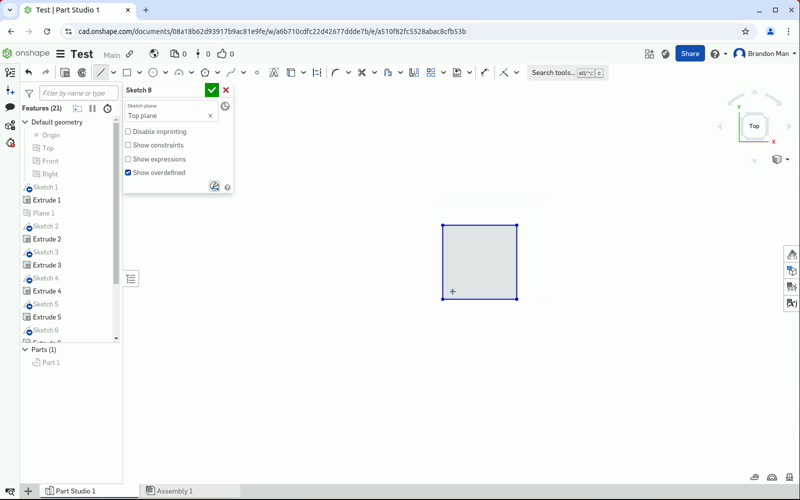
scroll(-6)
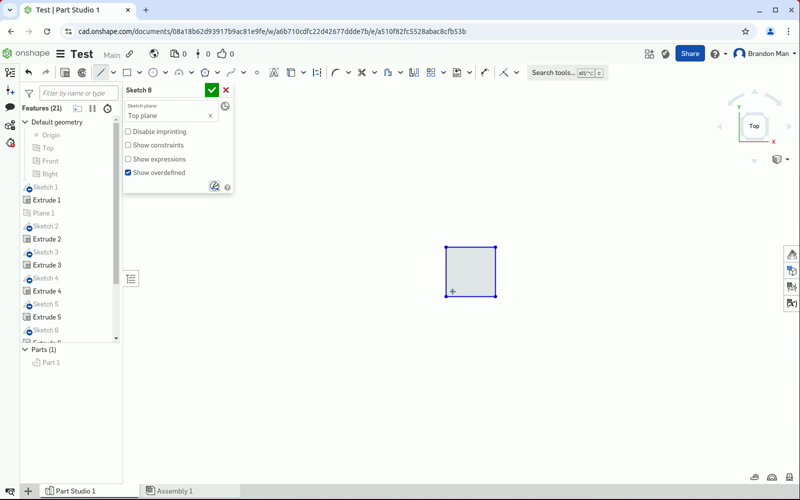
scroll(-6)
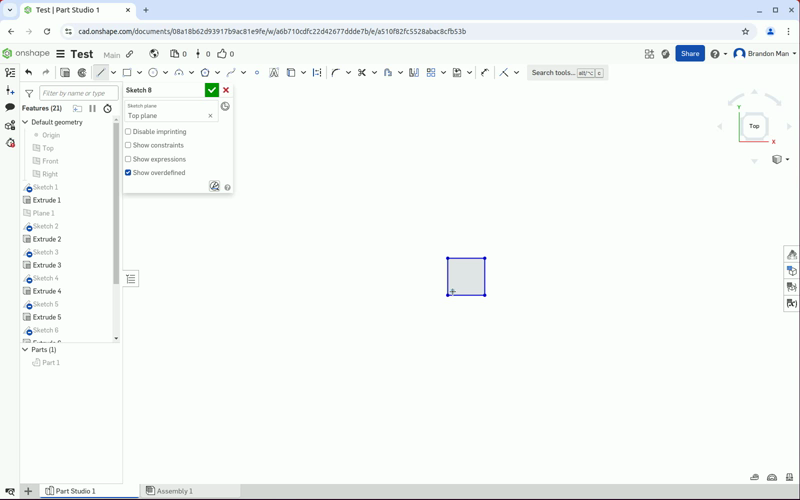
scroll(-6)
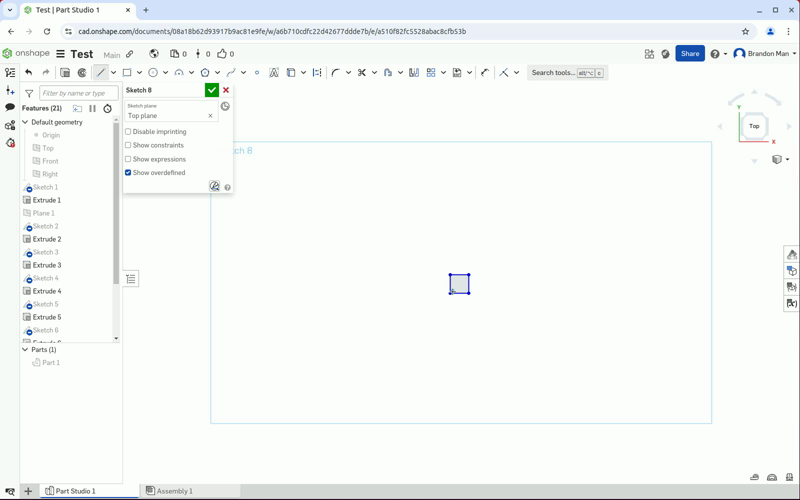
key_up(shift)
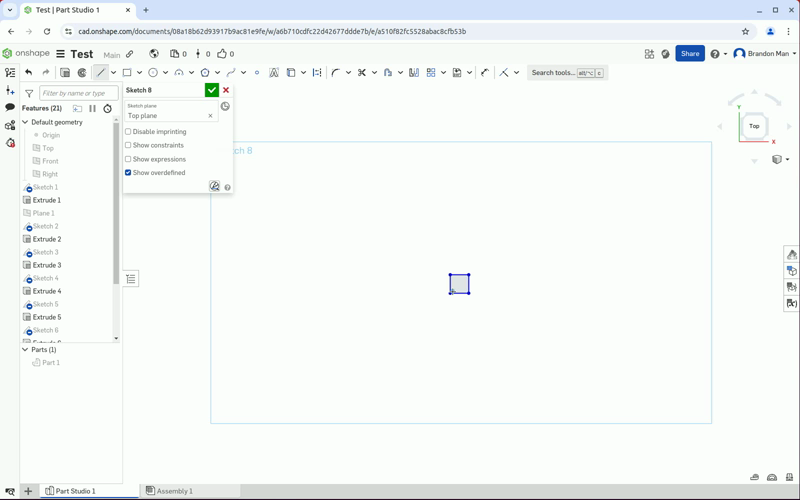
key_down(shift)
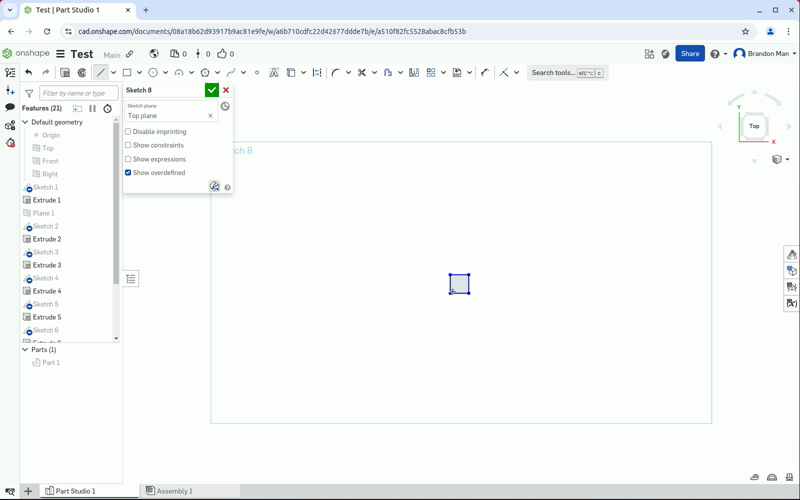
mouse_move(482, 291)
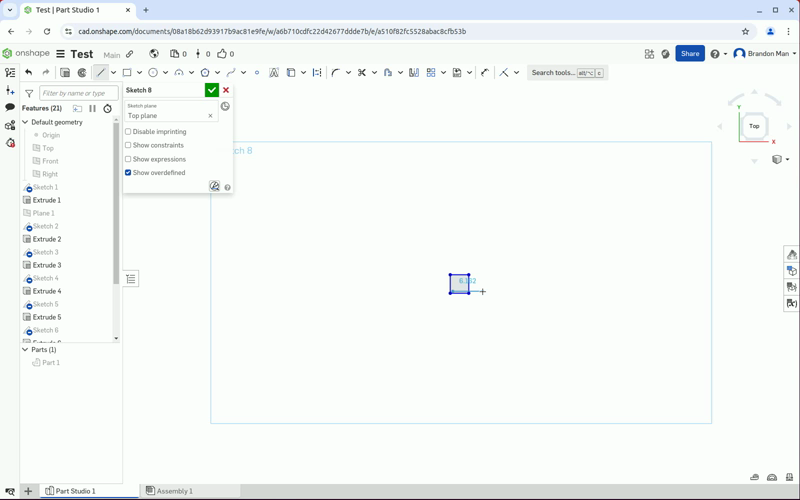
mouse_move(466, 291)
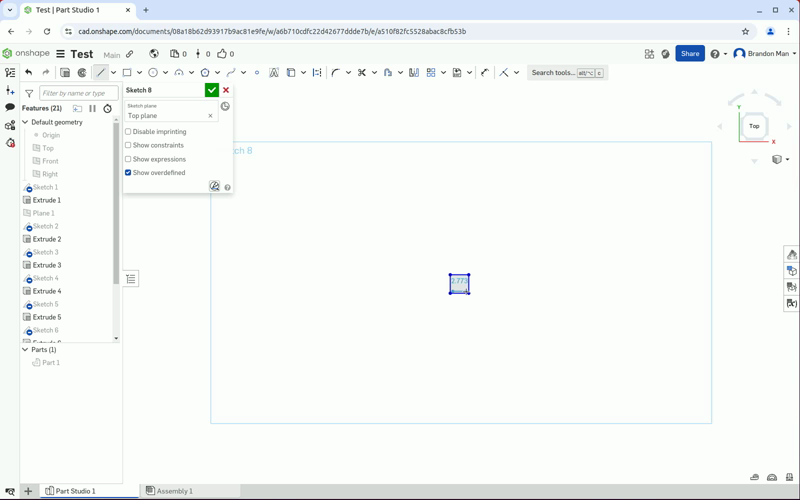
scroll(6)
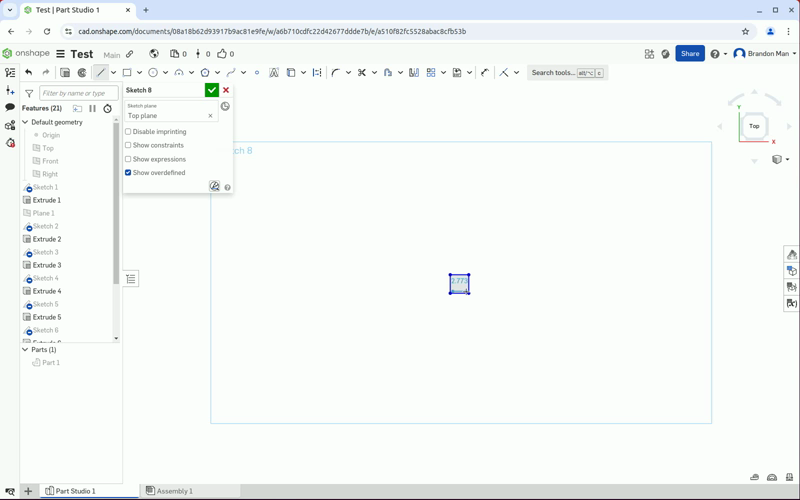
scroll(6)
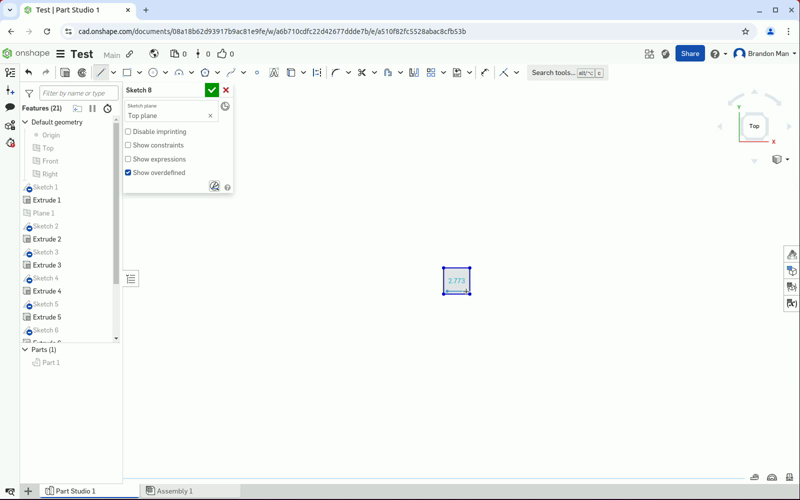
scroll(6)
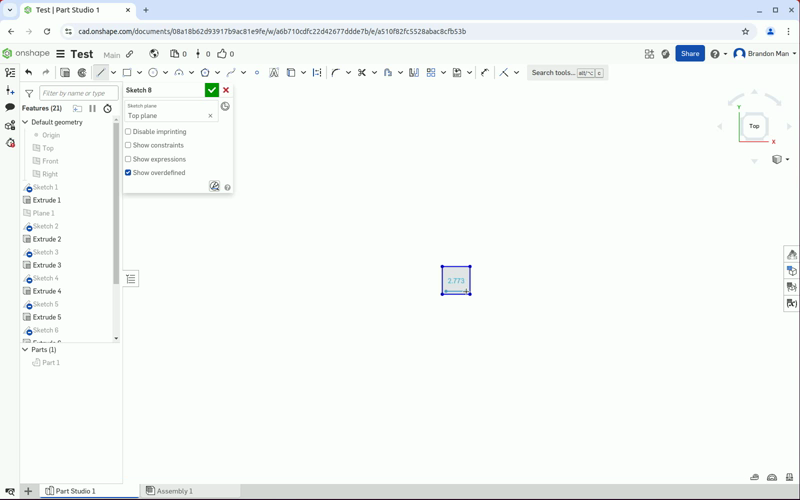
scroll(6)
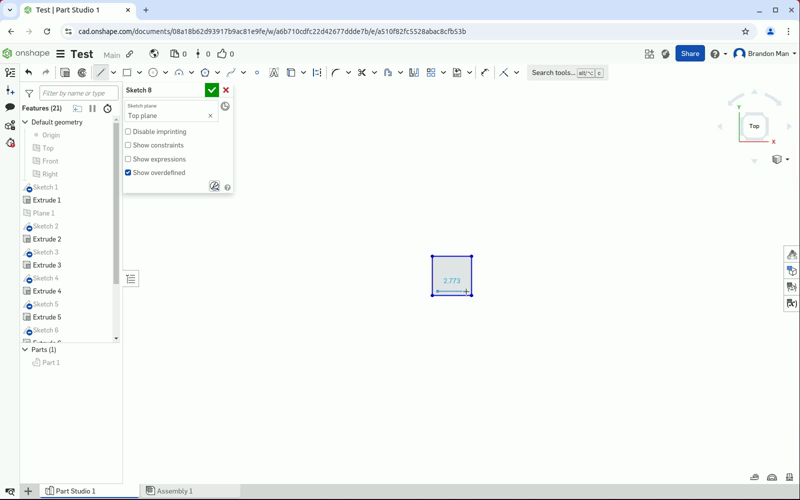
scroll(6)
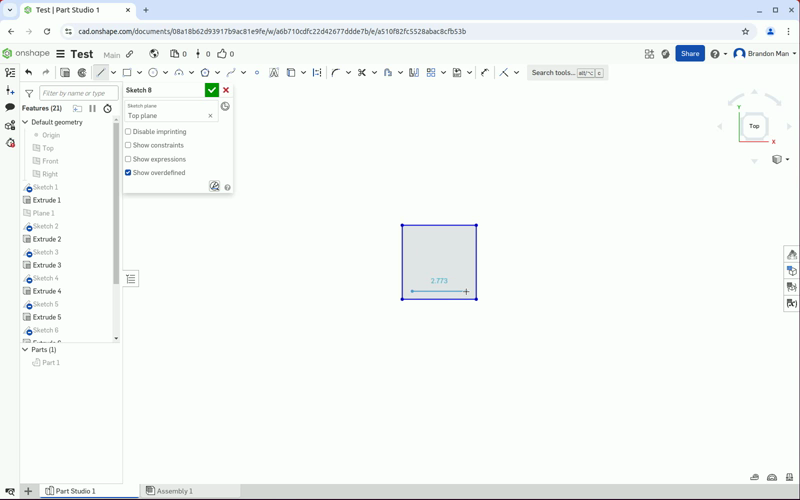
scroll(6)
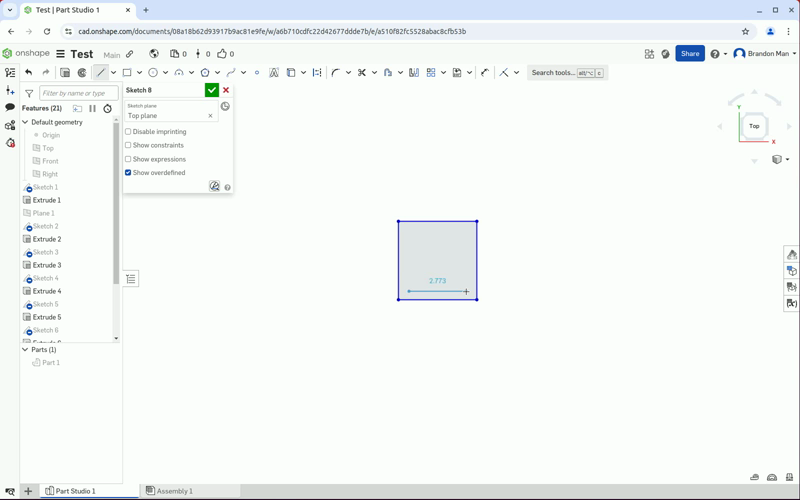
scroll(6)
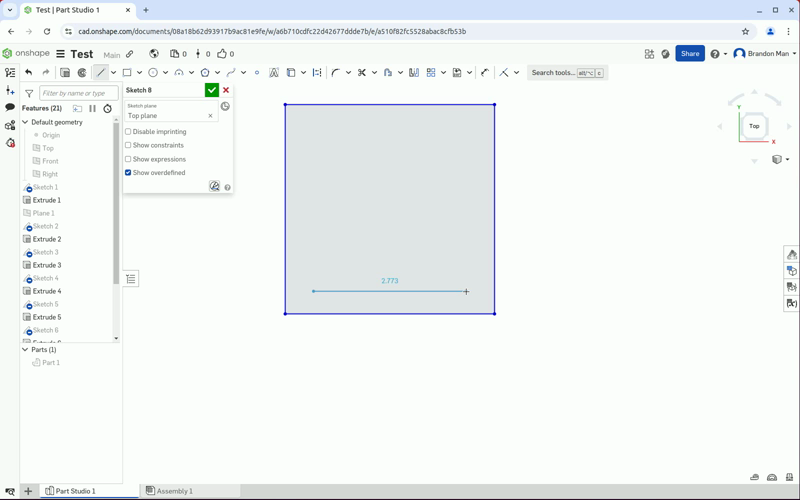
click(466, 291)
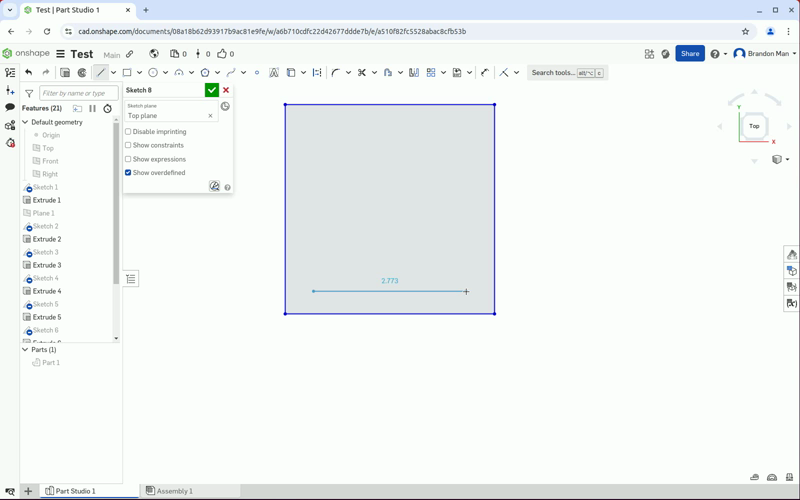
scroll(-6)
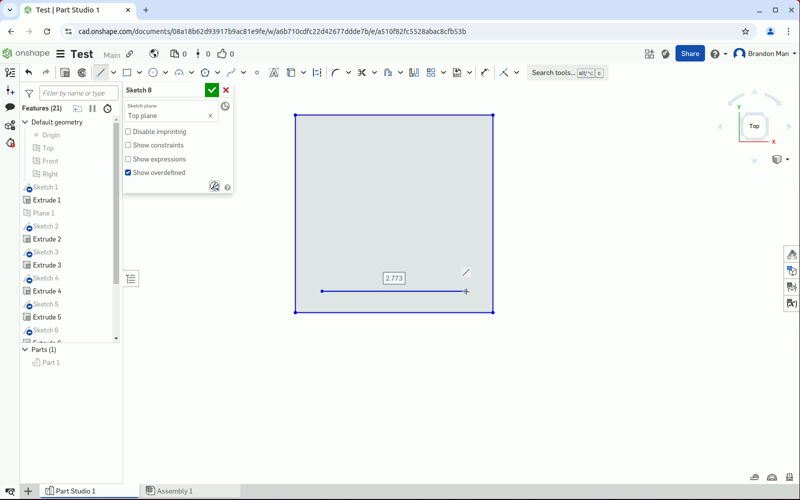
scroll(-6)
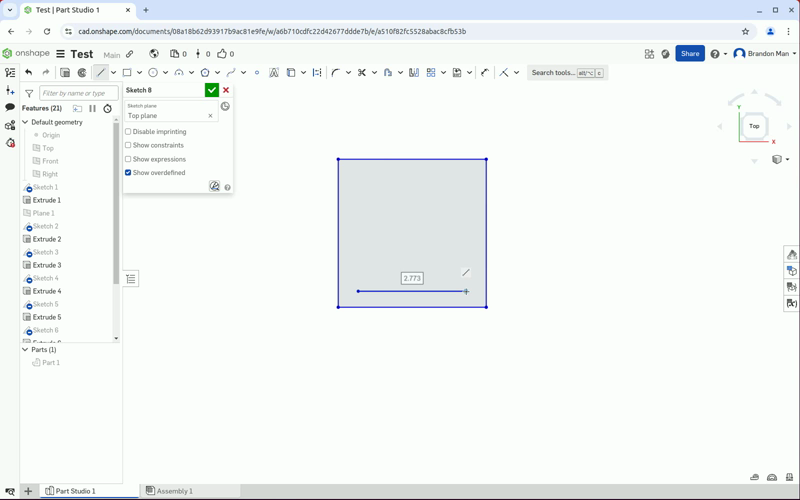
scroll(-6)
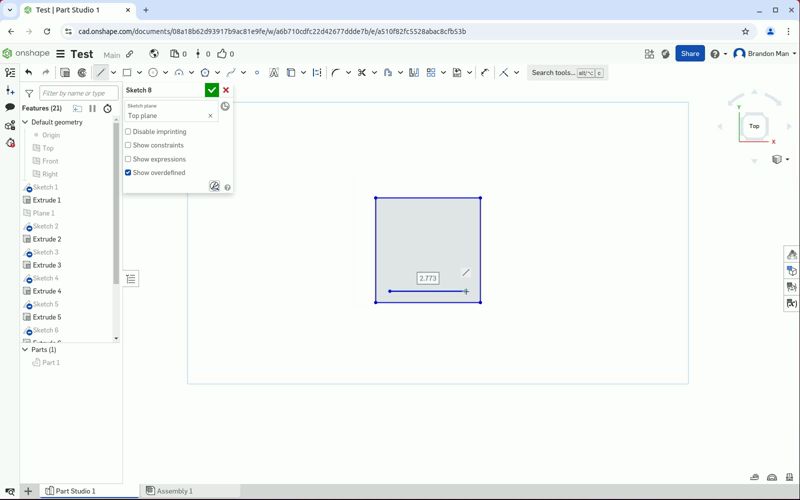
scroll(-6)
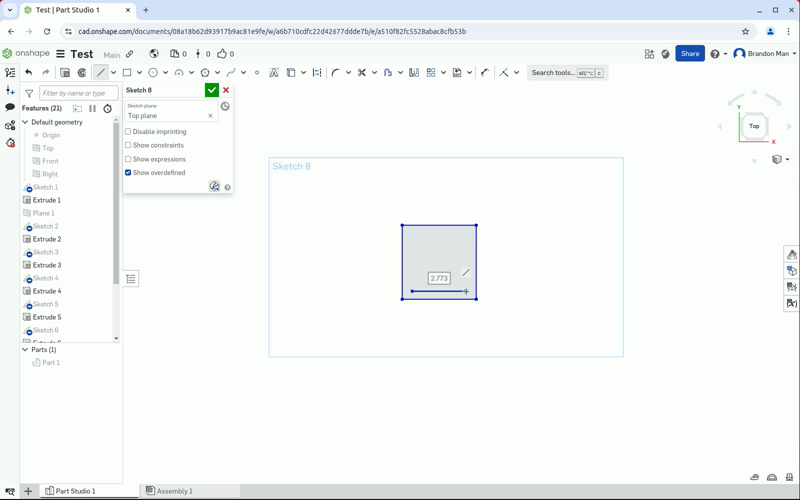
scroll(-6)
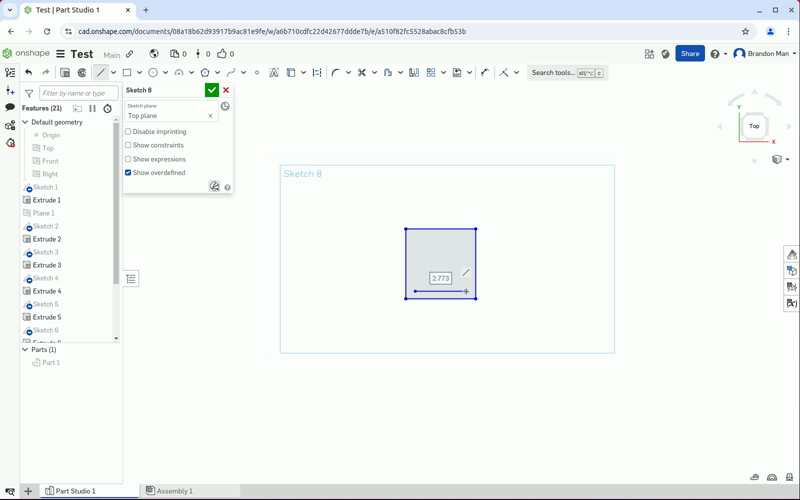
scroll(-6)
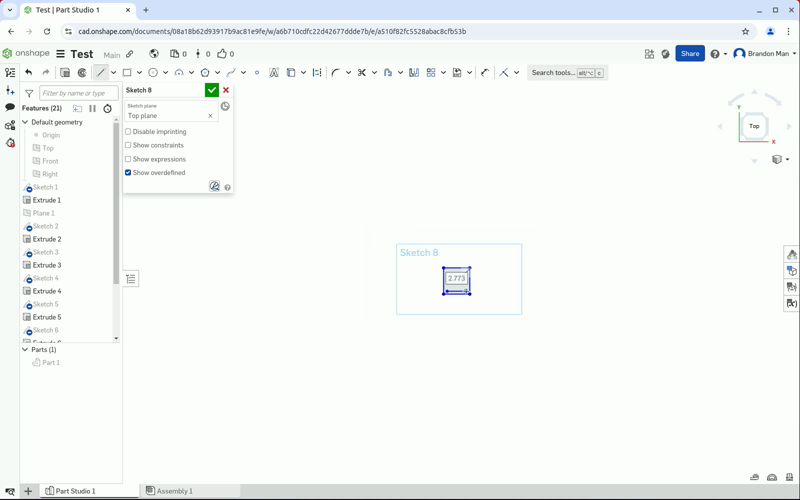
scroll(-6)
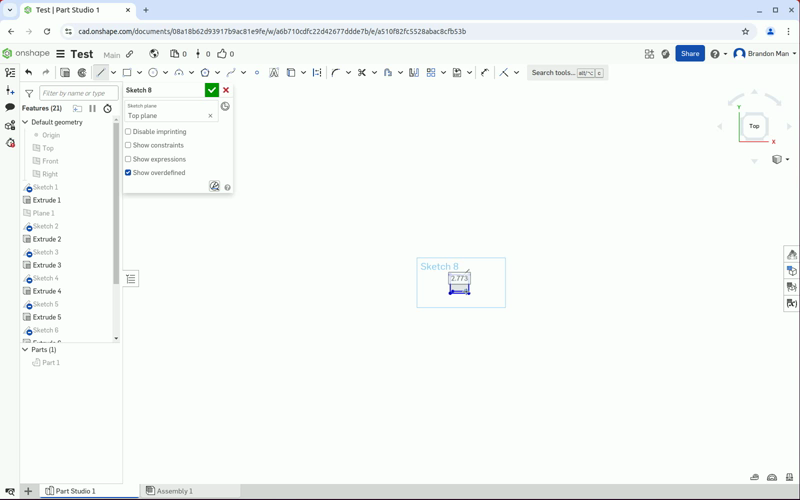
key_up(shift)
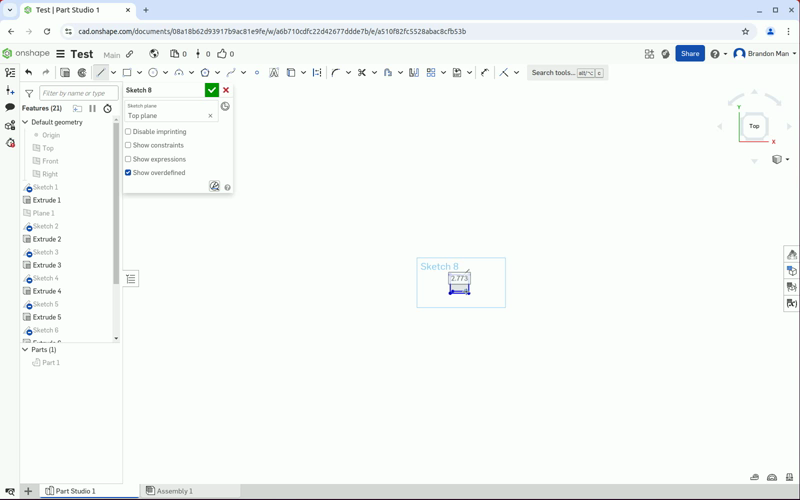
key_down(shift)
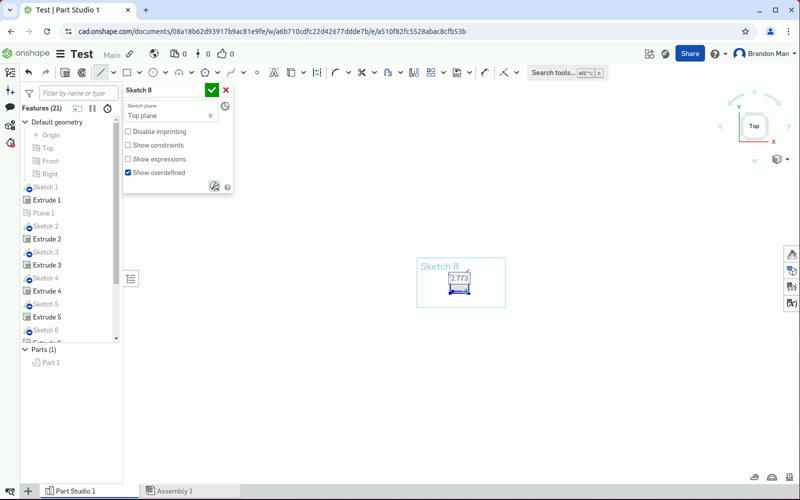
mouse_move(496, 291)
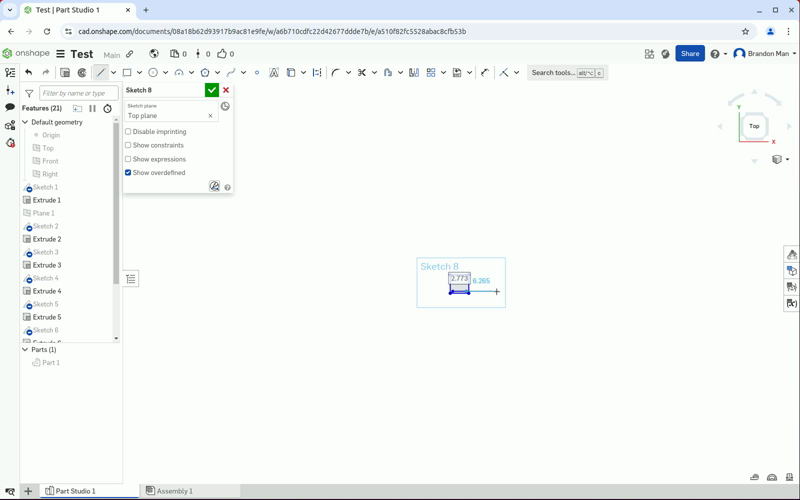
mouse_move(466, 277)
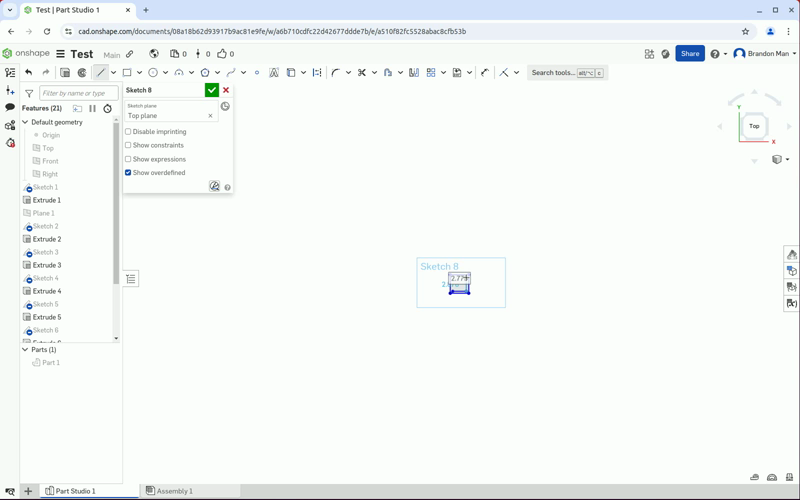
scroll(6)
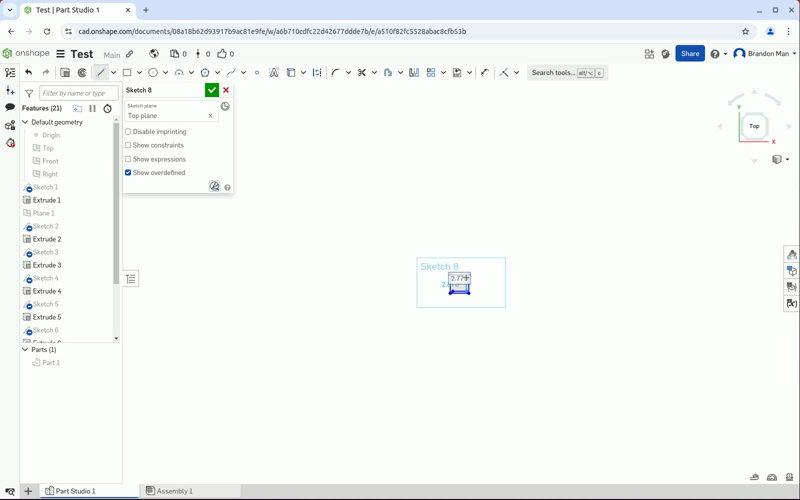
scroll(6)
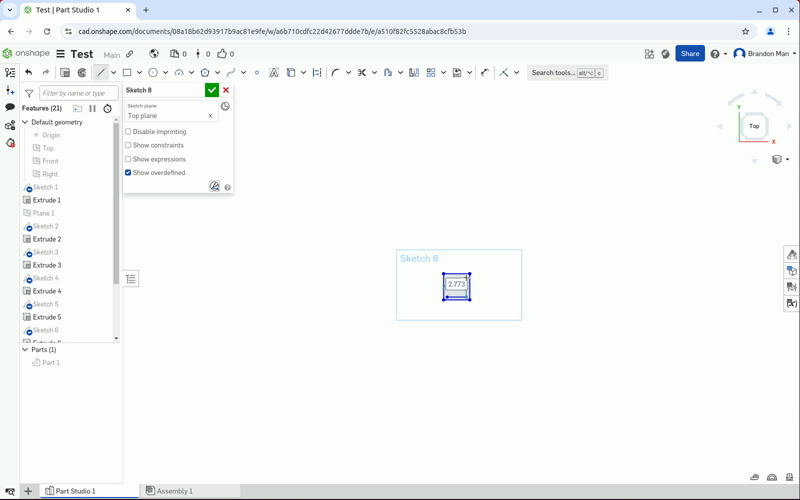
scroll(6)
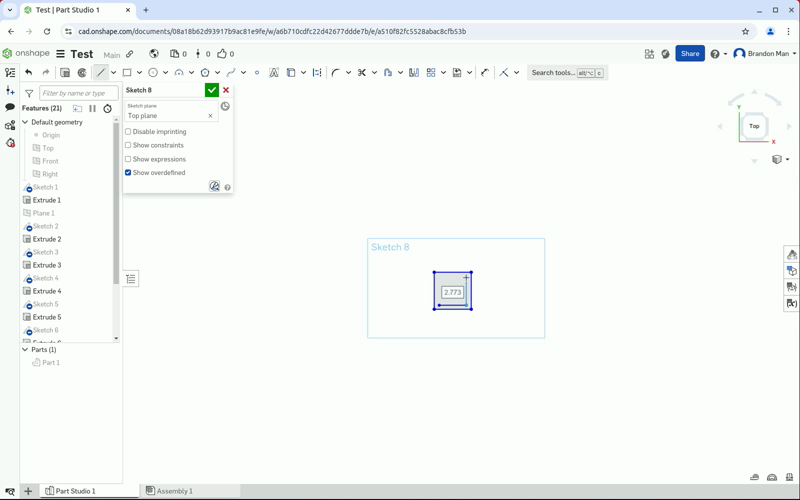
scroll(6)
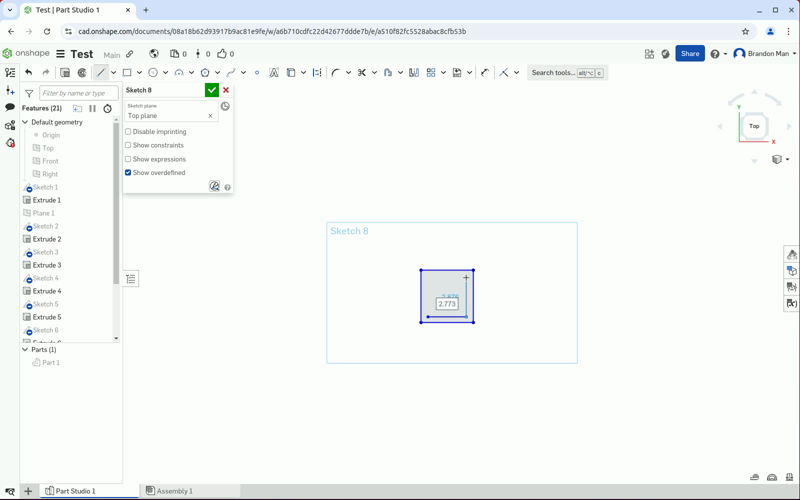
scroll(6)
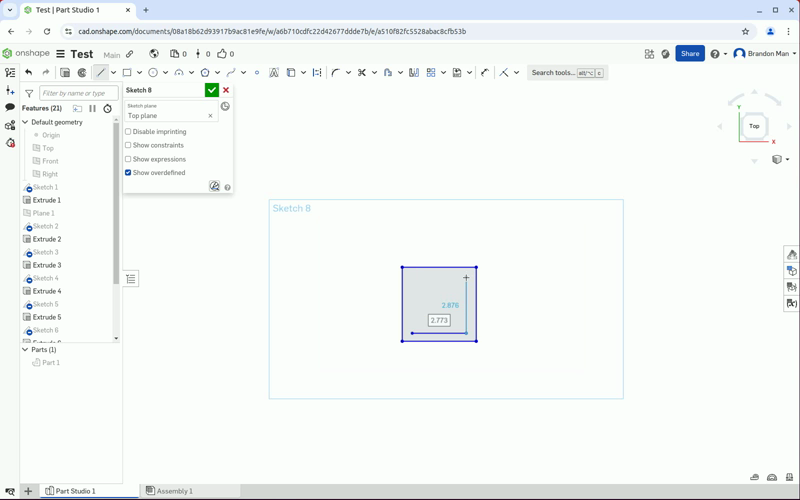
scroll(6)
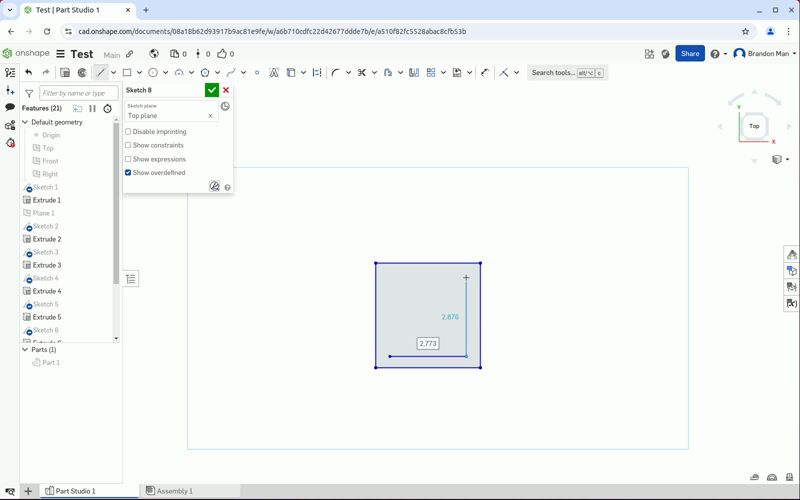
scroll(6)
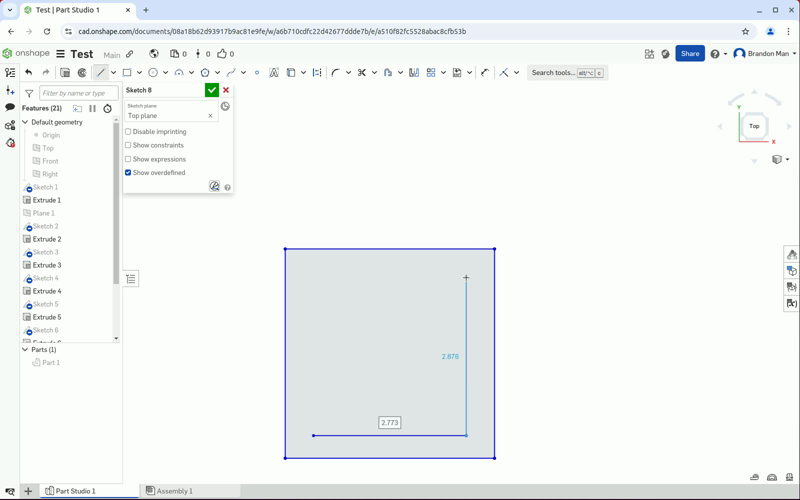
click(466, 277)
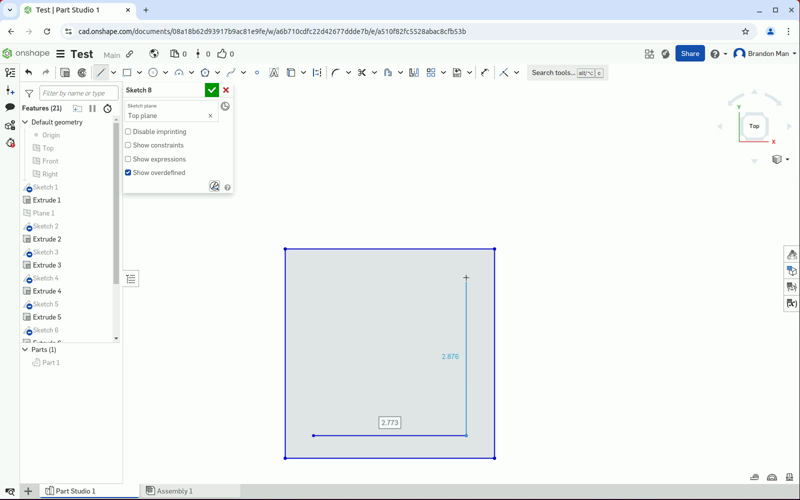
scroll(-6)
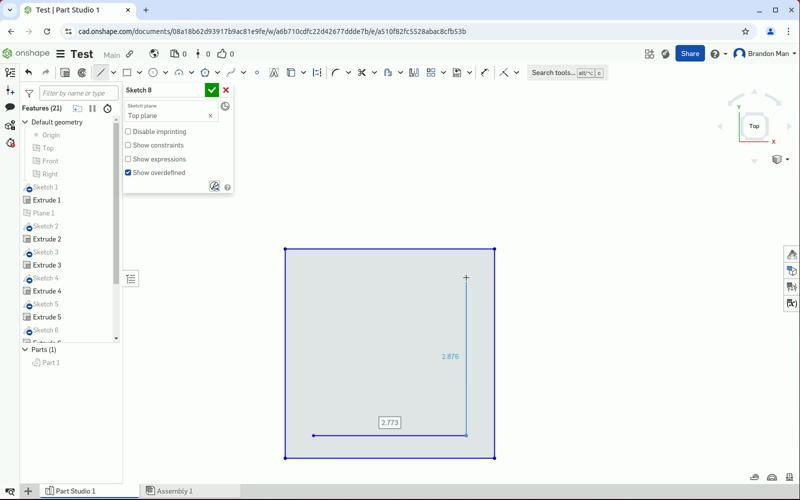
scroll(-6)
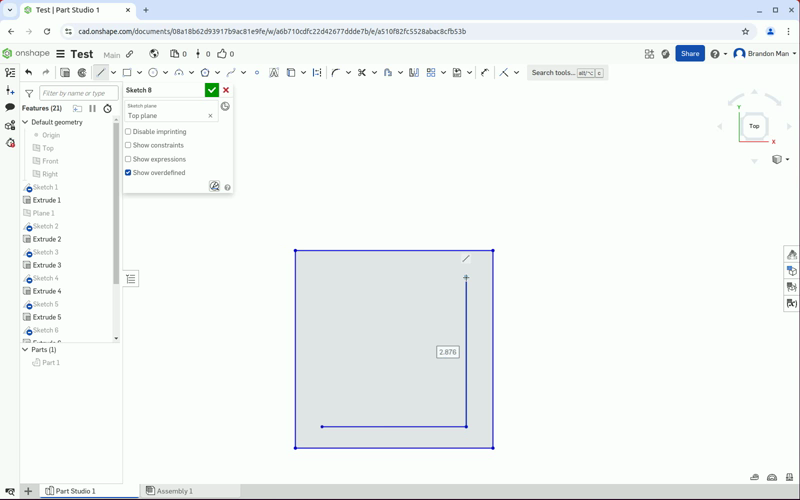
scroll(-6)
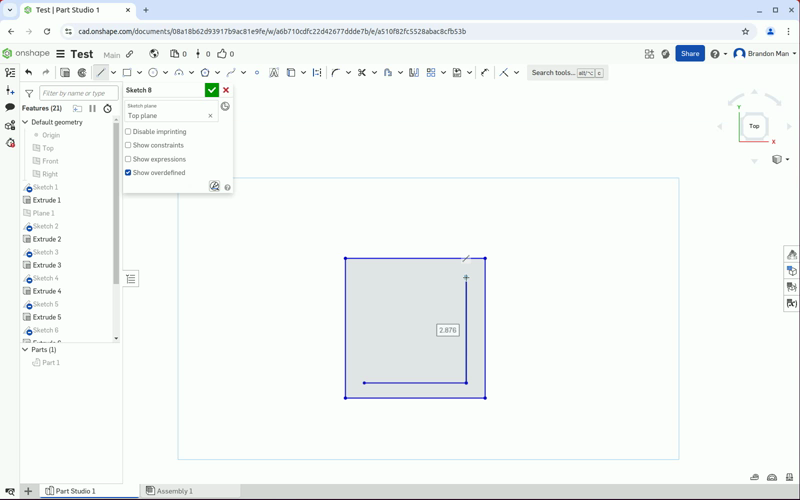
scroll(-6)
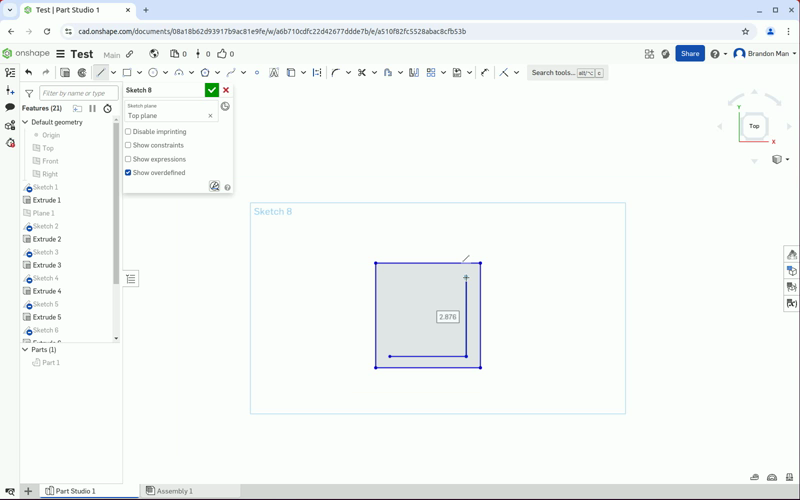
scroll(-6)
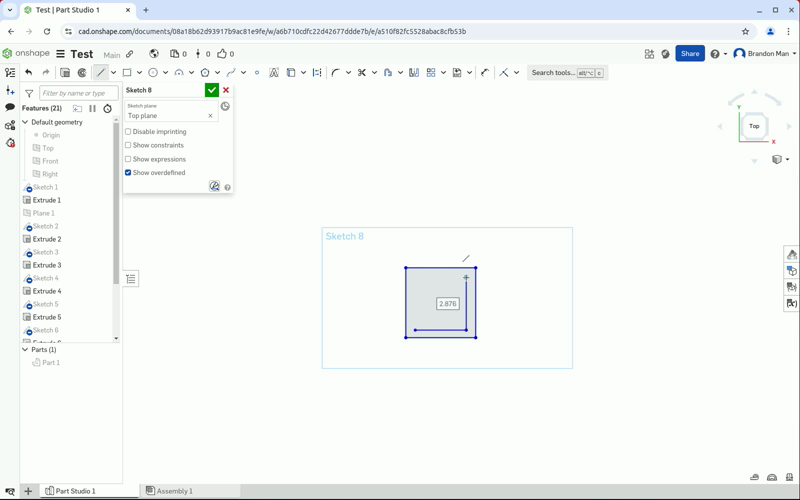
scroll(-6)
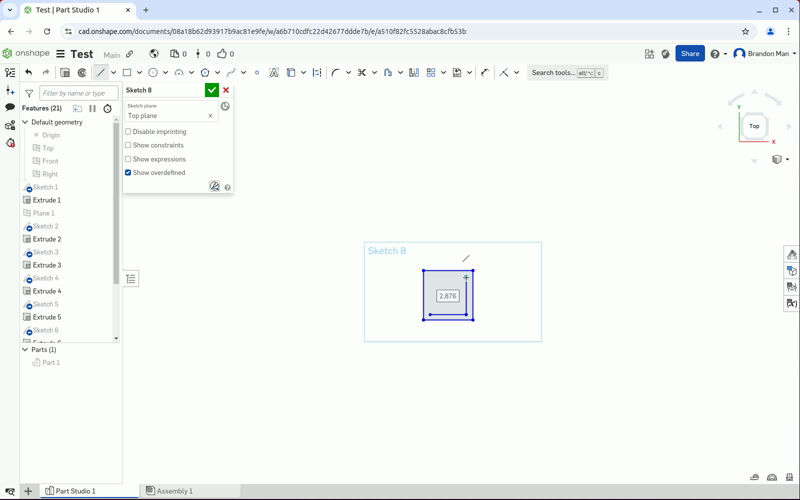
scroll(-6)
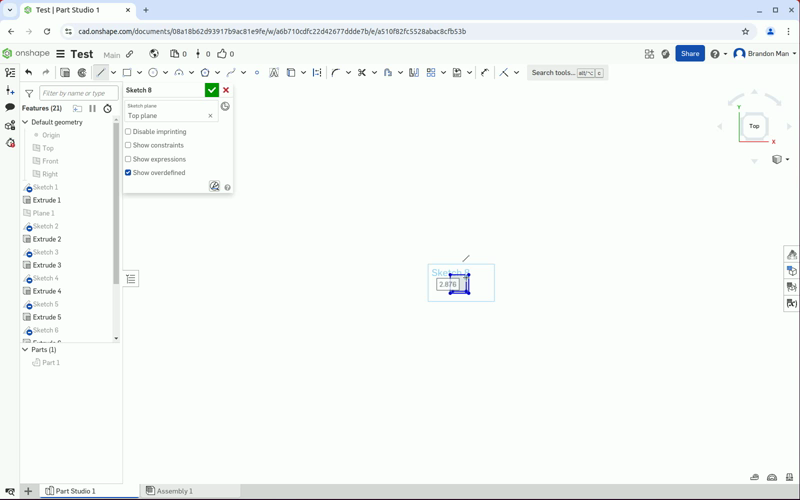
key_up(shift)
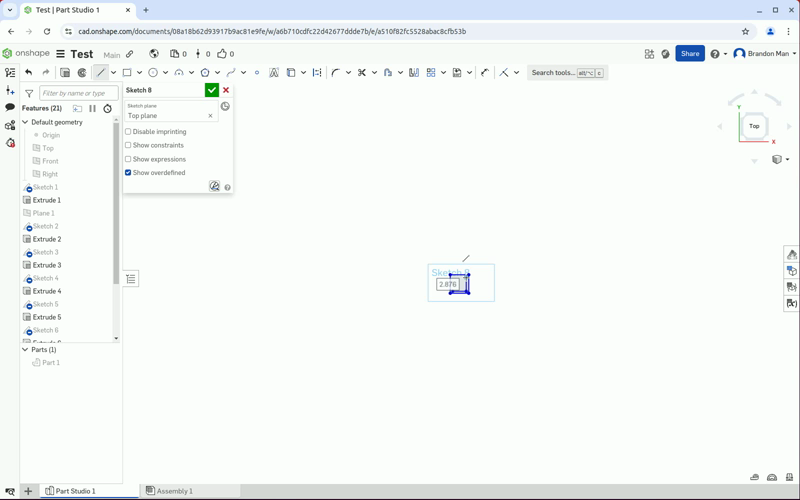
key_down(shift)
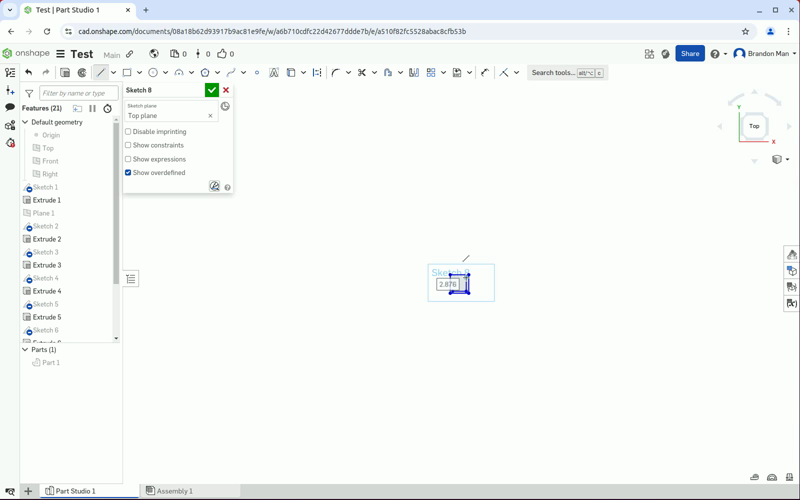
mouse_move(496, 277)
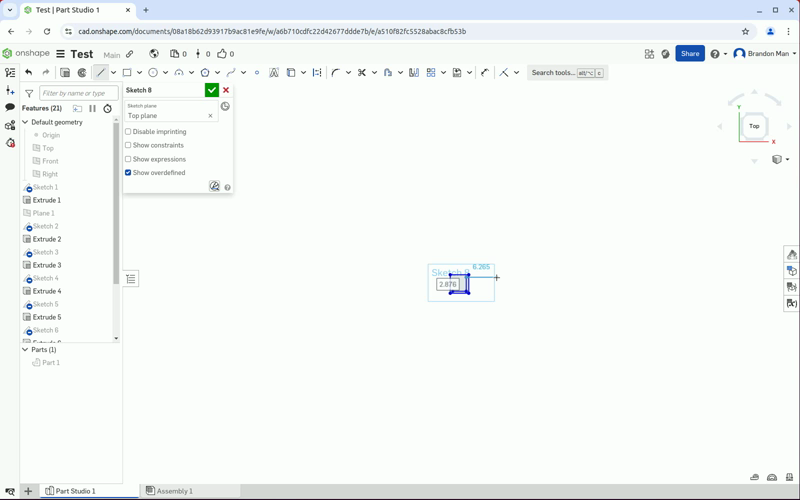
mouse_move(452, 277)
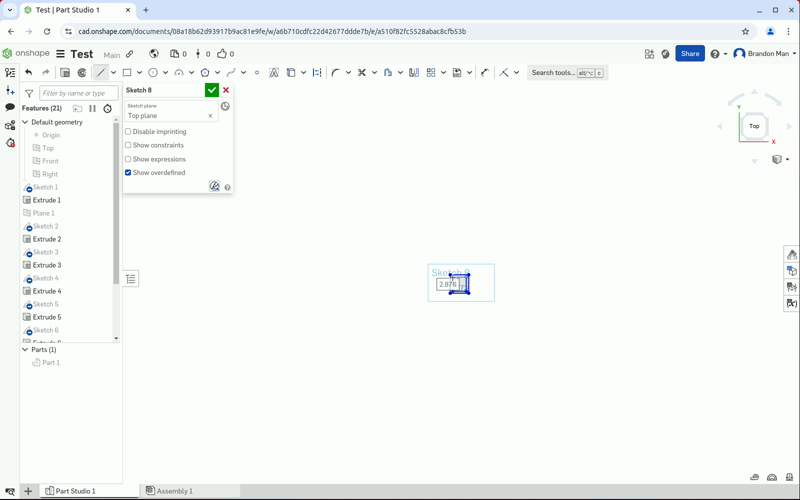
scroll(6)
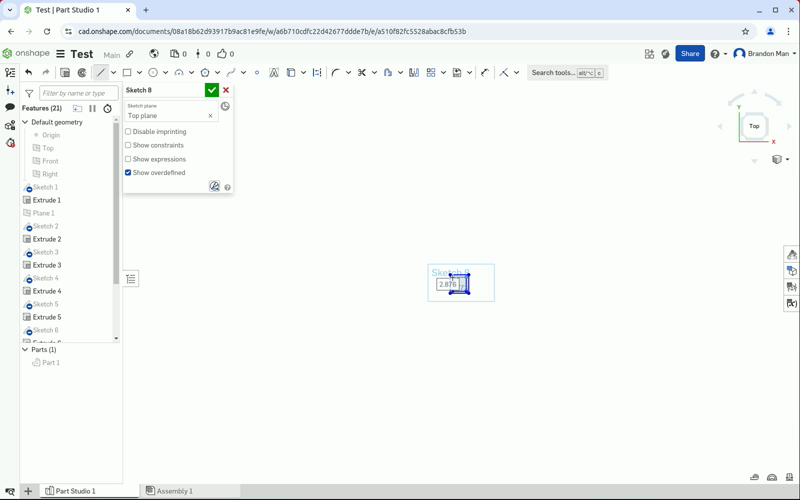
scroll(6)
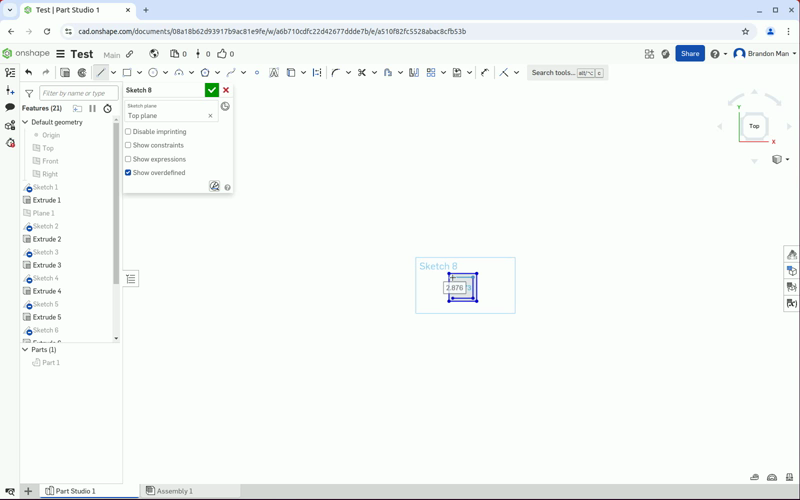
scroll(6)
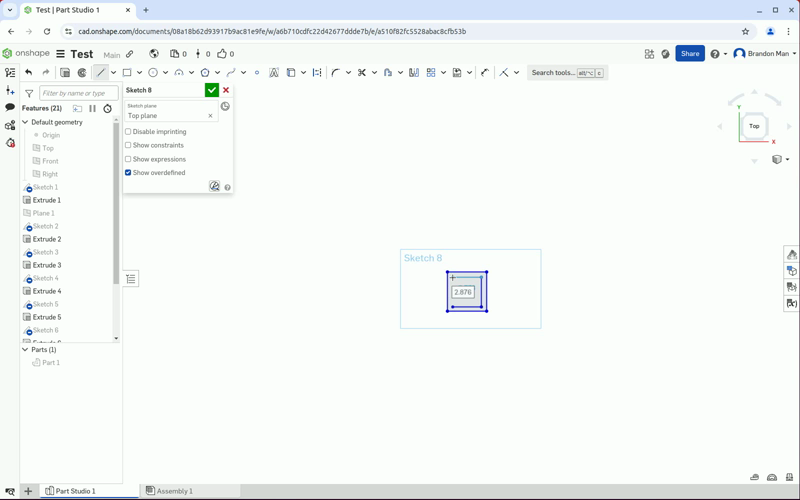
scroll(6)
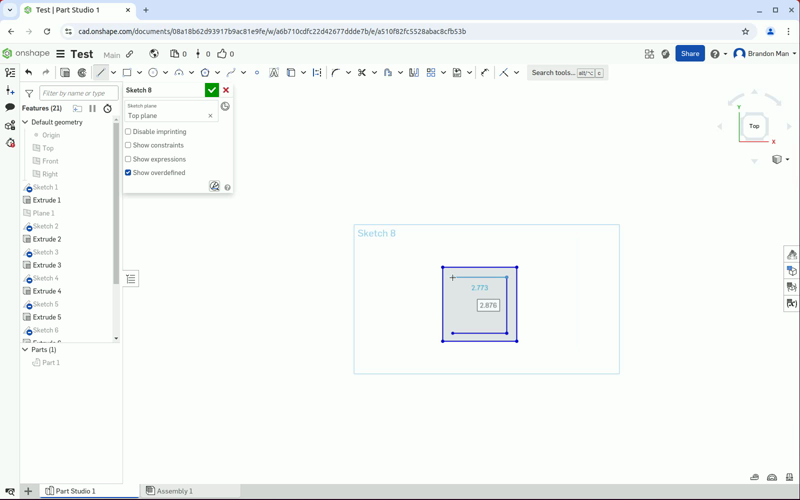
scroll(6)
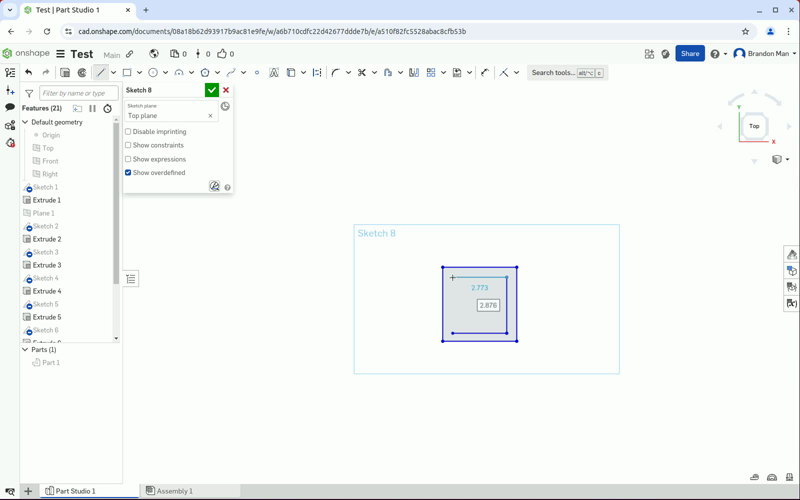
scroll(6)
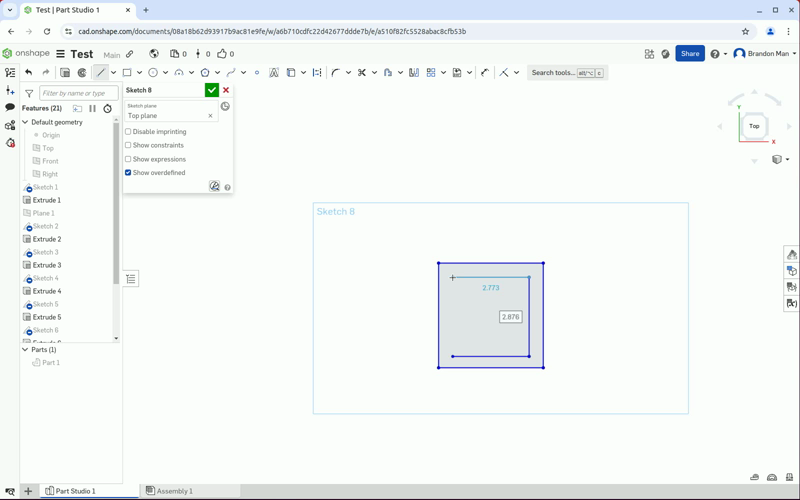
scroll(6)
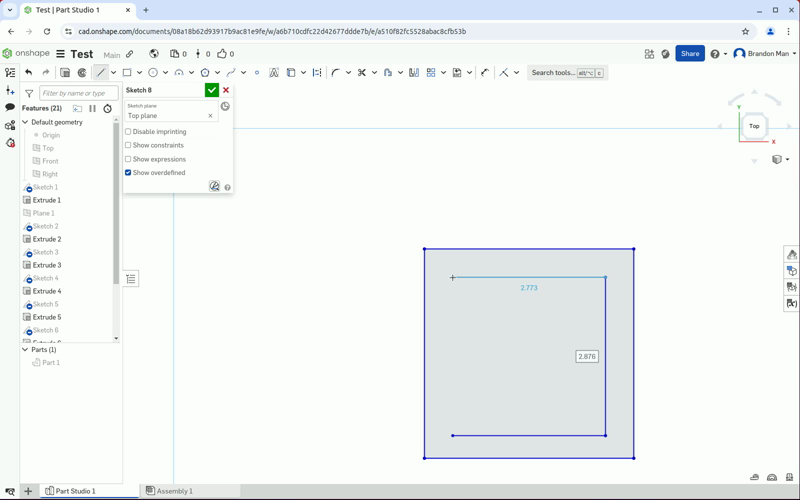
click(452, 277)
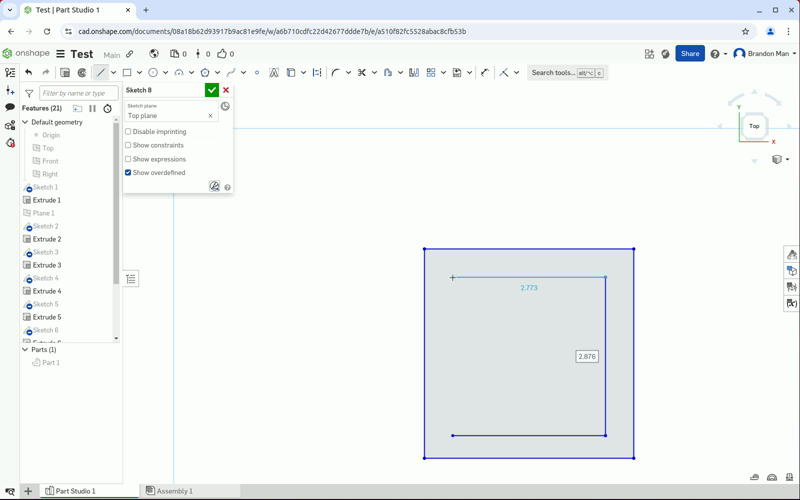
scroll(-6)
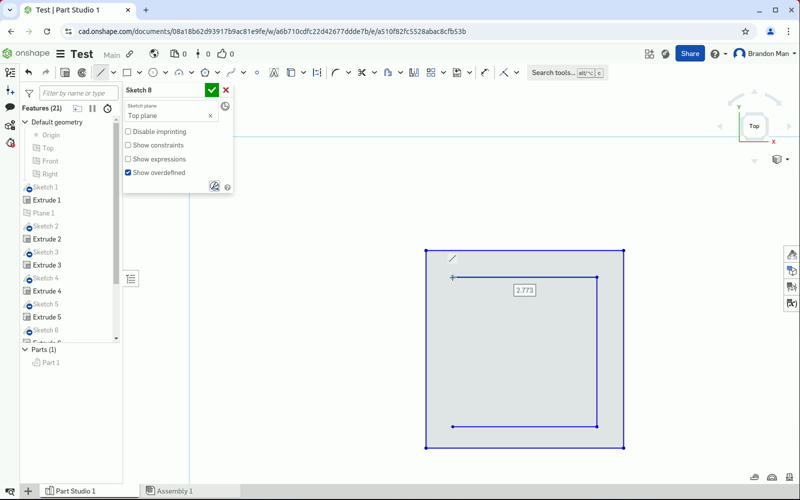
scroll(-6)
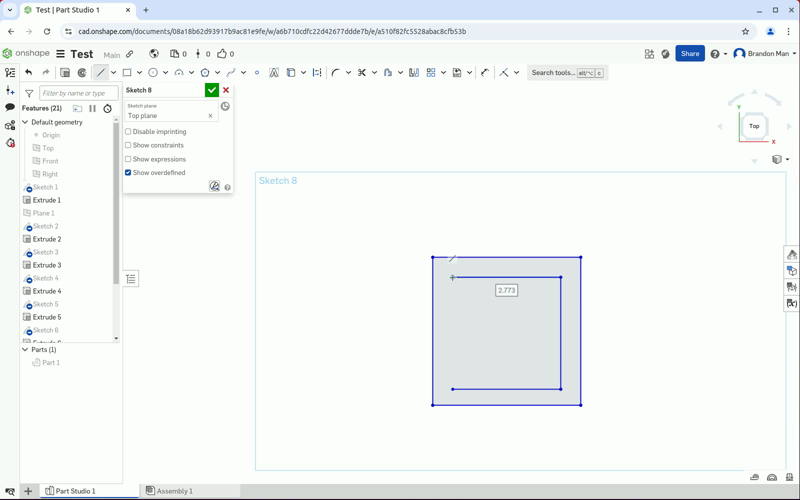
scroll(-6)
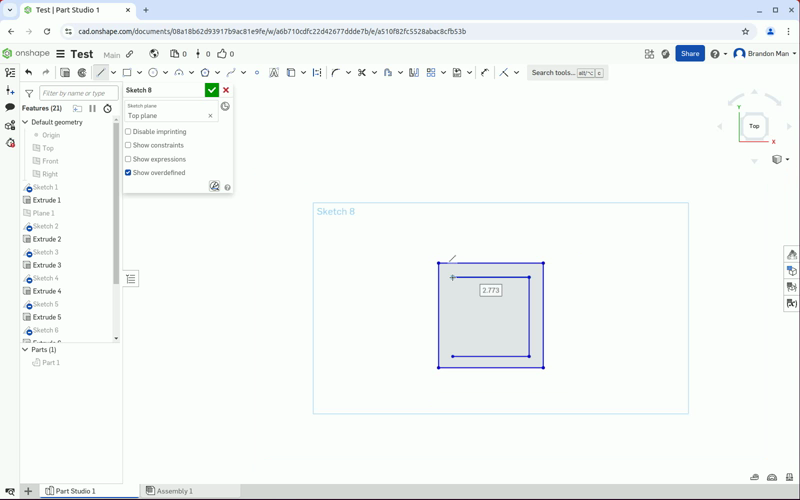
scroll(-6)
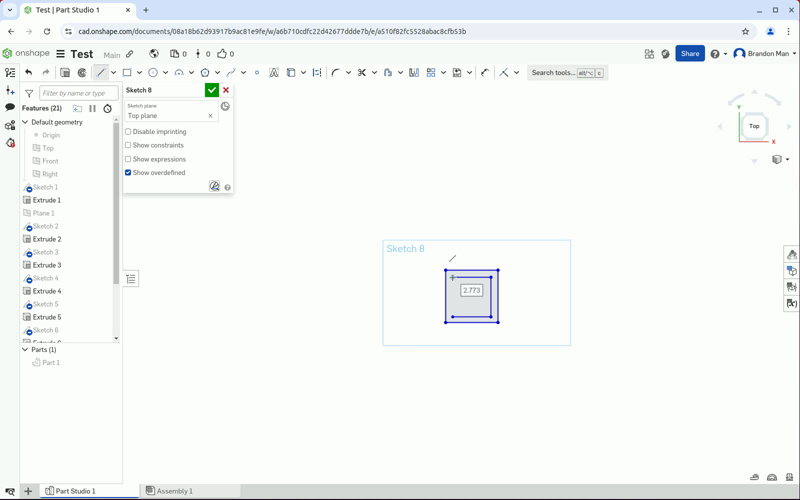
scroll(-6)
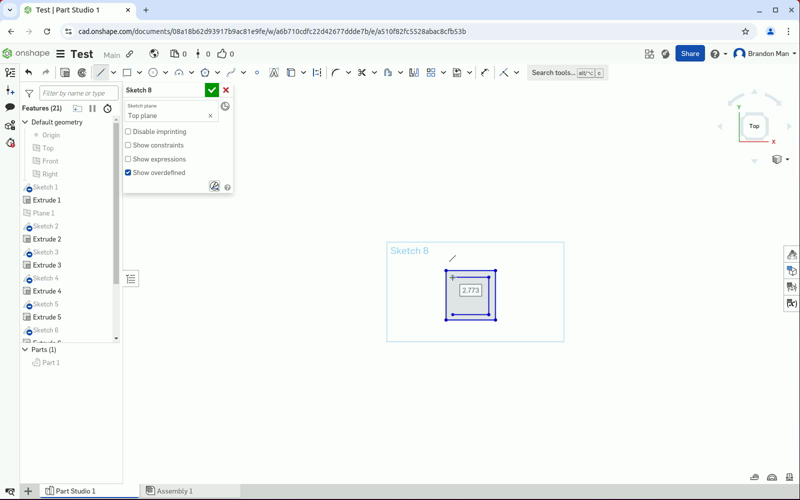
scroll(-6)
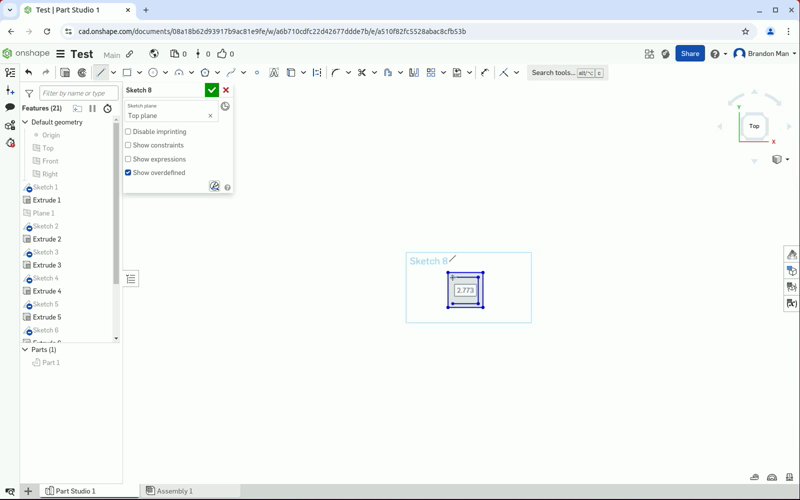
scroll(-6)
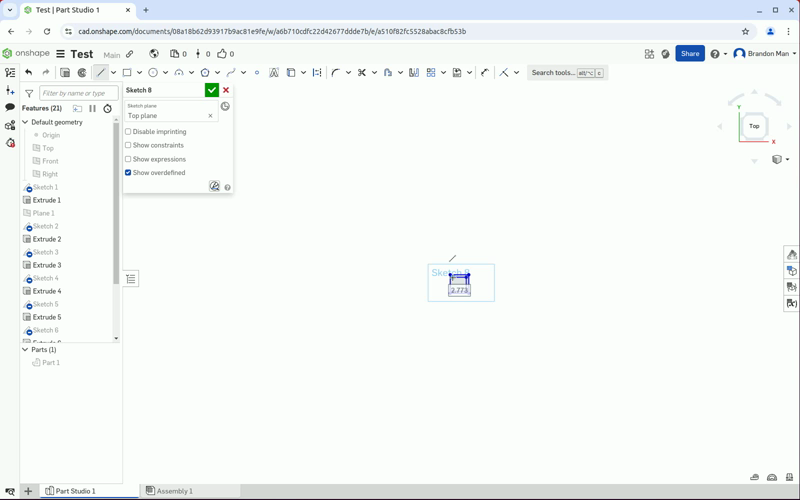
key_up(shift)
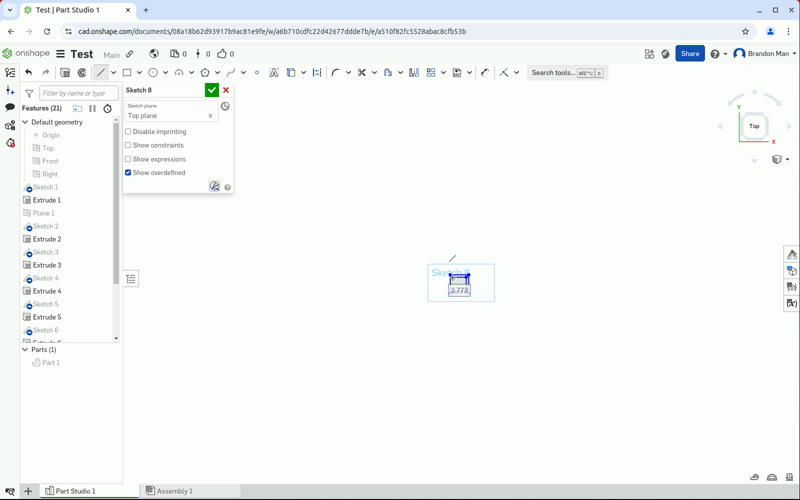
mouse_move(482, 277)
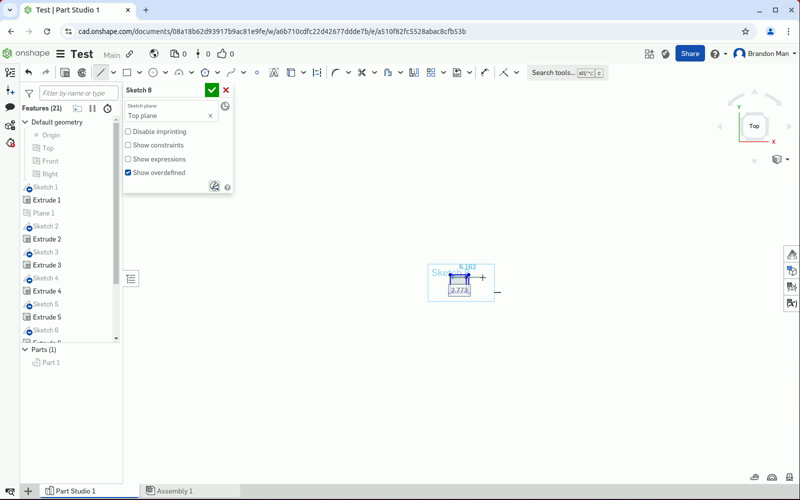
key_down(shift)
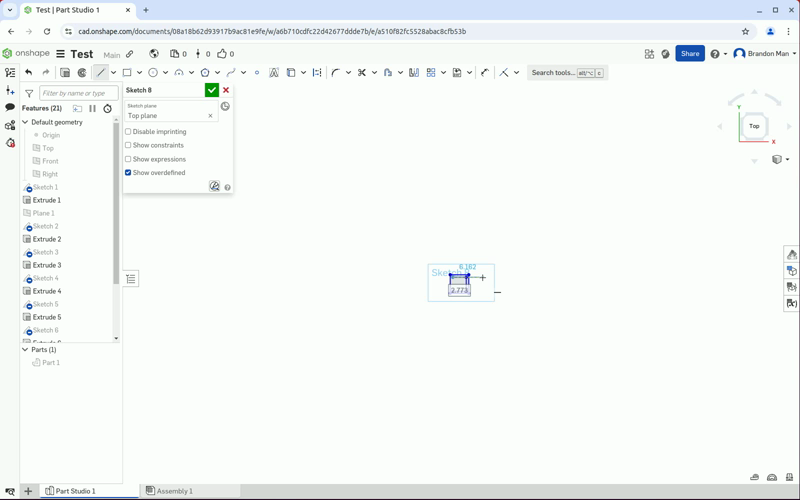
mouse_move(452, 291)
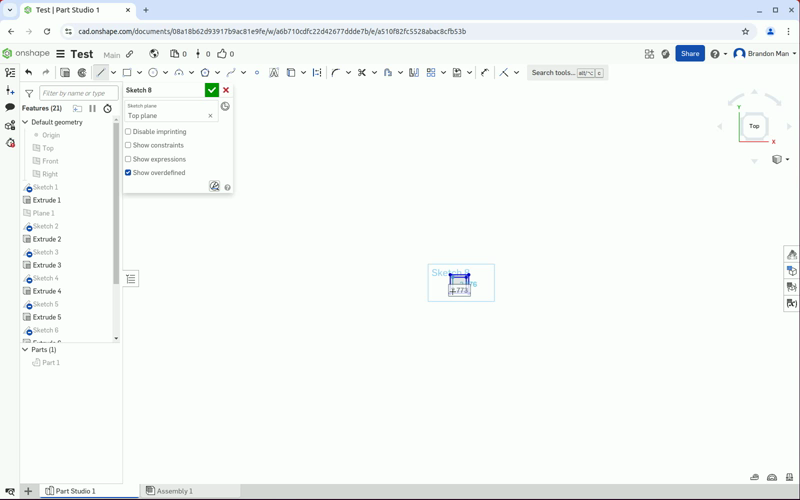
scroll(6)
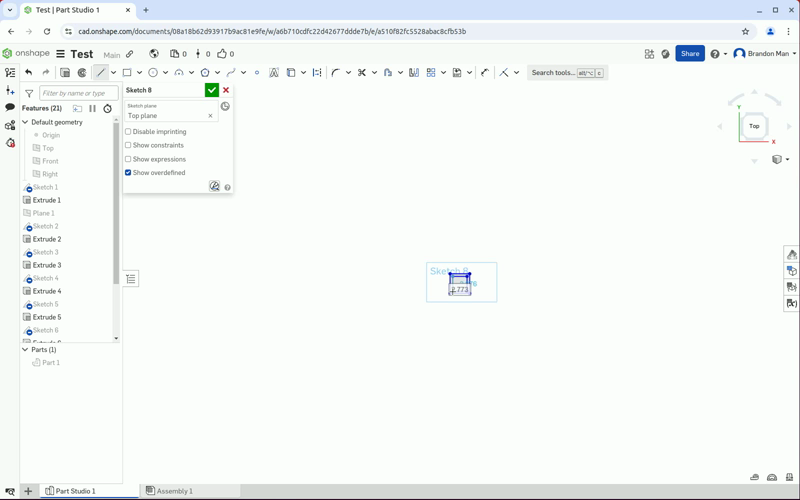
scroll(6)
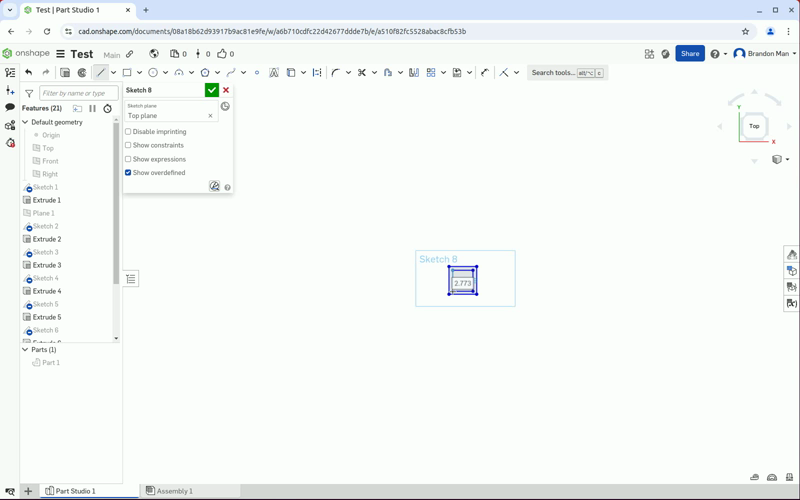
scroll(6)
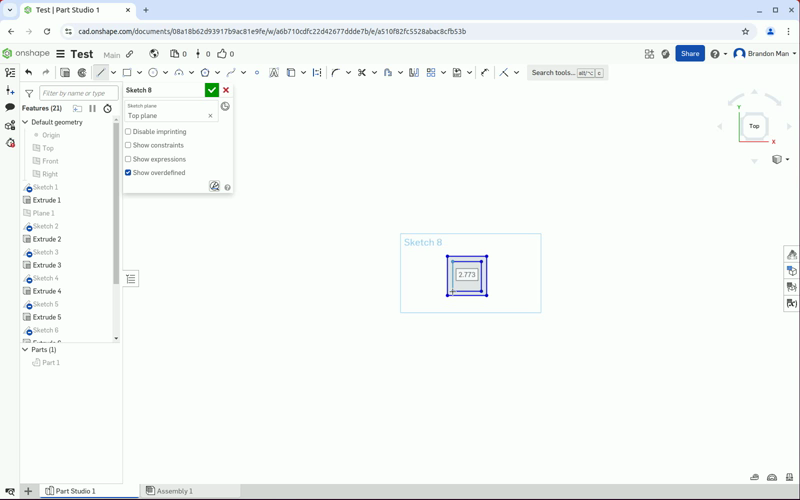
scroll(6)
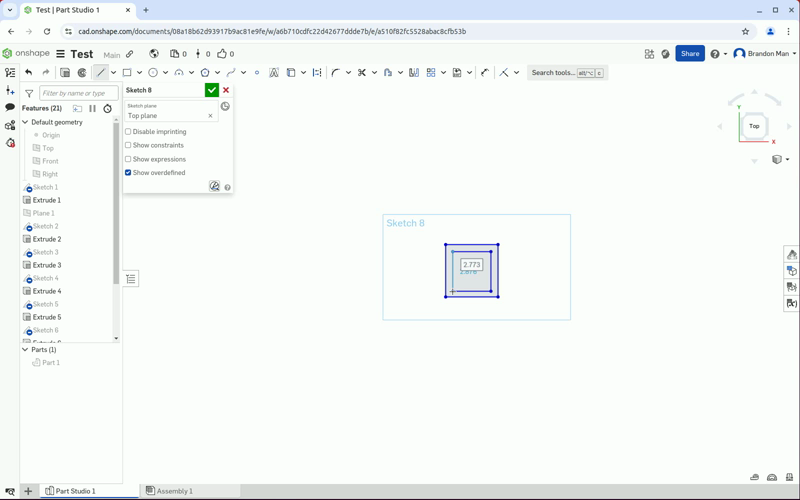
scroll(6)
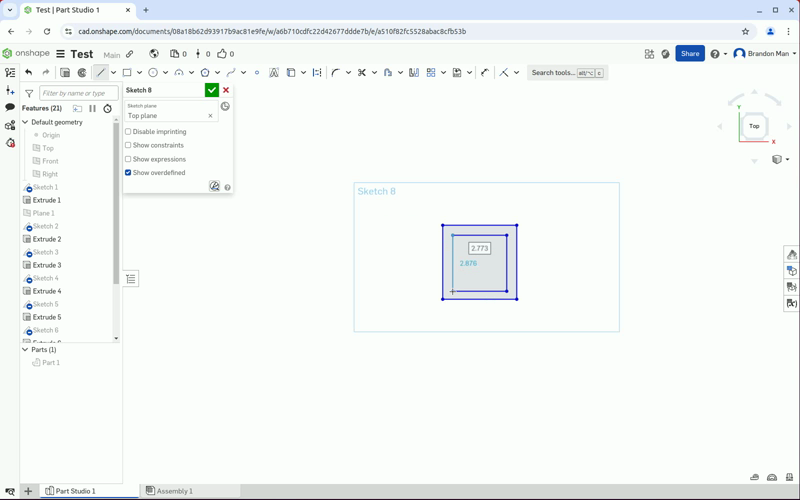
scroll(6)
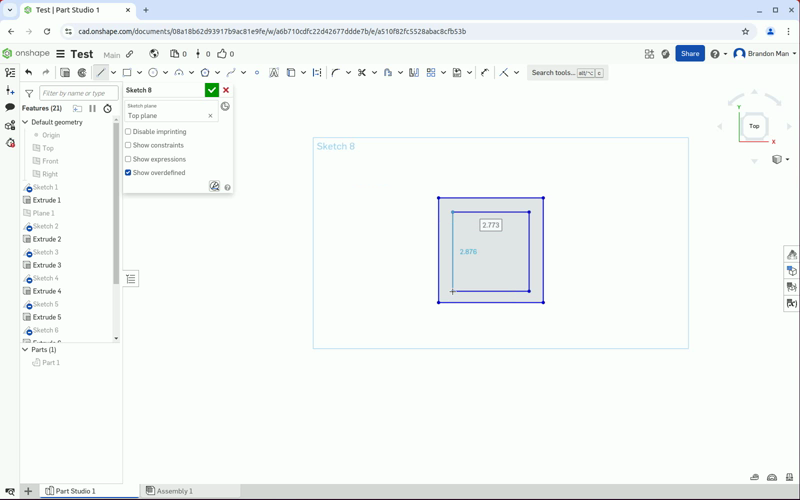
scroll(6)
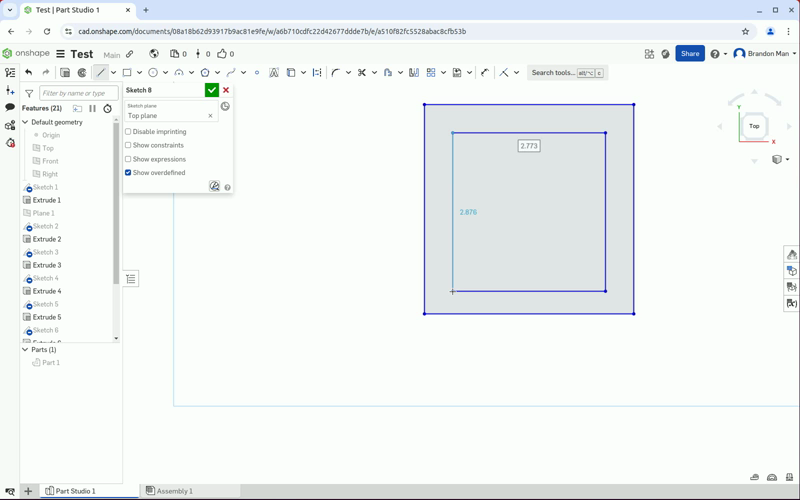
key_up(shift)
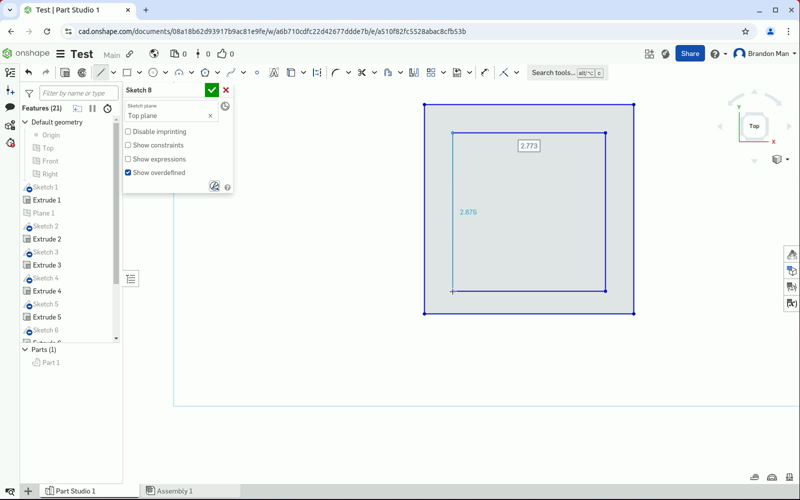
click(452, 291)
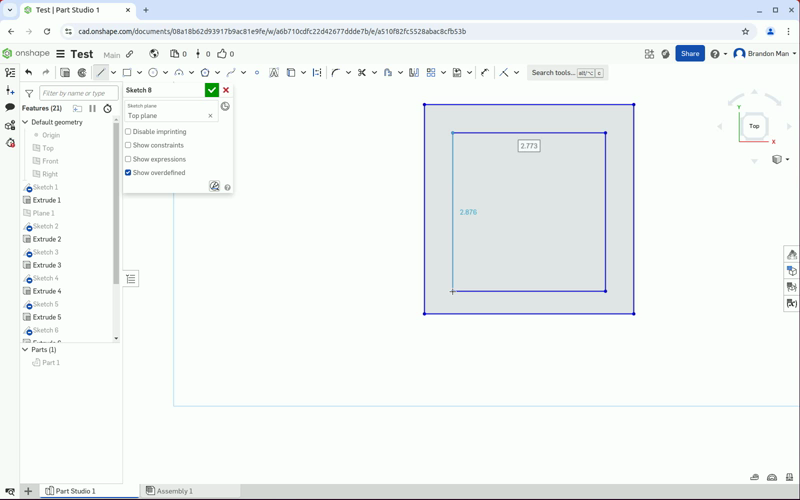
scroll(-6)
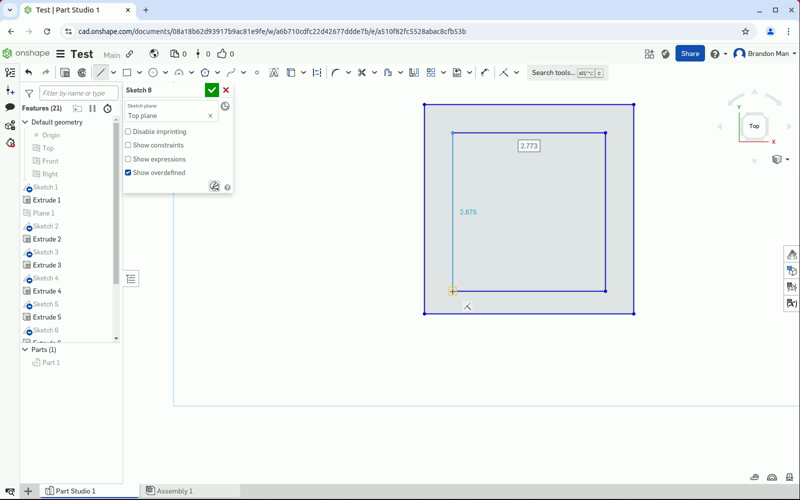
scroll(-6)
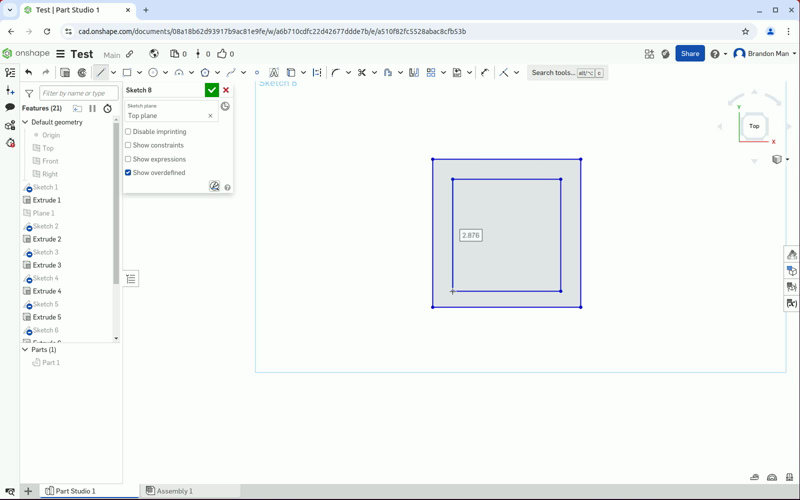
scroll(-6)
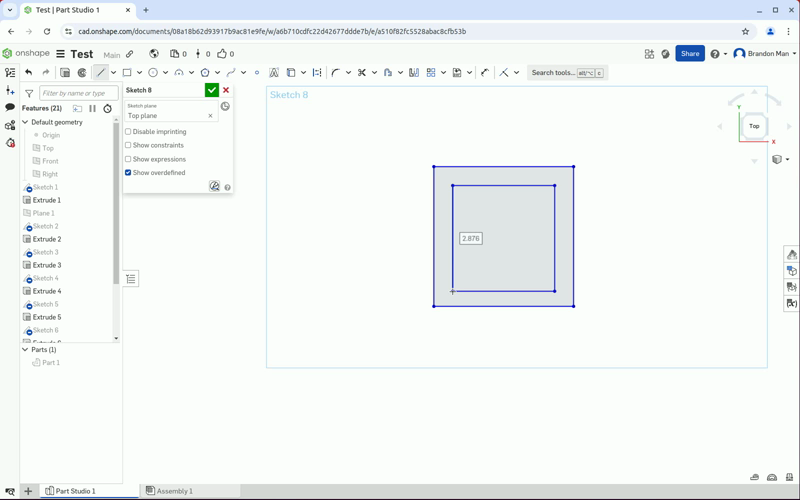
scroll(-6)
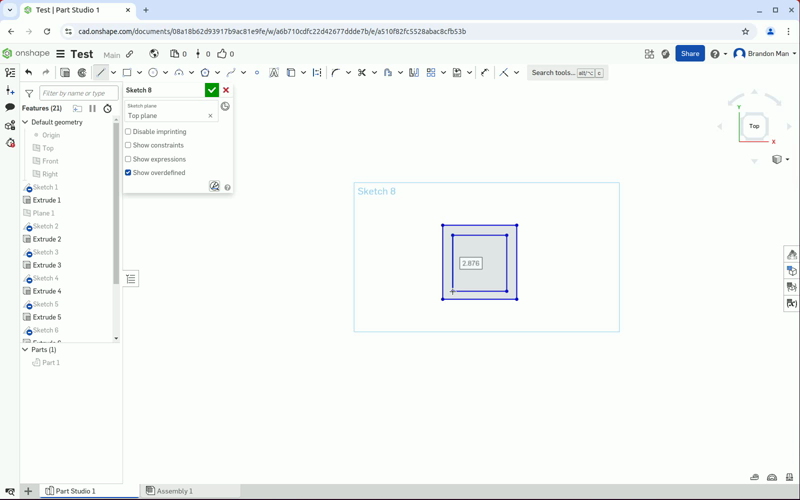
scroll(-6)
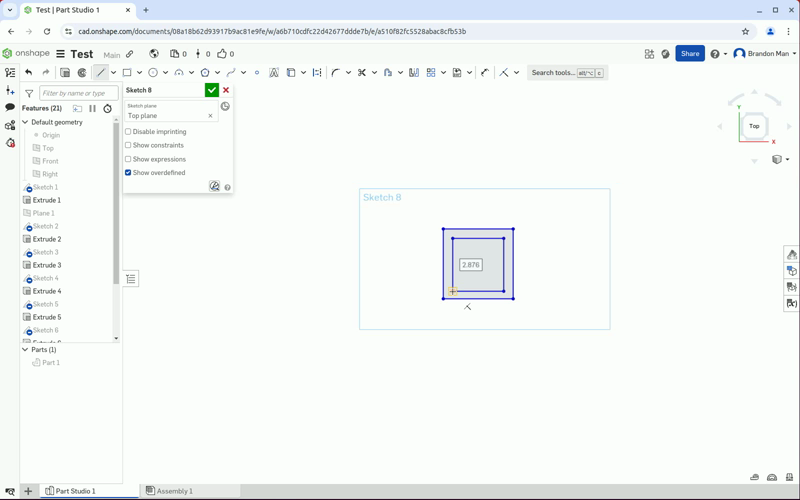
scroll(-6)
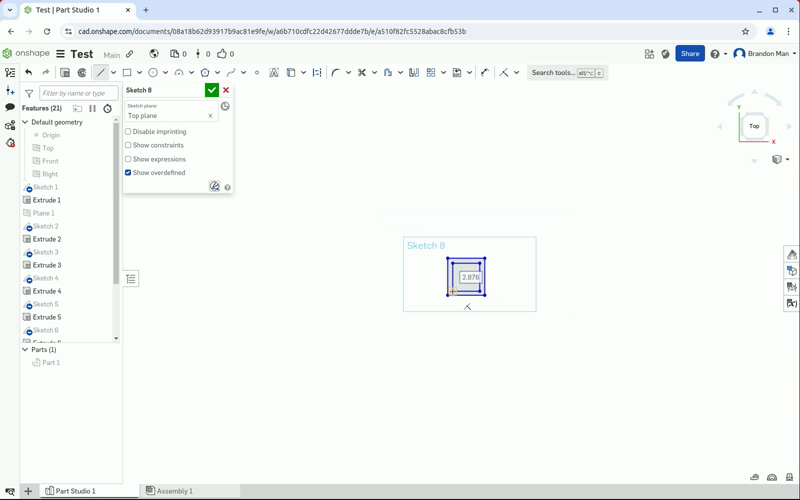
scroll(-6)
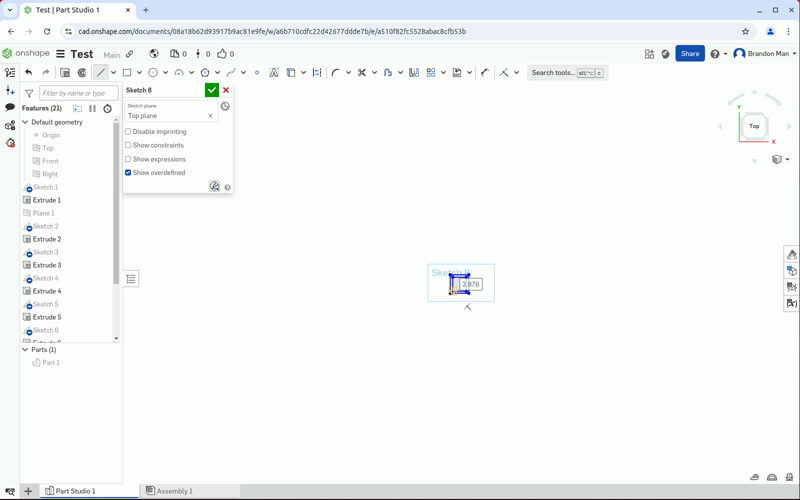
key(esc)
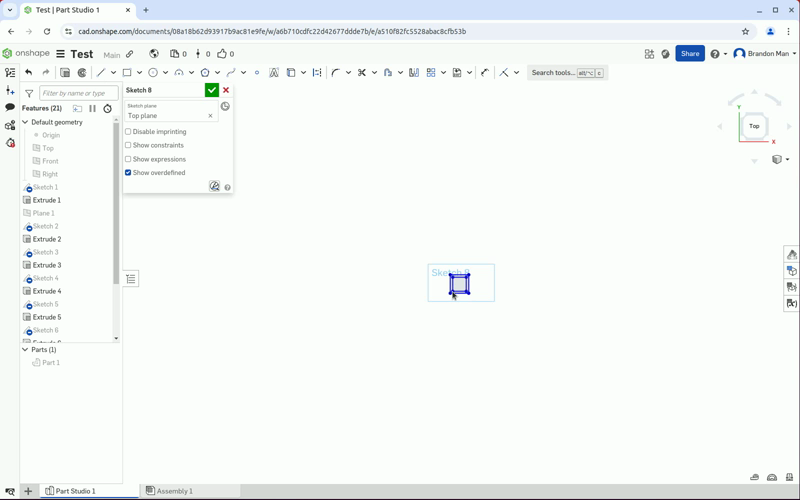
mouse_move(451, 292)
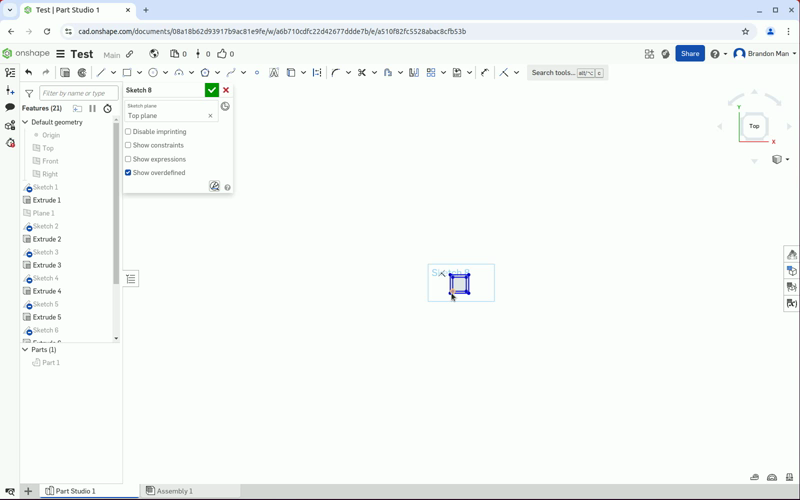
scroll(6)
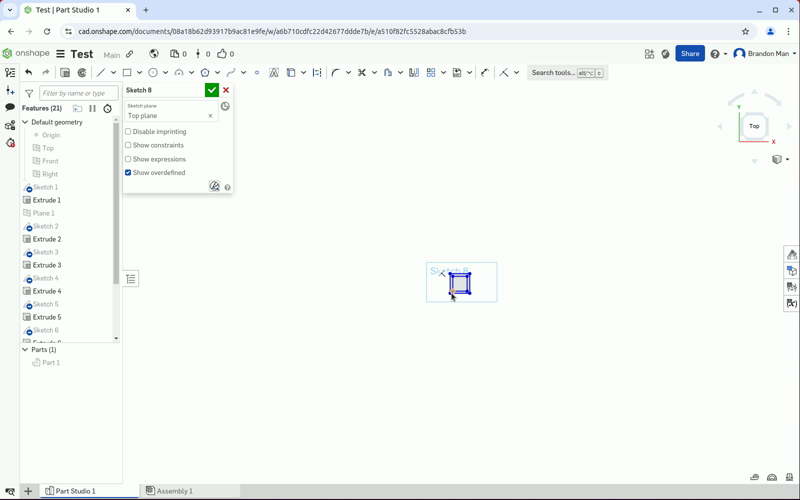
scroll(6)
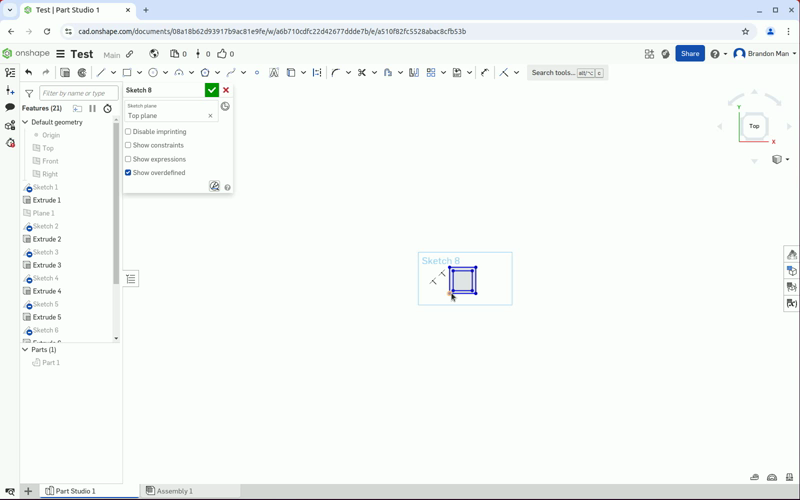
scroll(6)
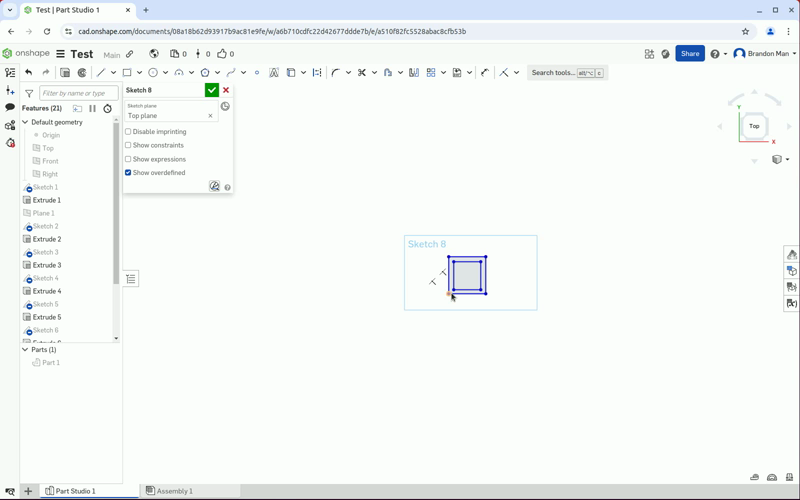
scroll(6)
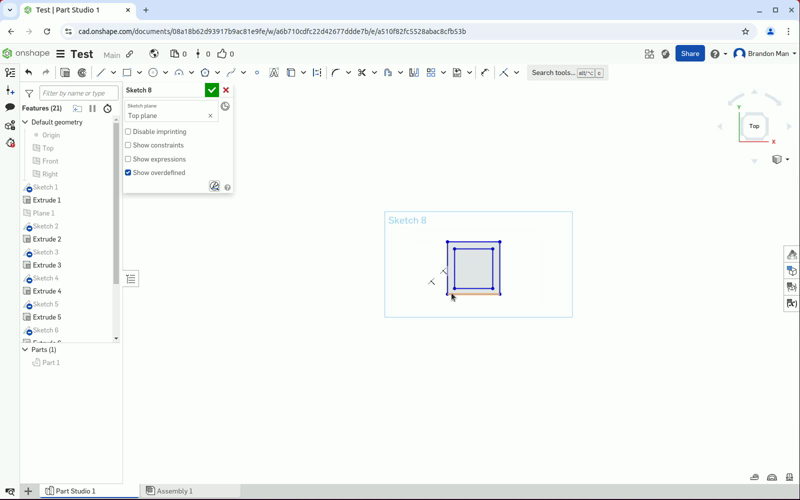
scroll(6)
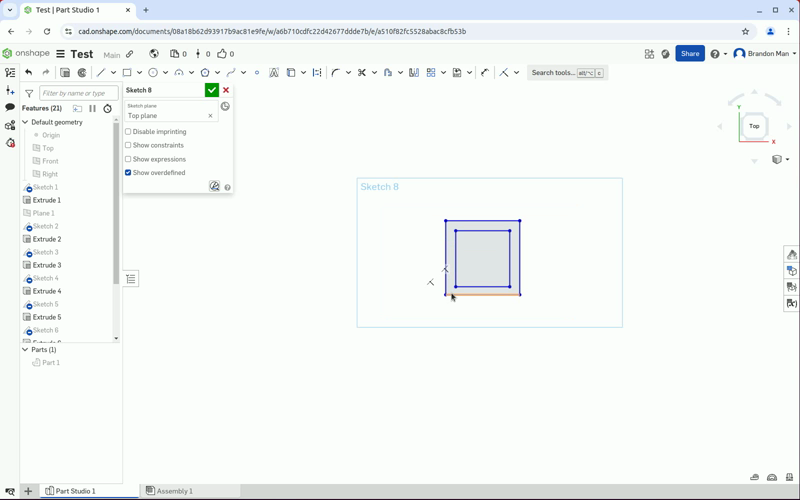
scroll(6)
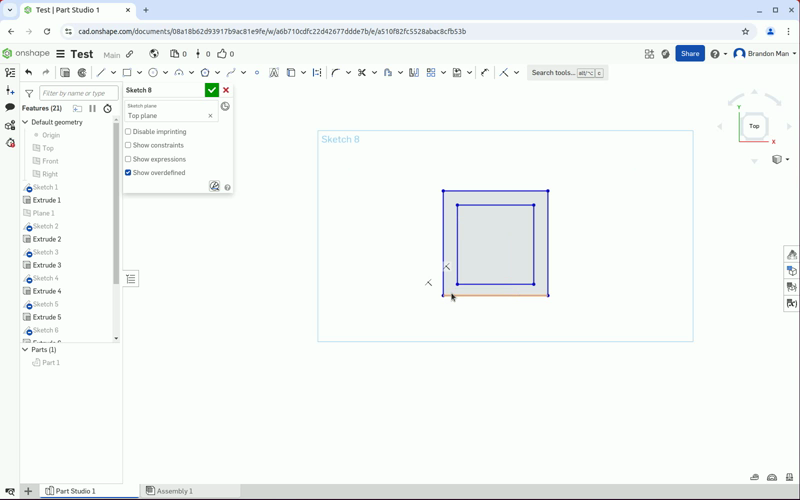
scroll(6)
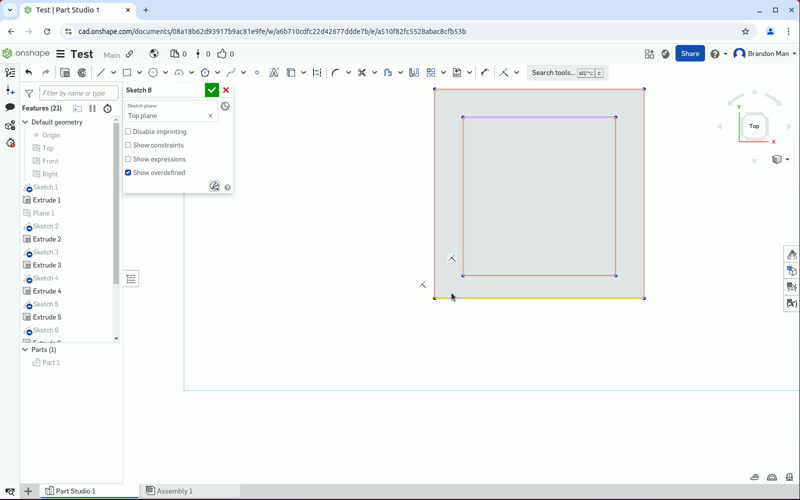
click(451, 292)
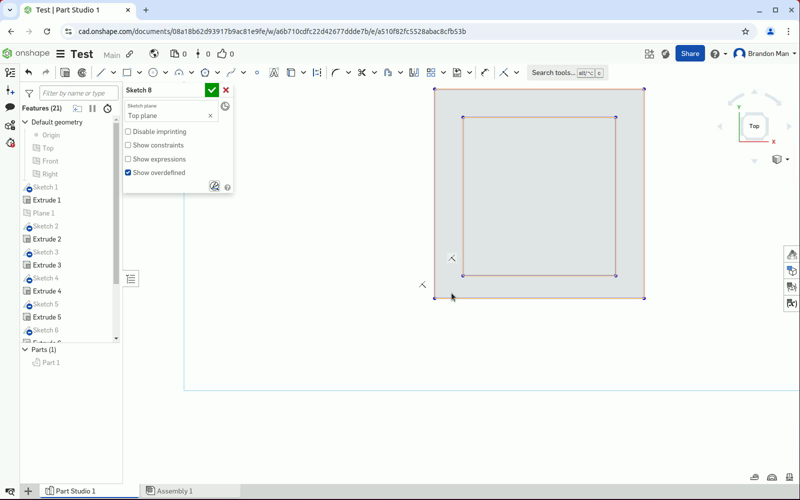
scroll(-6)
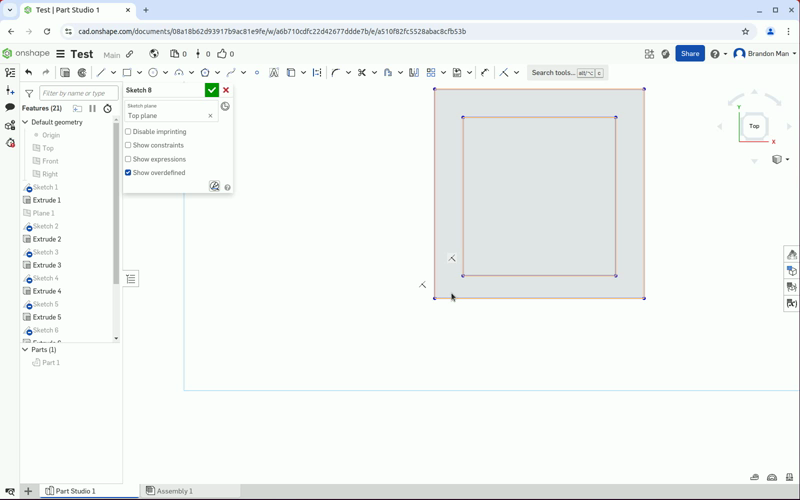
scroll(-6)
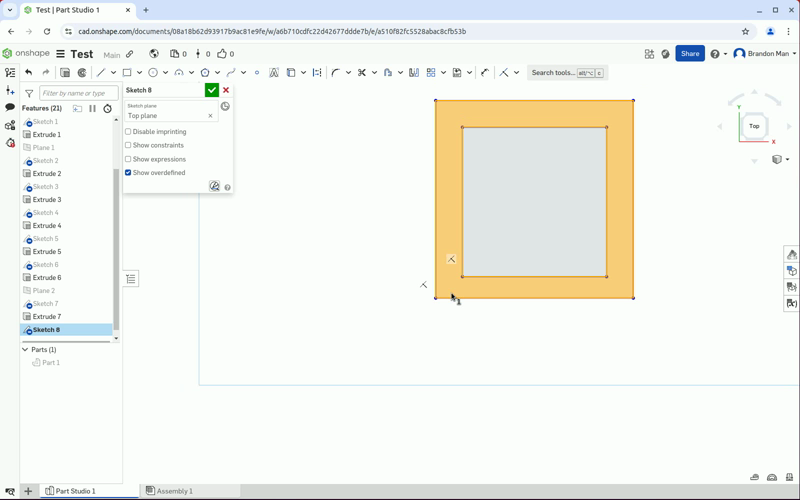
scroll(-6)
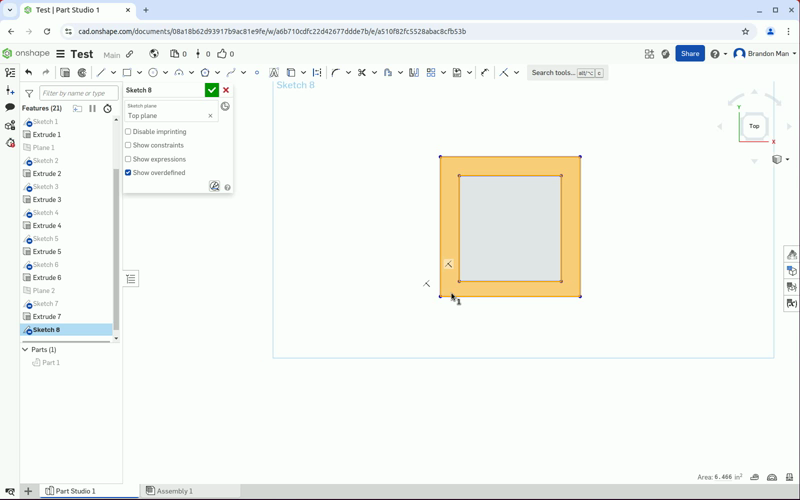
scroll(-6)
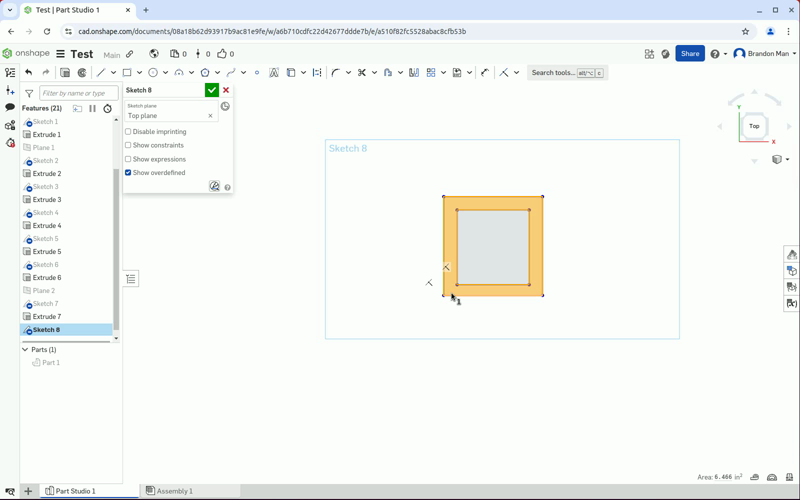
scroll(-6)
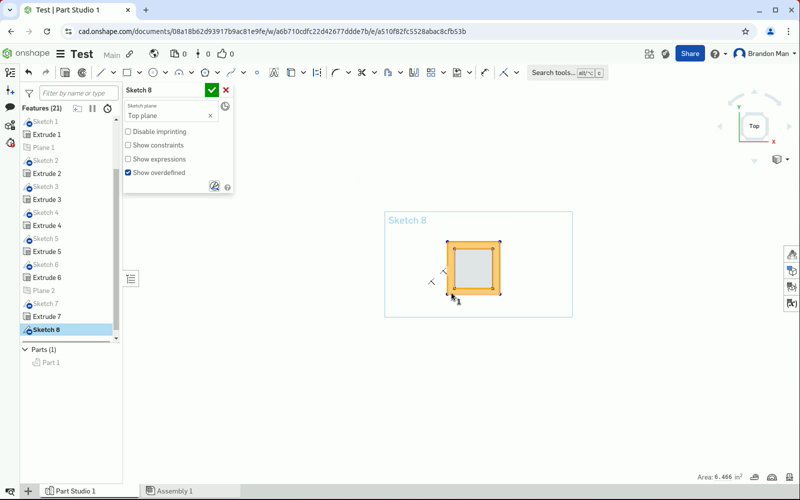
scroll(-6)
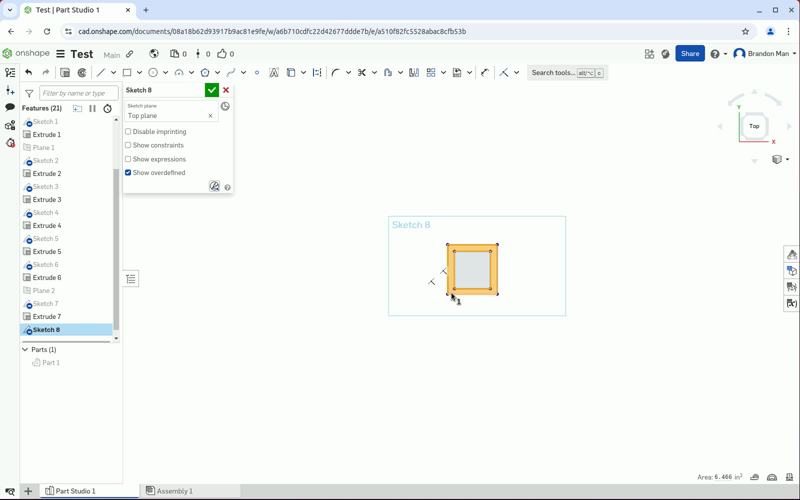
scroll(-6)
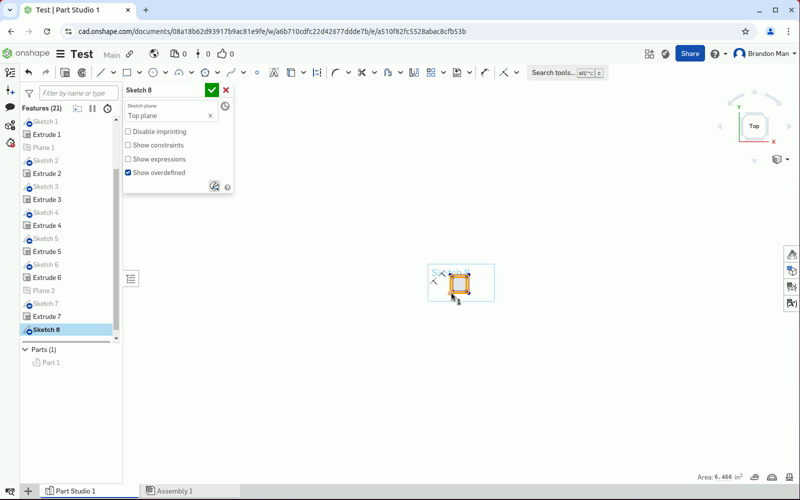
mouse_move(73, 352)
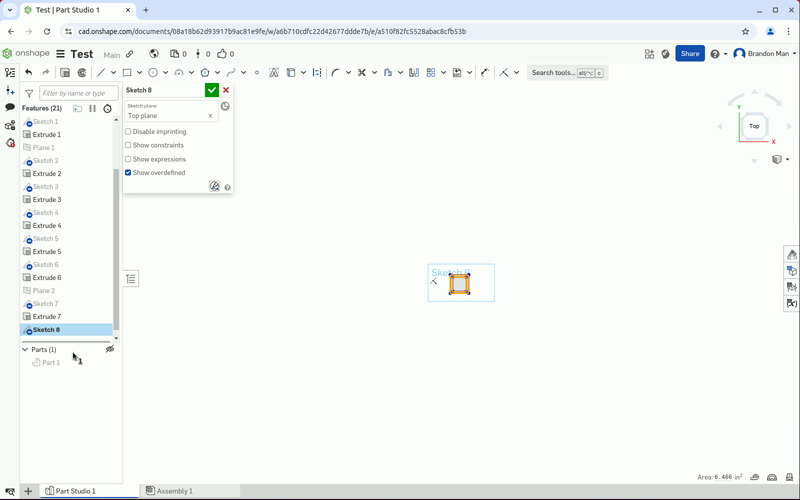
key(shift+y)
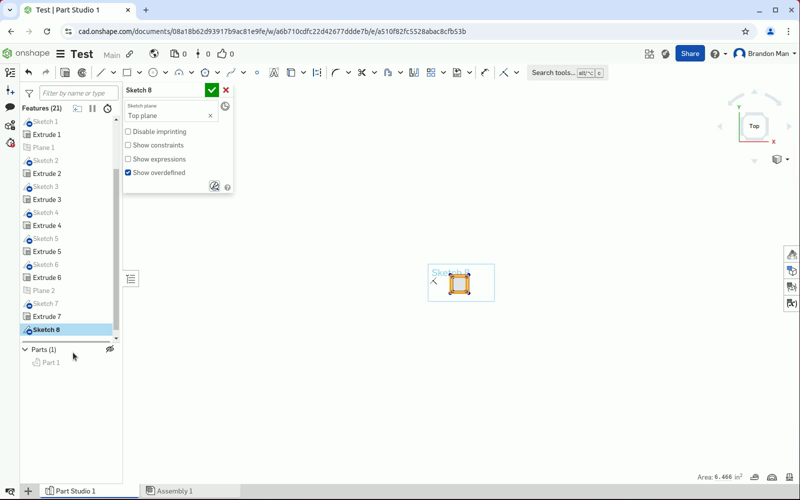
key(shift+e)
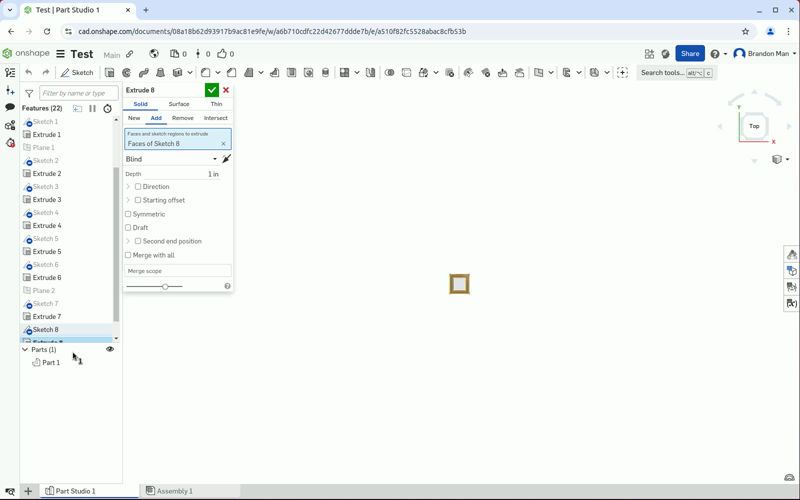
mouse_move(143, 106)
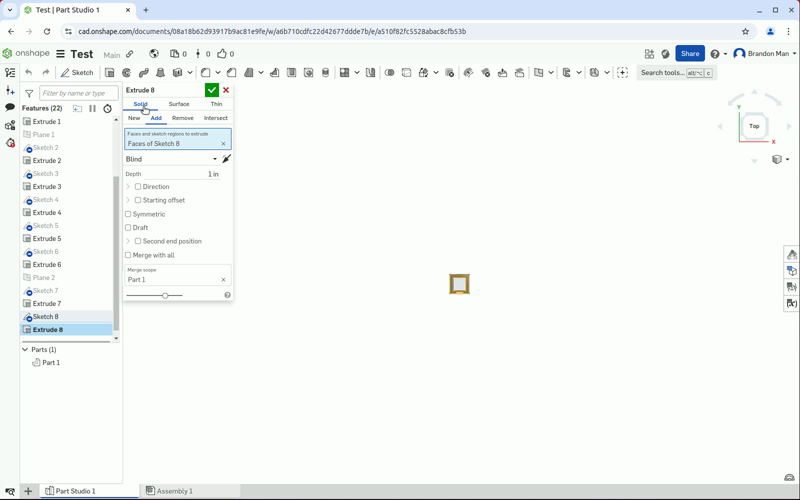
click(143, 106)
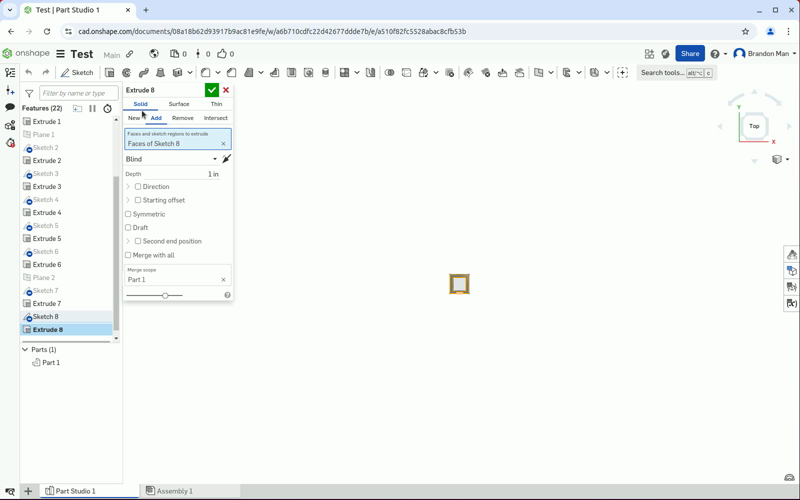
mouse_move(137, 120)
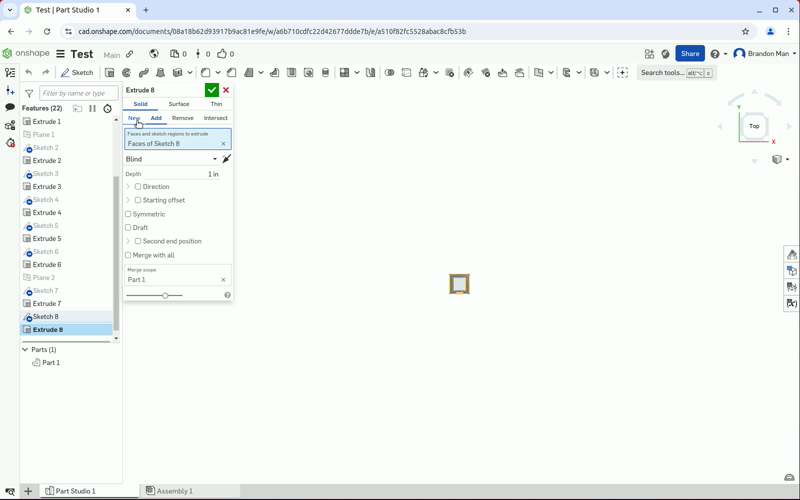
click(137, 120)
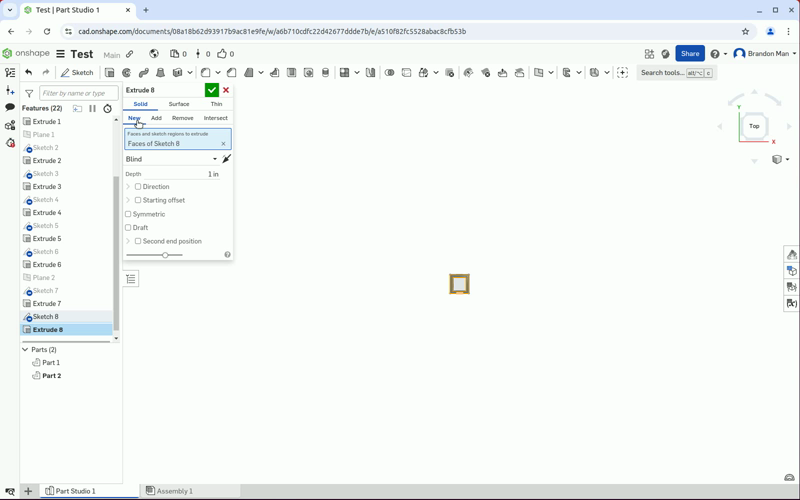
key(tab, 4)
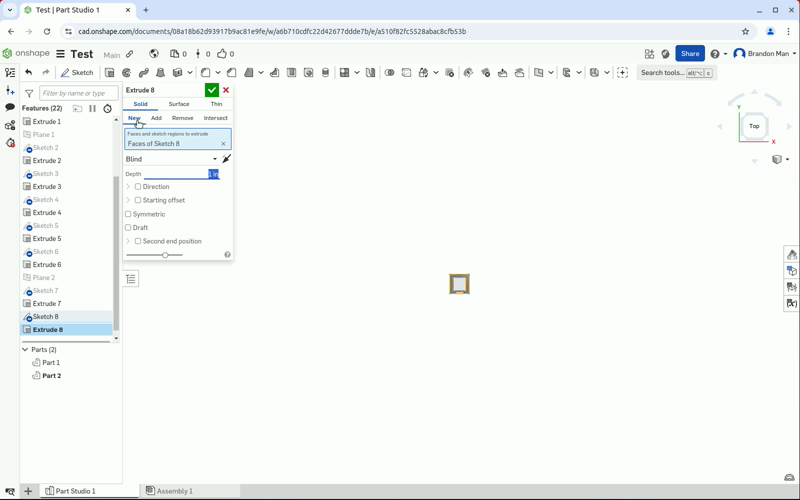
text(-9.388)
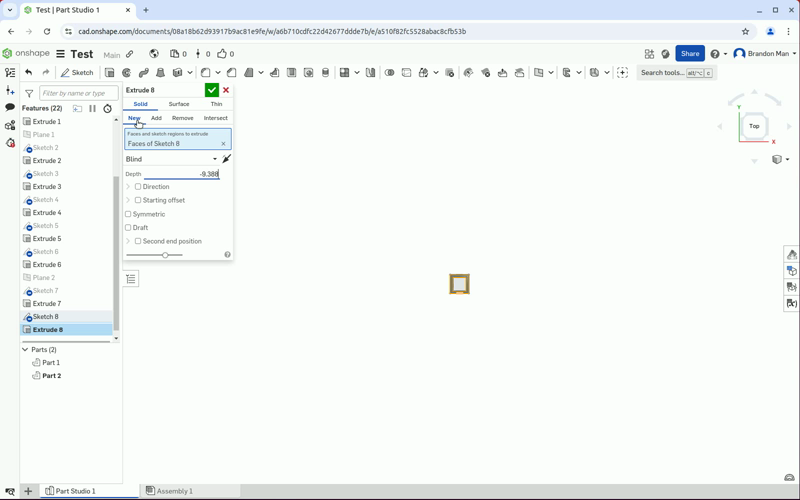
key(enter)
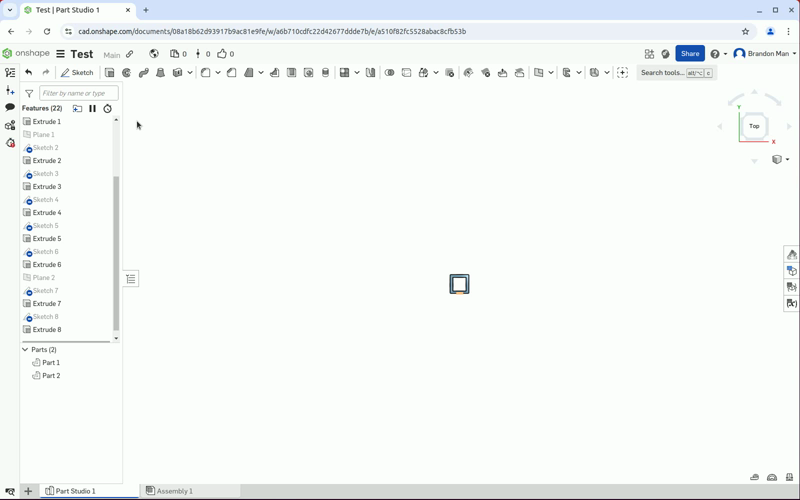
key(shift+h)
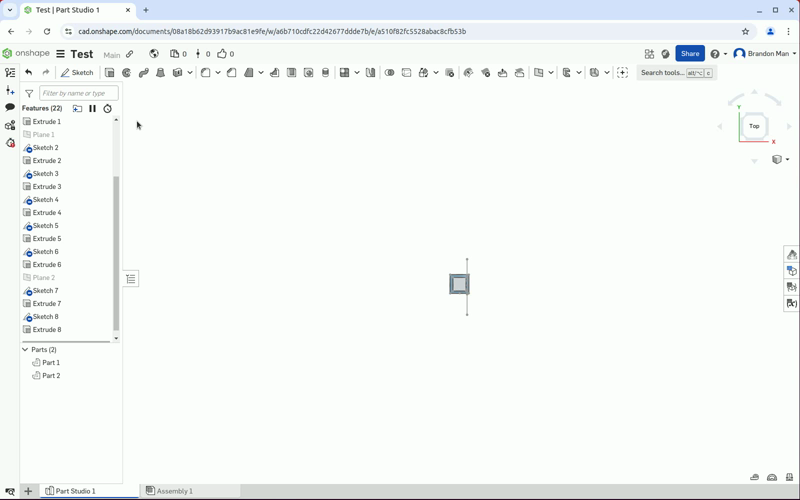
key(shift+h)
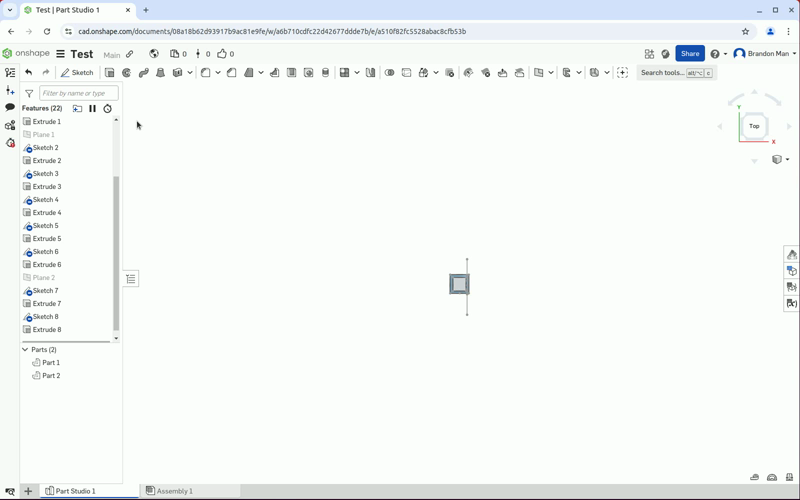
key(shift+7)
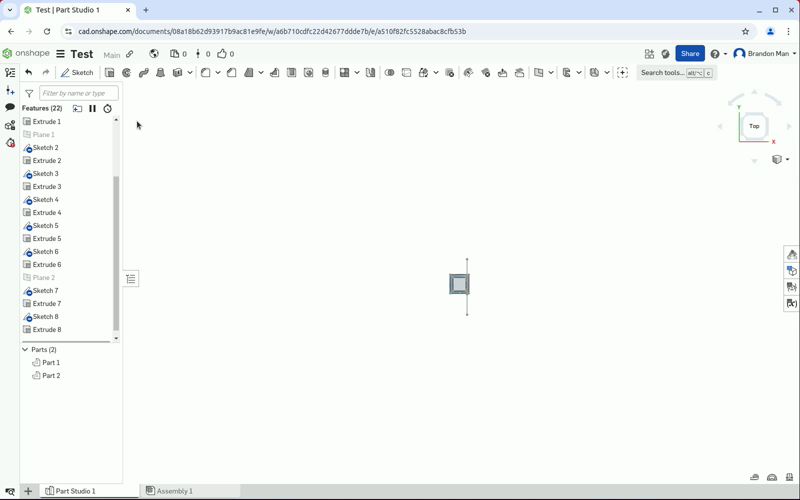
key(up, 3)
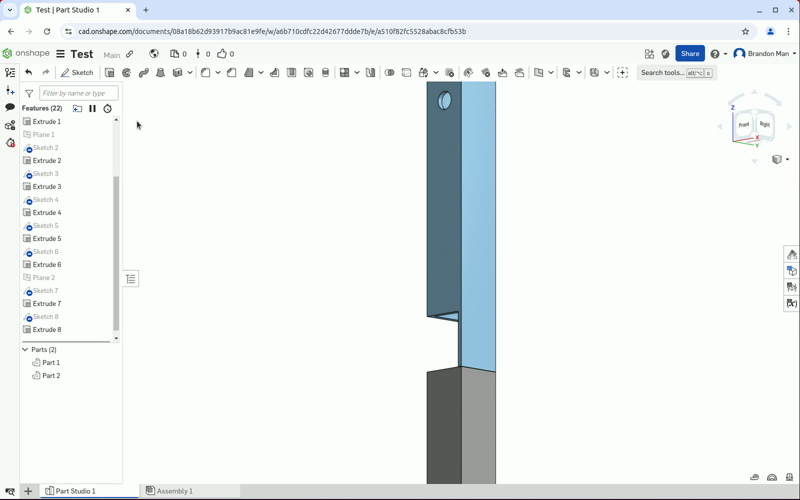
key(left, 3)
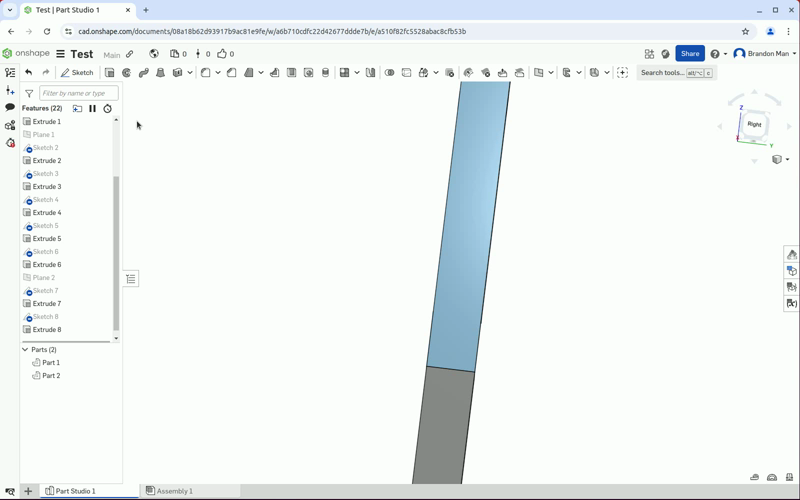
key(right, 3)
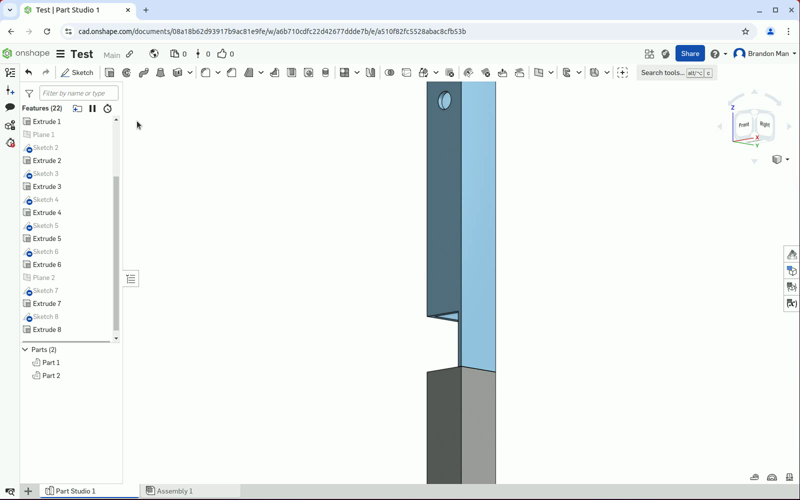
key(down, 3)
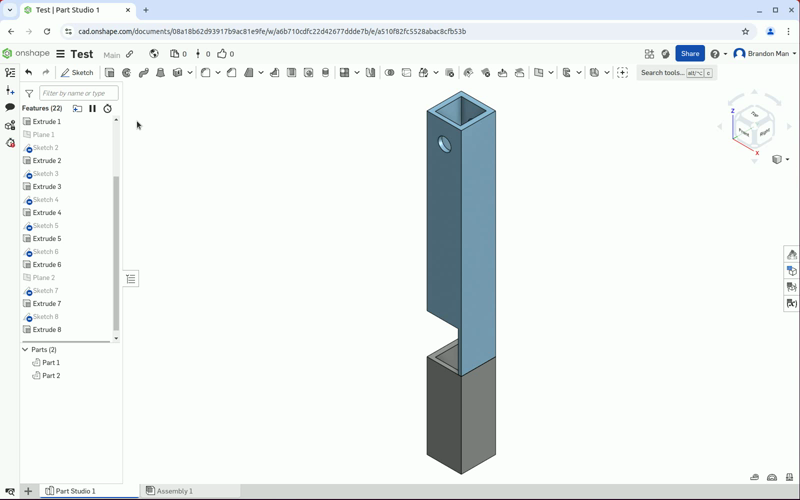
mouse_move(69, 111)
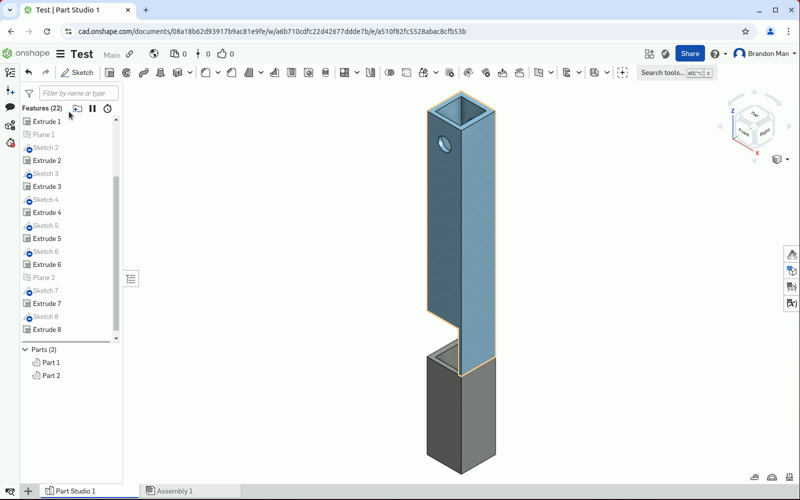
click(69, 111)